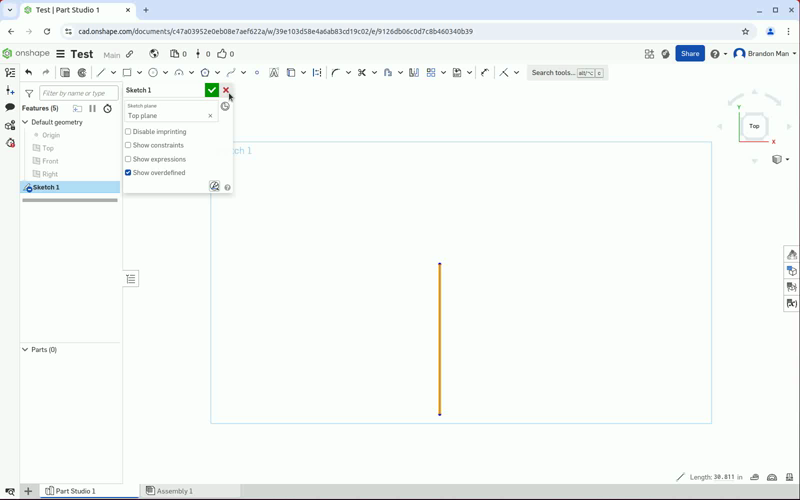
key(shift+h)
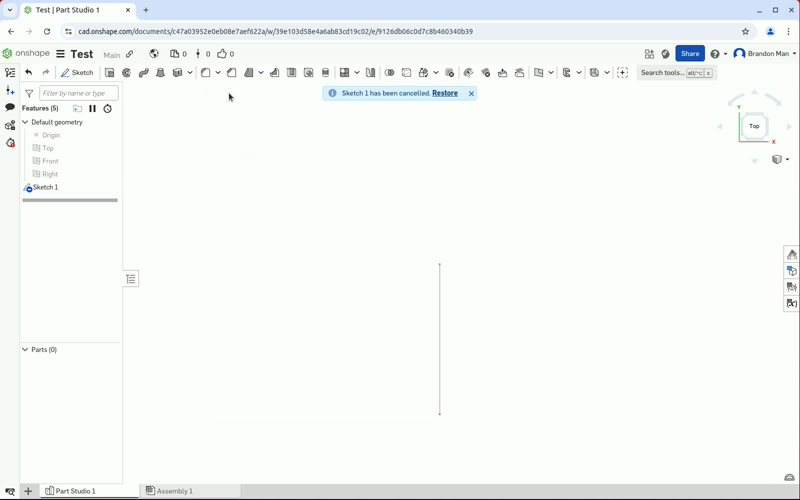
key(shift+s)
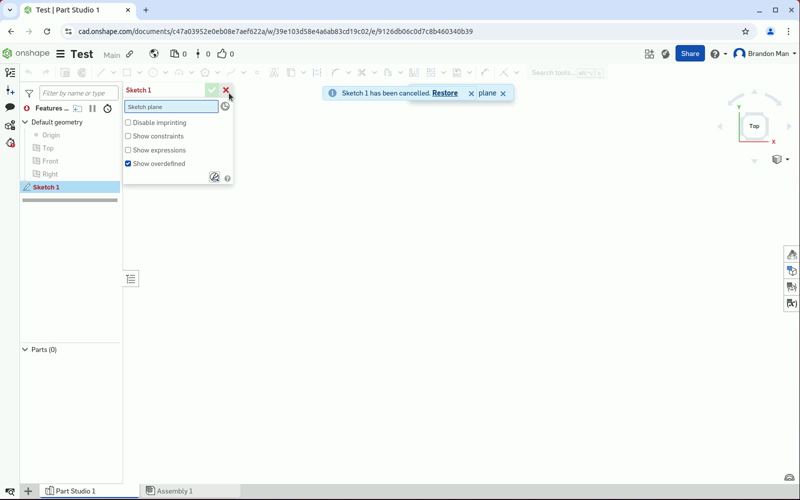
mouse_move(73, 150)
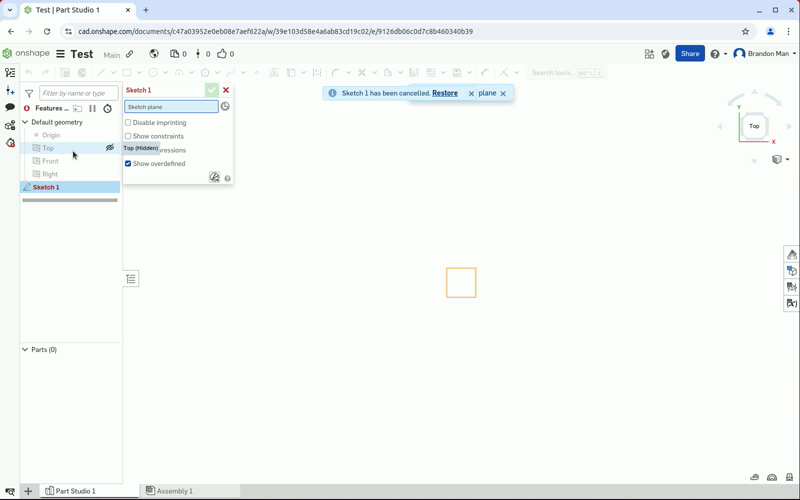
click(73, 150)
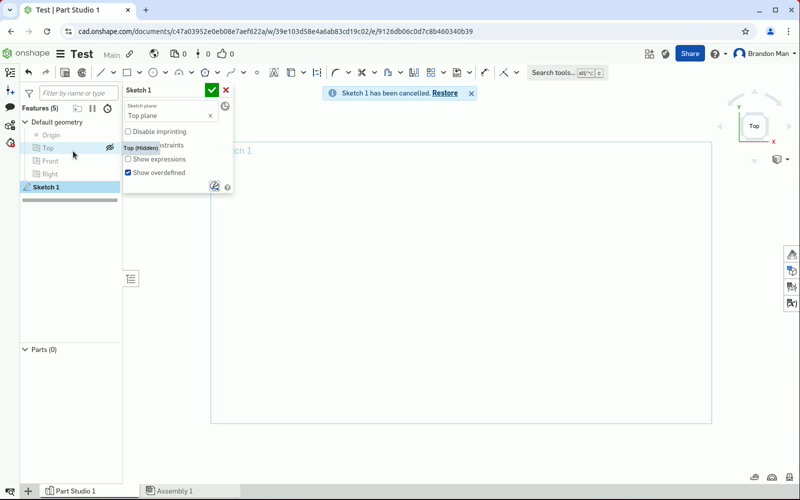
mouse_move(73, 352)
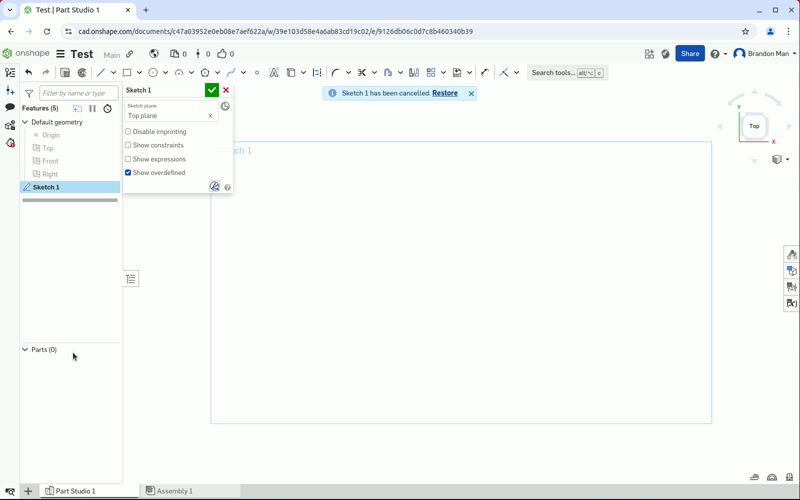
key(y)
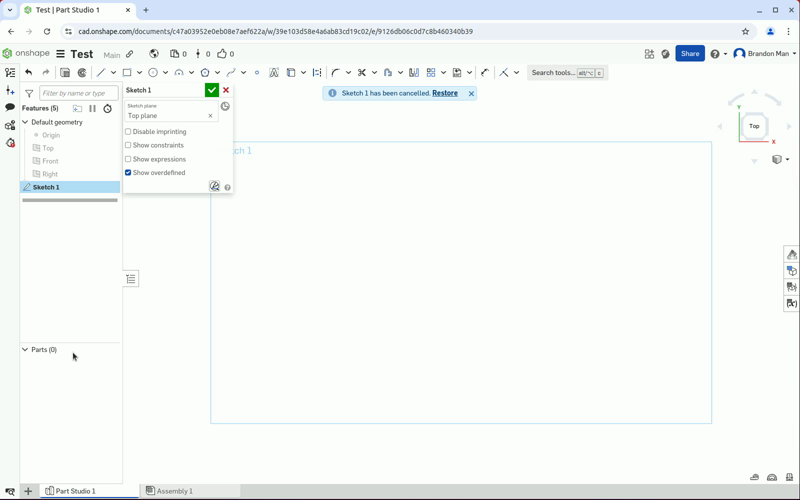
key(l)
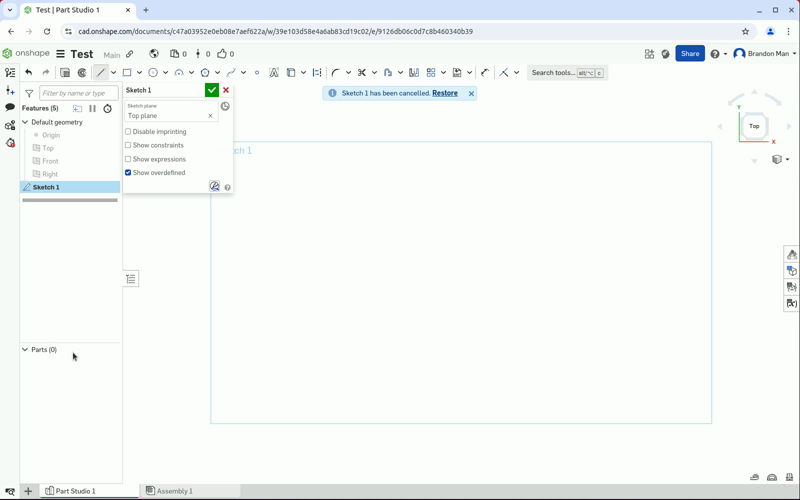
key_down(shift)
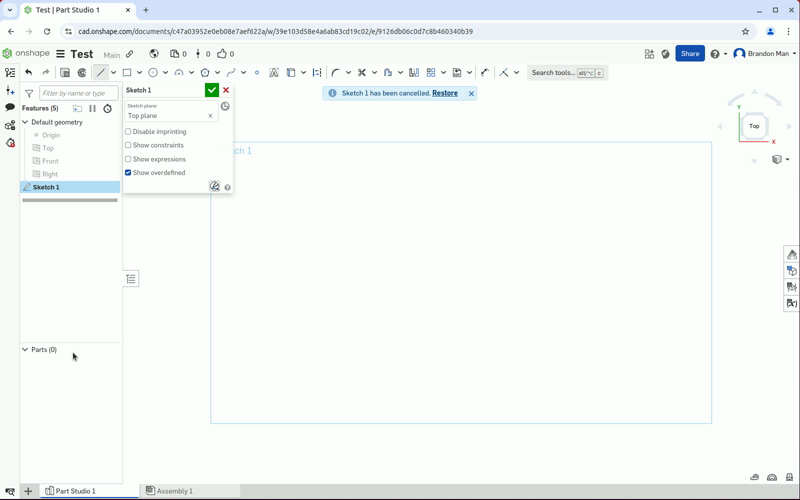
mouse_move(348, 282)
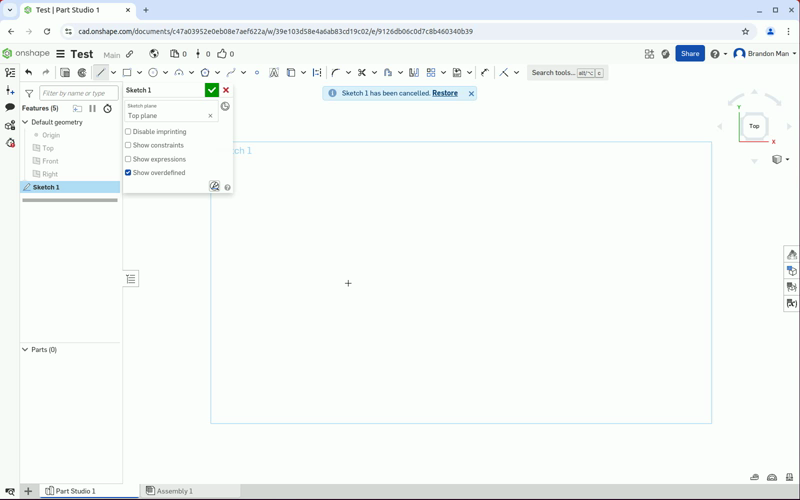
click(348, 282)
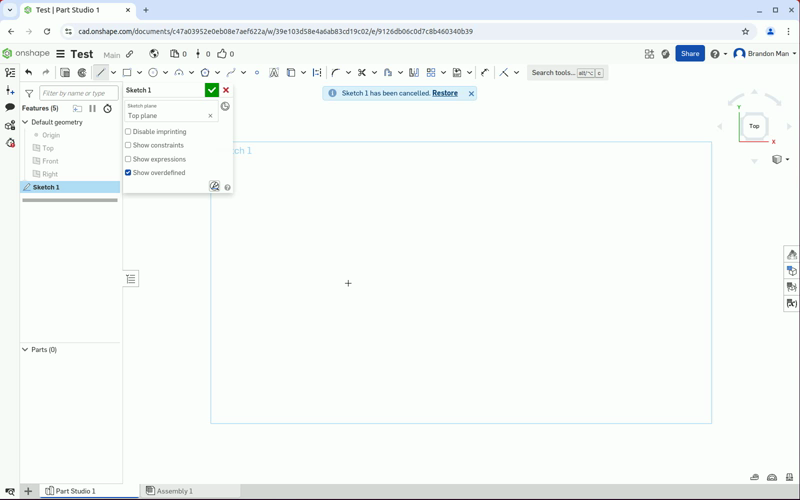
key_up(shift)
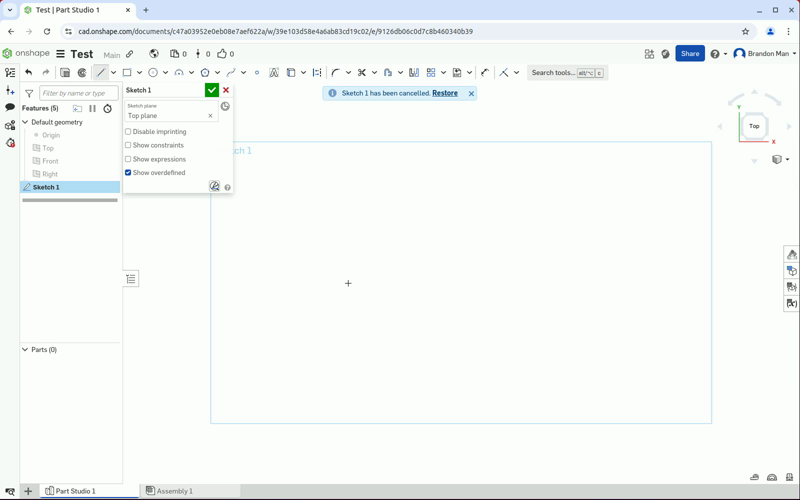
key_down(shift)
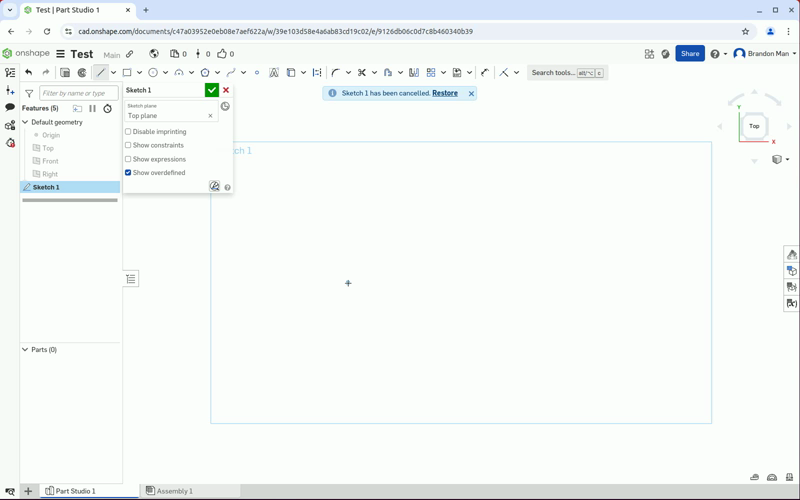
mouse_move(378, 282)
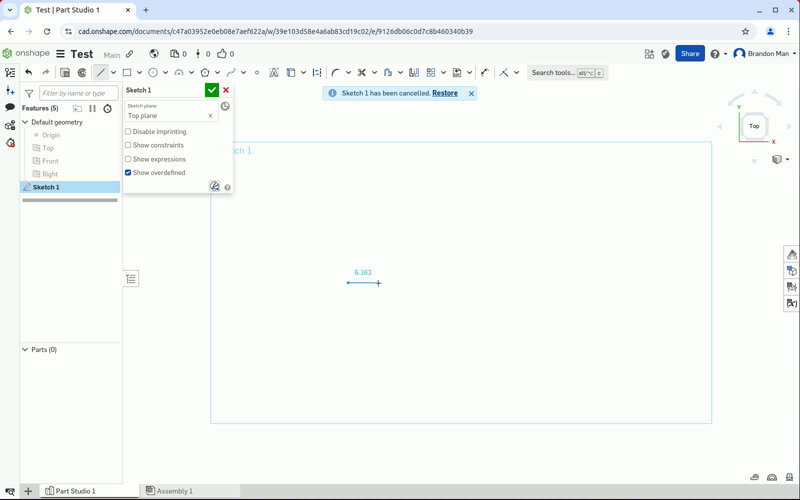
mouse_move(404, 282)
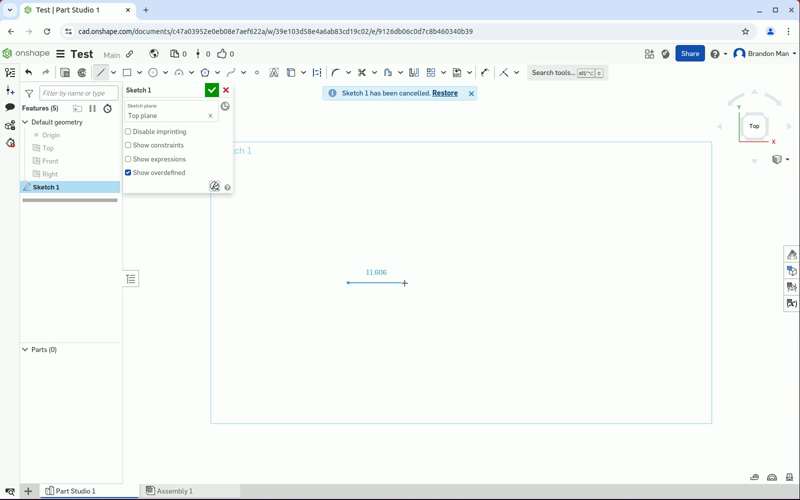
click(404, 282)
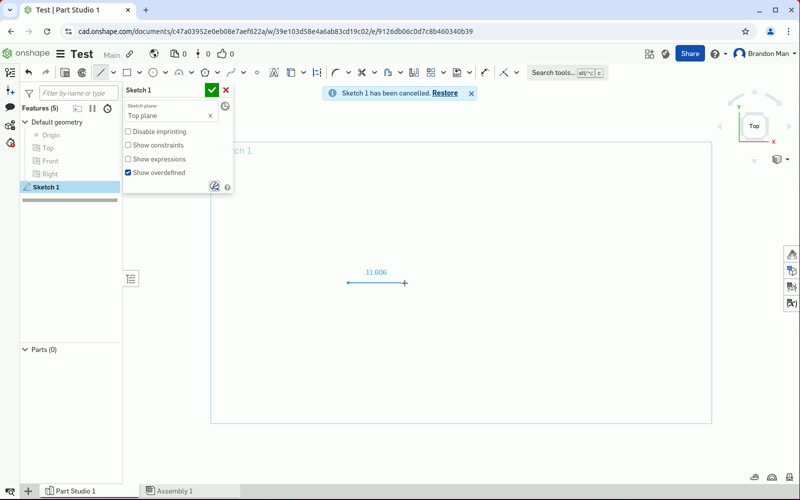
key_up(shift)
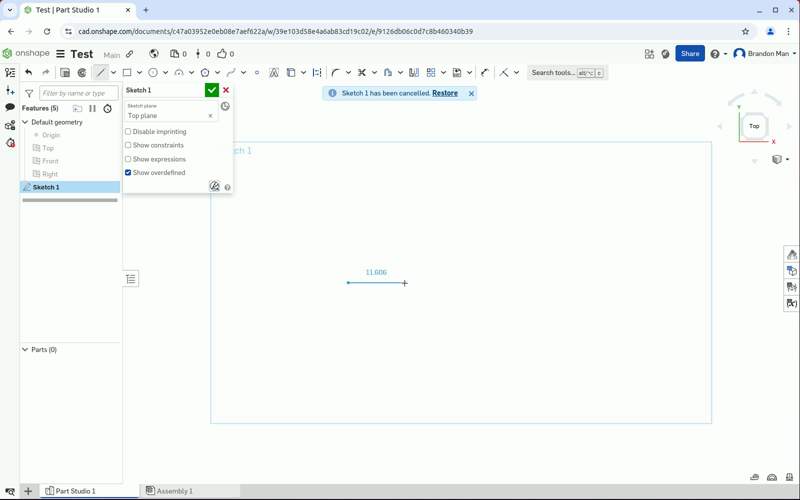
key_down(shift)
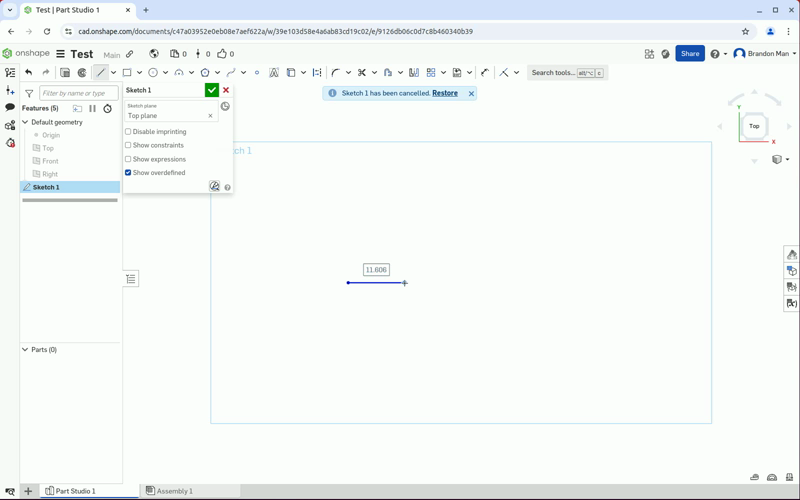
mouse_move(434, 282)
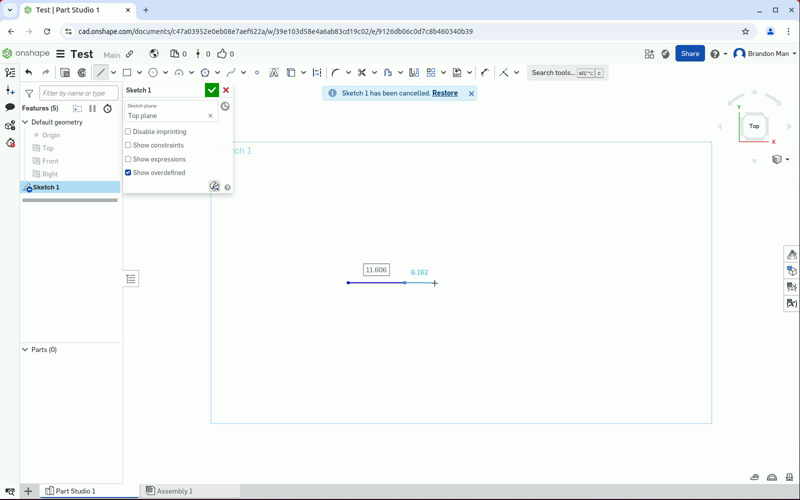
mouse_move(460, 282)
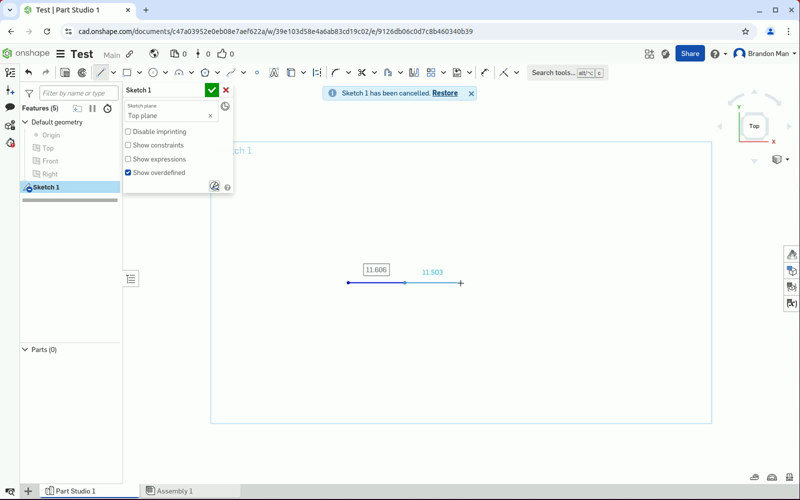
click(460, 282)
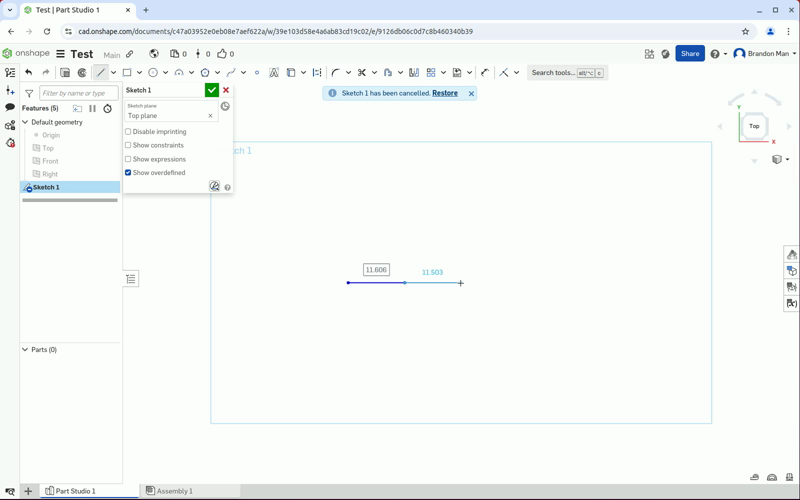
key_up(shift)
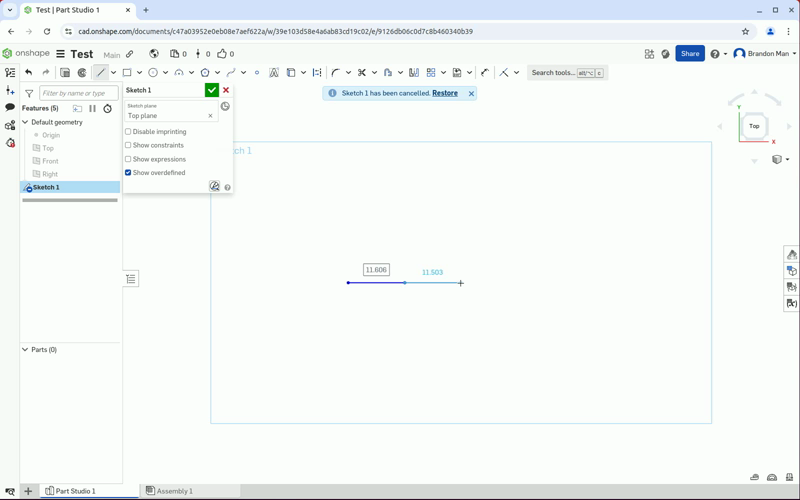
key_down(shift)
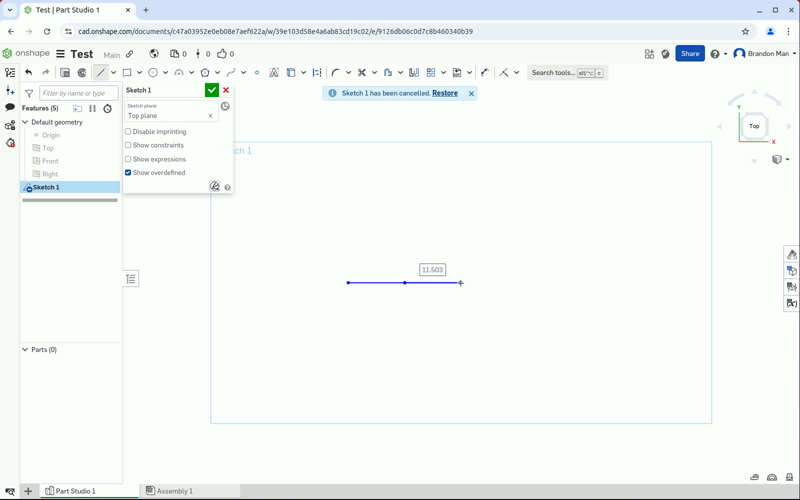
mouse_move(460, 170)
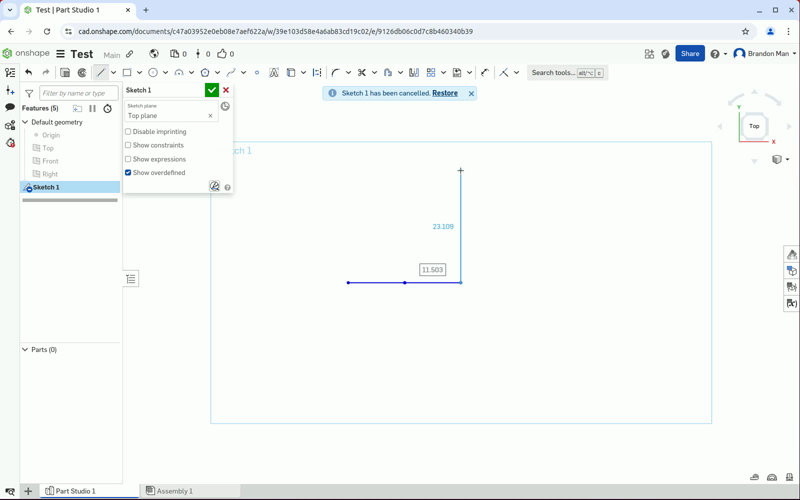
click(460, 170)
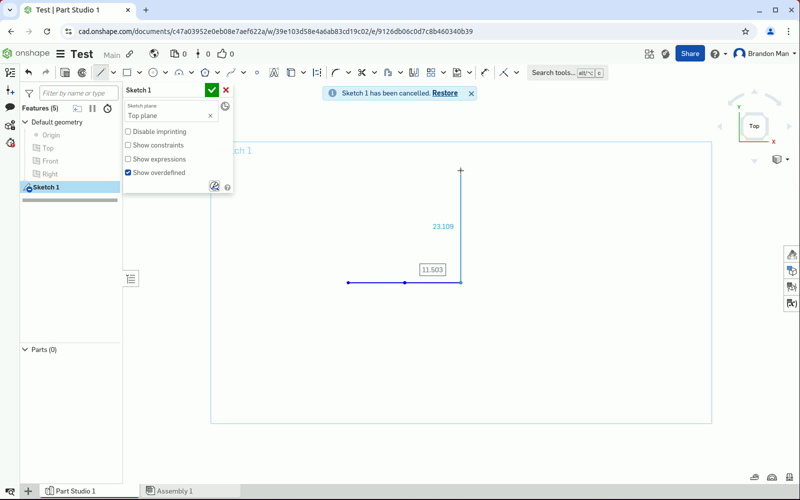
key_up(shift)
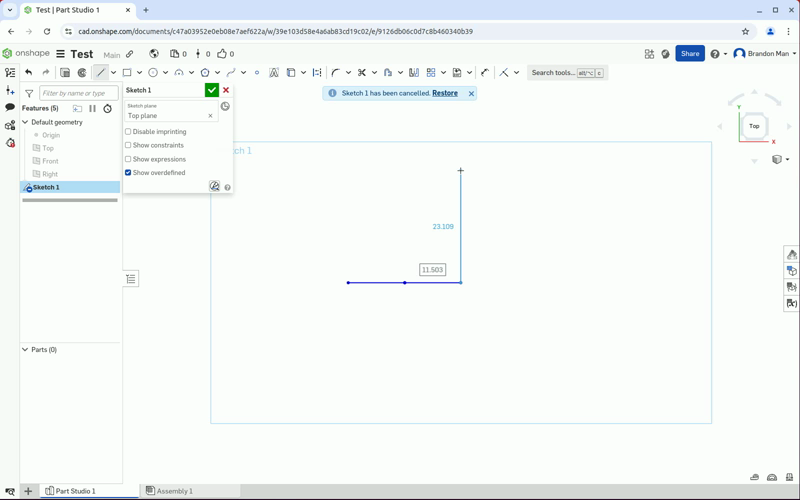
key_down(shift)
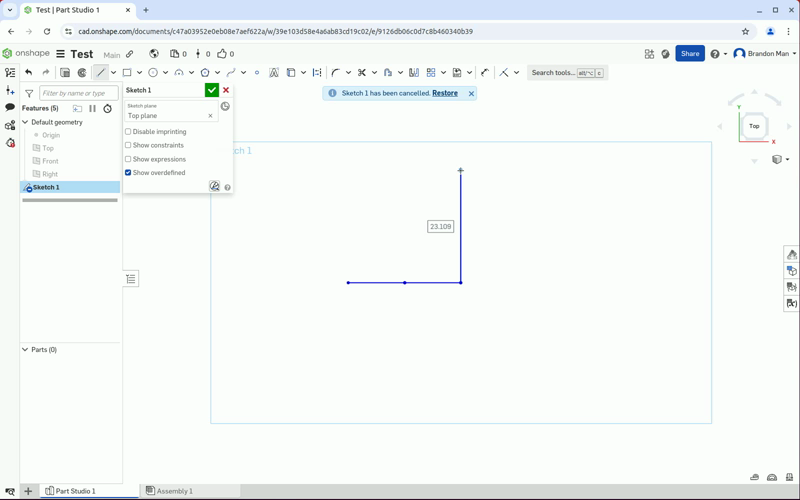
mouse_move(490, 170)
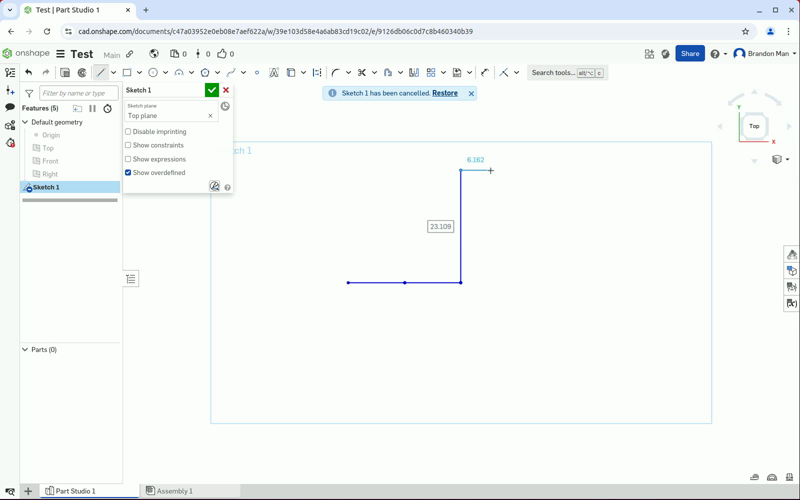
mouse_move(432, 170)
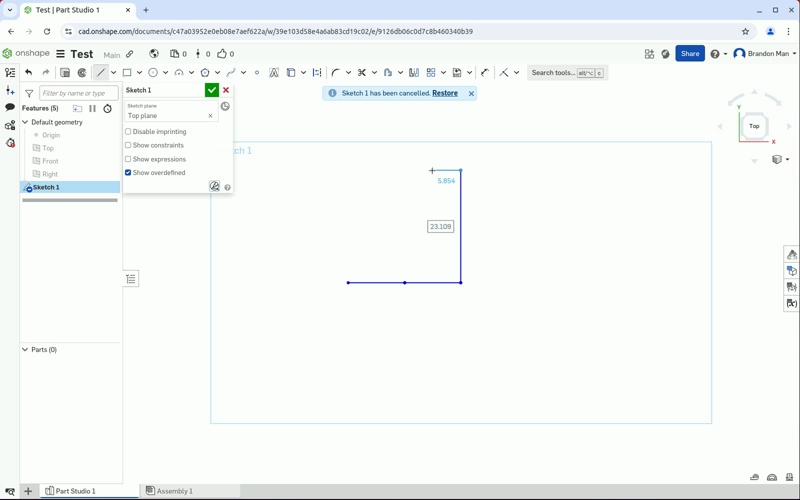
click(432, 170)
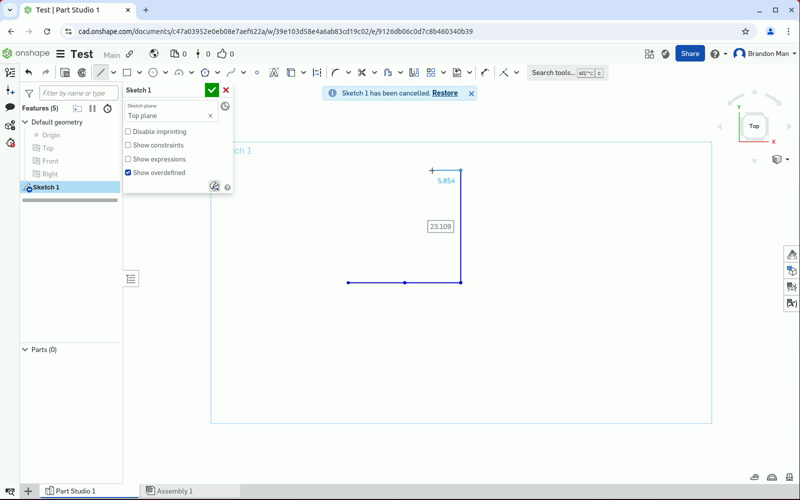
key_up(shift)
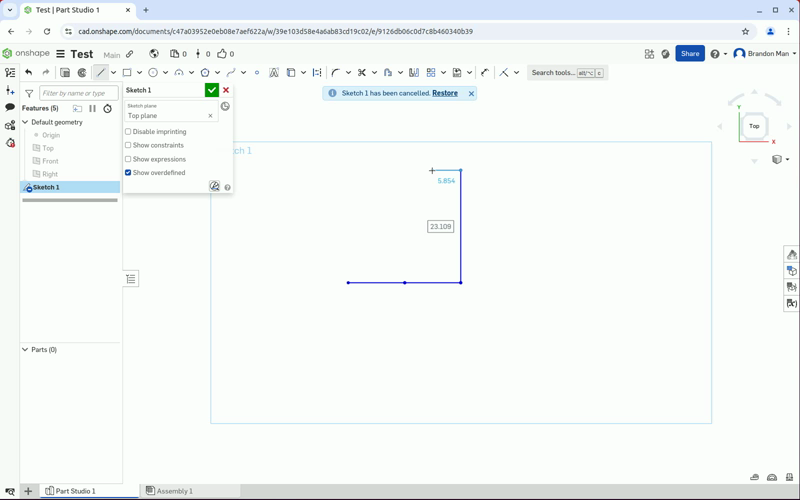
key(esc)
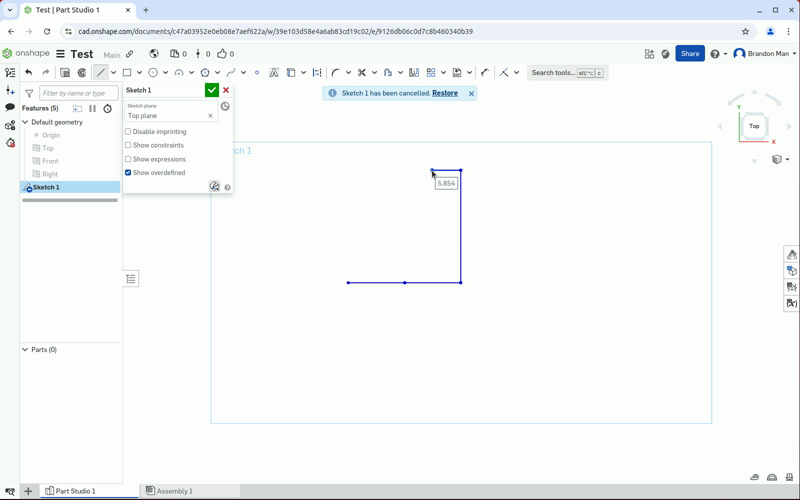
key(a)
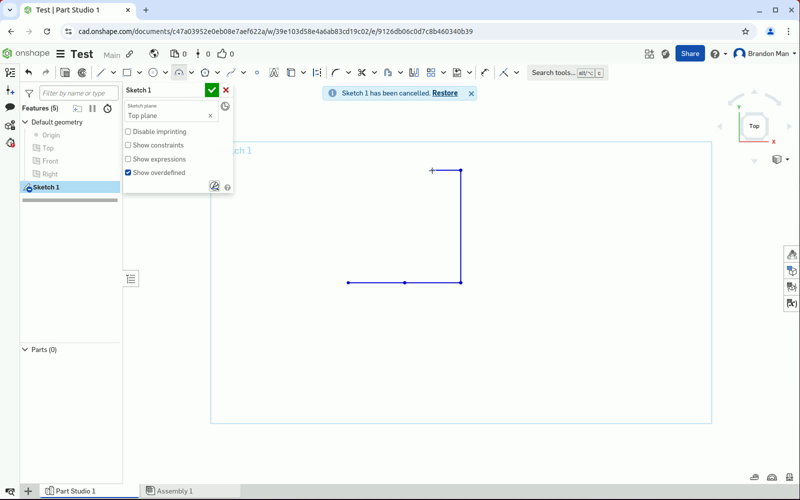
mouse_move(432, 170)
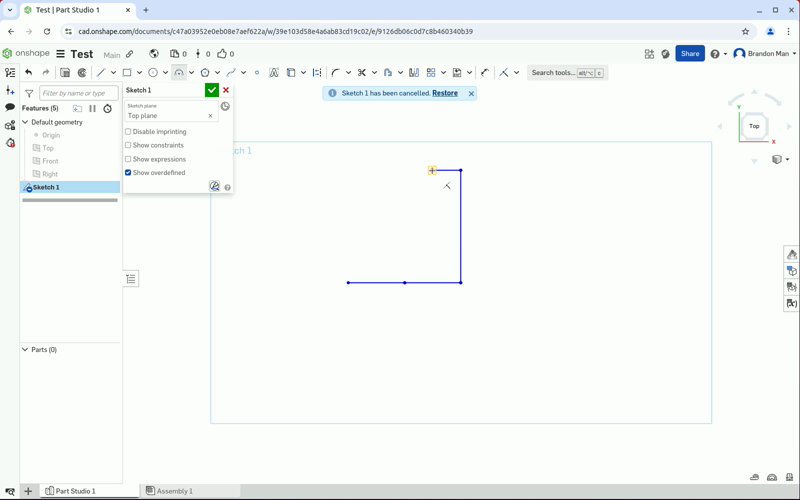
click(432, 170)
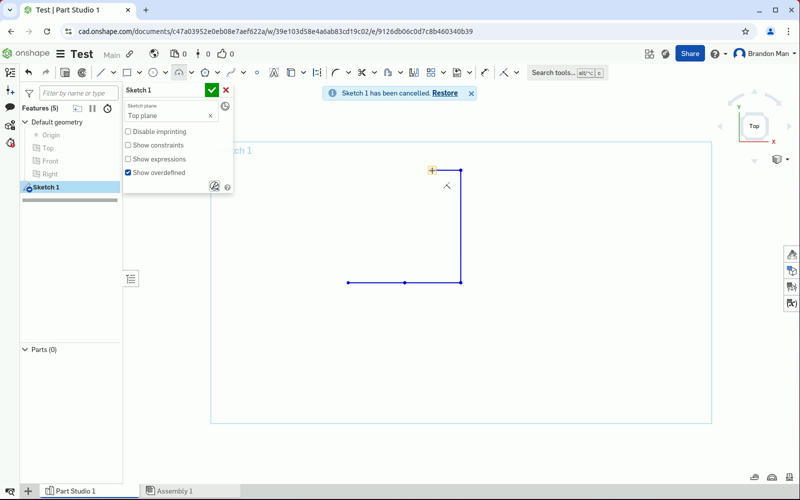
key_down(shift)
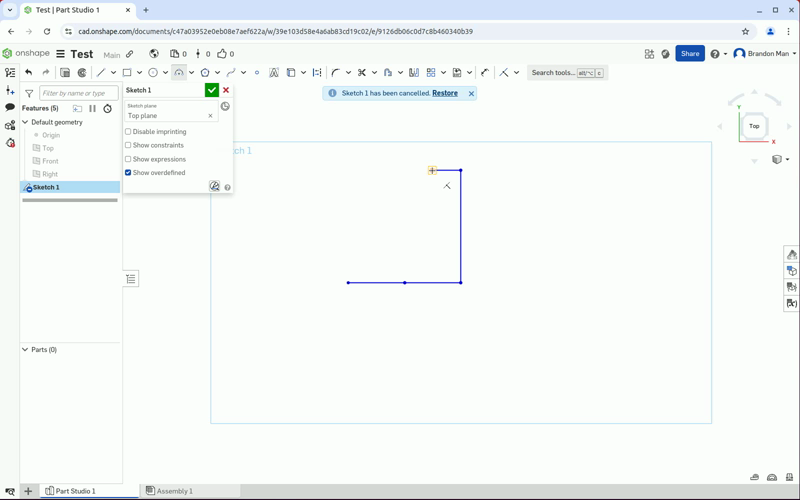
mouse_move(348, 254)
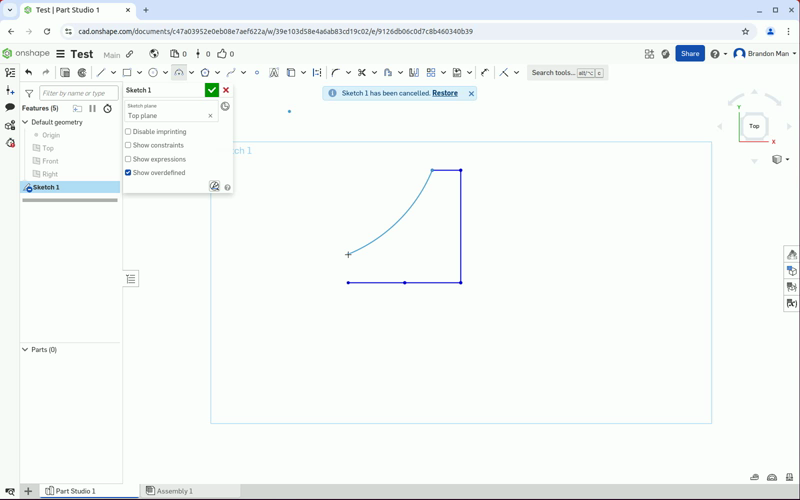
click(348, 254)
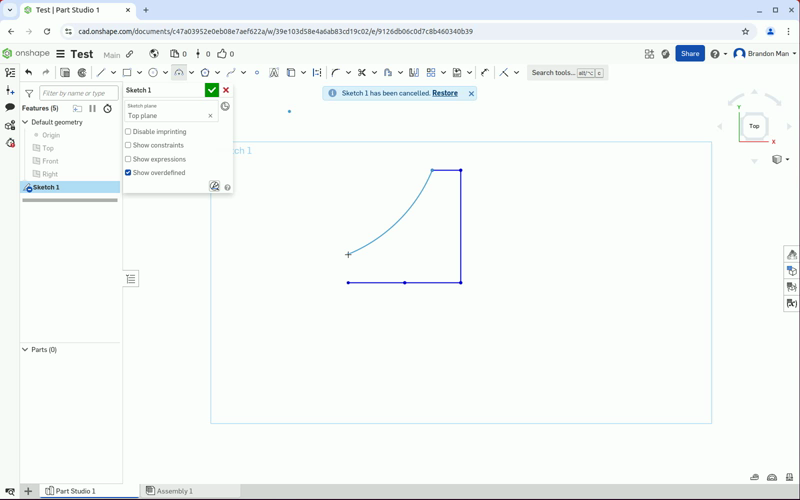
mouse_move(407, 229)
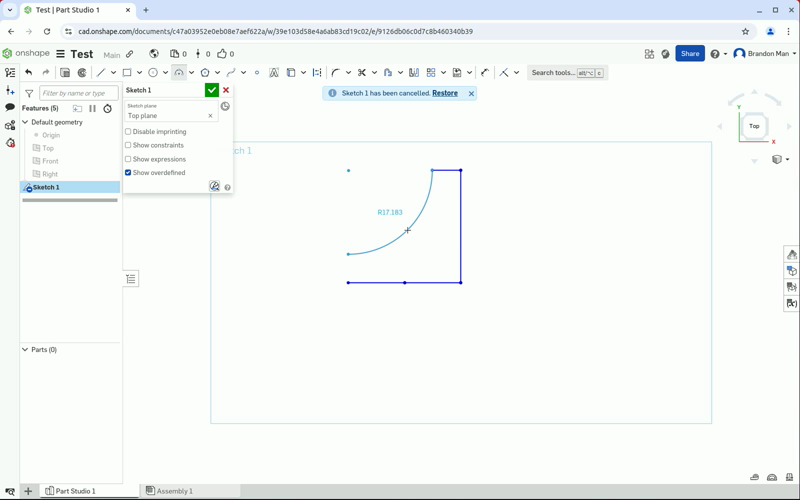
click(407, 229)
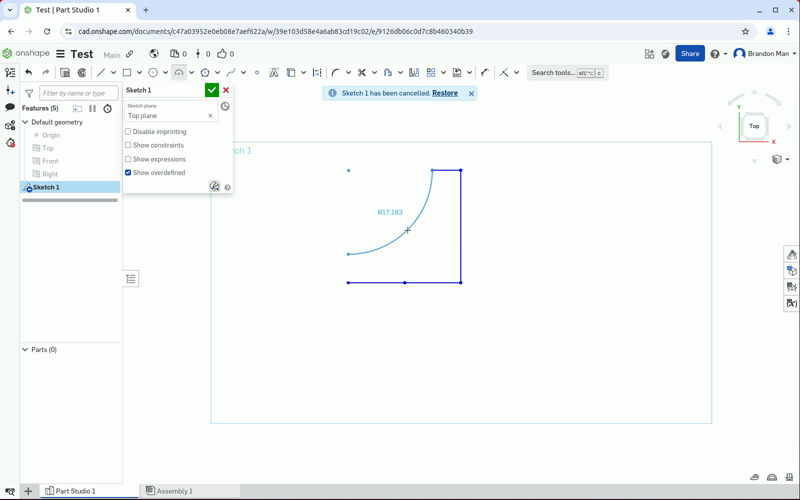
key_up(shift)
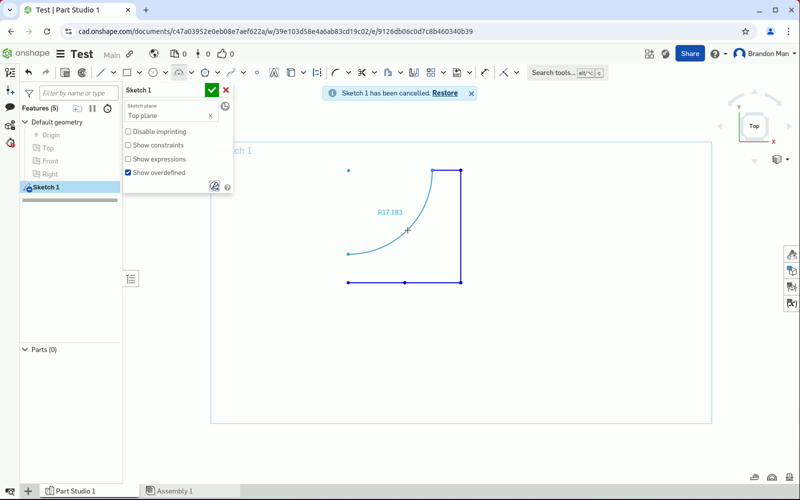
key(esc)
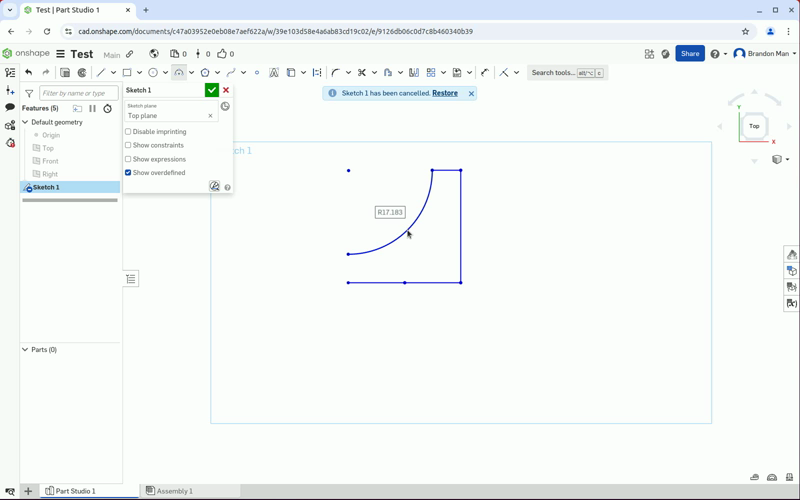
key(l)
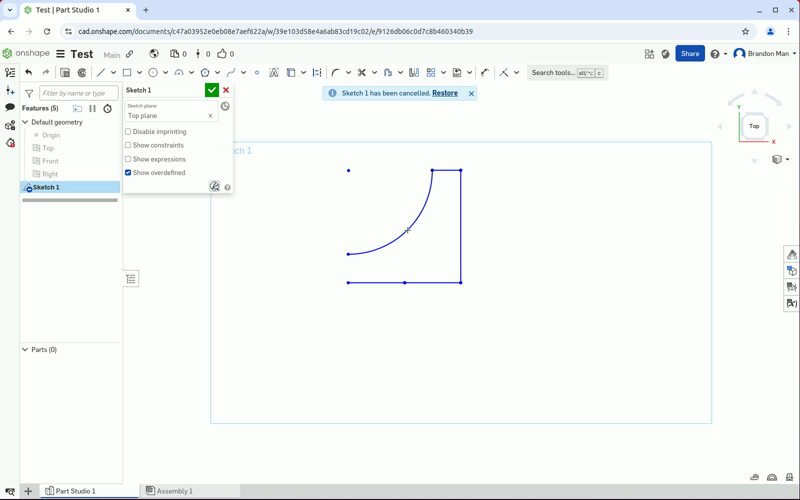
mouse_move(348, 254)
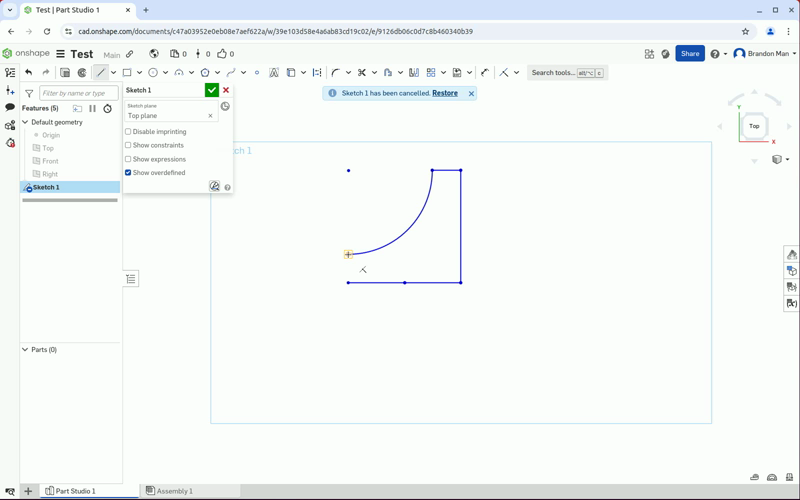
click(348, 254)
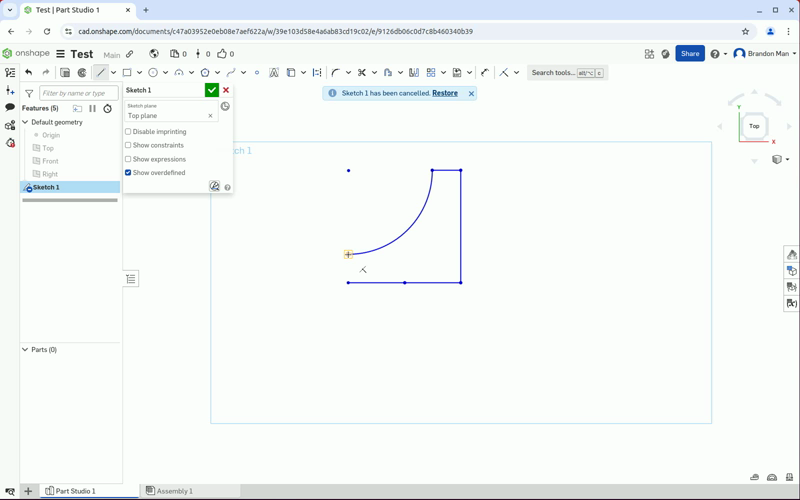
mouse_move(378, 254)
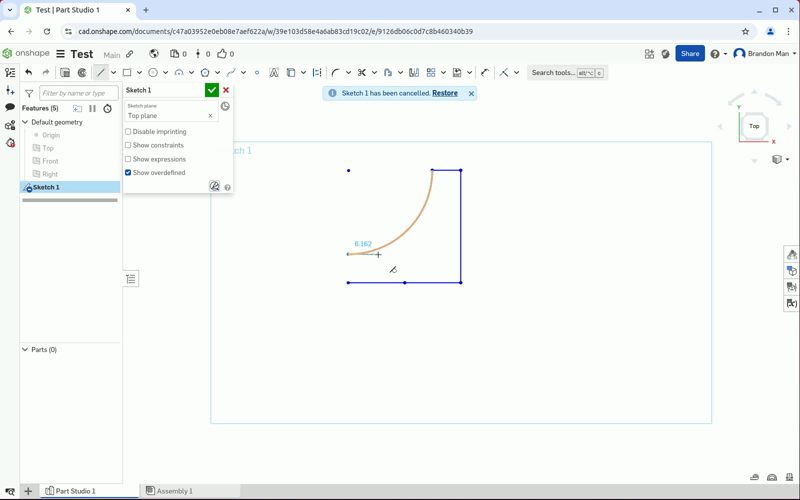
key_down(shift)
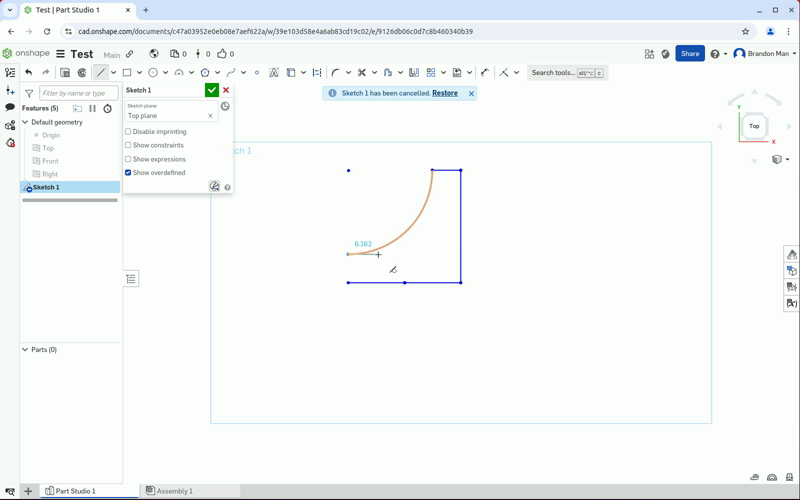
mouse_move(348, 282)
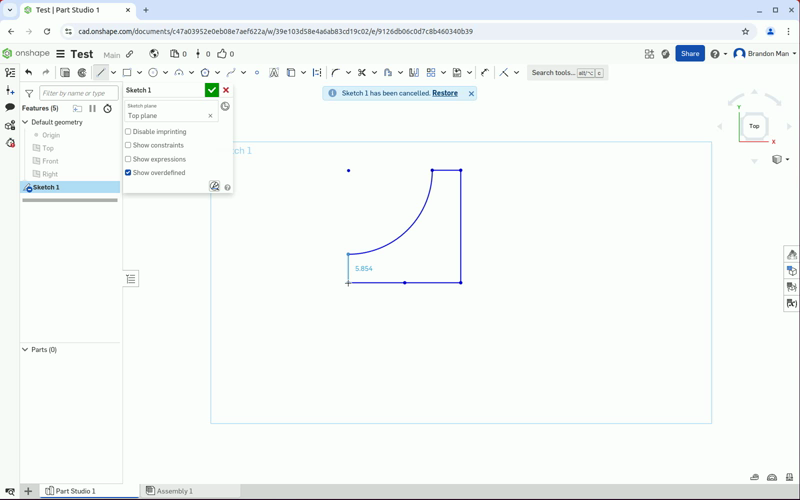
key_up(shift)
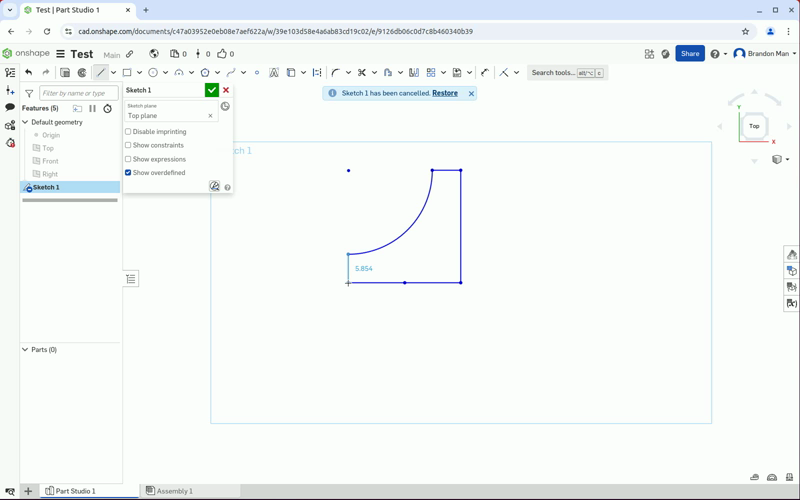
click(348, 282)
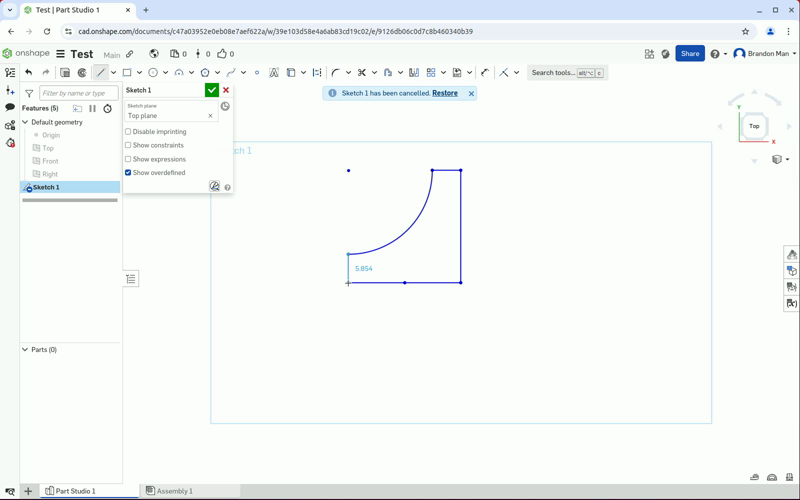
key(esc)
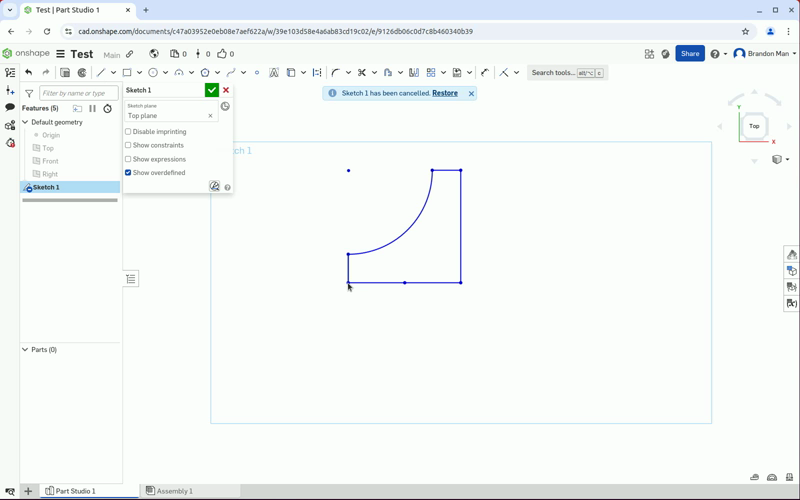
mouse_move(397, 260)
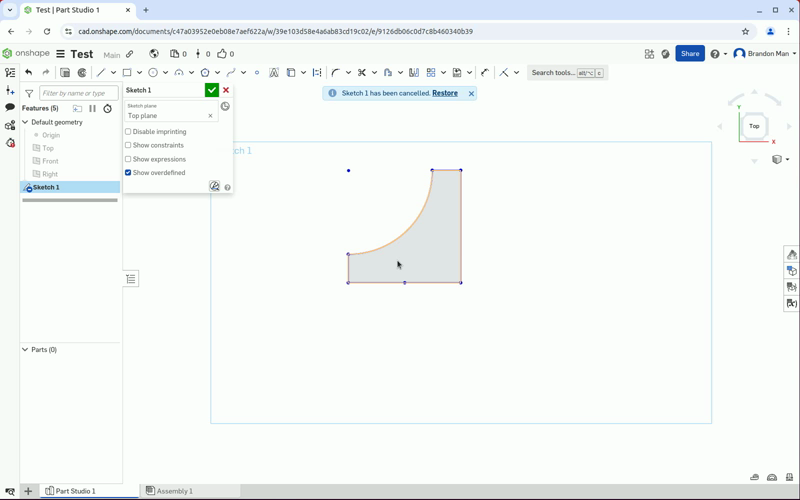
click(397, 260)
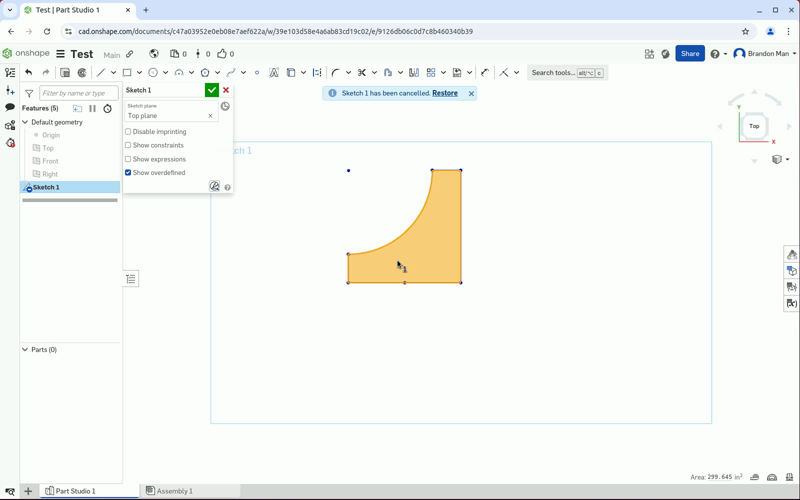
mouse_move(73, 352)
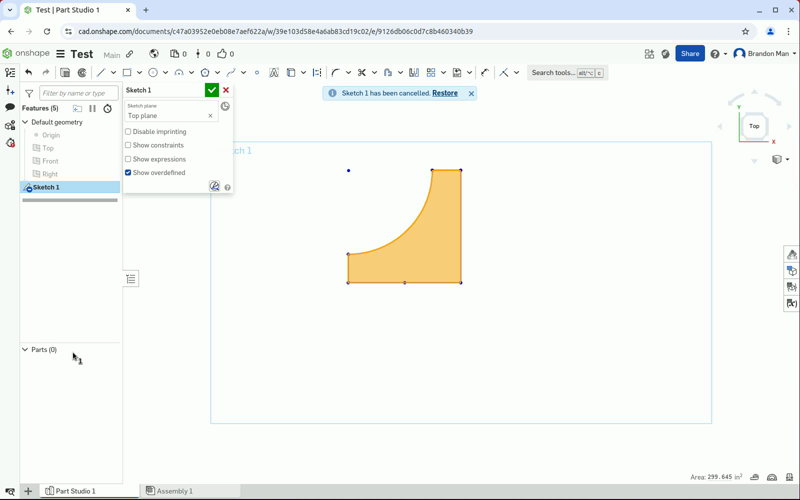
key(shift+y)
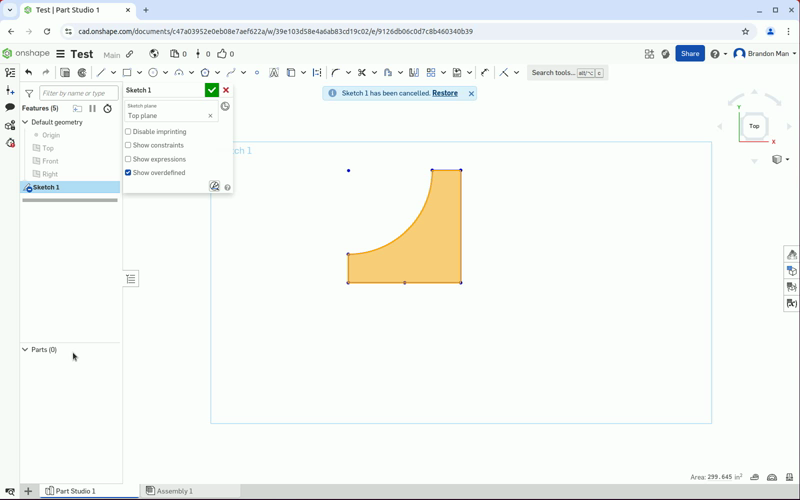
key(shift+e)
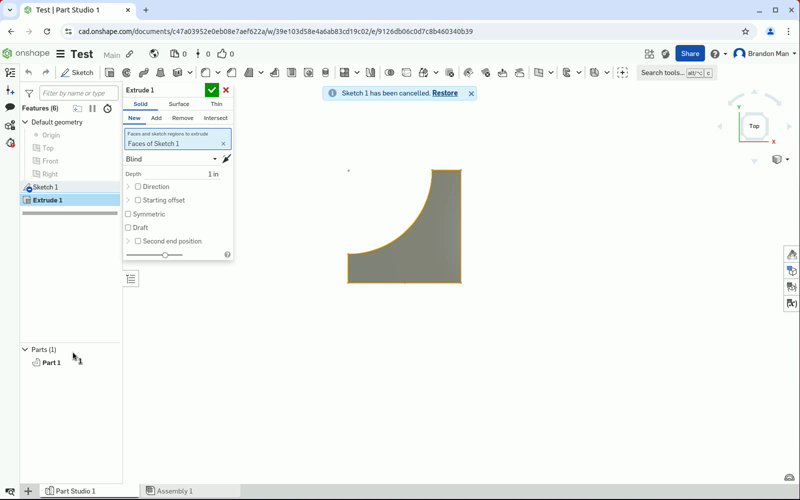
mouse_move(143, 106)
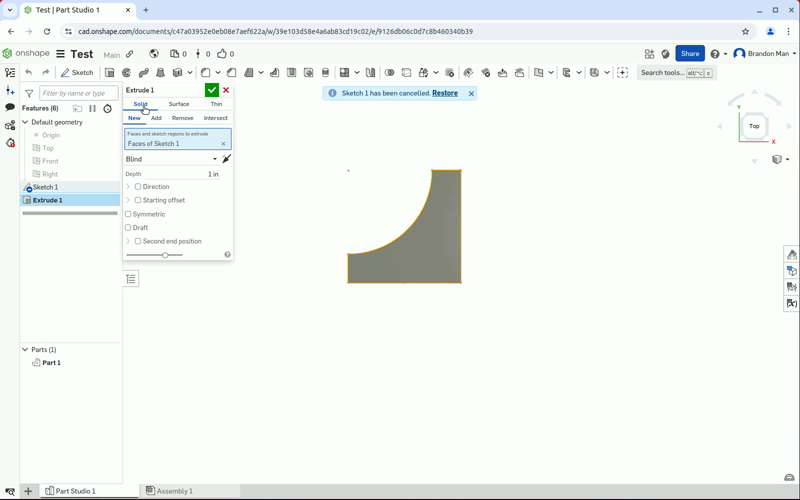
click(143, 106)
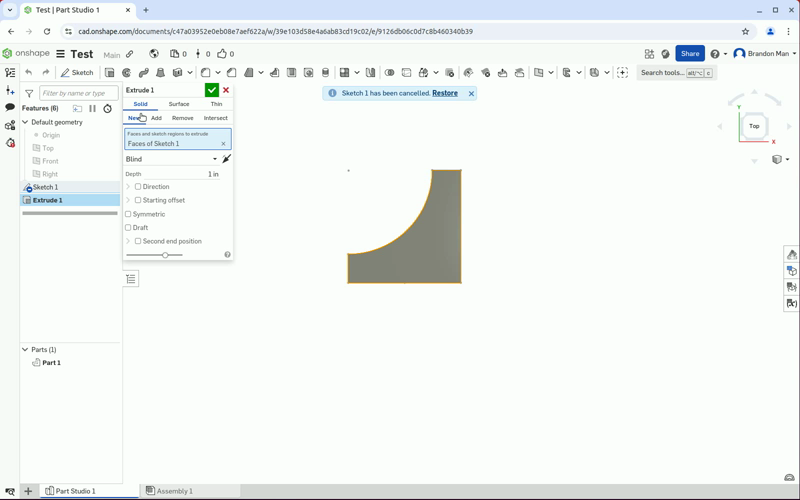
mouse_move(137, 120)
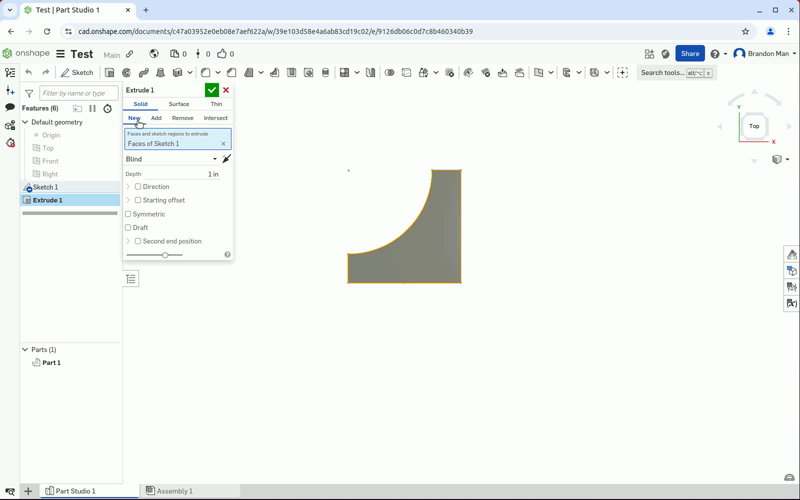
click(137, 120)
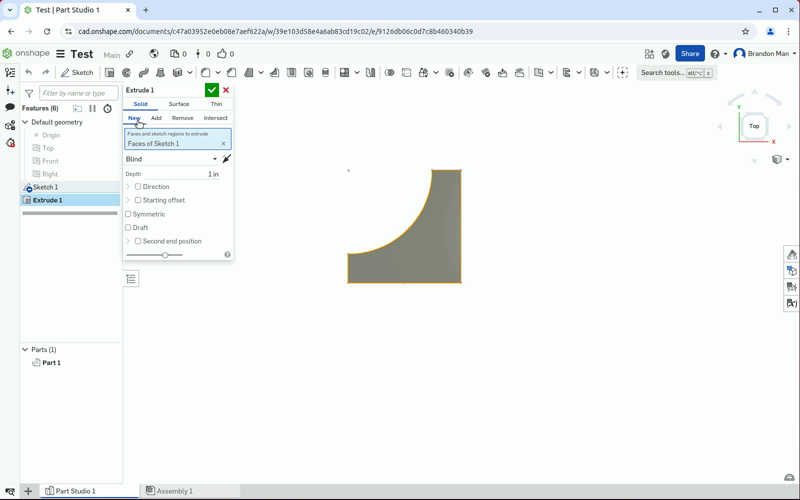
key(tab, 4)
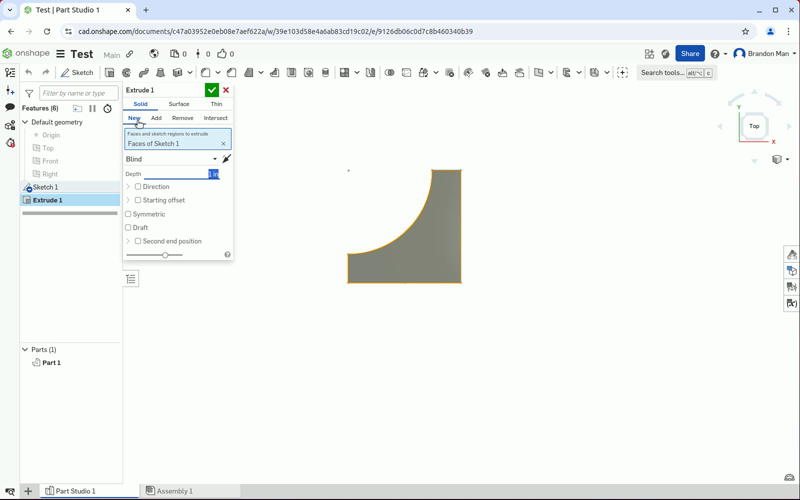
text(1.444)
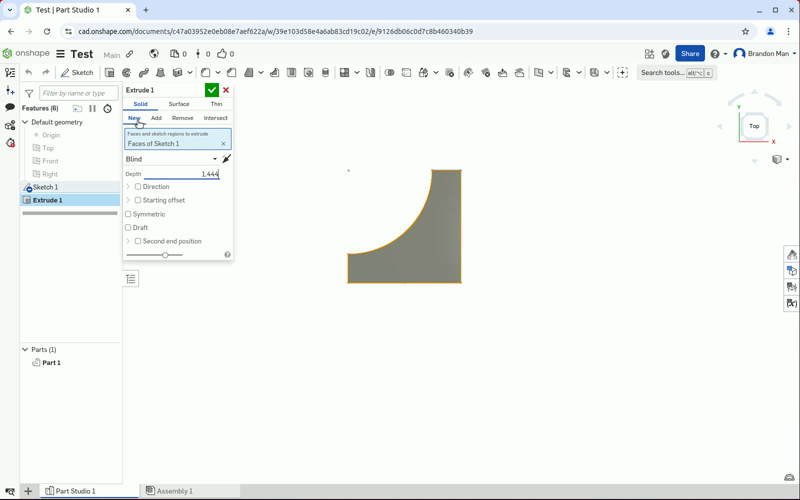
key(enter)
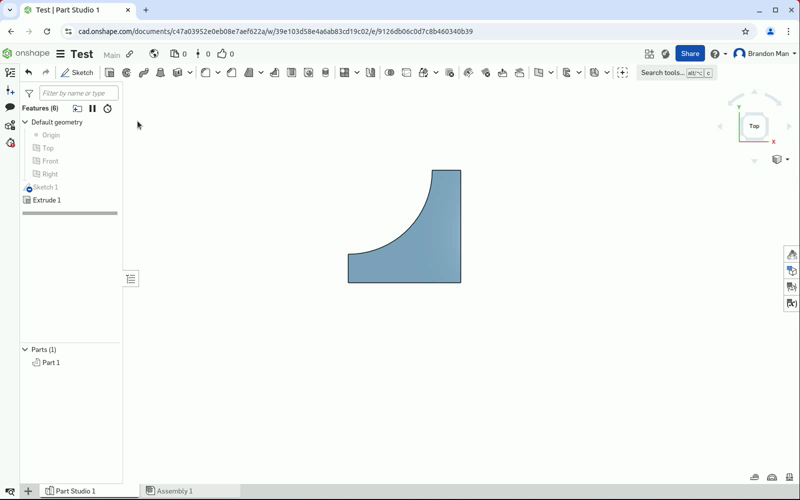
key(shift+h)
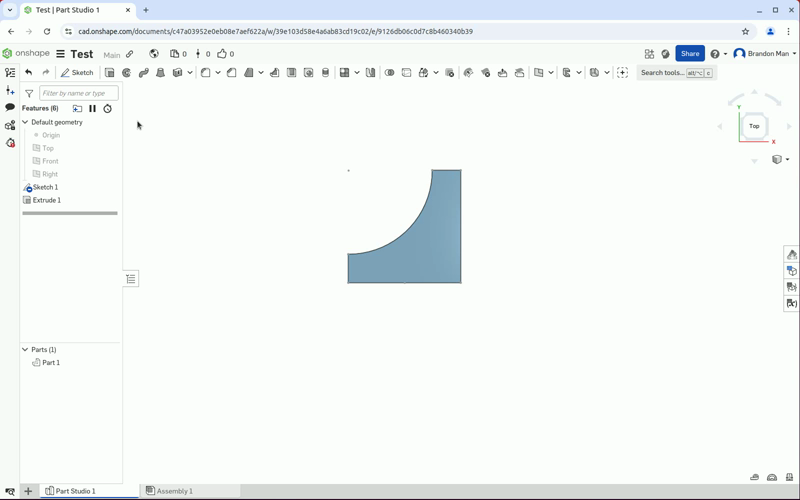
key(shift+h)
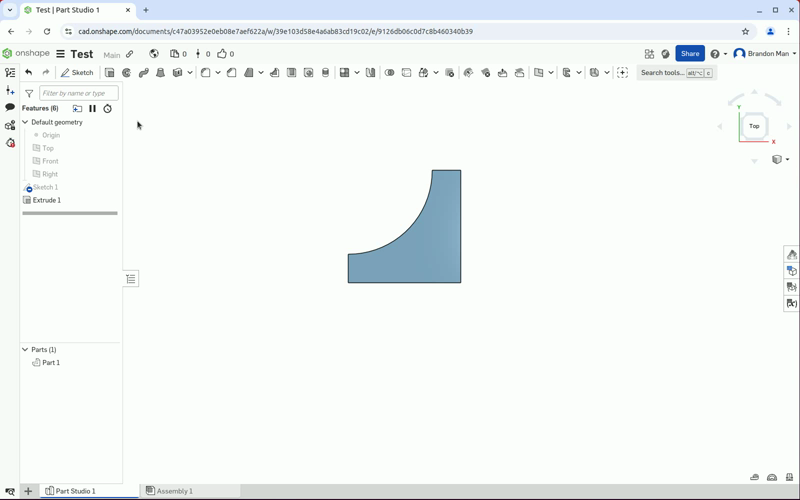
mouse_move(73, 189)
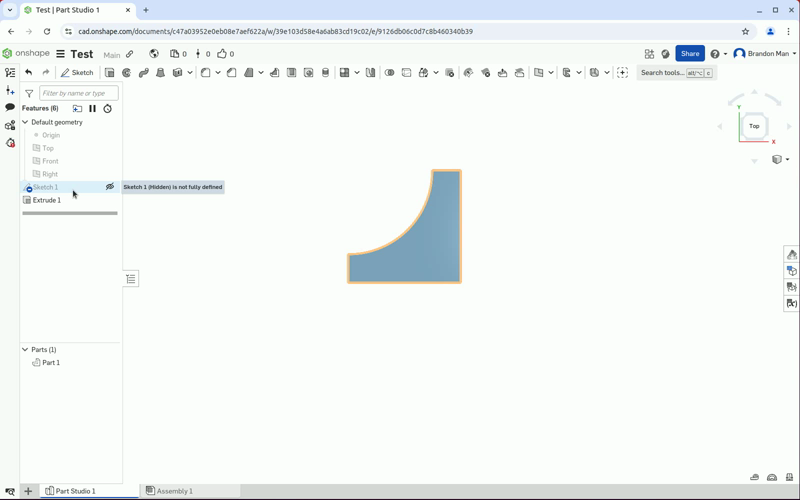
click(73, 189)
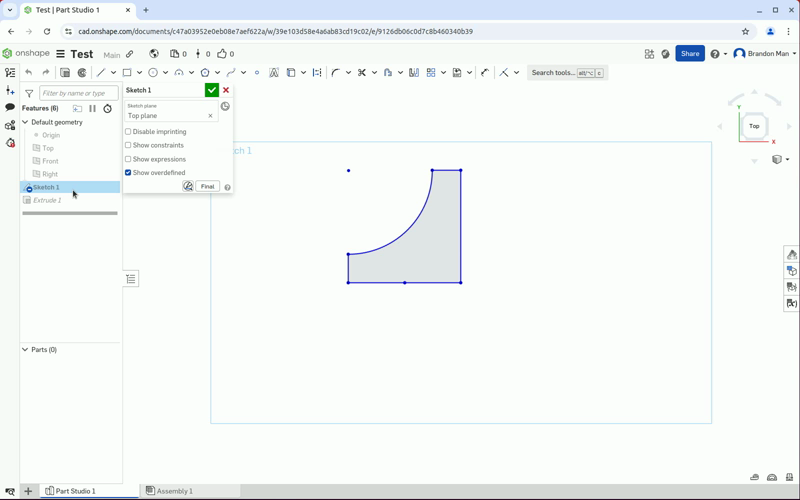
mouse_move(229, 92)
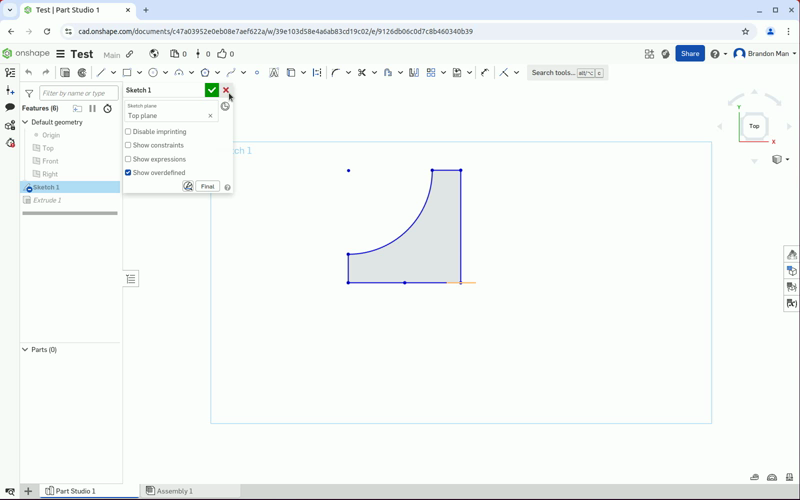
click(229, 92)
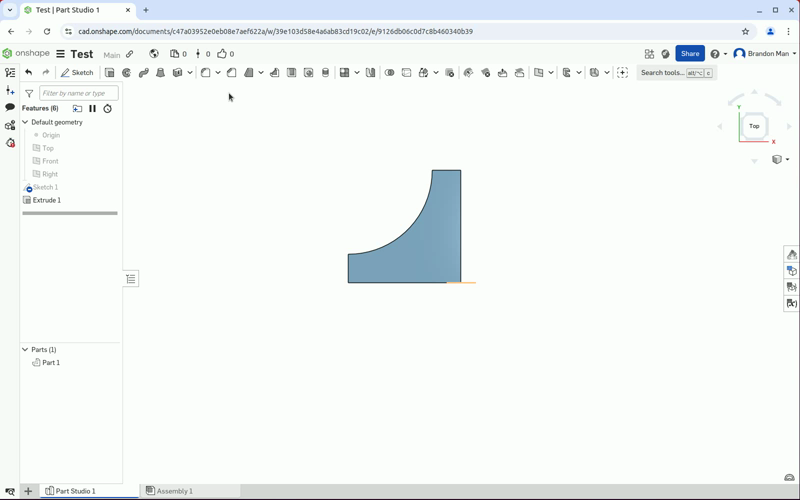
mouse_move(541, 75)
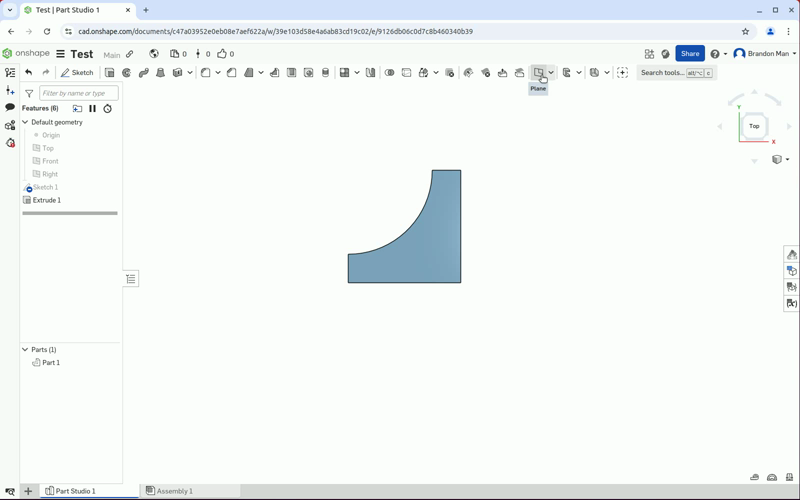
click(541, 75)
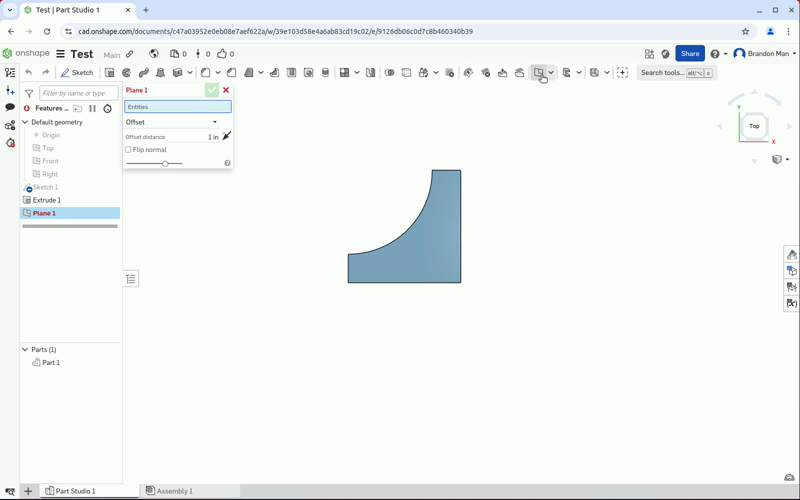
mouse_move(73, 150)
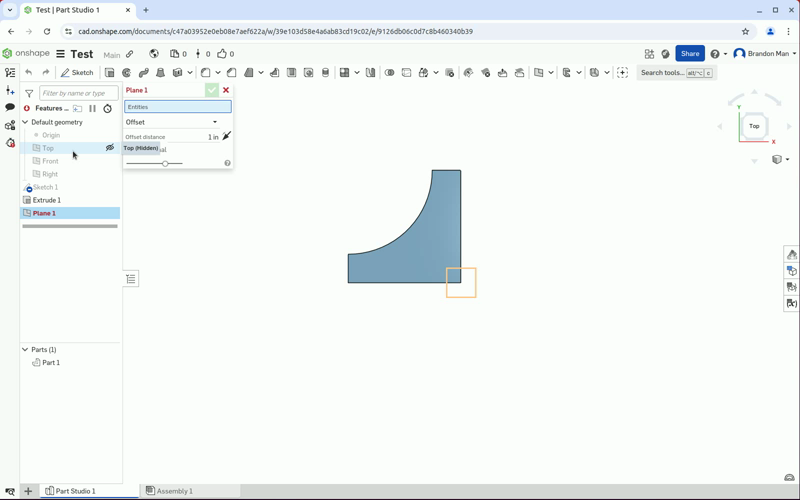
click(73, 150)
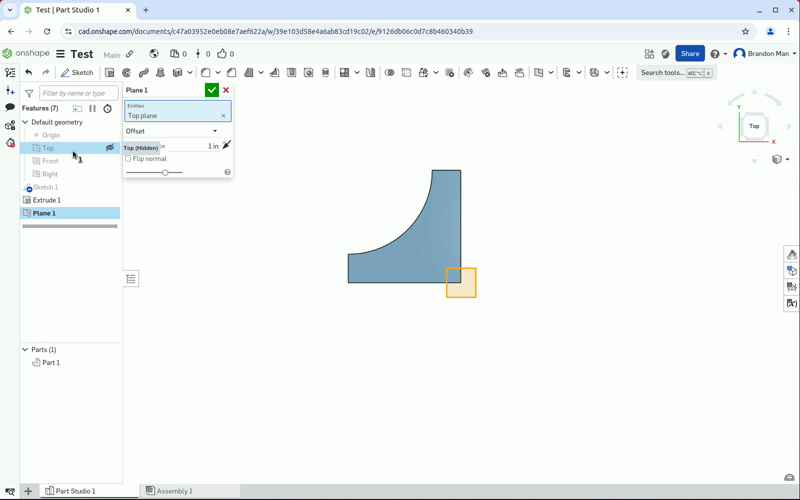
key(tab, 2)
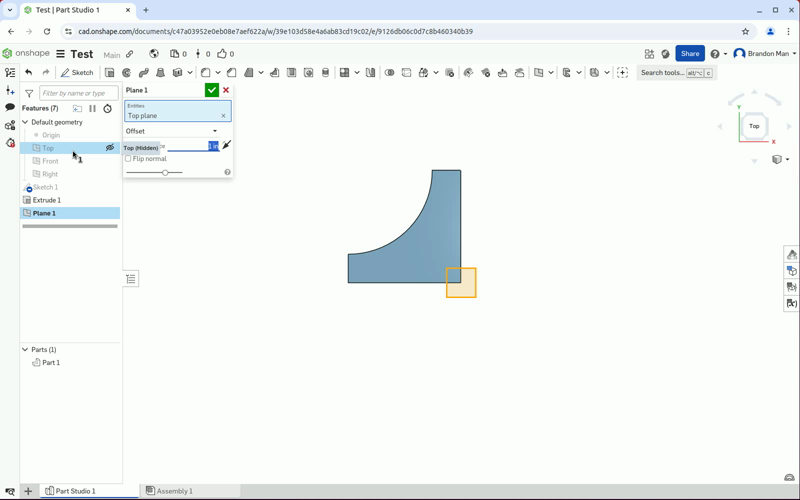
text(1.448)
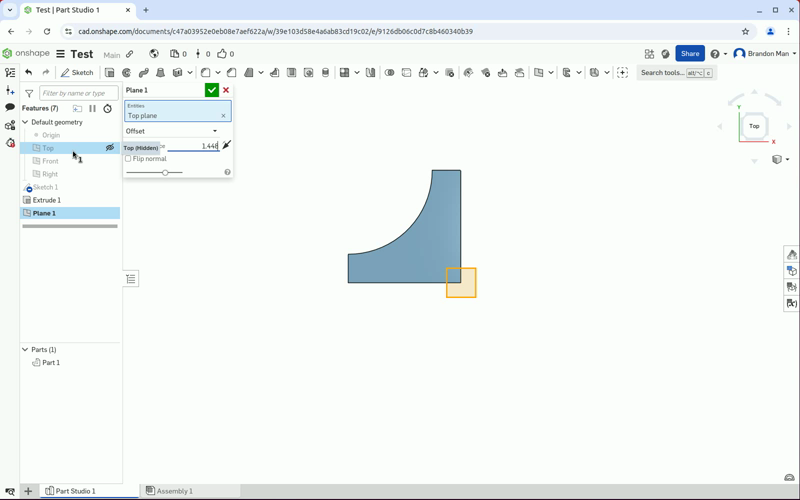
key(enter, 2)
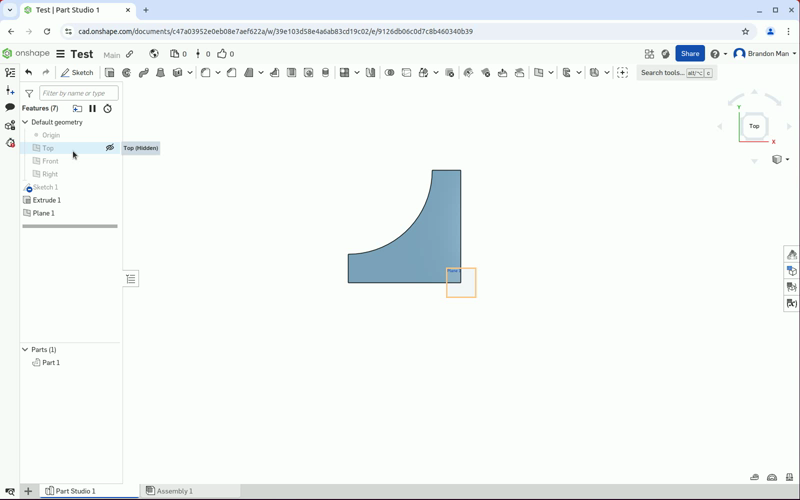
key(shift+s)
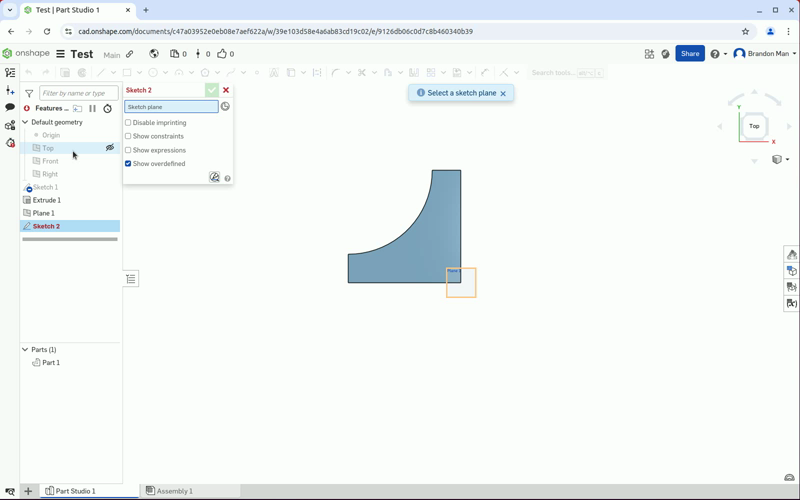
mouse_move(73, 215)
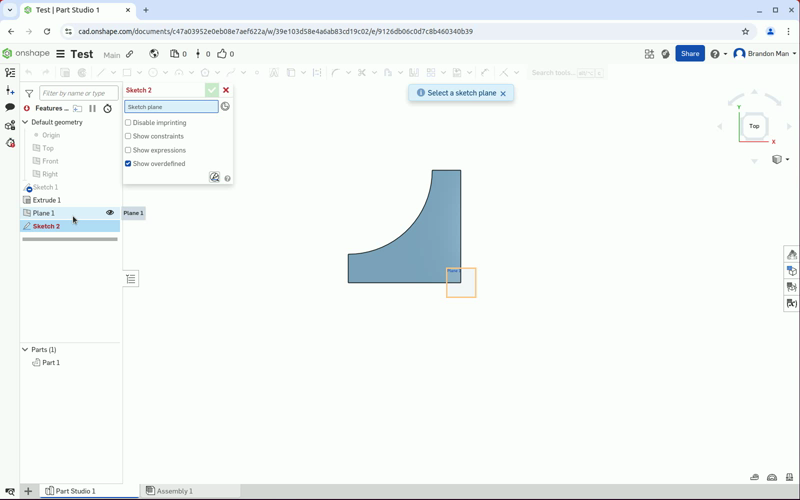
click(73, 215)
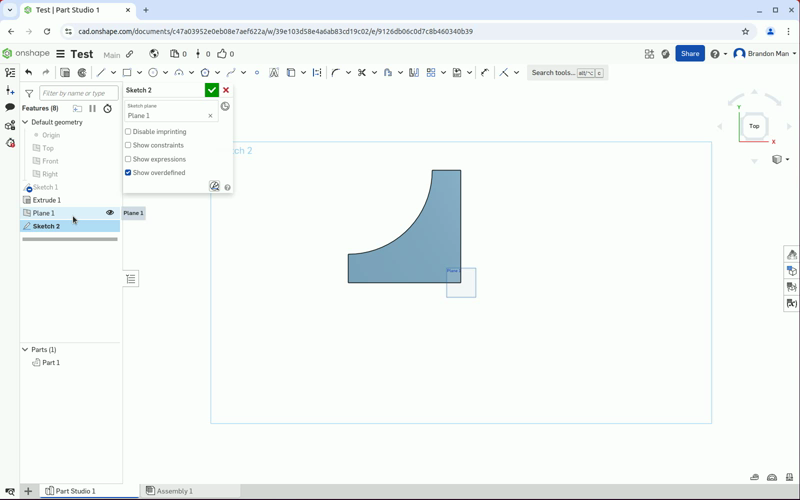
mouse_move(73, 352)
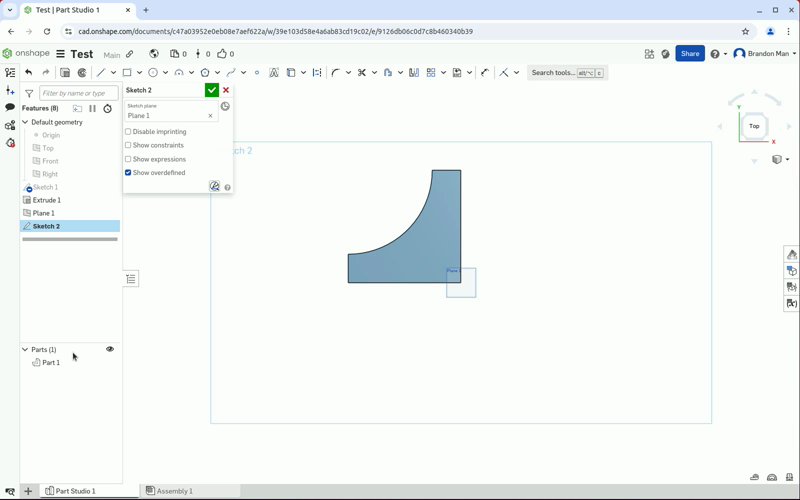
key(y)
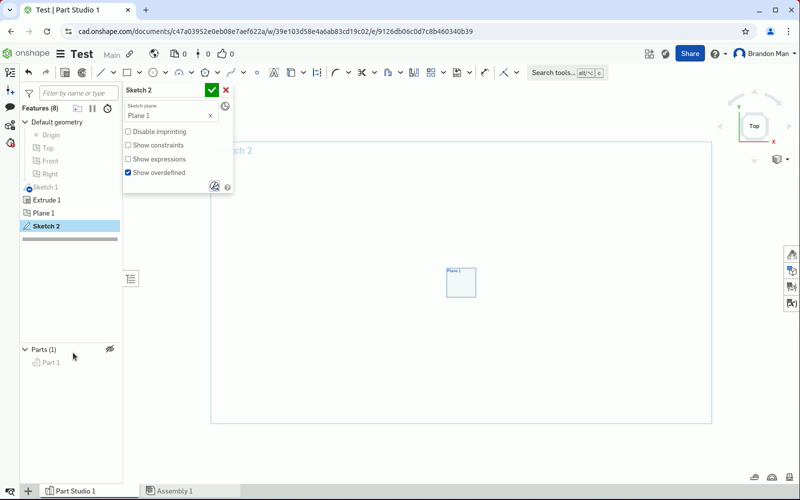
key(c)
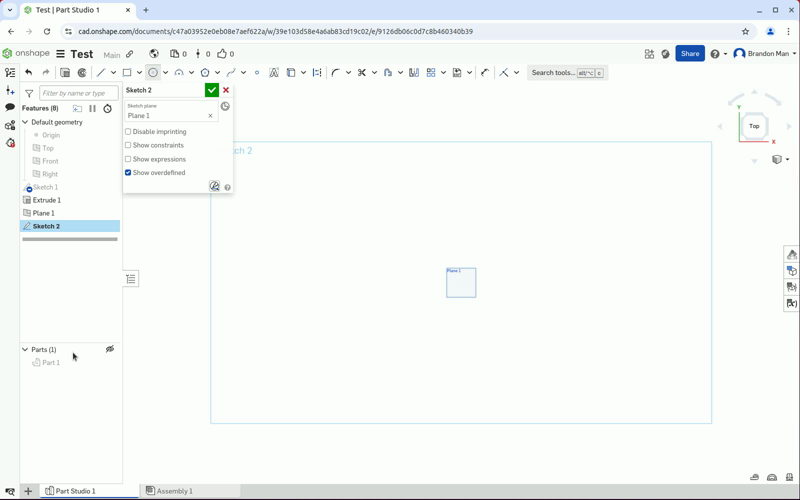
key_down(shift)
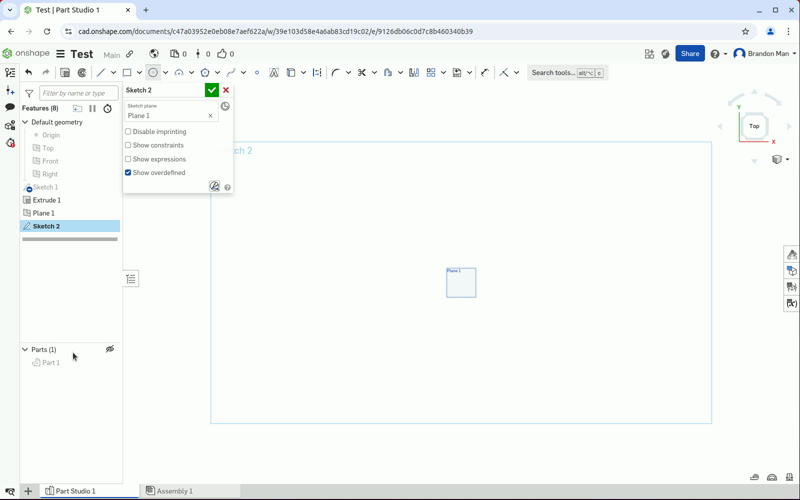
mouse_move(367, 268)
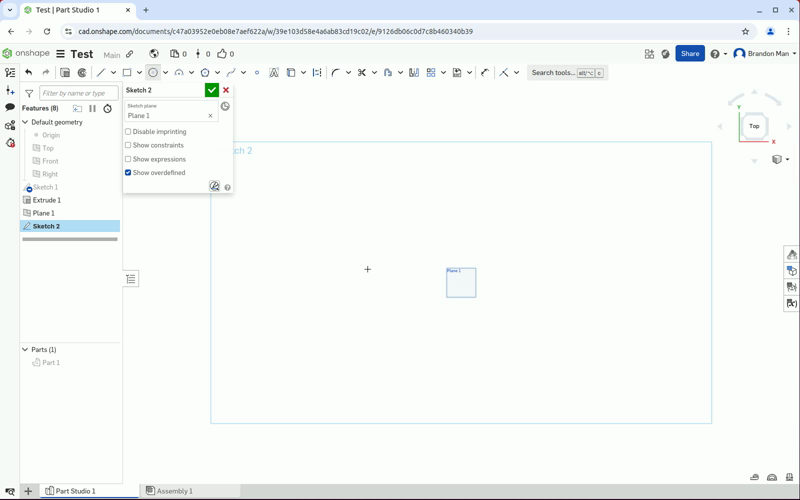
click(367, 268)
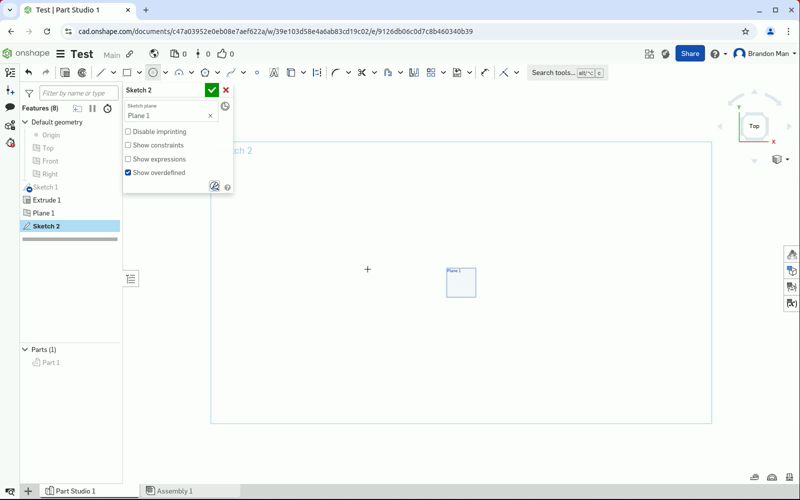
key_up(shift)
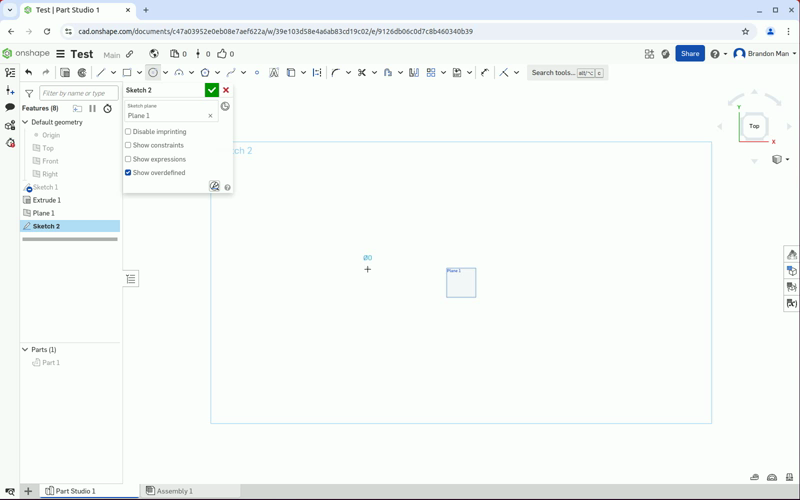
mouse_move(371, 268)
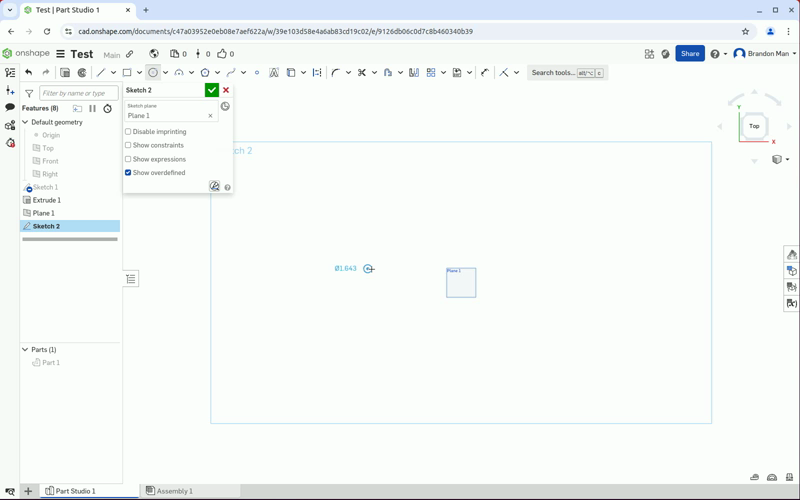
click(371, 268)
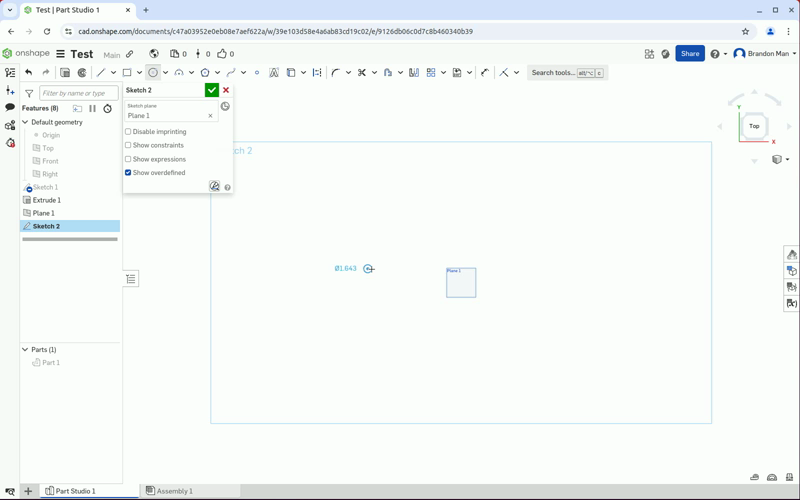
key(esc)
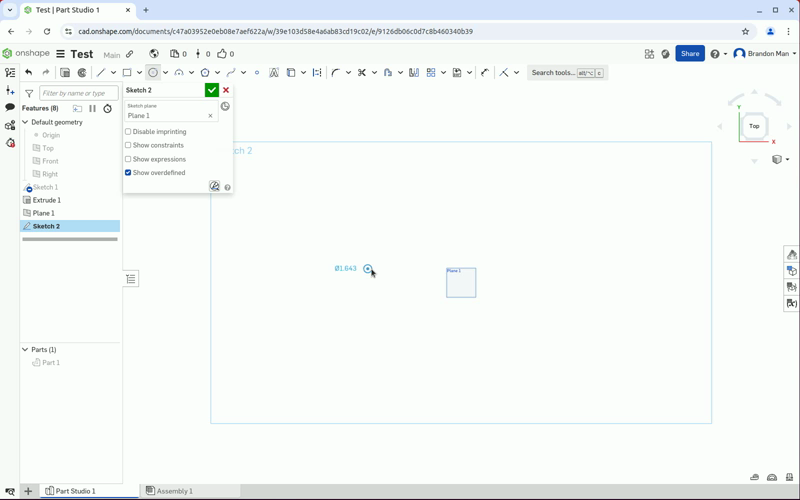
mouse_move(371, 268)
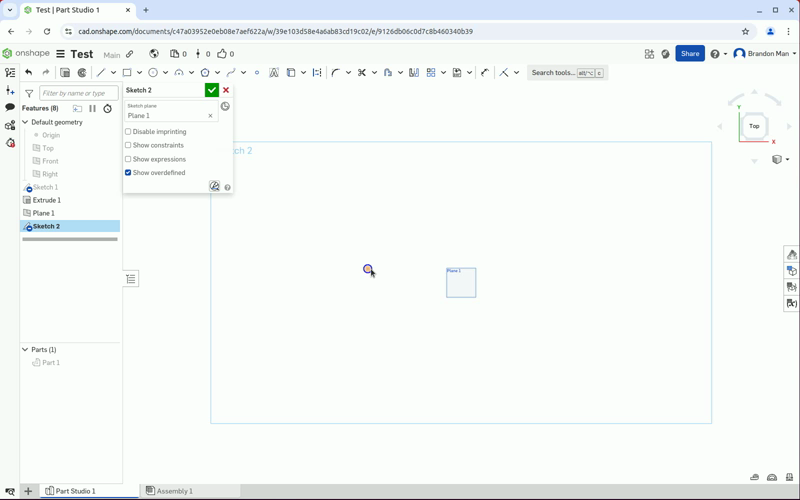
scroll(6)
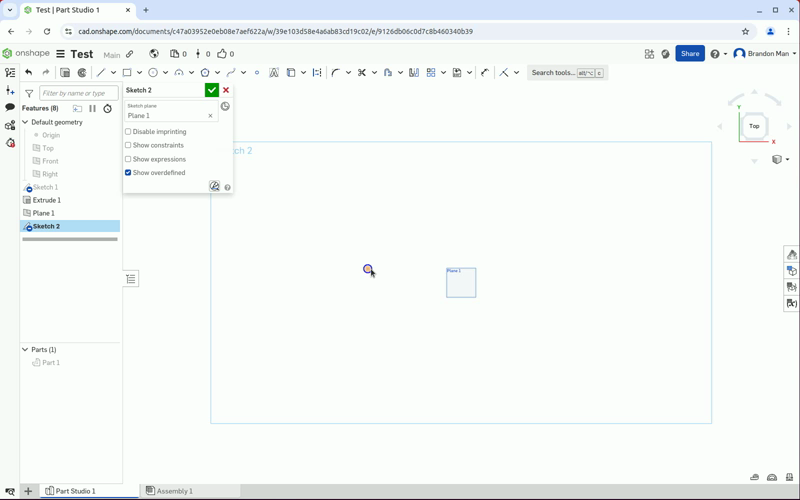
scroll(6)
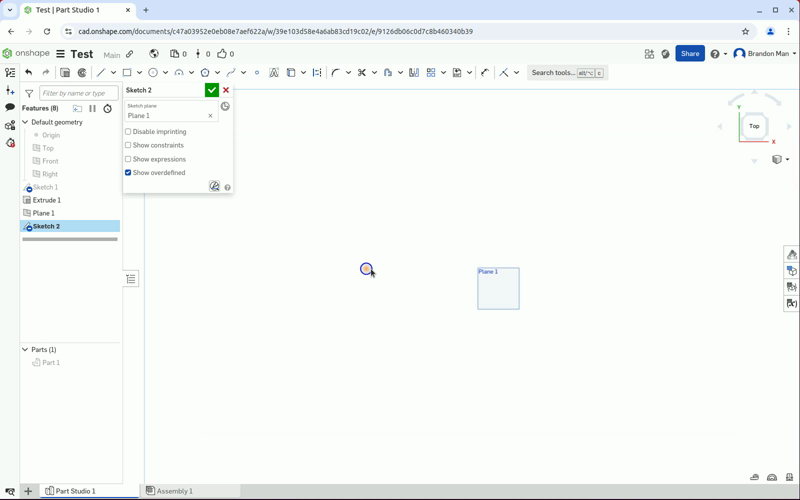
scroll(6)
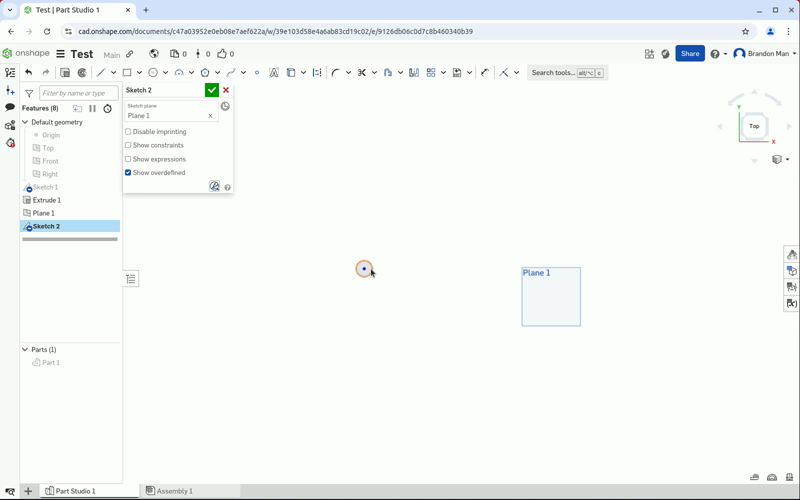
scroll(6)
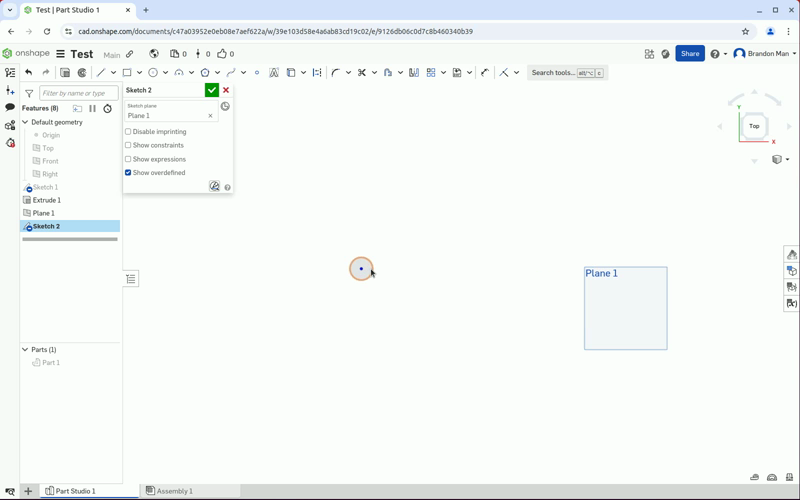
scroll(6)
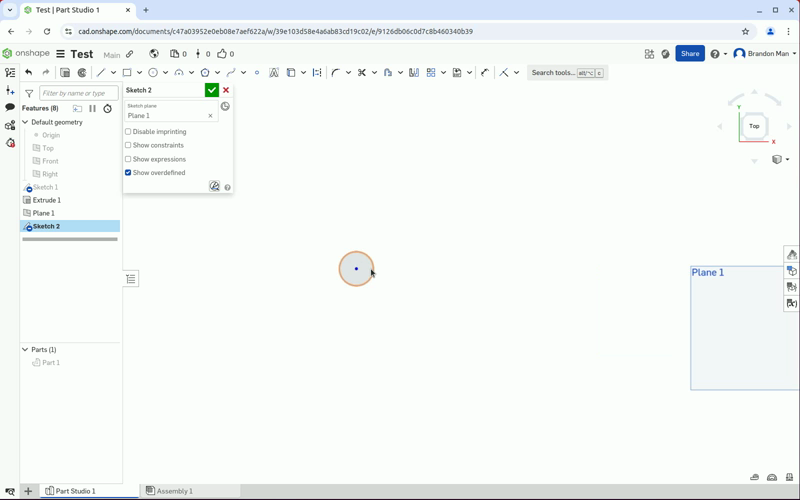
scroll(6)
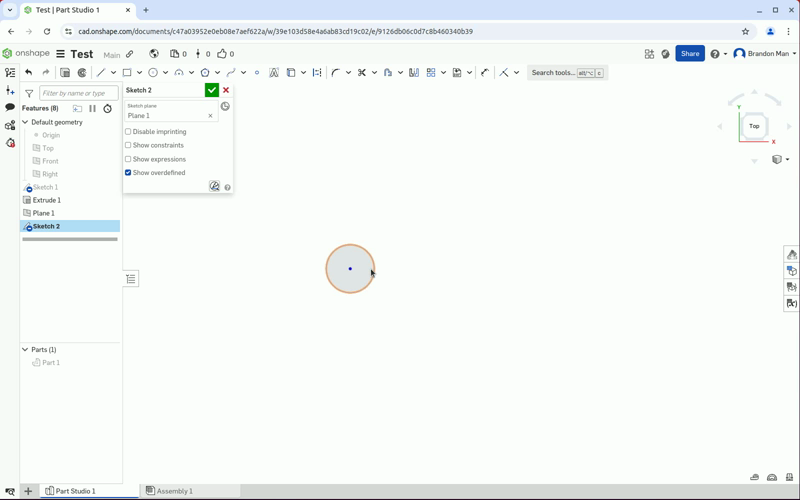
scroll(6)
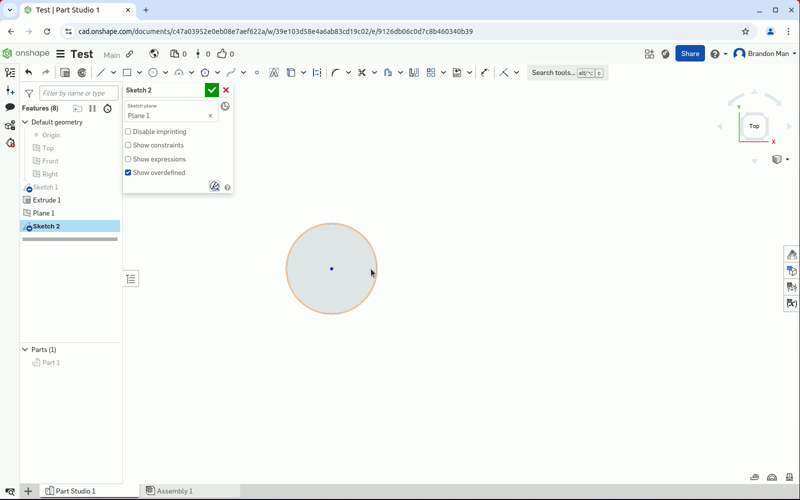
click(371, 268)
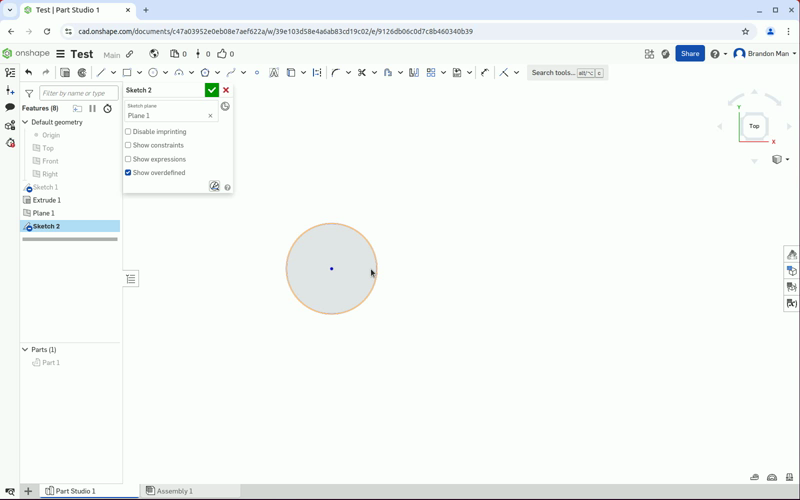
scroll(-6)
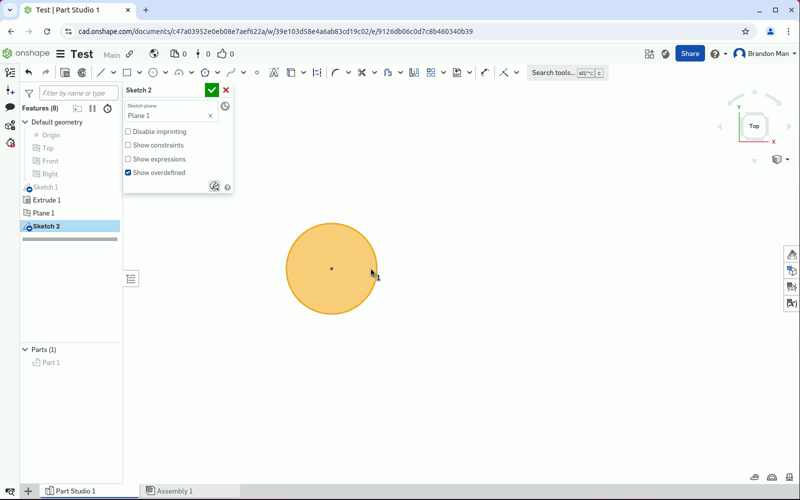
scroll(-6)
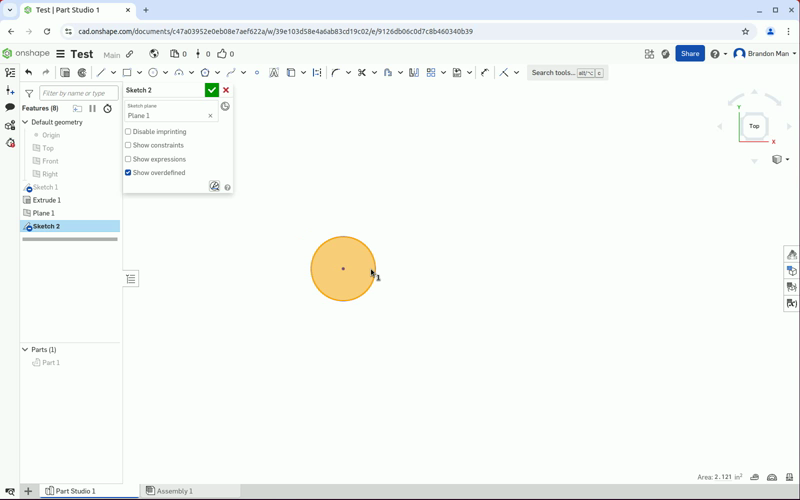
scroll(-6)
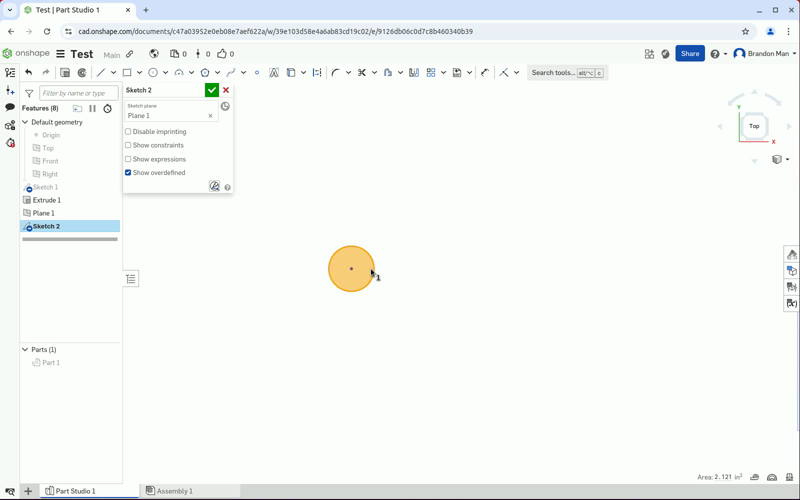
scroll(-6)
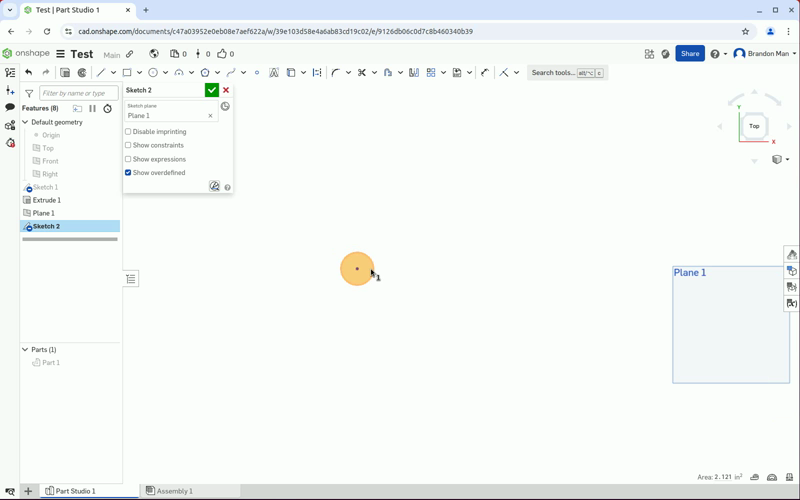
scroll(-6)
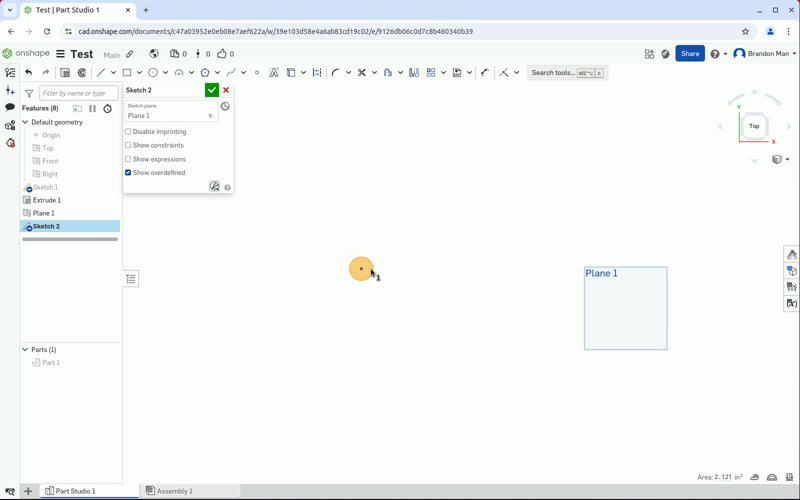
scroll(-6)
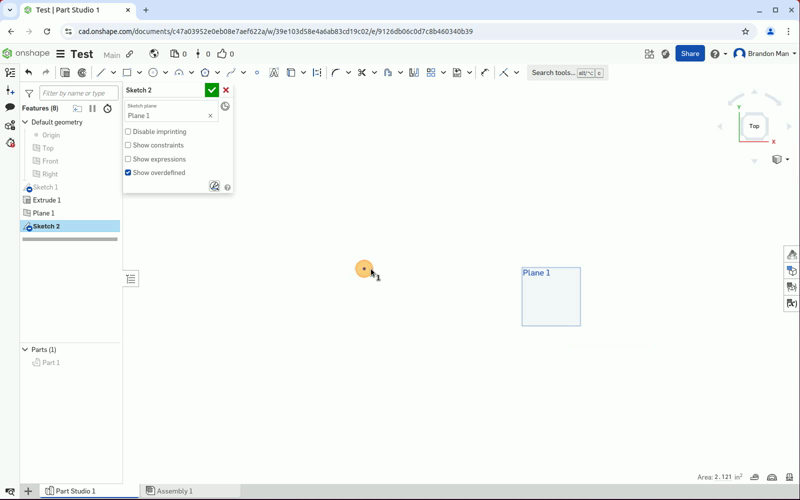
scroll(-6)
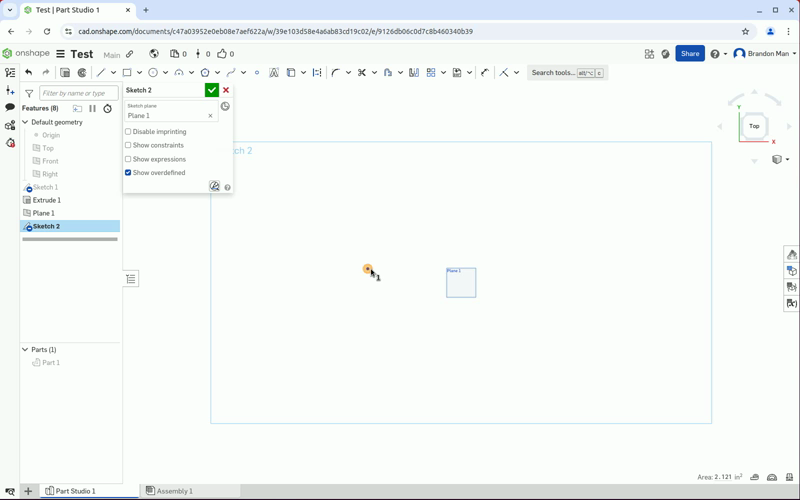
mouse_move(73, 352)
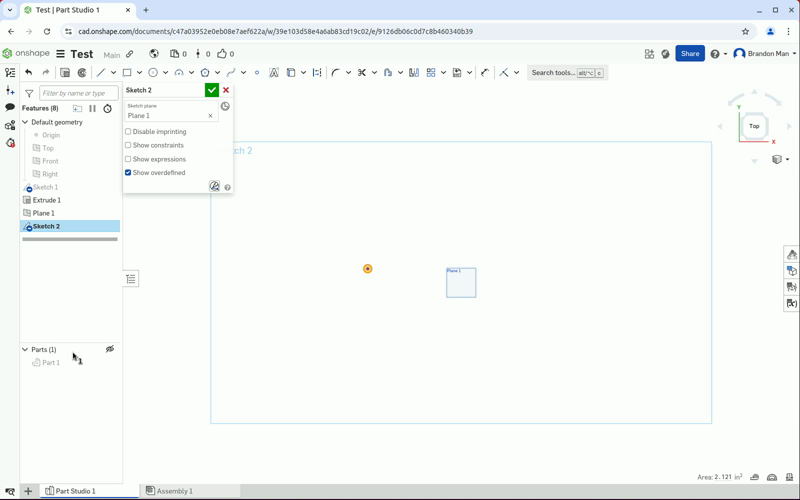
key(shift+y)
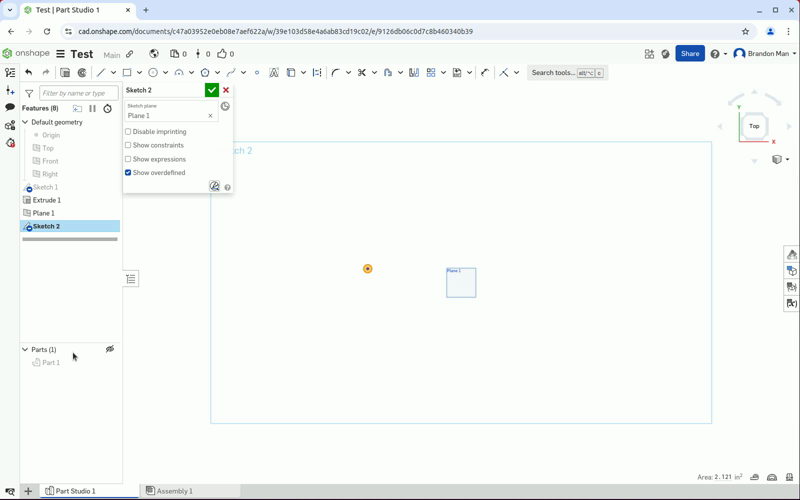
key(shift+e)
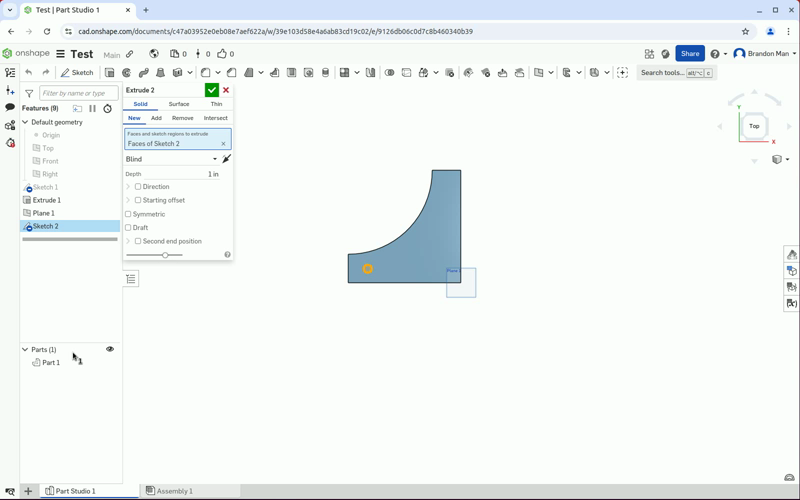
mouse_move(143, 106)
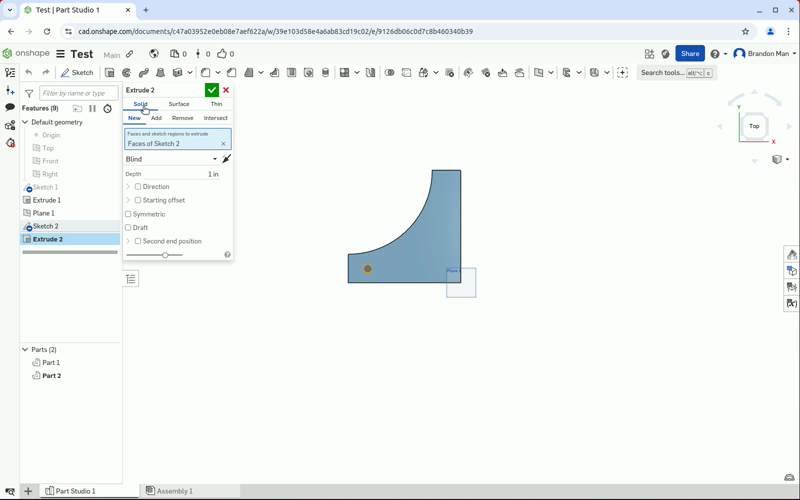
click(143, 106)
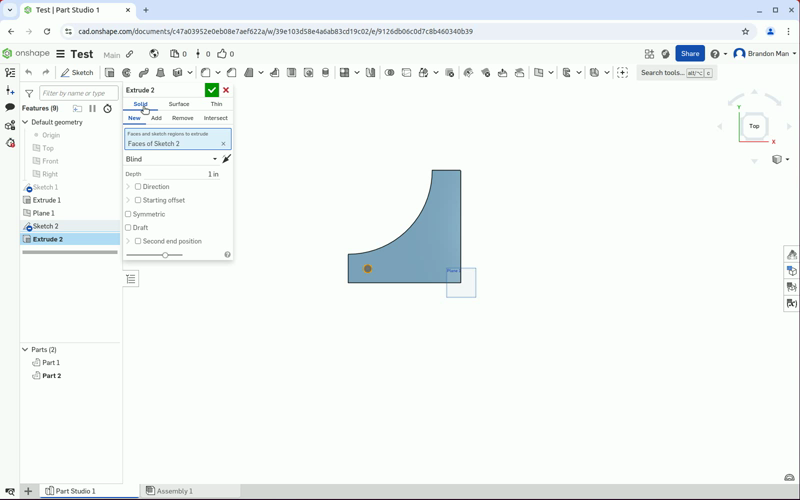
mouse_move(186, 120)
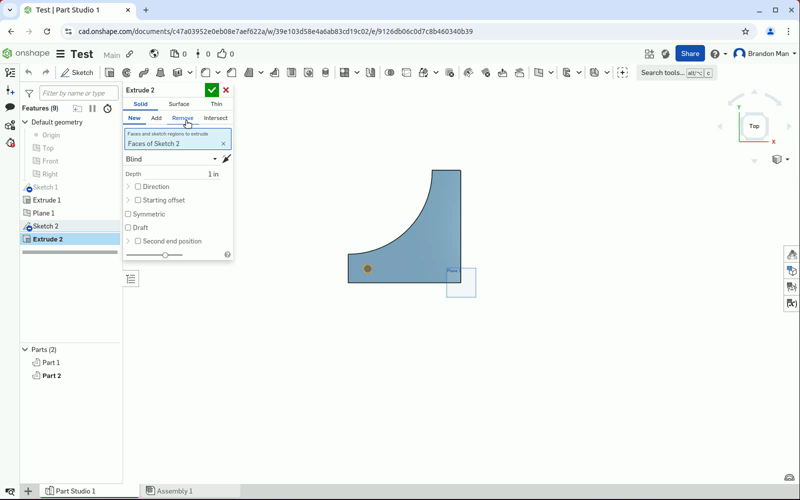
click(186, 120)
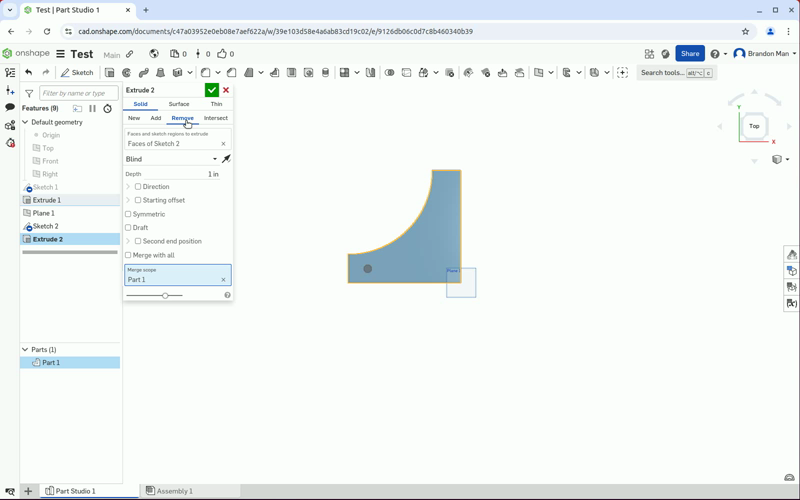
key(tab, 4)
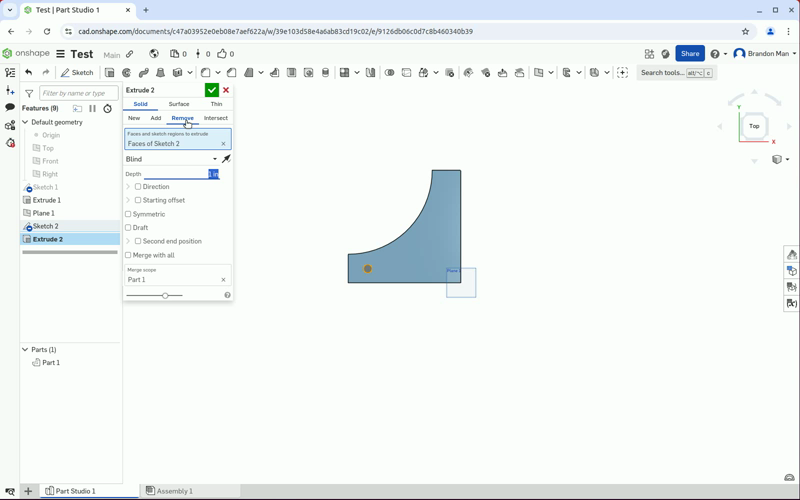
text(9.628)
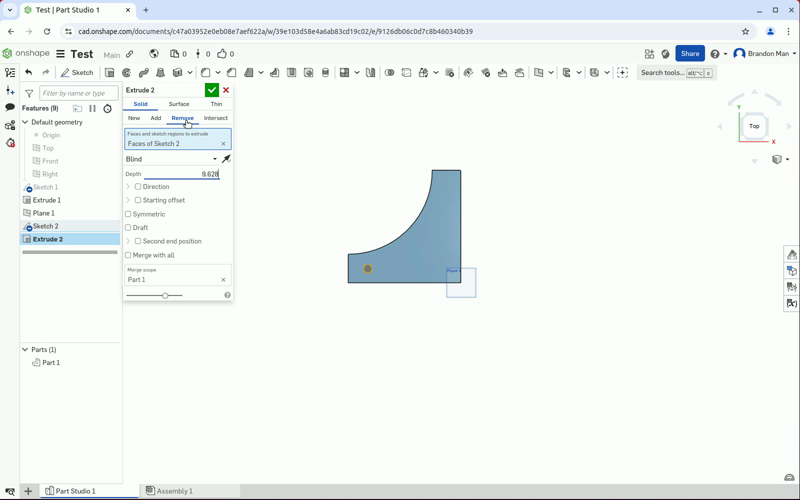
key(tab, 6)
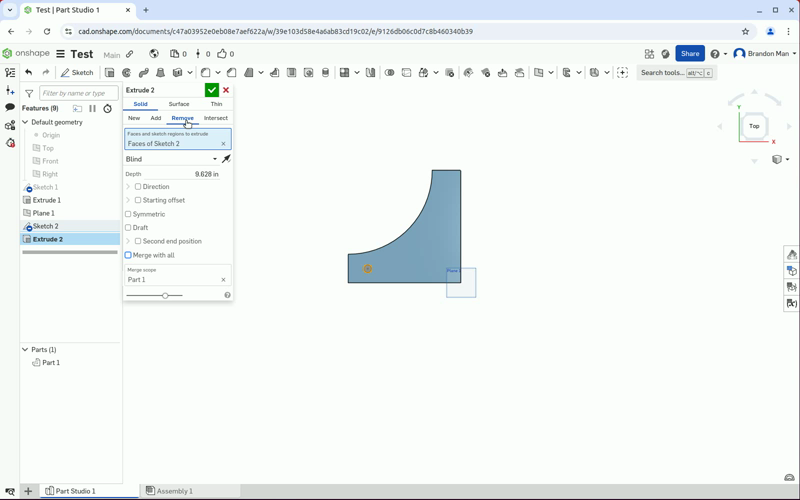
key(space)
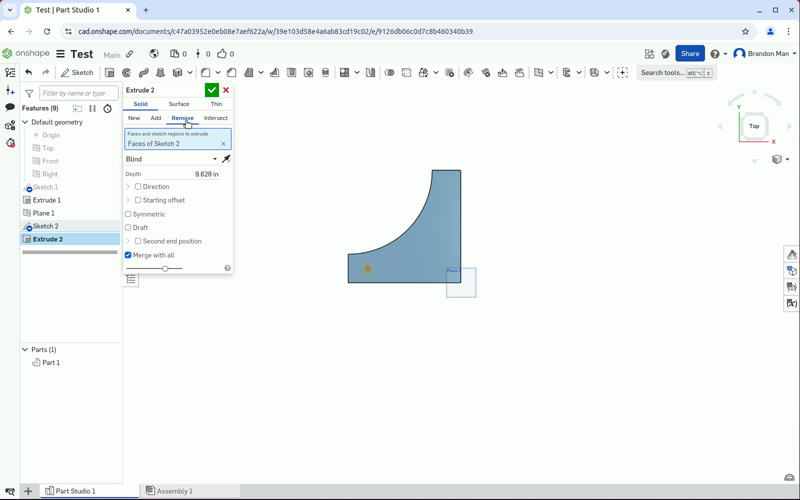
key(enter)
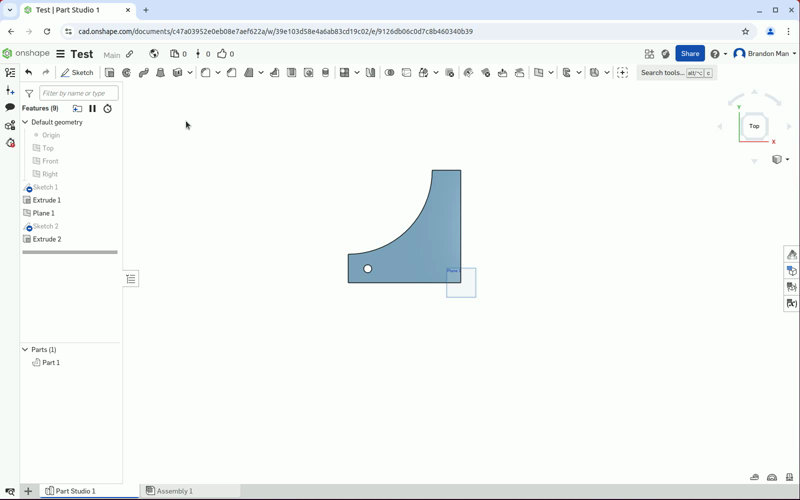
key(shift+h)
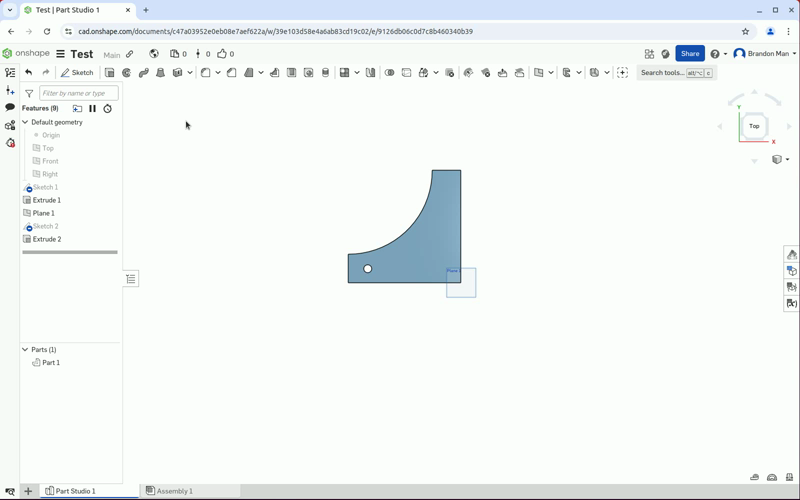
key(shift+h)
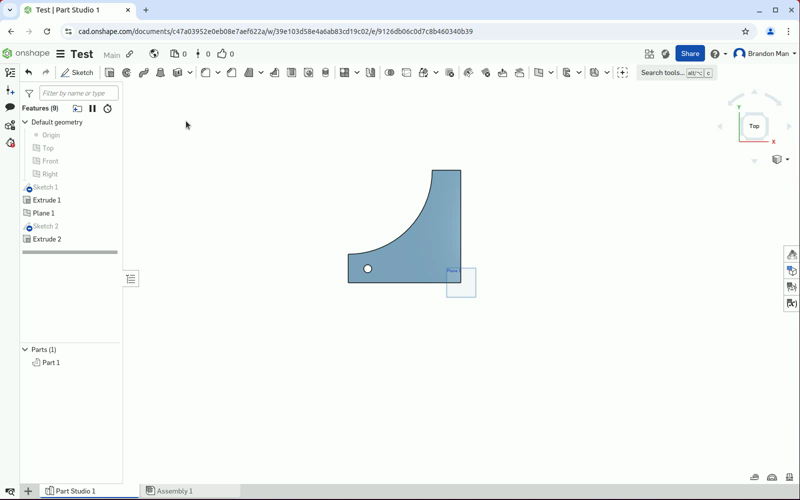
mouse_move(73, 189)
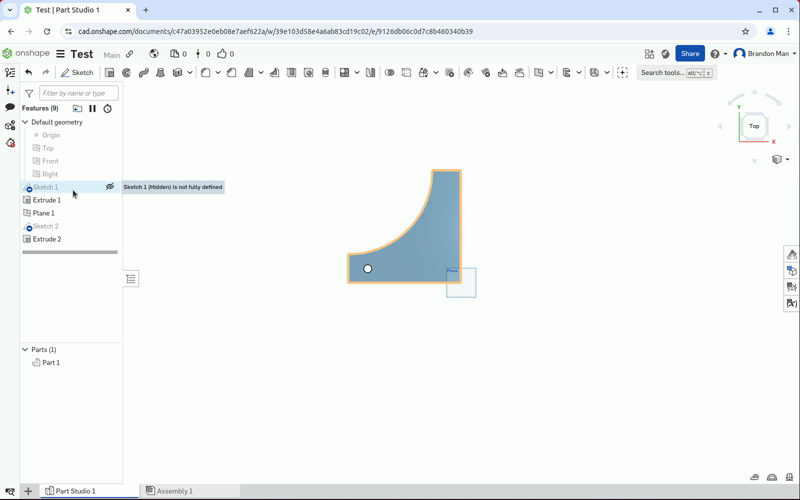
click(73, 189)
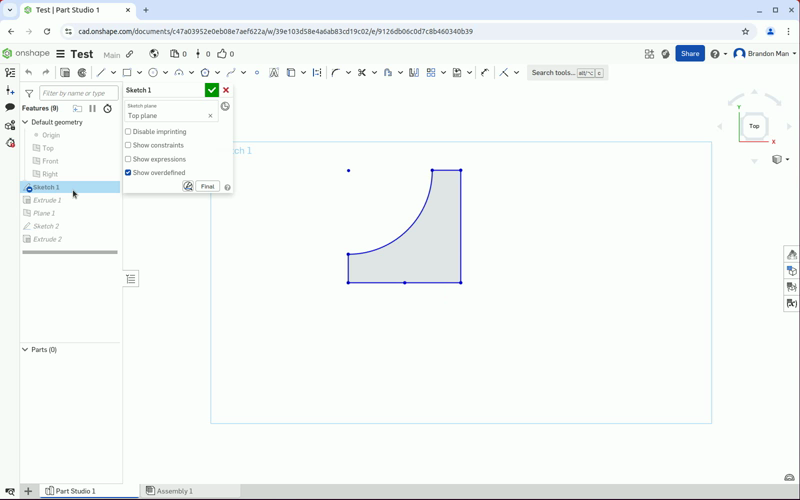
mouse_move(229, 92)
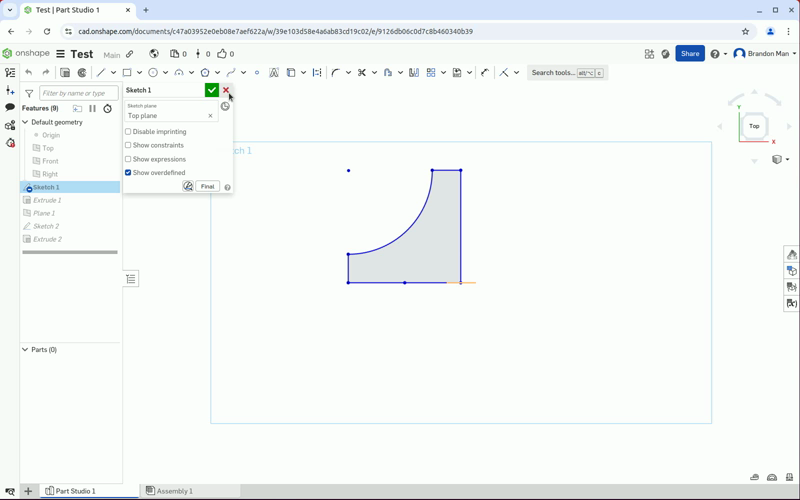
click(229, 92)
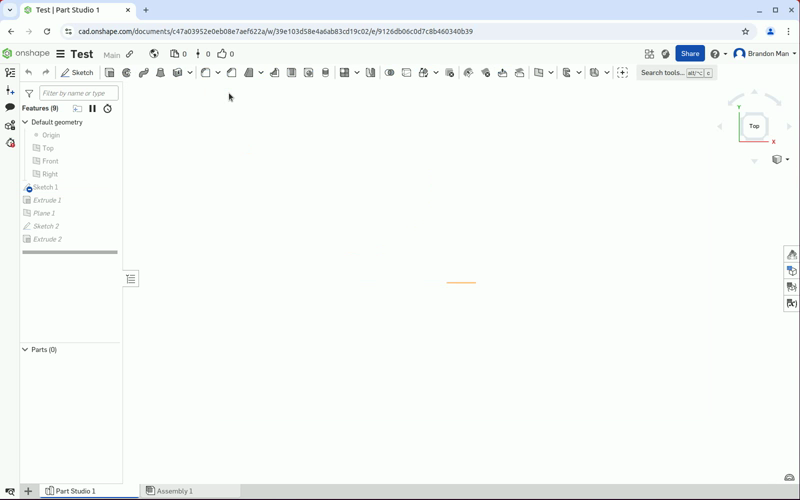
key(shift+s)
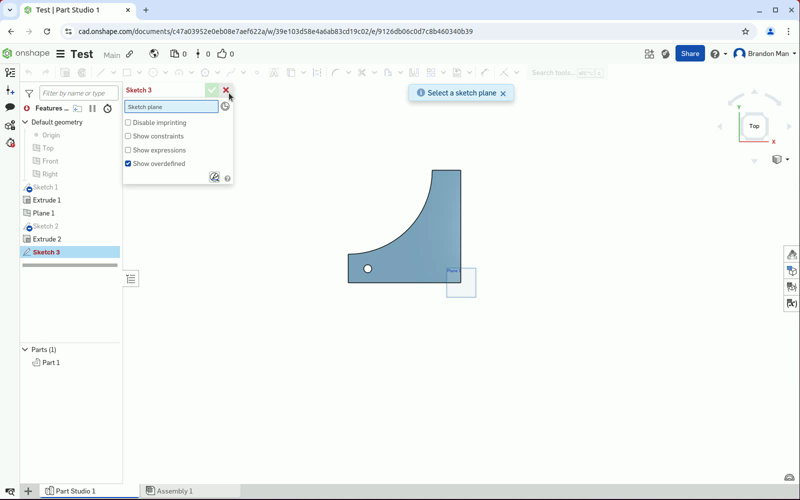
mouse_move(73, 215)
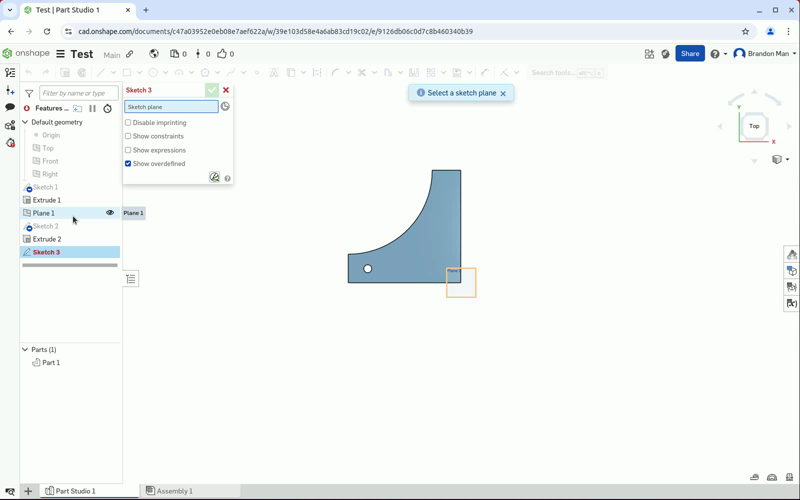
click(73, 215)
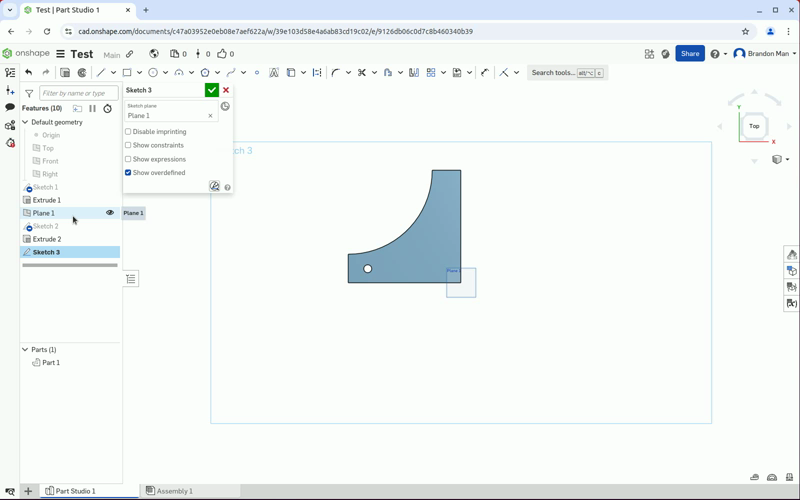
mouse_move(73, 352)
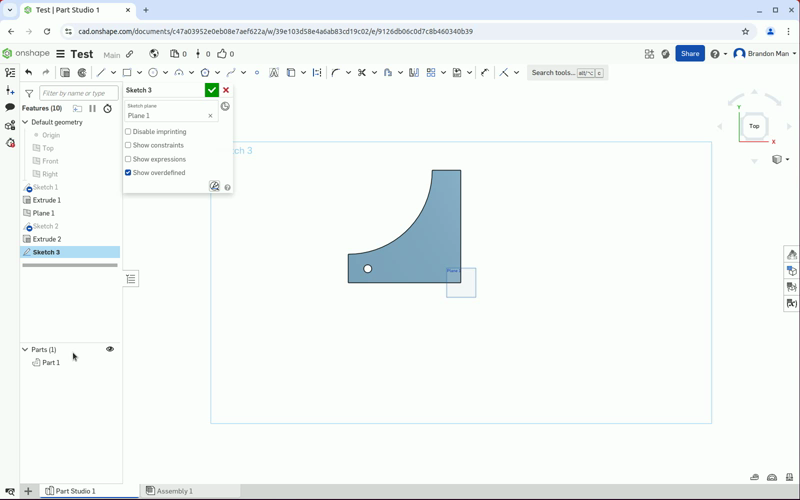
key(y)
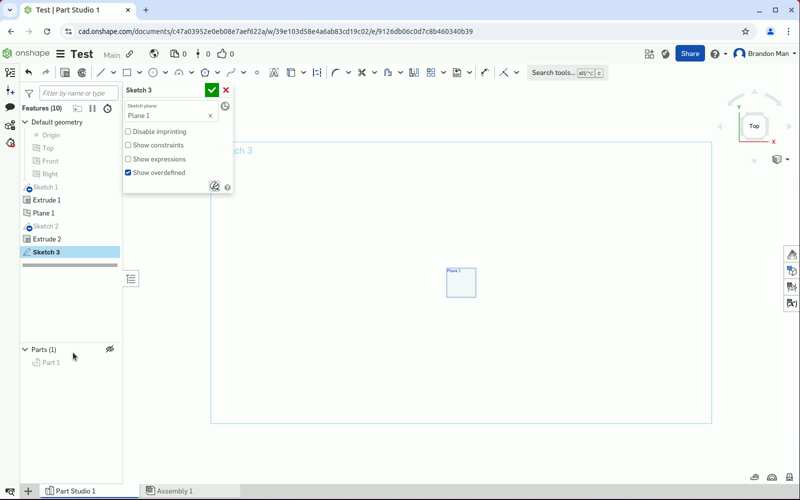
key(c)
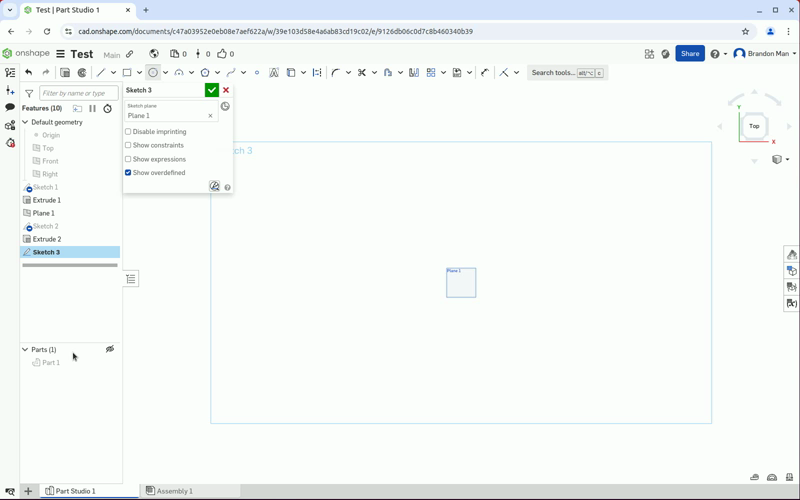
key_down(shift)
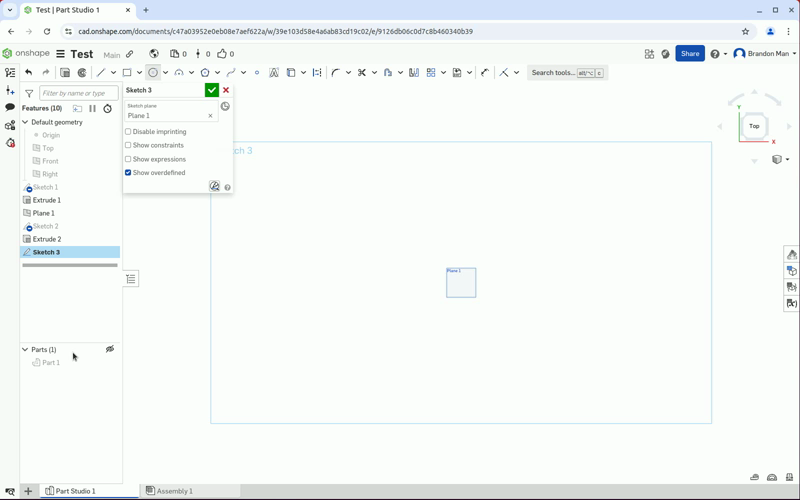
mouse_move(414, 268)
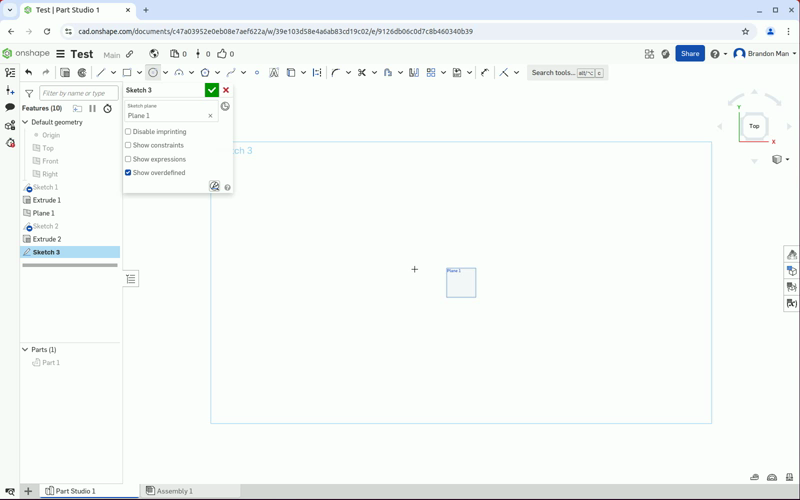
click(414, 268)
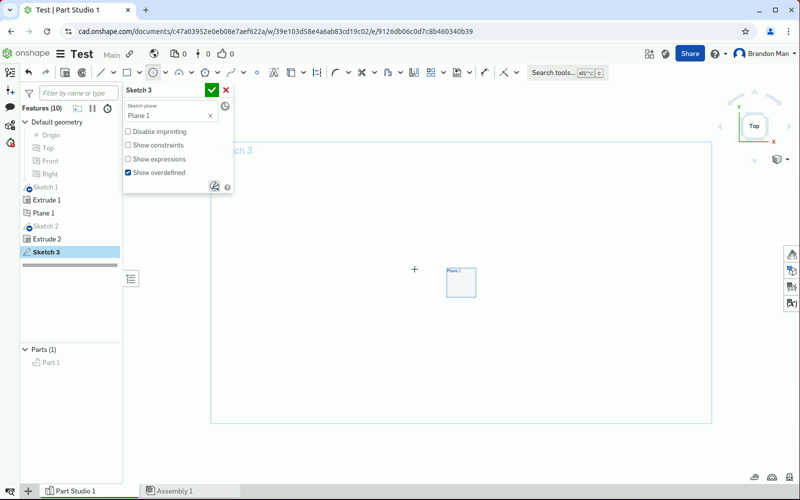
key_up(shift)
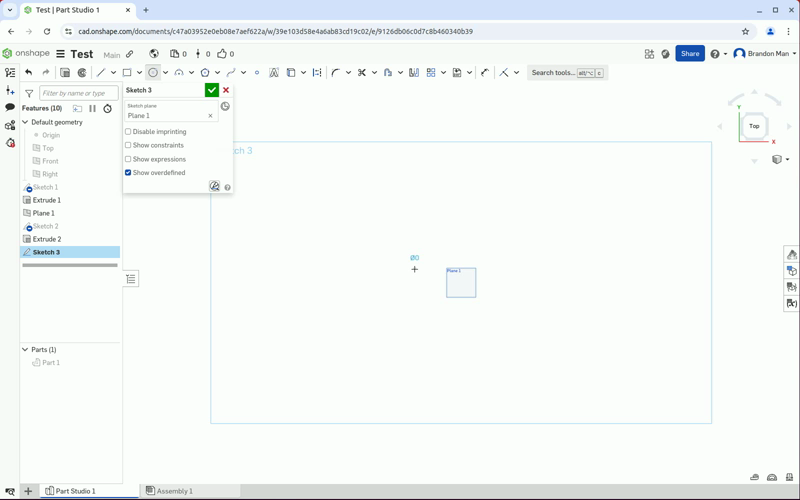
mouse_move(418, 268)
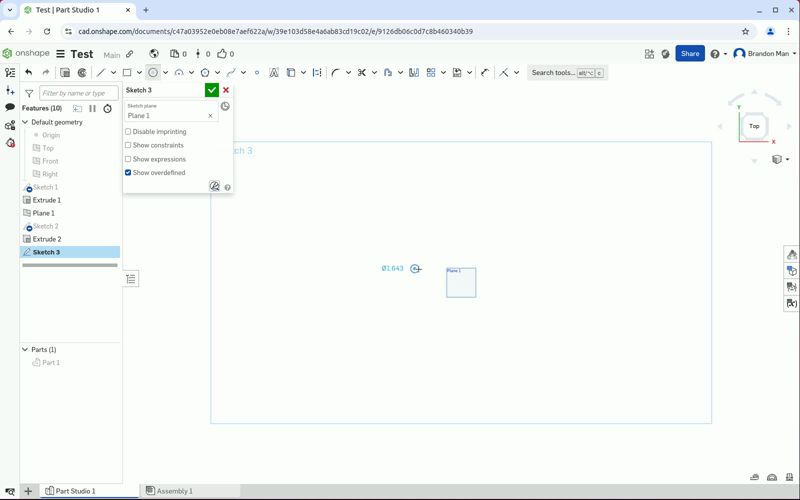
click(418, 268)
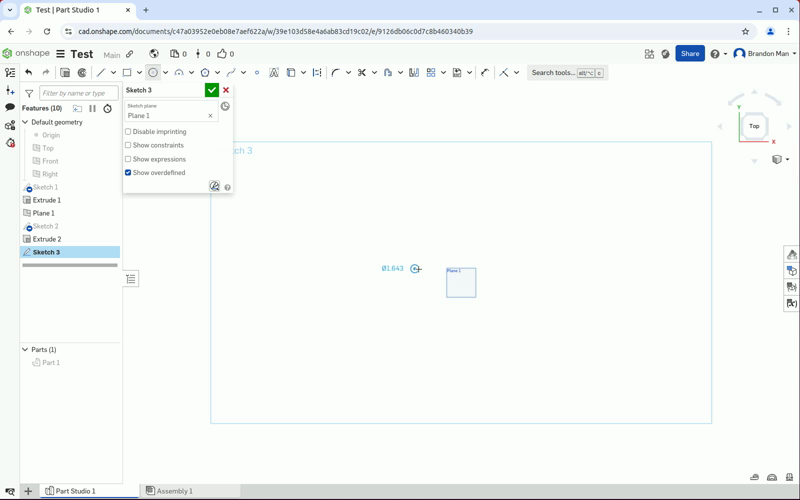
key(esc)
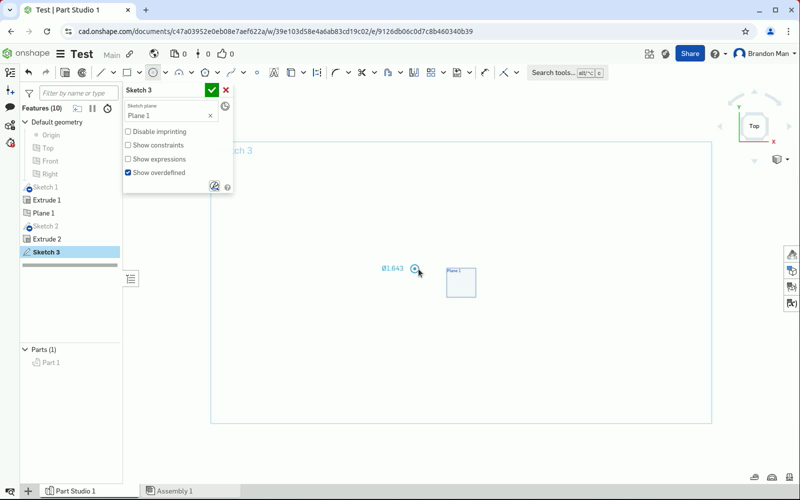
mouse_move(415, 269)
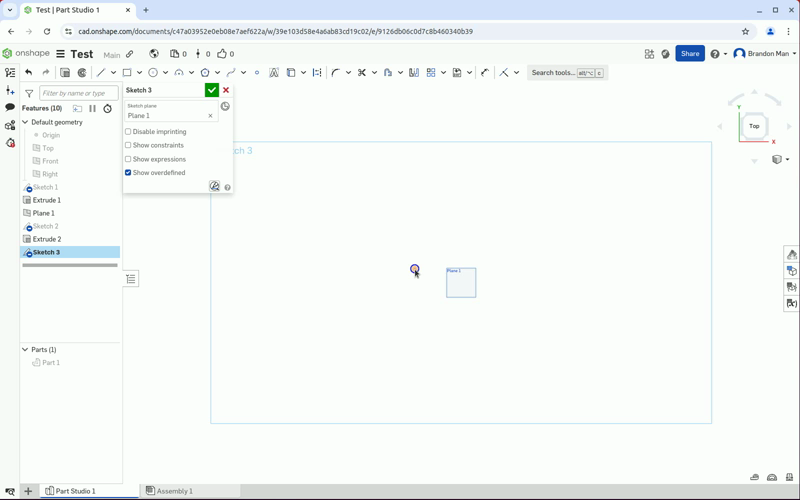
scroll(6)
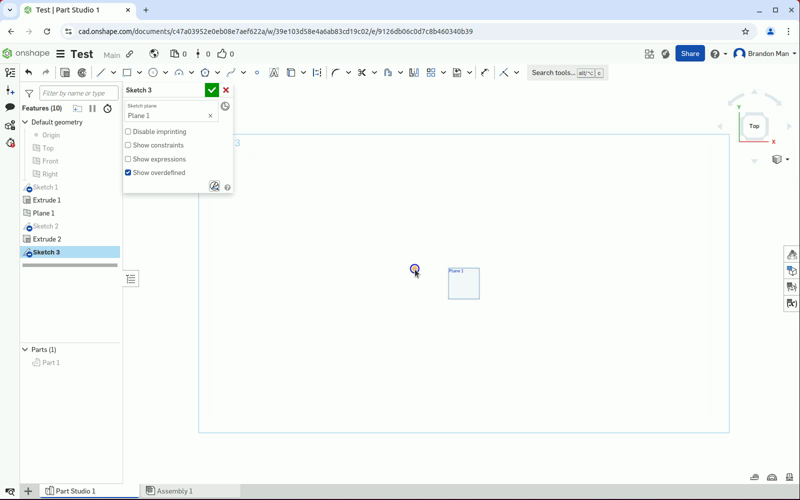
scroll(6)
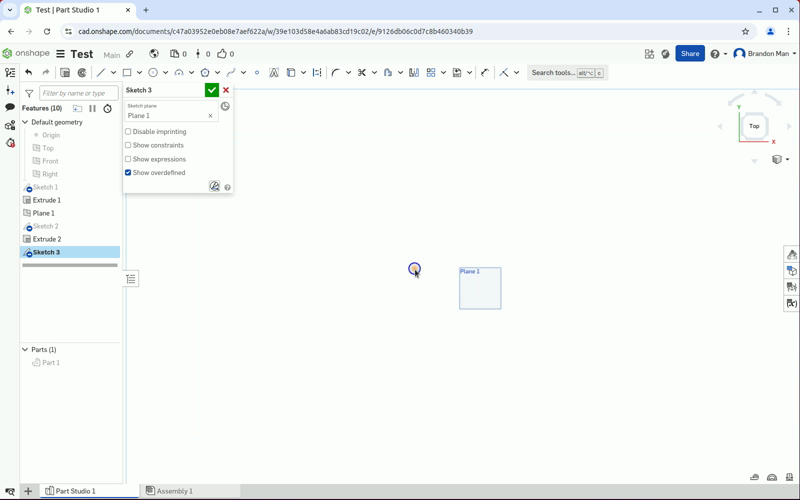
scroll(6)
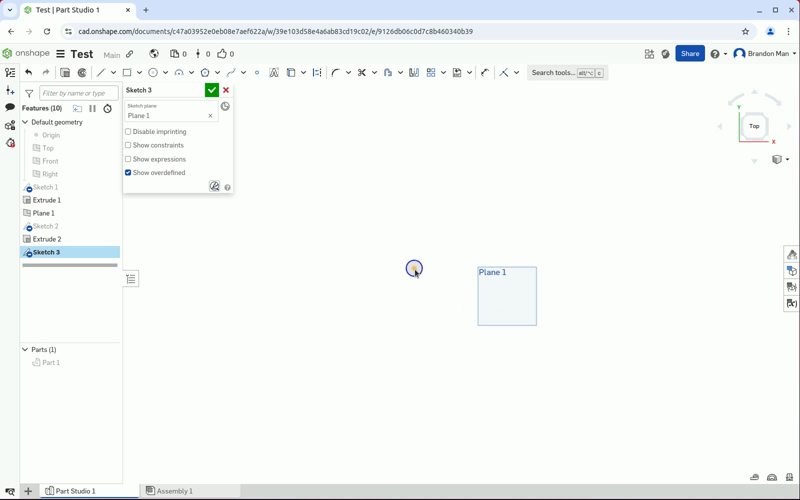
scroll(6)
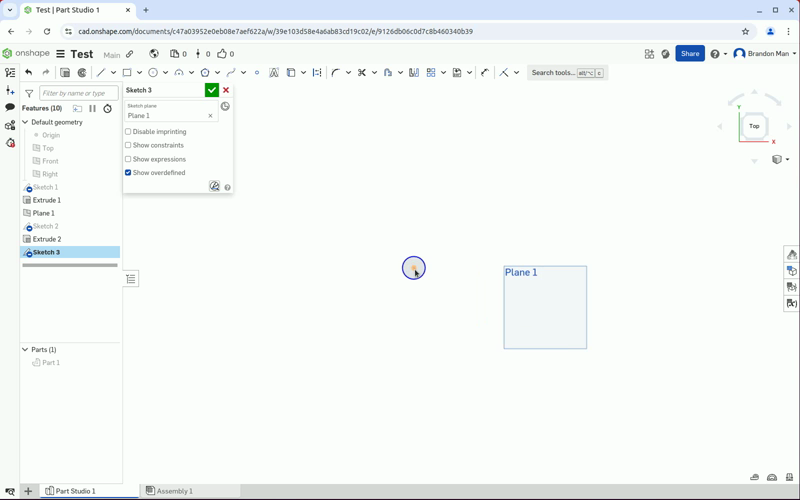
scroll(6)
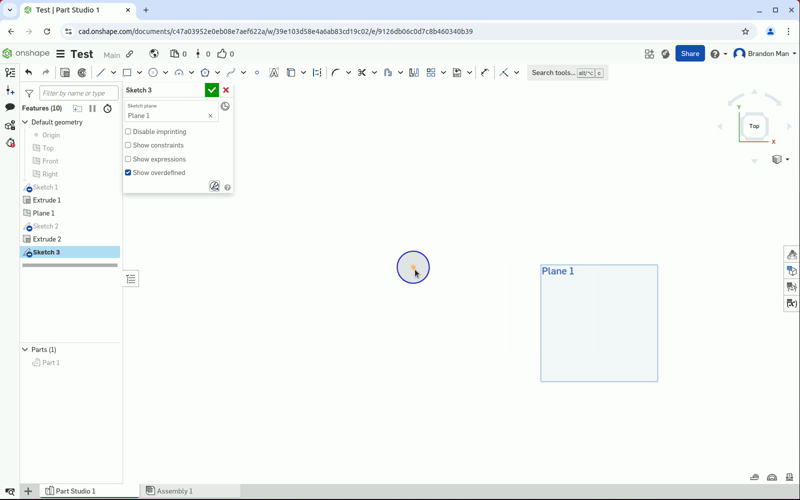
scroll(6)
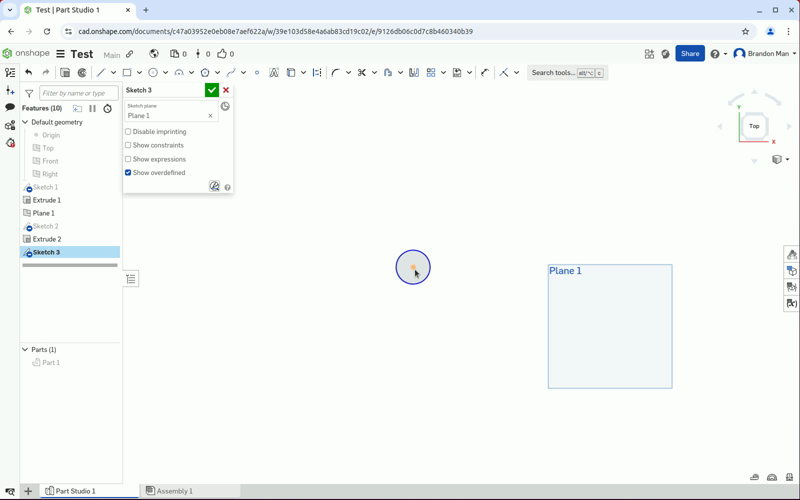
scroll(6)
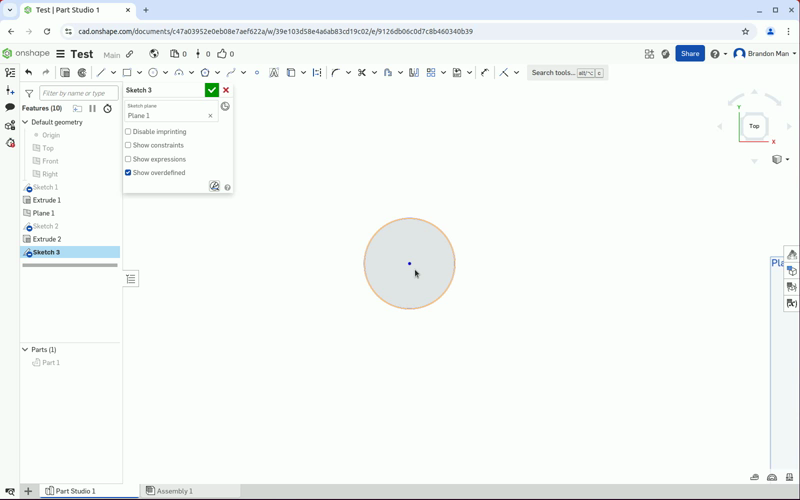
click(415, 269)
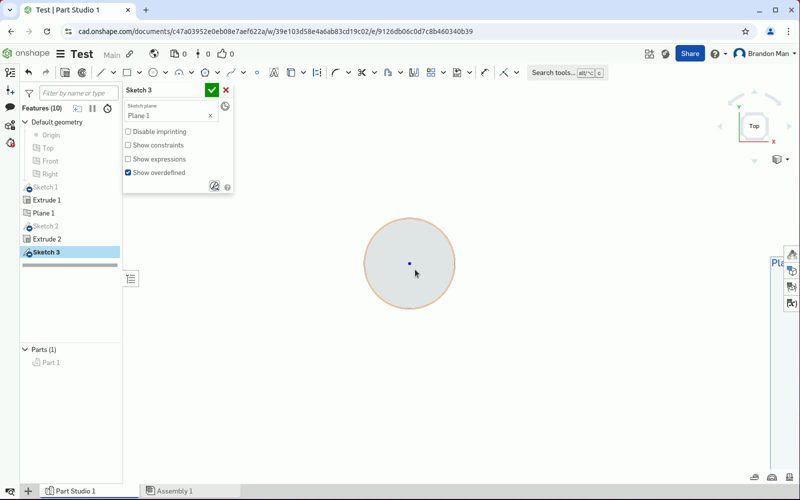
scroll(-6)
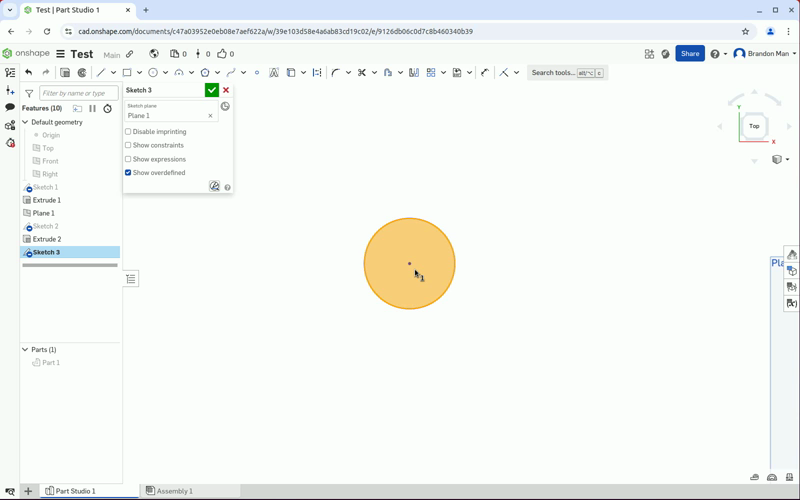
scroll(-6)
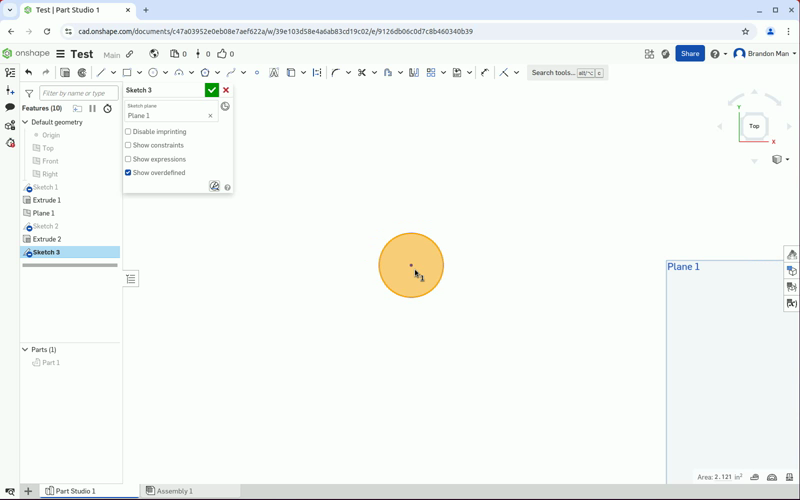
scroll(-6)
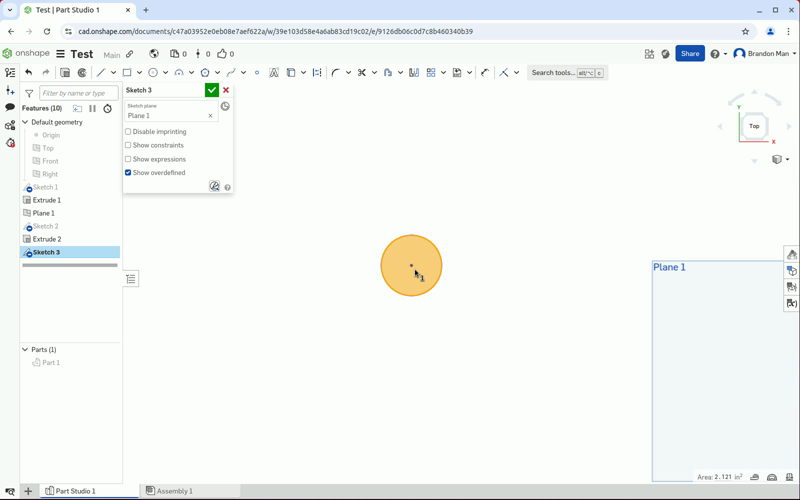
scroll(-6)
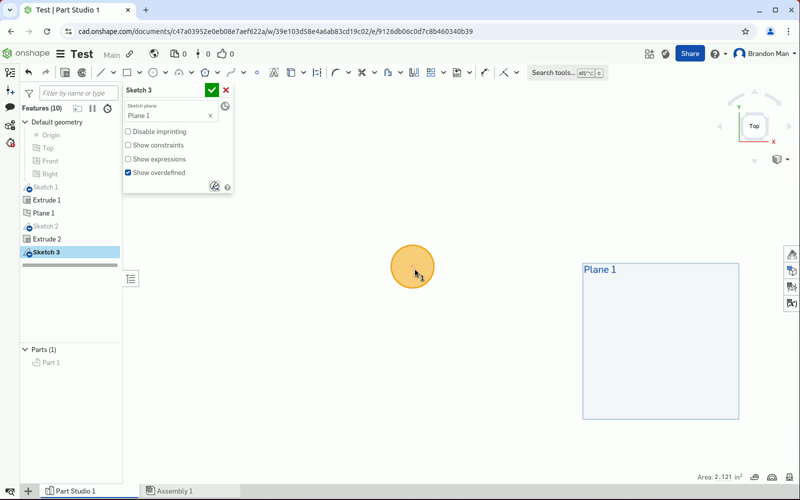
scroll(-6)
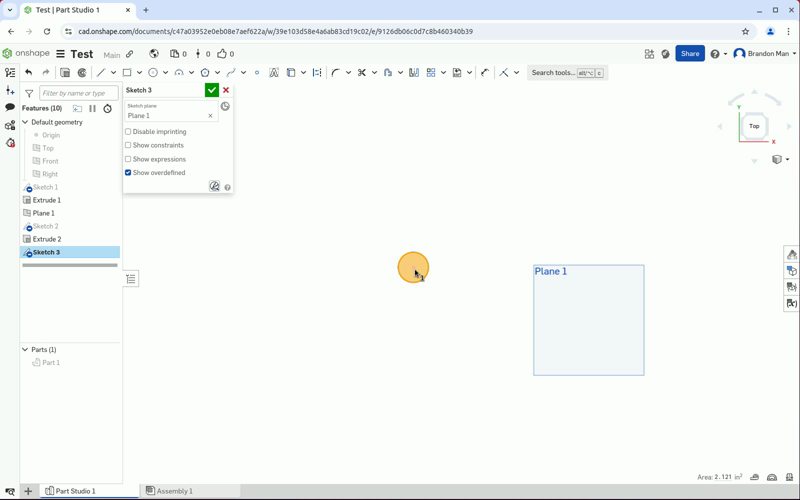
scroll(-6)
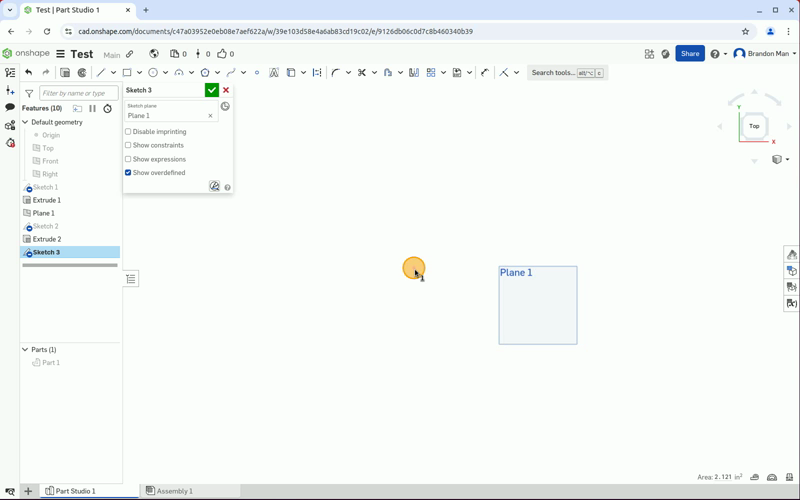
scroll(-6)
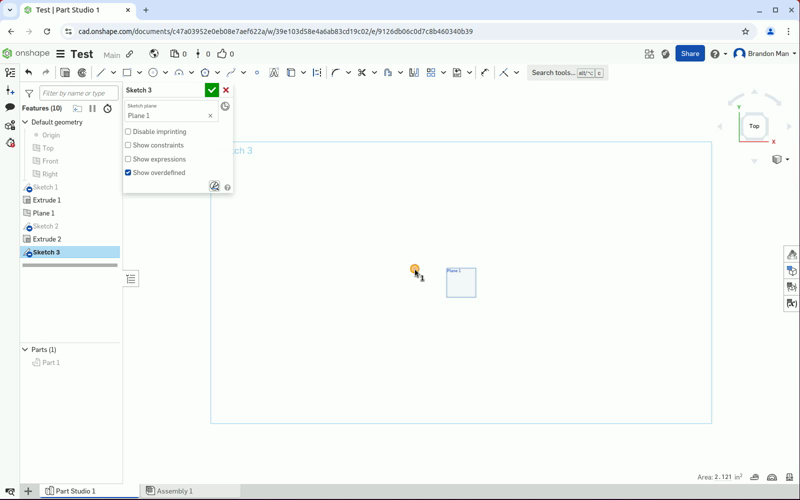
mouse_move(73, 352)
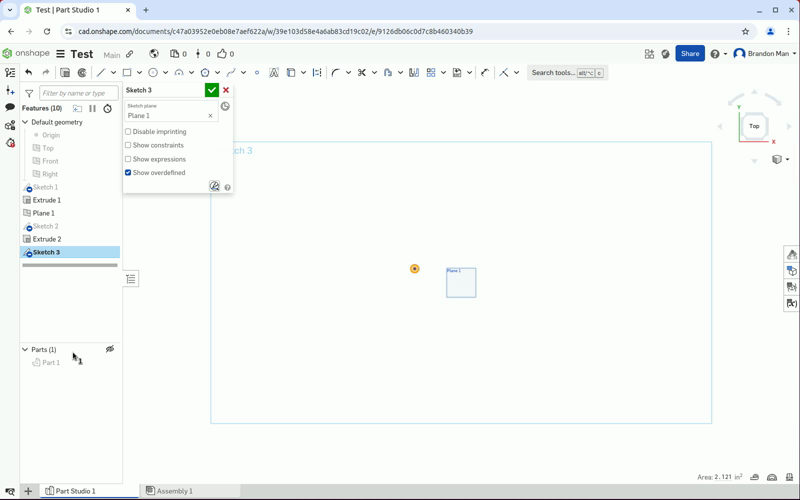
key(shift+y)
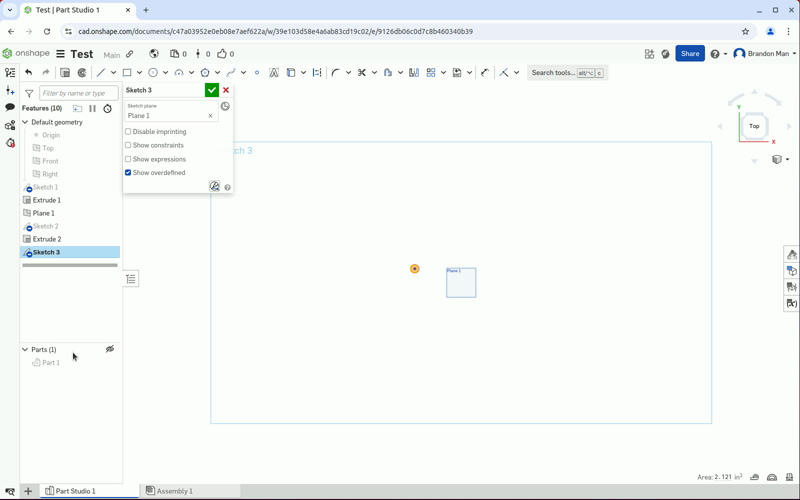
key(shift+e)
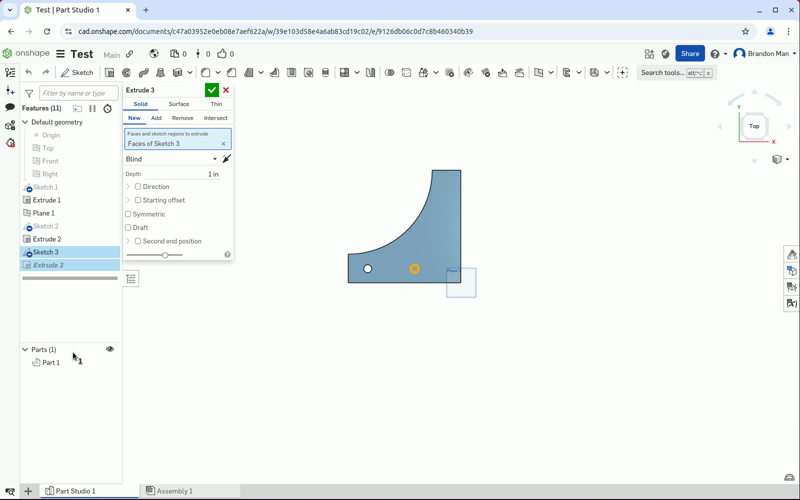
mouse_move(143, 106)
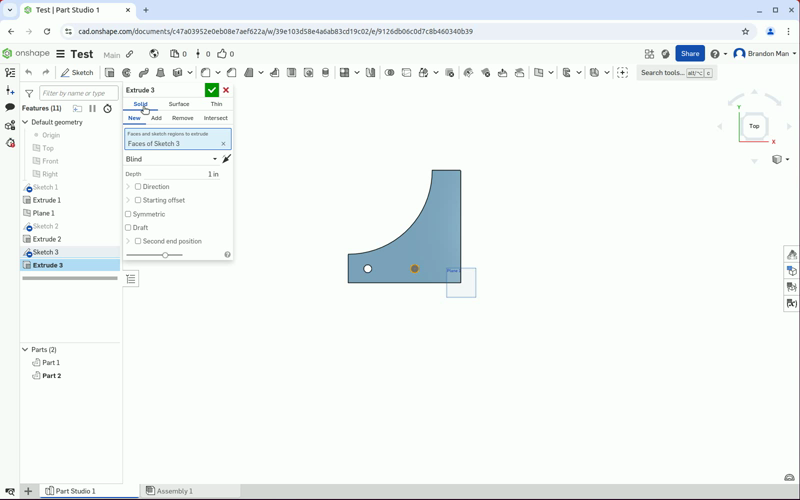
click(143, 106)
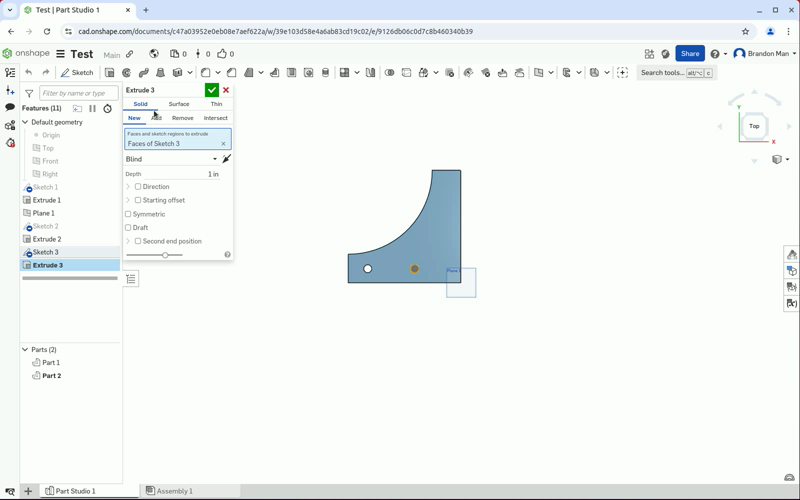
mouse_move(186, 120)
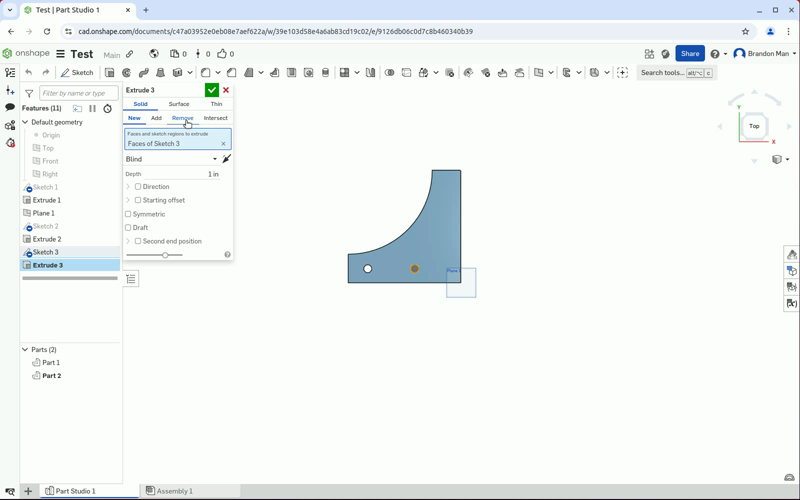
click(186, 120)
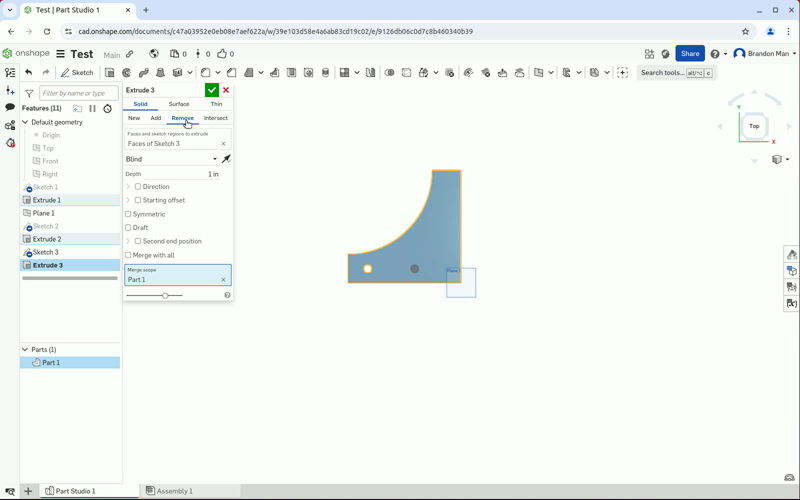
key(tab, 4)
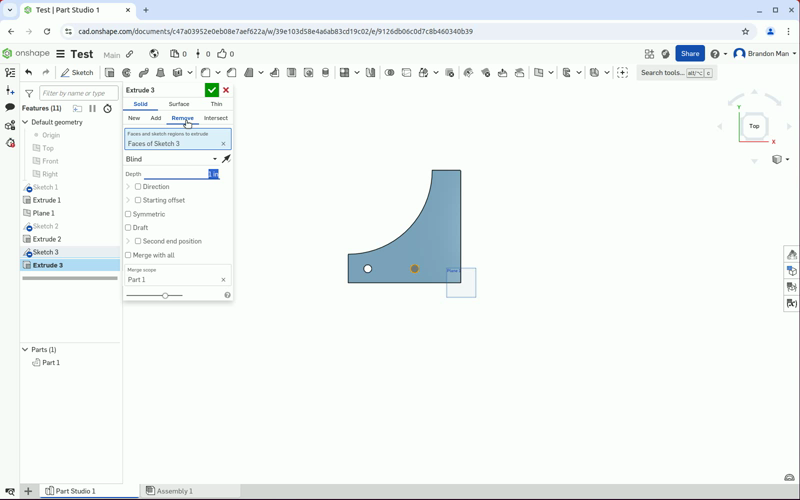
text(9.628)
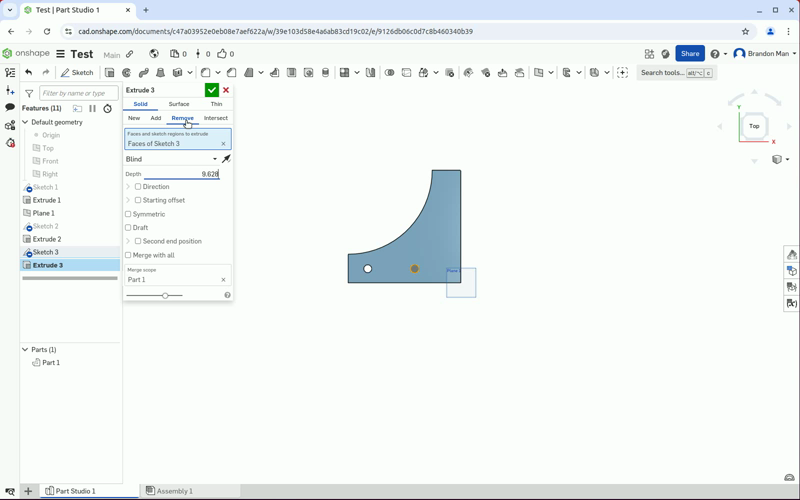
key(tab, 6)
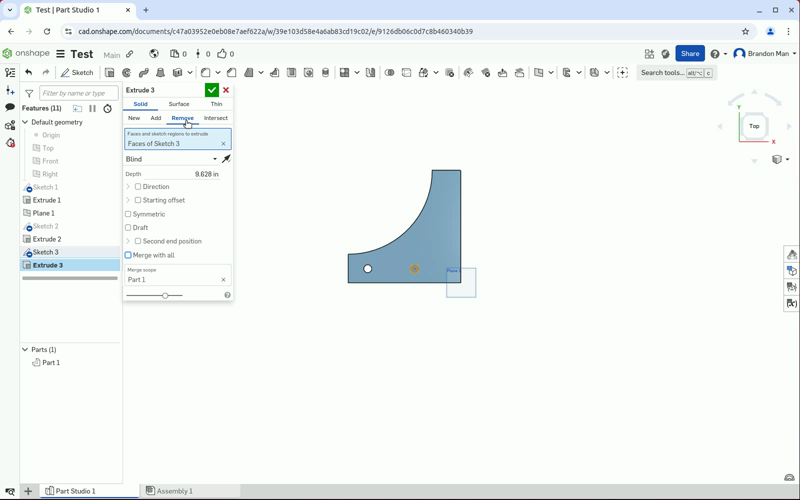
key(space)
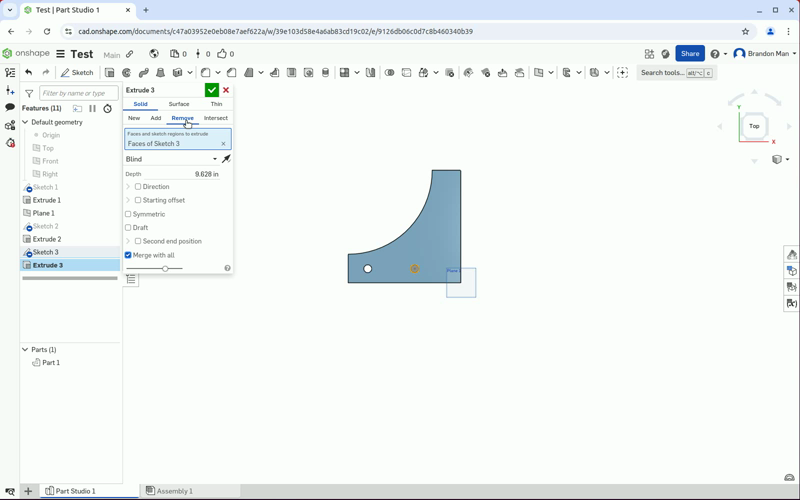
key(enter)
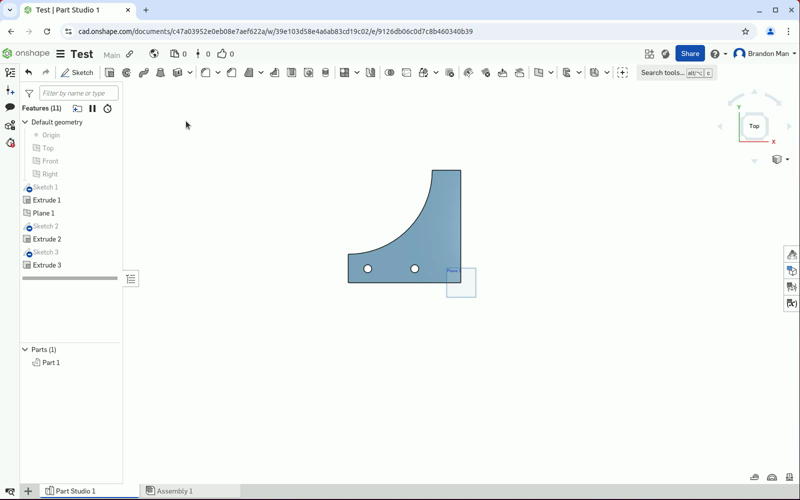
key(shift+h)
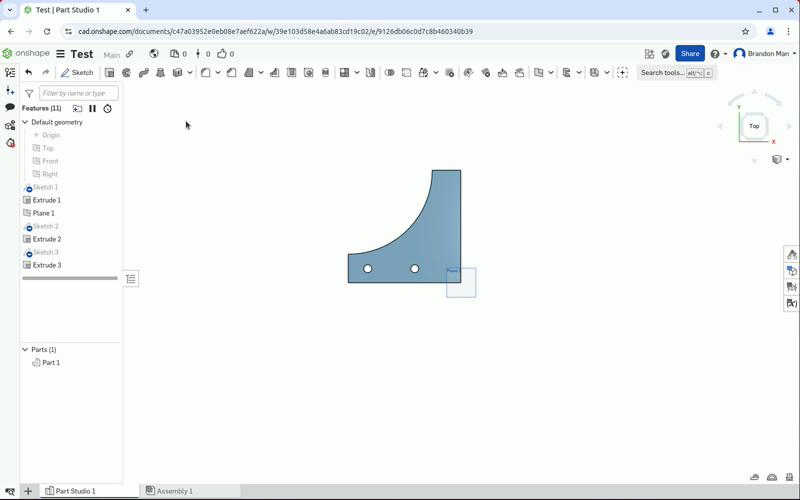
key(shift+h)
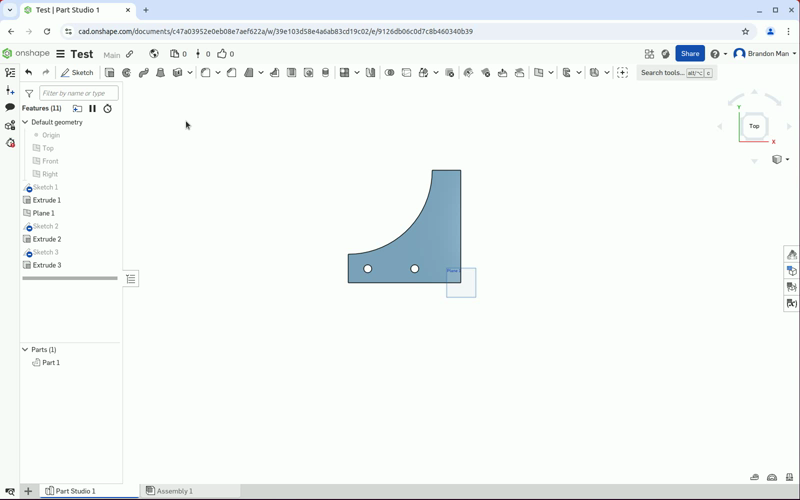
mouse_move(73, 189)
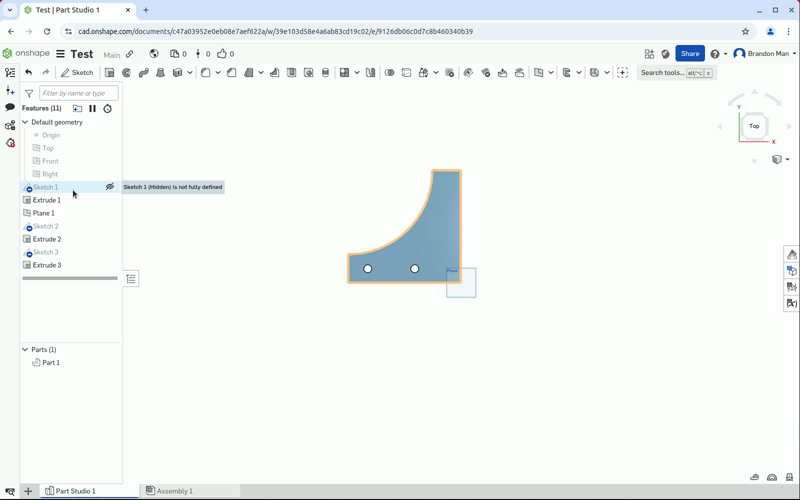
click(73, 189)
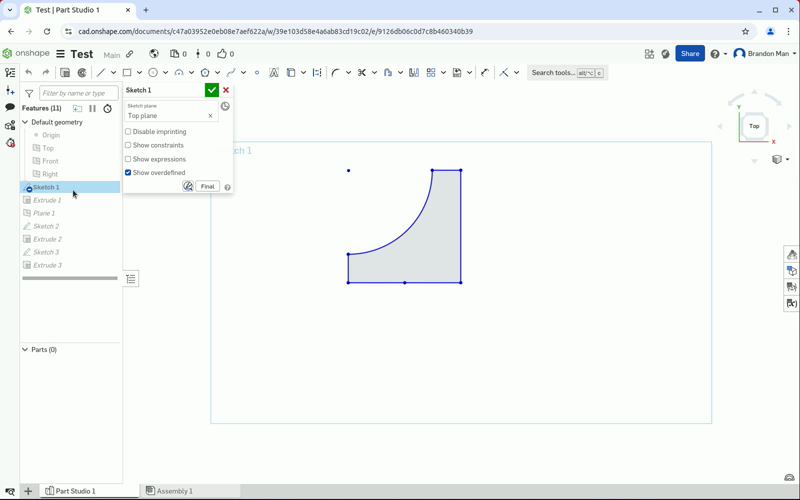
mouse_move(229, 92)
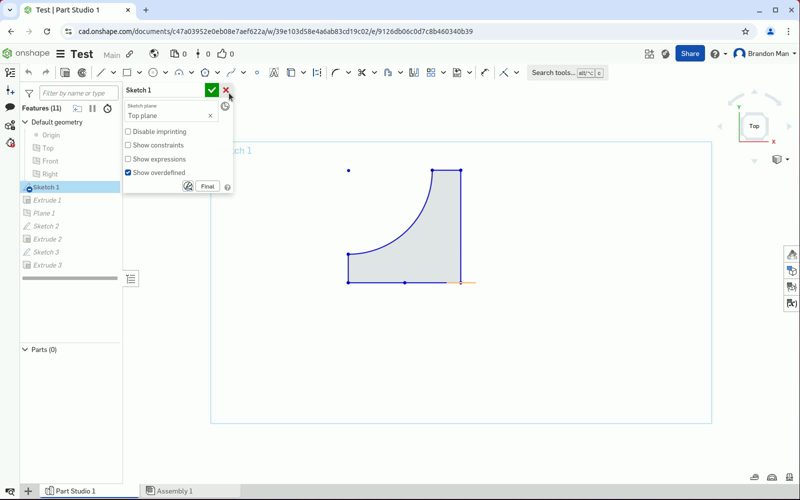
click(229, 92)
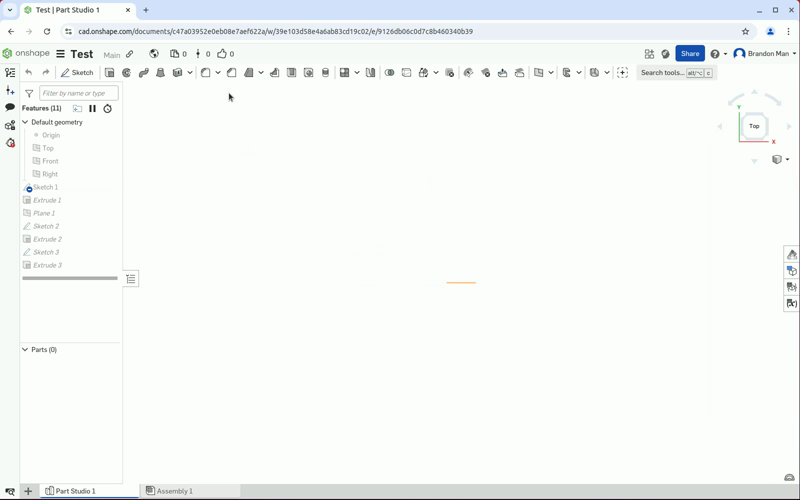
key(shift+s)
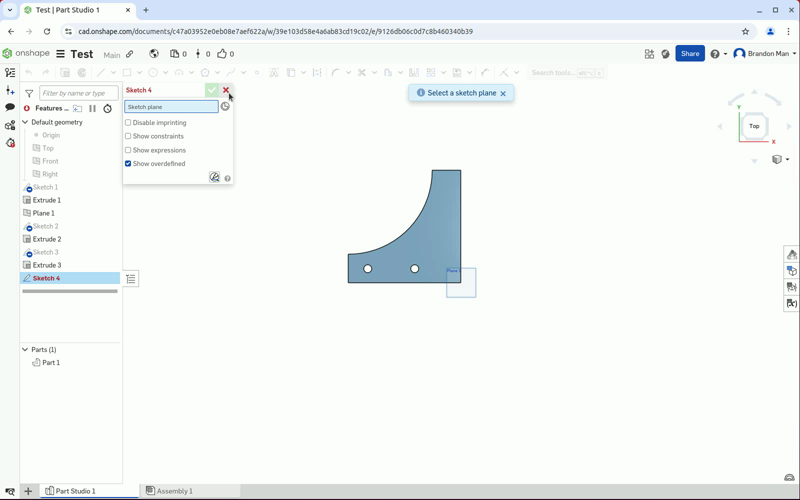
mouse_move(73, 215)
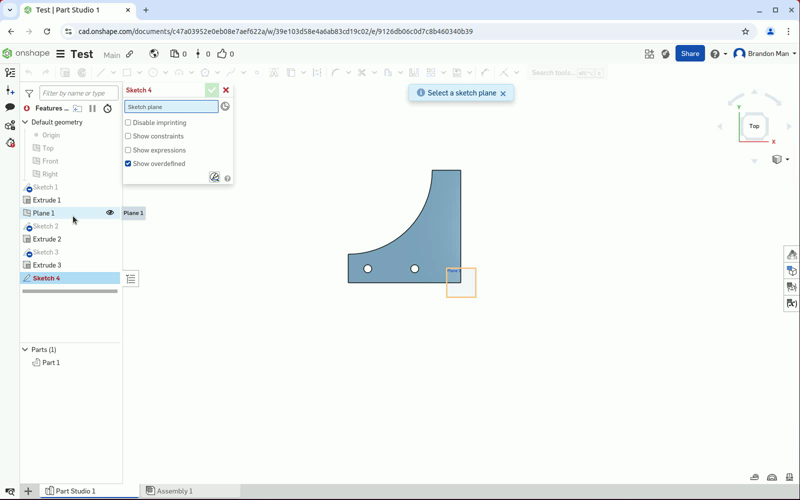
click(73, 215)
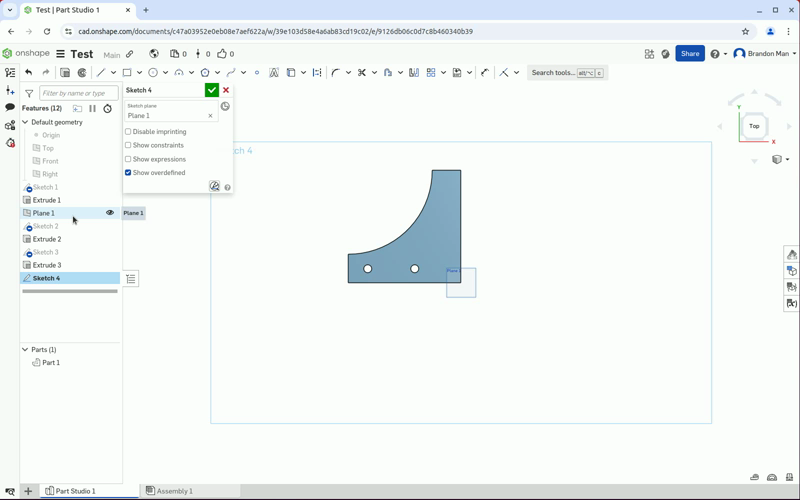
mouse_move(73, 352)
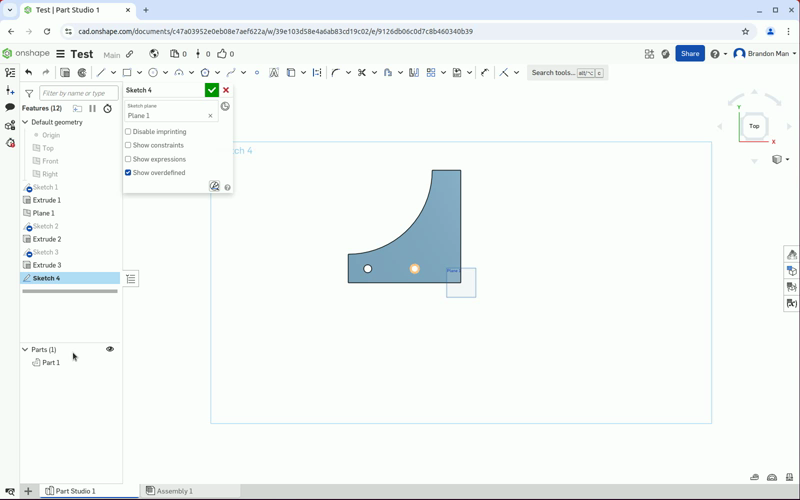
key(y)
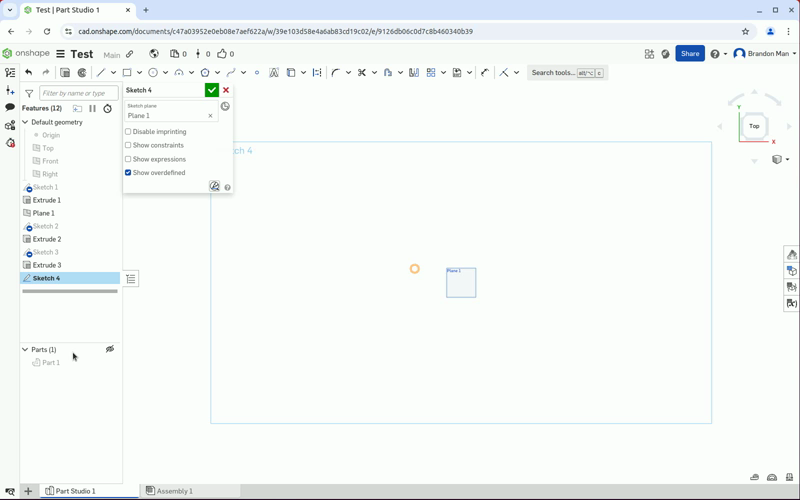
key(l)
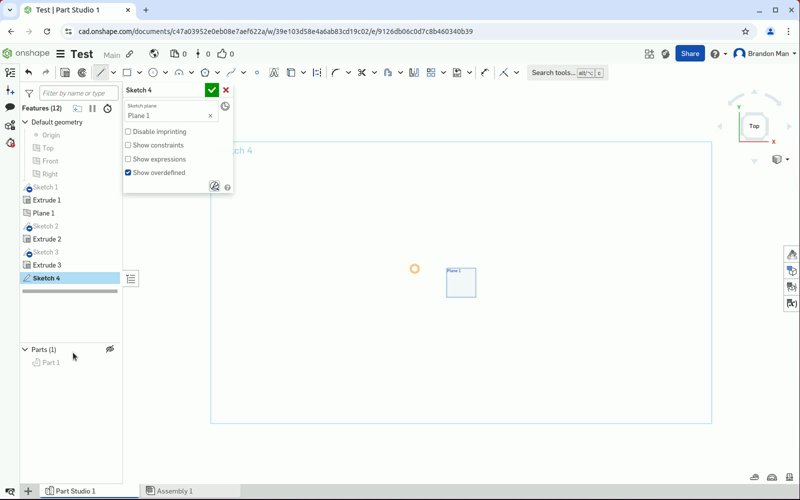
key_down(shift)
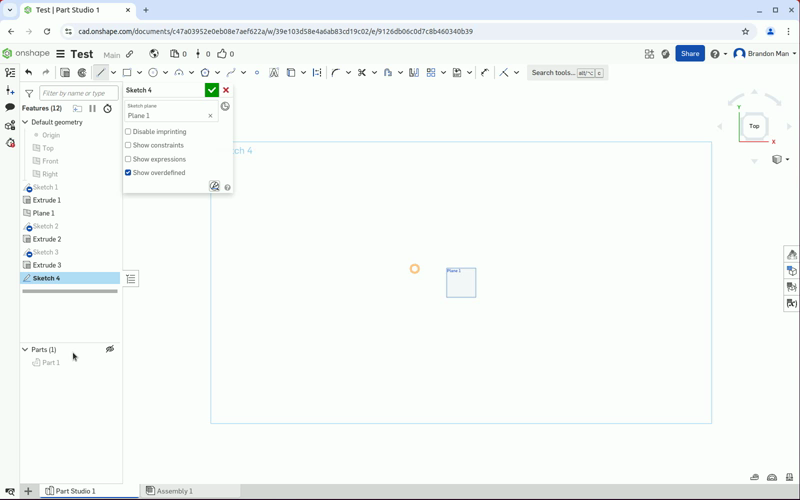
mouse_move(411, 247)
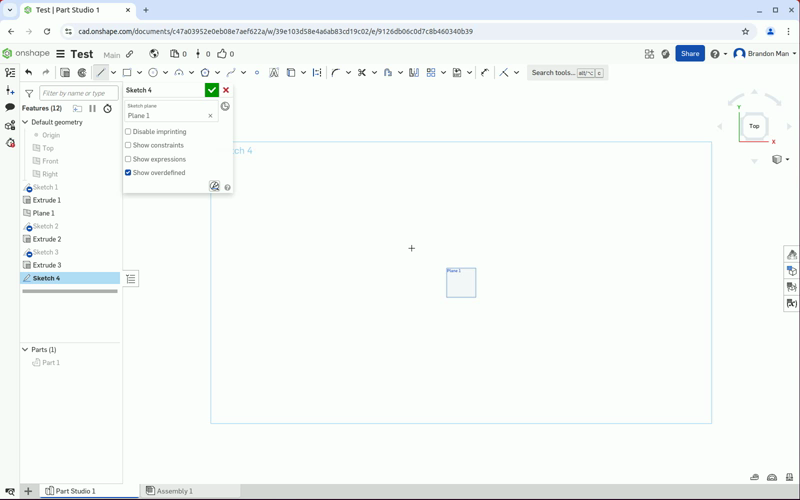
click(411, 247)
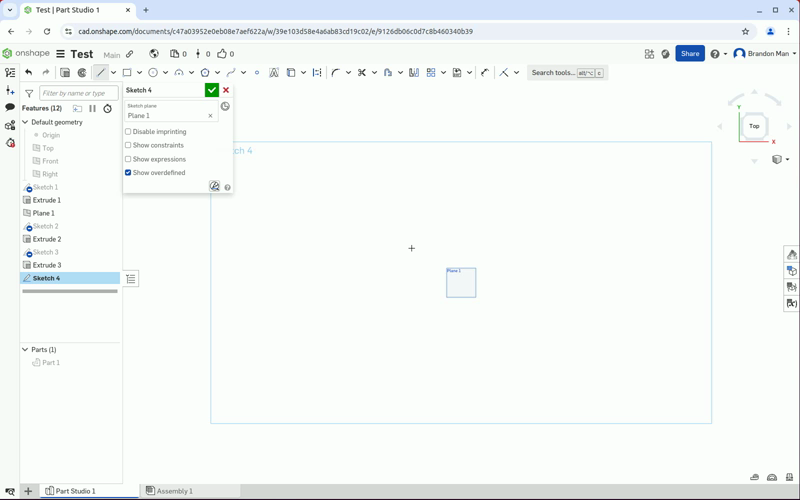
key_up(shift)
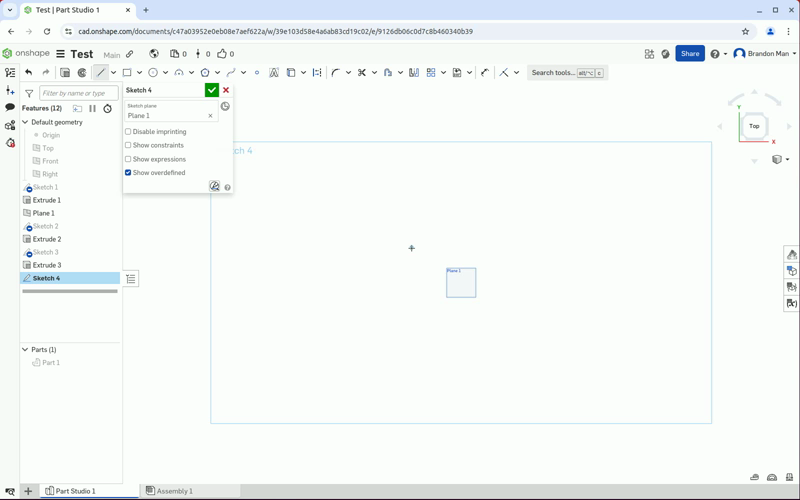
key_down(shift)
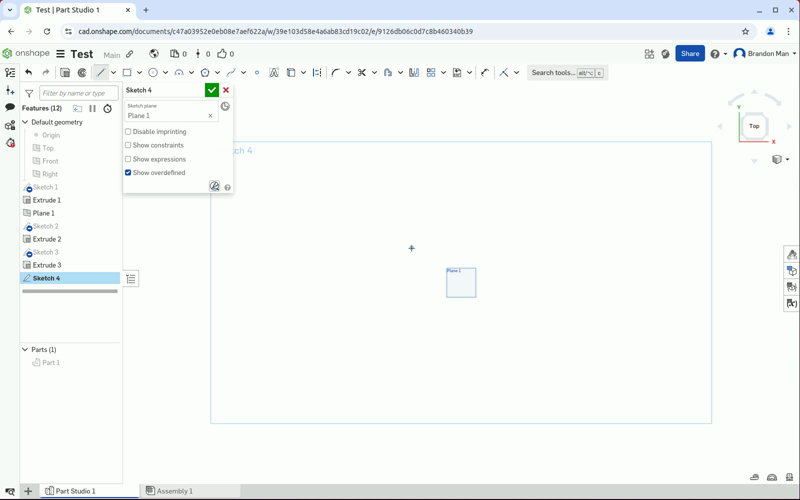
mouse_move(441, 247)
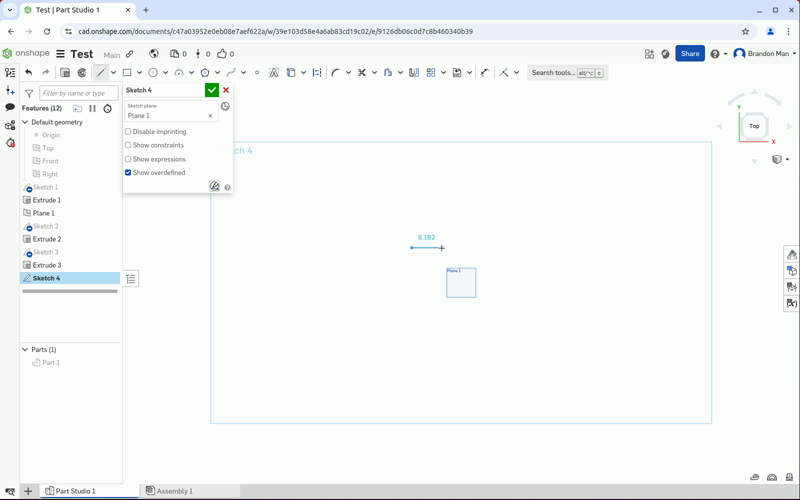
mouse_move(414, 257)
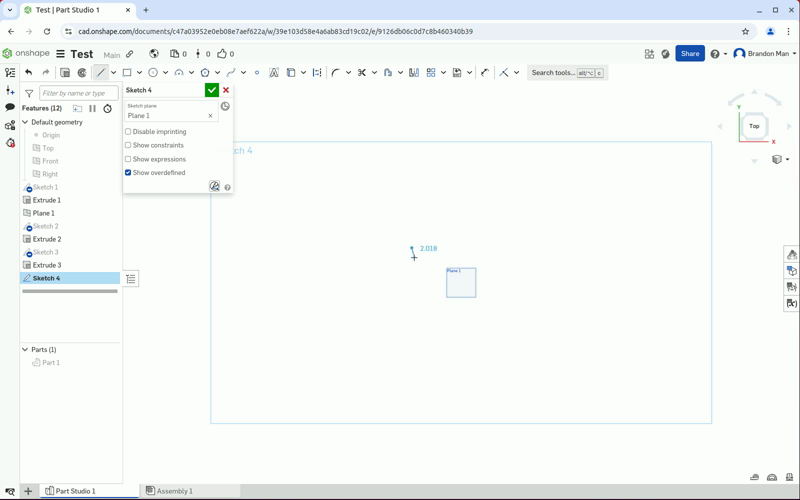
click(414, 257)
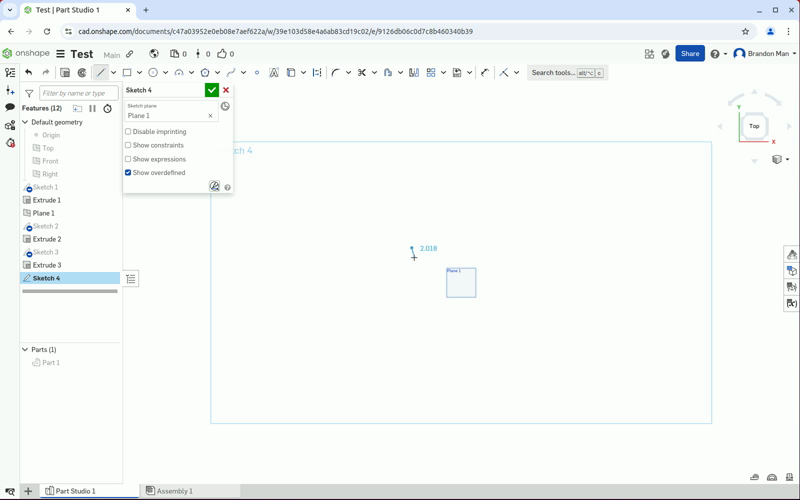
key_up(shift)
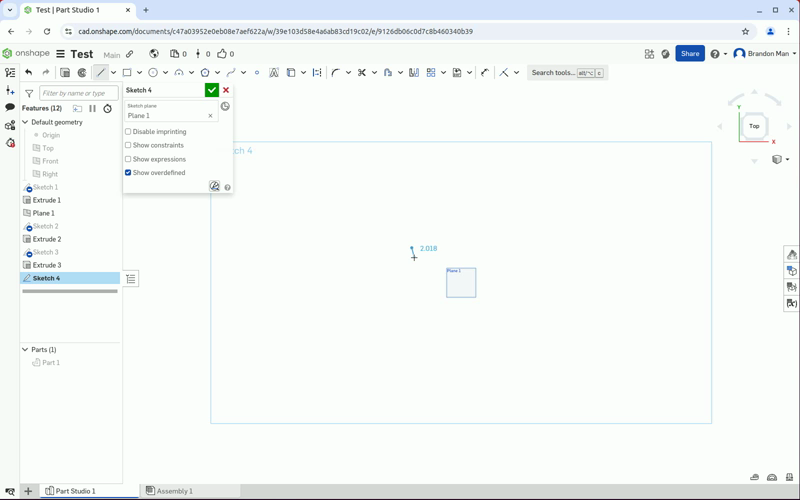
key_down(shift)
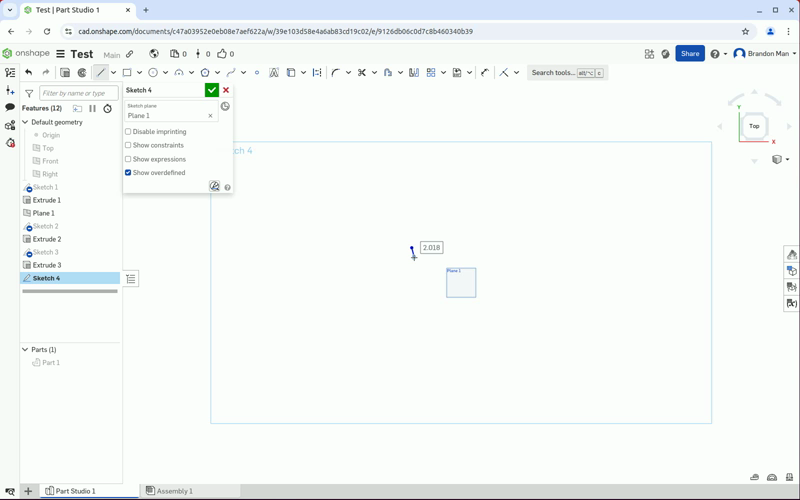
mouse_move(444, 257)
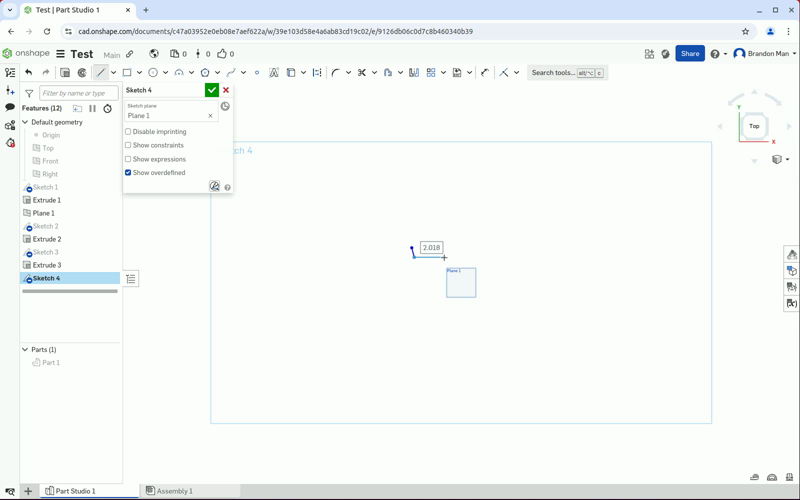
mouse_move(422, 261)
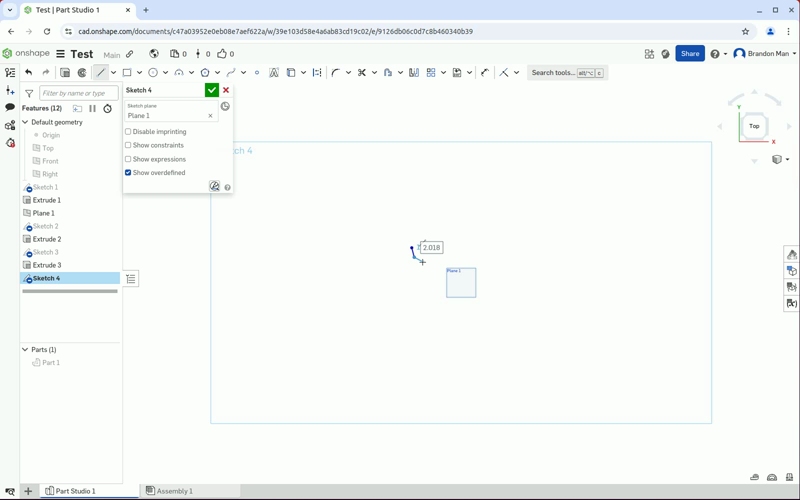
click(422, 261)
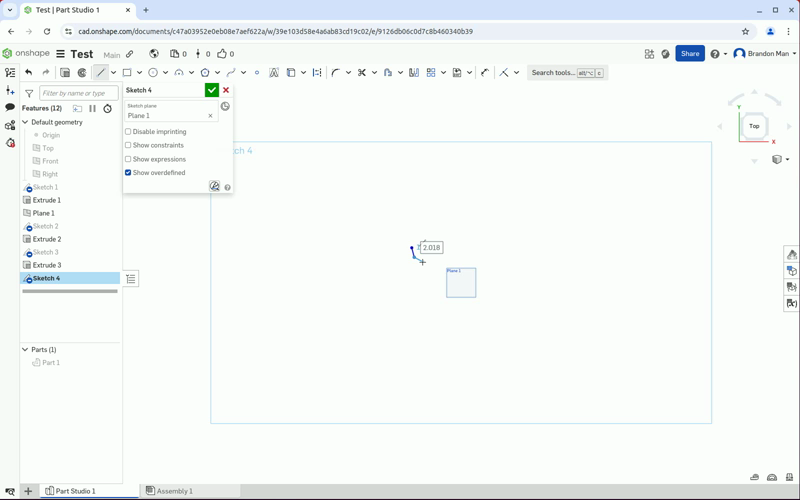
key_up(shift)
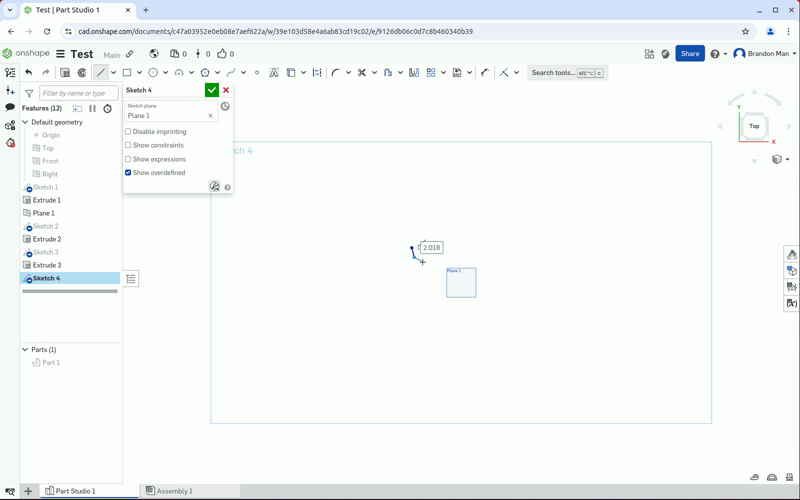
key_down(shift)
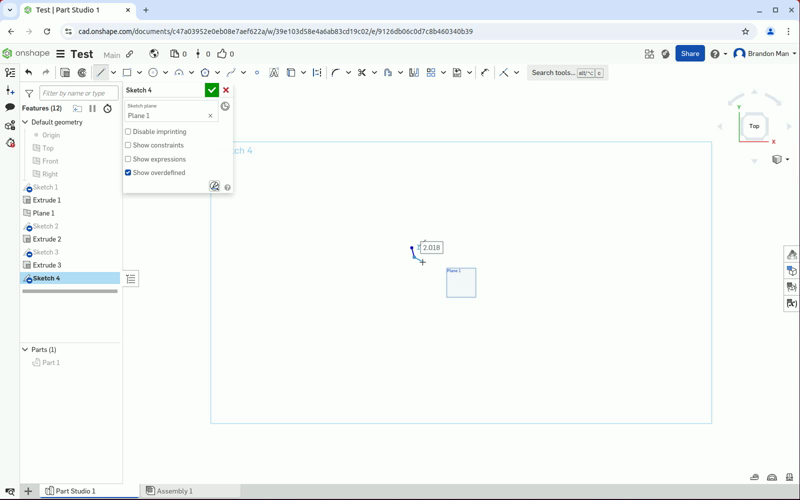
mouse_move(453, 261)
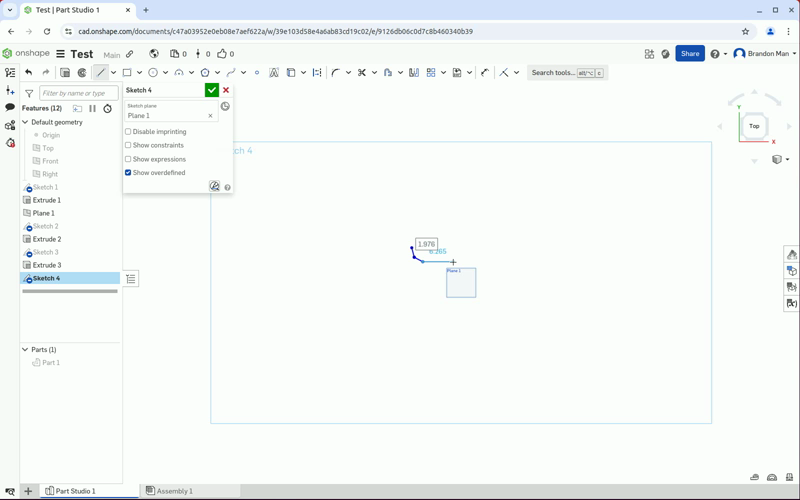
mouse_move(432, 259)
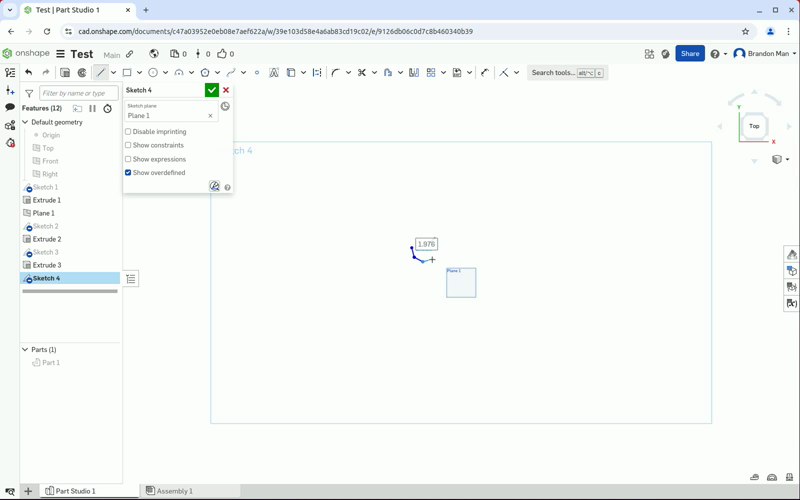
click(432, 259)
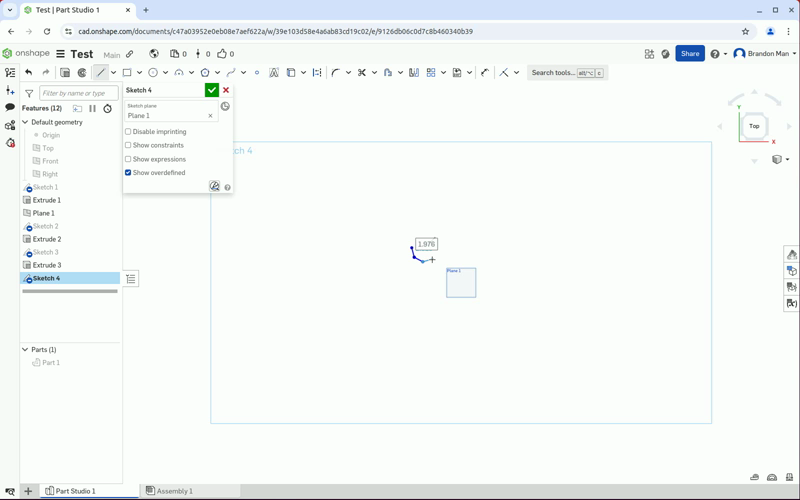
key_up(shift)
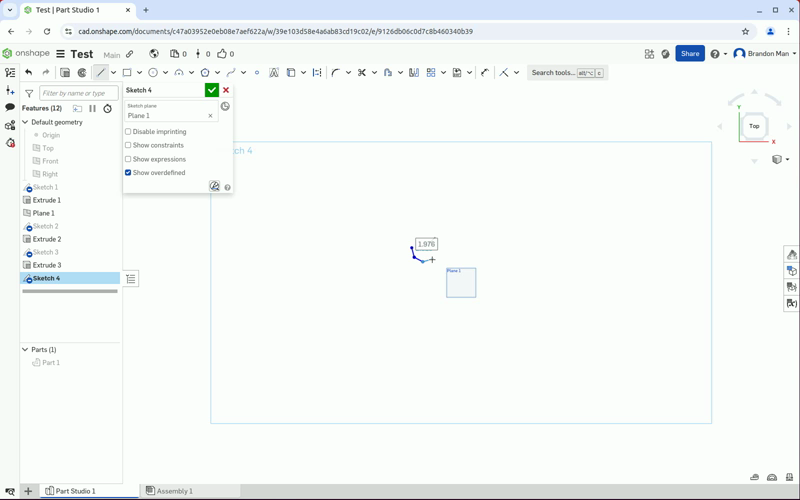
key_down(shift)
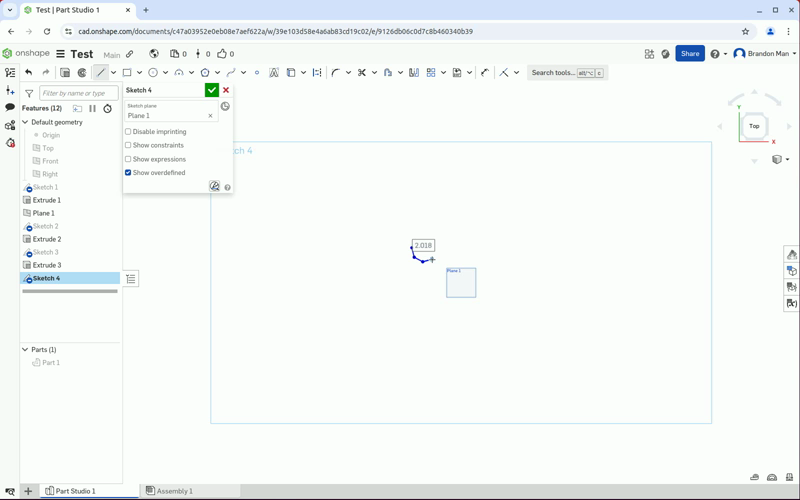
mouse_move(462, 259)
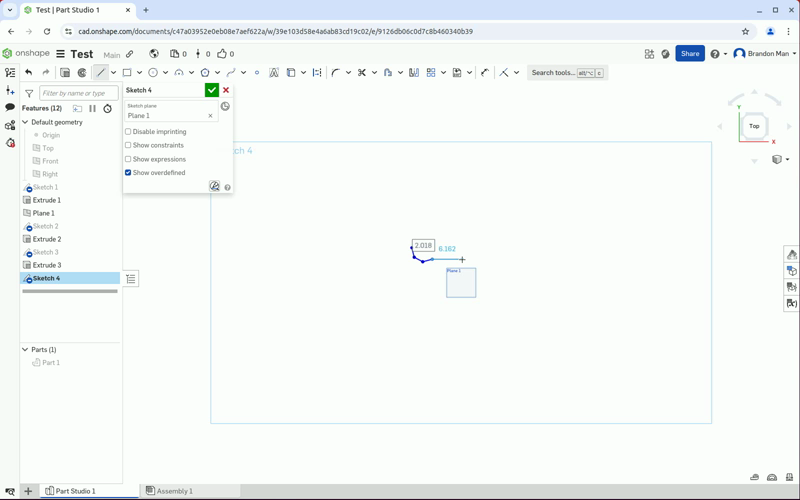
mouse_move(433, 257)
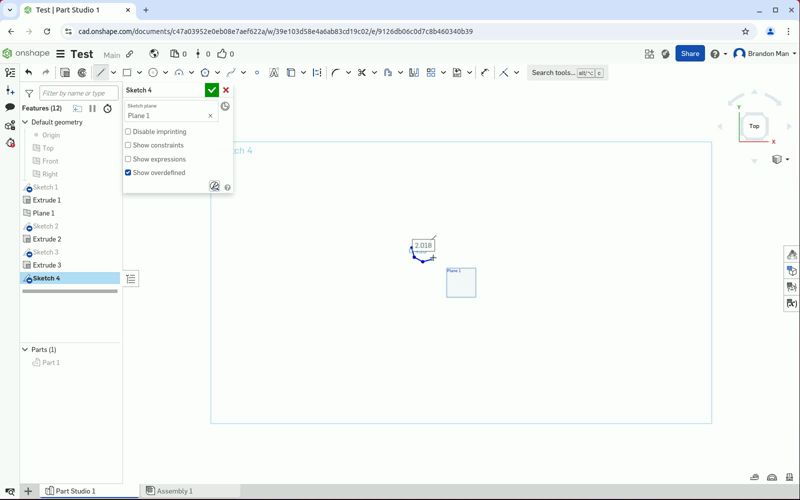
scroll(6)
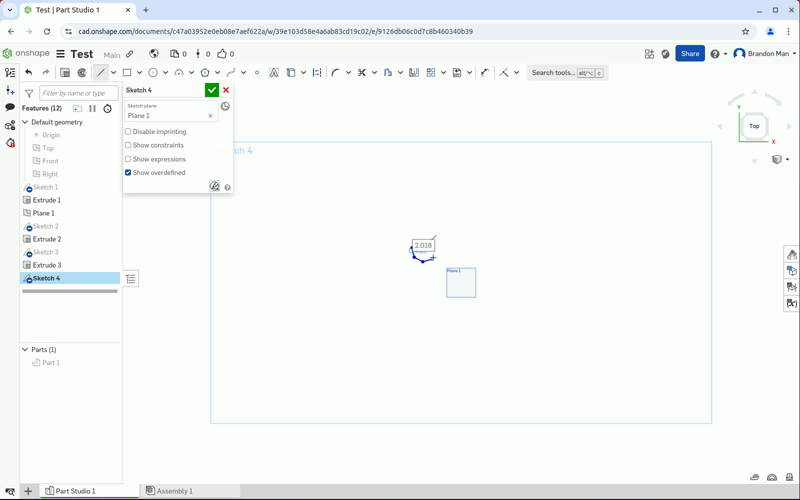
scroll(6)
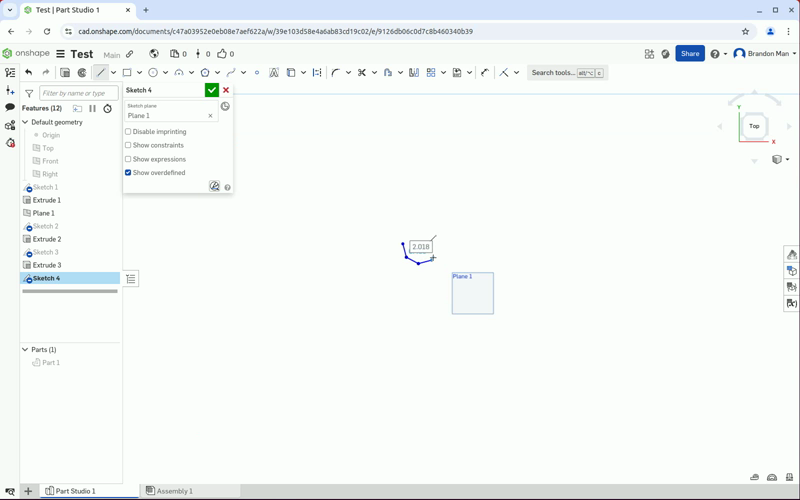
scroll(6)
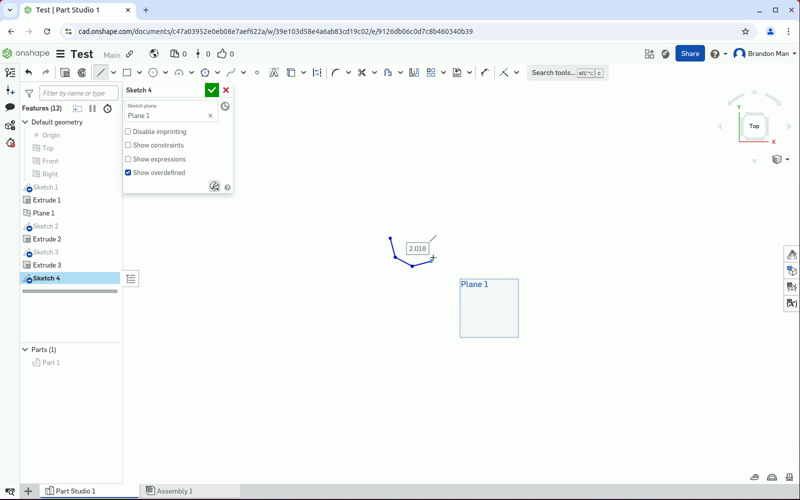
scroll(6)
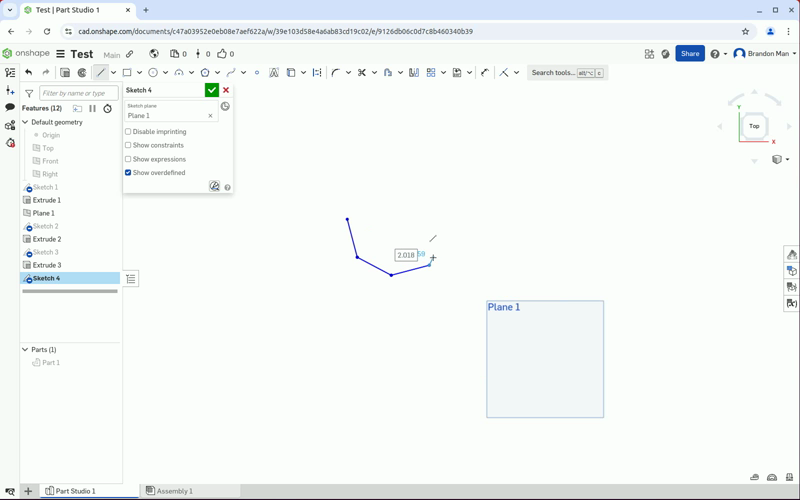
scroll(6)
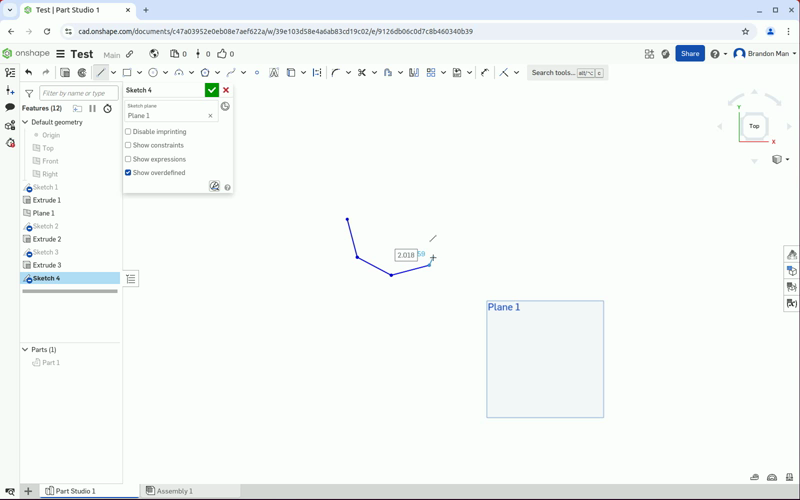
scroll(6)
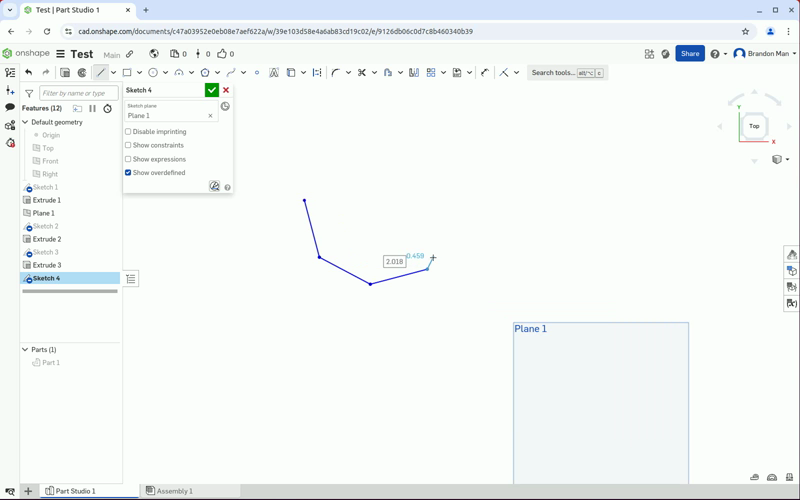
scroll(6)
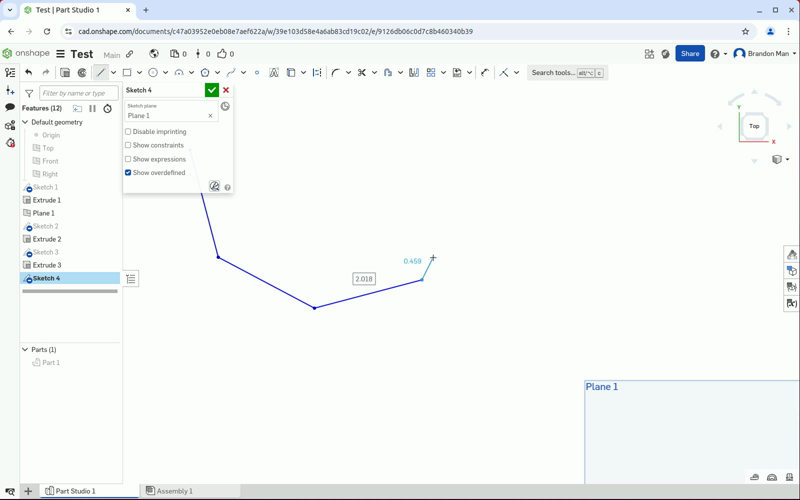
click(433, 257)
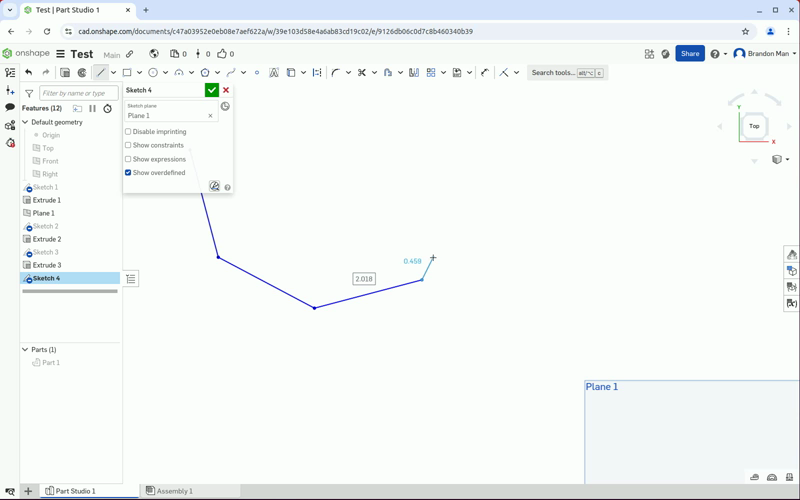
scroll(-6)
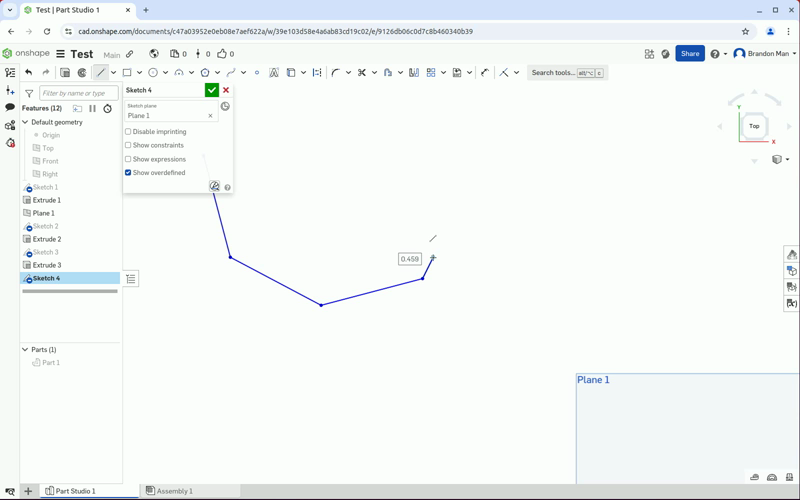
scroll(-6)
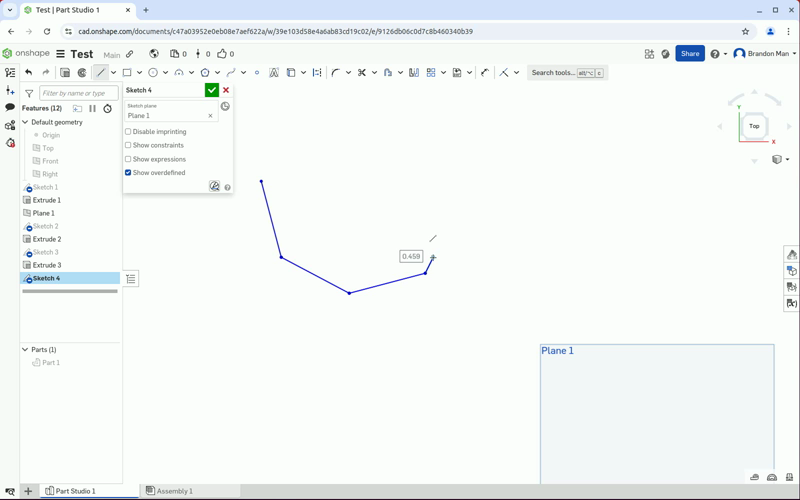
scroll(-6)
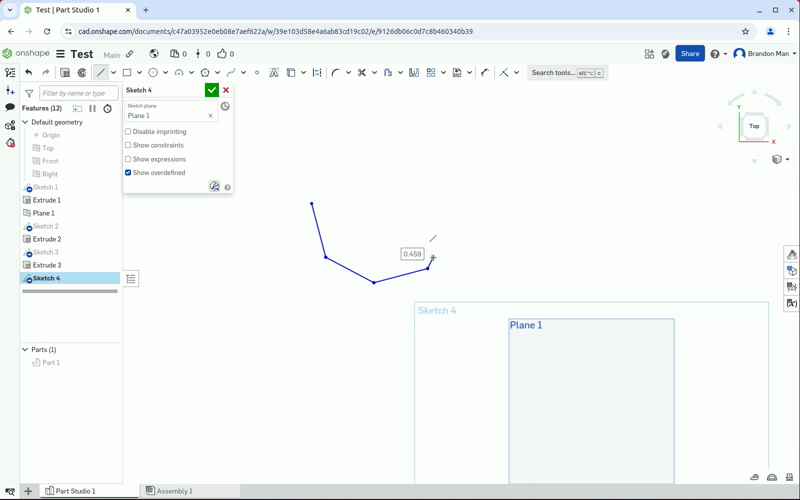
scroll(-6)
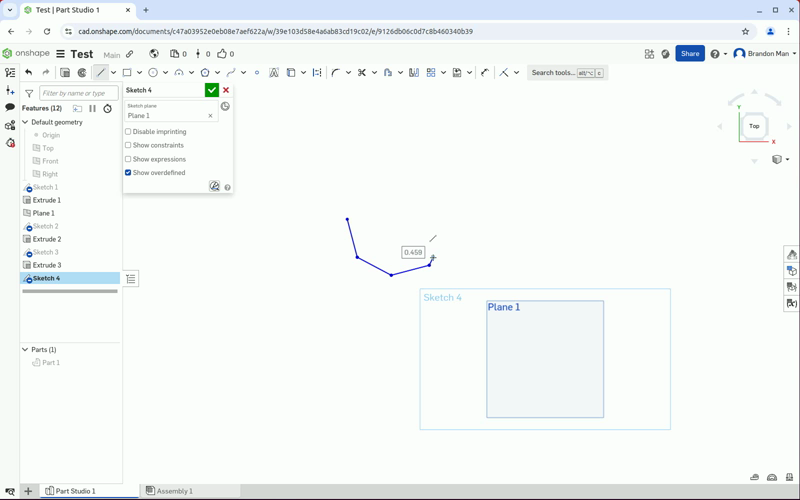
scroll(-6)
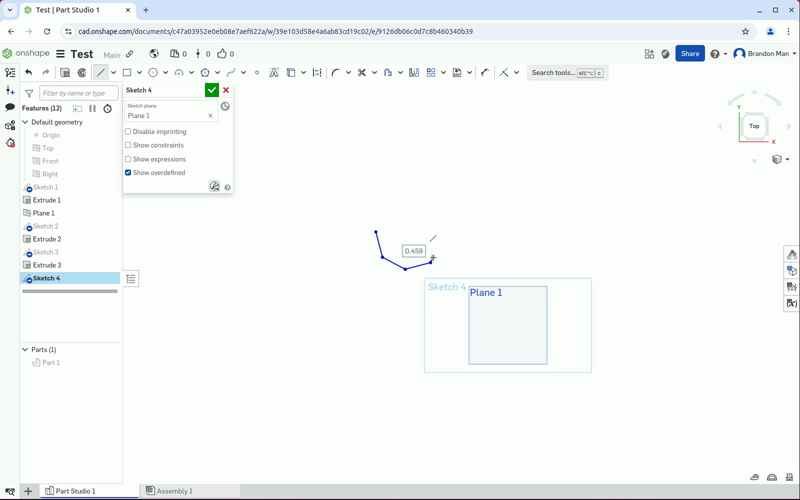
scroll(-6)
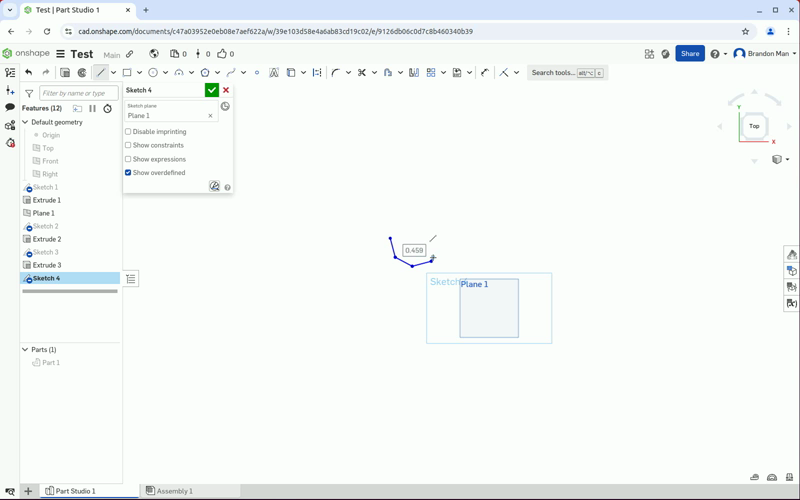
scroll(-6)
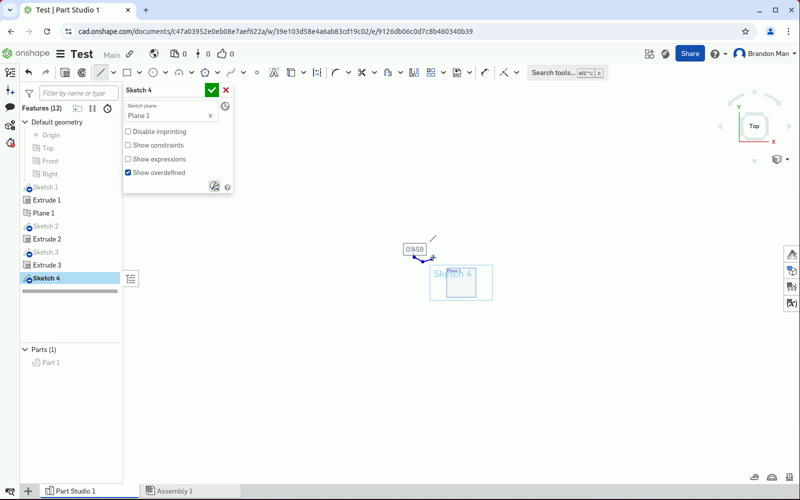
key_up(shift)
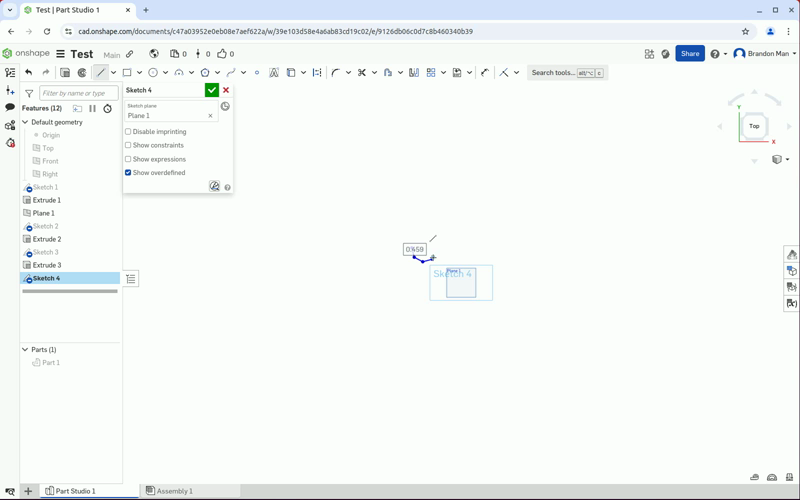
key_down(shift)
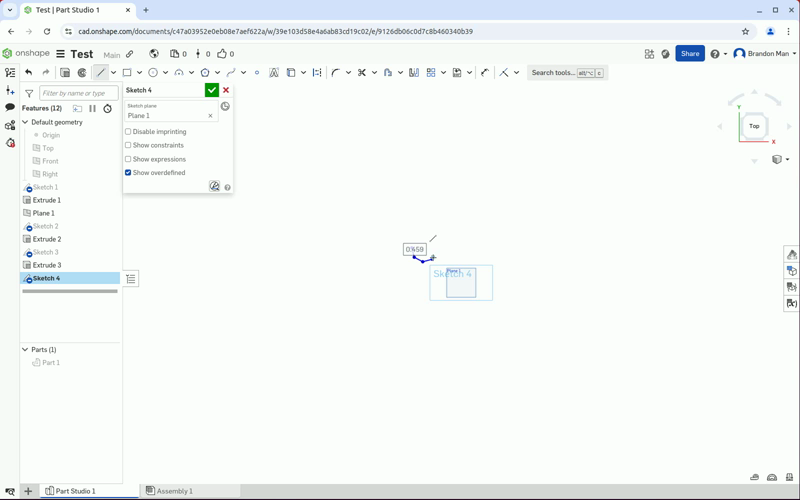
mouse_move(463, 257)
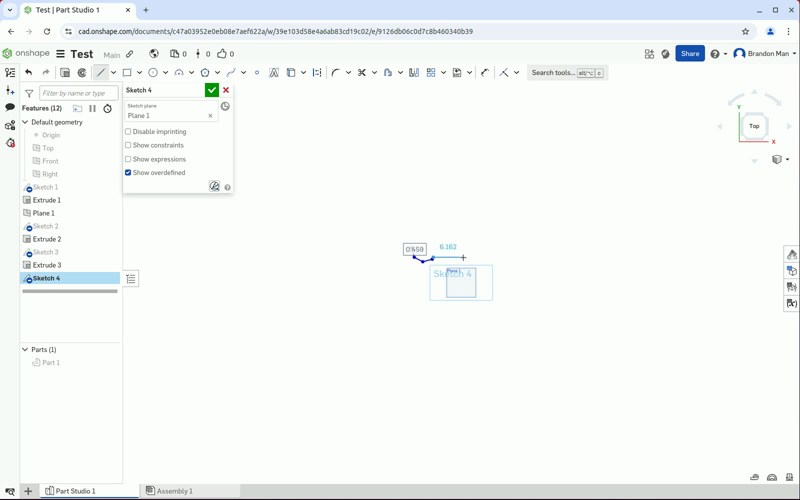
mouse_move(437, 250)
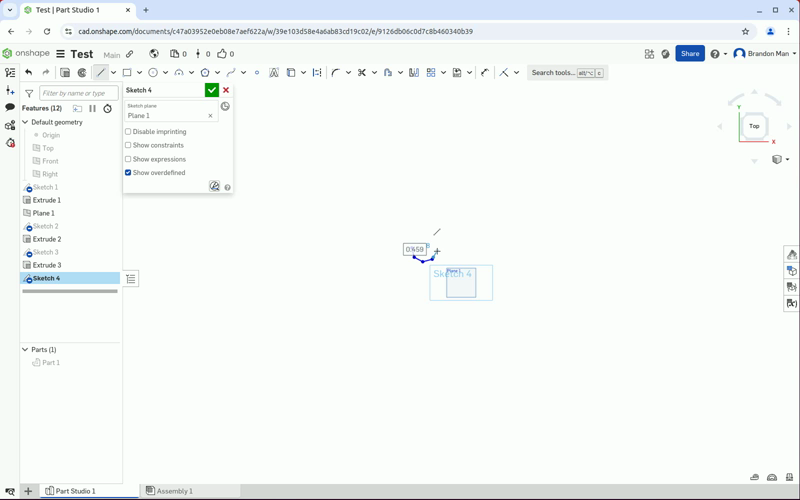
click(437, 250)
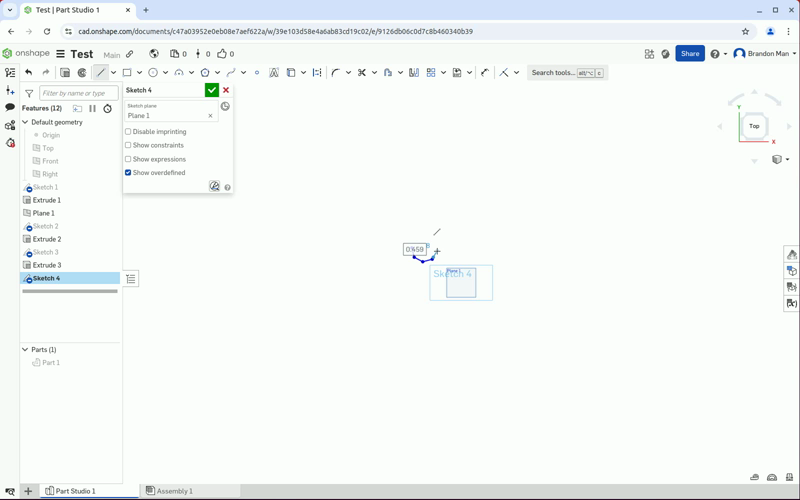
key_up(shift)
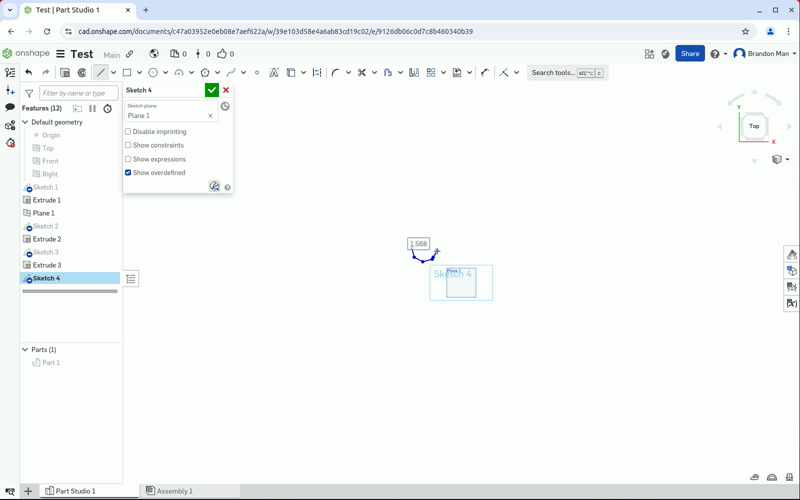
key_down(shift)
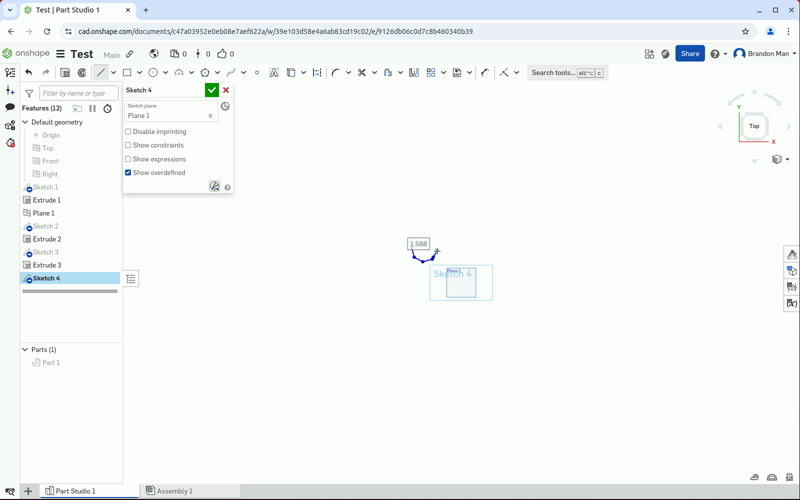
mouse_move(467, 250)
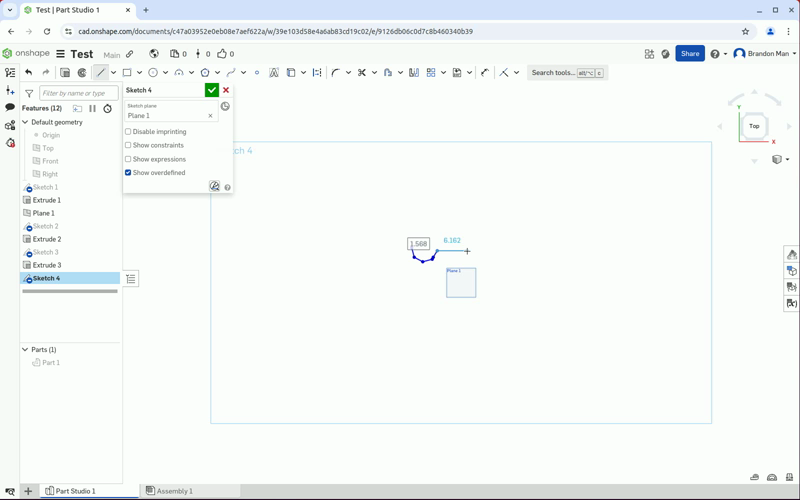
mouse_move(434, 241)
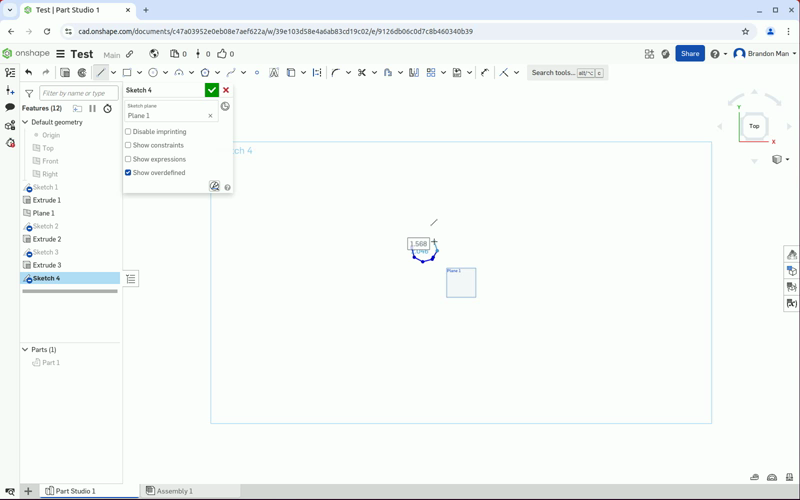
click(434, 241)
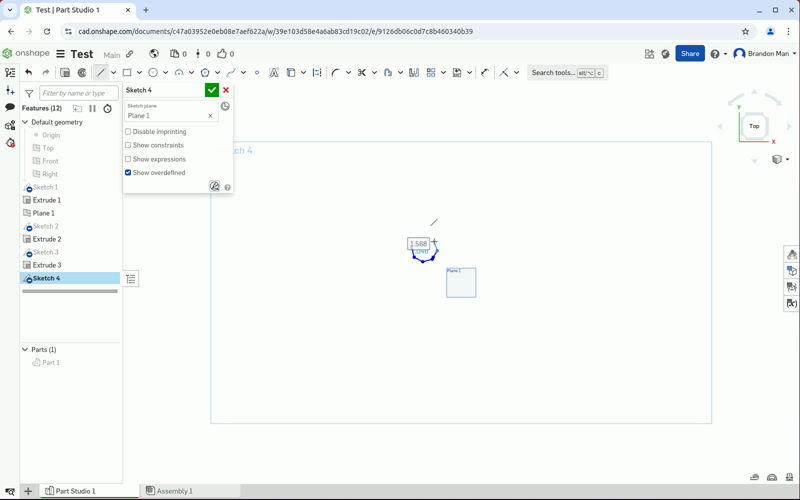
key_up(shift)
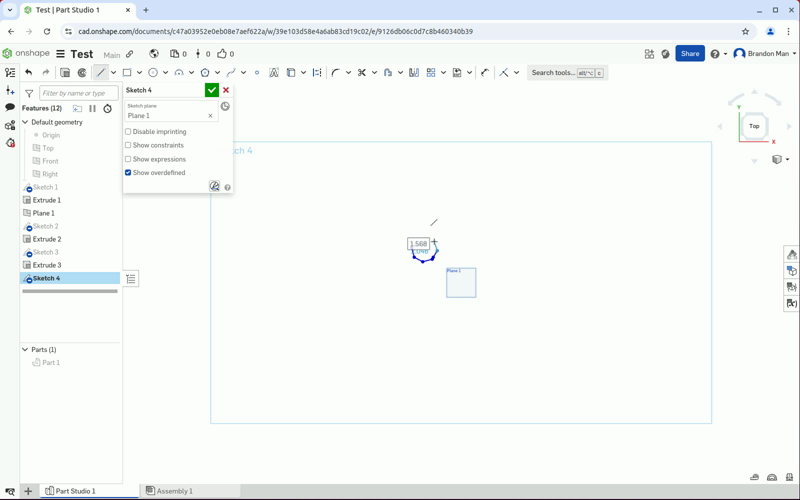
key_down(shift)
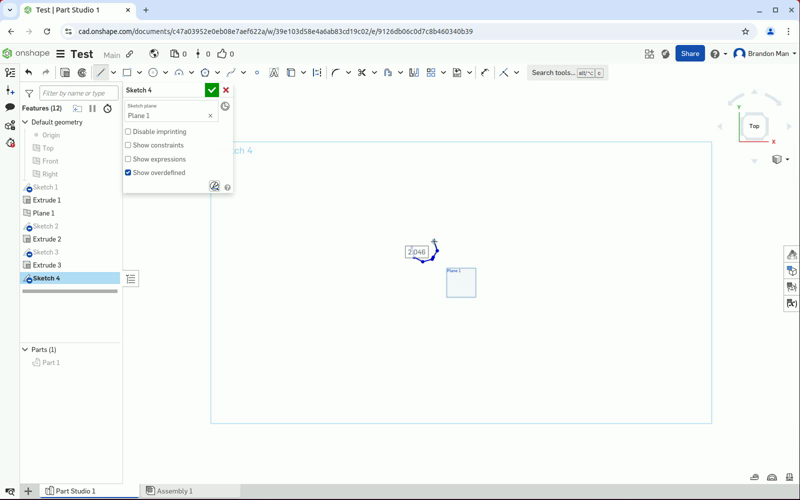
mouse_move(464, 241)
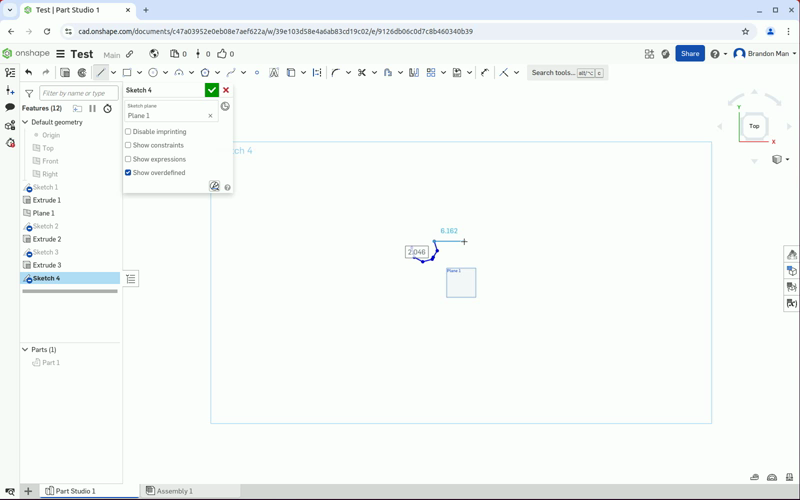
mouse_move(425, 236)
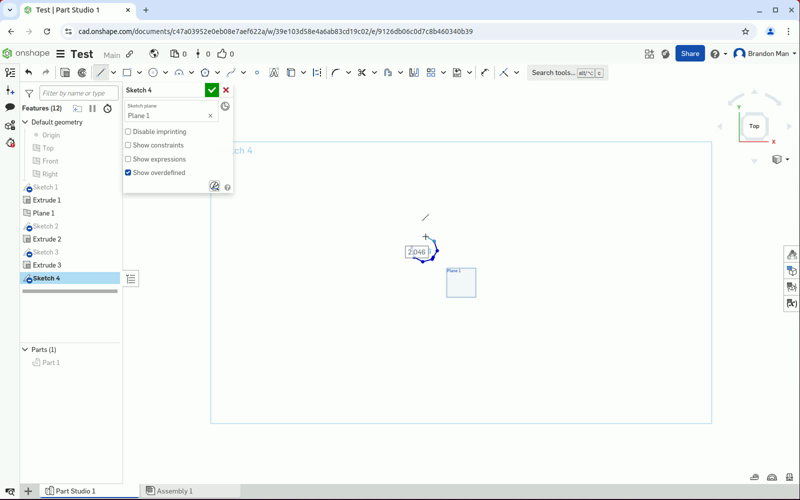
click(425, 236)
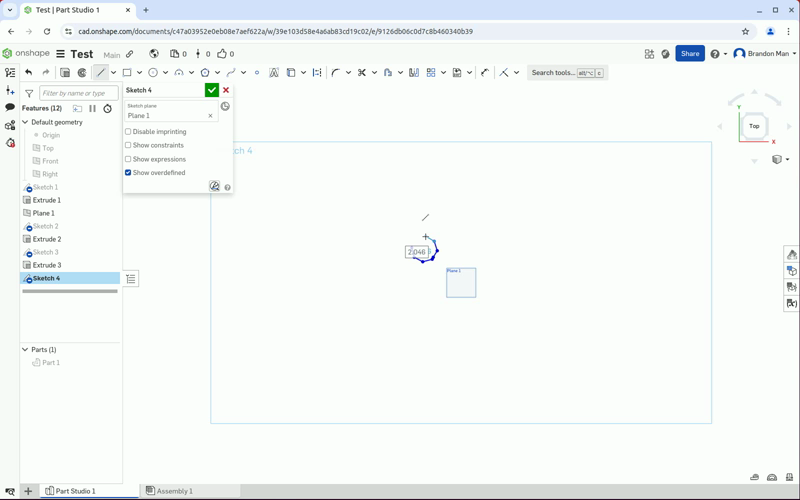
key_up(shift)
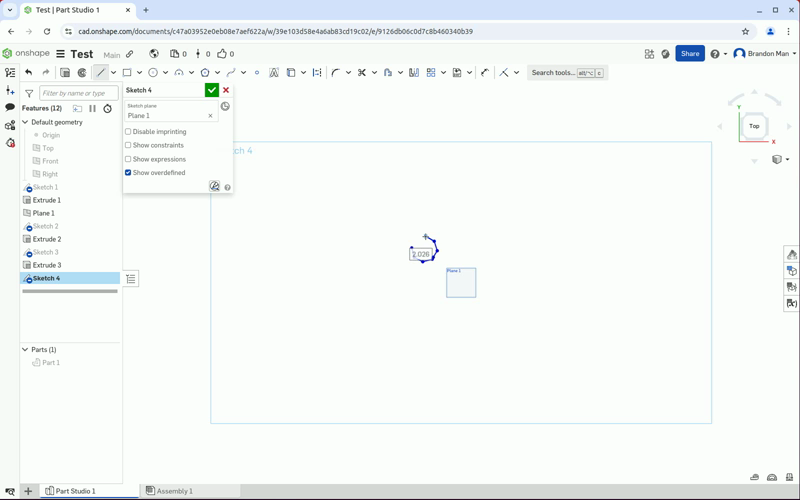
key_down(shift)
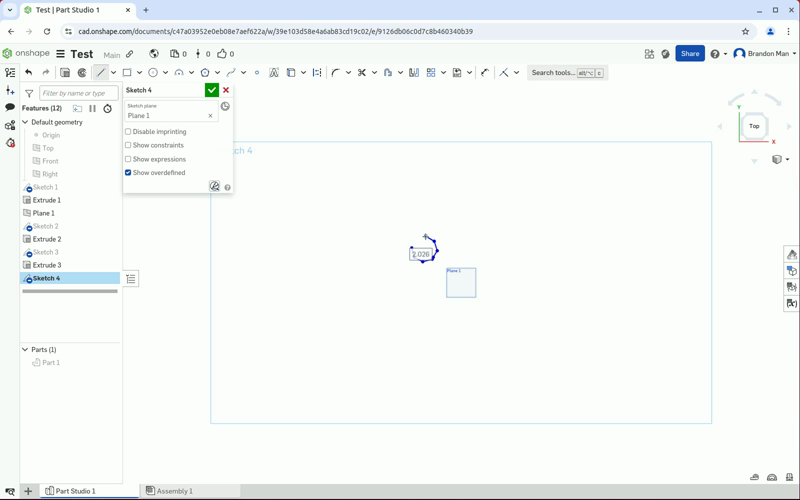
mouse_move(455, 236)
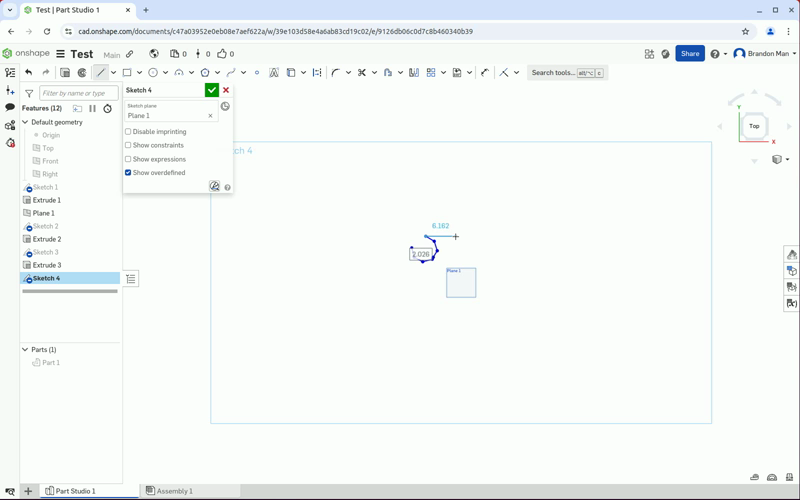
mouse_move(416, 239)
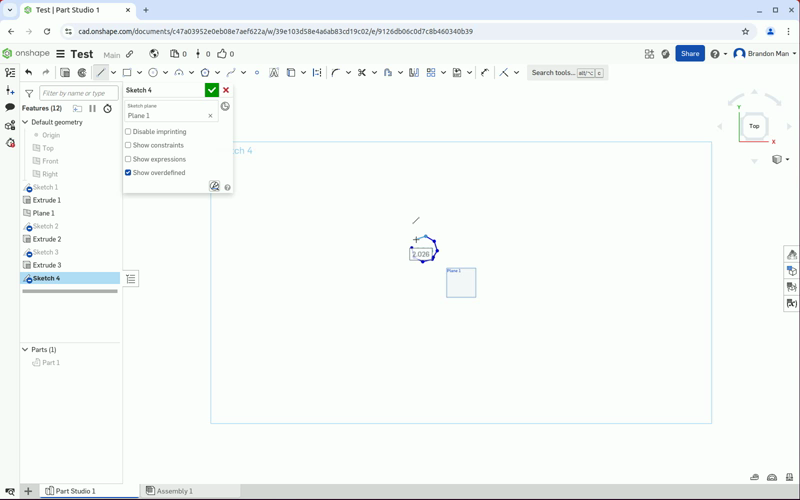
click(416, 239)
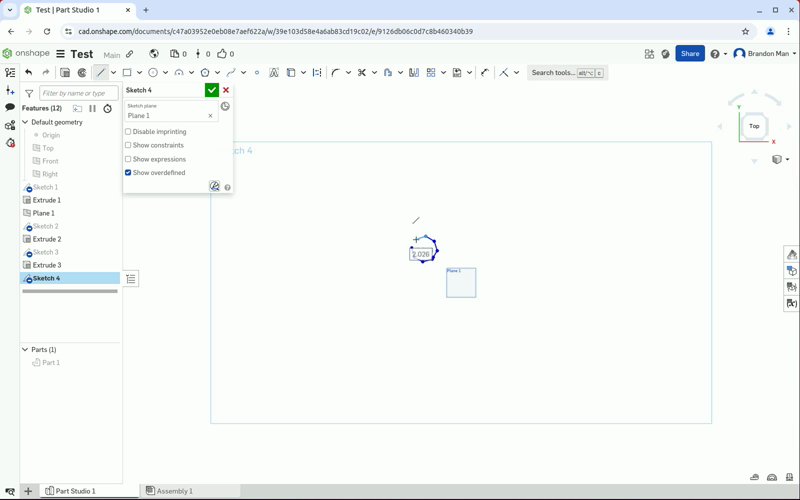
key_up(shift)
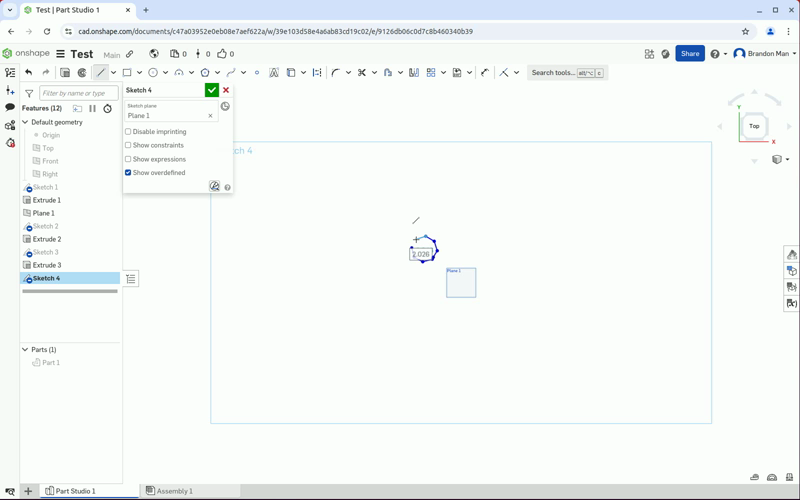
mouse_move(446, 239)
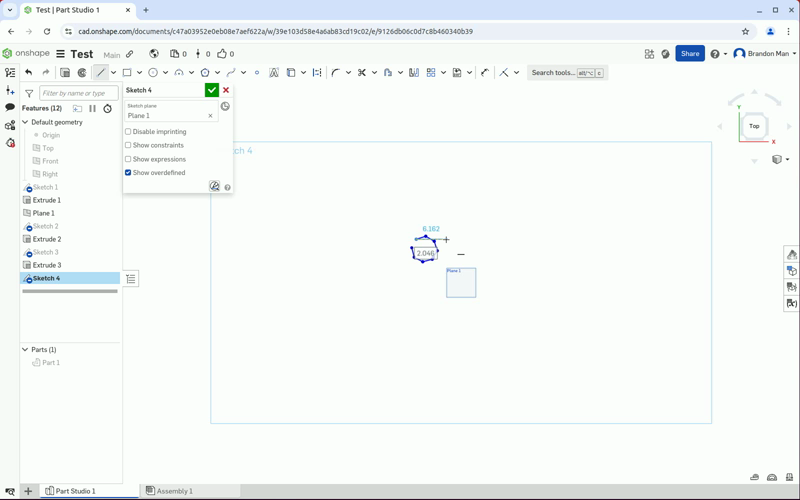
key_down(shift)
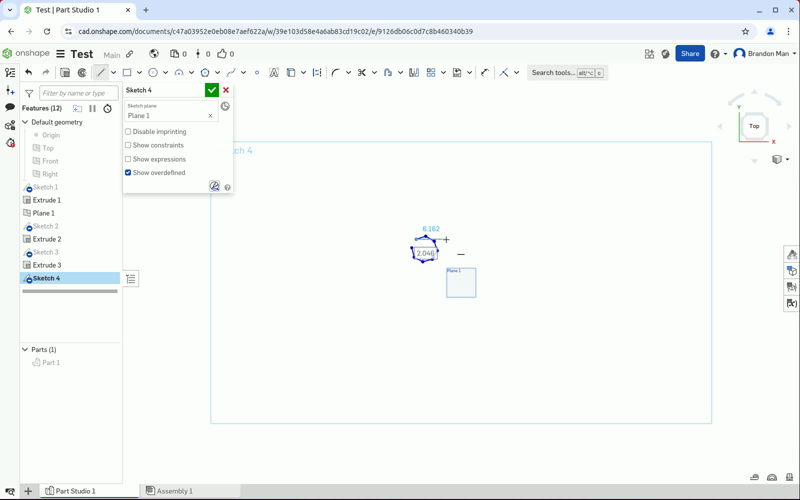
mouse_move(411, 247)
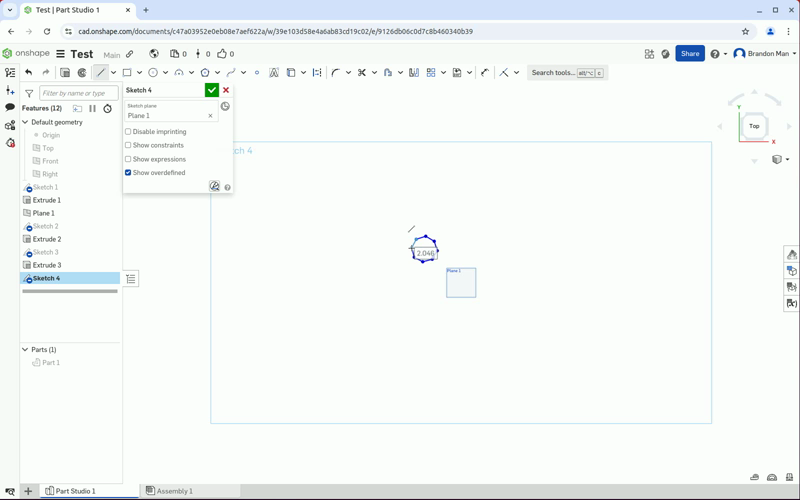
key_up(shift)
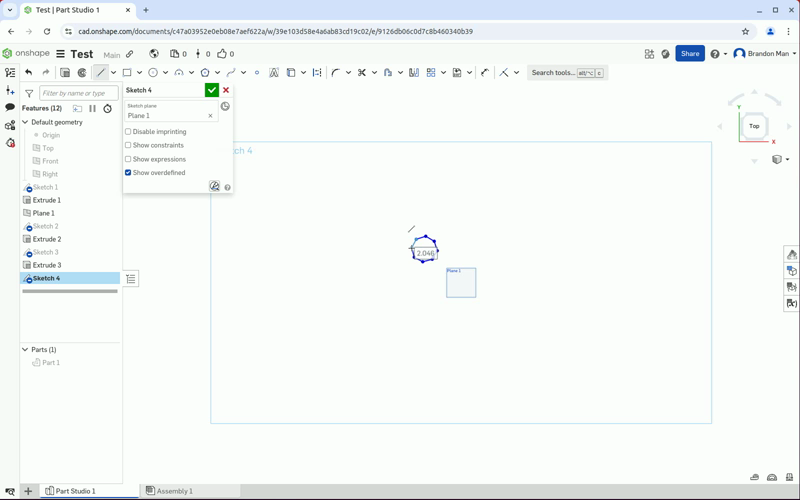
click(411, 247)
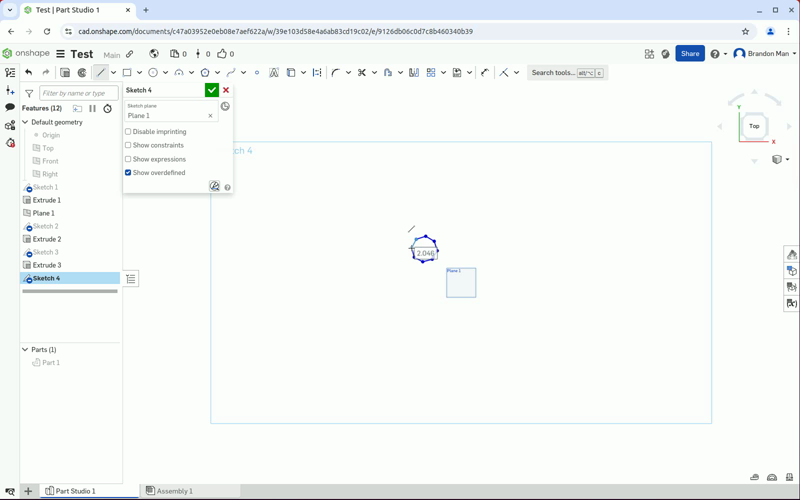
key(esc)
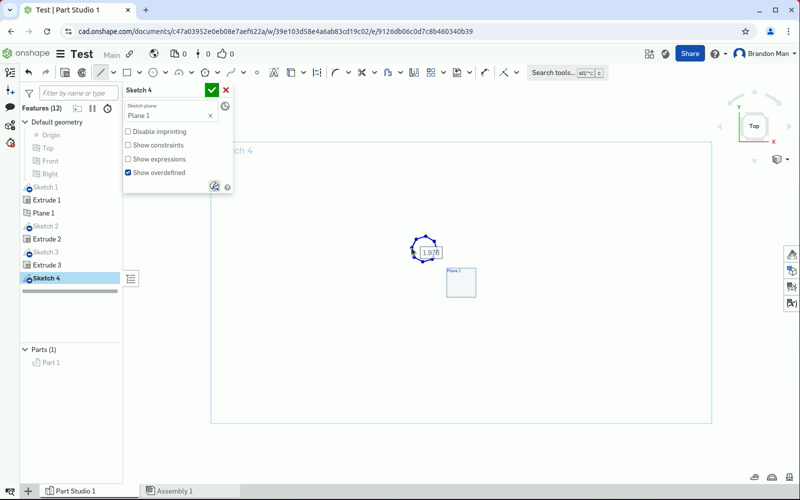
mouse_move(433, 246)
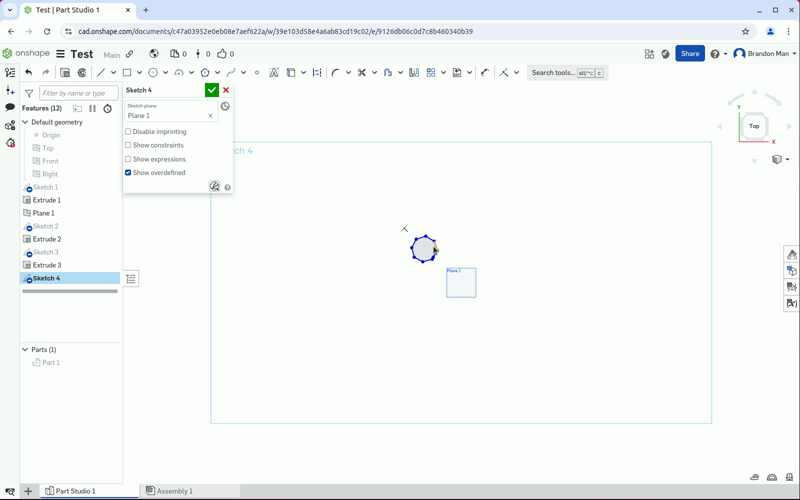
scroll(6)
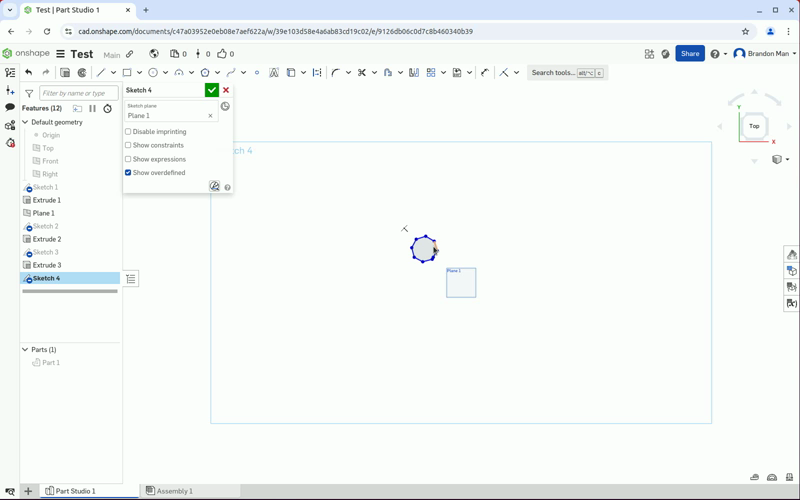
scroll(6)
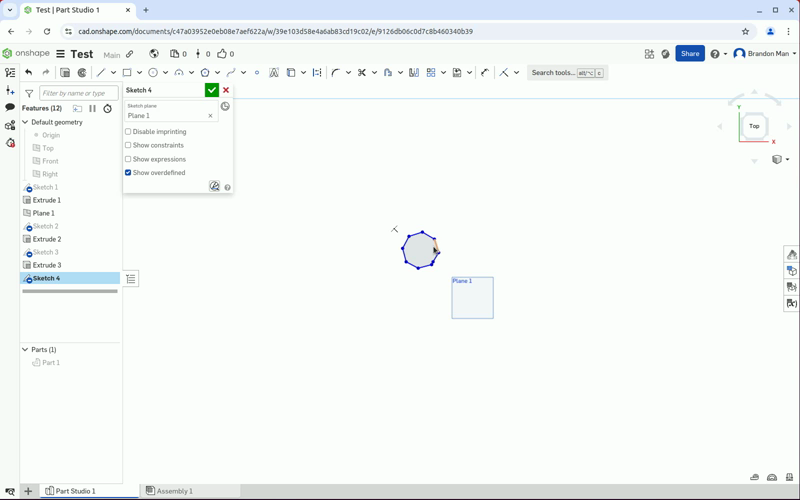
scroll(6)
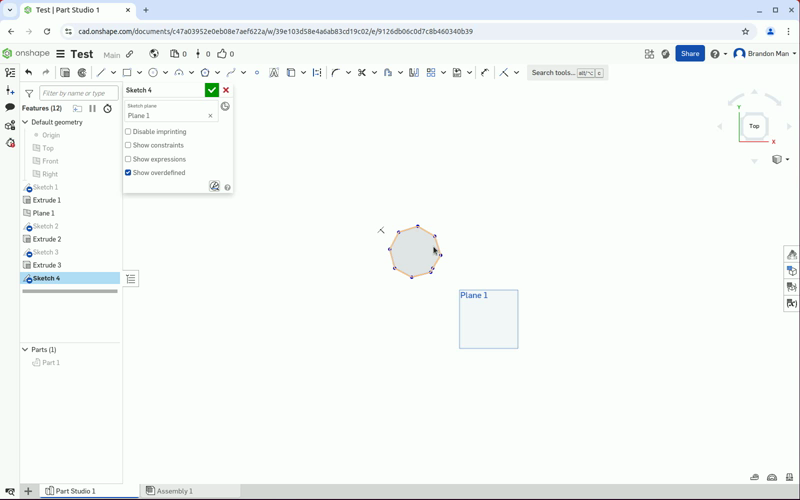
scroll(6)
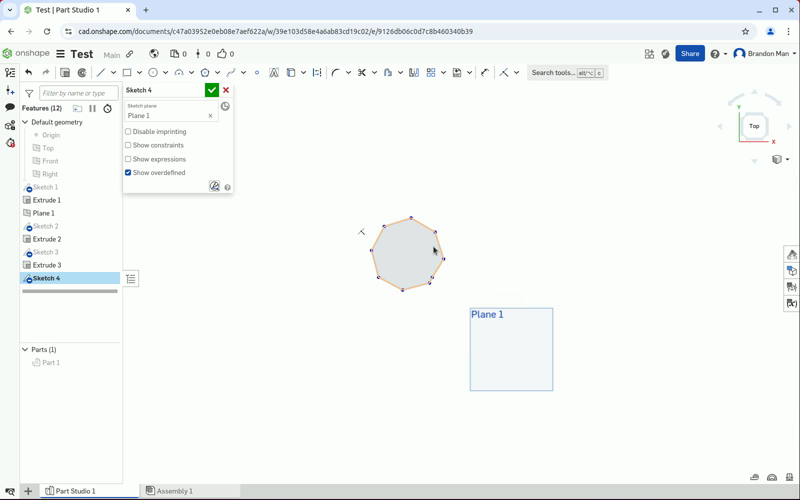
scroll(6)
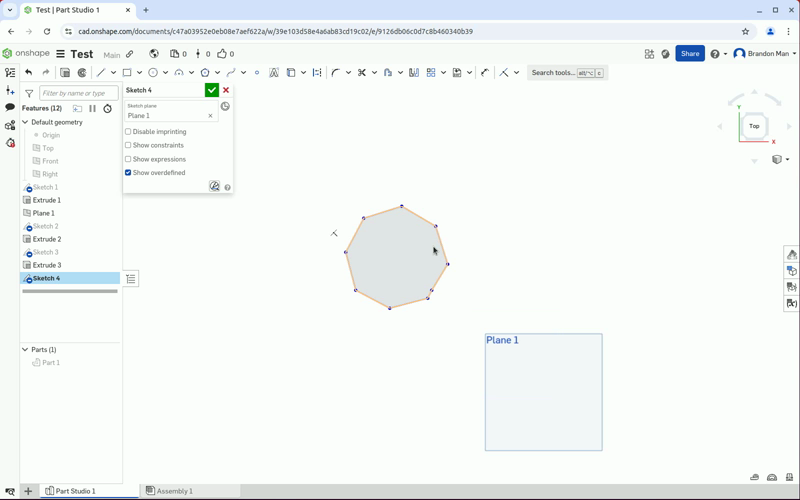
scroll(6)
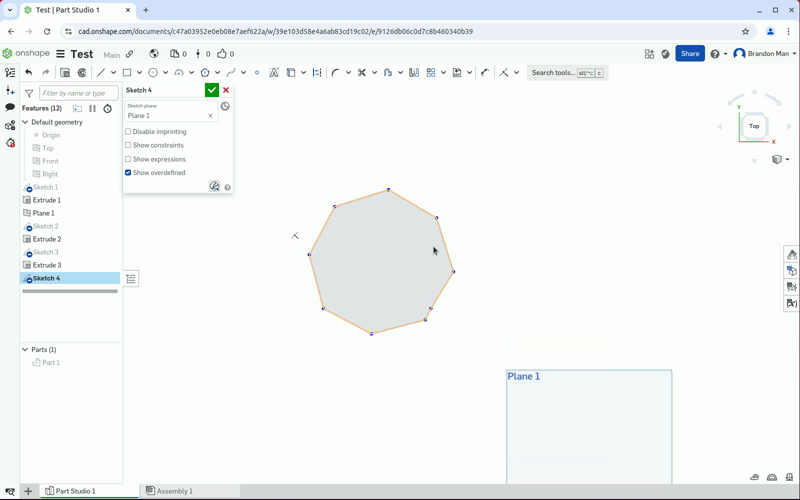
scroll(6)
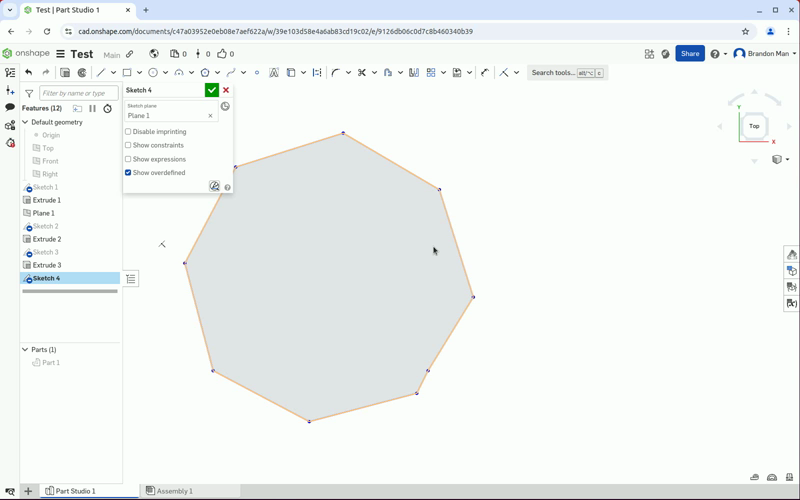
click(433, 246)
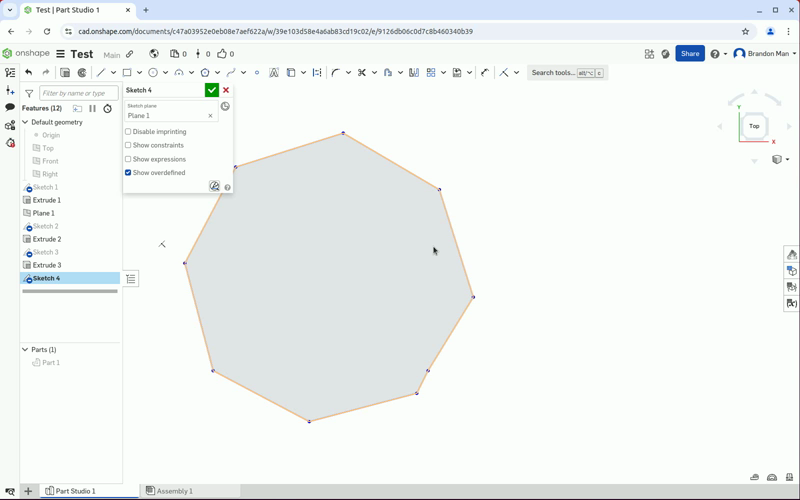
scroll(-6)
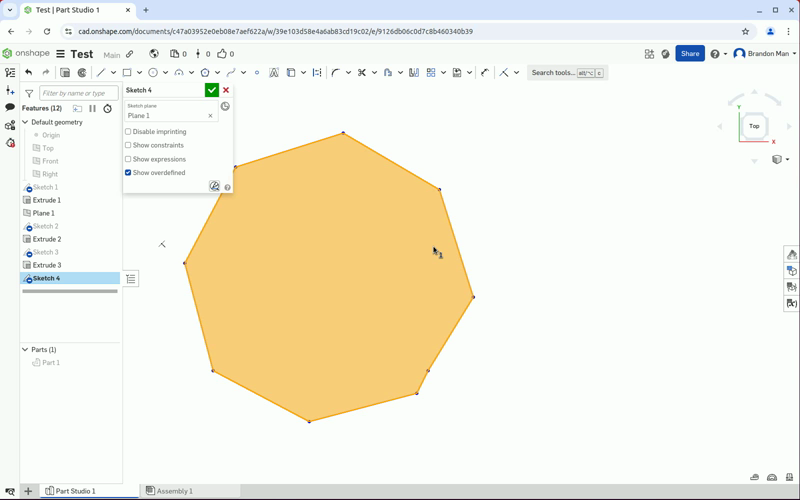
scroll(-6)
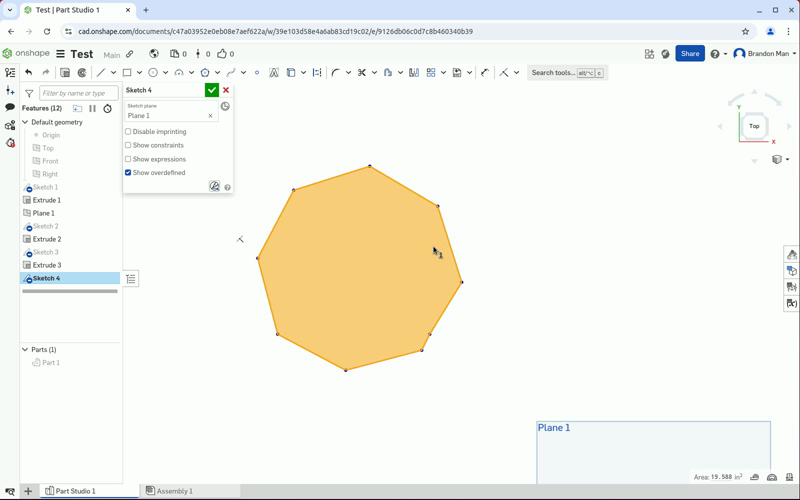
scroll(-6)
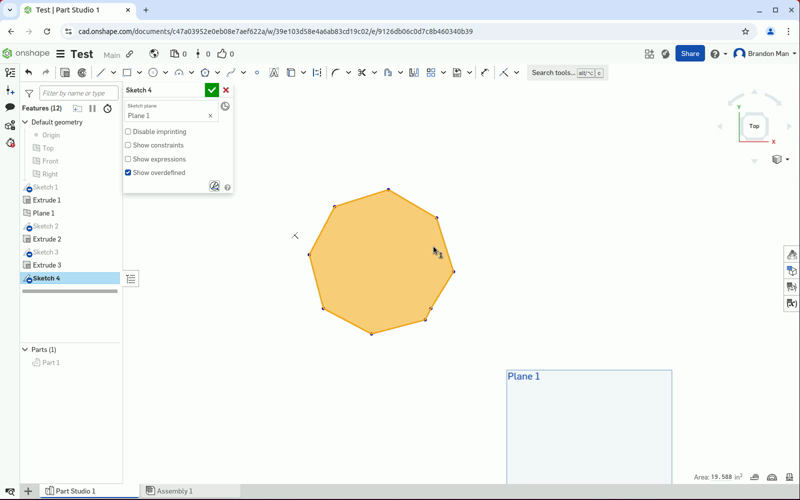
scroll(-6)
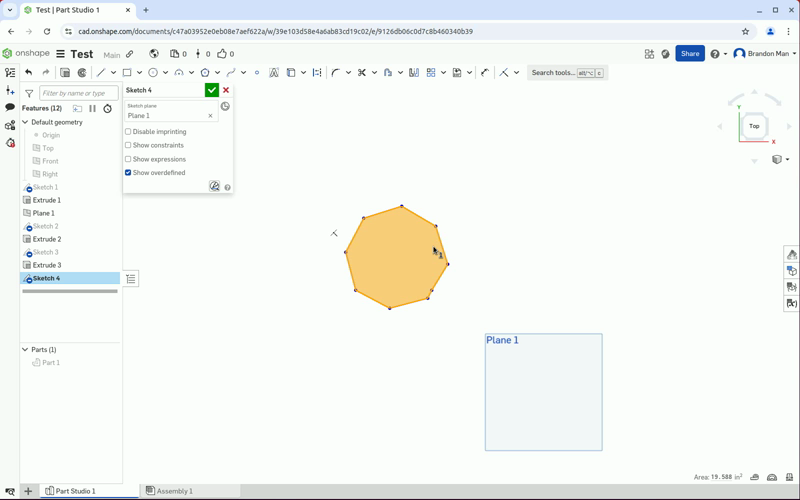
scroll(-6)
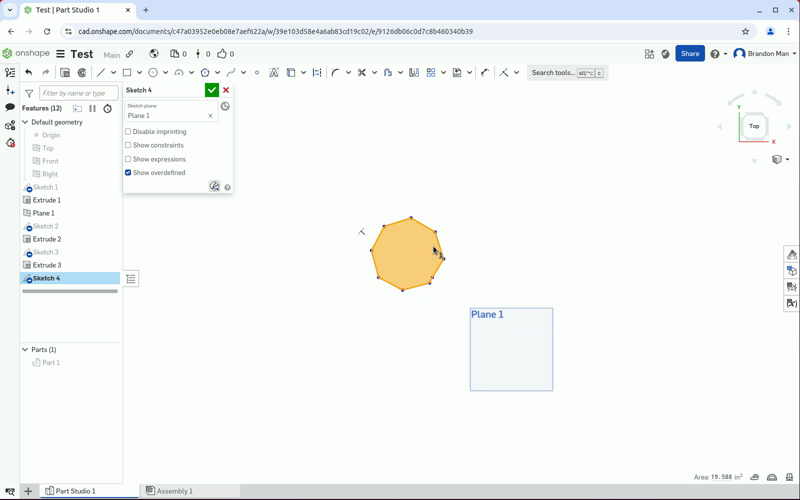
scroll(-6)
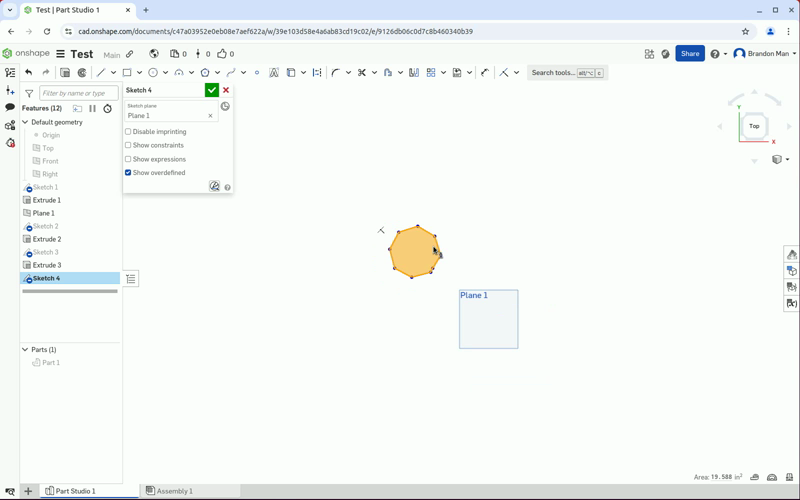
scroll(-6)
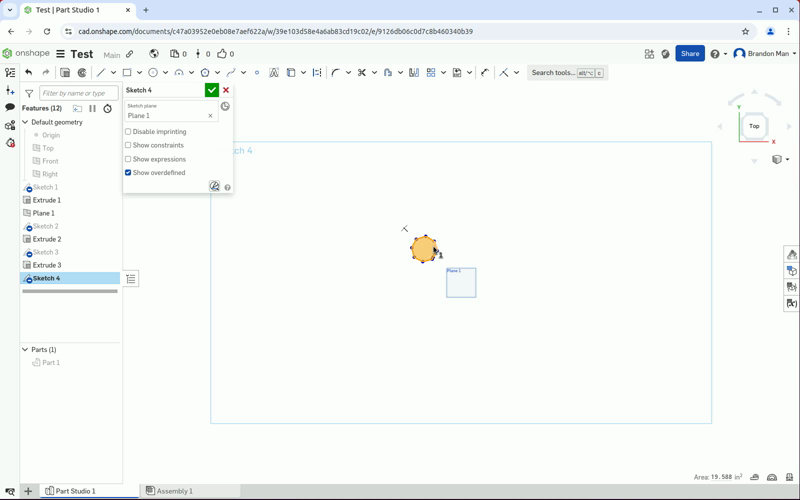
mouse_move(73, 352)
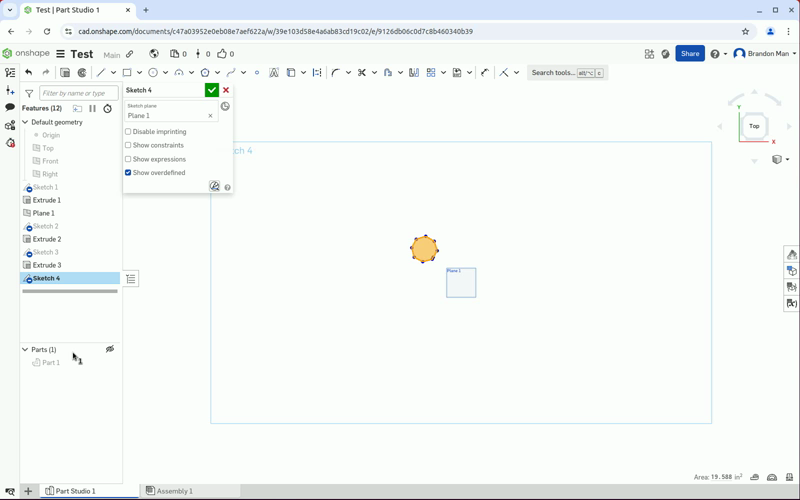
key(shift+y)
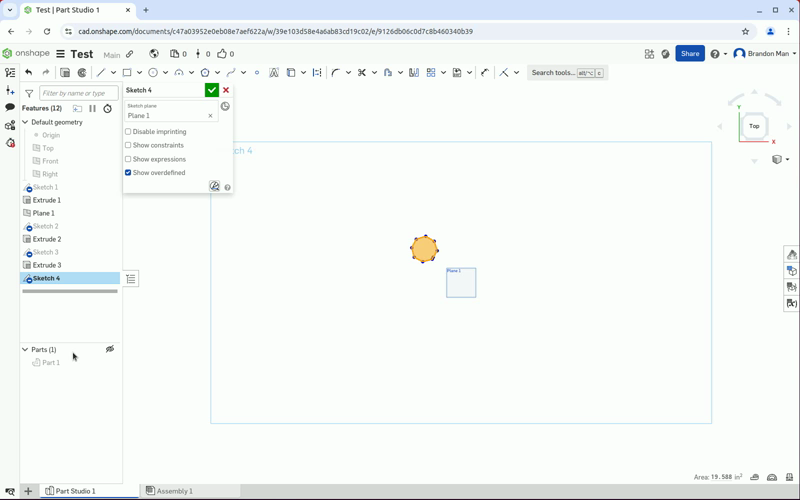
key(shift+e)
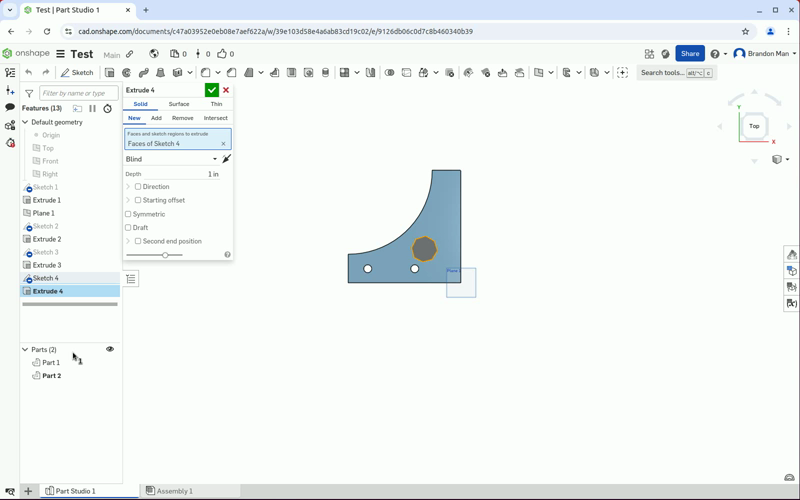
mouse_move(143, 106)
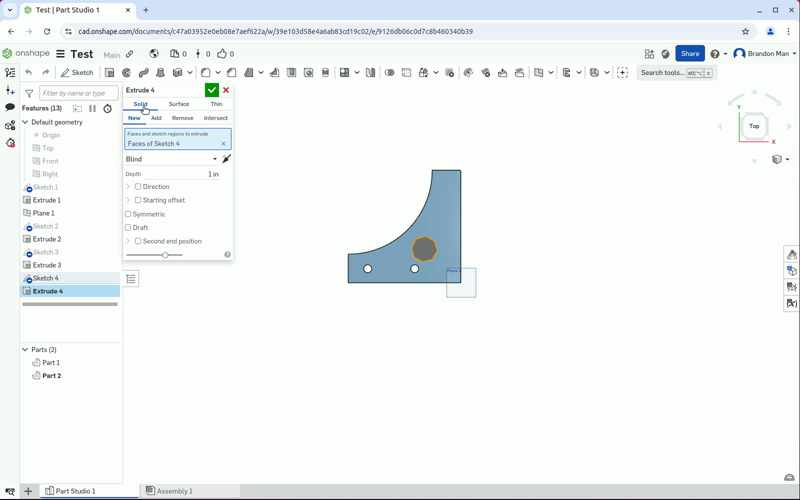
click(143, 106)
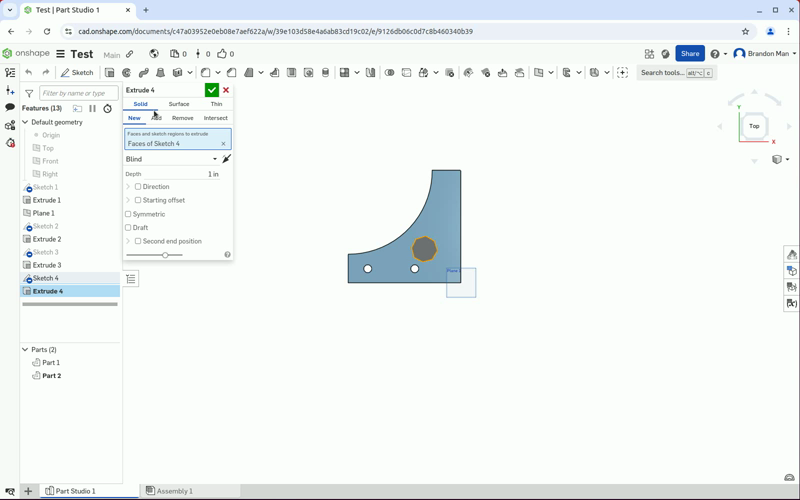
mouse_move(186, 120)
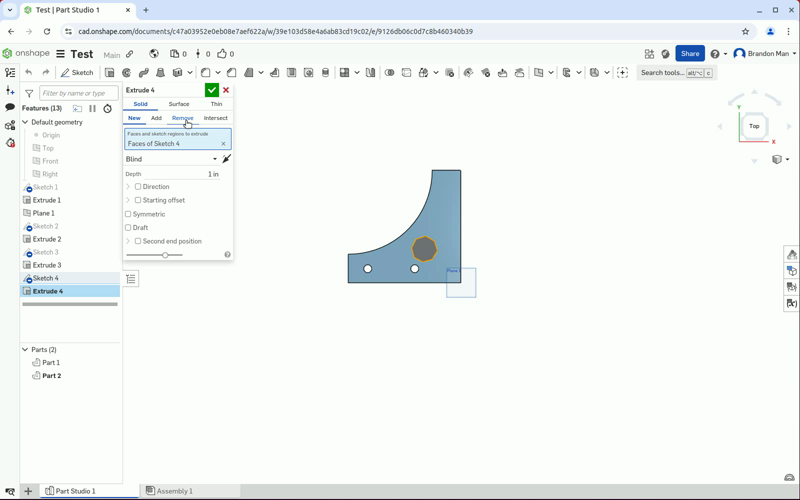
click(186, 120)
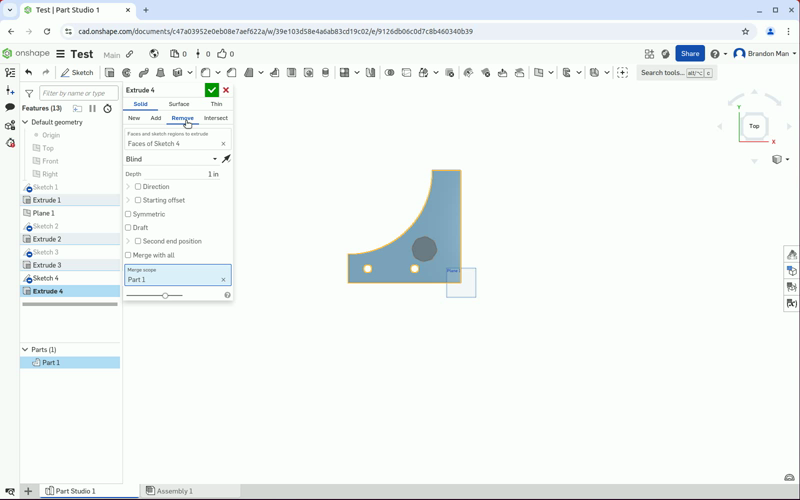
key(tab, 4)
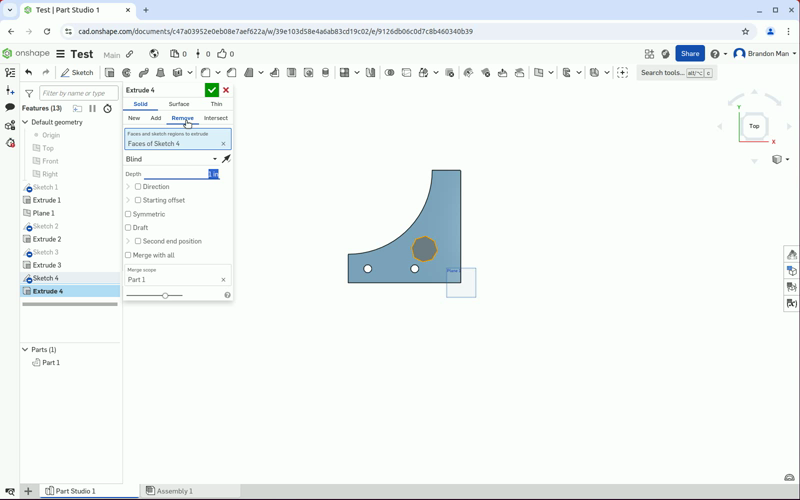
text(9.628)
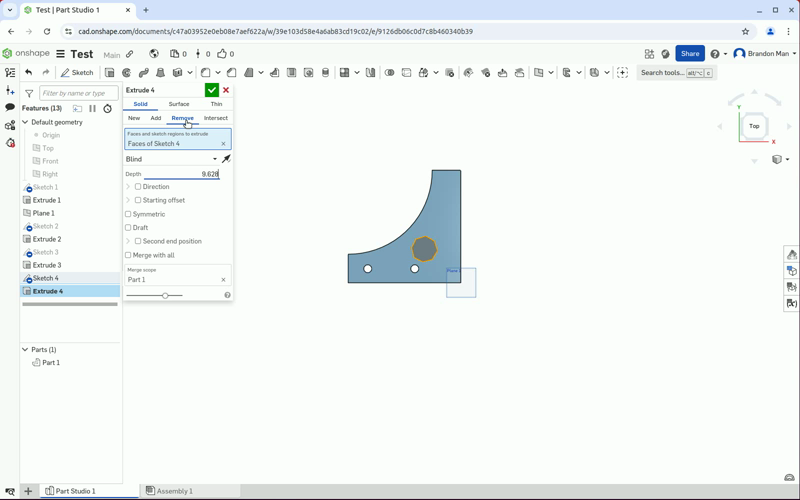
key(tab, 6)
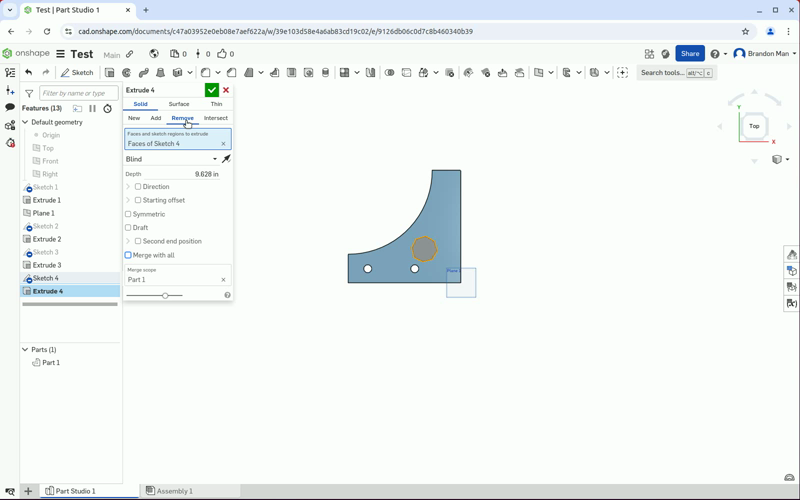
key(space)
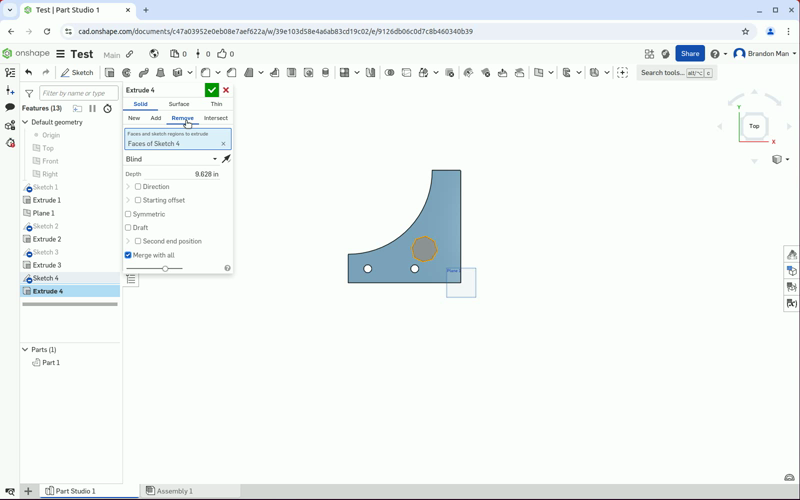
key(enter)
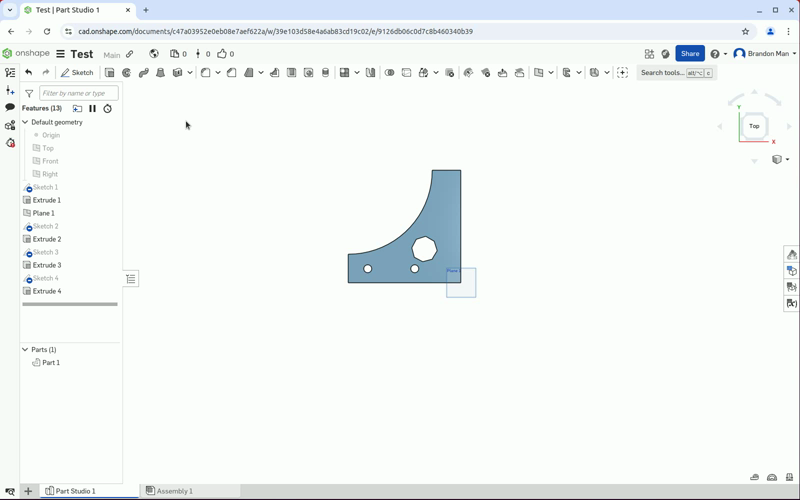
key(shift+h)
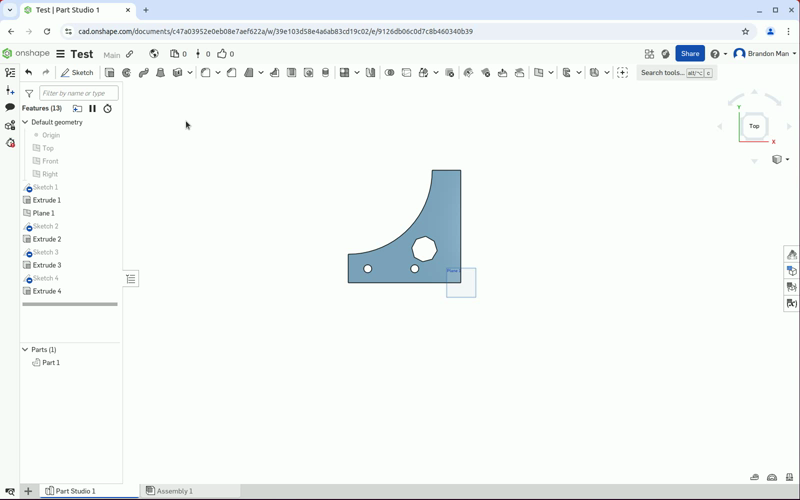
key(shift+h)
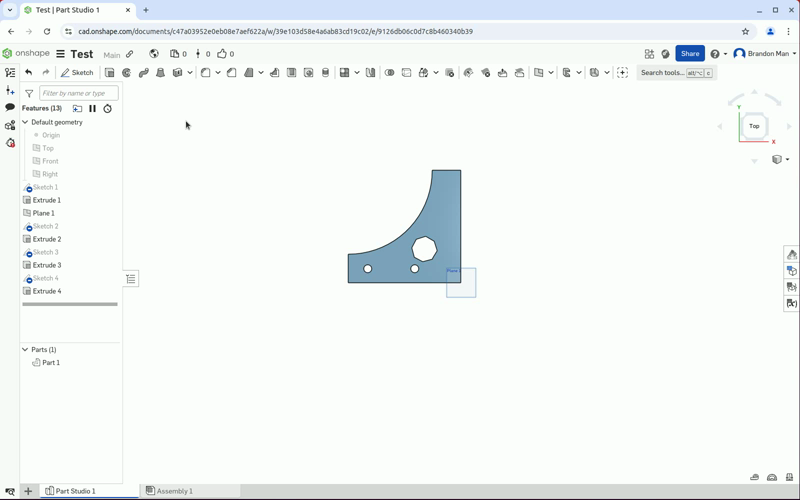
mouse_move(73, 189)
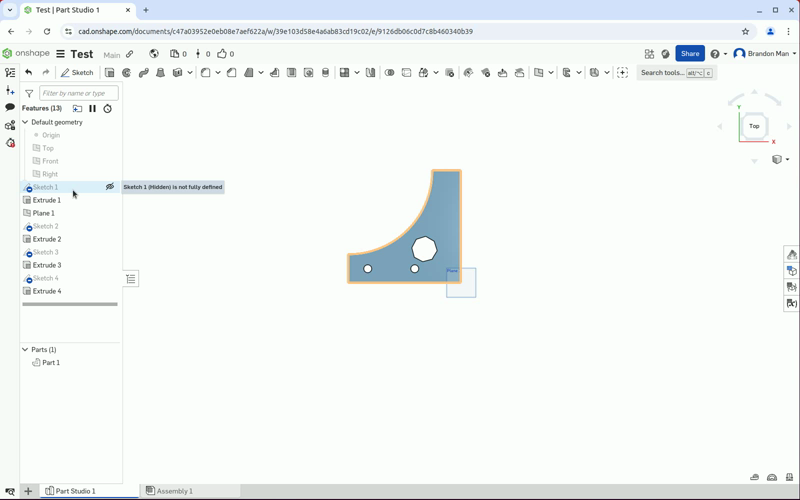
click(73, 189)
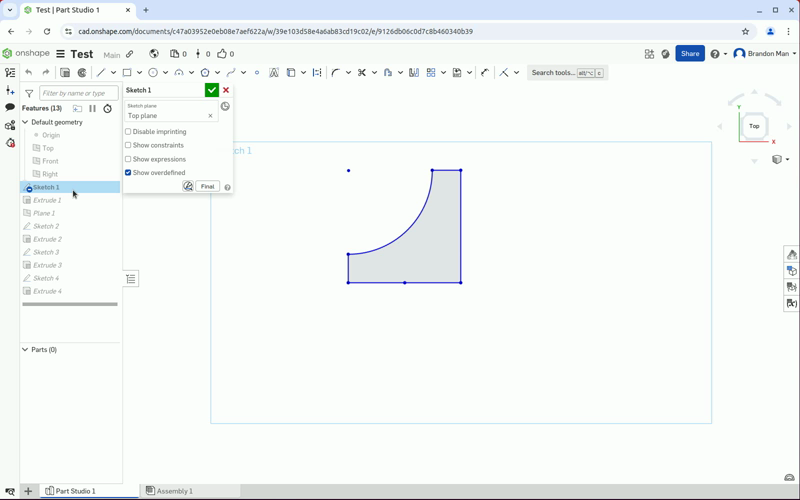
mouse_move(229, 92)
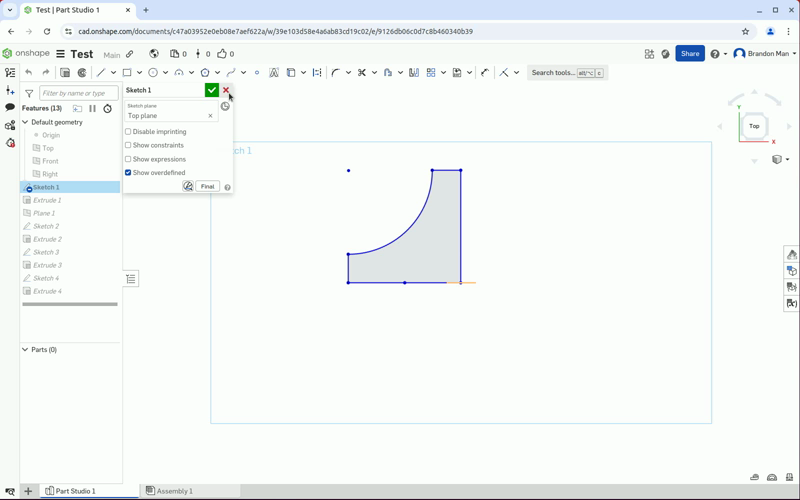
click(229, 92)
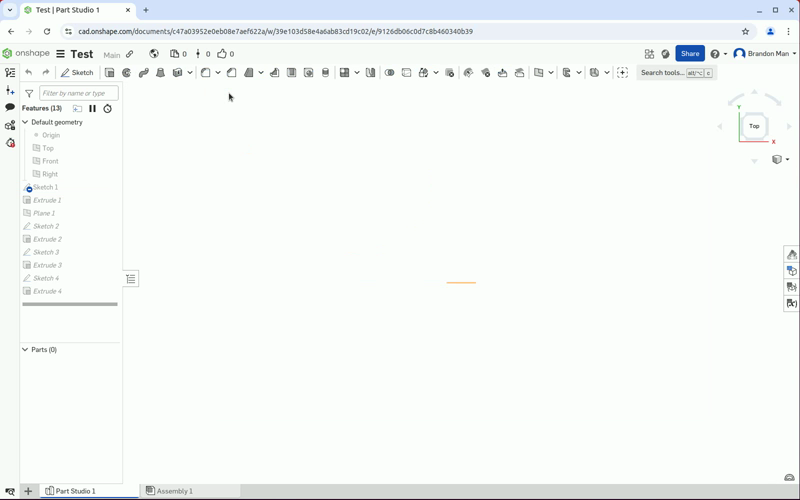
key(shift+s)
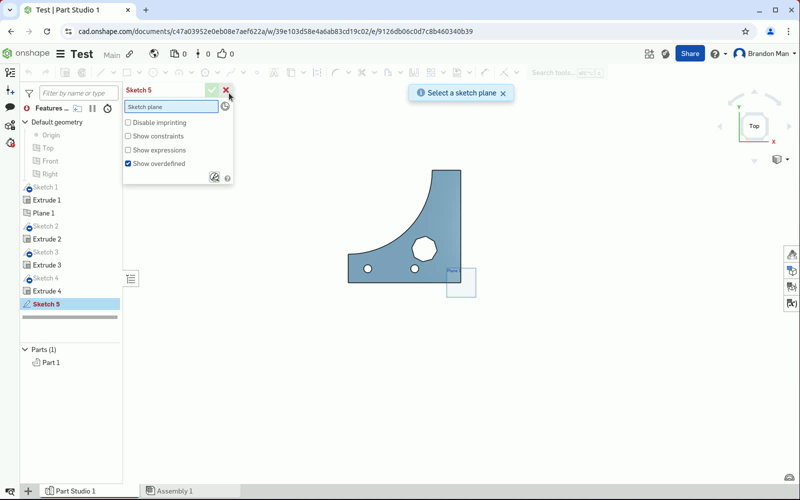
mouse_move(73, 215)
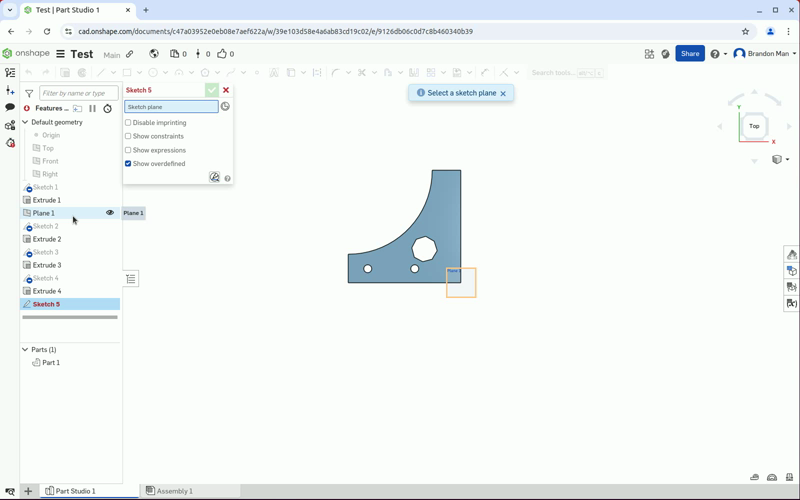
click(73, 215)
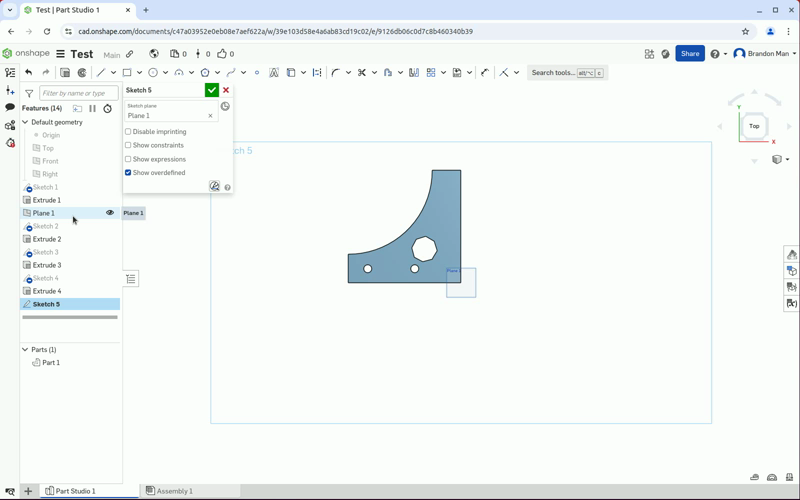
mouse_move(73, 352)
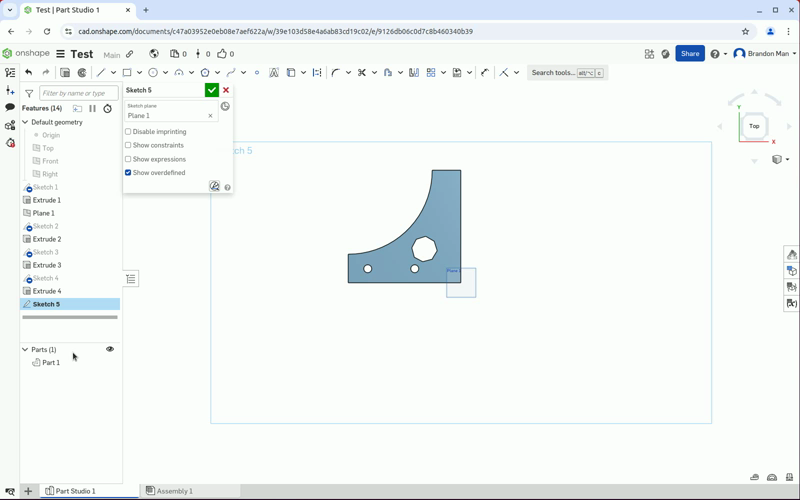
key(y)
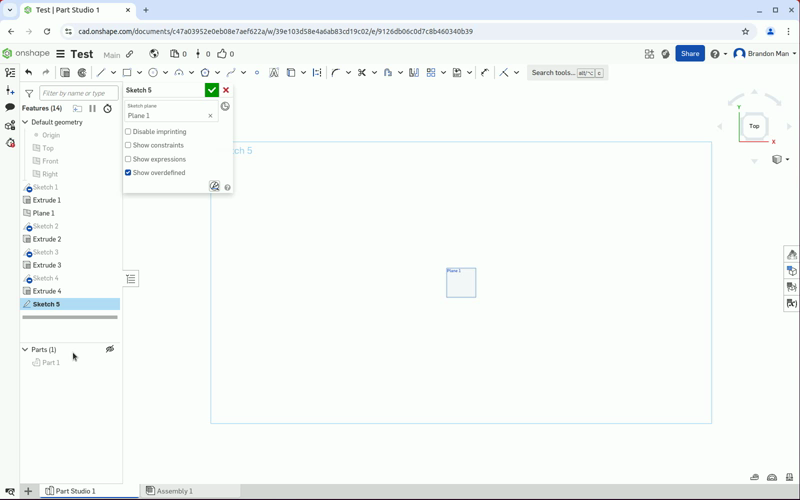
key(l)
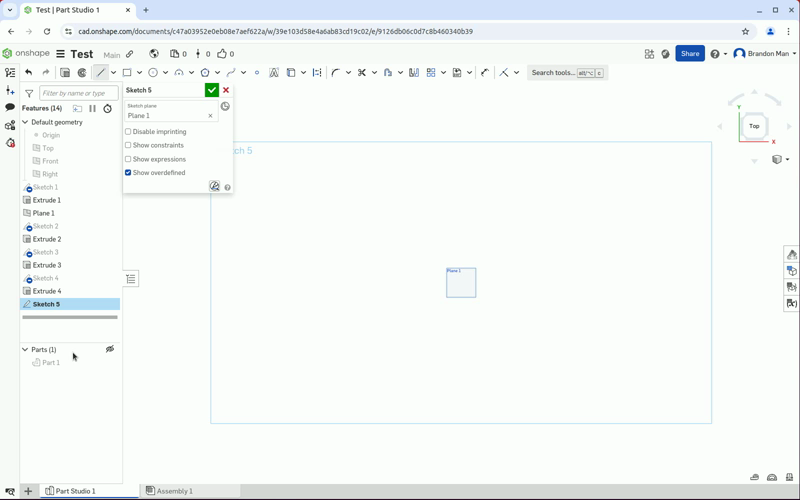
key_down(shift)
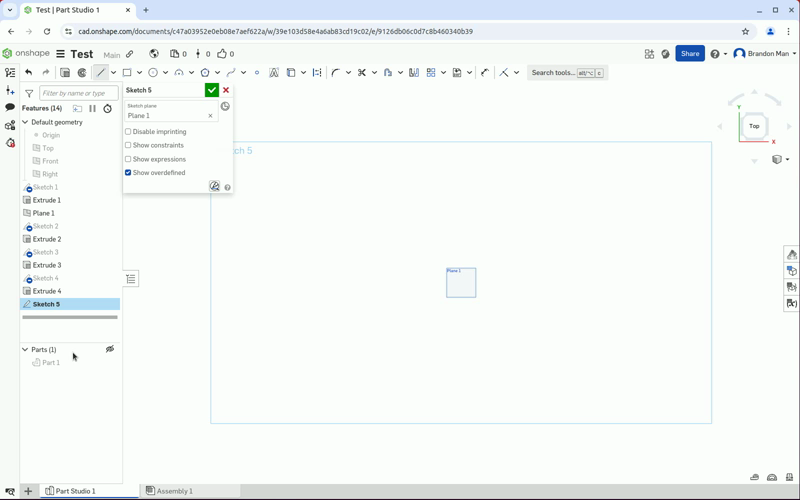
mouse_move(446, 252)
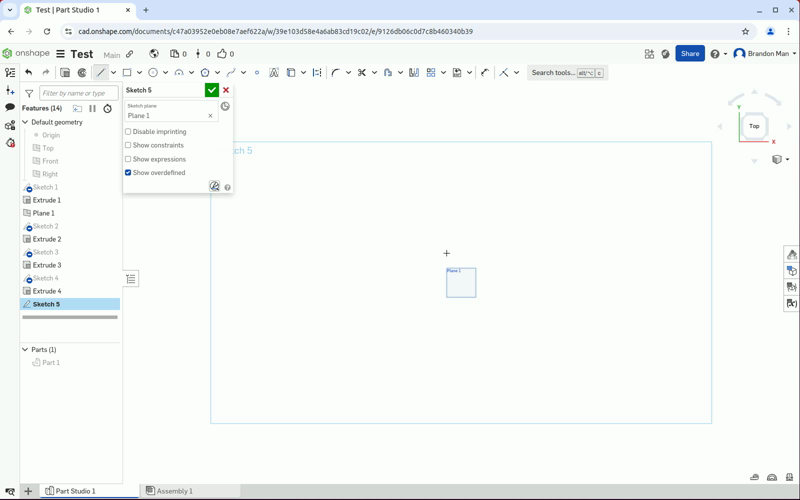
click(446, 252)
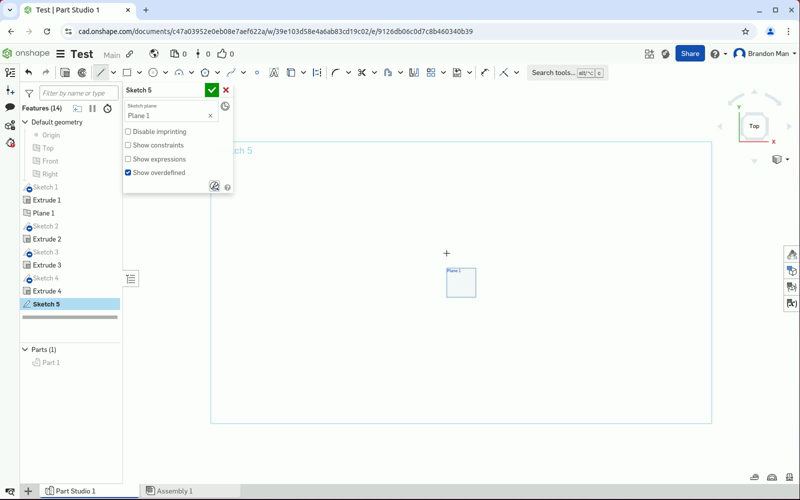
key_up(shift)
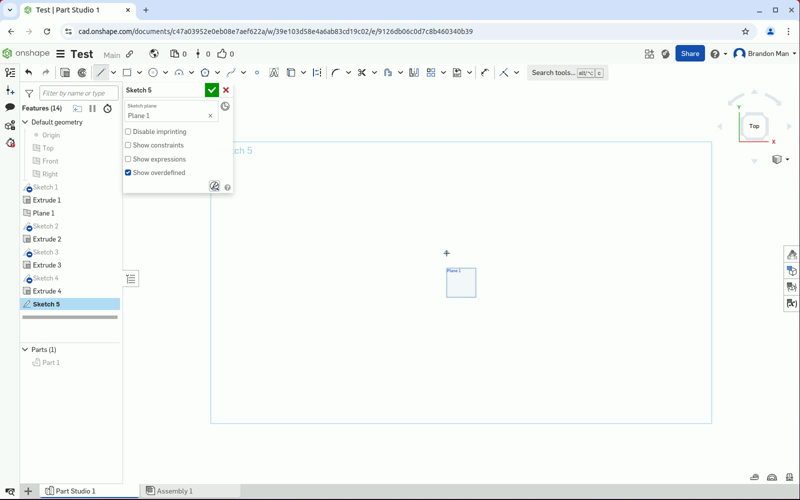
key_down(shift)
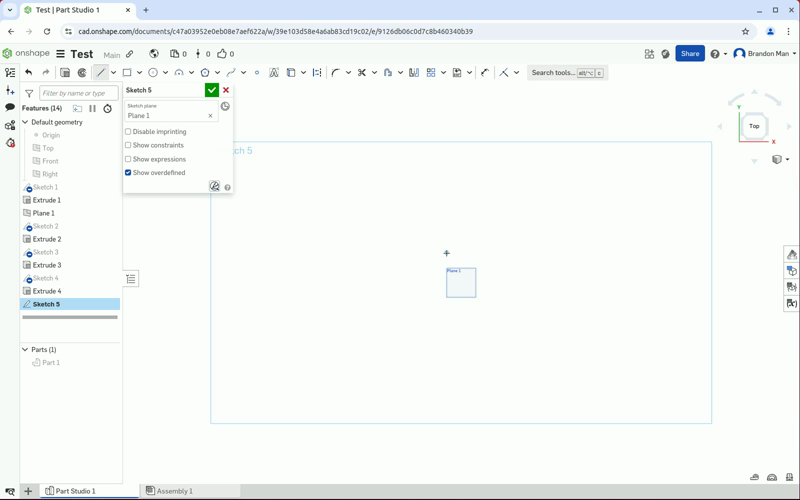
mouse_move(476, 252)
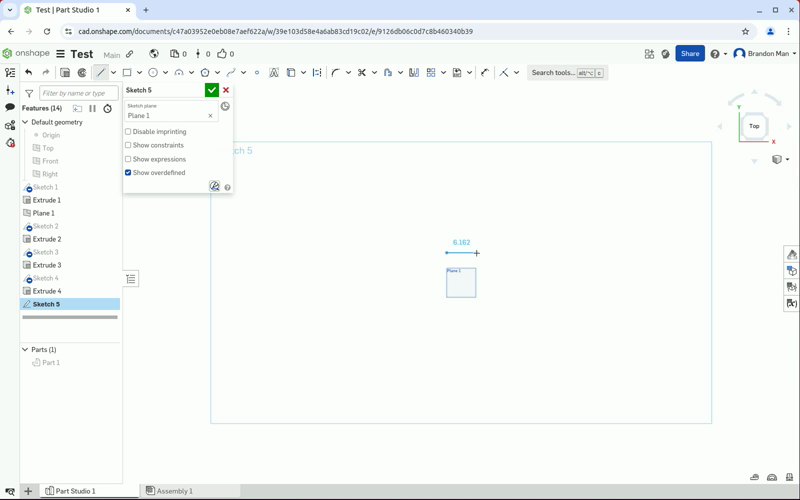
mouse_move(446, 248)
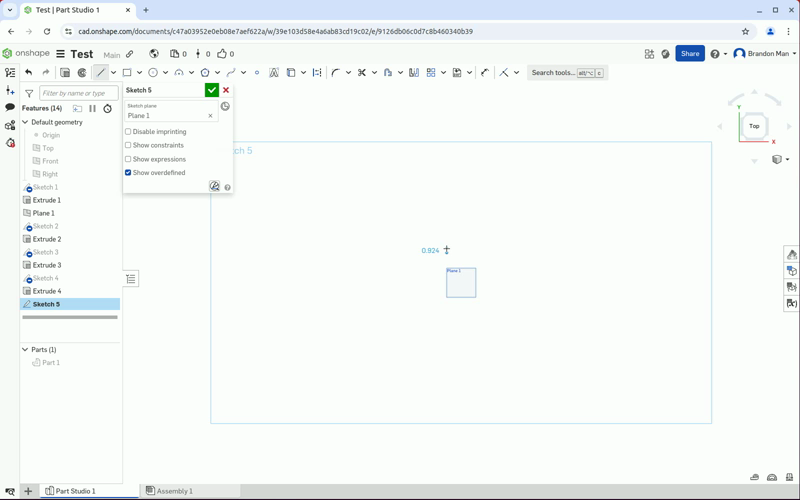
scroll(6)
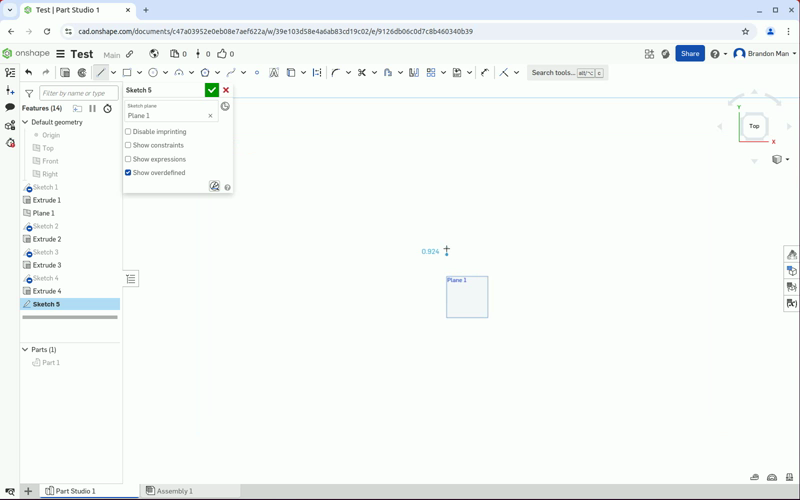
scroll(6)
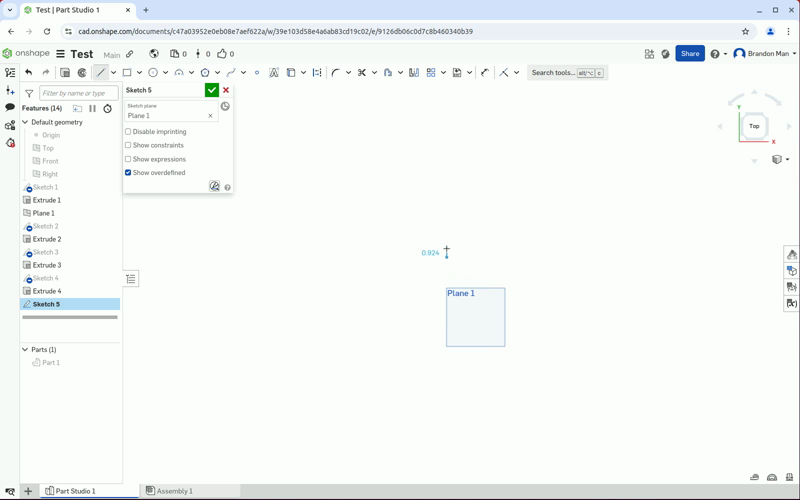
scroll(6)
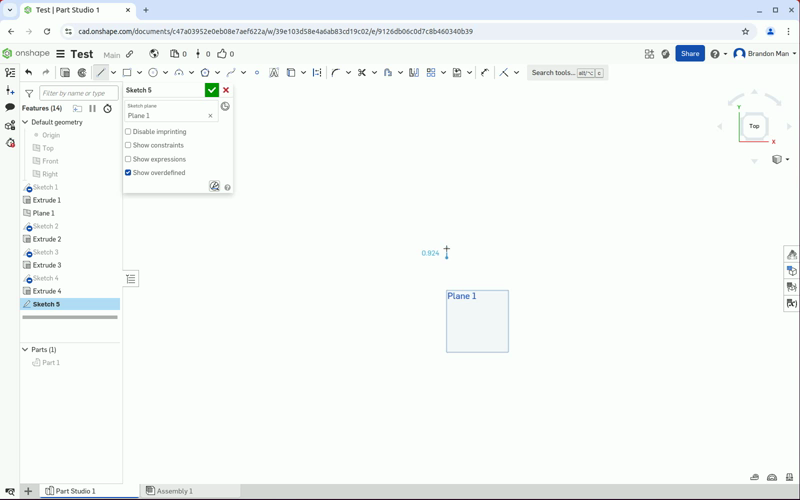
scroll(6)
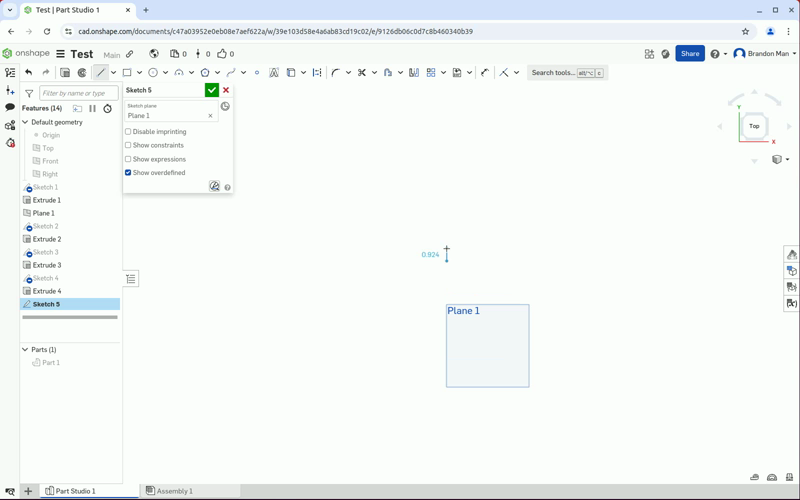
scroll(6)
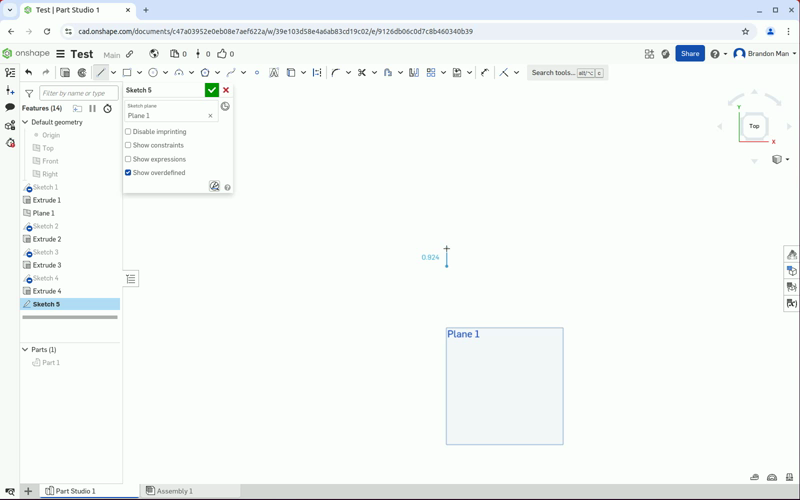
scroll(6)
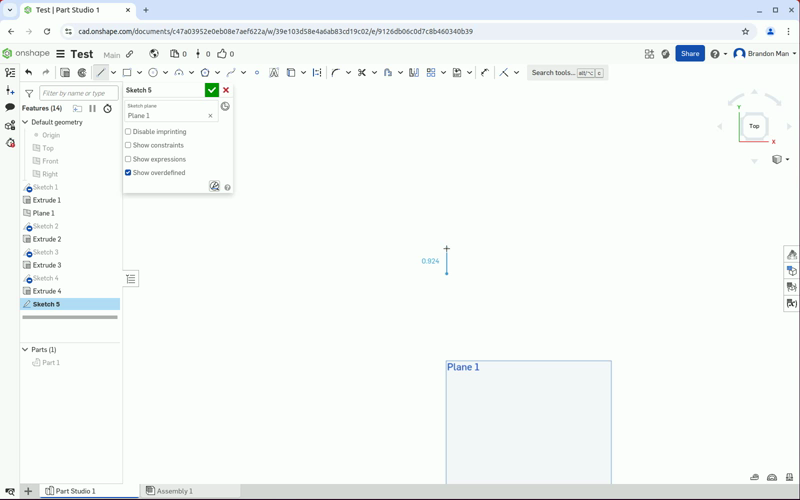
scroll(6)
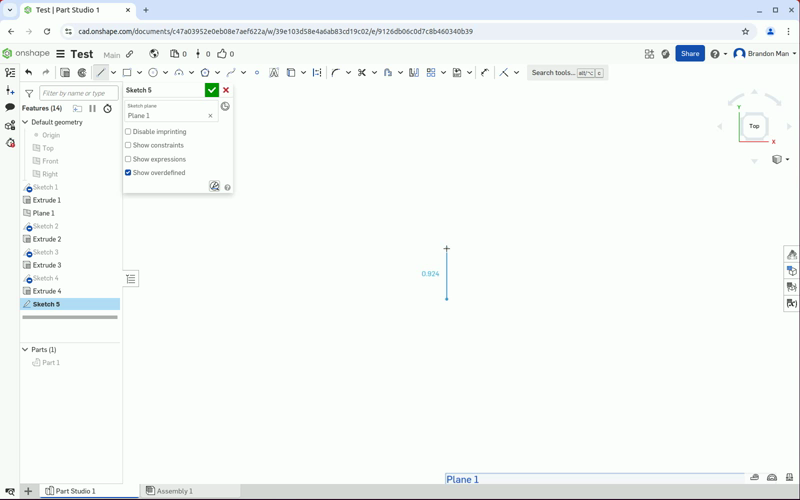
click(446, 248)
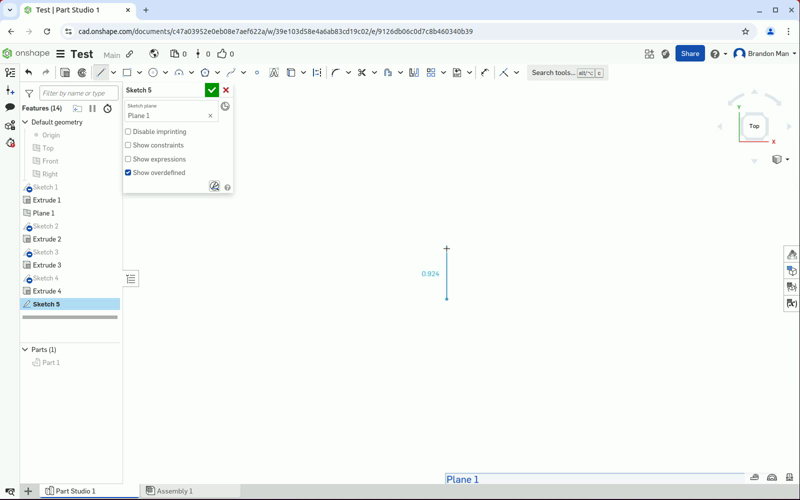
scroll(-6)
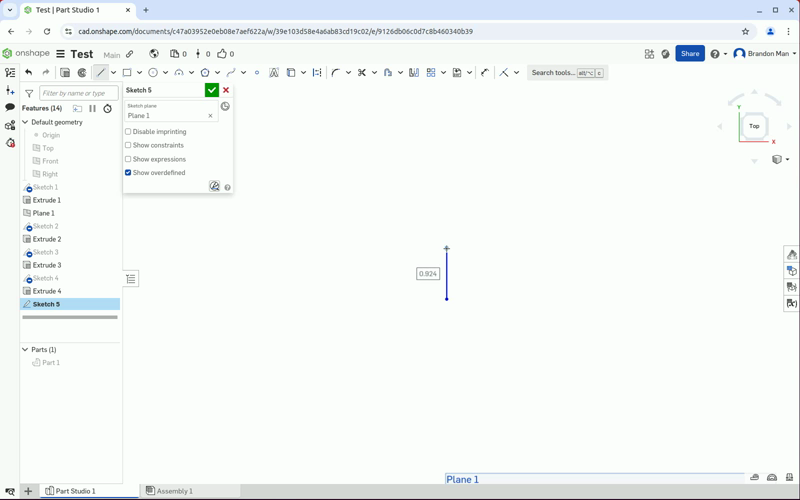
scroll(-6)
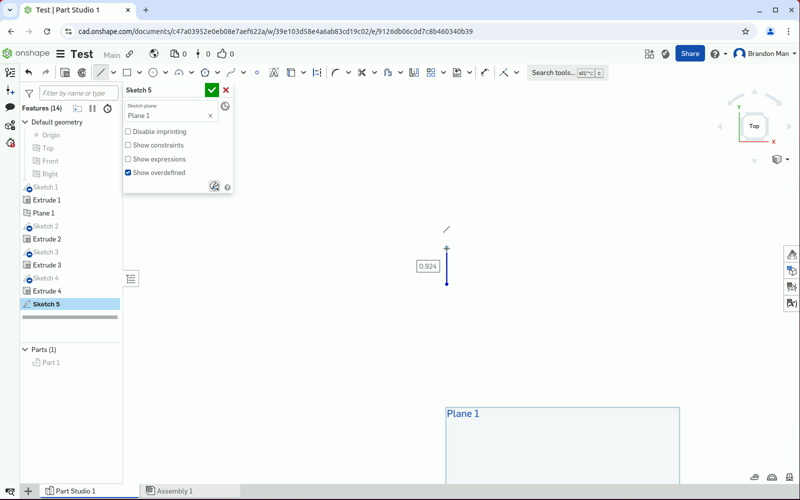
scroll(-6)
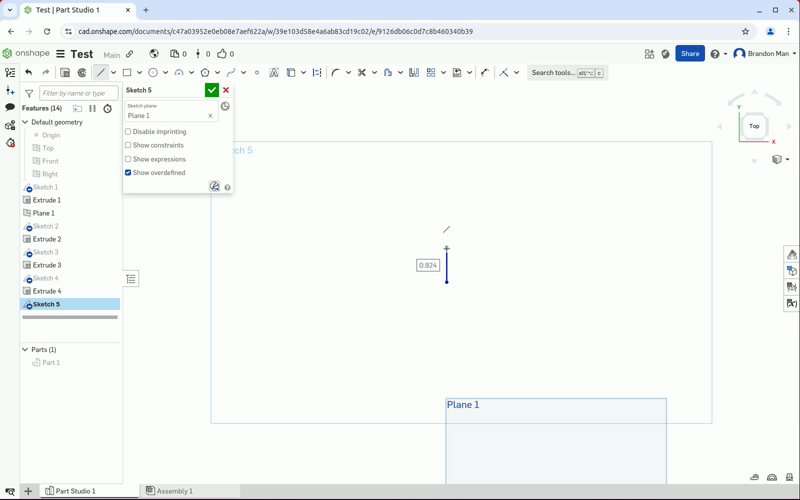
scroll(-6)
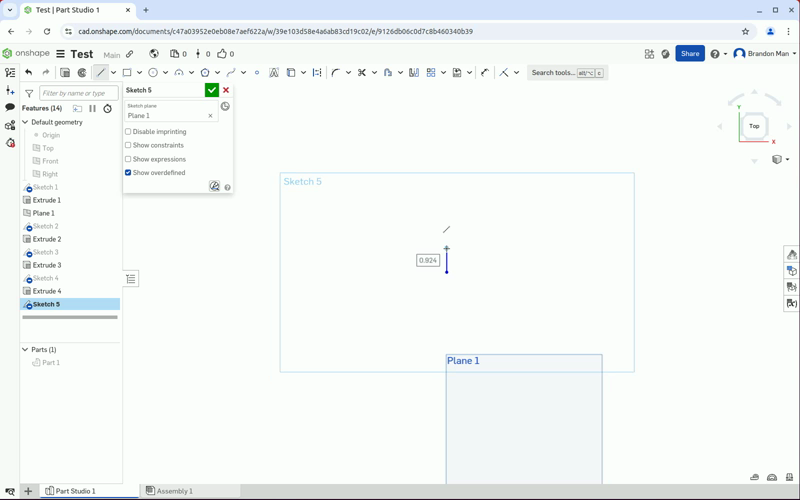
scroll(-6)
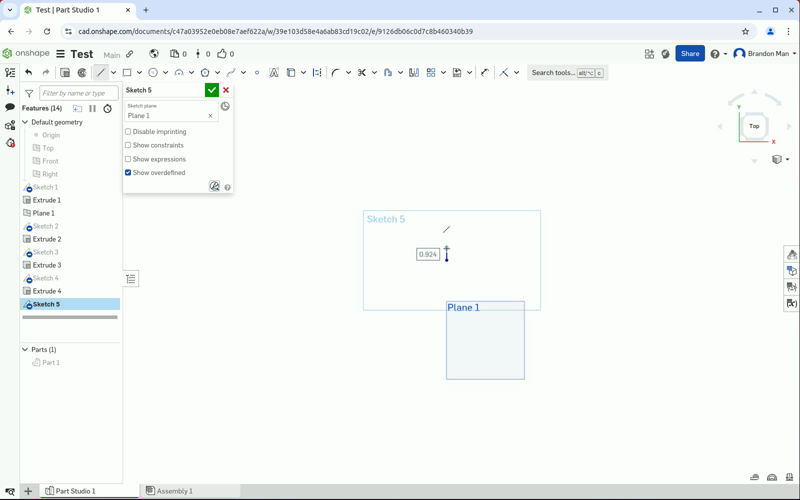
scroll(-6)
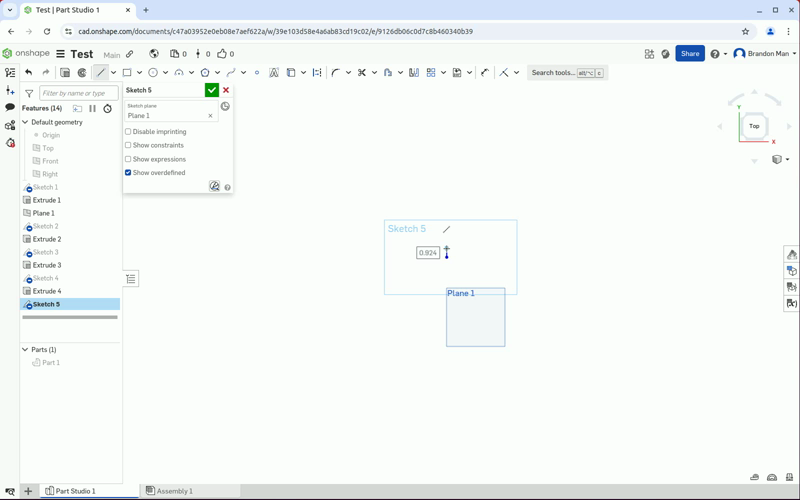
scroll(-6)
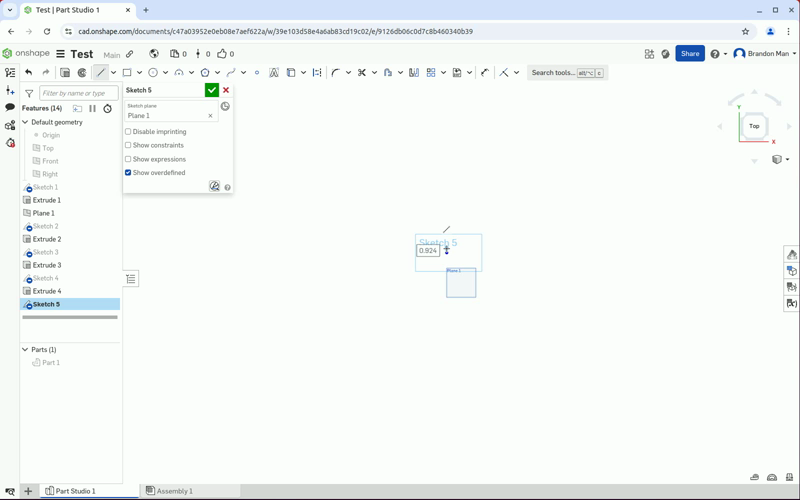
key_up(shift)
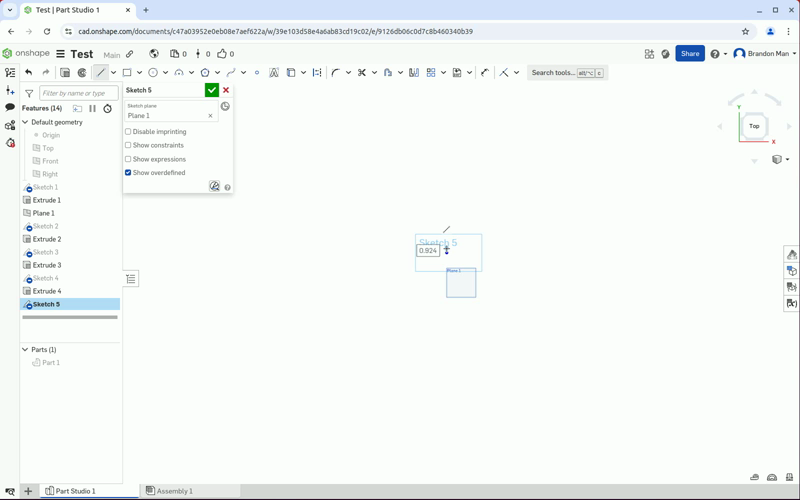
key_down(shift)
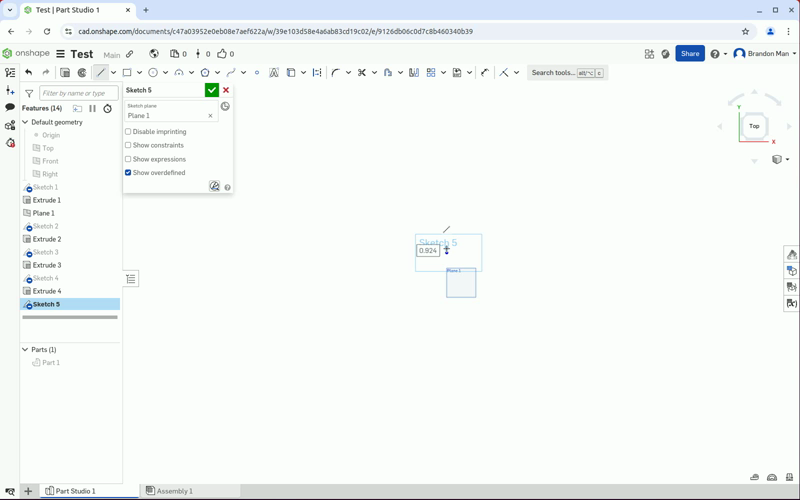
mouse_move(476, 248)
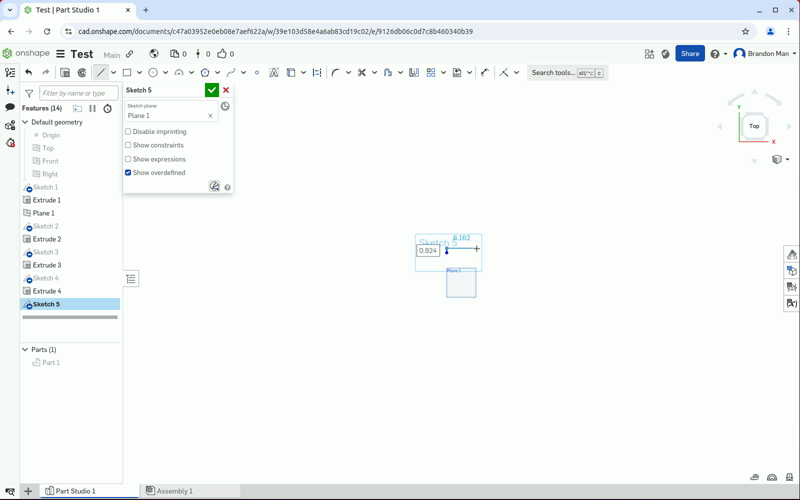
mouse_move(446, 244)
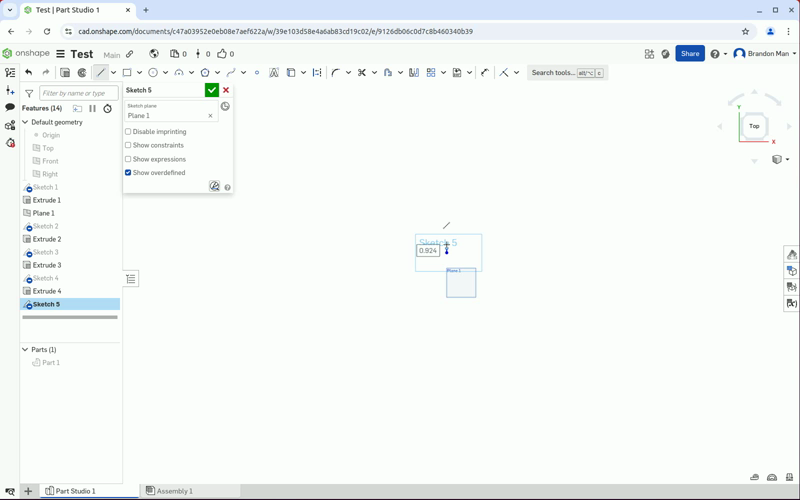
scroll(6)
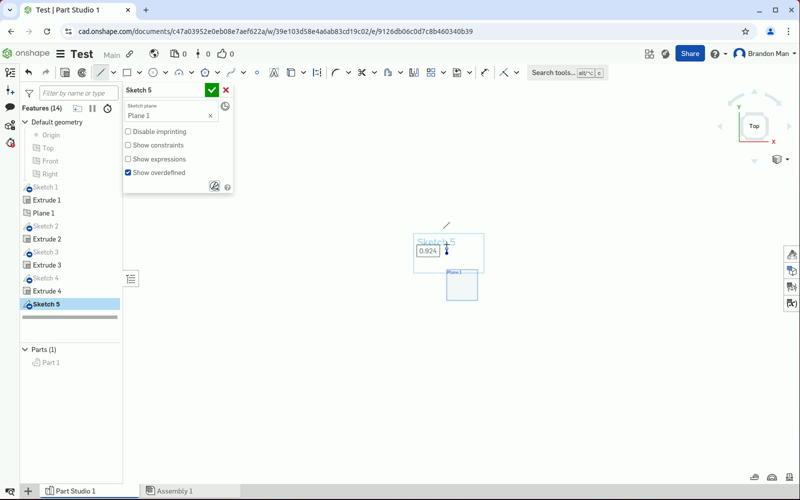
scroll(6)
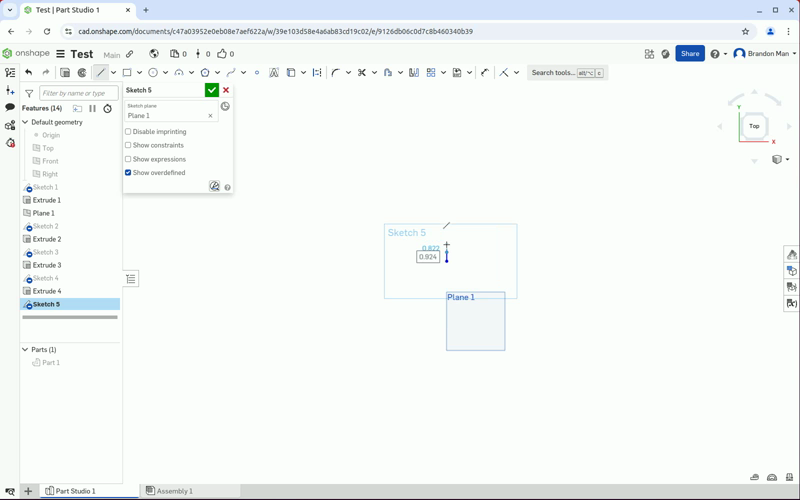
scroll(6)
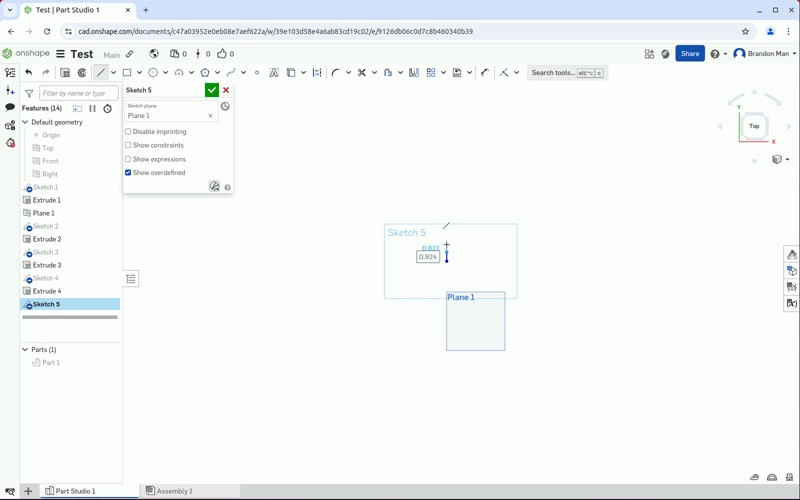
scroll(6)
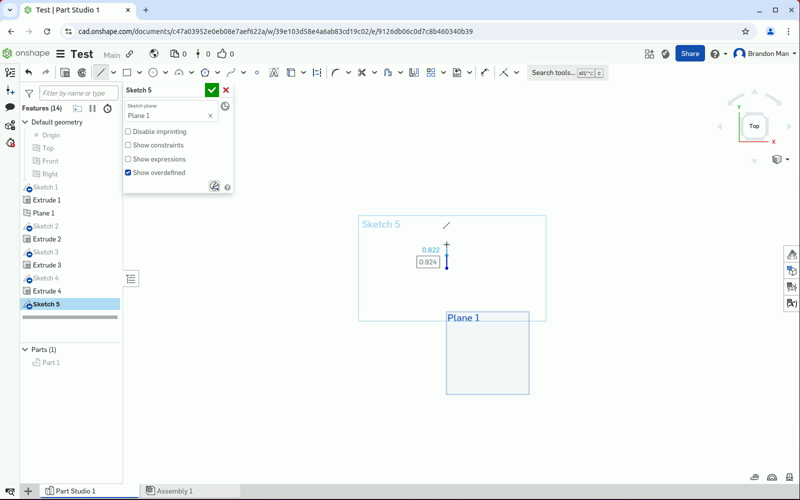
scroll(6)
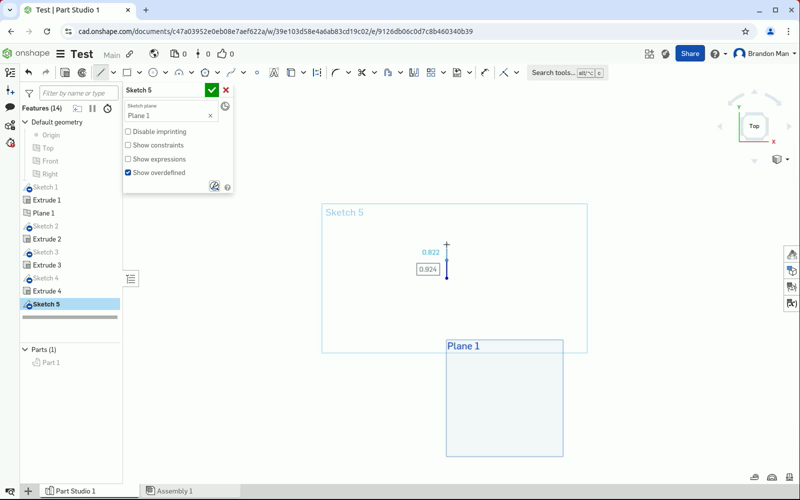
scroll(6)
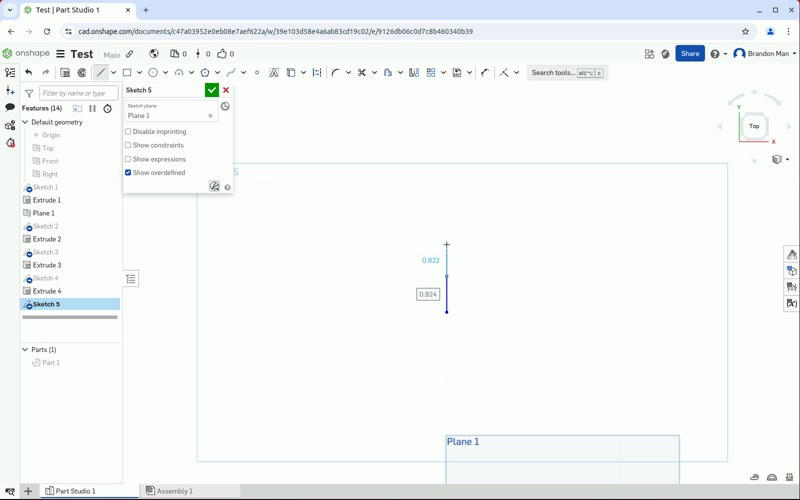
scroll(6)
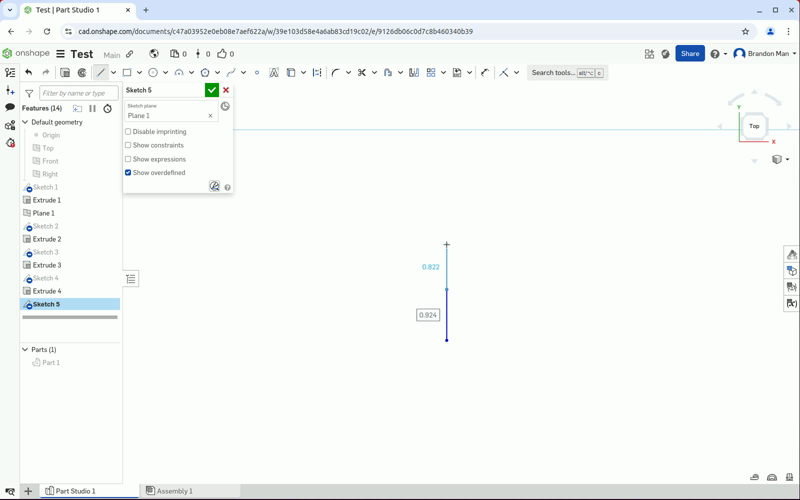
click(446, 244)
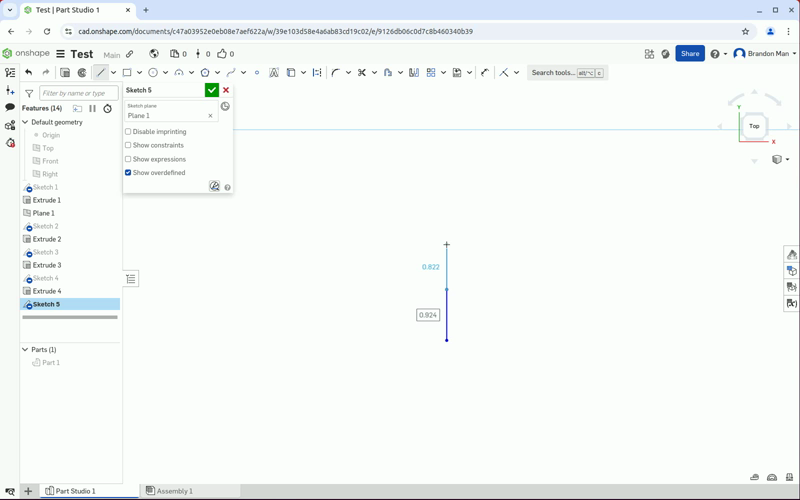
scroll(-6)
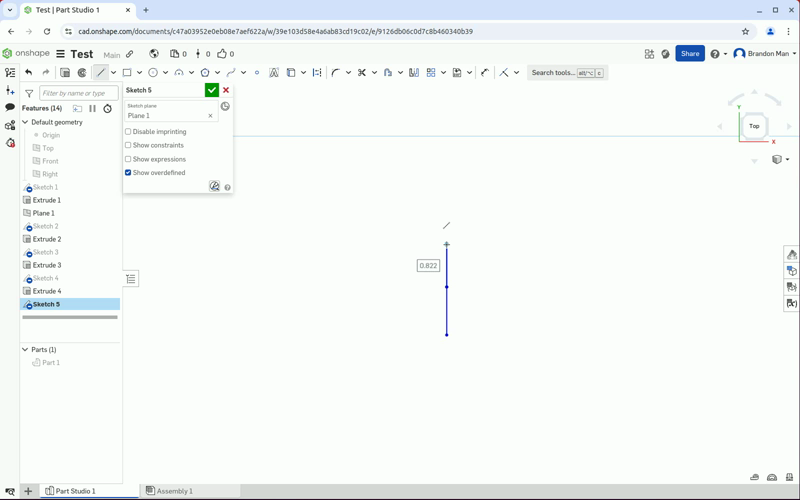
scroll(-6)
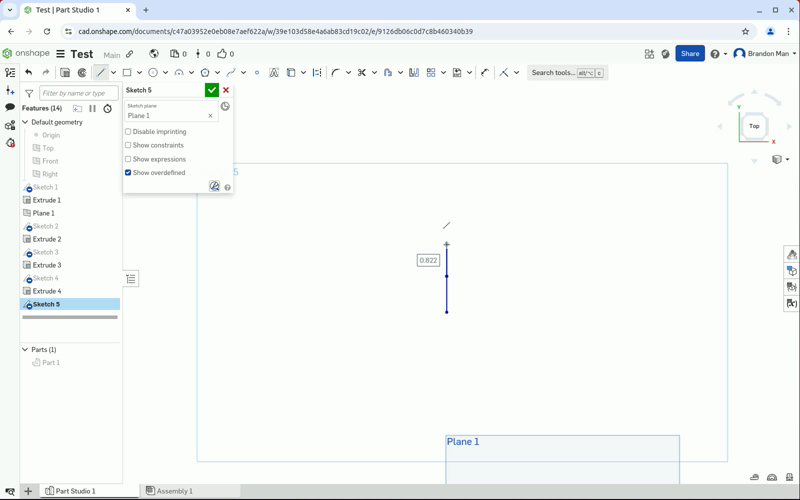
scroll(-6)
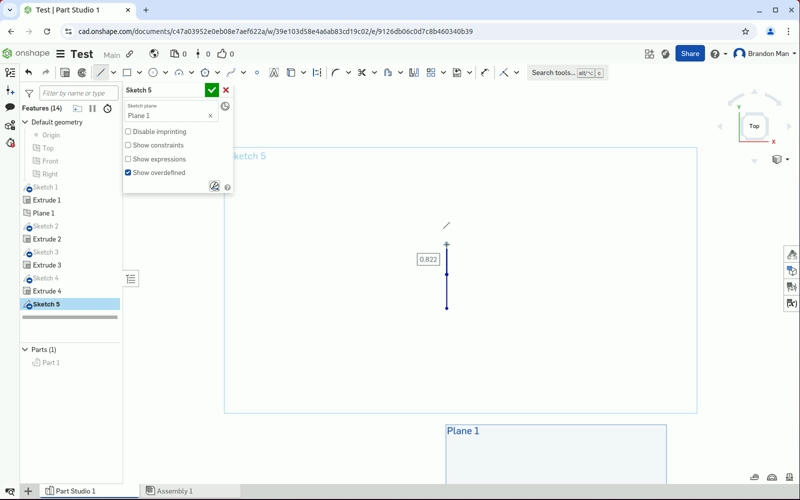
scroll(-6)
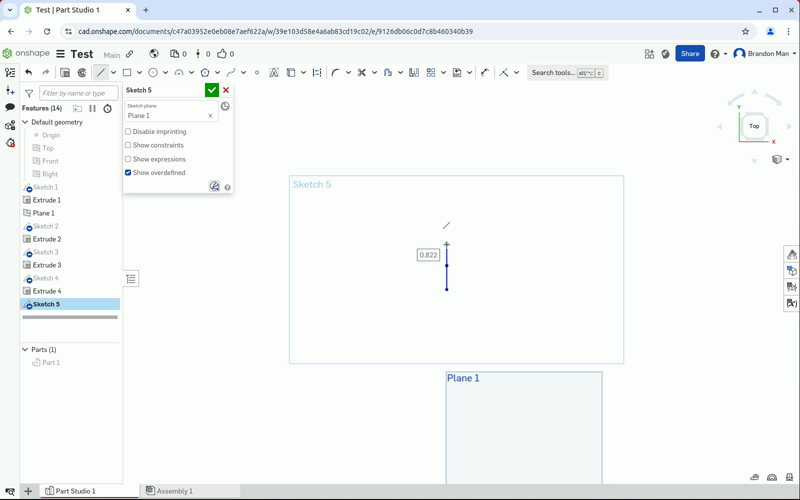
scroll(-6)
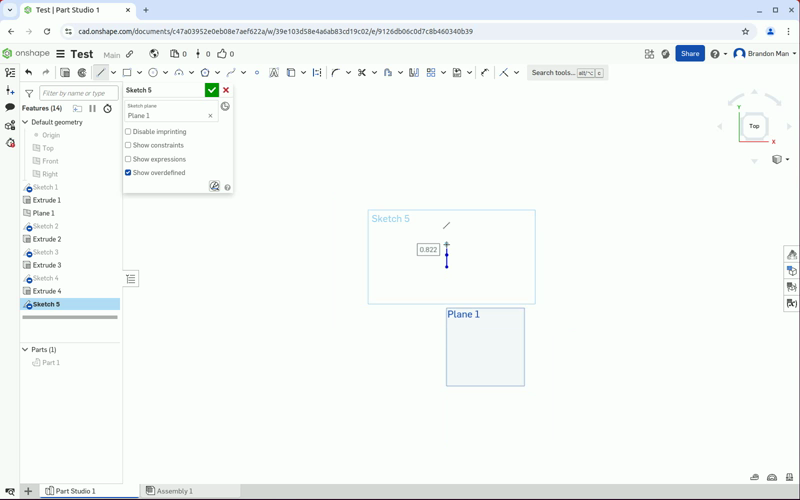
scroll(-6)
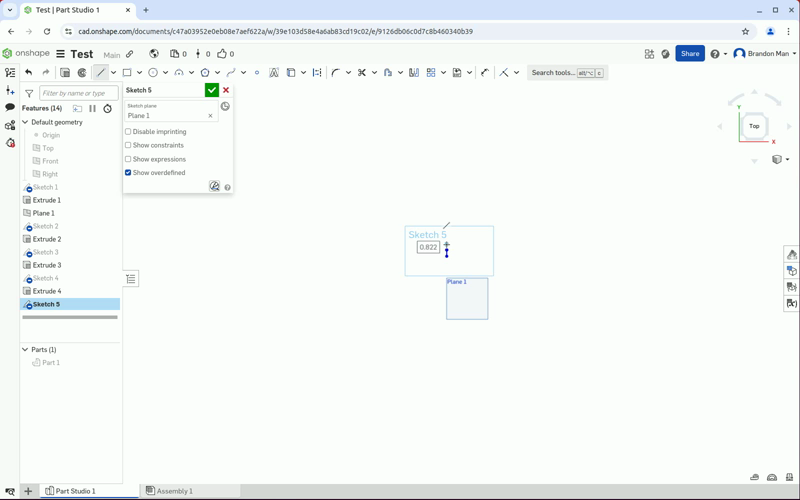
scroll(-6)
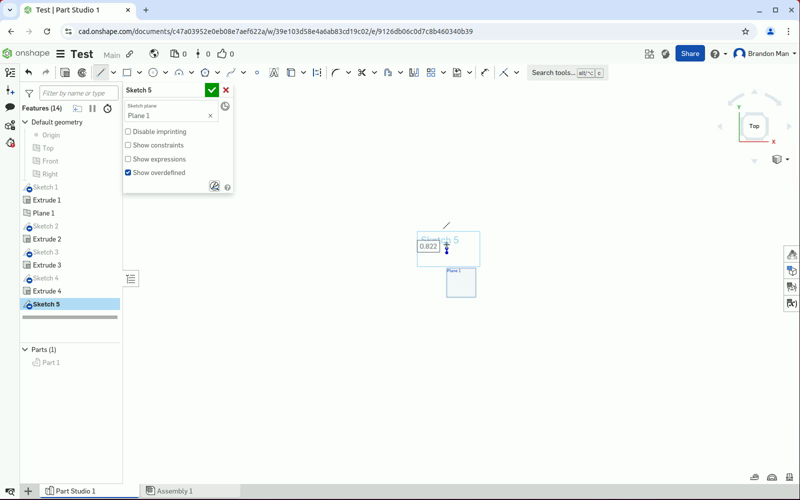
key_up(shift)
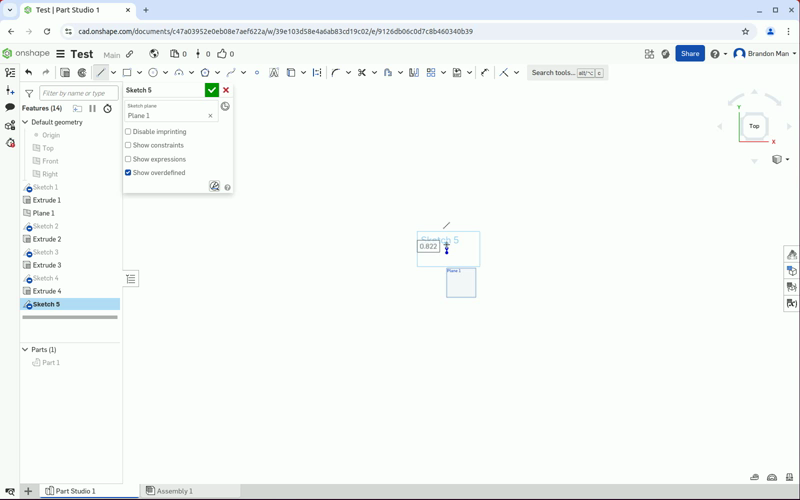
key(esc)
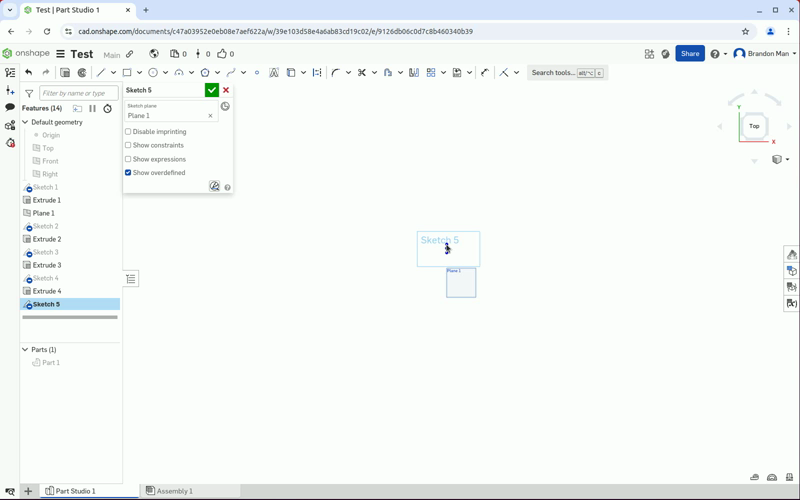
key(a)
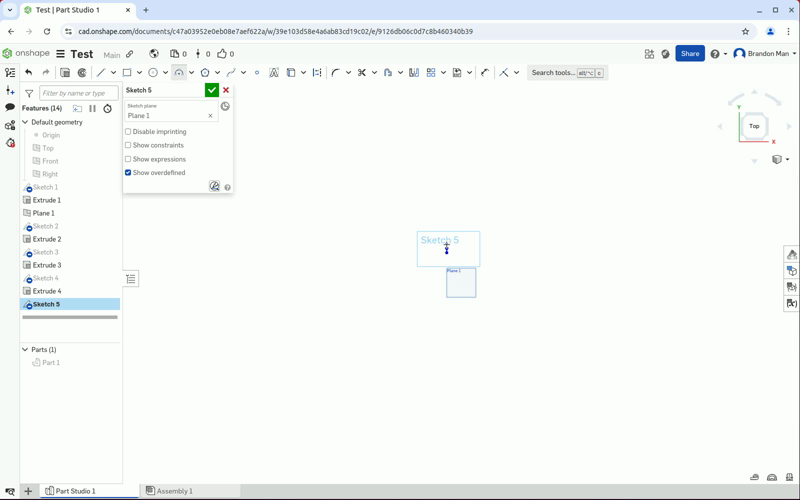
mouse_move(446, 244)
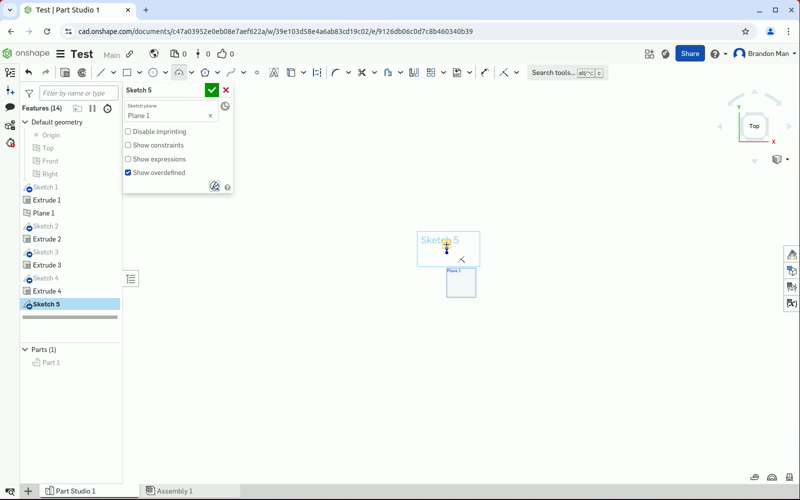
scroll(6)
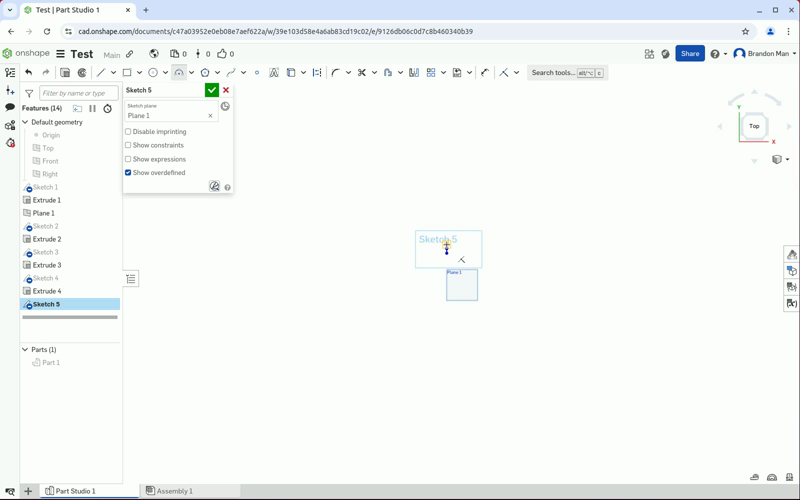
scroll(6)
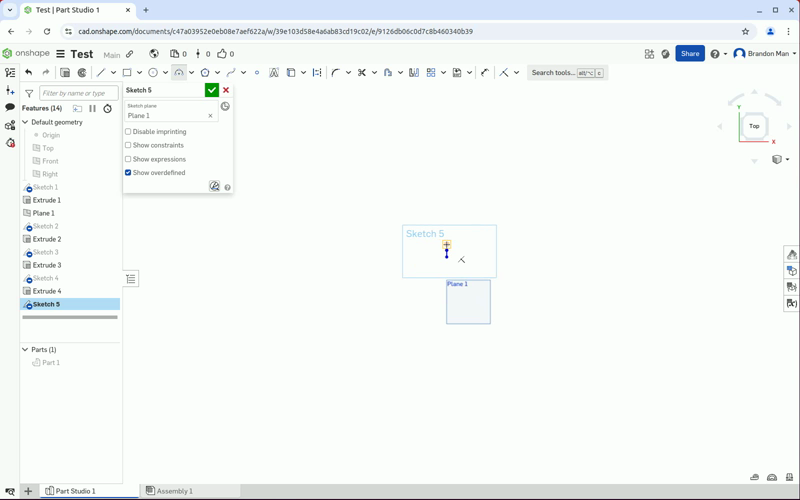
scroll(6)
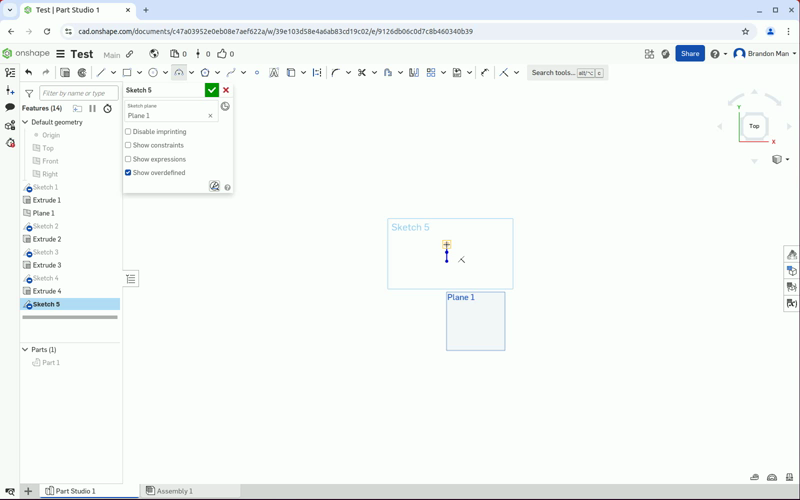
scroll(6)
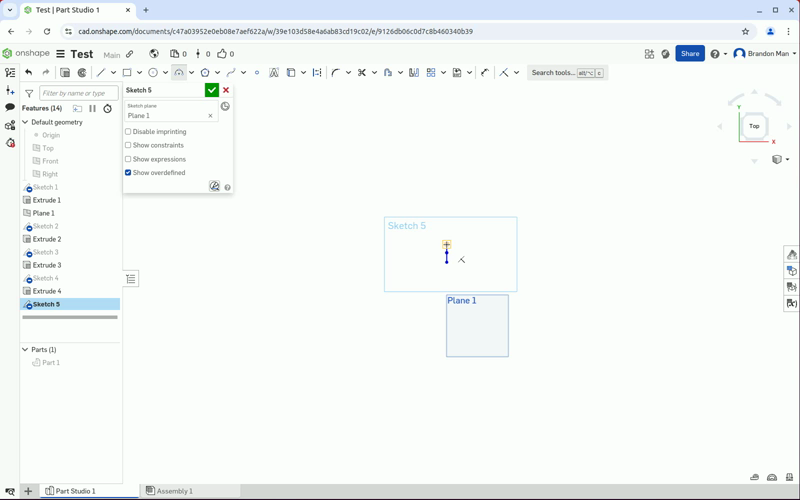
scroll(6)
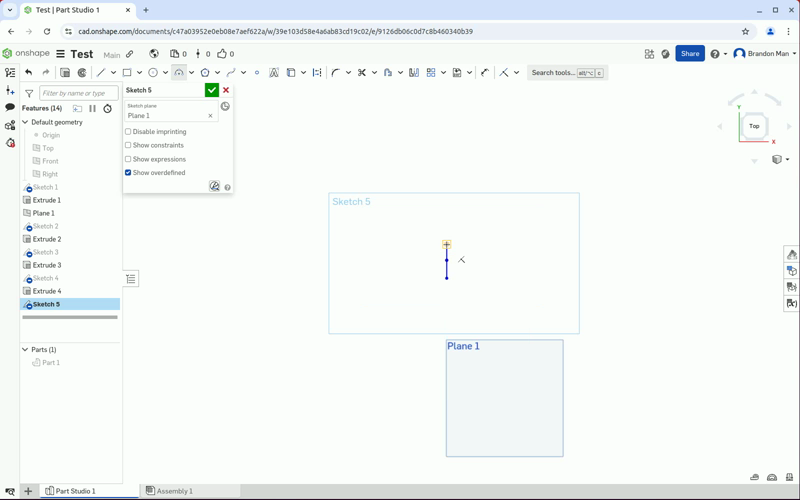
scroll(6)
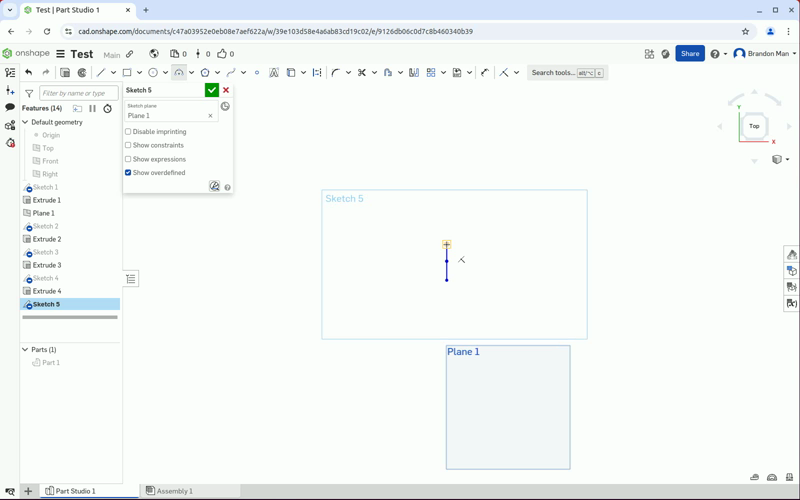
scroll(6)
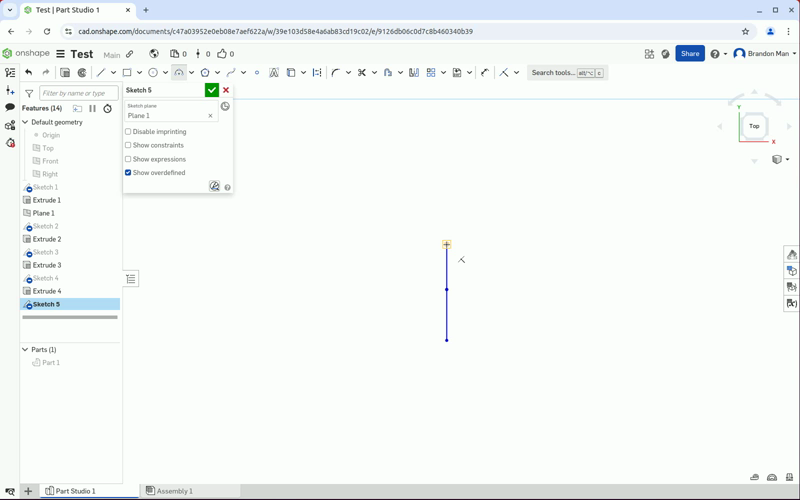
click(446, 244)
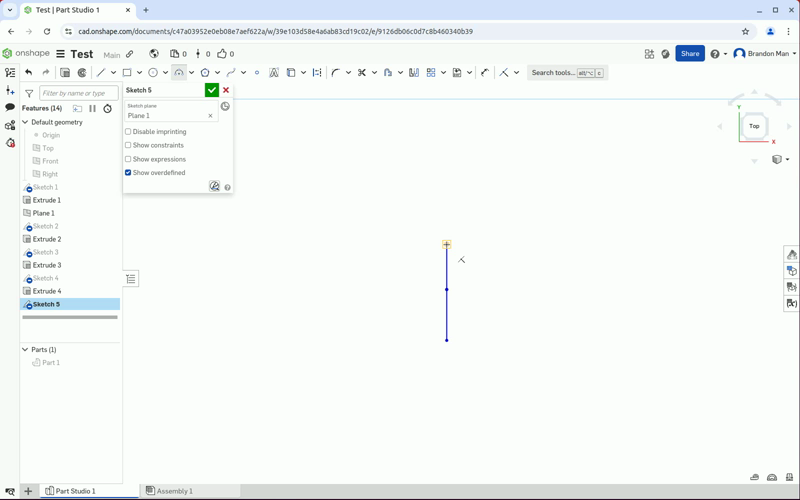
scroll(-6)
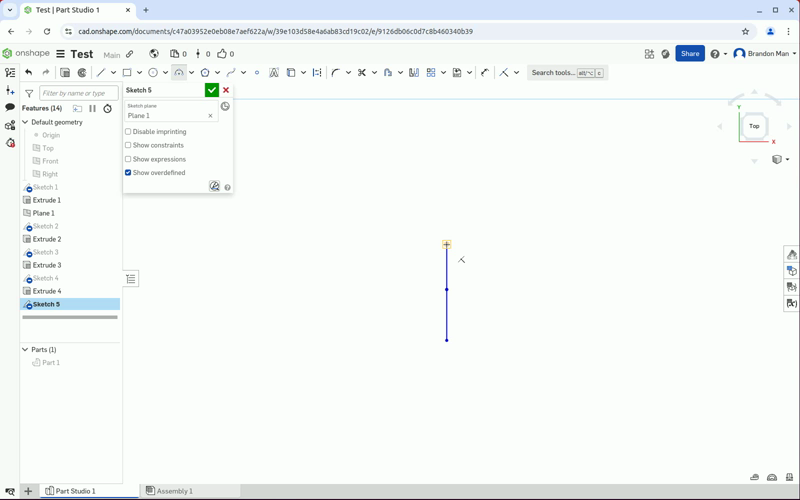
scroll(-6)
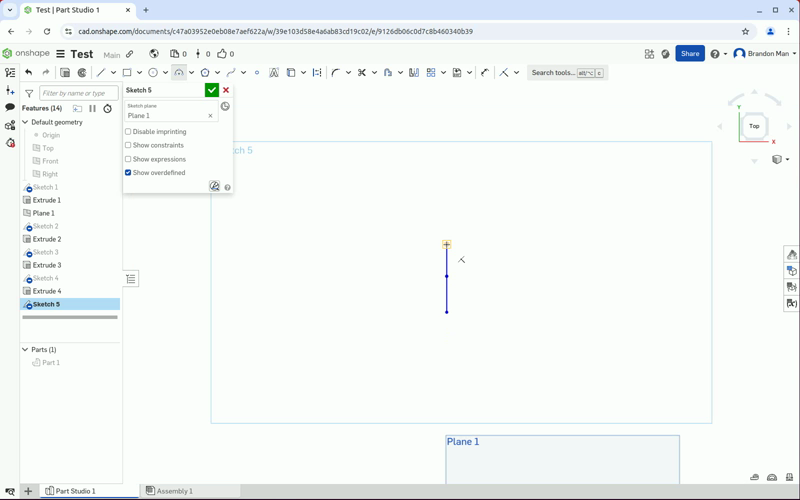
scroll(-6)
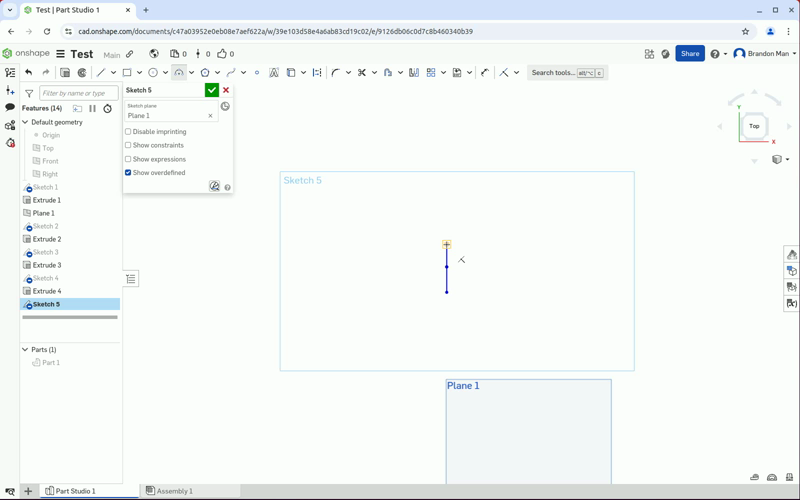
scroll(-6)
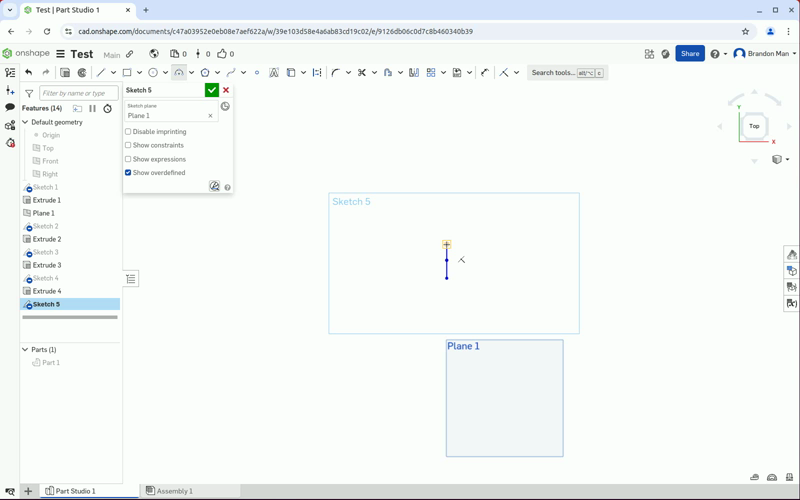
scroll(-6)
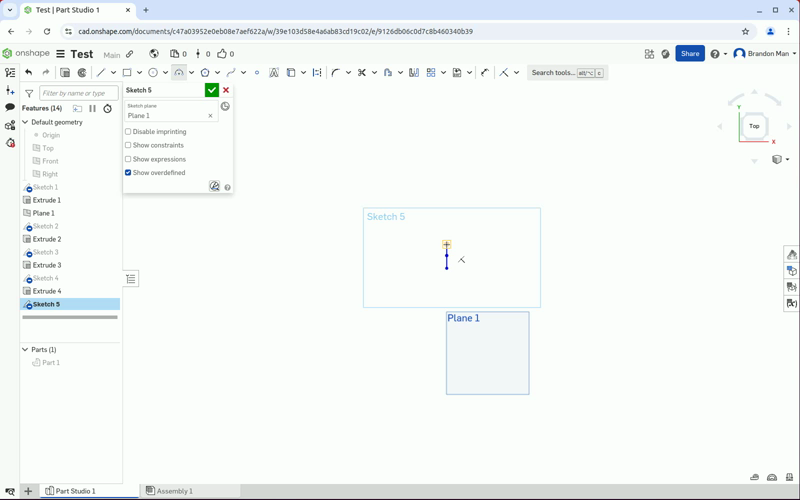
scroll(-6)
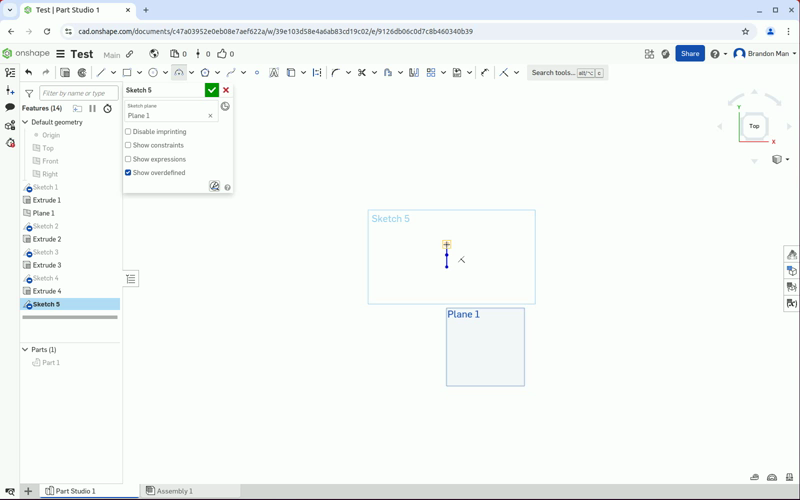
scroll(-6)
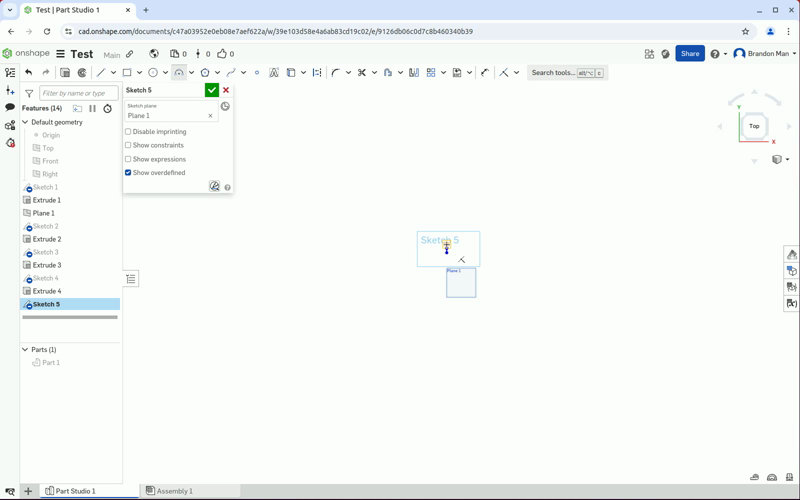
mouse_move(446, 252)
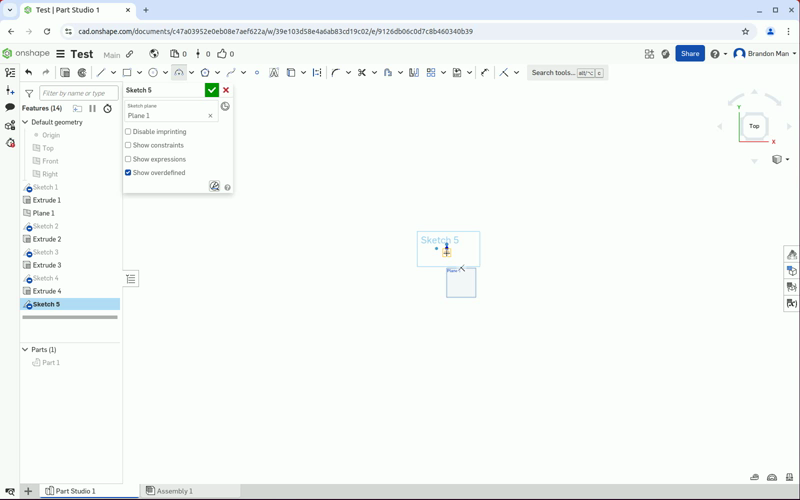
scroll(6)
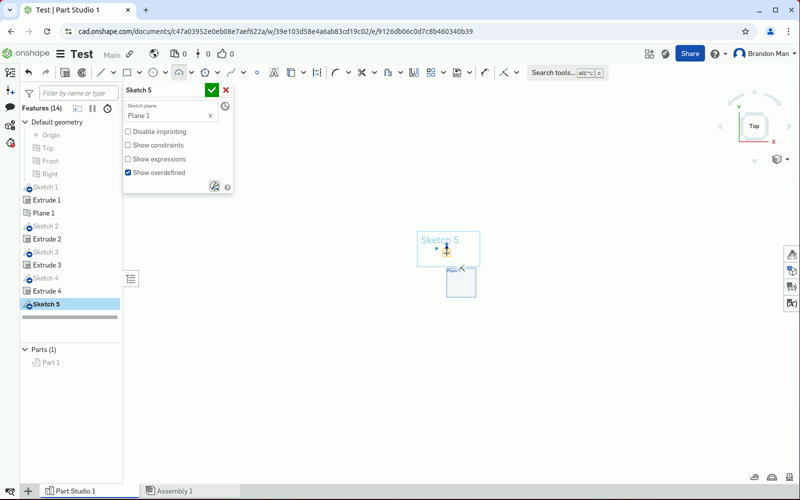
scroll(6)
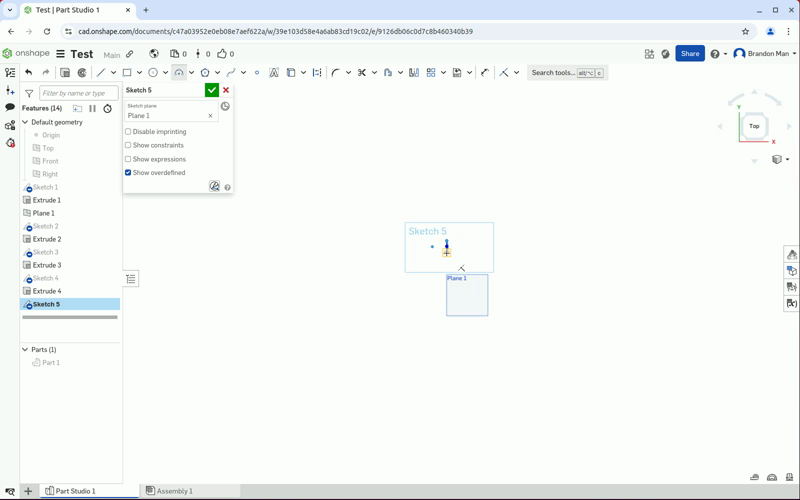
scroll(6)
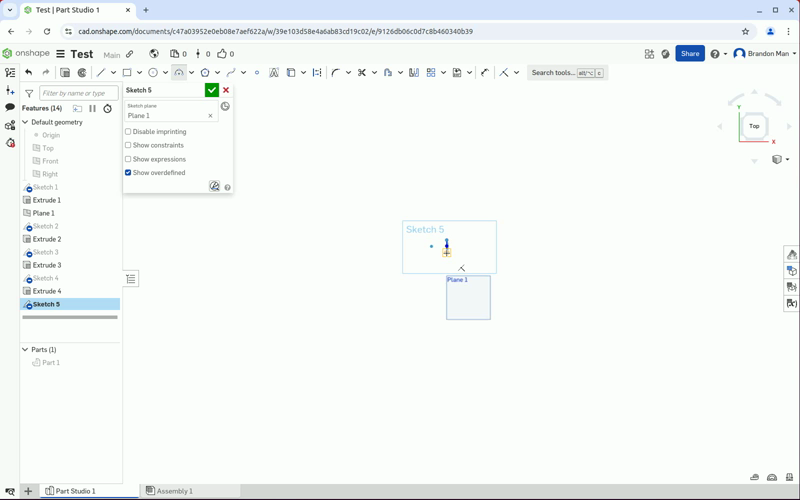
scroll(6)
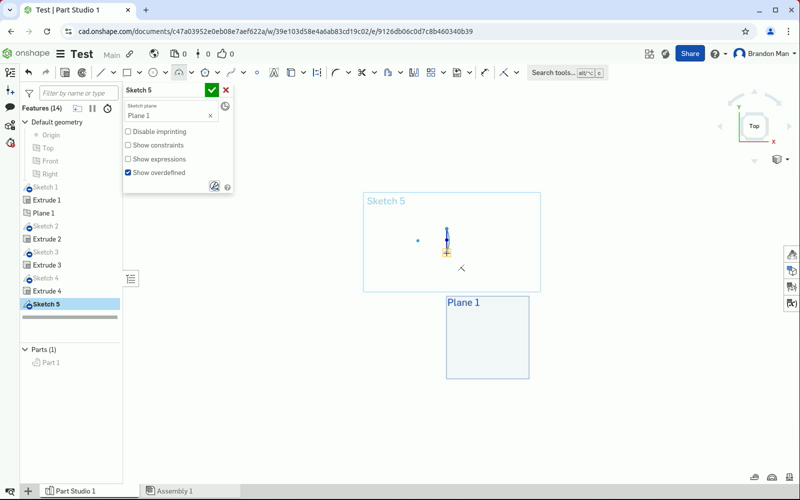
scroll(6)
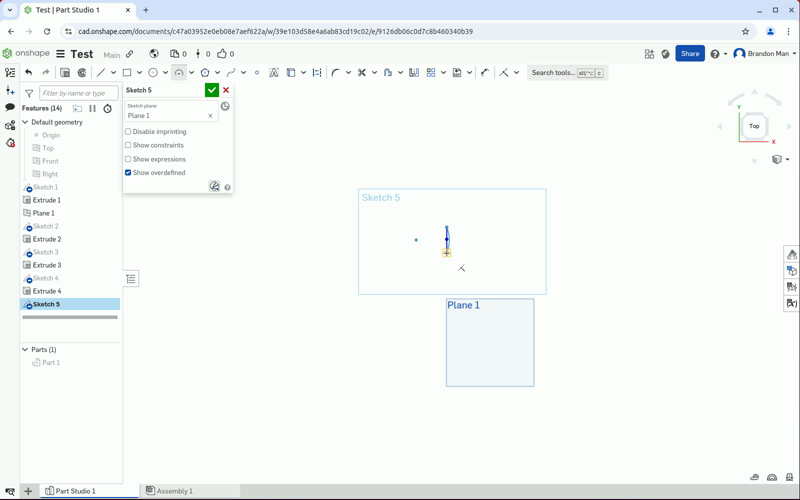
scroll(6)
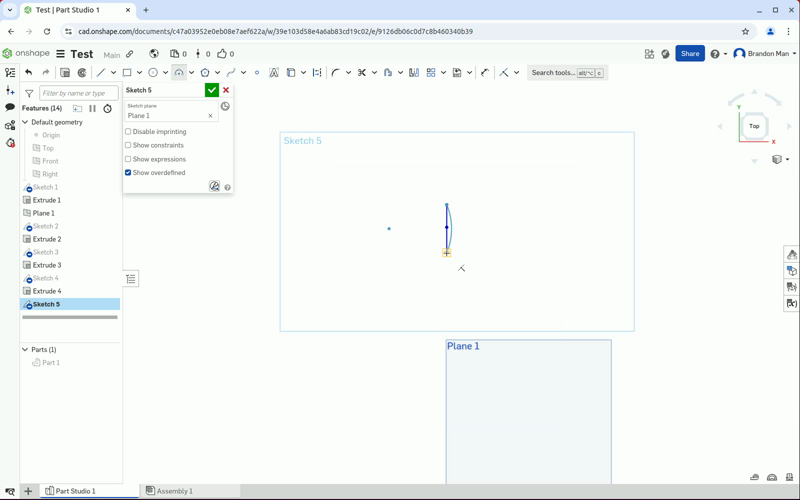
scroll(6)
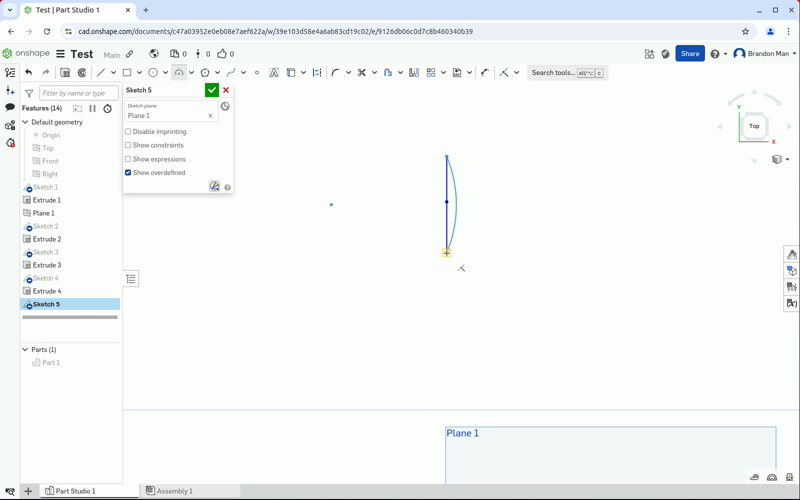
click(446, 252)
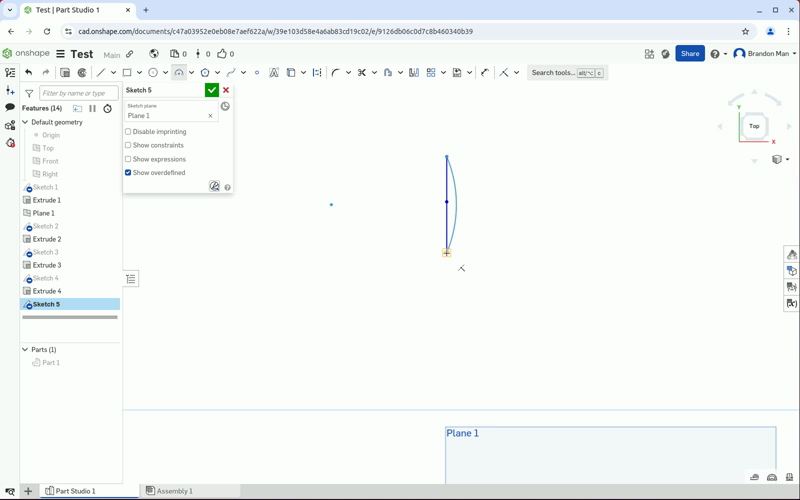
scroll(-6)
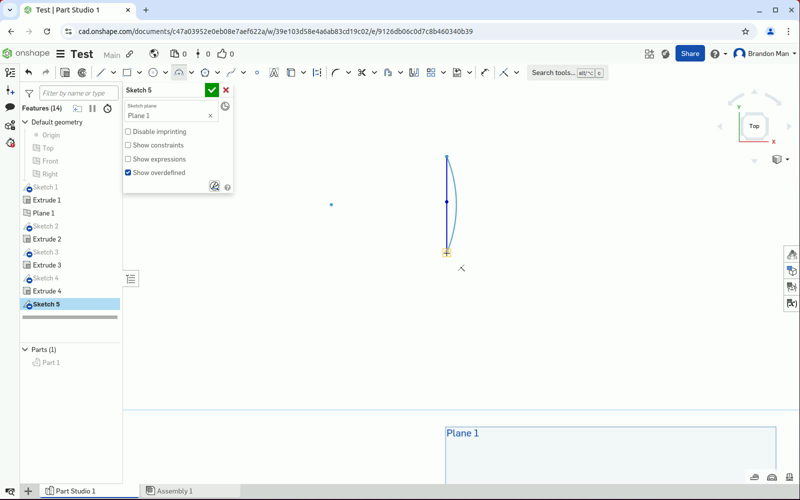
scroll(-6)
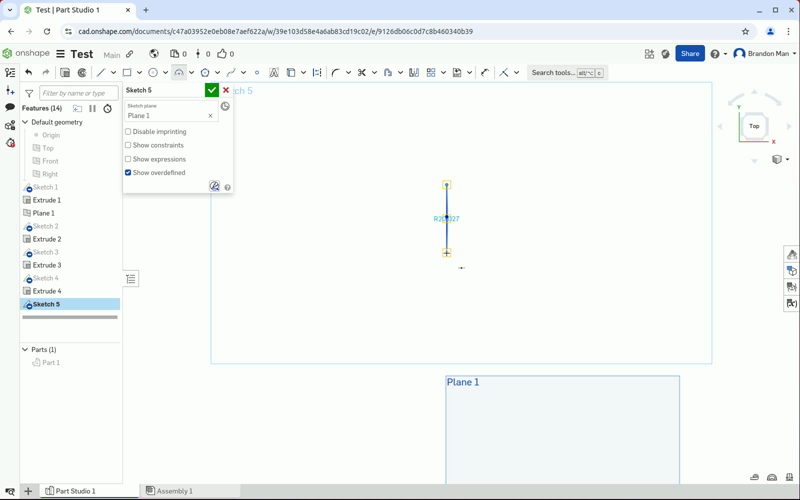
scroll(-6)
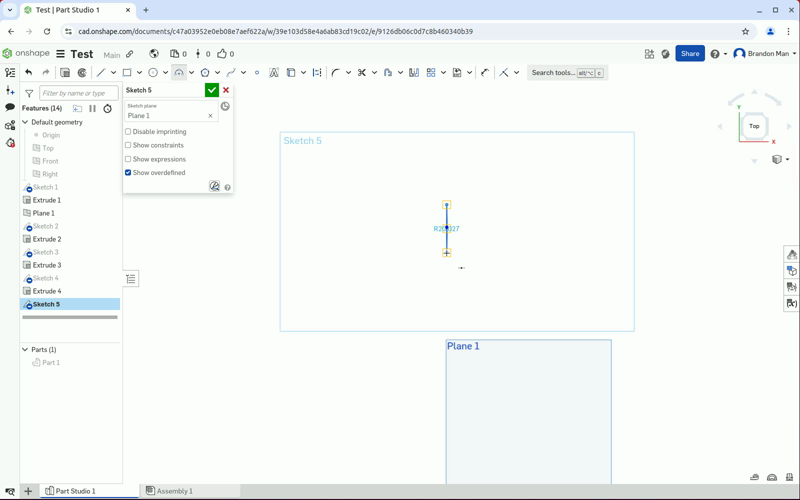
scroll(-6)
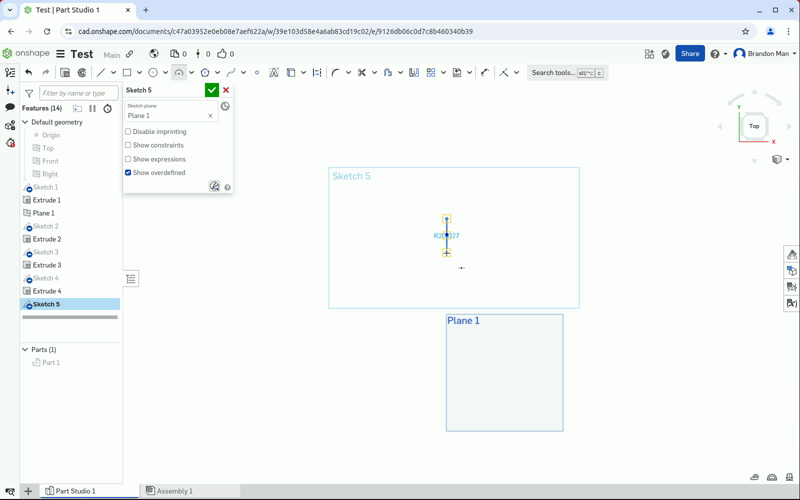
scroll(-6)
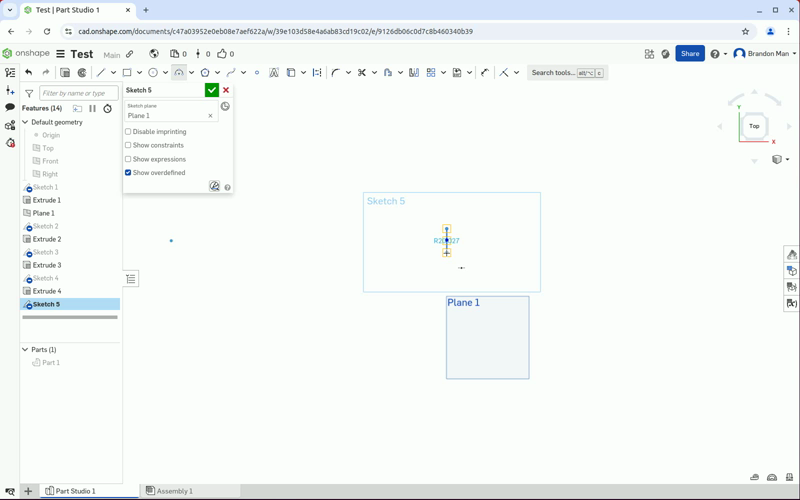
scroll(-6)
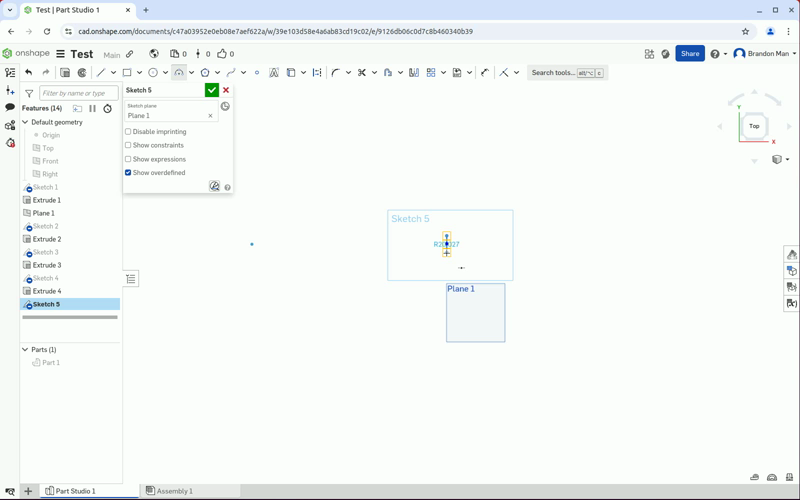
scroll(-6)
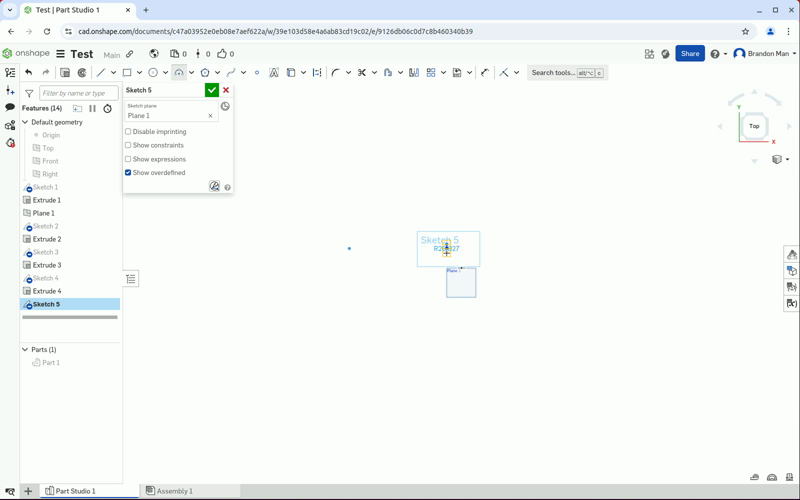
key_down(shift)
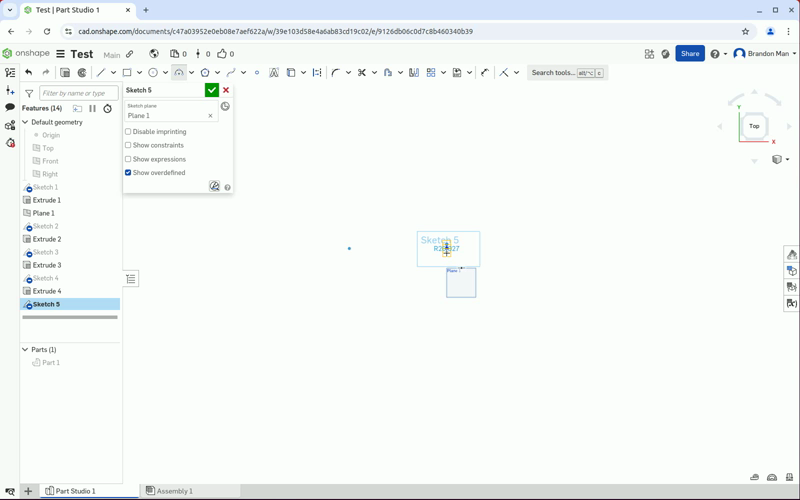
mouse_move(442, 248)
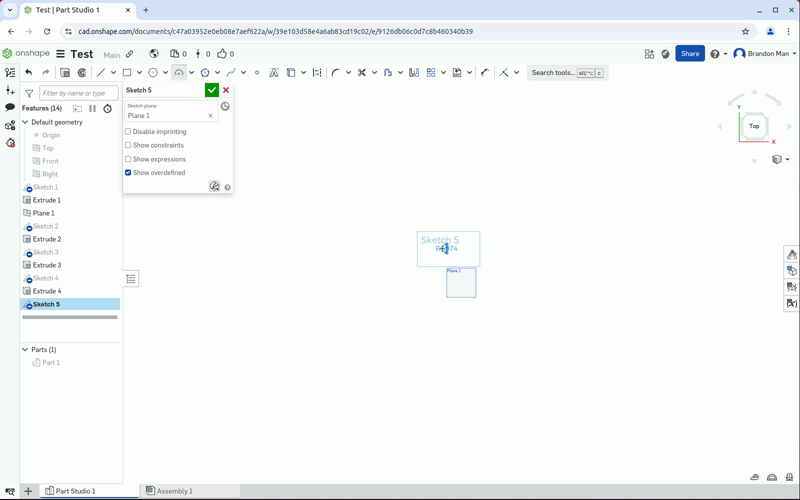
scroll(6)
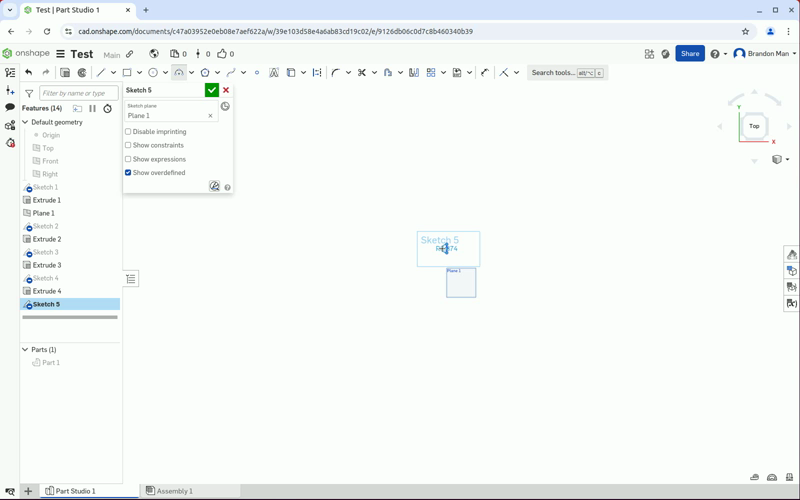
scroll(6)
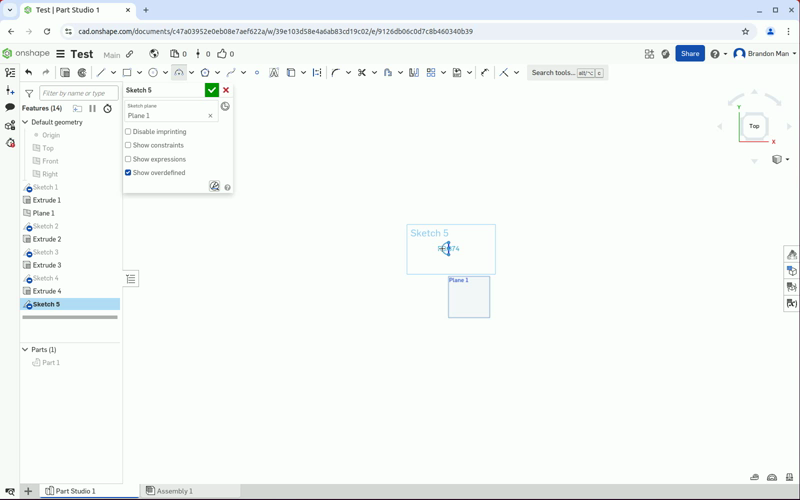
scroll(6)
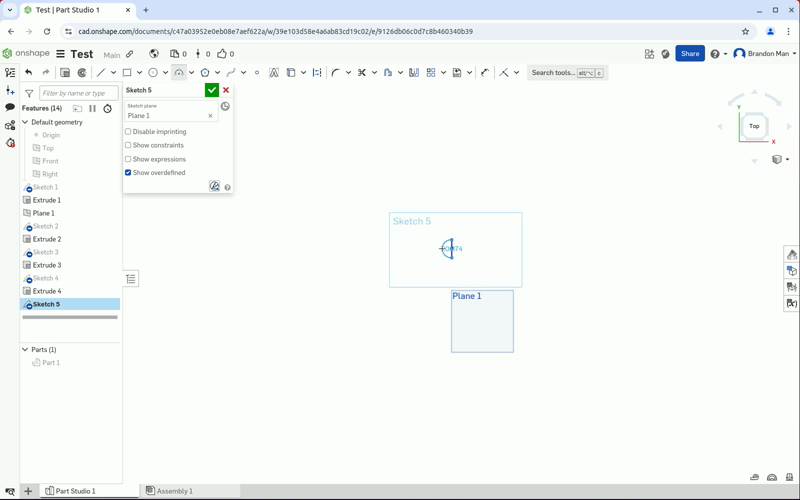
scroll(6)
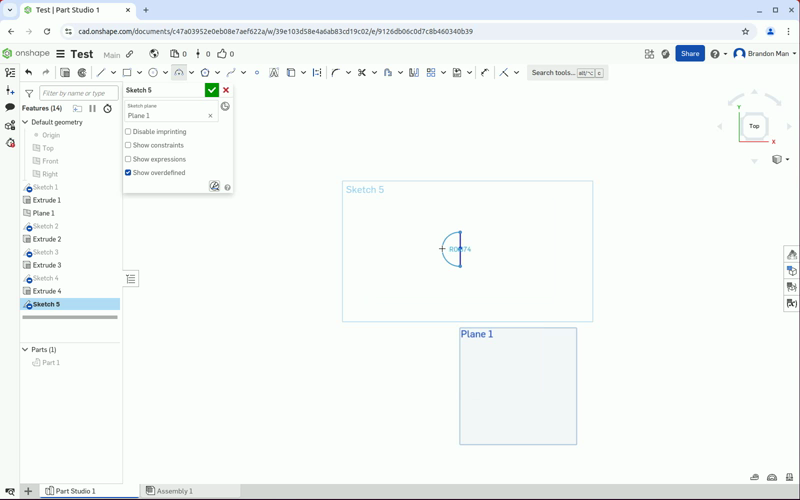
scroll(6)
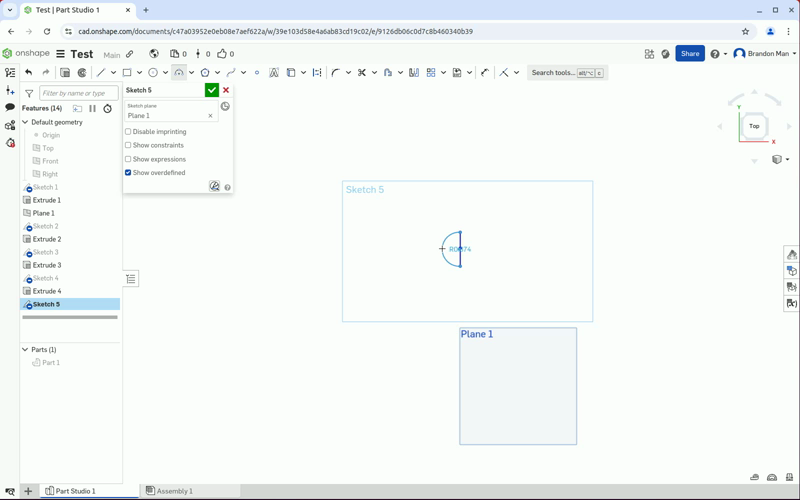
scroll(6)
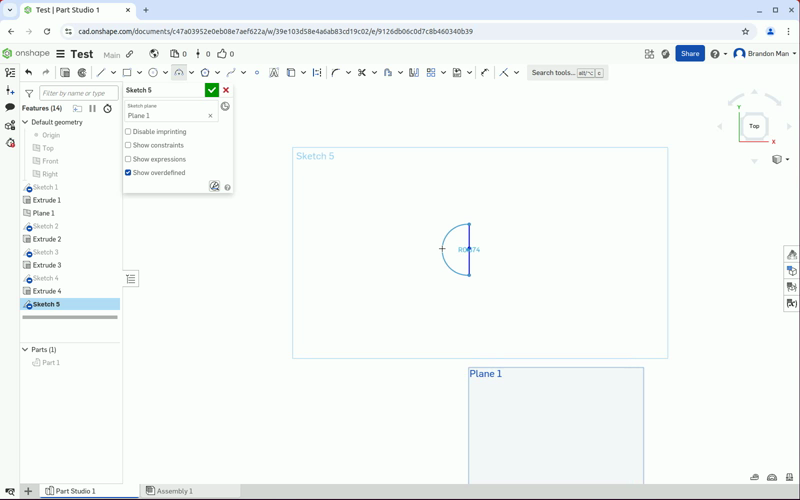
scroll(6)
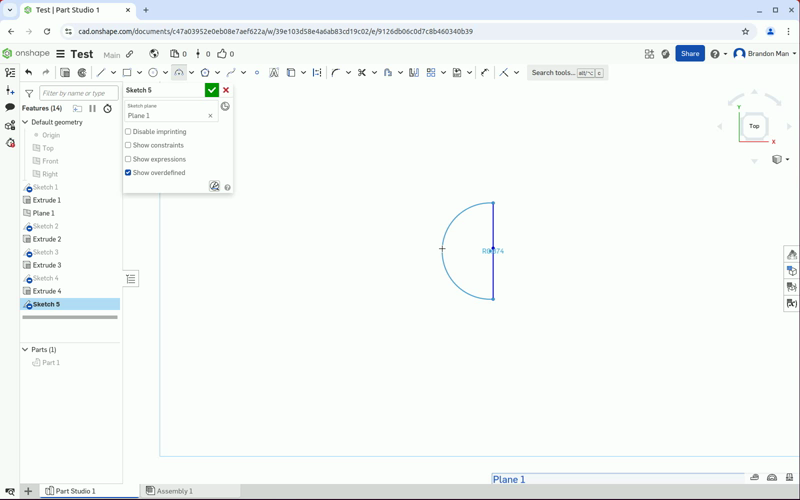
click(442, 248)
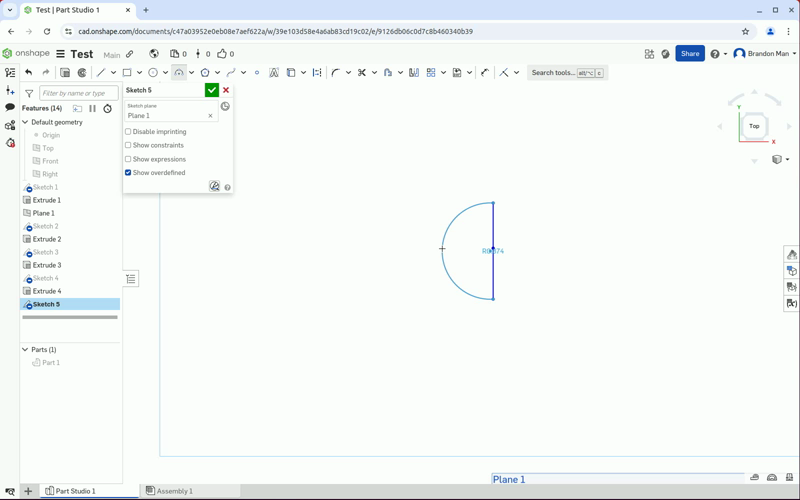
scroll(-6)
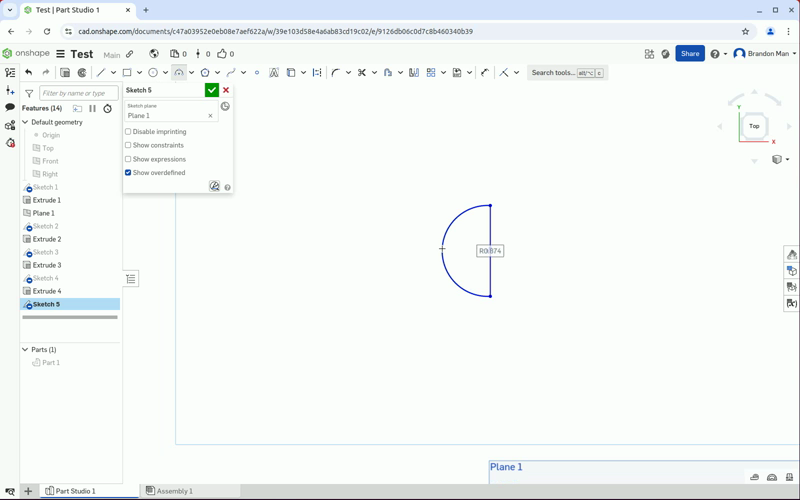
scroll(-6)
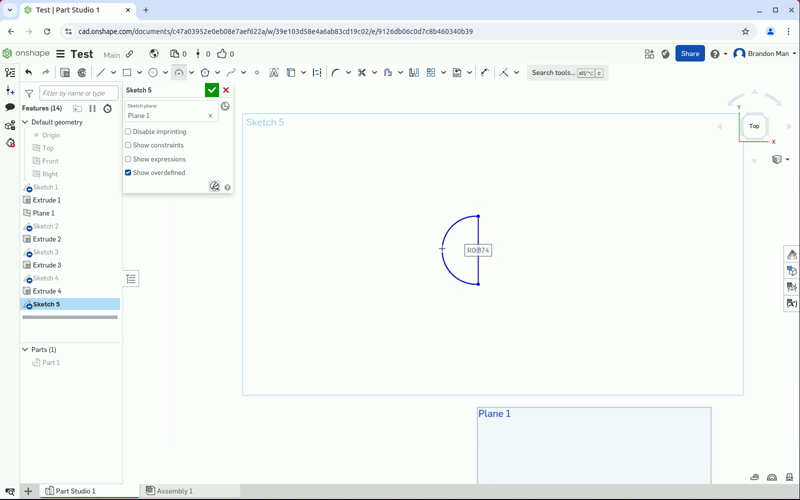
scroll(-6)
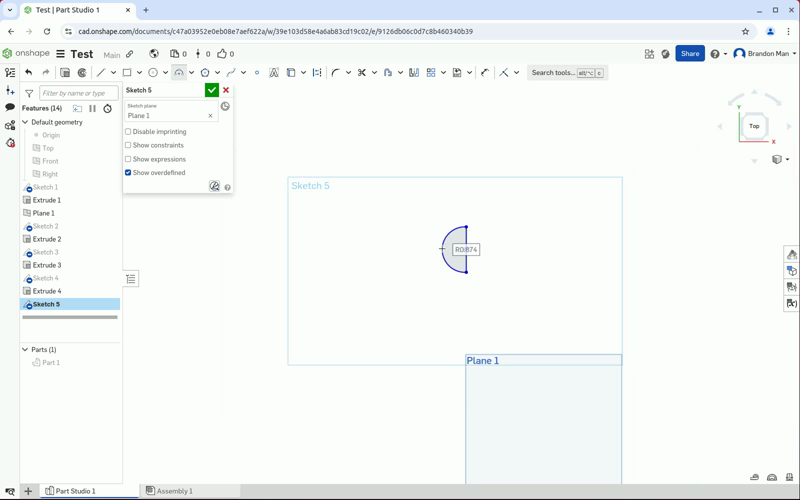
scroll(-6)
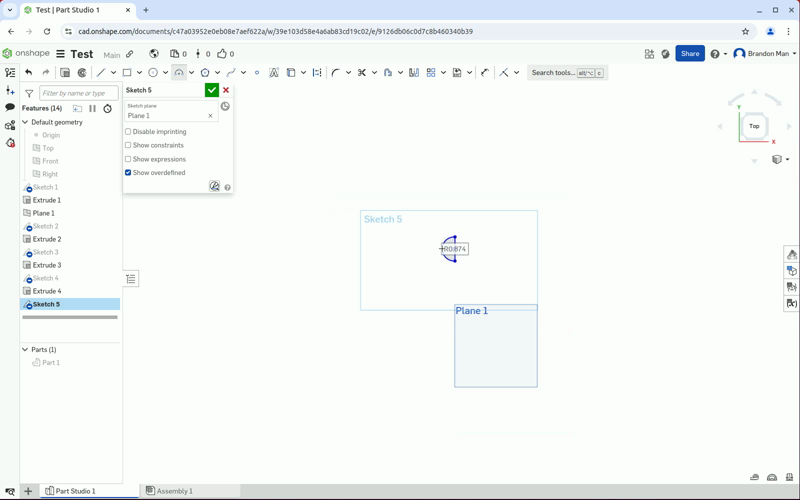
scroll(-6)
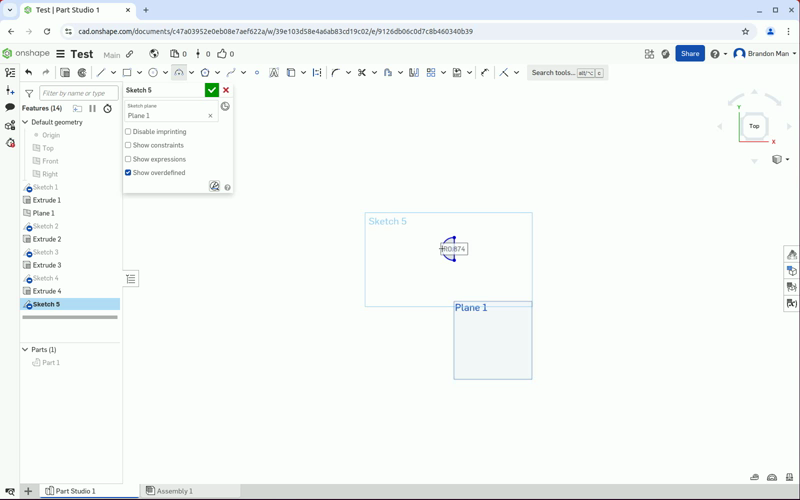
scroll(-6)
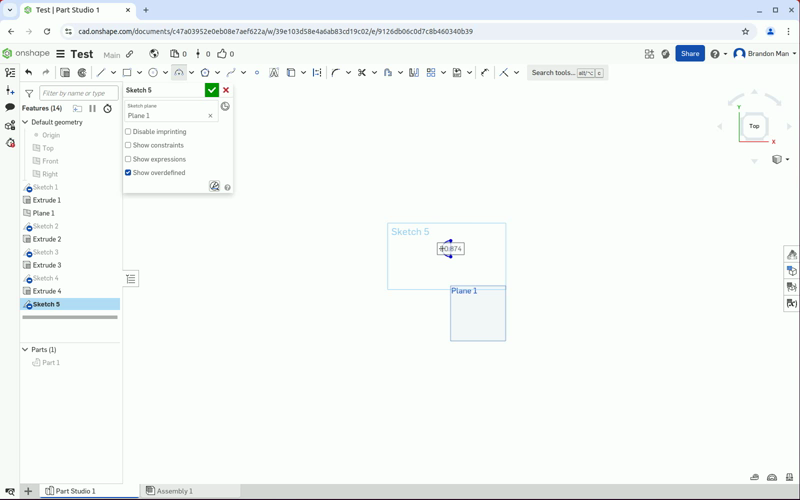
scroll(-6)
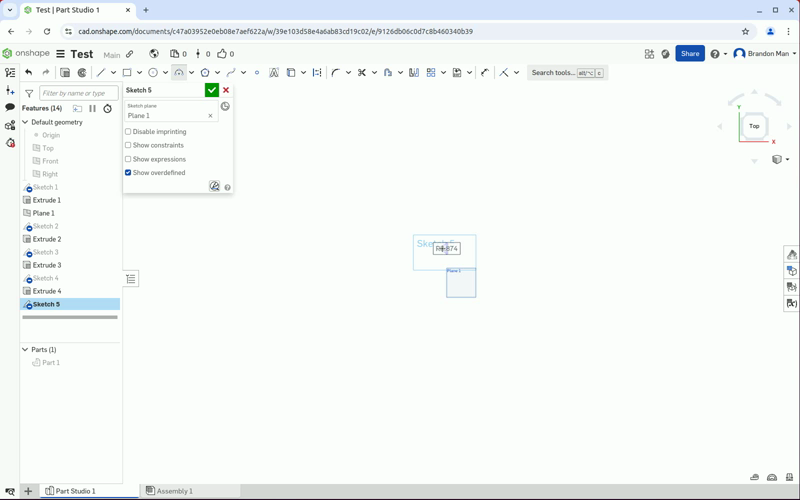
key_up(shift)
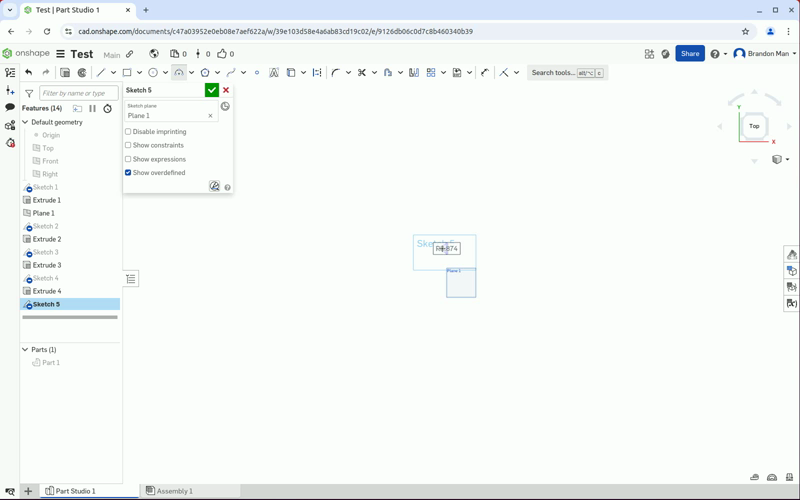
key(esc)
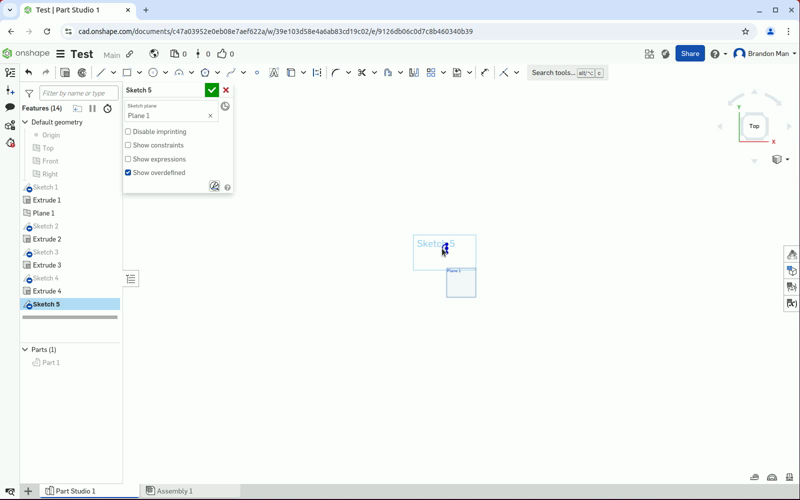
mouse_move(444, 250)
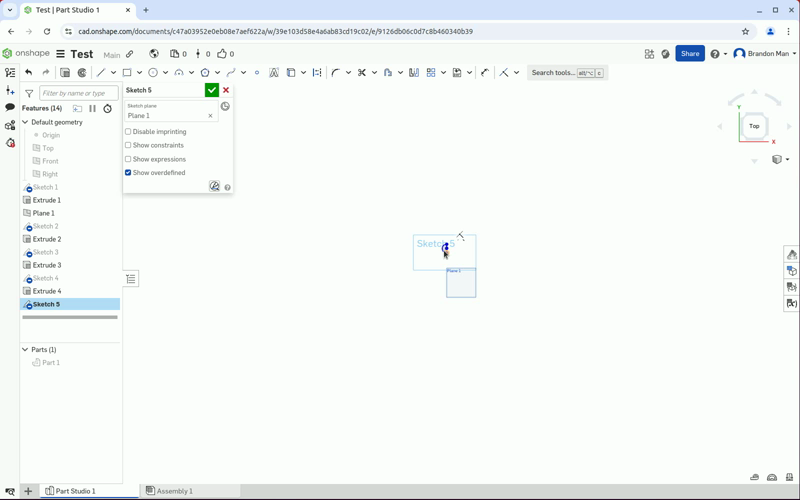
scroll(6)
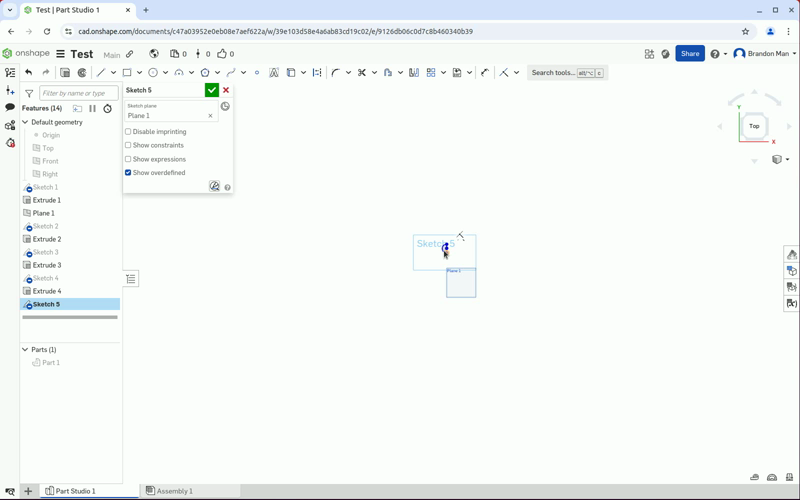
scroll(6)
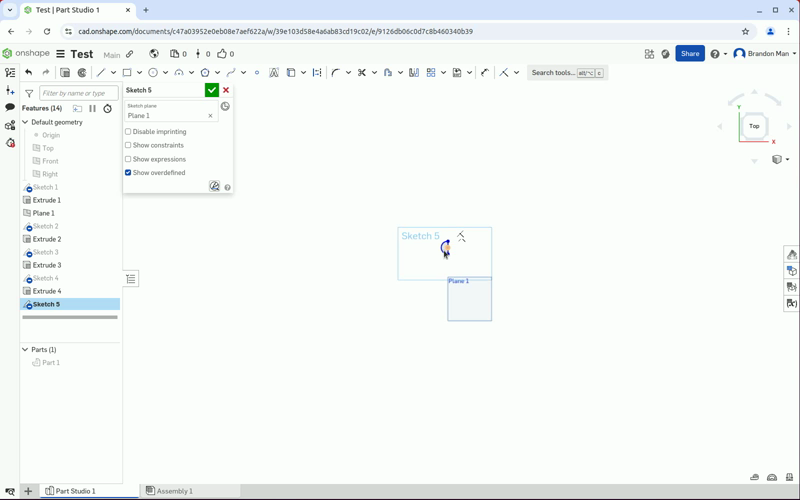
scroll(6)
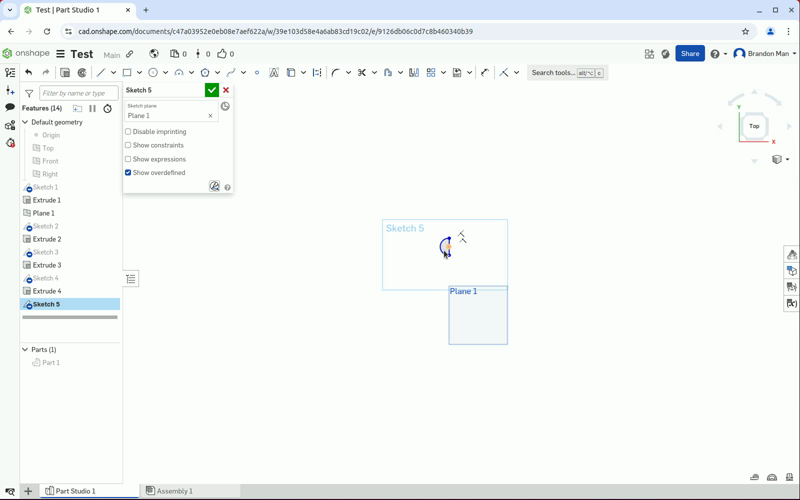
scroll(6)
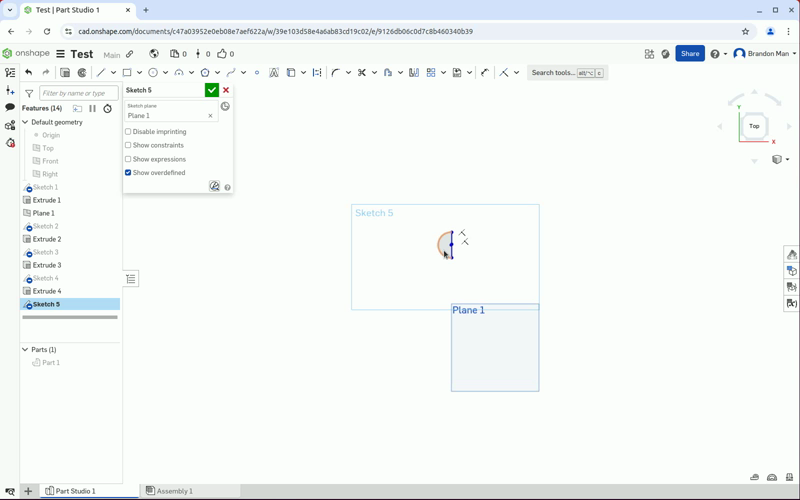
scroll(6)
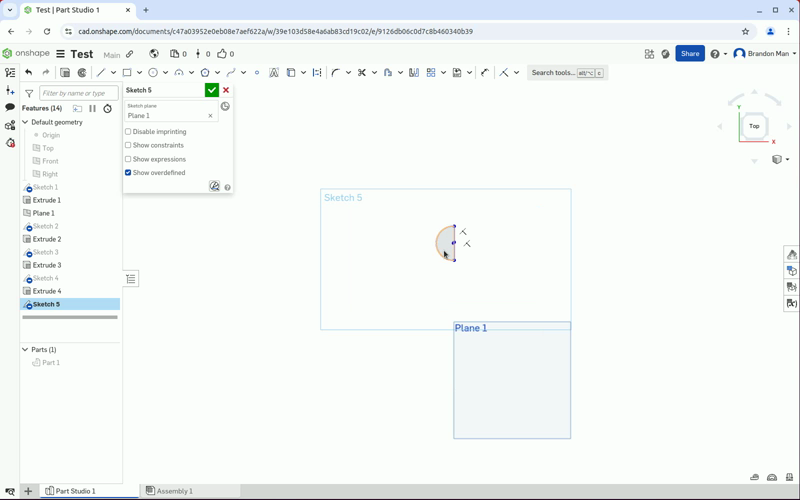
scroll(6)
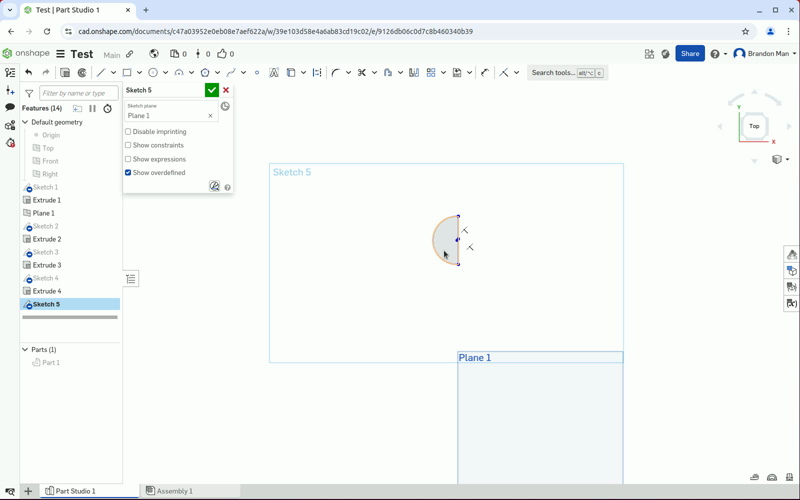
scroll(6)
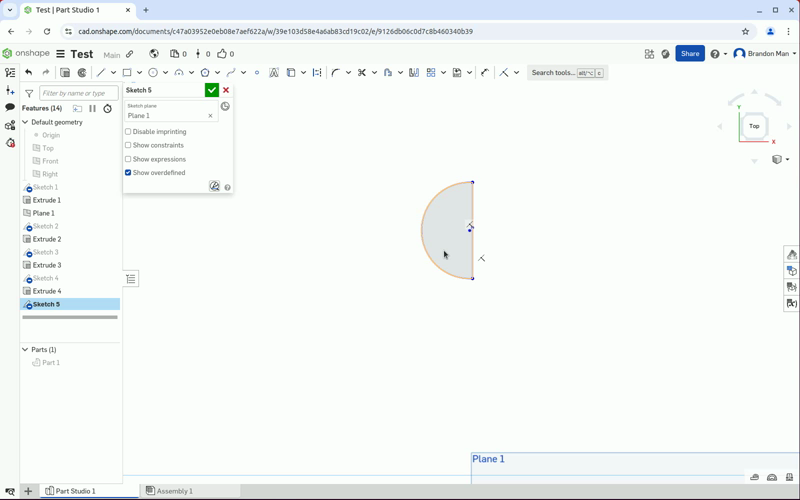
click(444, 250)
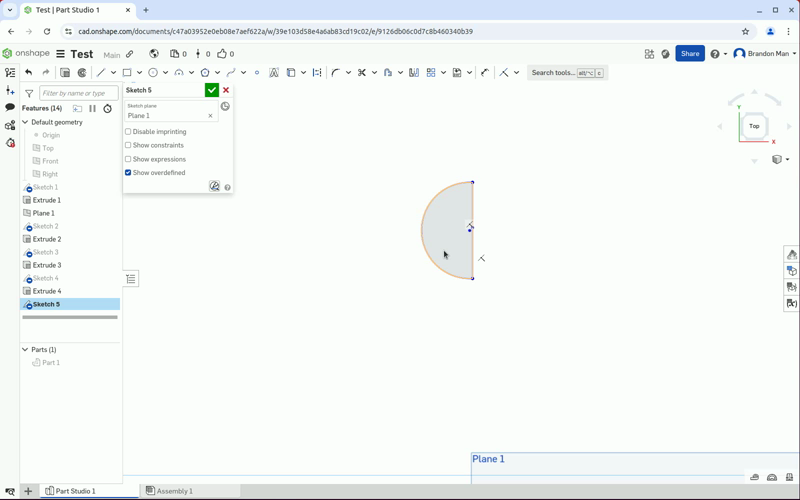
scroll(-6)
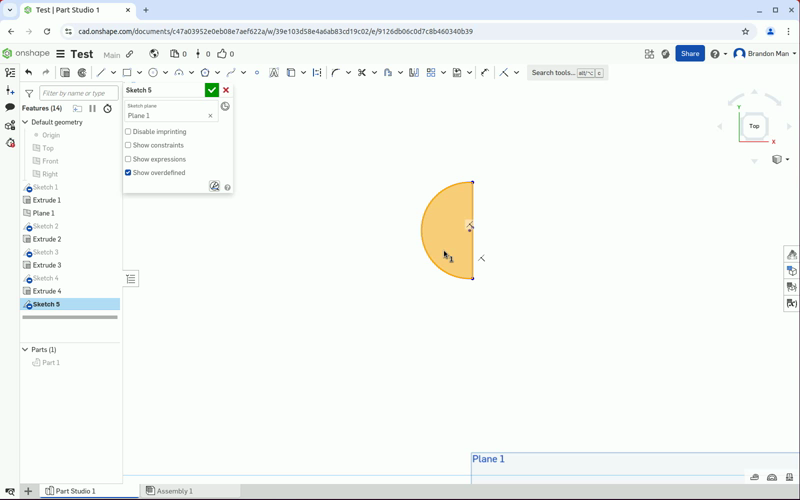
scroll(-6)
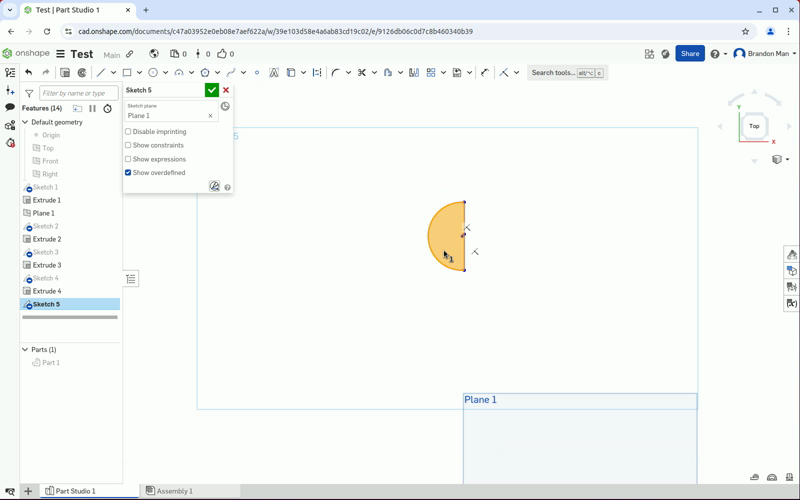
scroll(-6)
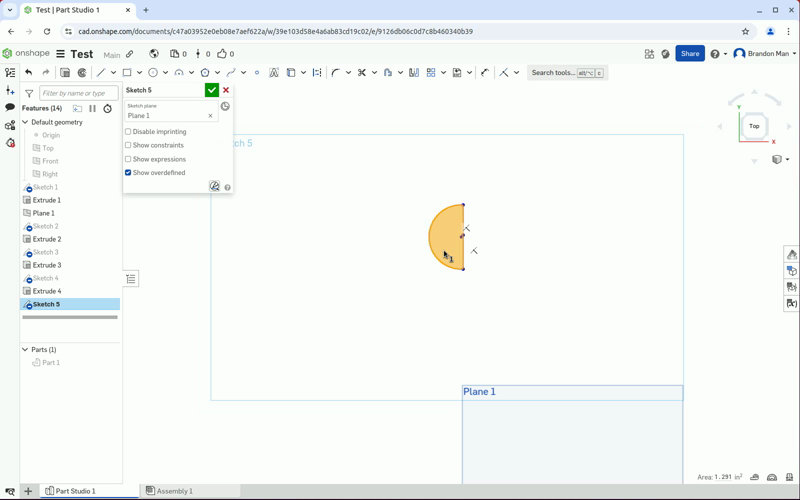
scroll(-6)
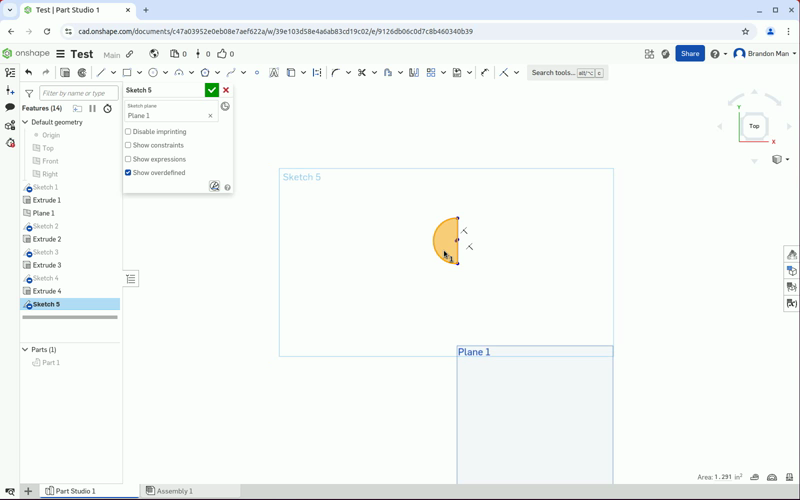
scroll(-6)
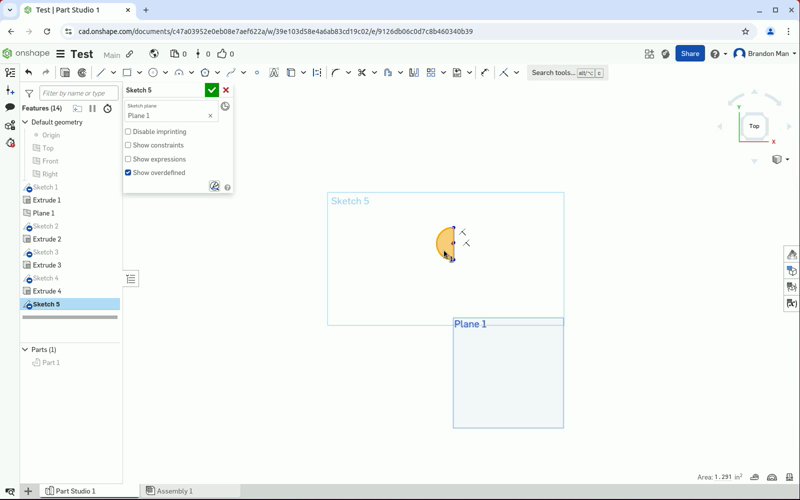
scroll(-6)
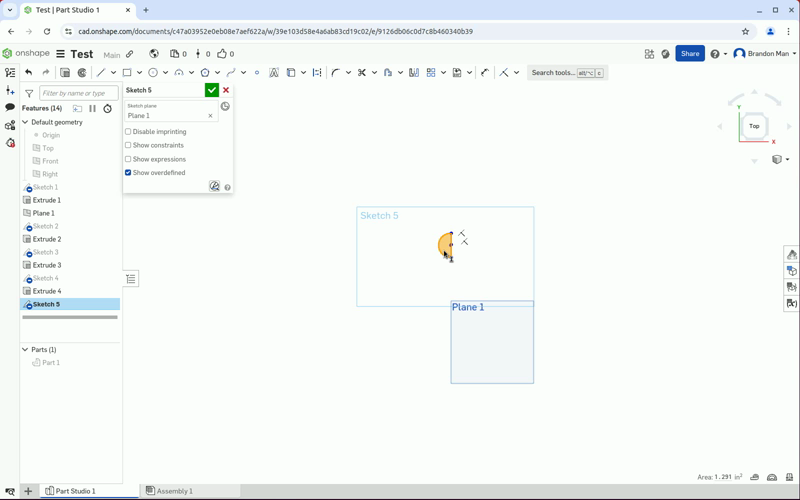
scroll(-6)
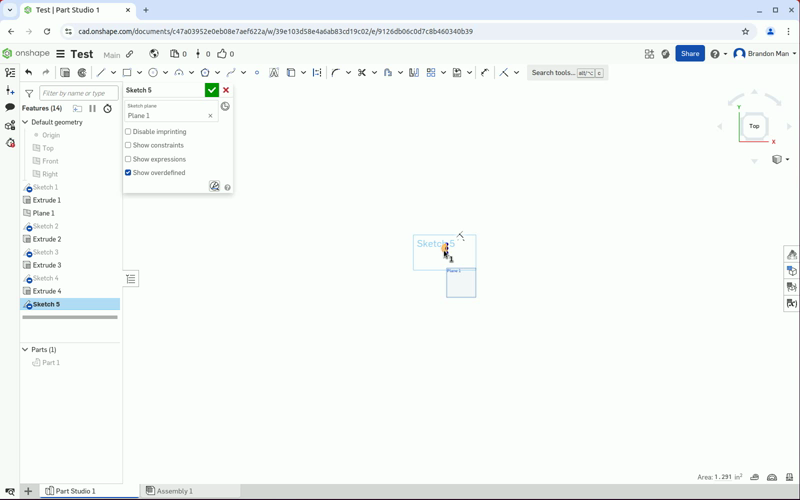
mouse_move(73, 352)
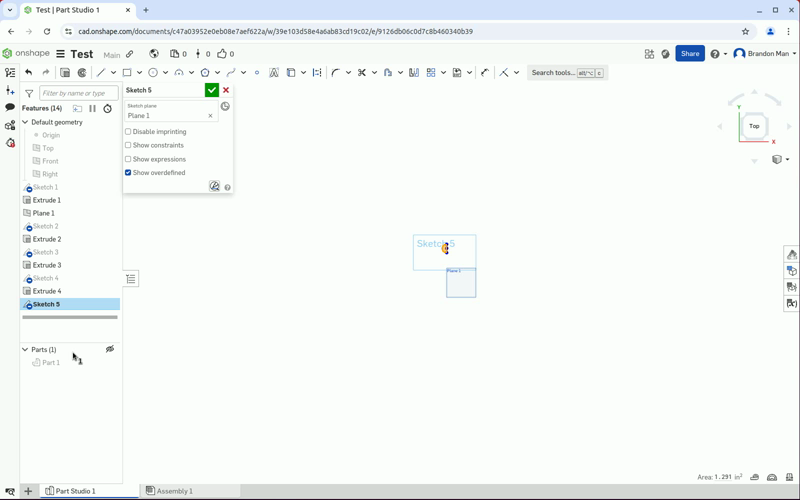
key(shift+y)
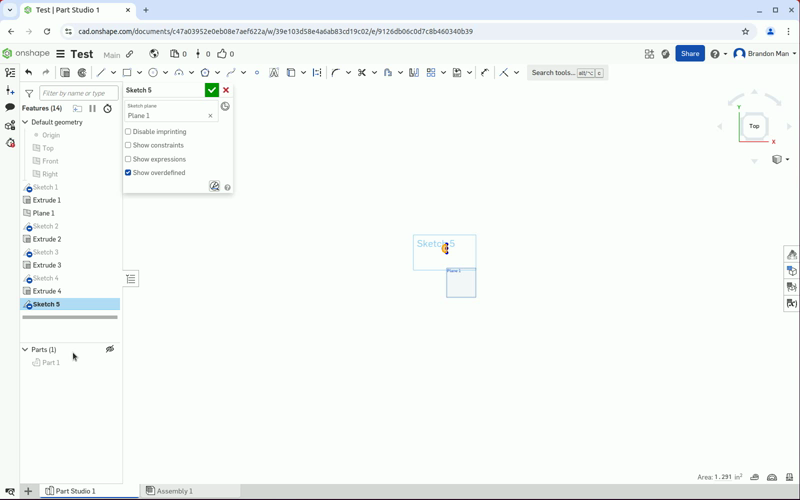
key(shift+e)
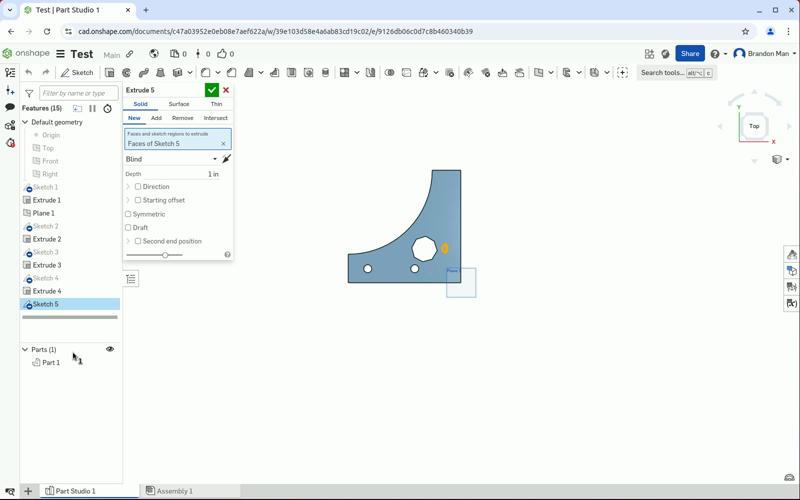
mouse_move(143, 106)
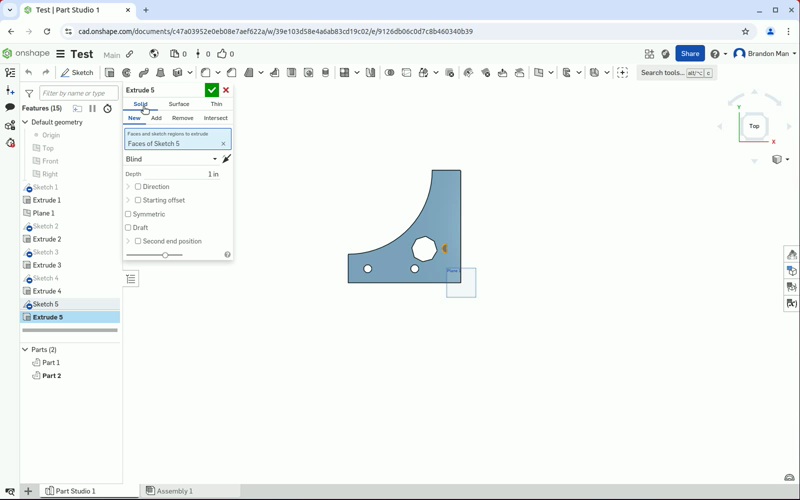
click(143, 106)
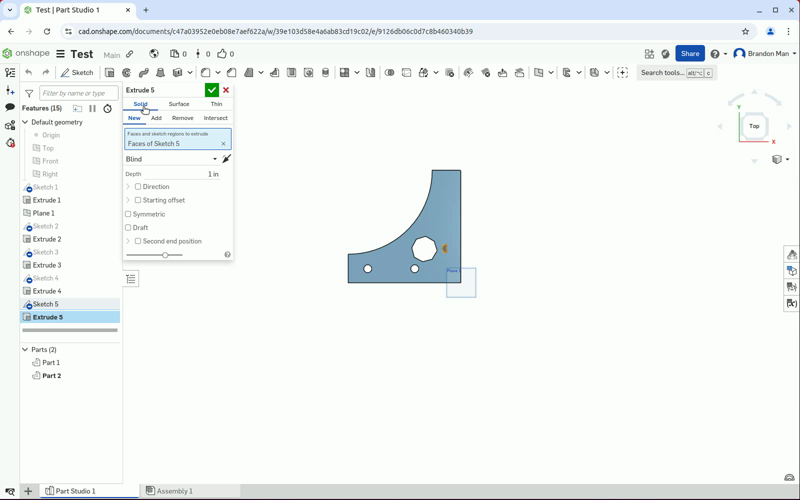
mouse_move(186, 120)
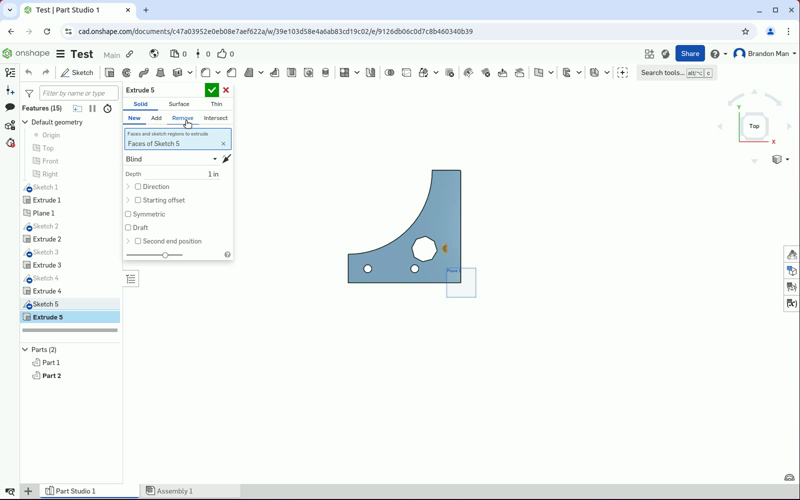
click(186, 120)
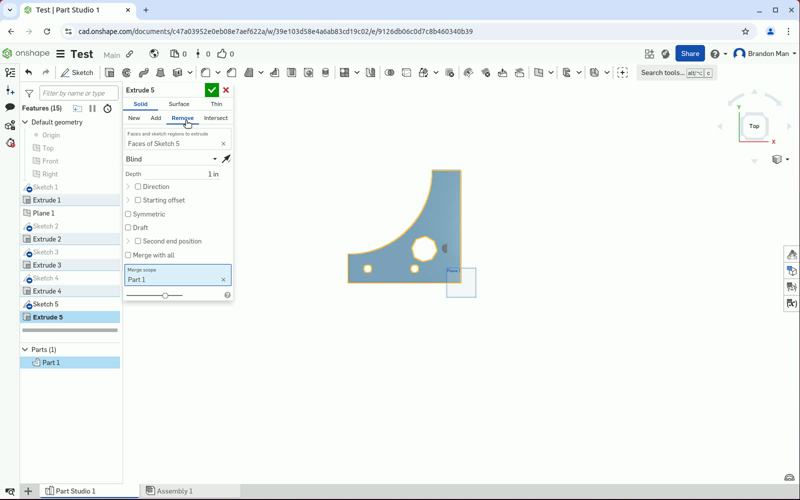
key(tab, 4)
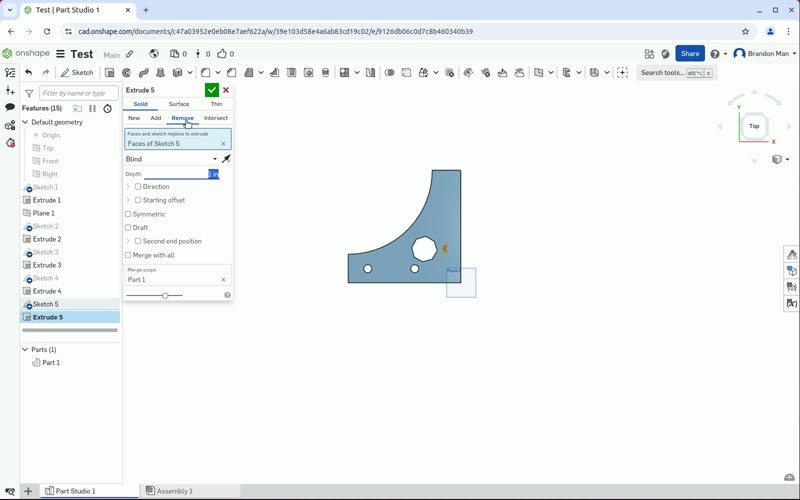
text(9.628)
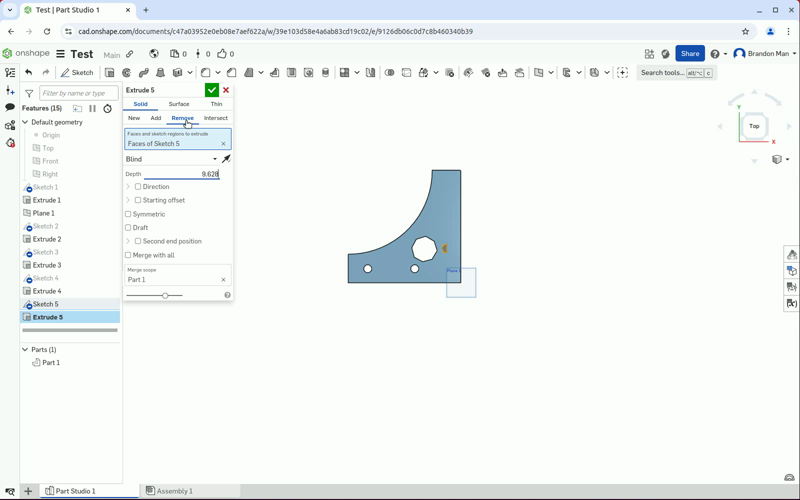
key(tab, 6)
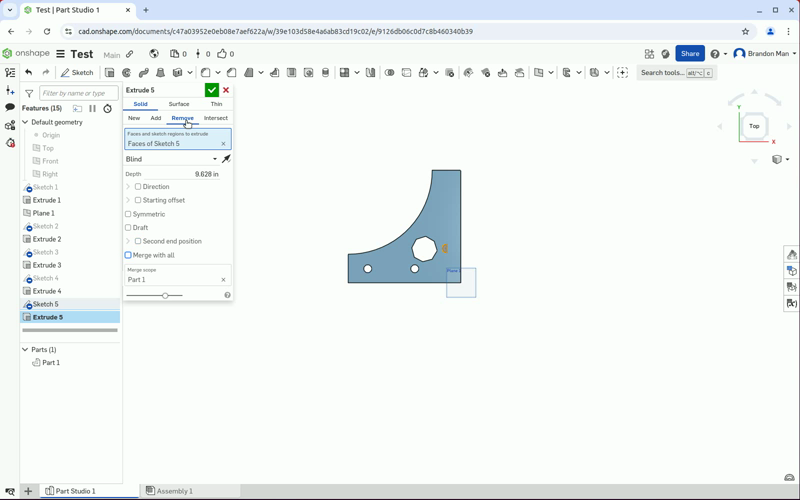
key(space)
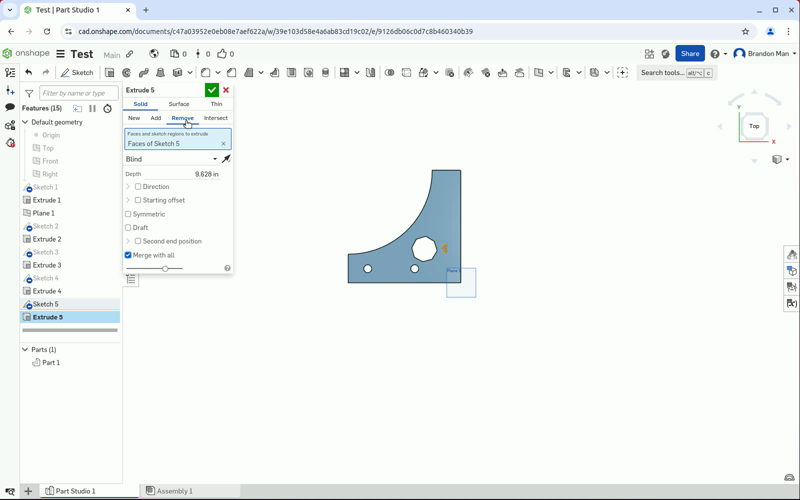
key(enter)
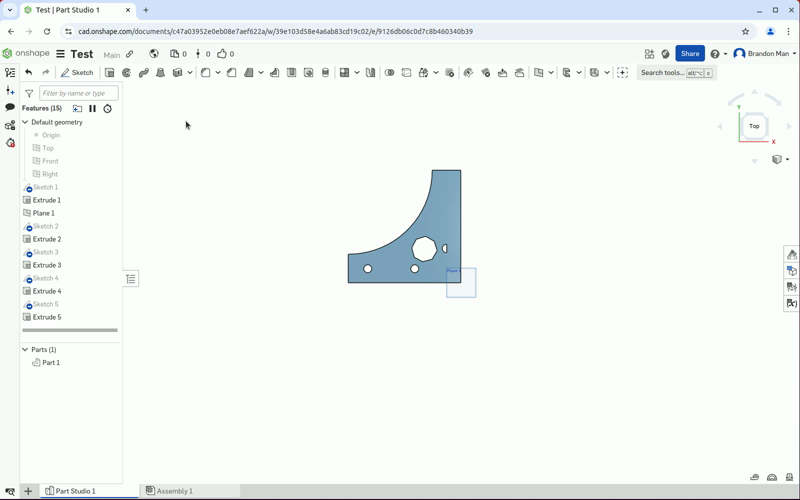
key(shift+h)
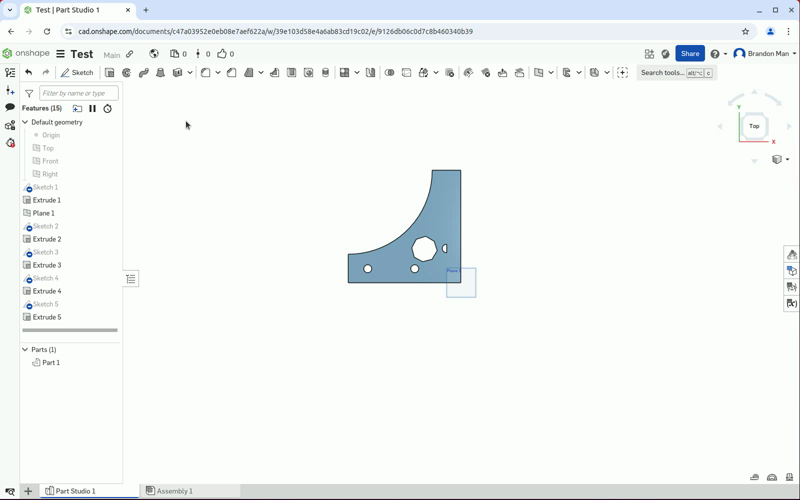
key(shift+h)
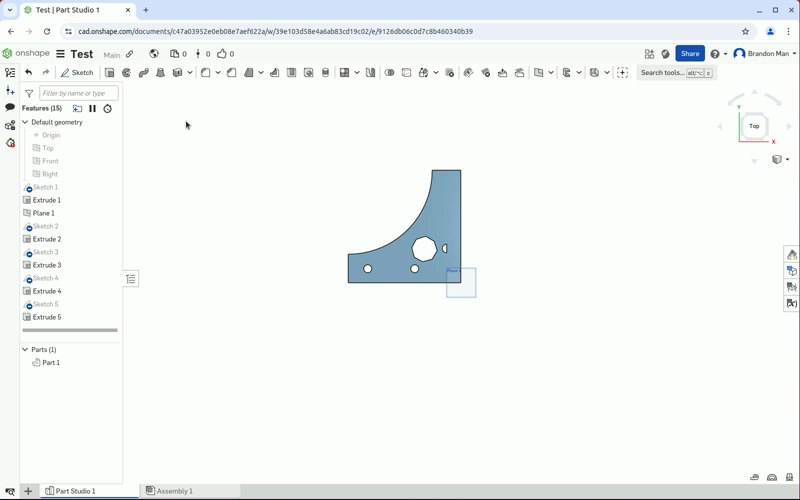
mouse_move(73, 189)
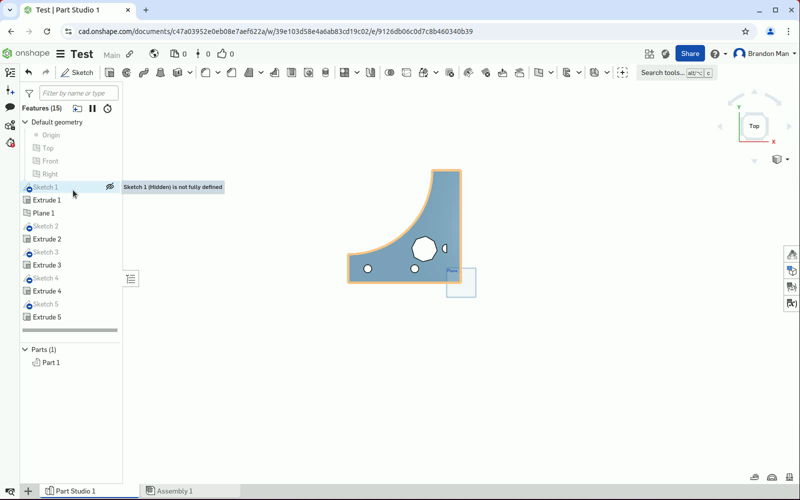
click(73, 189)
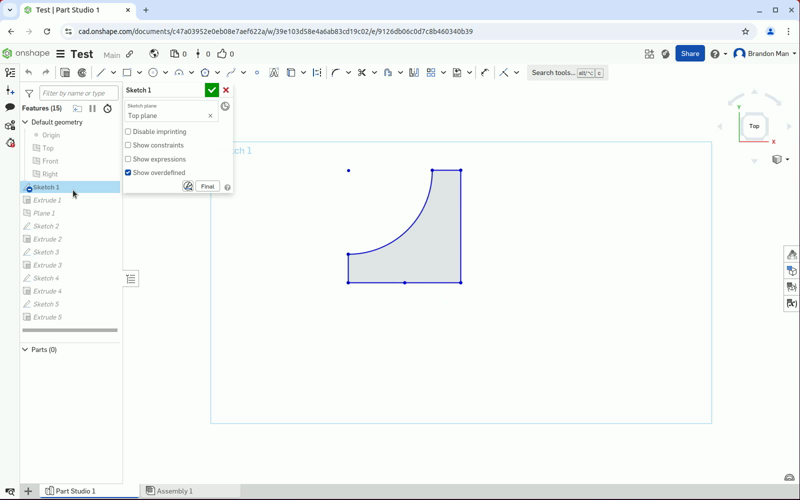
mouse_move(229, 92)
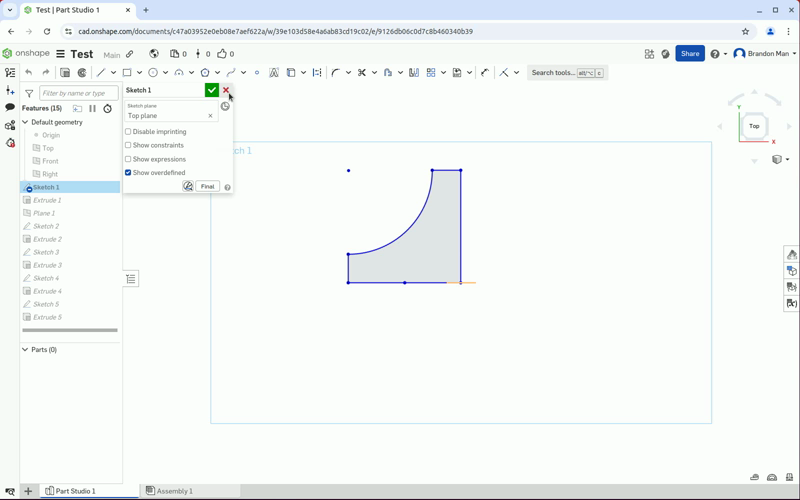
click(229, 92)
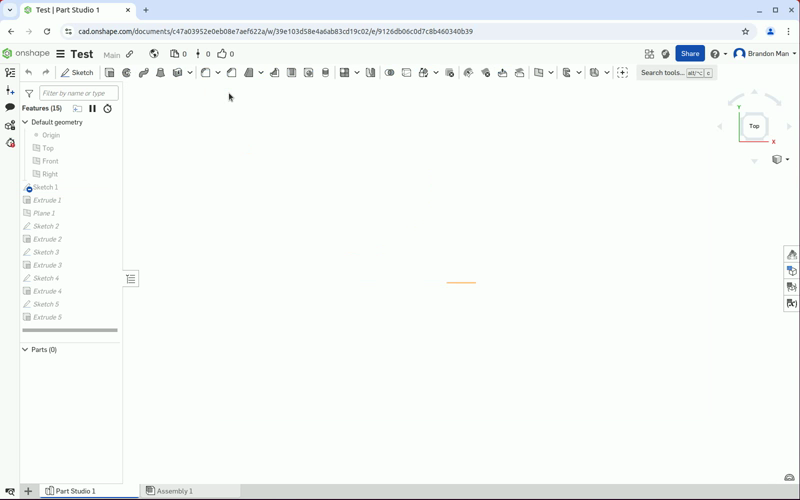
key(shift+s)
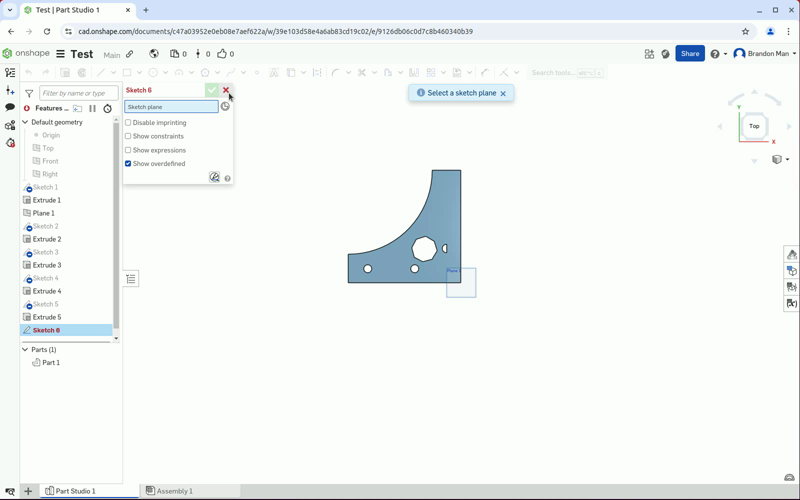
mouse_move(69, 215)
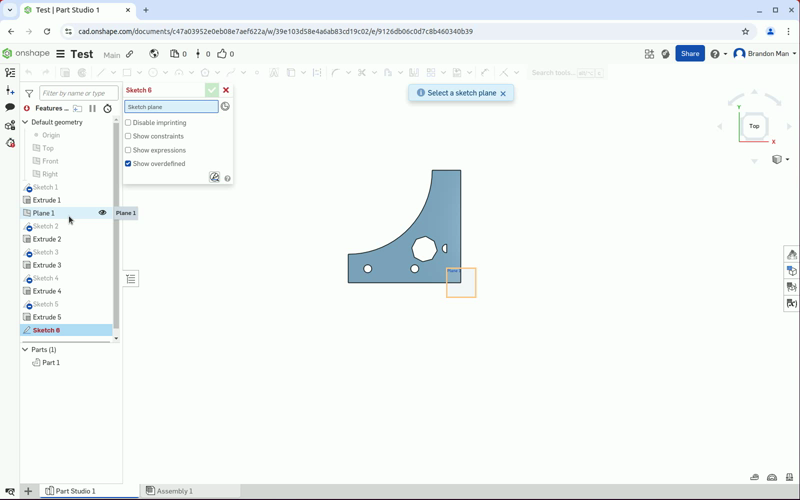
click(69, 215)
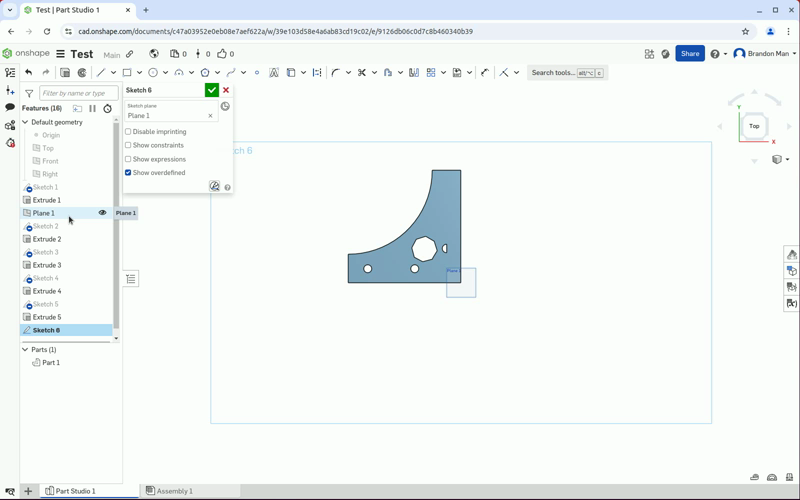
mouse_move(73, 352)
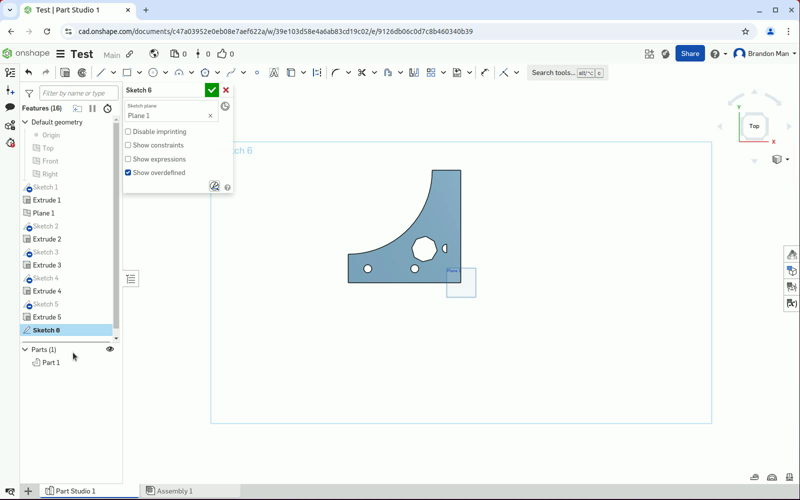
key(y)
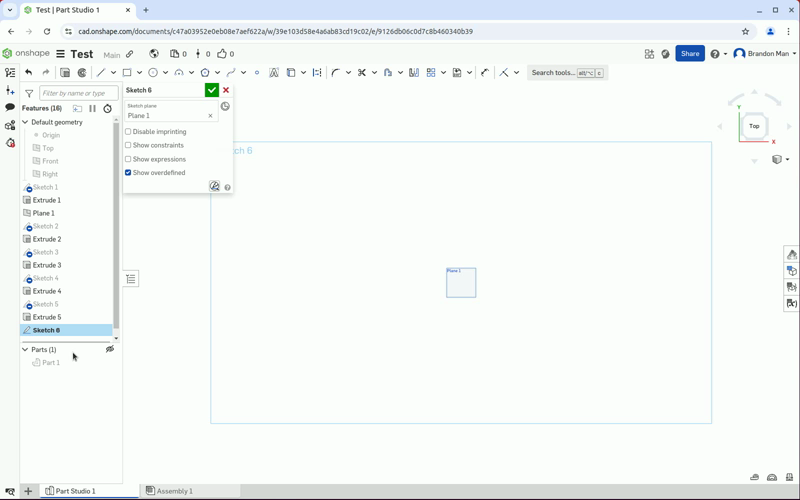
key(a)
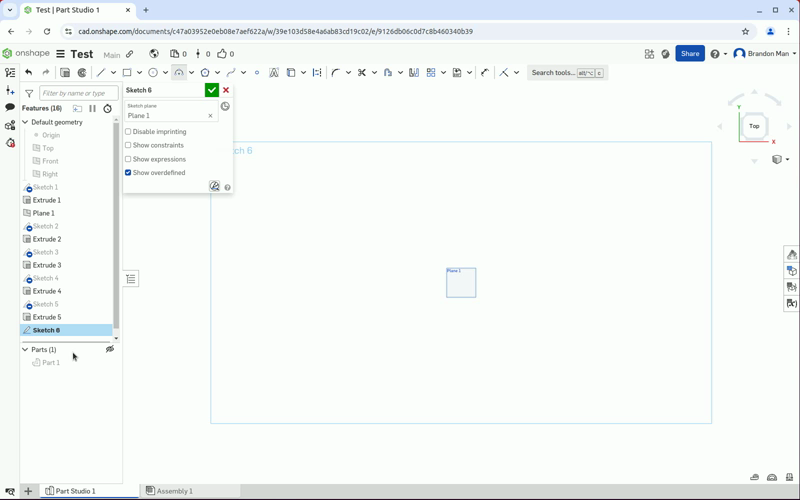
key_down(shift)
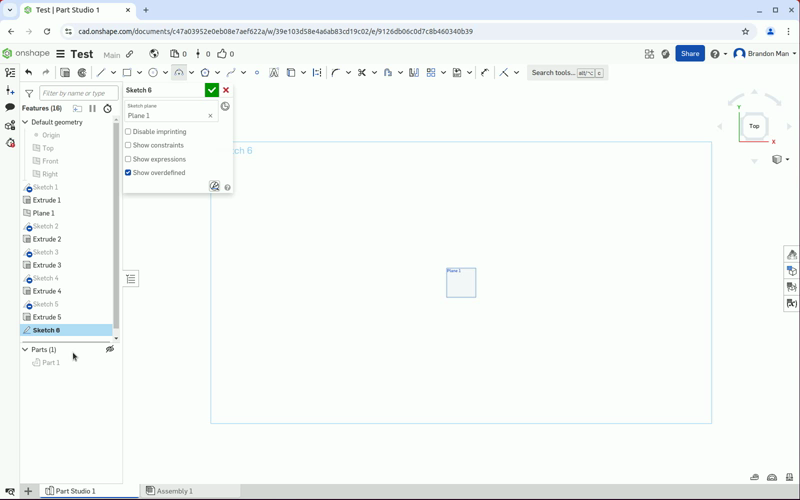
mouse_move(446, 252)
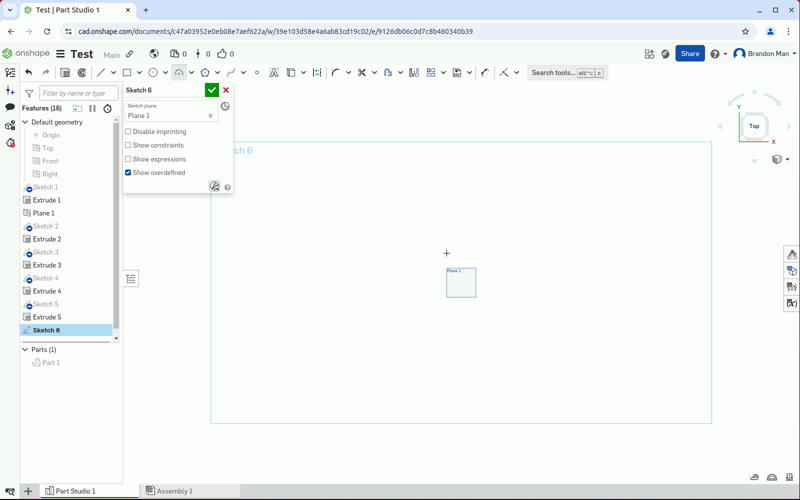
click(446, 252)
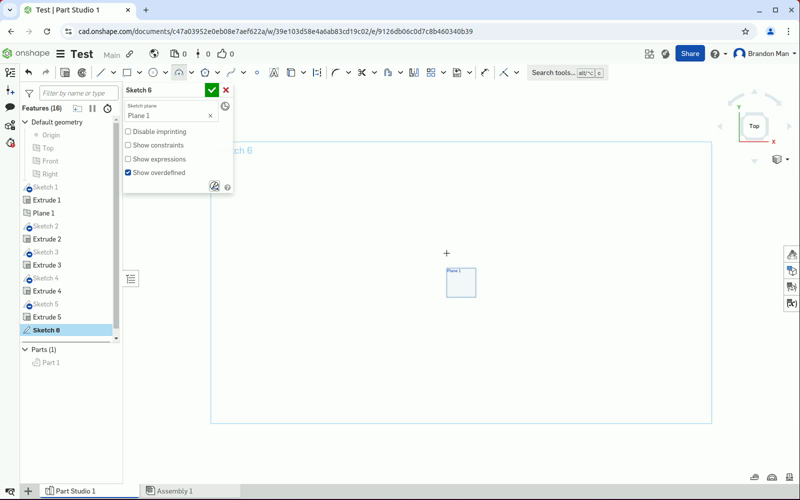
key_up(shift)
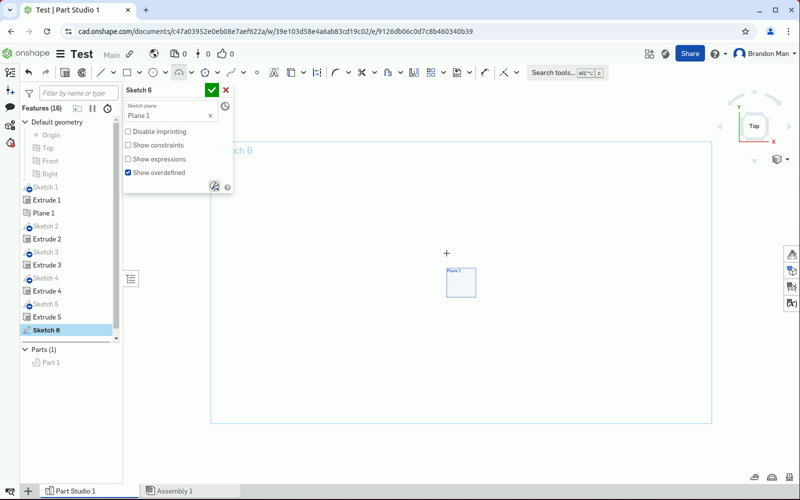
key_down(shift)
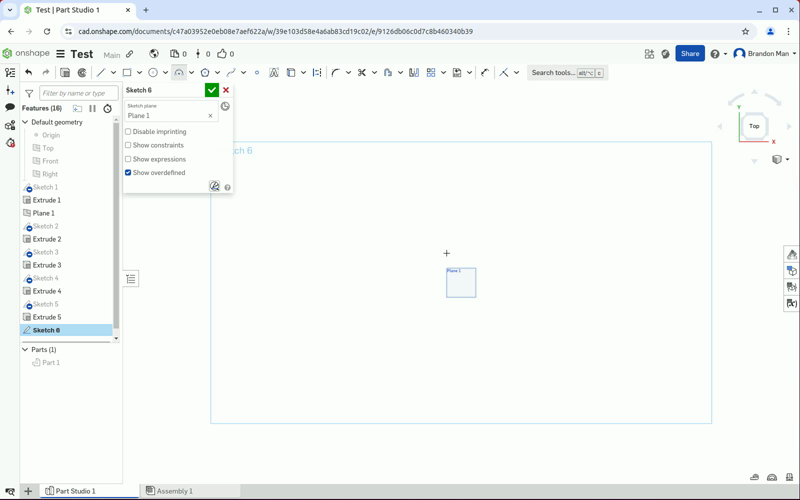
mouse_move(446, 244)
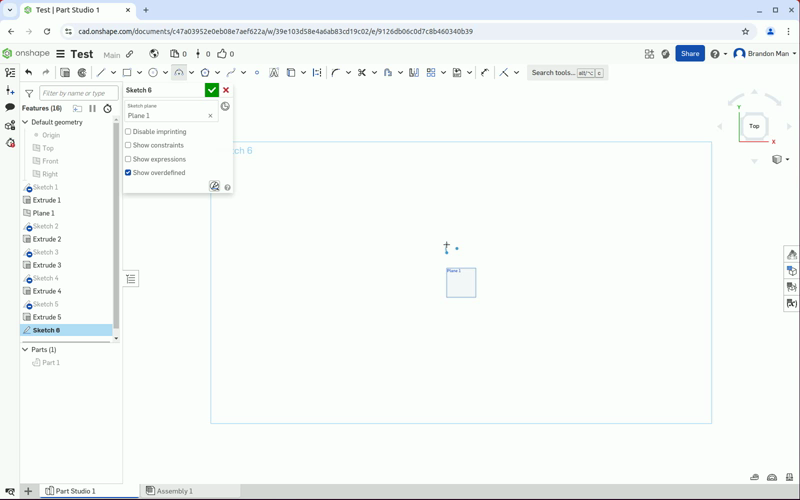
click(446, 244)
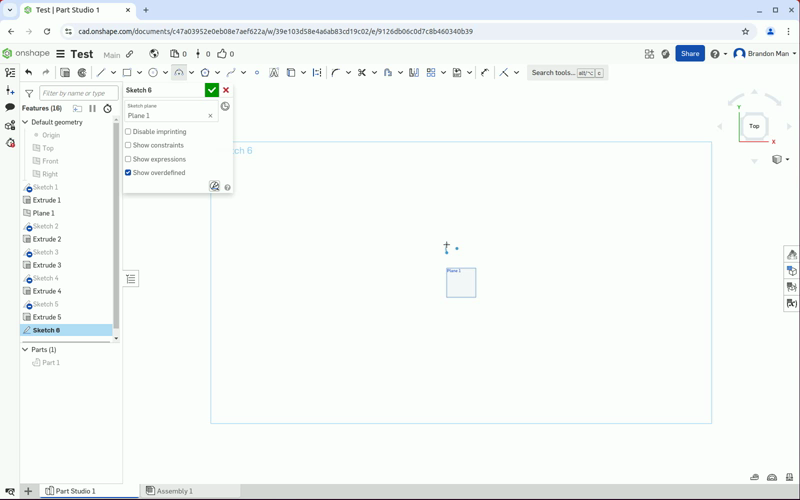
mouse_move(450, 248)
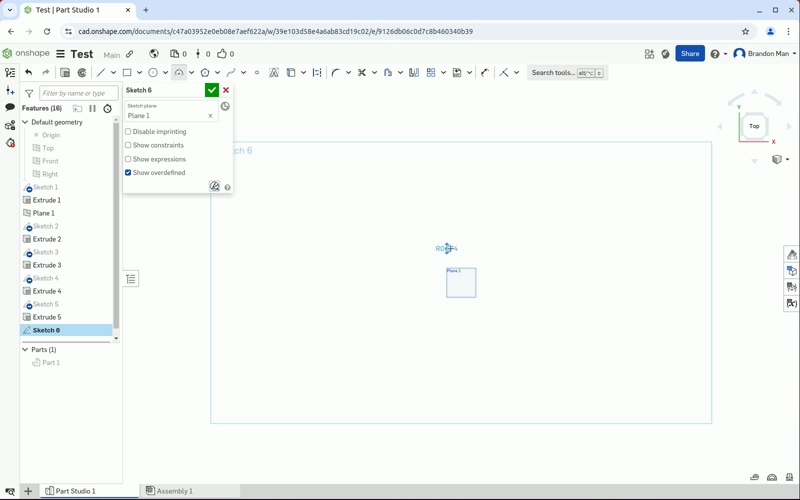
click(450, 248)
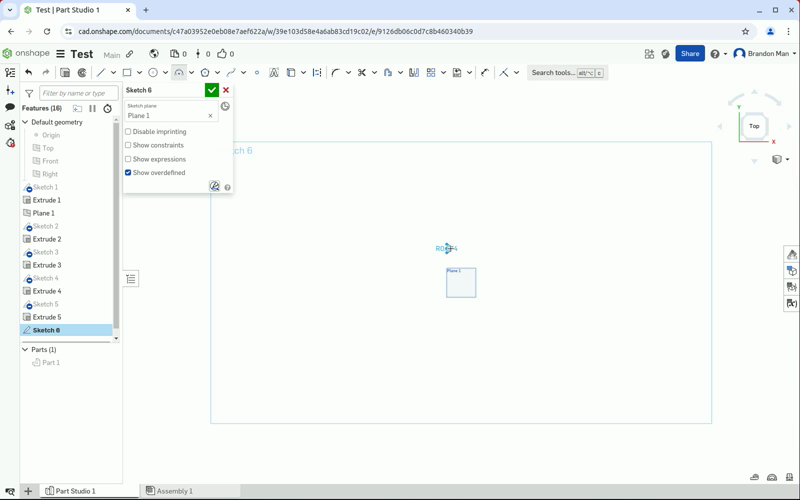
key_up(shift)
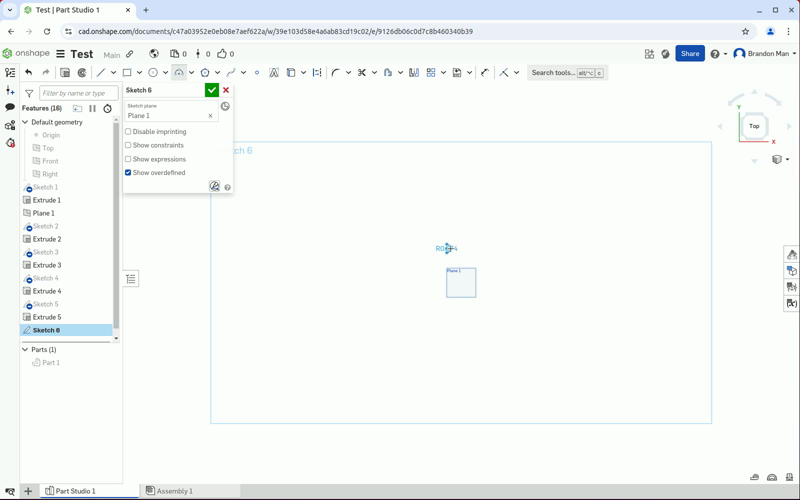
key(esc)
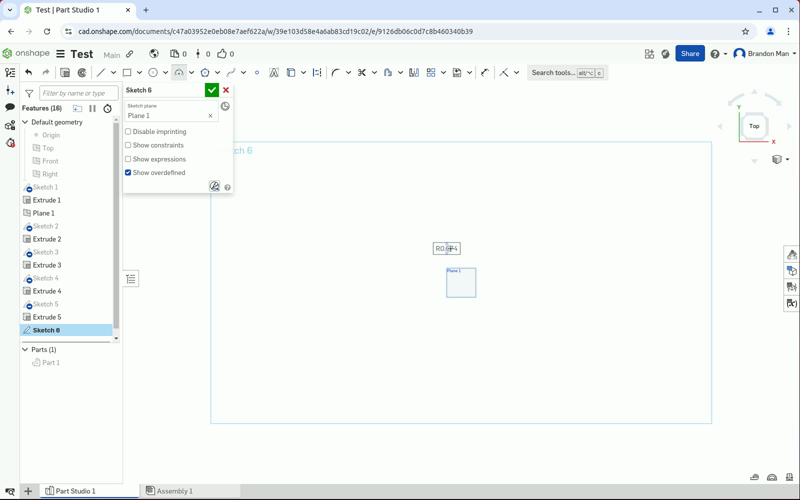
key(l)
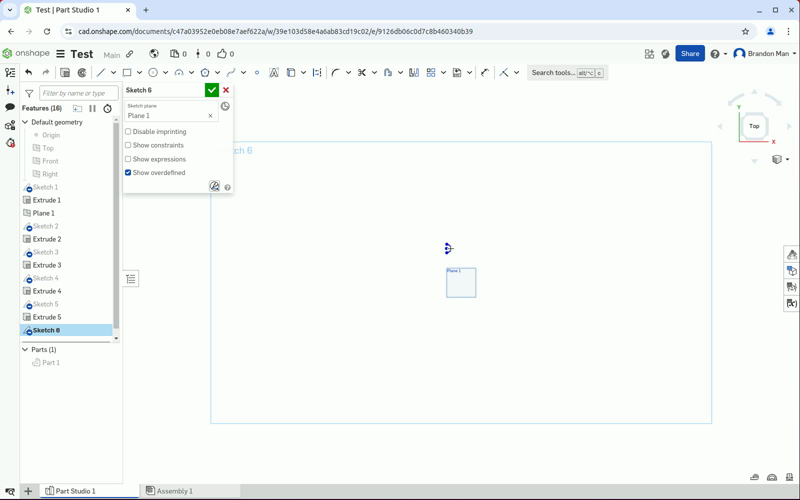
mouse_move(446, 244)
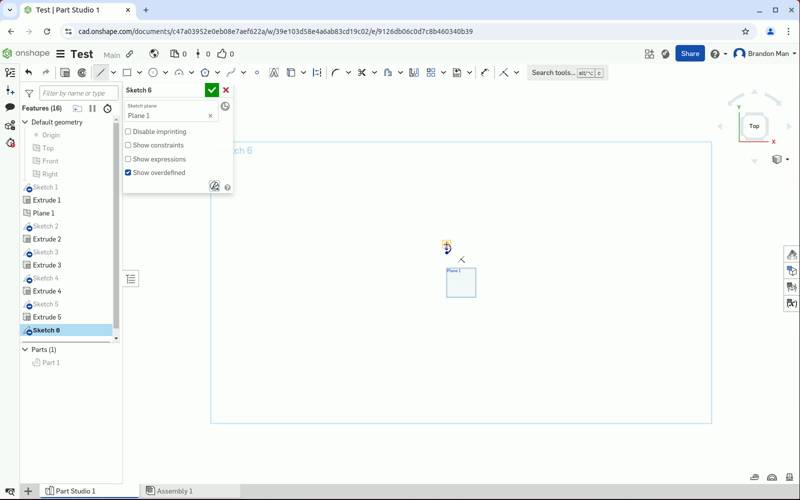
scroll(6)
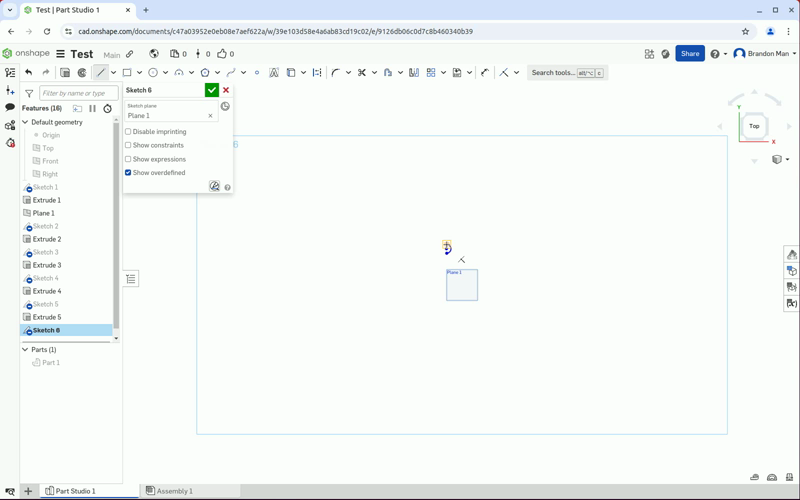
scroll(6)
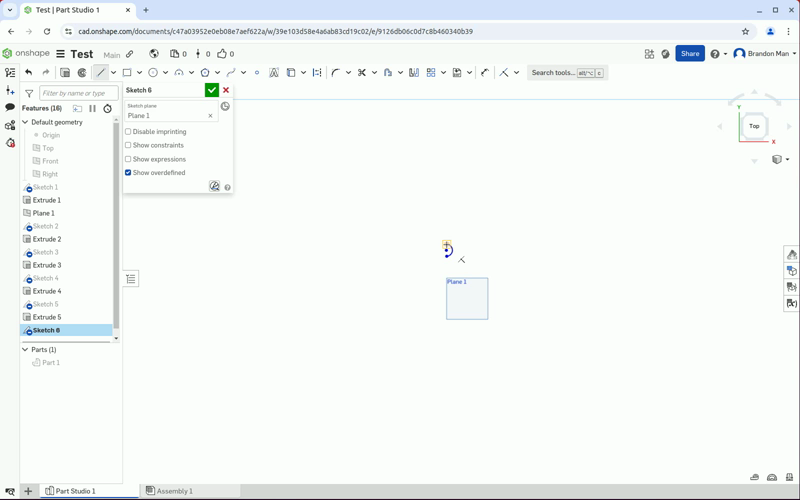
scroll(6)
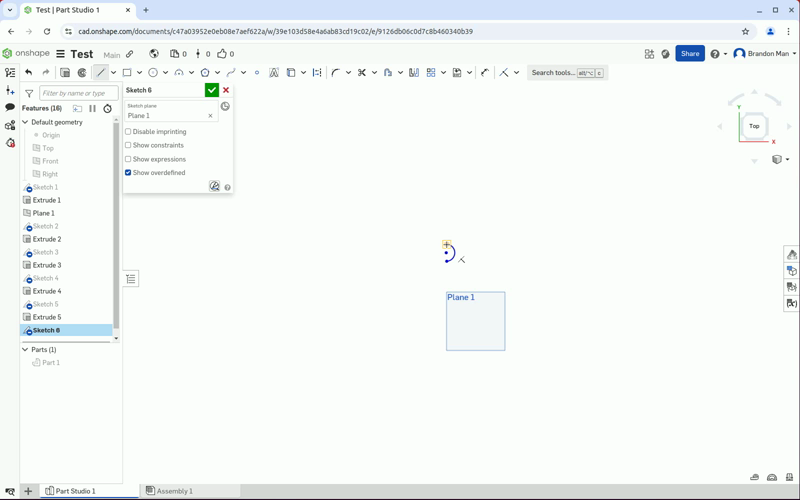
scroll(6)
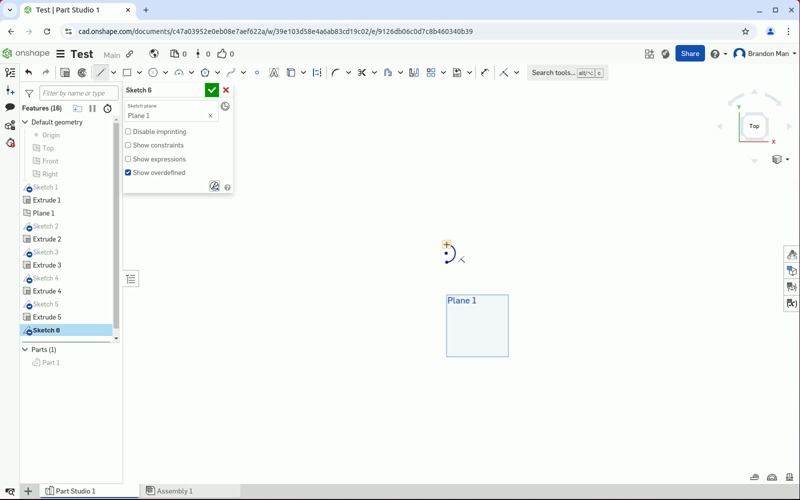
scroll(6)
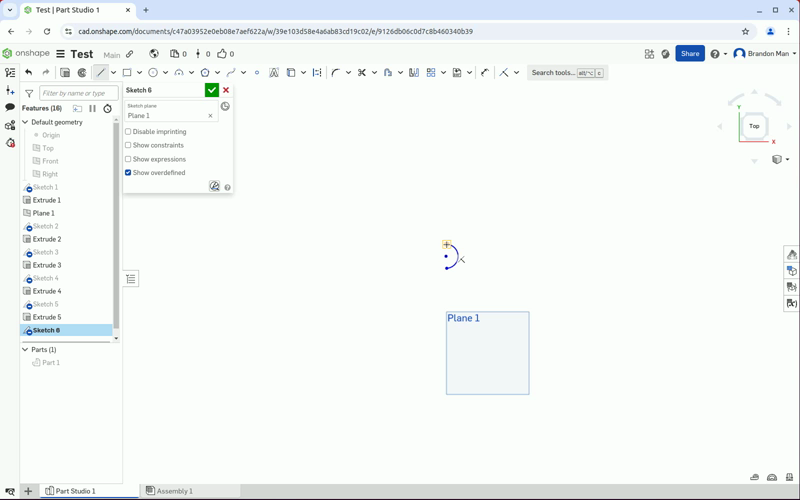
scroll(6)
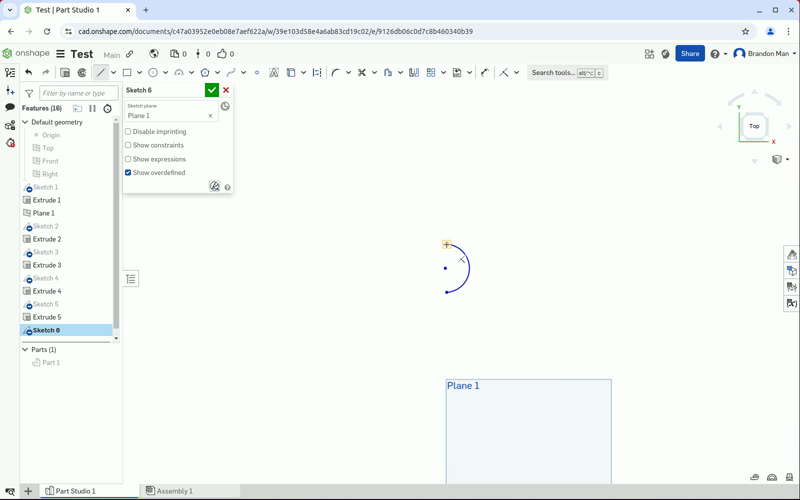
scroll(6)
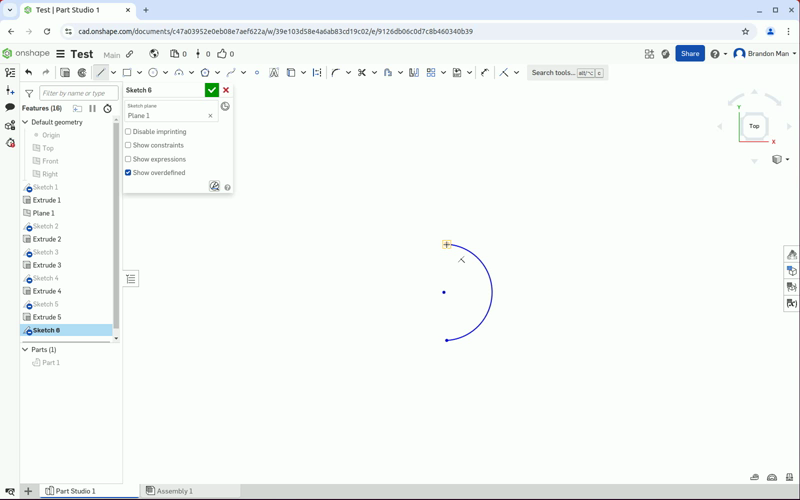
click(446, 244)
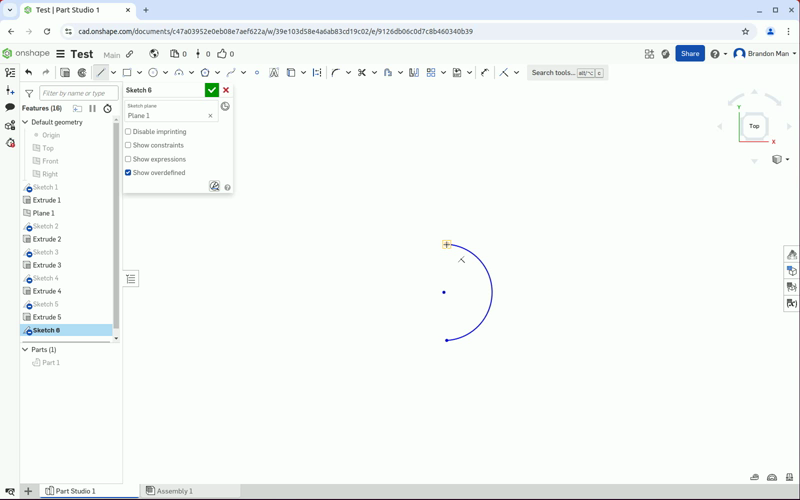
scroll(-6)
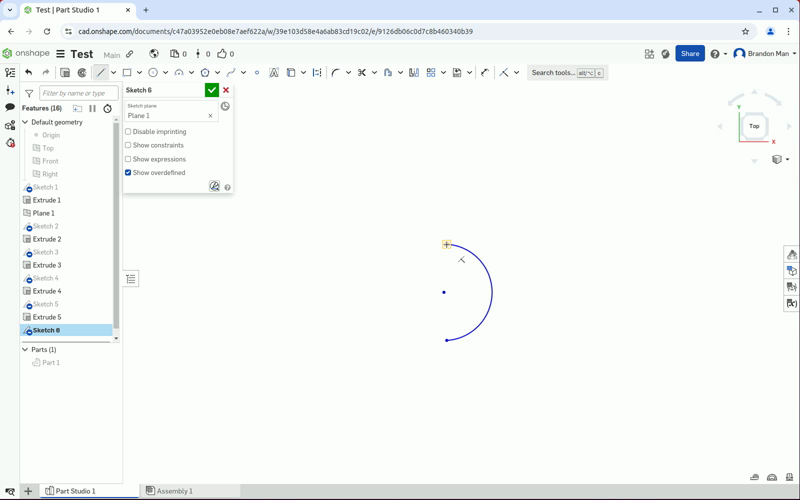
scroll(-6)
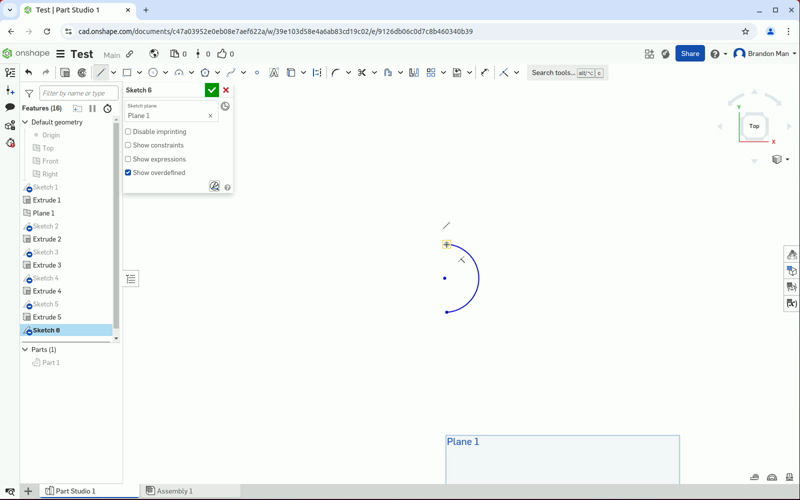
scroll(-6)
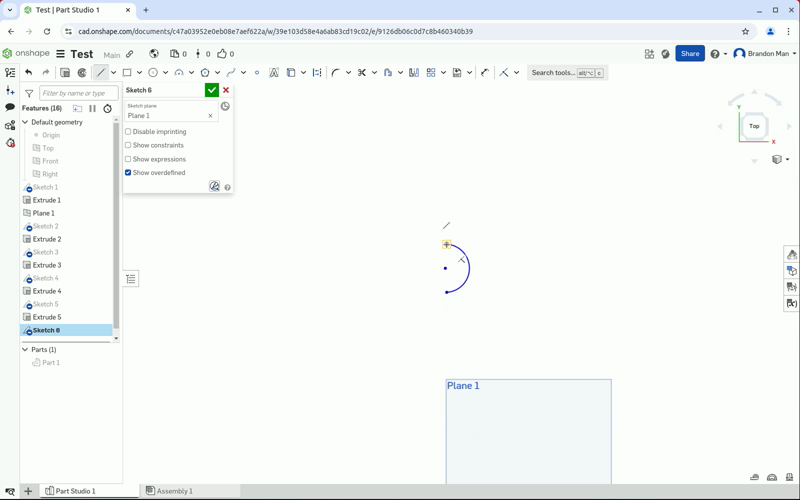
scroll(-6)
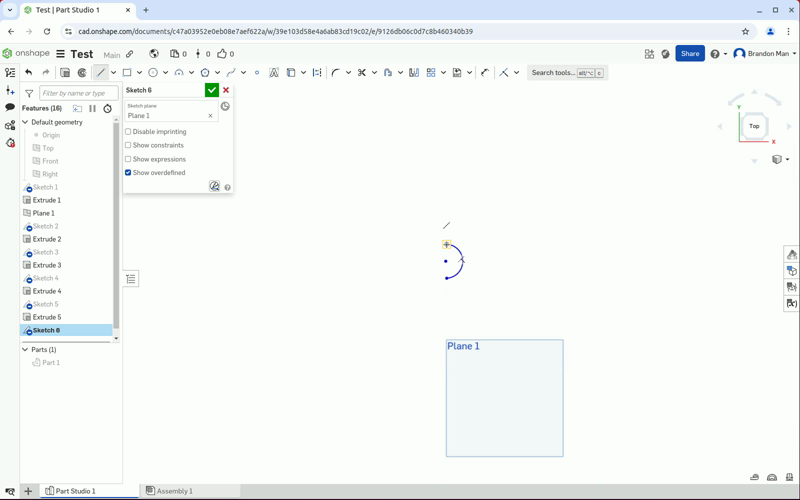
scroll(-6)
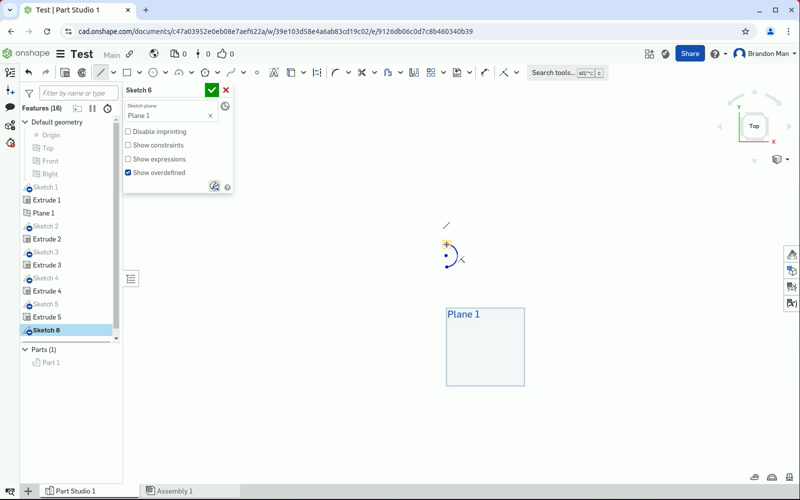
scroll(-6)
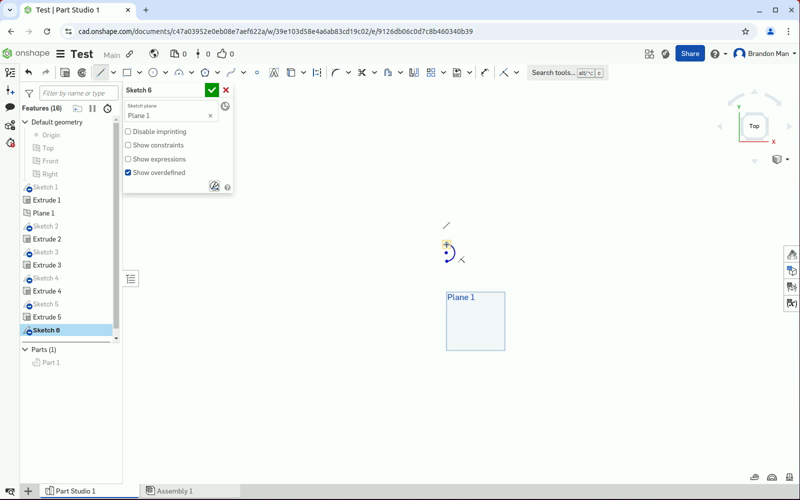
scroll(-6)
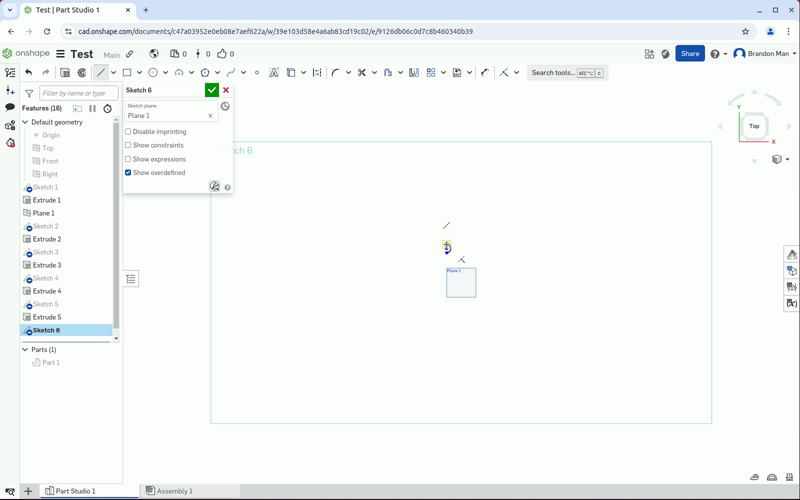
key_down(shift)
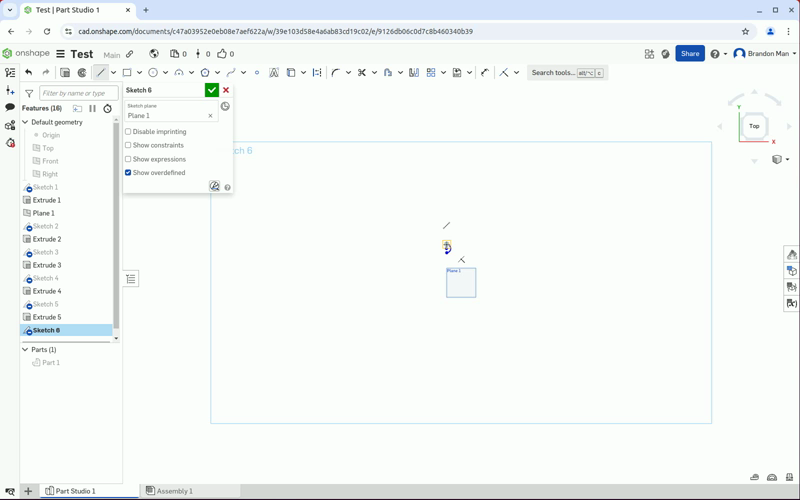
mouse_move(476, 244)
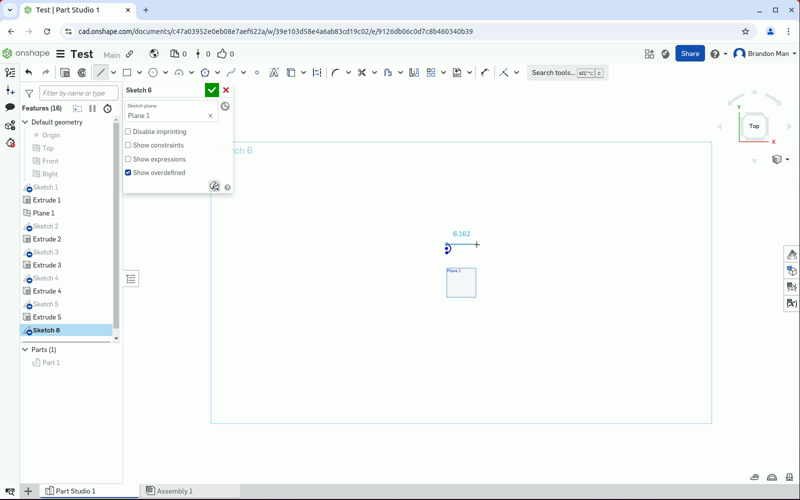
mouse_move(446, 248)
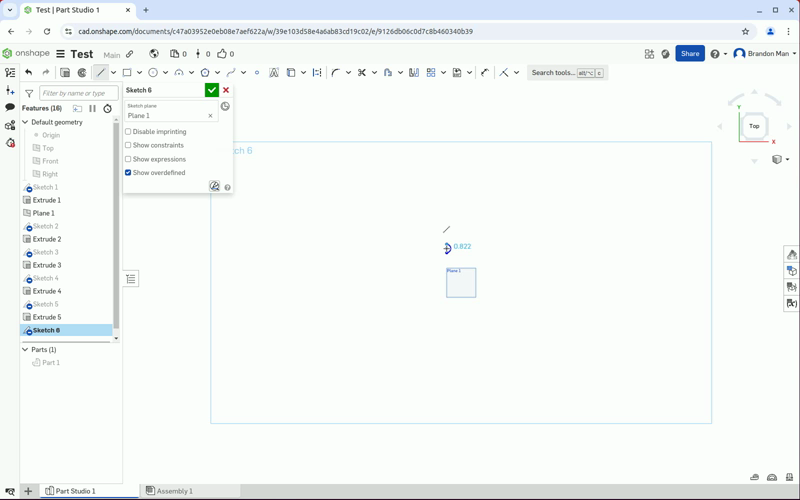
scroll(6)
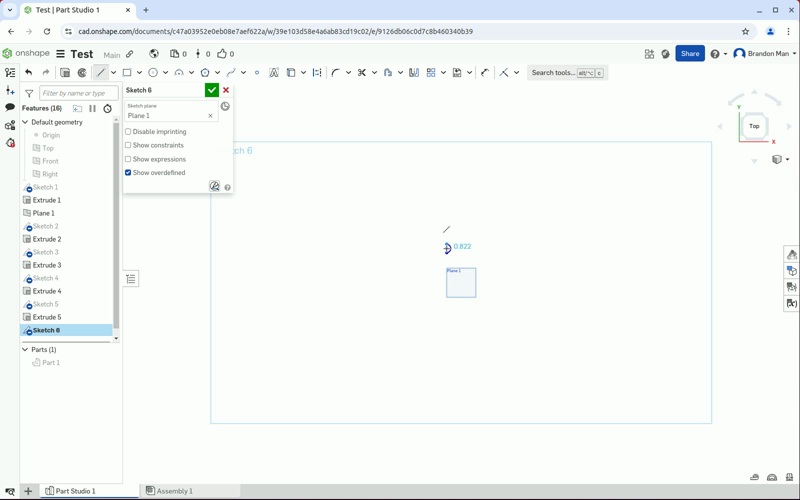
scroll(6)
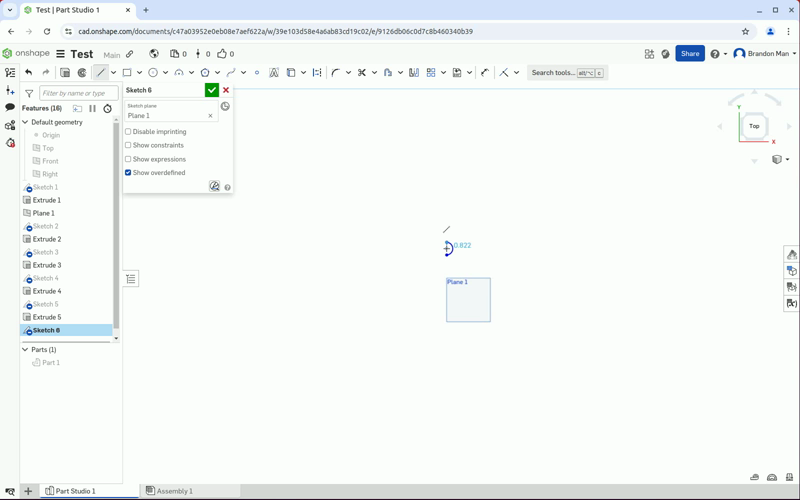
scroll(6)
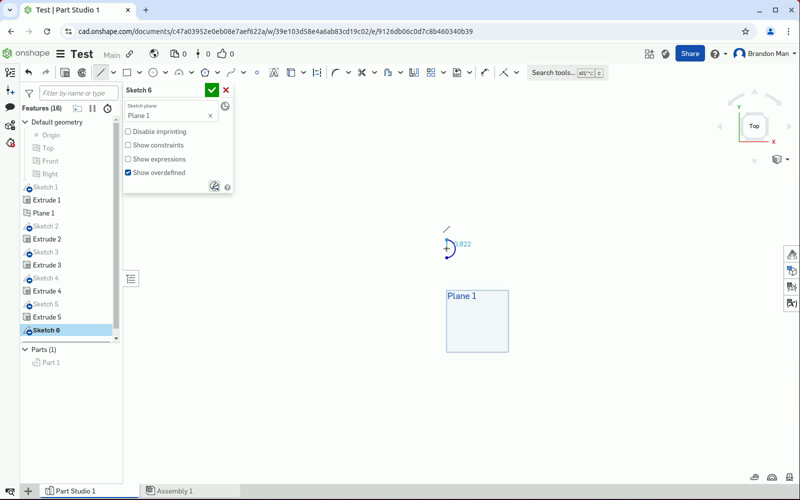
scroll(6)
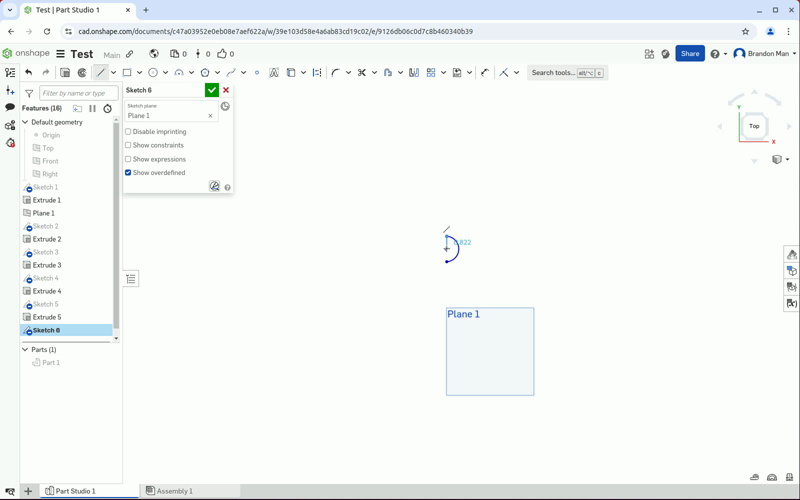
scroll(6)
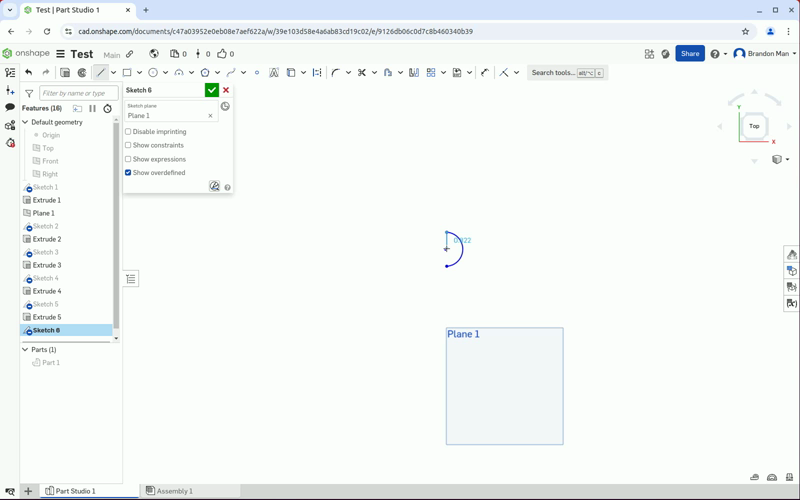
scroll(6)
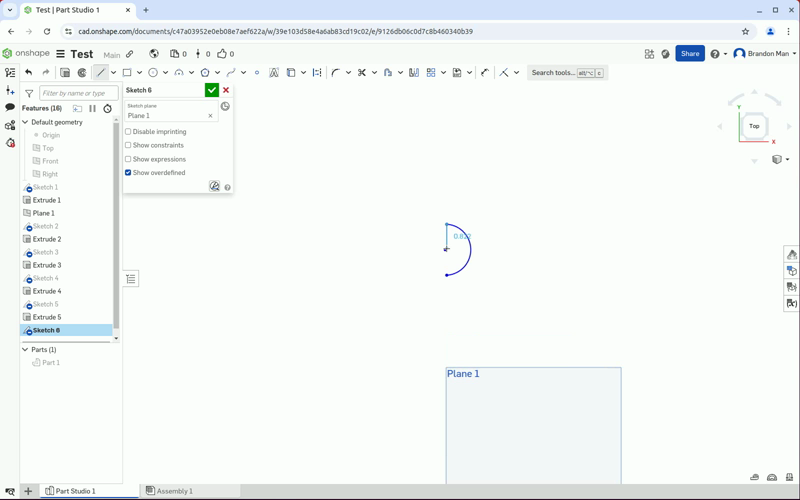
scroll(6)
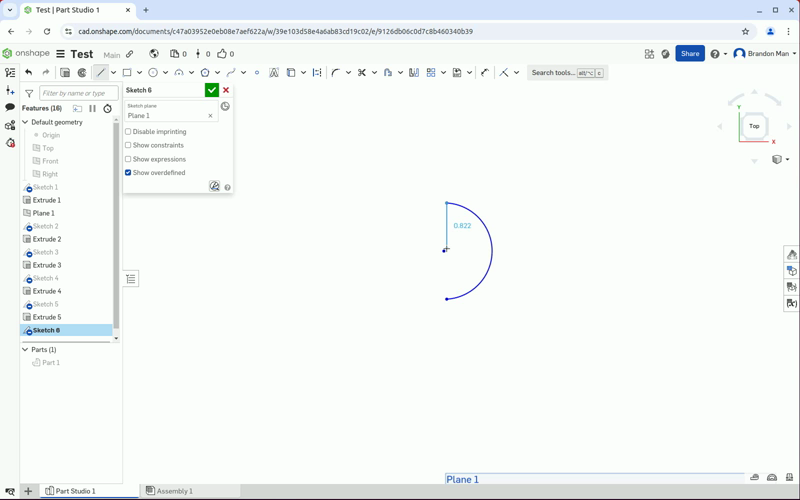
click(446, 248)
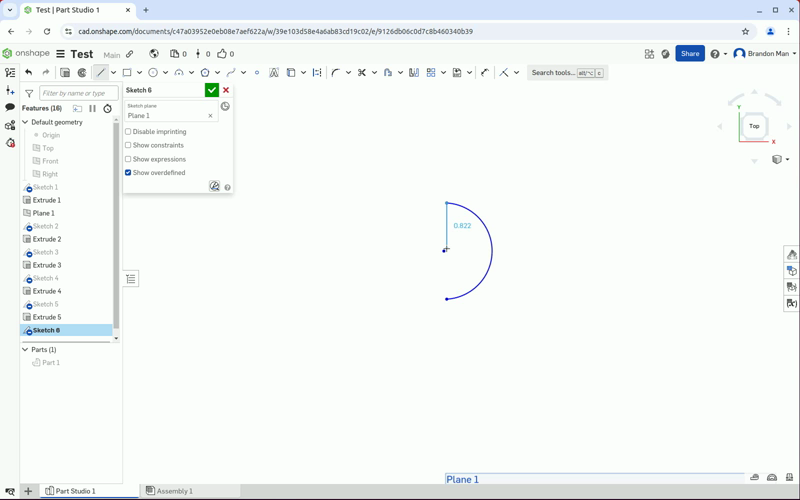
scroll(-6)
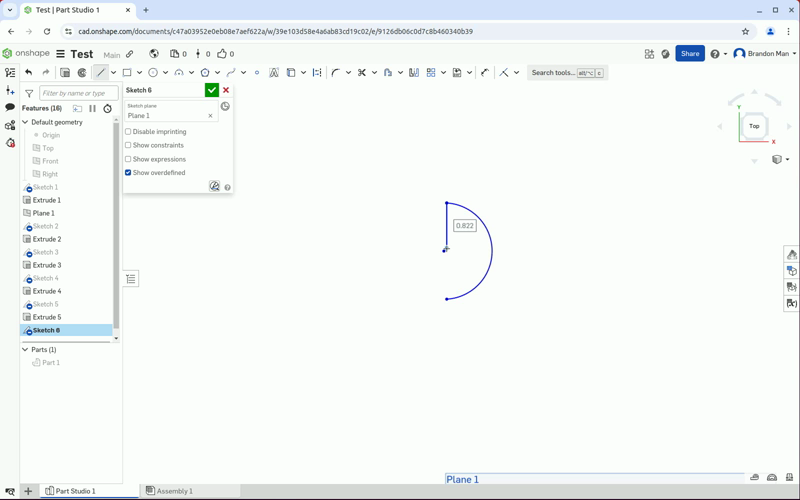
scroll(-6)
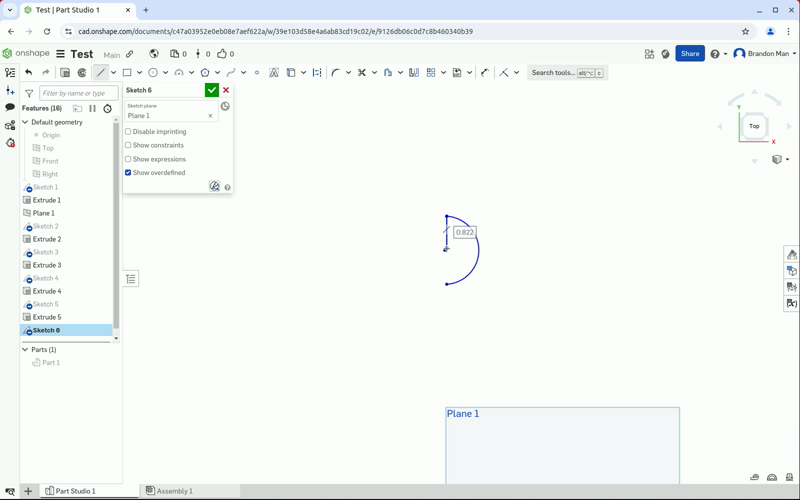
scroll(-6)
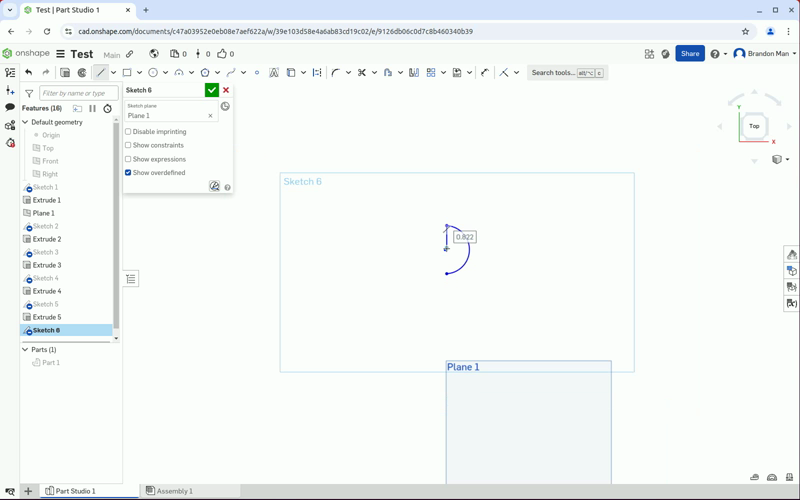
scroll(-6)
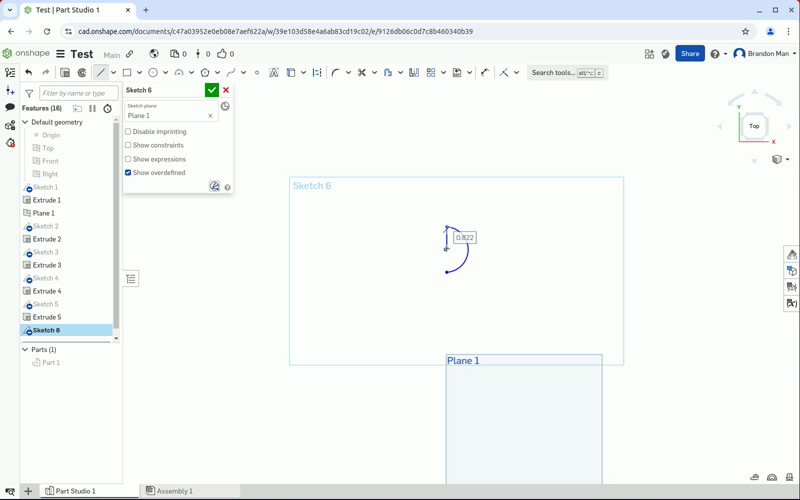
scroll(-6)
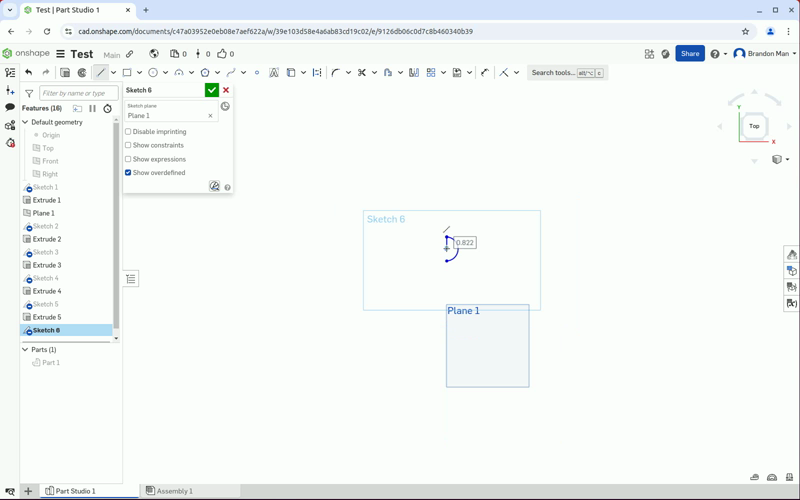
scroll(-6)
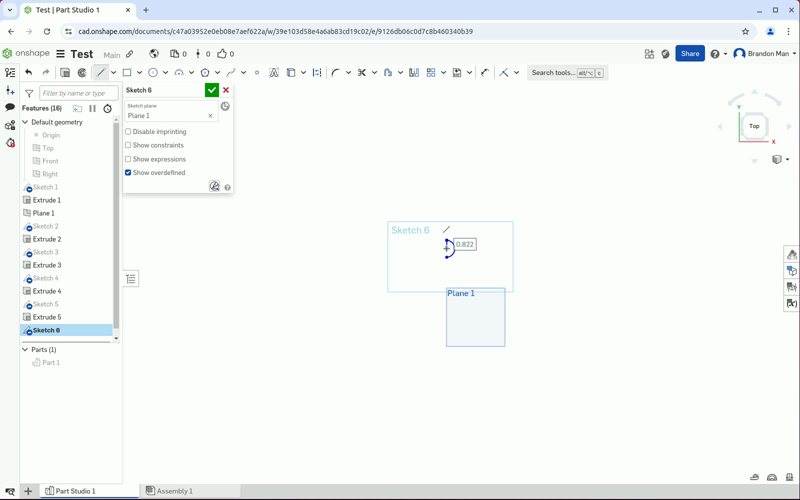
scroll(-6)
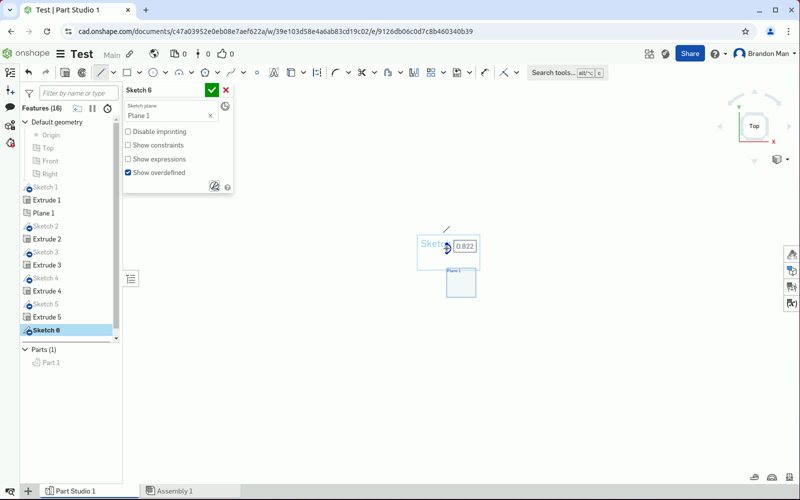
key_up(shift)
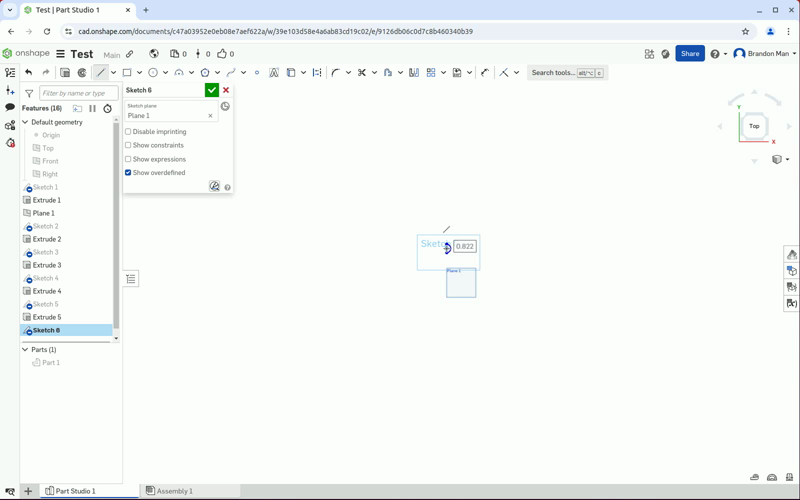
mouse_move(476, 248)
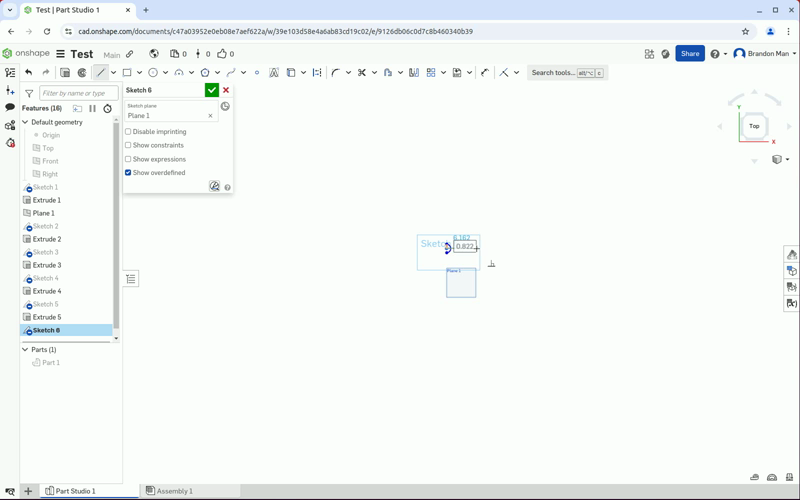
key_down(shift)
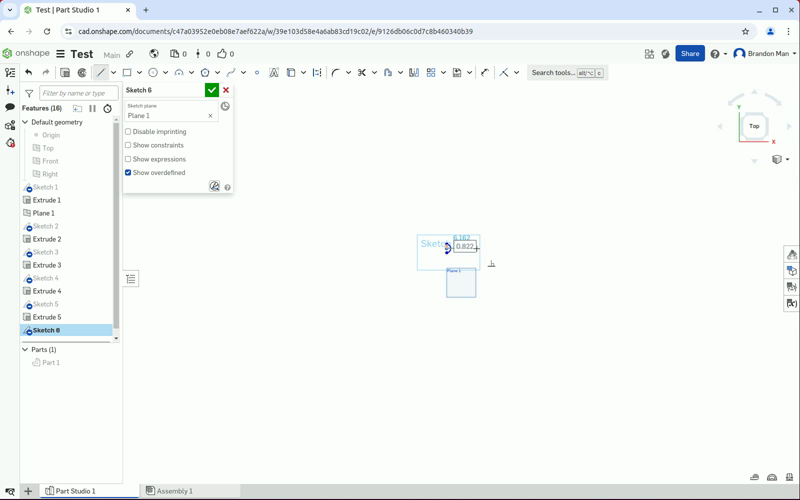
mouse_move(446, 252)
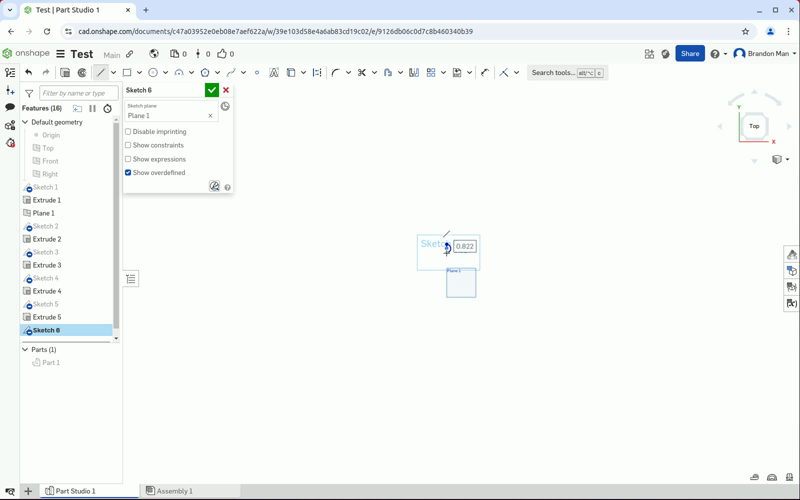
scroll(6)
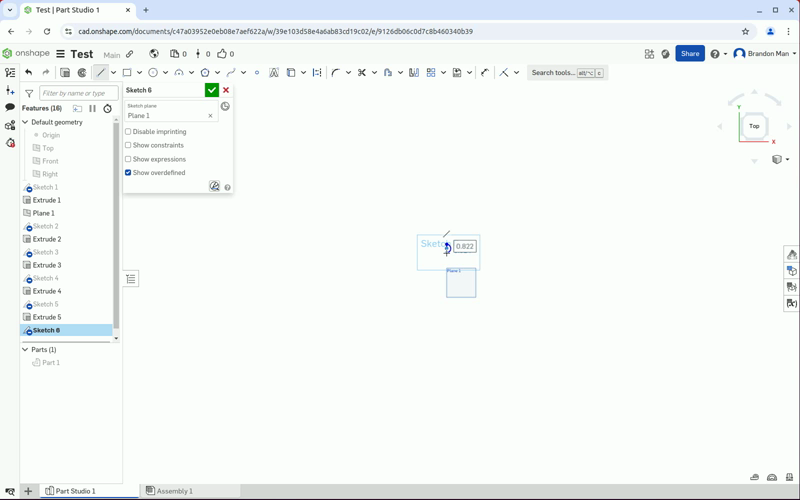
scroll(6)
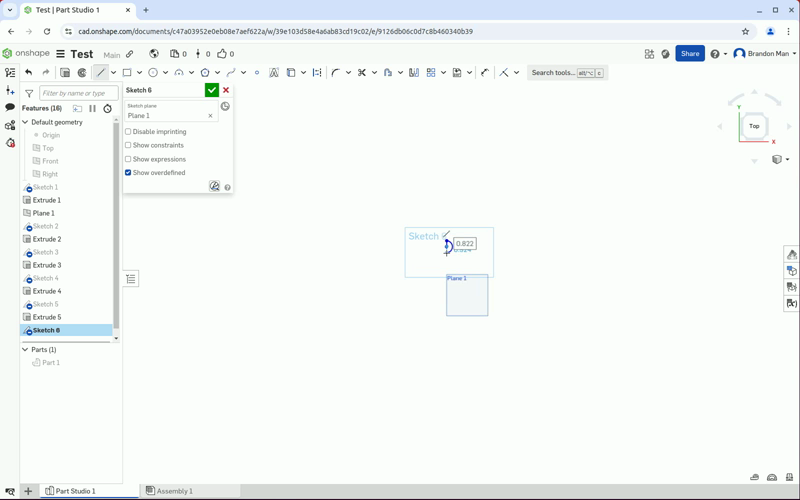
scroll(6)
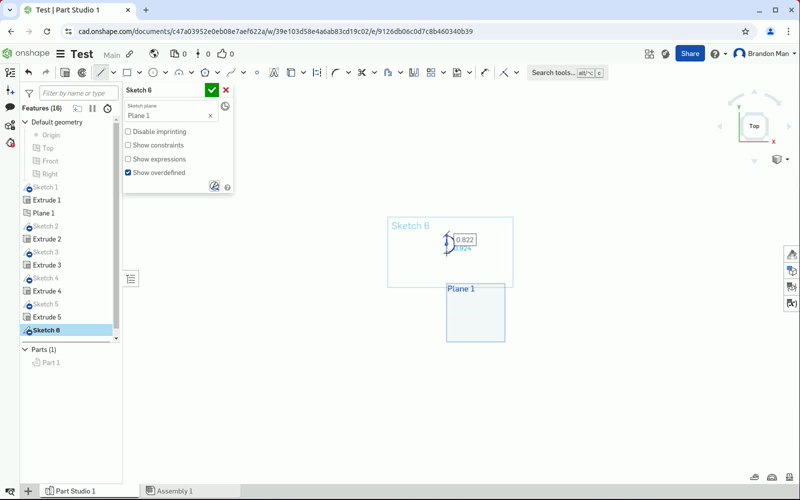
scroll(6)
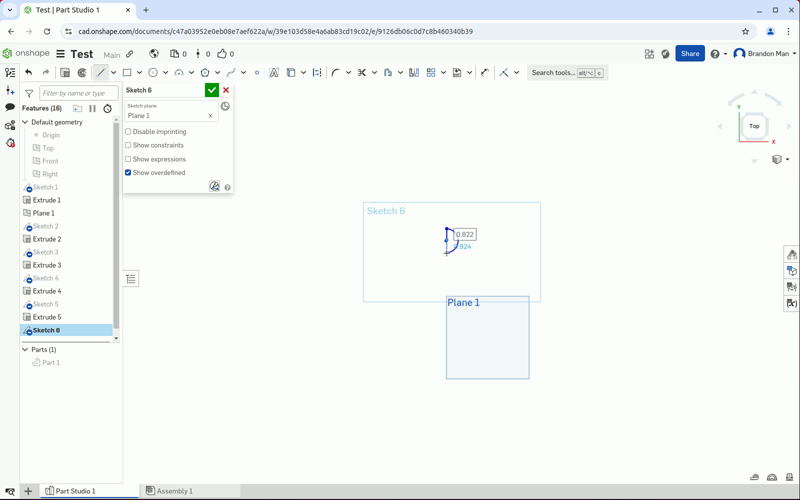
scroll(6)
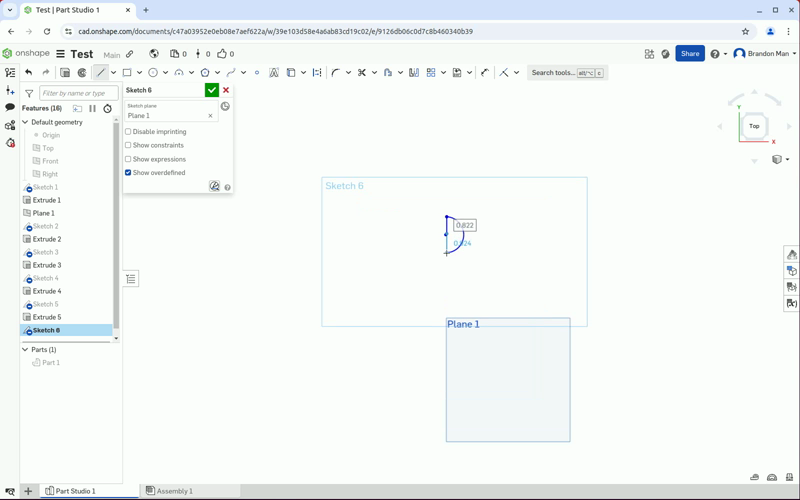
scroll(6)
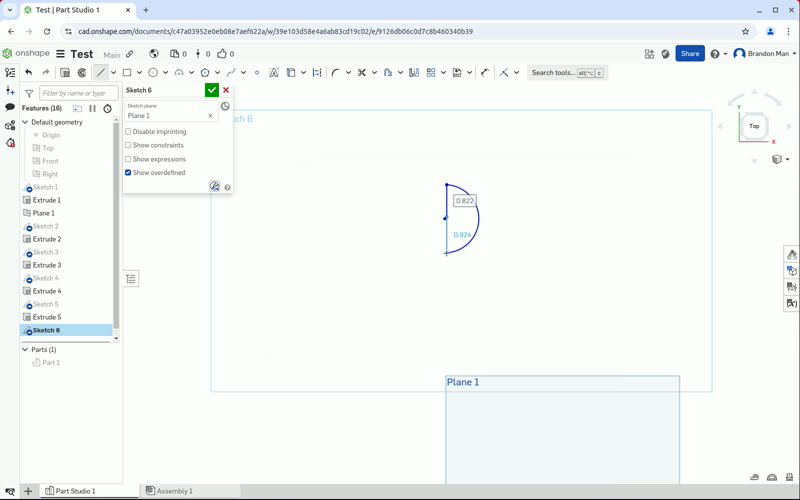
scroll(6)
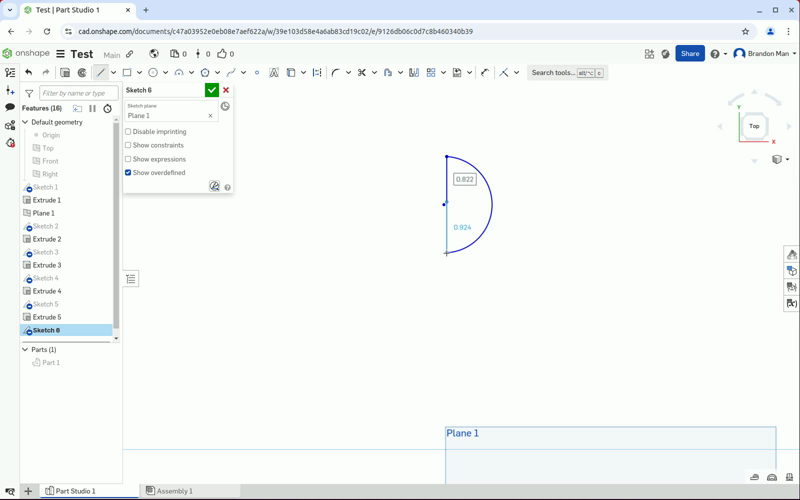
key_up(shift)
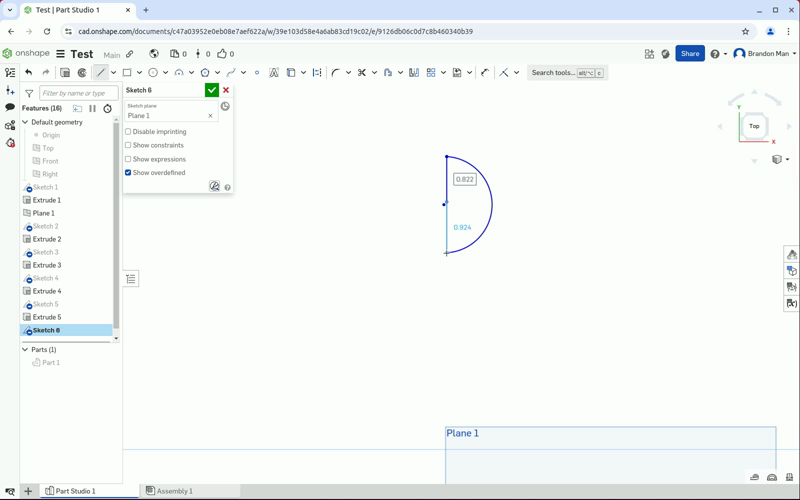
click(446, 252)
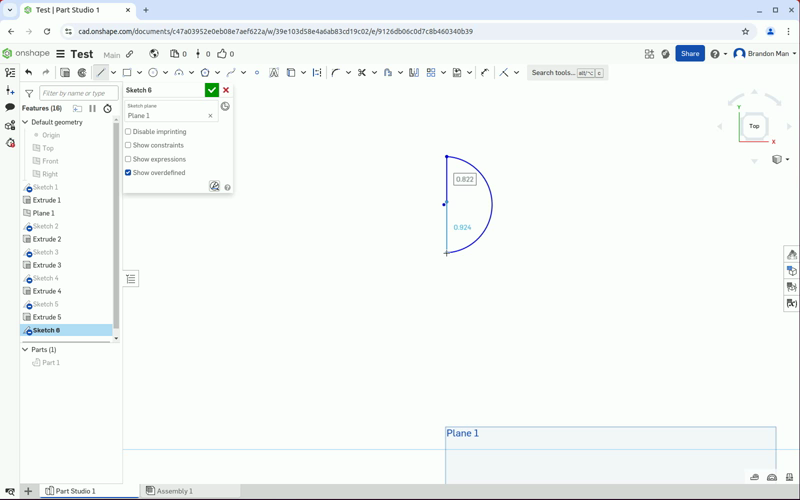
scroll(-6)
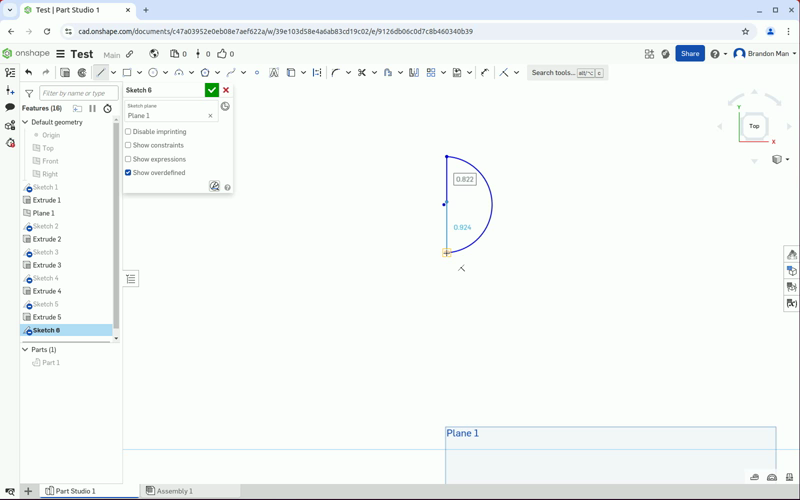
scroll(-6)
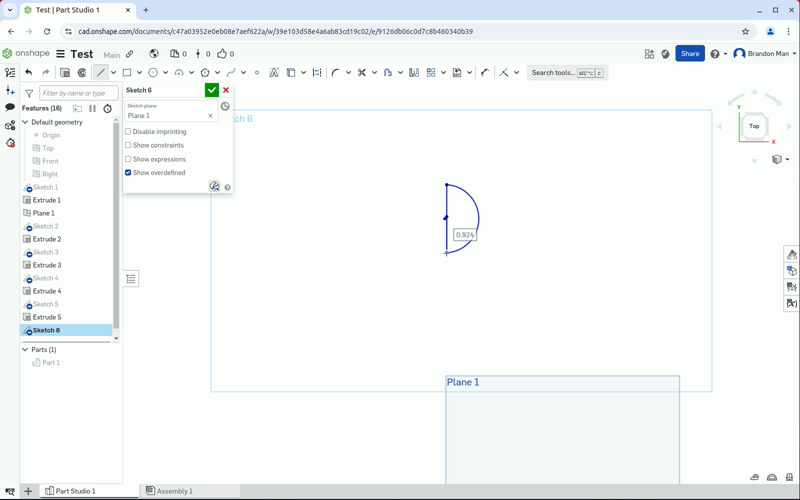
scroll(-6)
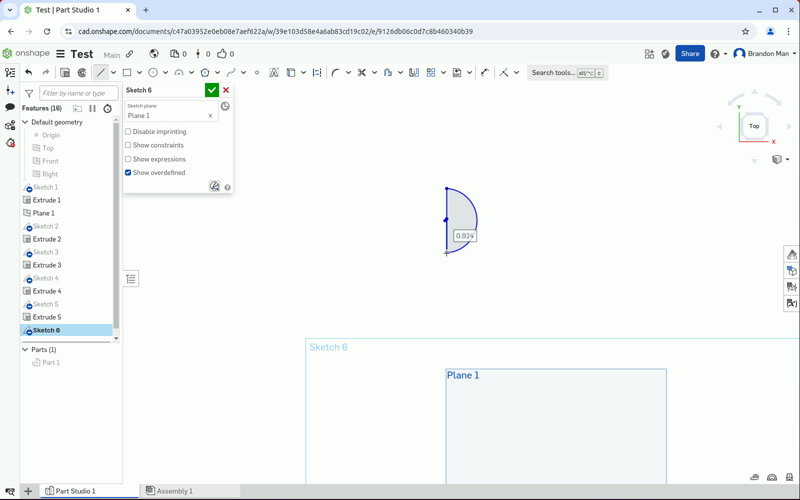
scroll(-6)
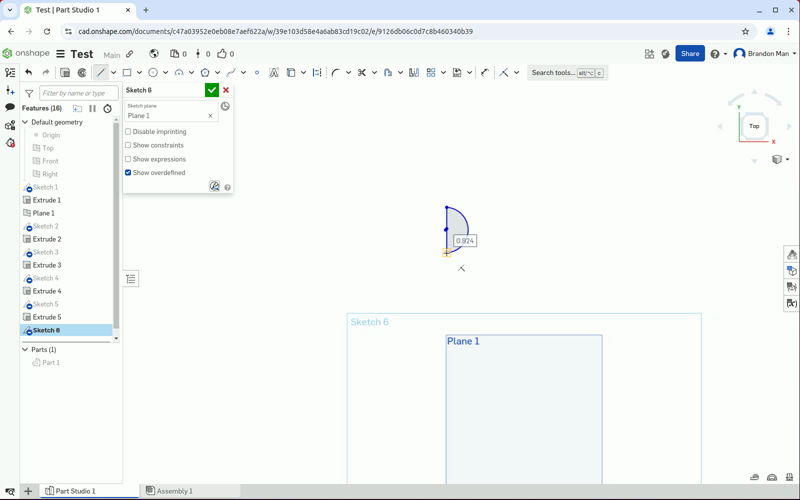
scroll(-6)
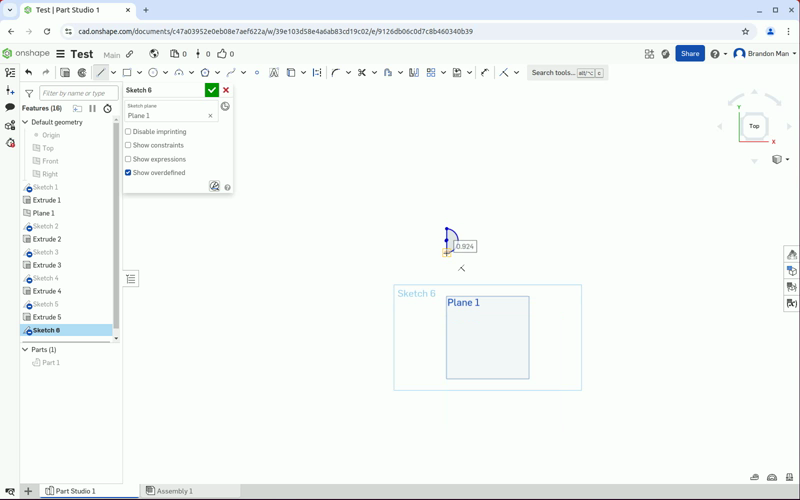
scroll(-6)
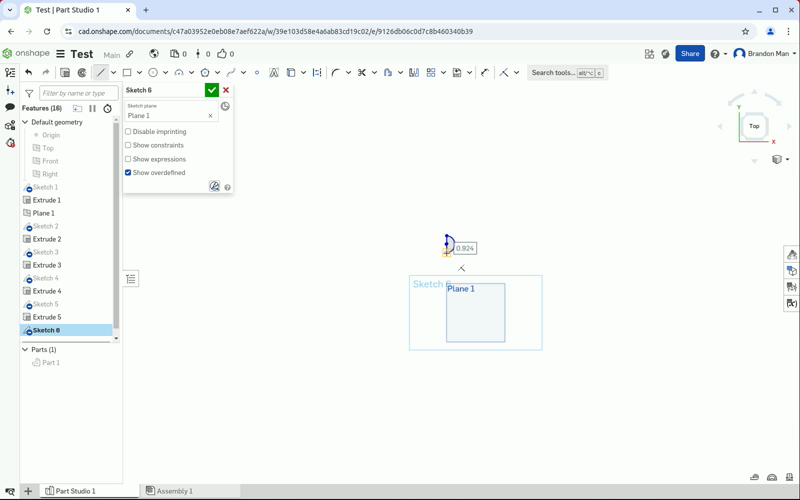
scroll(-6)
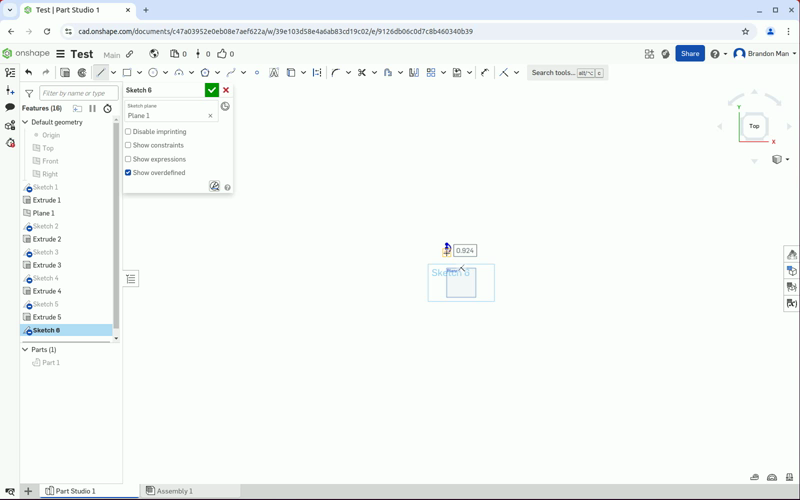
key(esc)
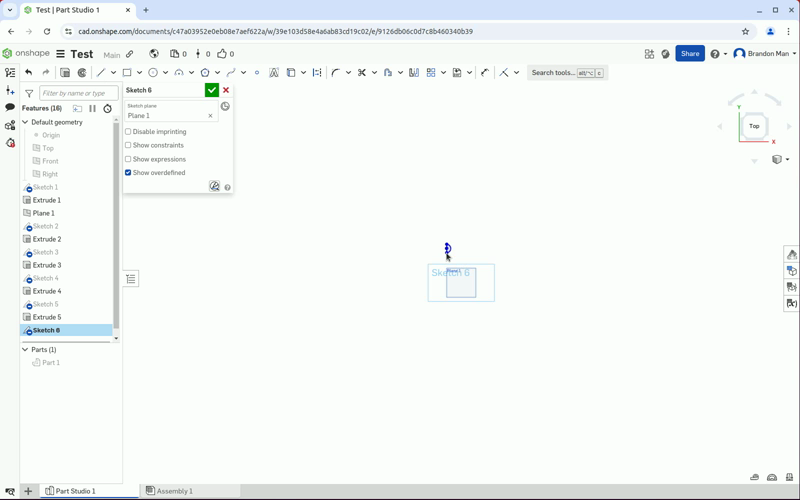
mouse_move(447, 249)
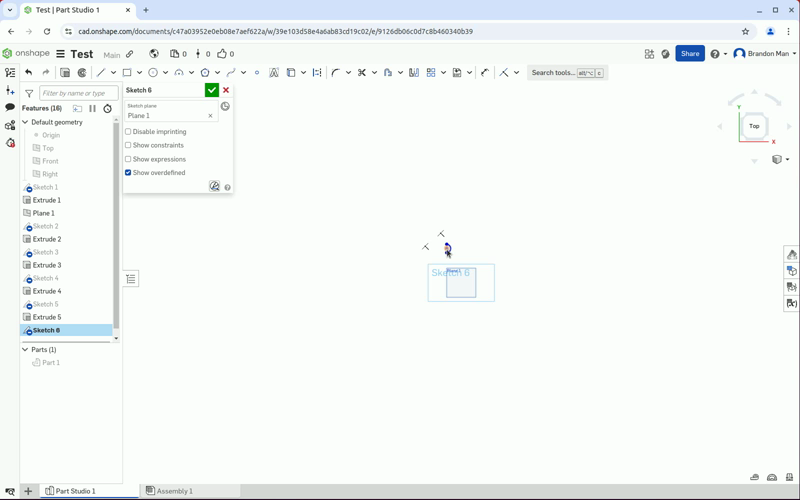
scroll(6)
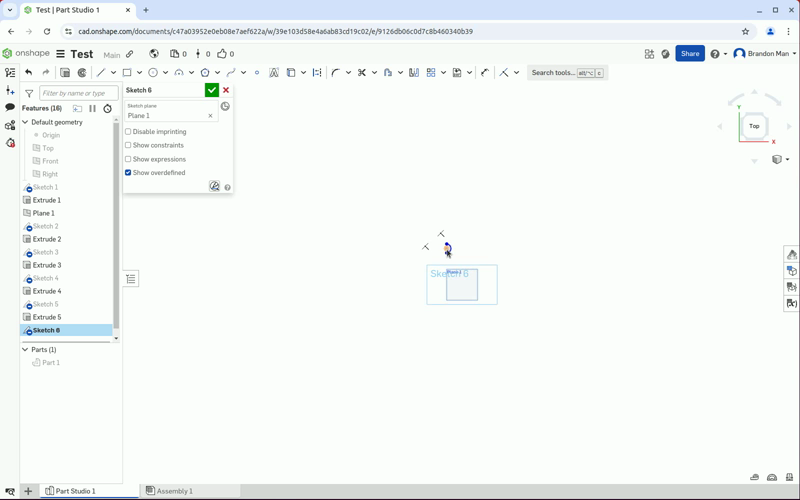
scroll(6)
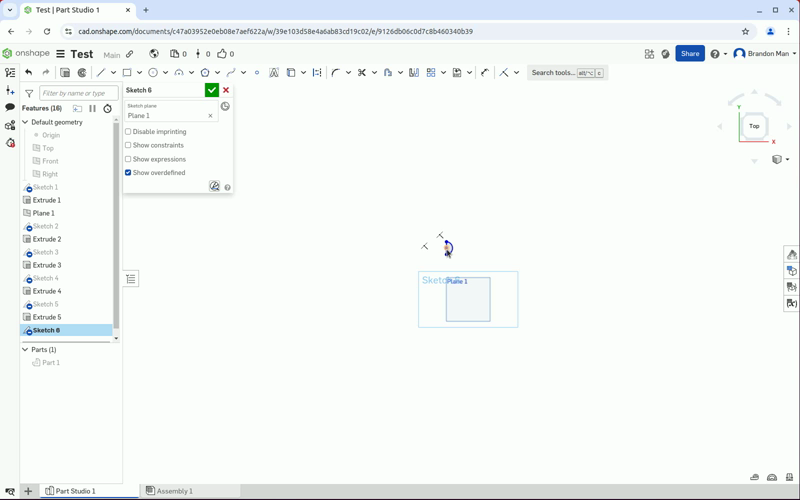
scroll(6)
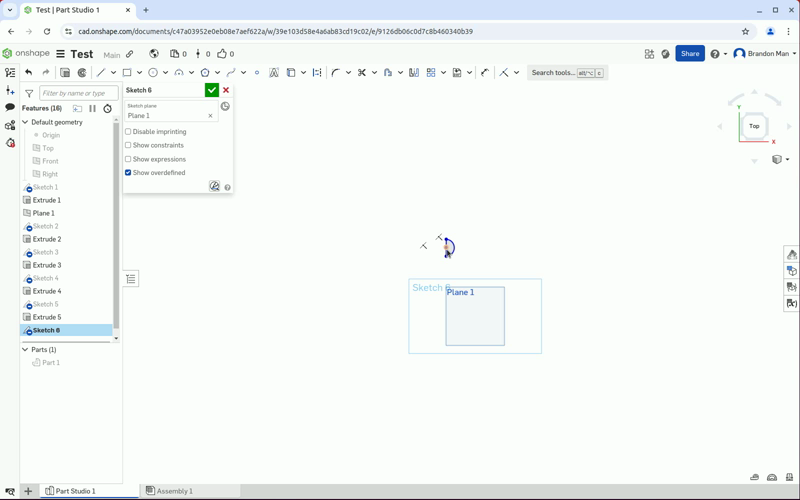
scroll(6)
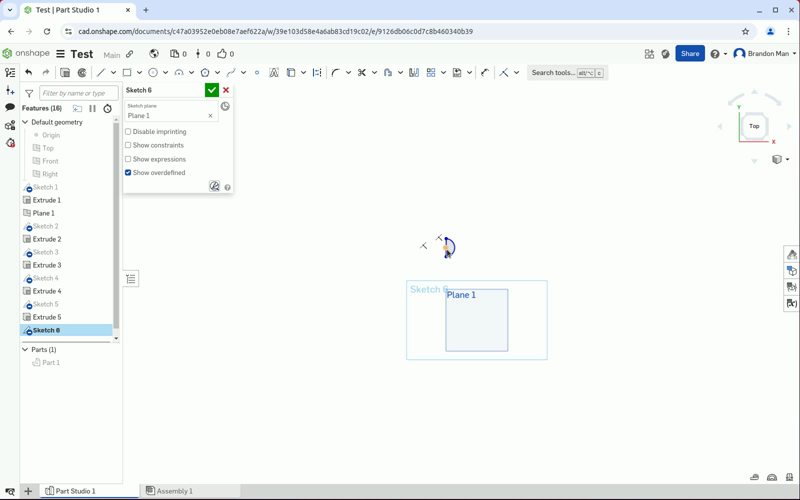
scroll(6)
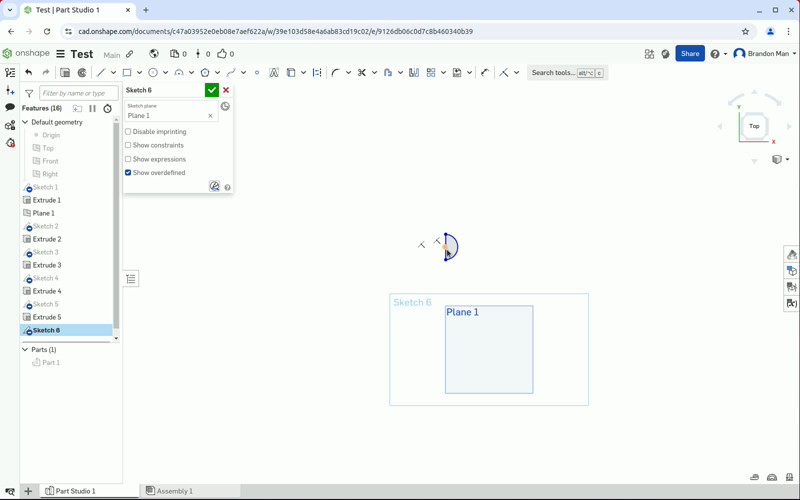
scroll(6)
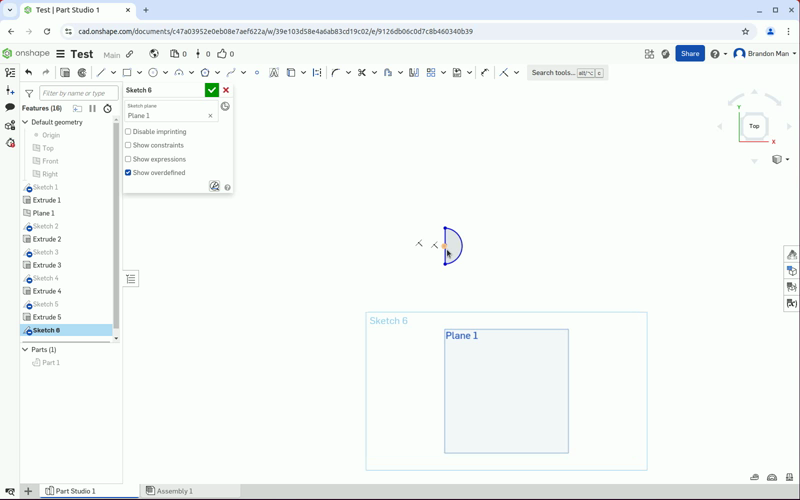
scroll(6)
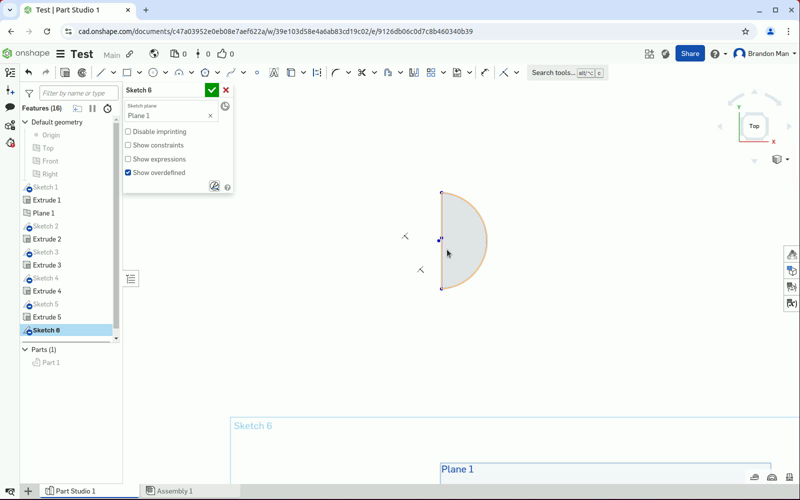
click(447, 249)
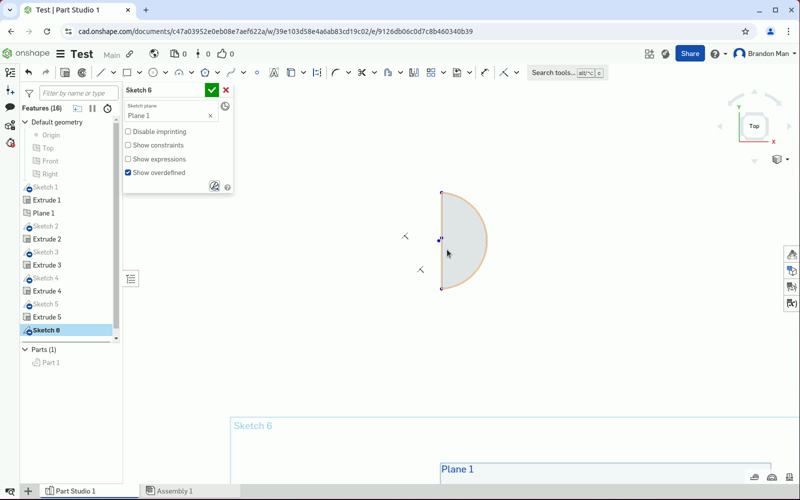
scroll(-6)
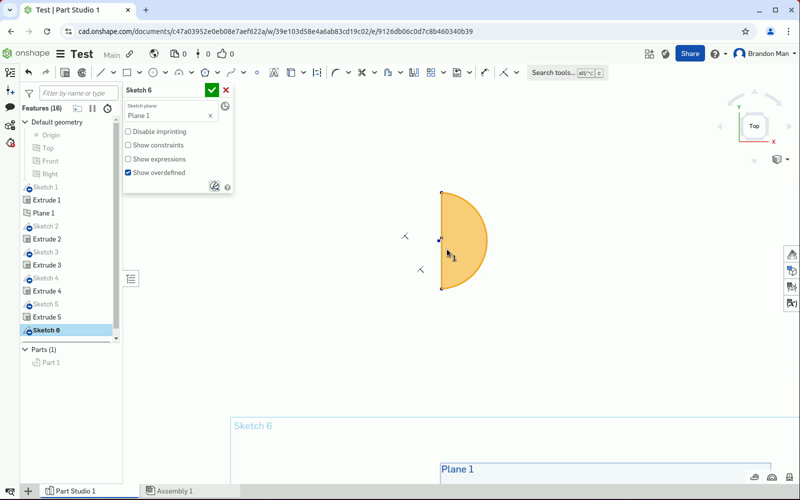
scroll(-6)
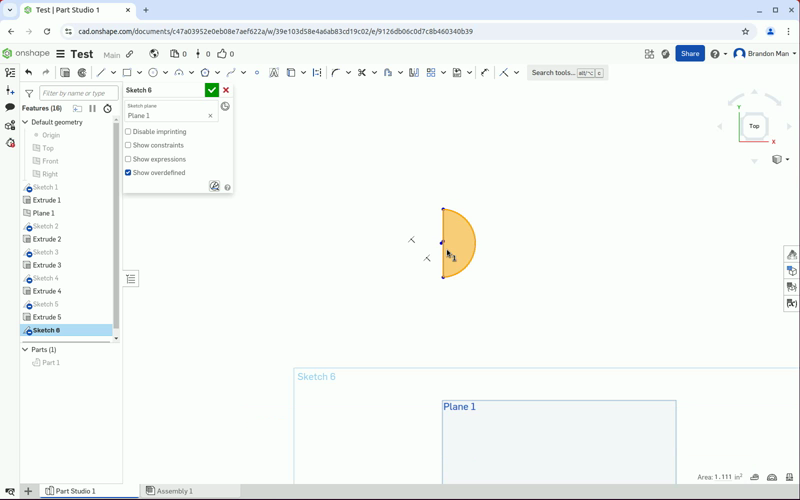
scroll(-6)
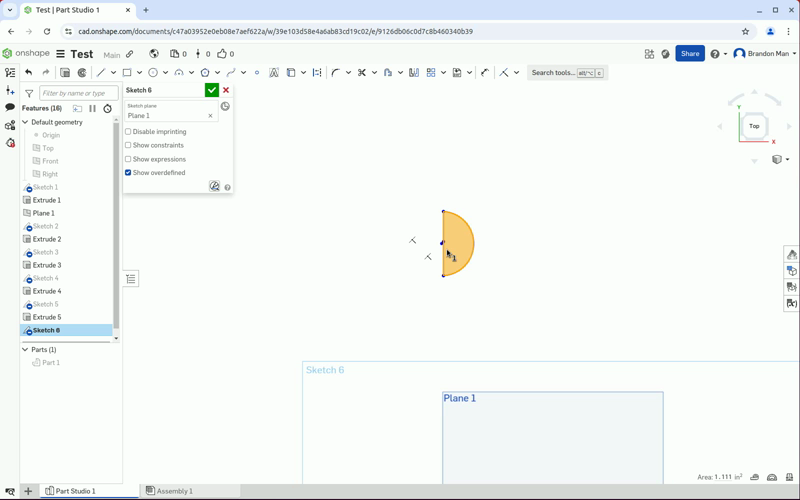
scroll(-6)
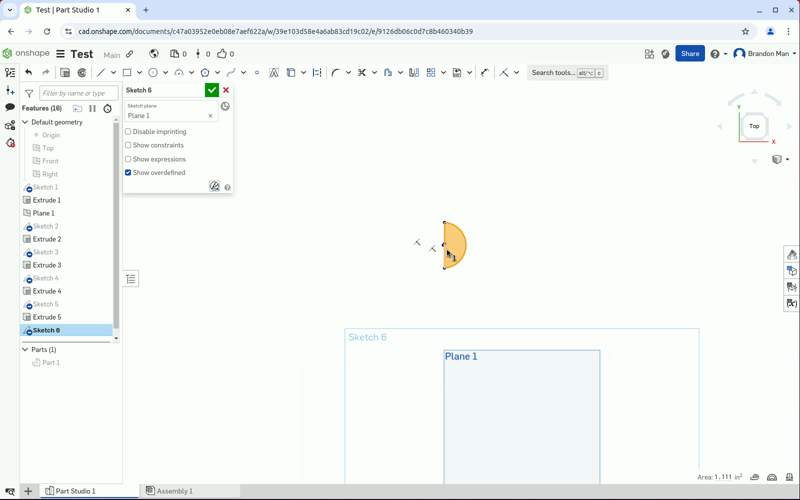
scroll(-6)
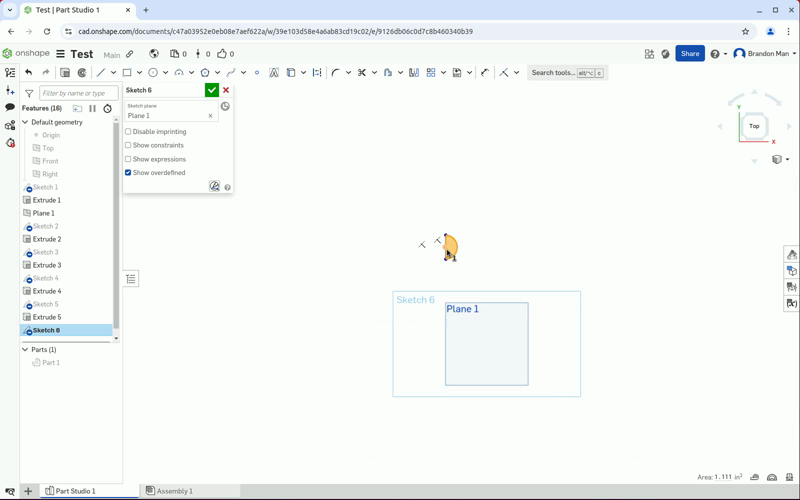
scroll(-6)
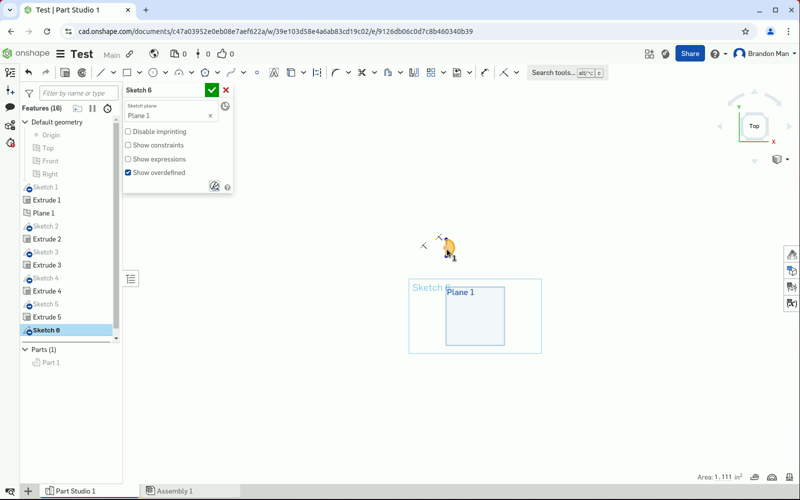
scroll(-6)
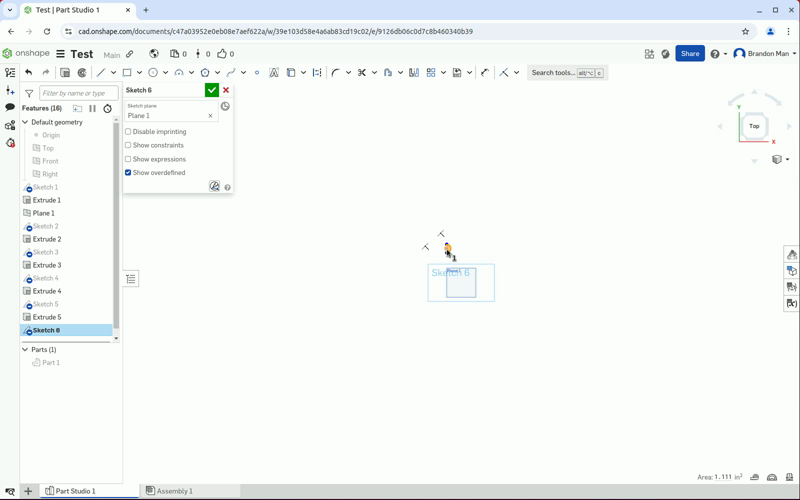
mouse_move(73, 352)
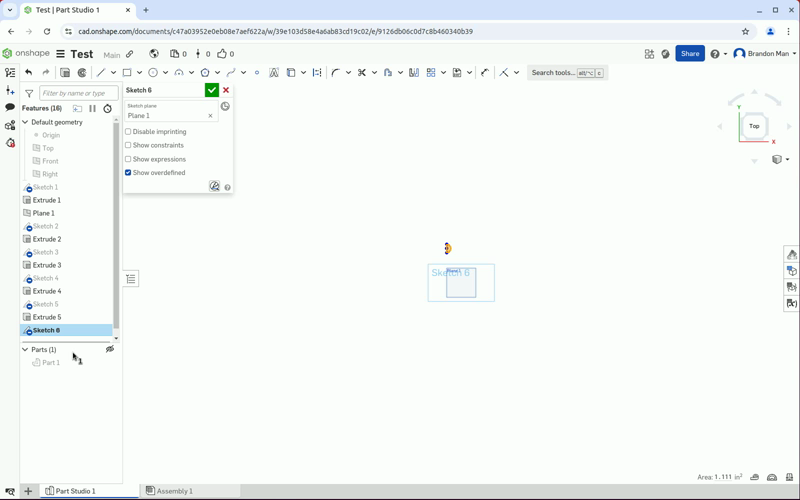
key(shift+y)
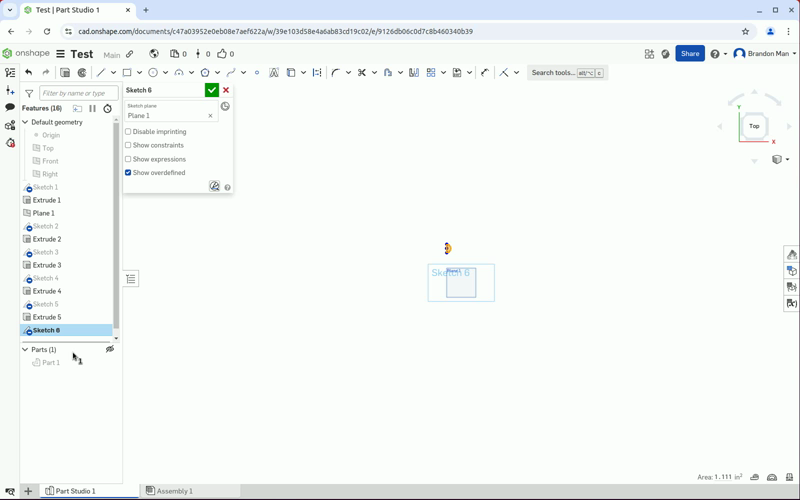
key(shift+e)
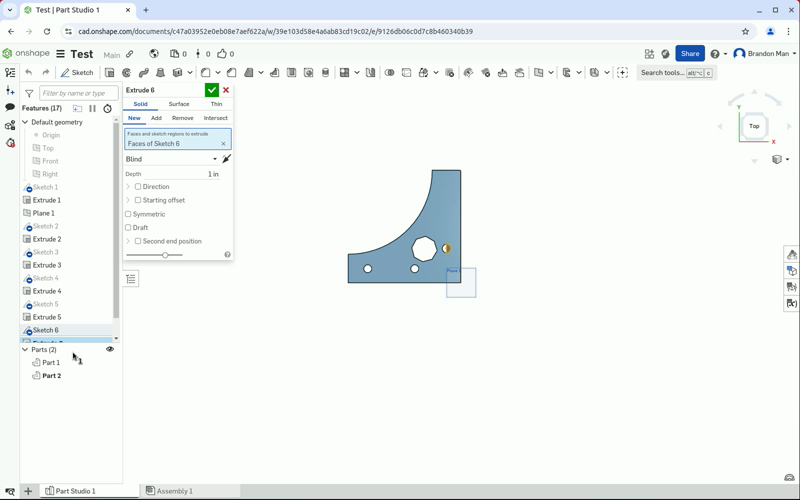
mouse_move(143, 106)
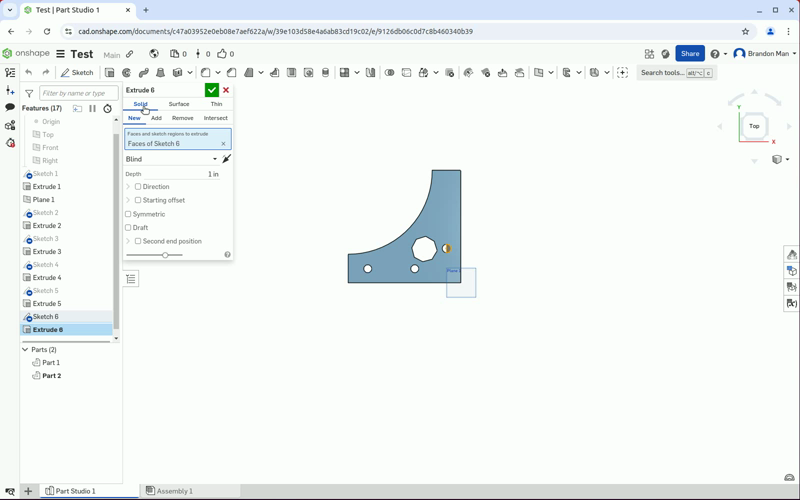
click(143, 106)
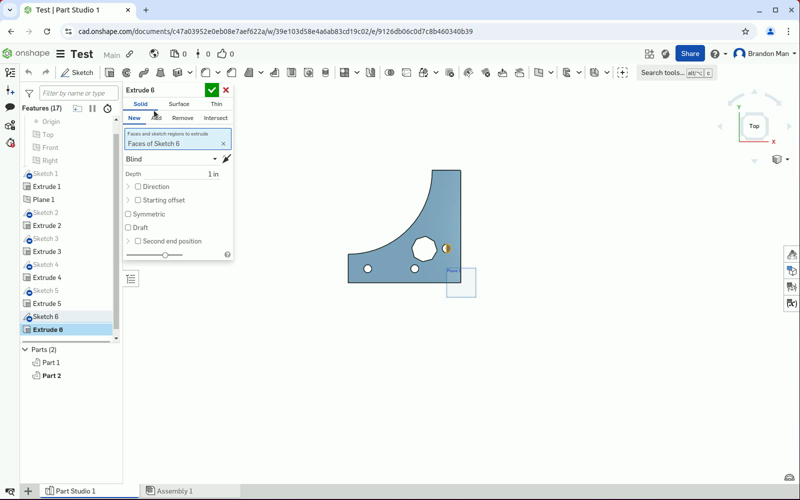
mouse_move(186, 120)
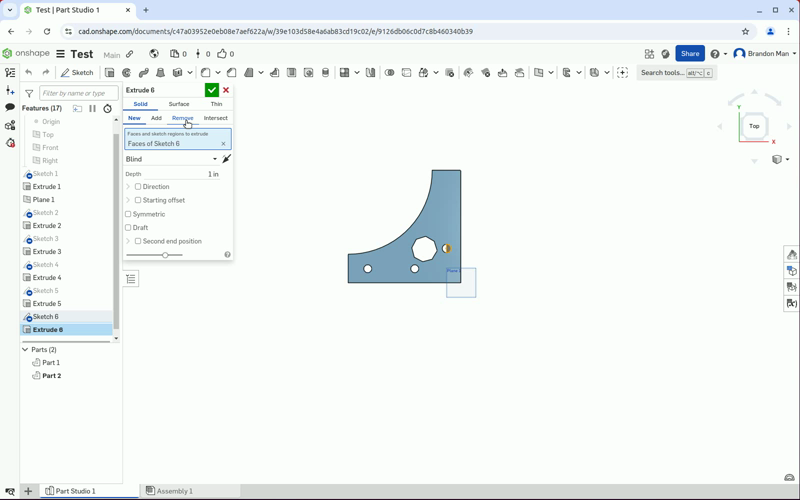
click(186, 120)
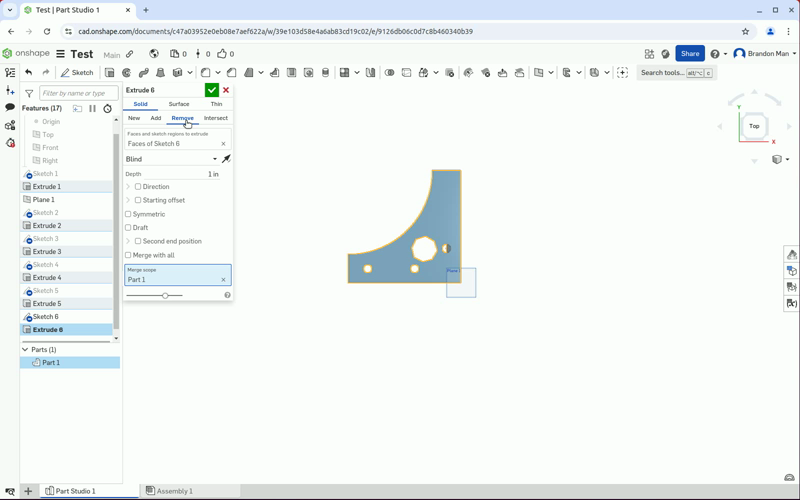
key(tab, 4)
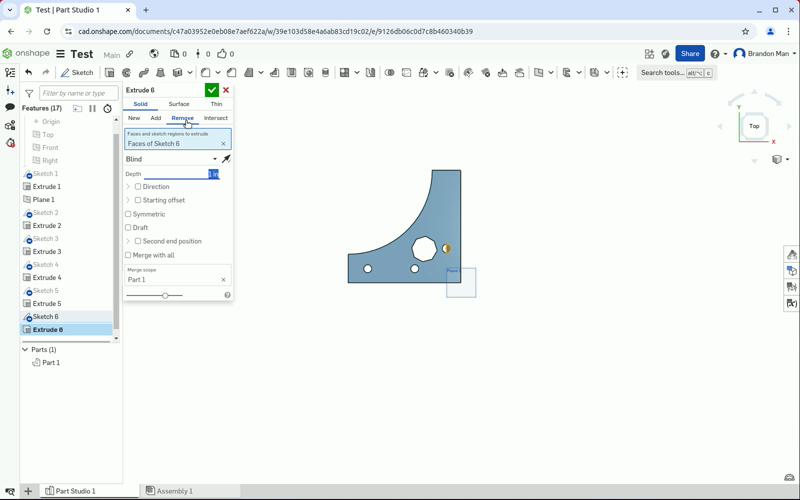
text(9.628)
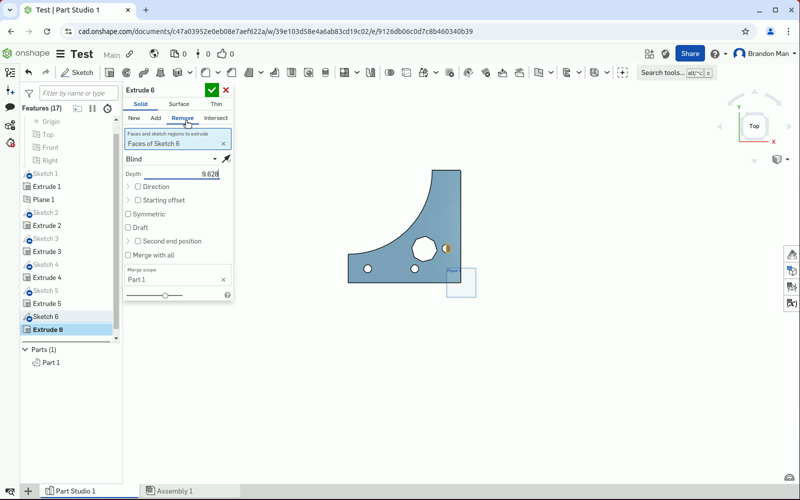
key(tab, 6)
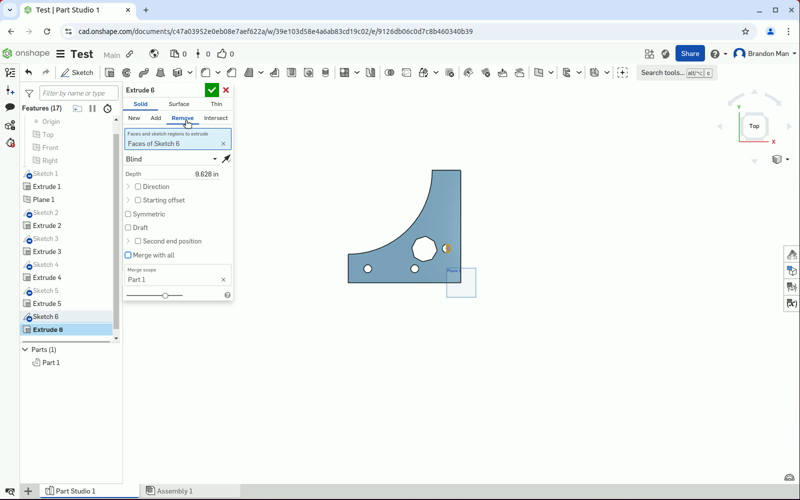
key(space)
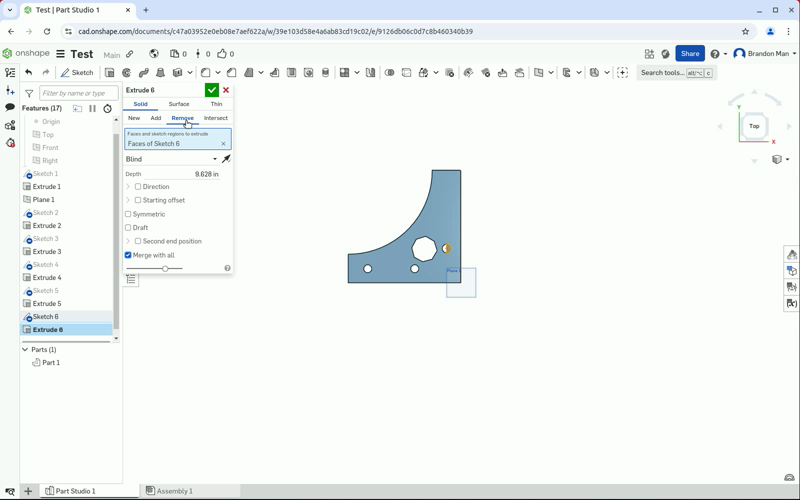
key(enter)
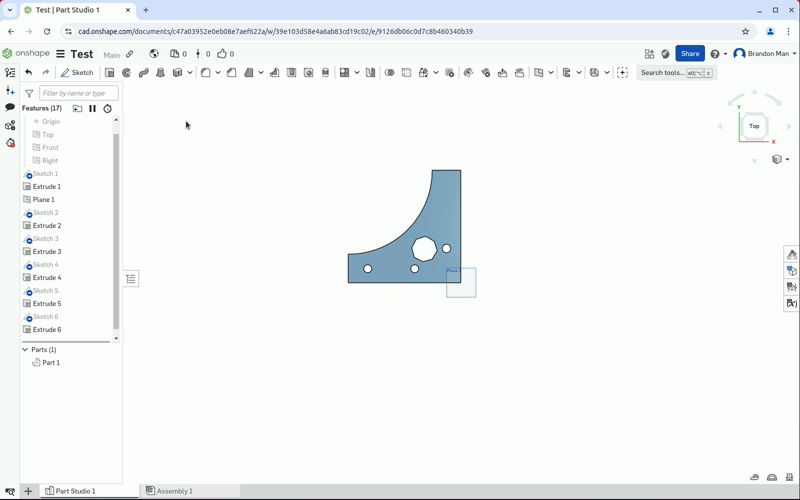
key(shift+h)
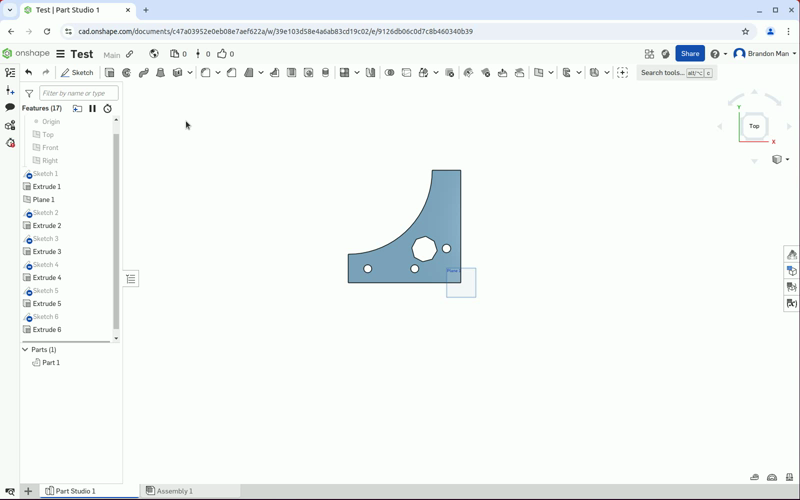
key(shift+h)
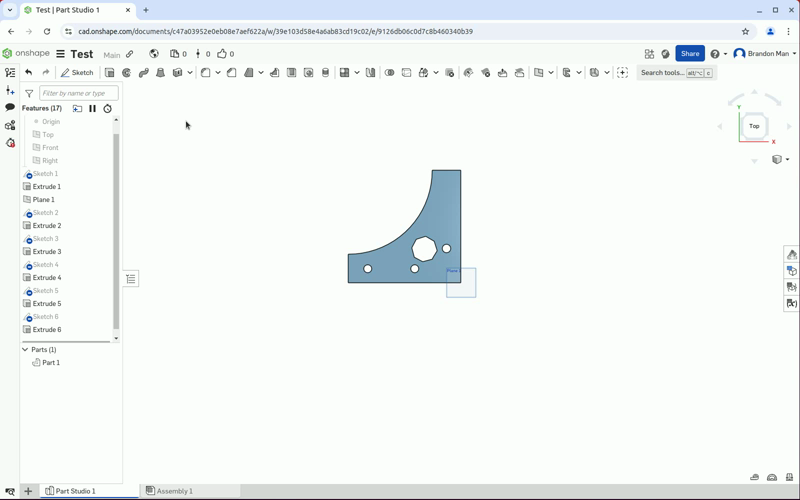
mouse_move(69, 176)
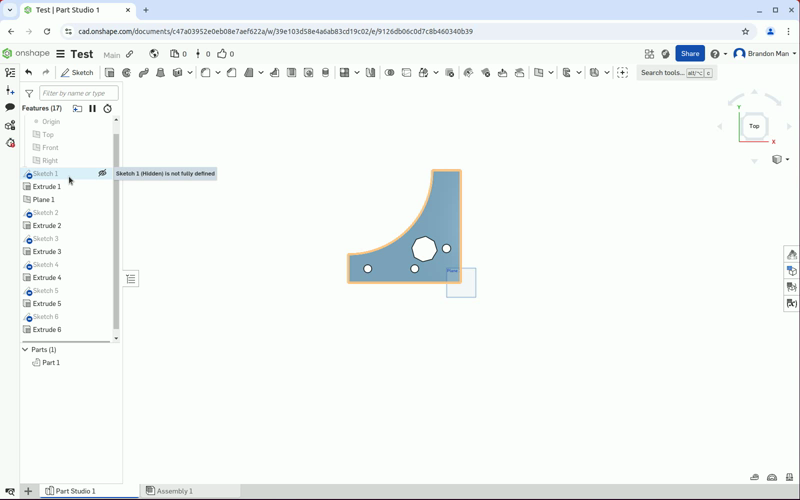
click(69, 176)
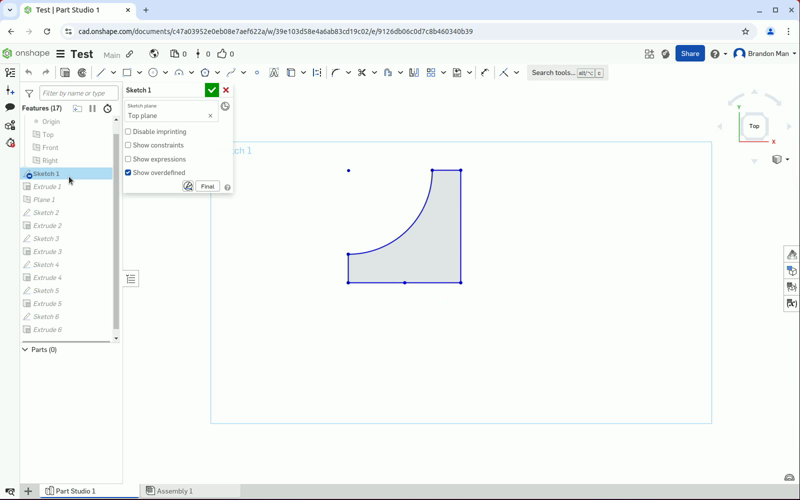
mouse_move(229, 92)
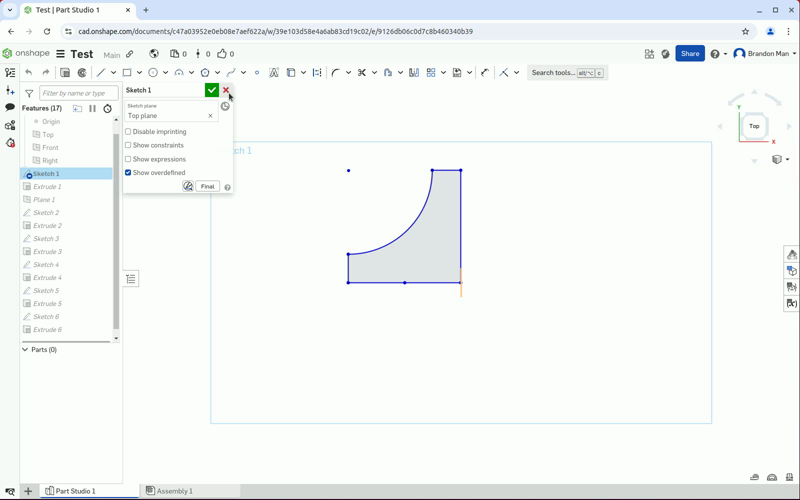
click(229, 92)
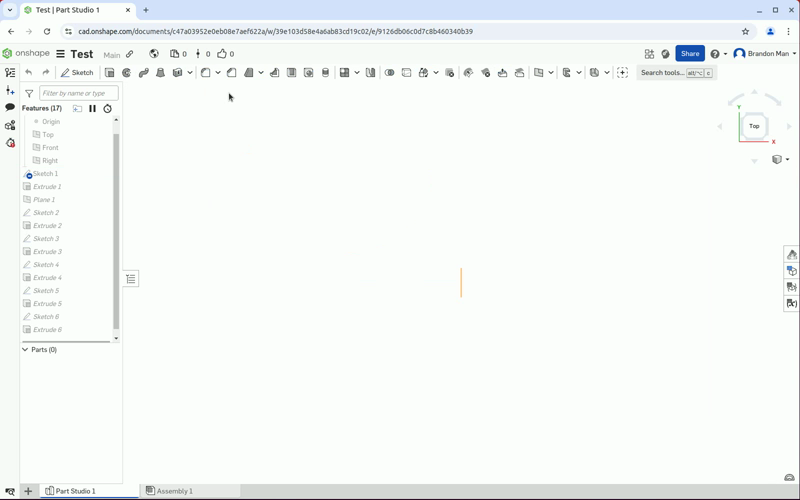
key(shift+s)
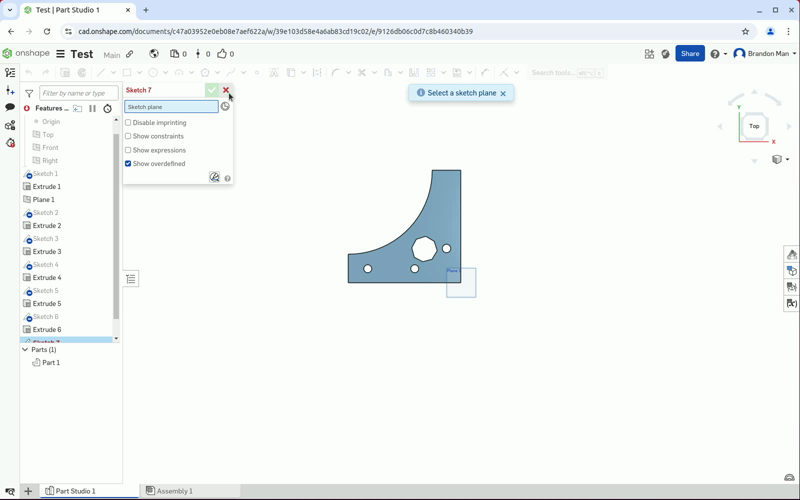
mouse_move(69, 189)
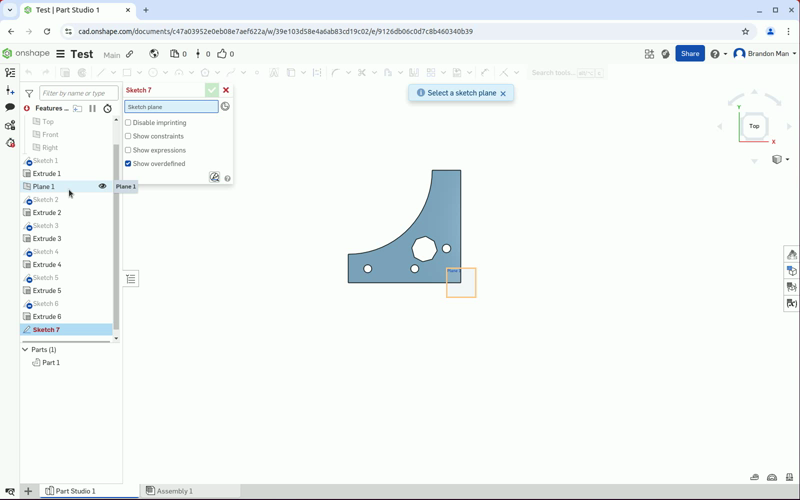
click(69, 189)
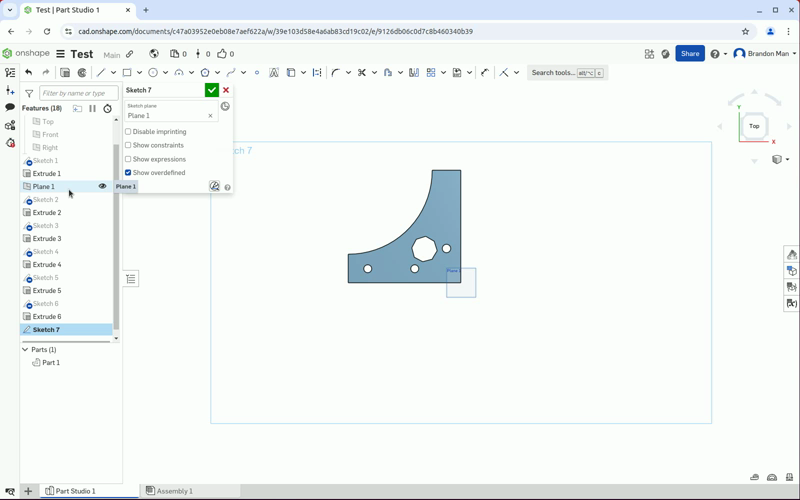
mouse_move(73, 352)
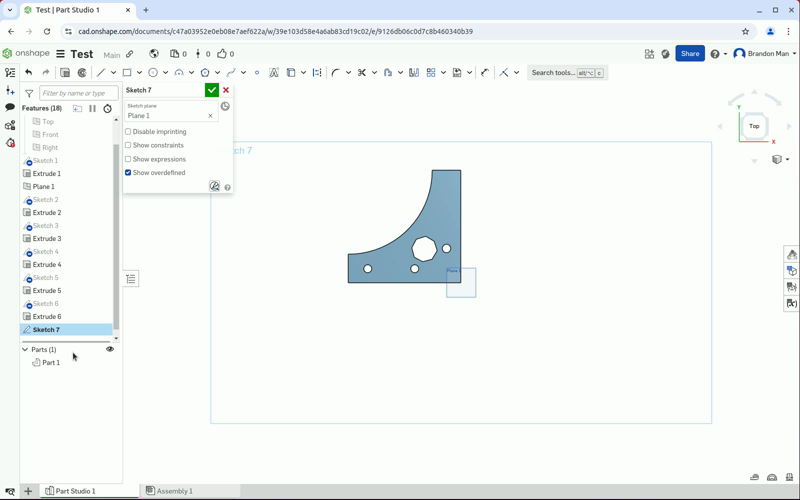
key(y)
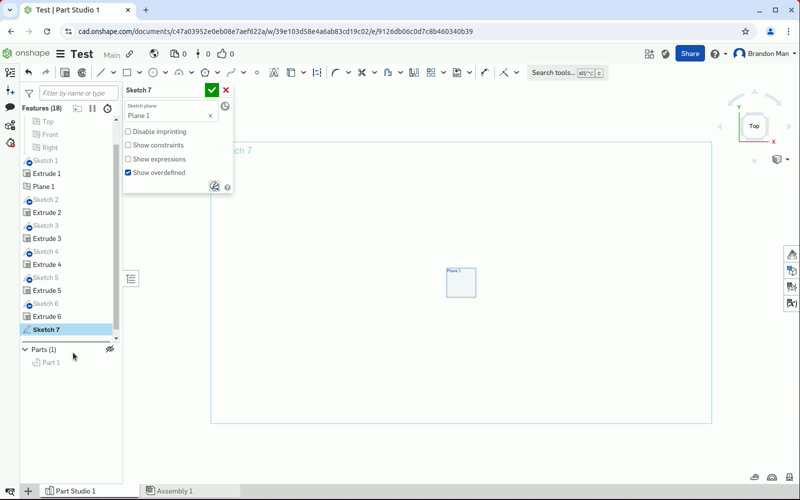
key(l)
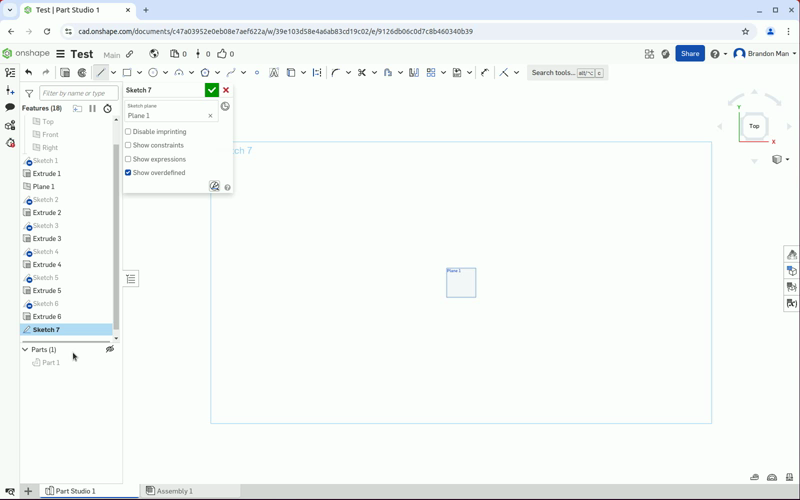
key_down(shift)
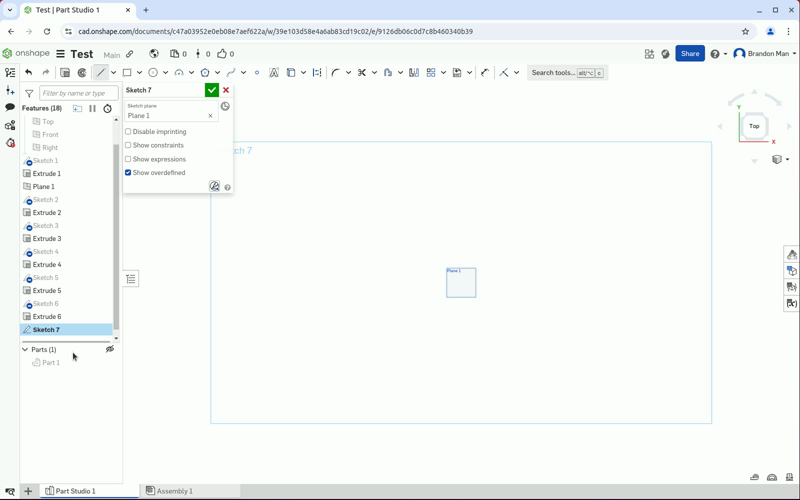
mouse_move(446, 192)
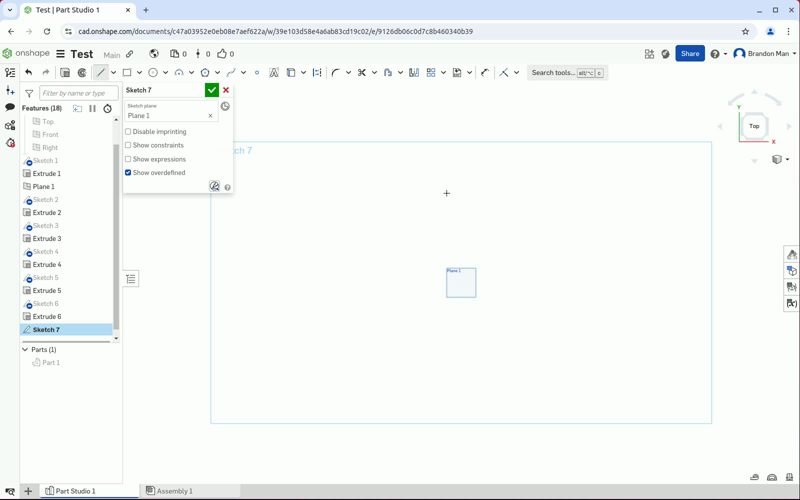
click(446, 192)
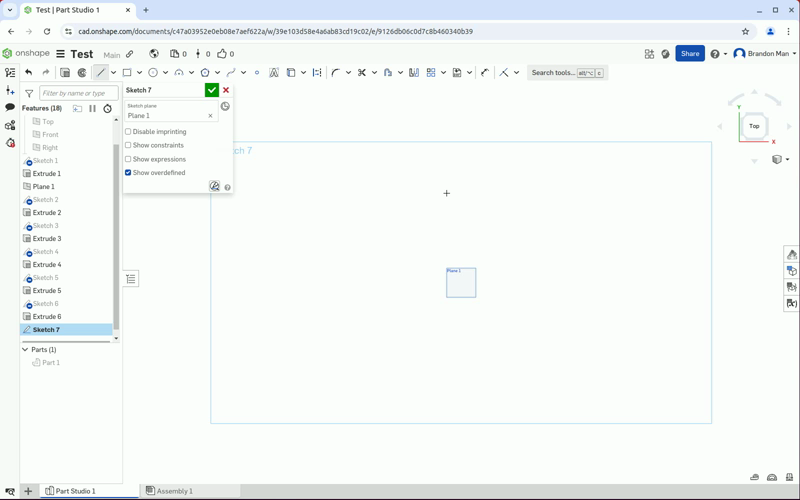
key_up(shift)
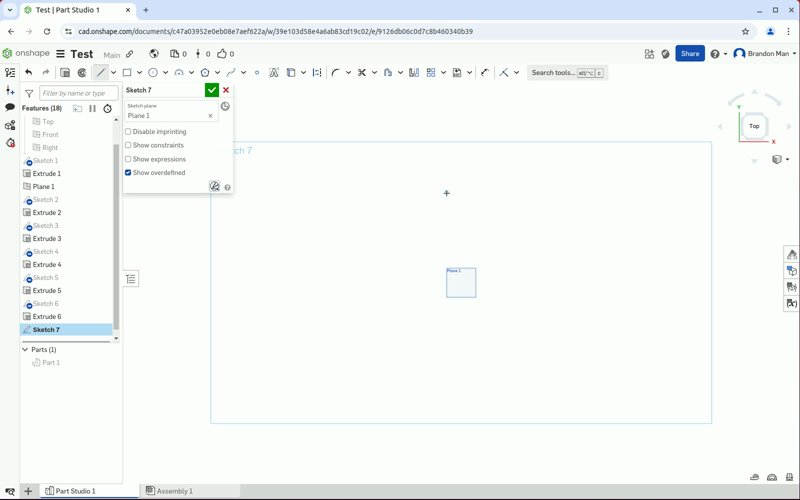
key_down(shift)
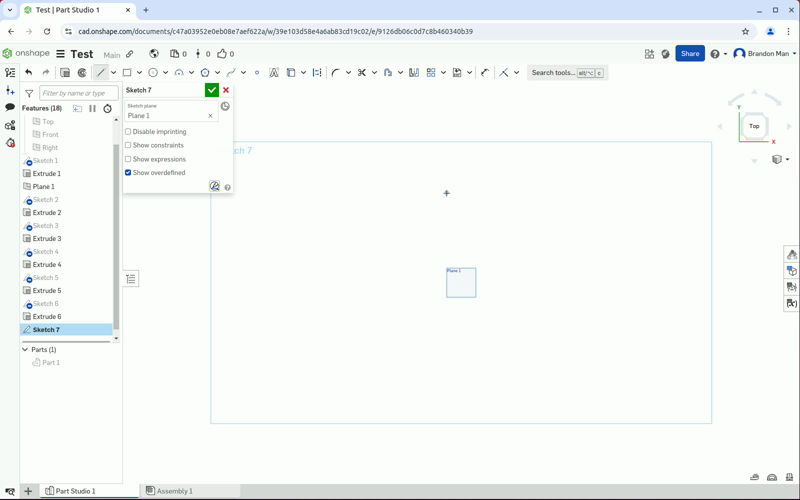
mouse_move(476, 192)
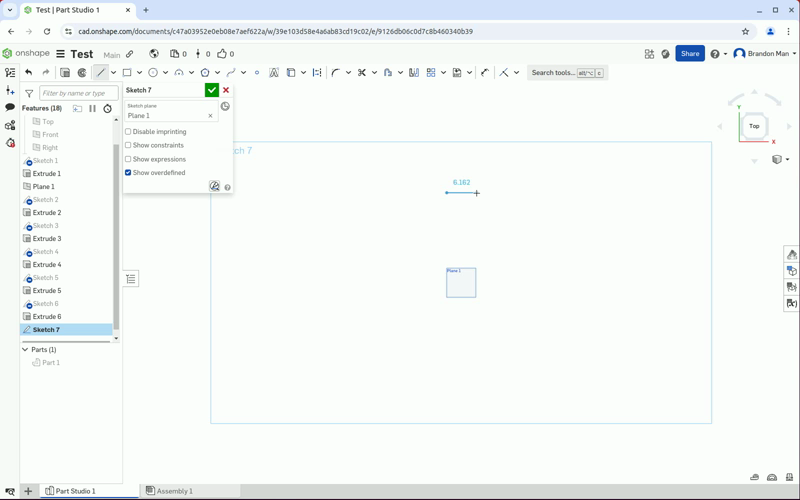
mouse_move(446, 188)
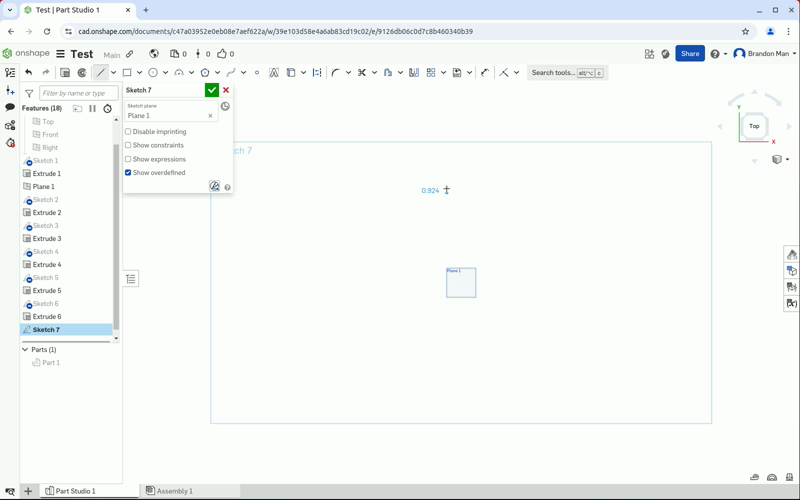
scroll(6)
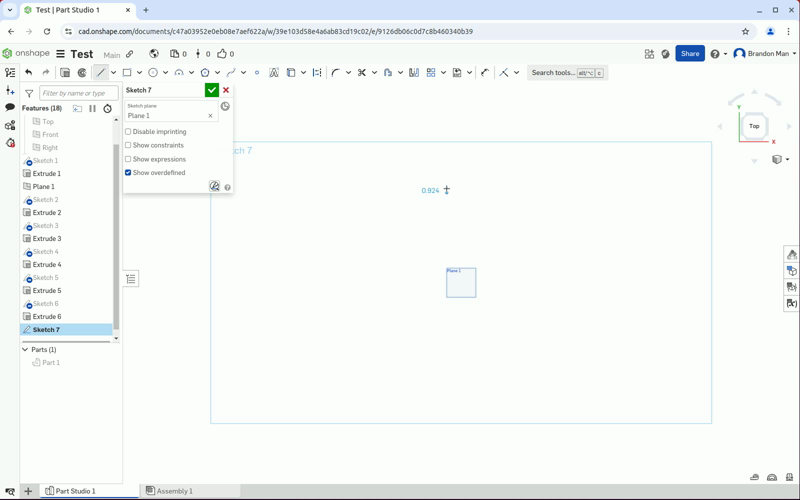
scroll(6)
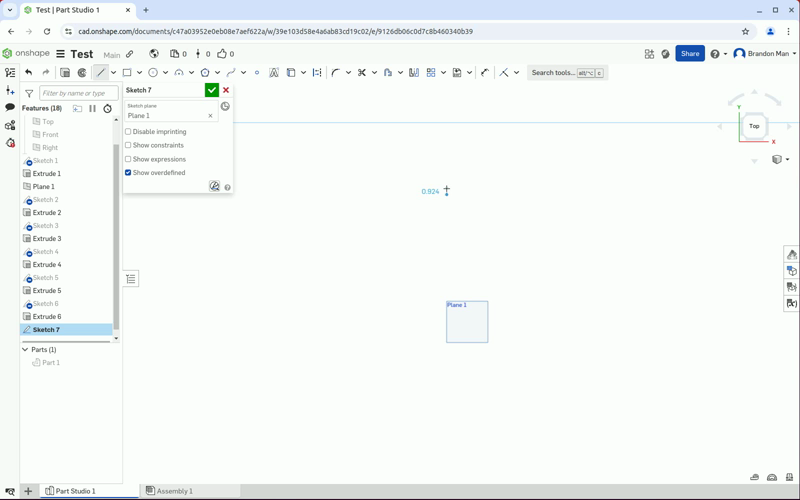
scroll(6)
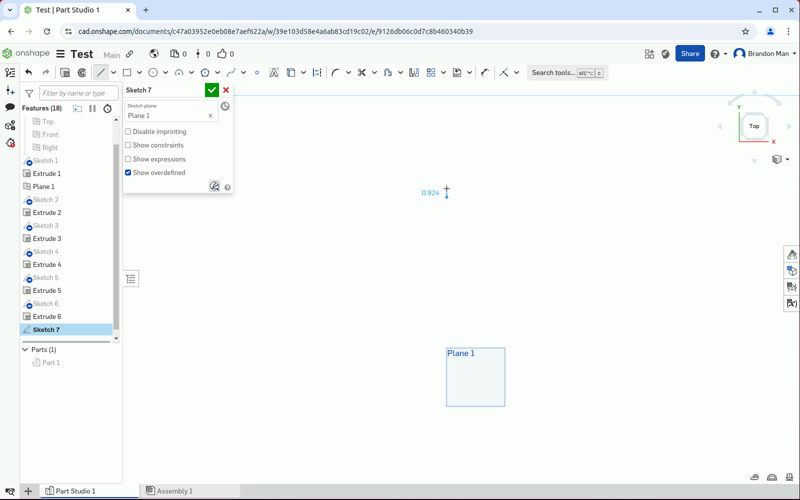
scroll(6)
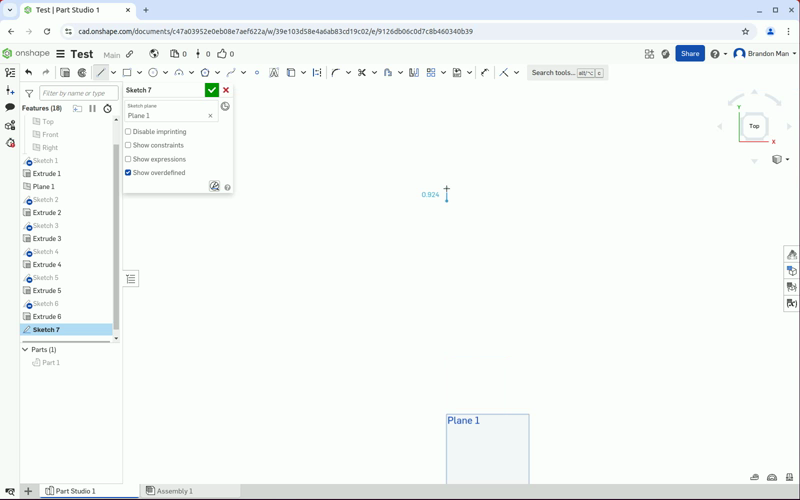
scroll(6)
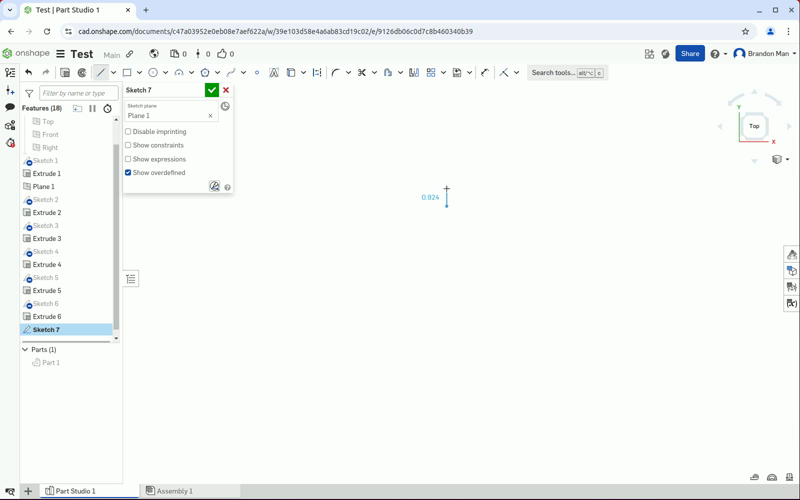
scroll(6)
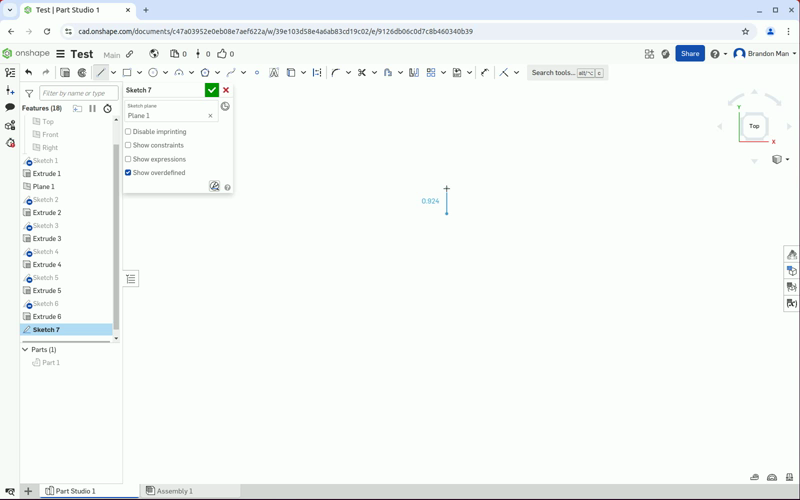
scroll(6)
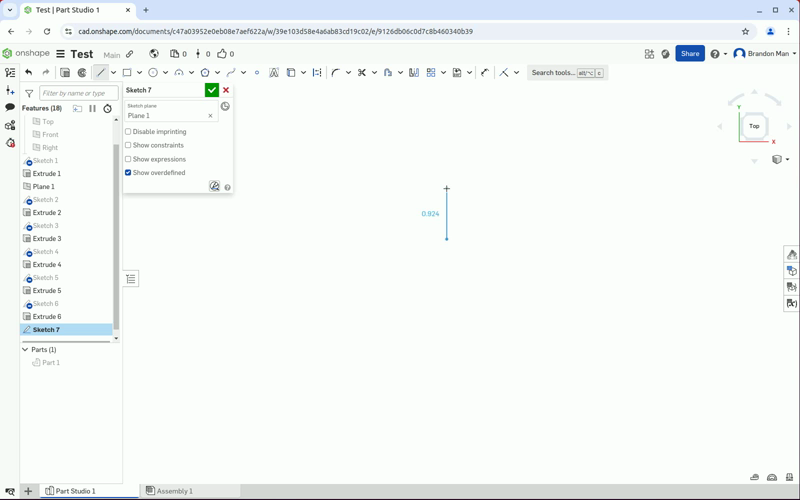
click(446, 188)
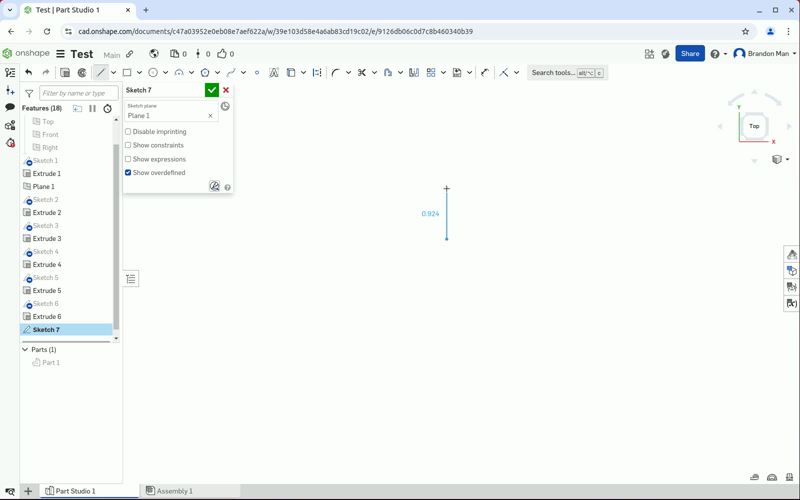
scroll(-6)
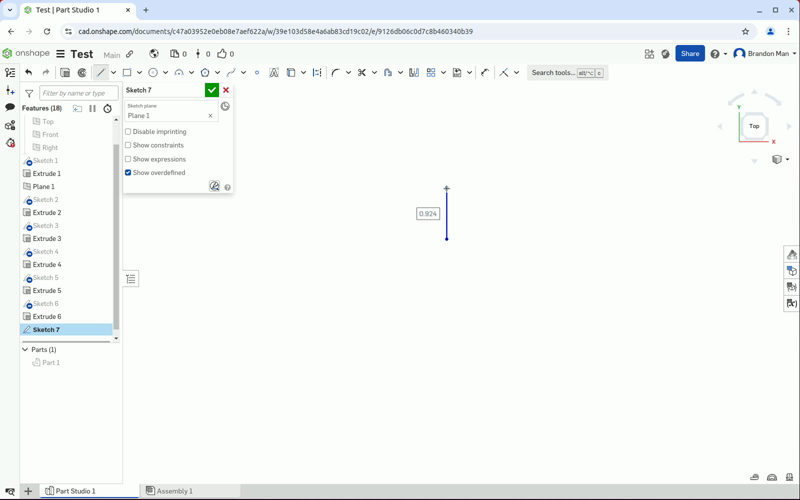
scroll(-6)
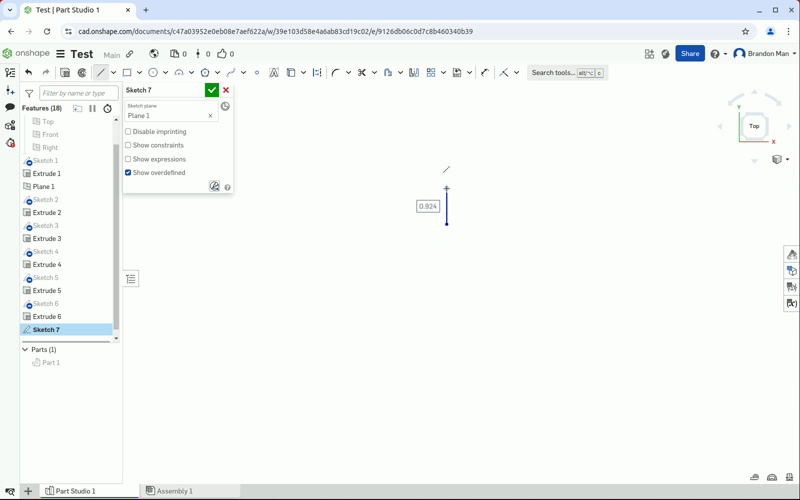
scroll(-6)
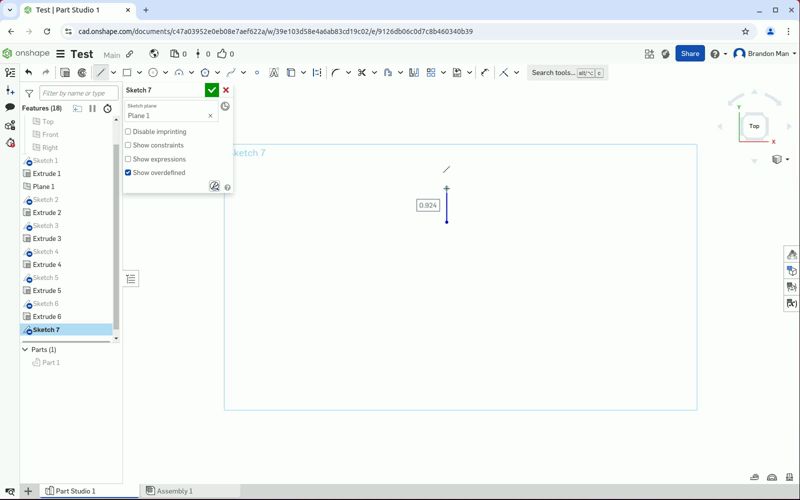
scroll(-6)
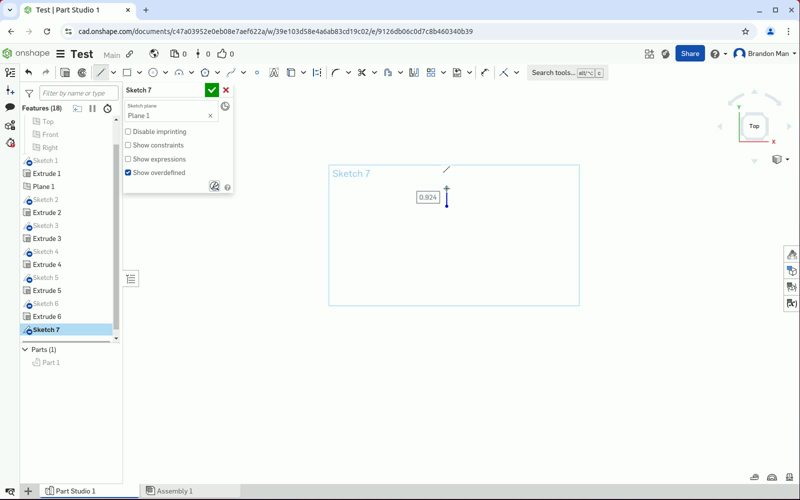
scroll(-6)
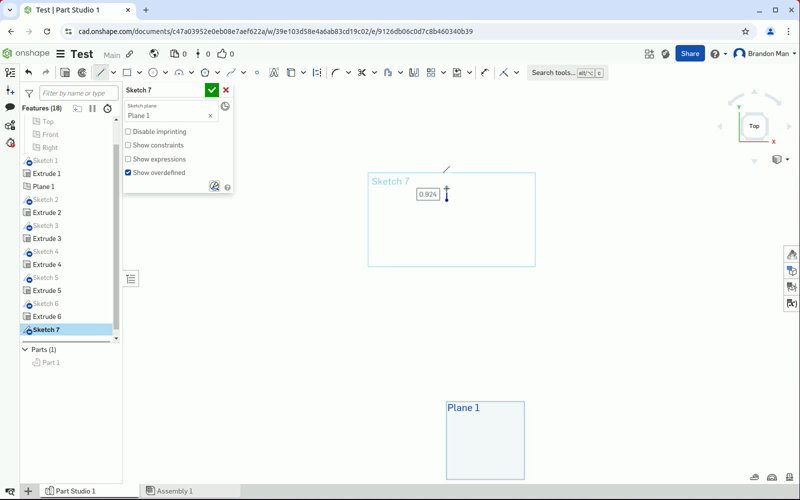
scroll(-6)
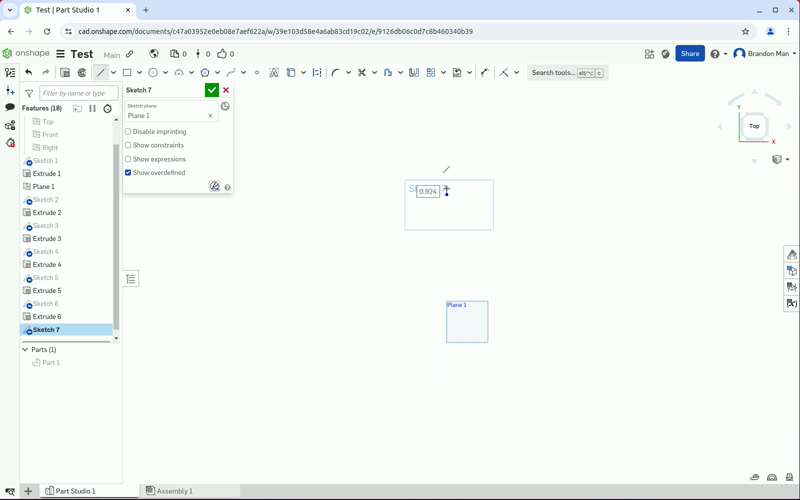
scroll(-6)
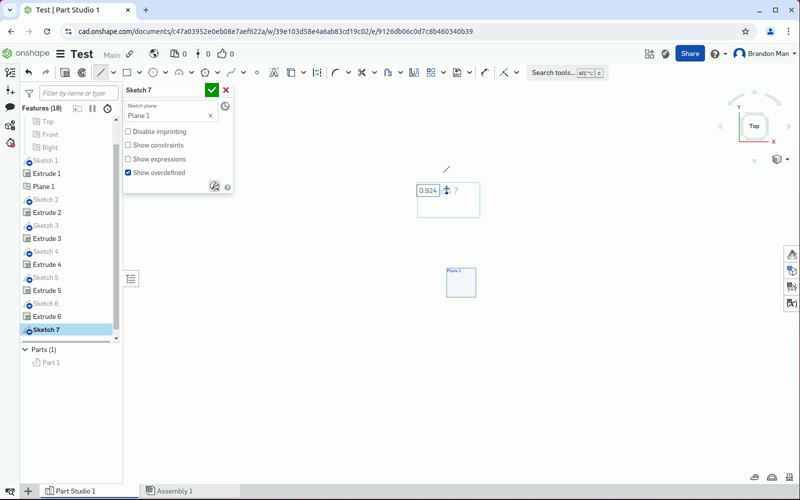
key_up(shift)
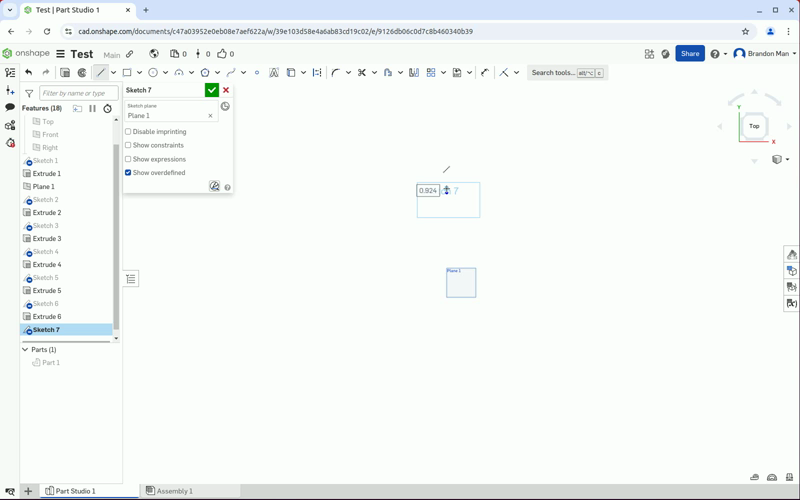
key_down(shift)
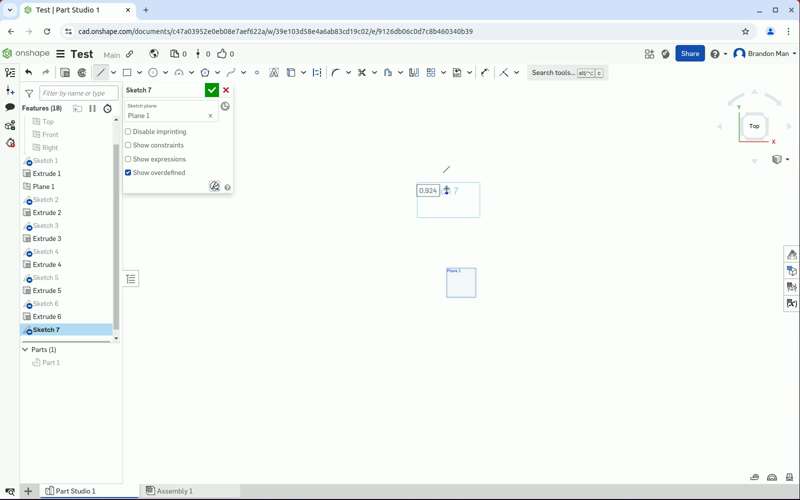
mouse_move(476, 188)
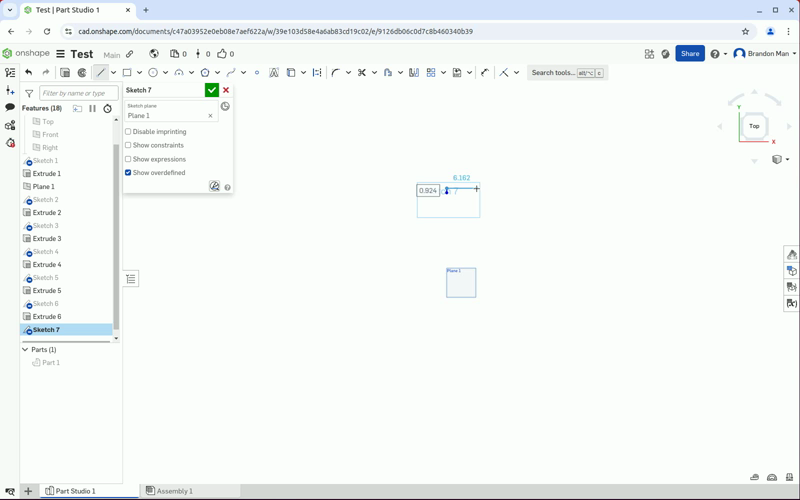
mouse_move(446, 184)
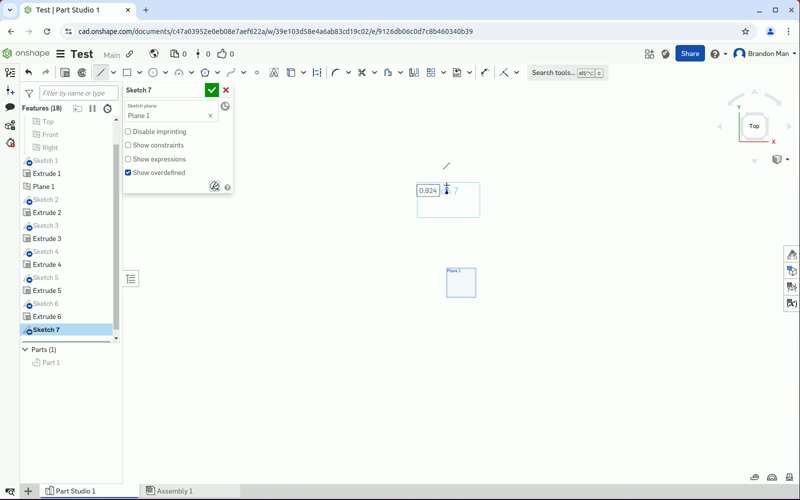
scroll(6)
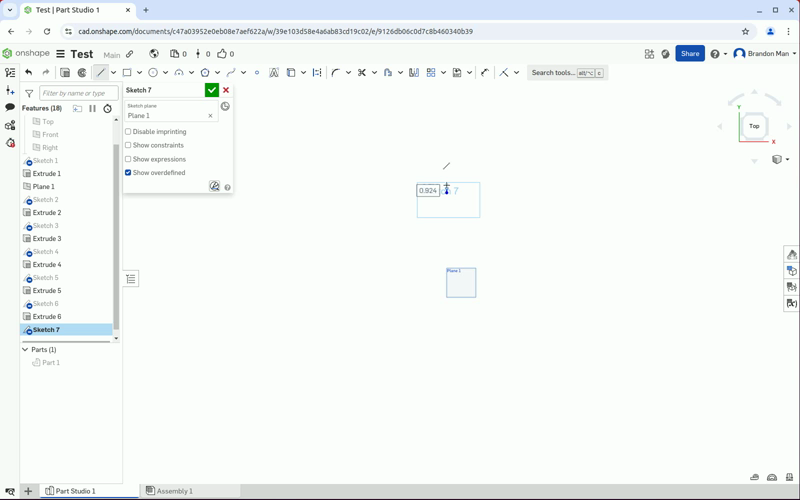
scroll(6)
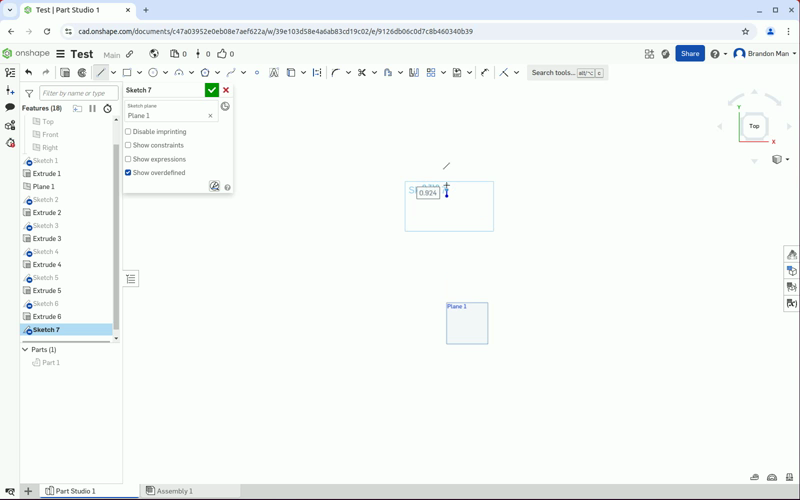
scroll(6)
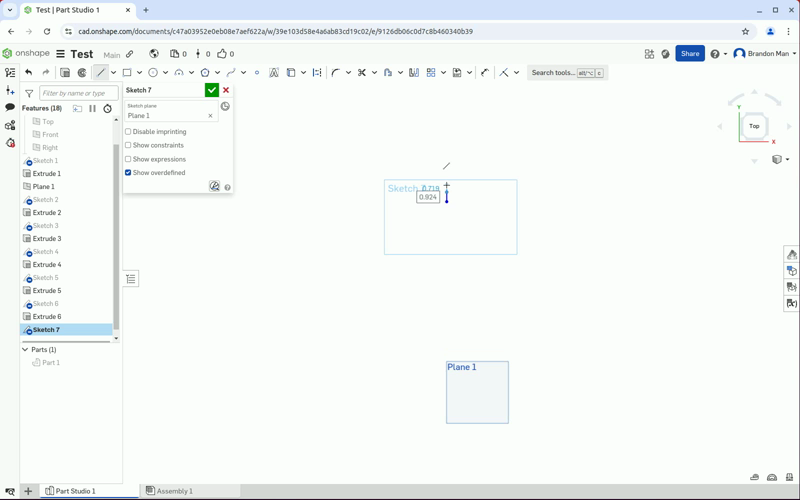
scroll(6)
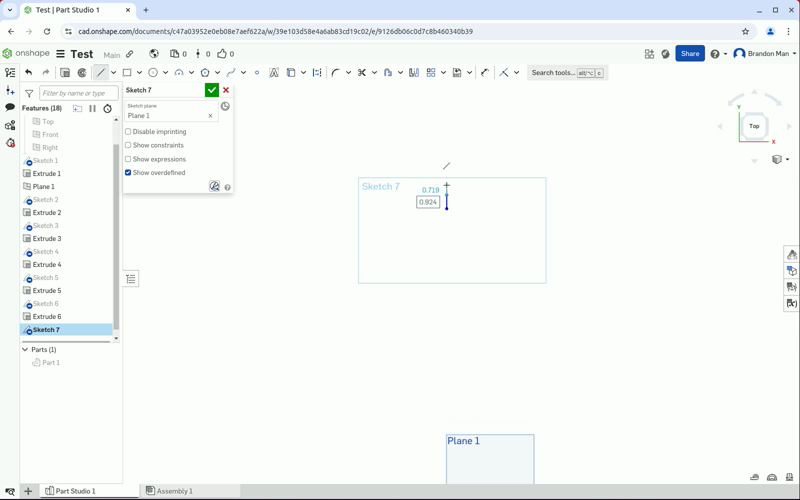
scroll(6)
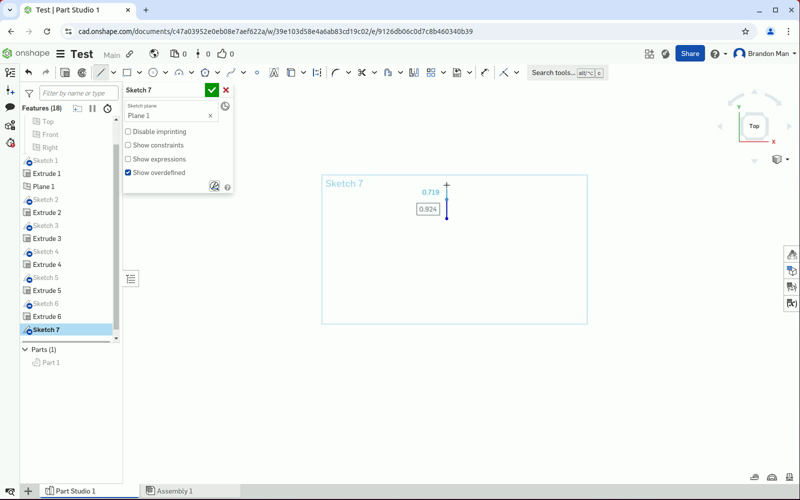
scroll(6)
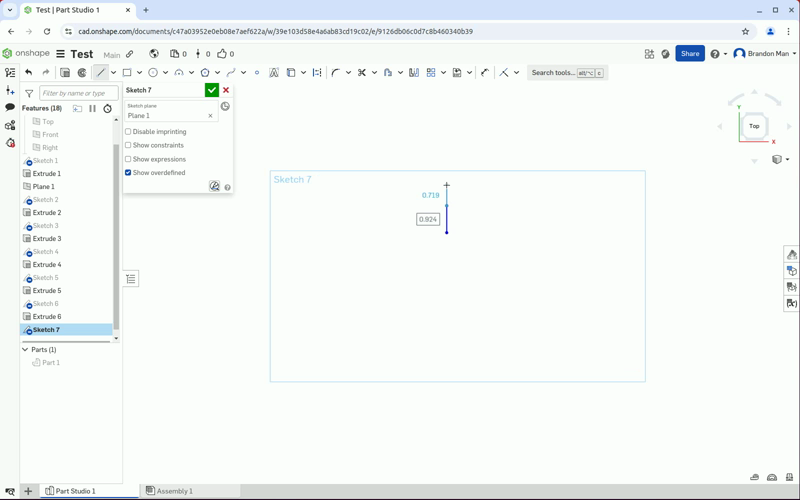
scroll(6)
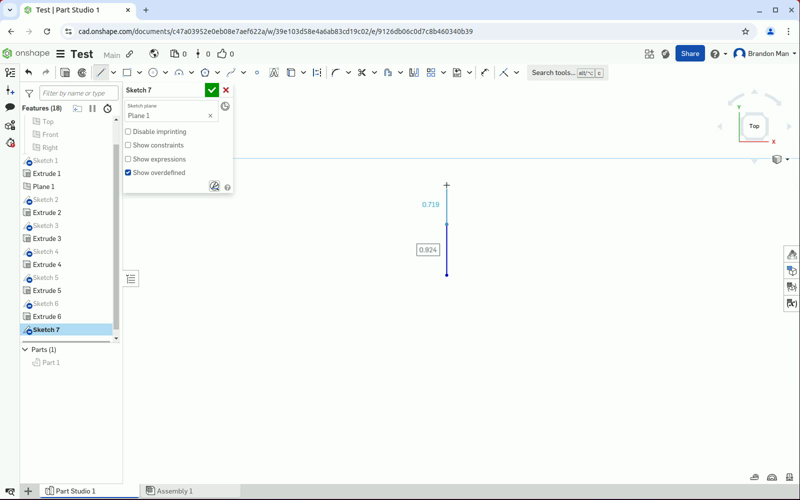
click(446, 184)
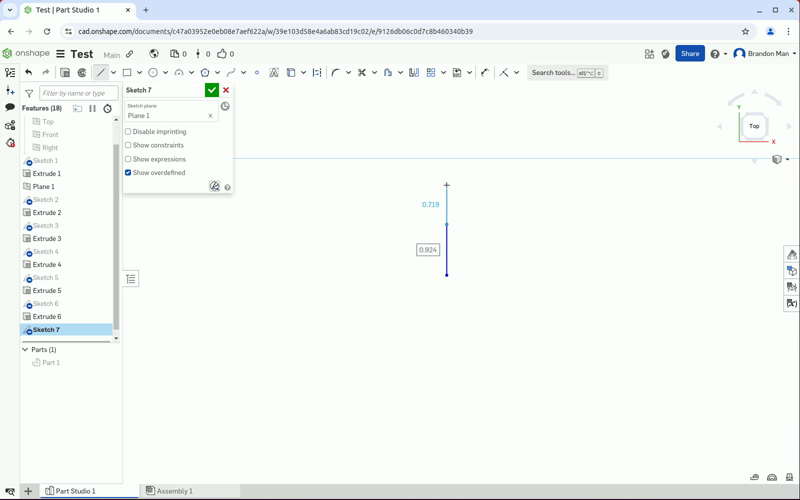
scroll(-6)
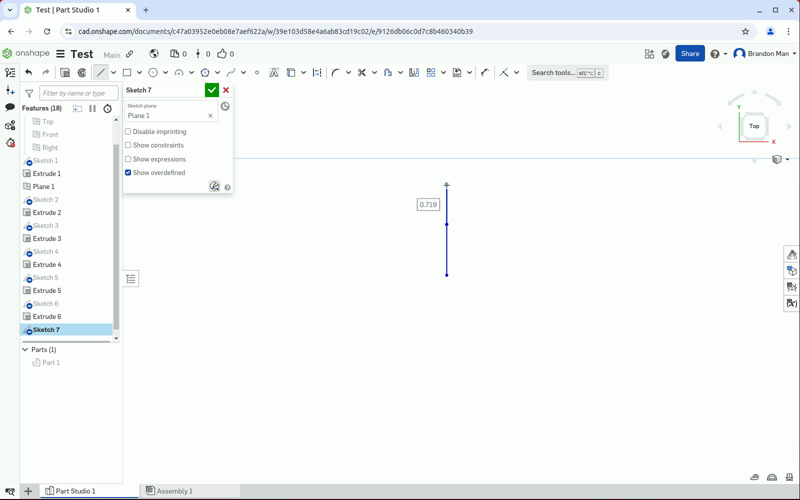
scroll(-6)
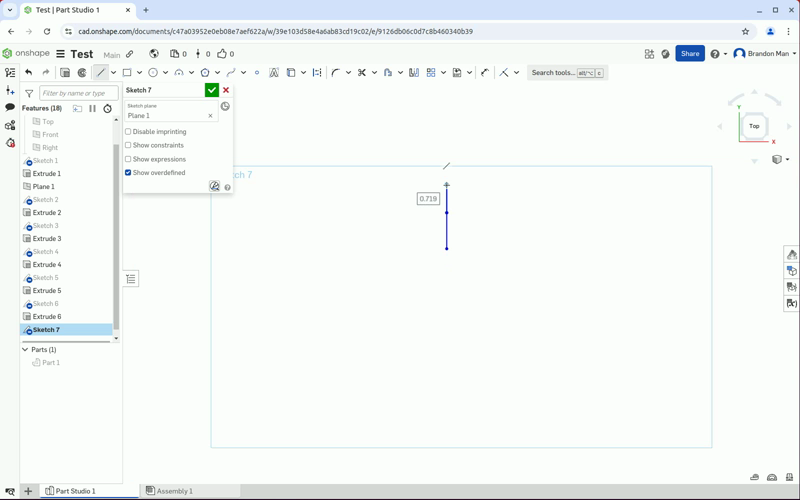
scroll(-6)
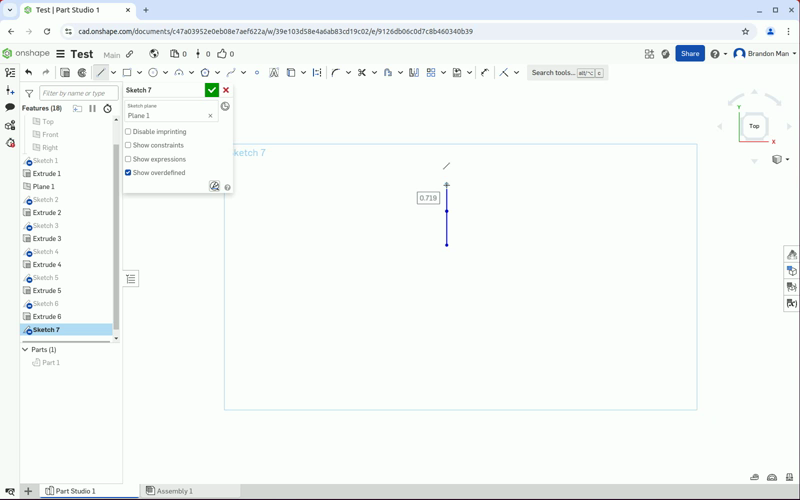
scroll(-6)
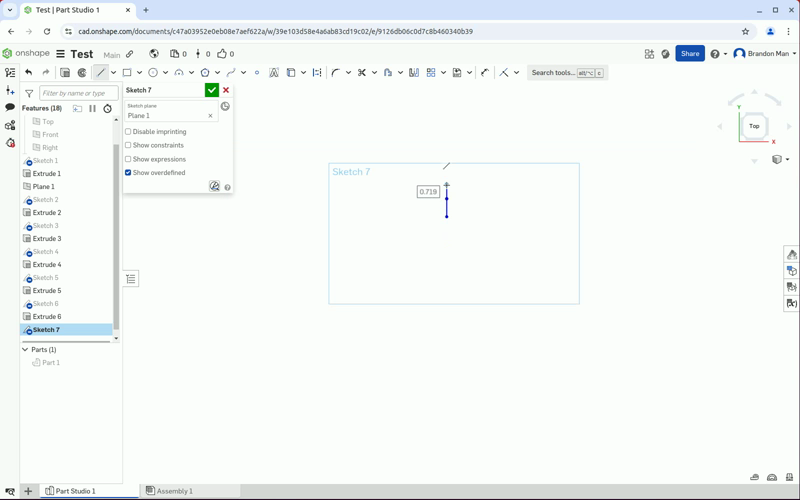
scroll(-6)
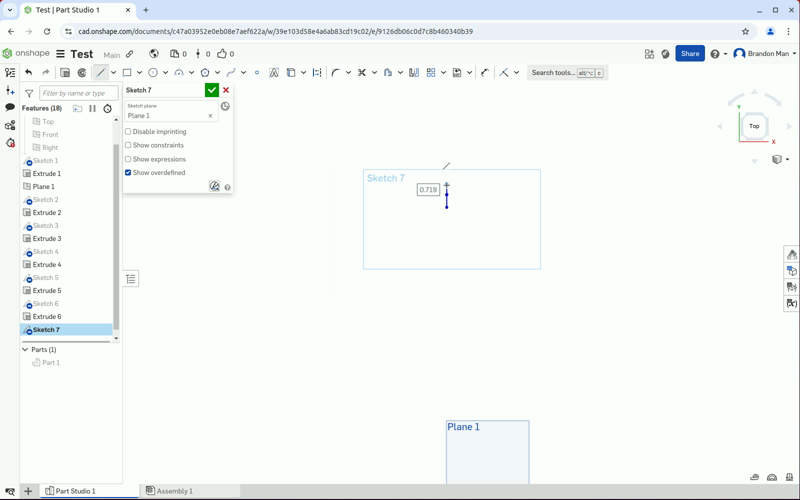
scroll(-6)
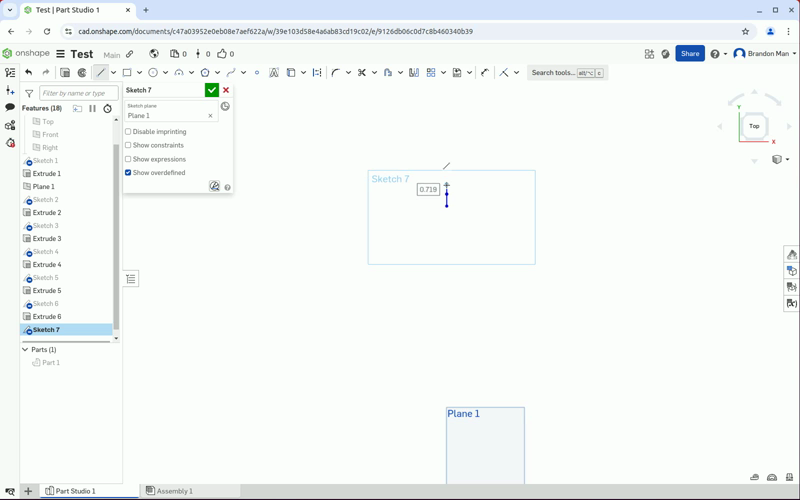
scroll(-6)
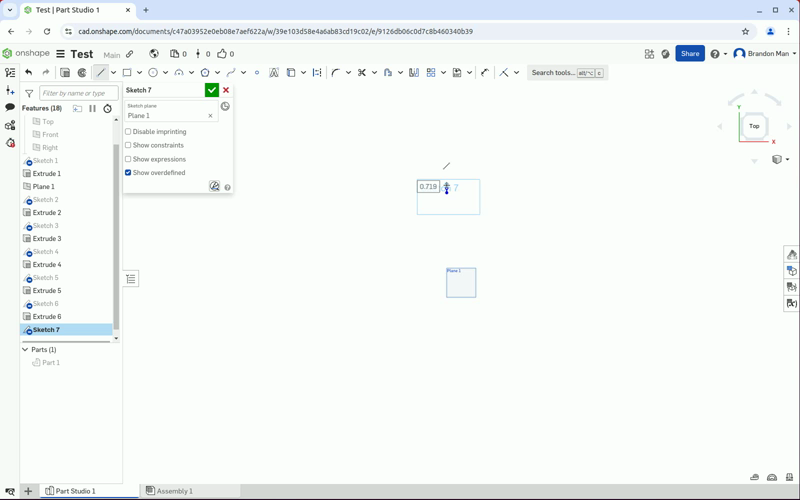
key_up(shift)
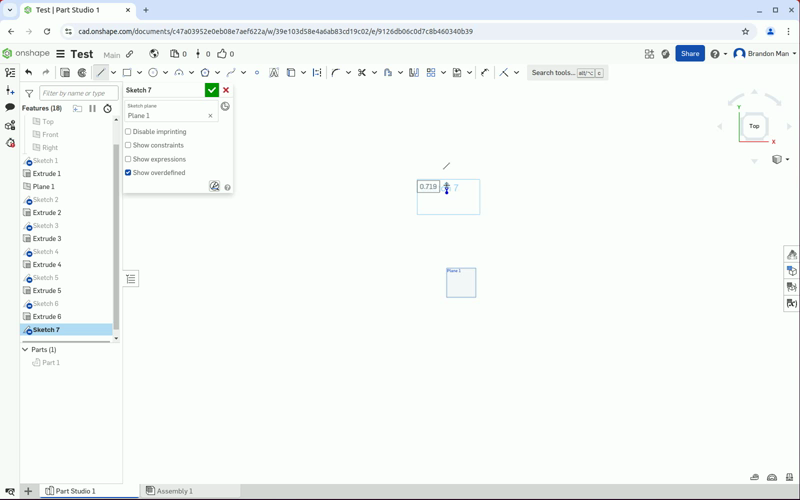
key(esc)
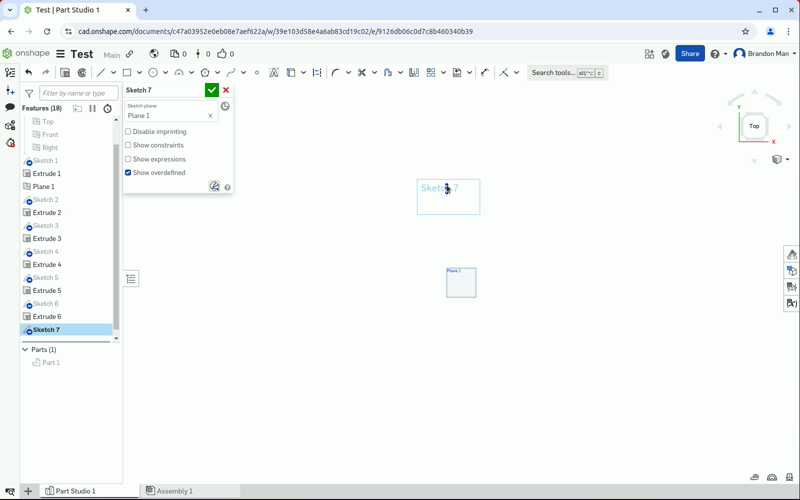
key(a)
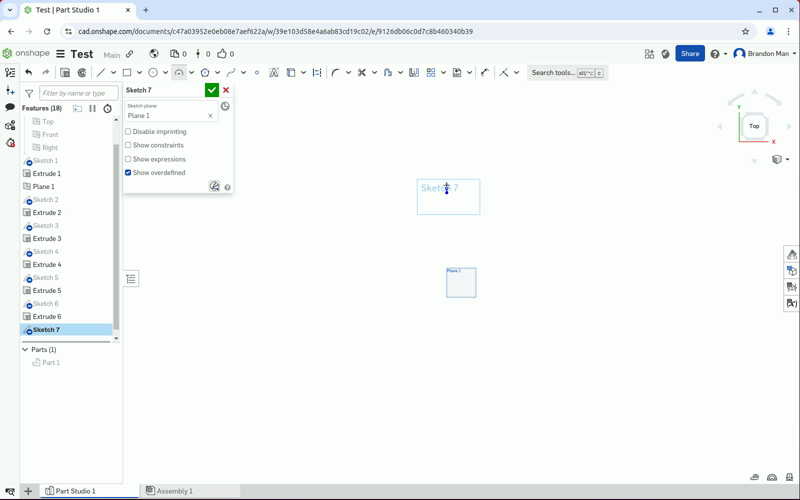
mouse_move(446, 184)
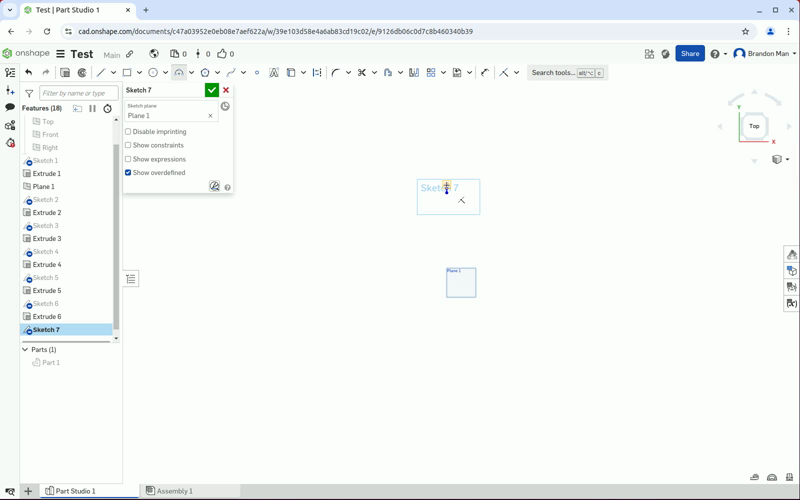
scroll(6)
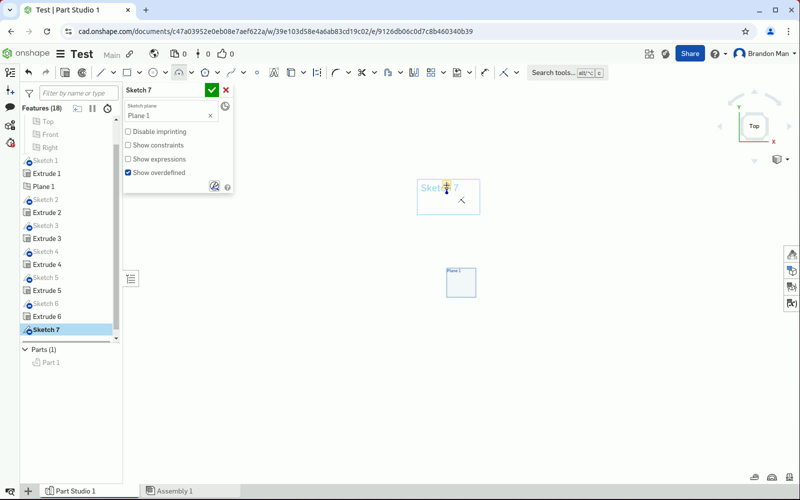
scroll(6)
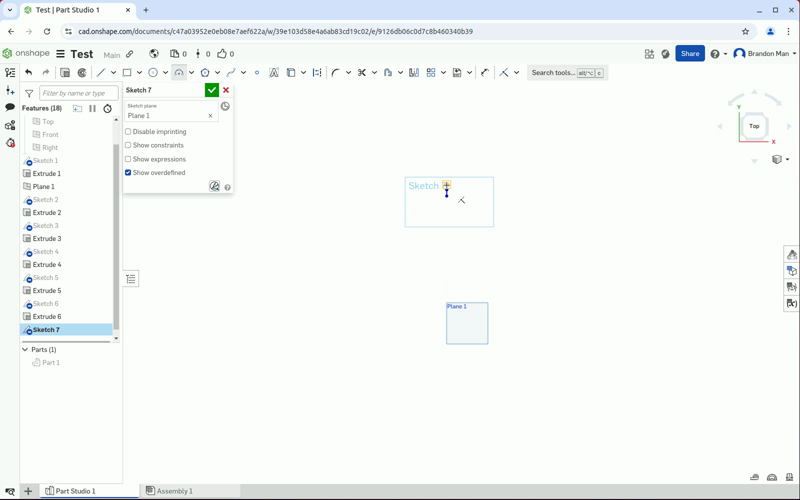
scroll(6)
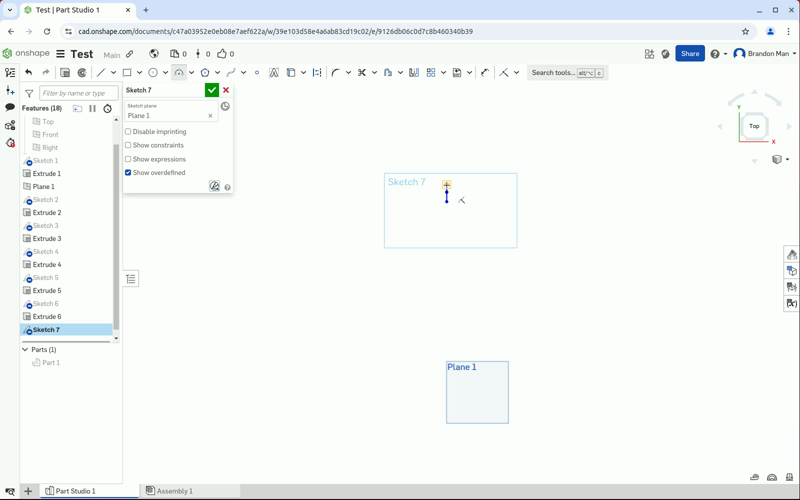
scroll(6)
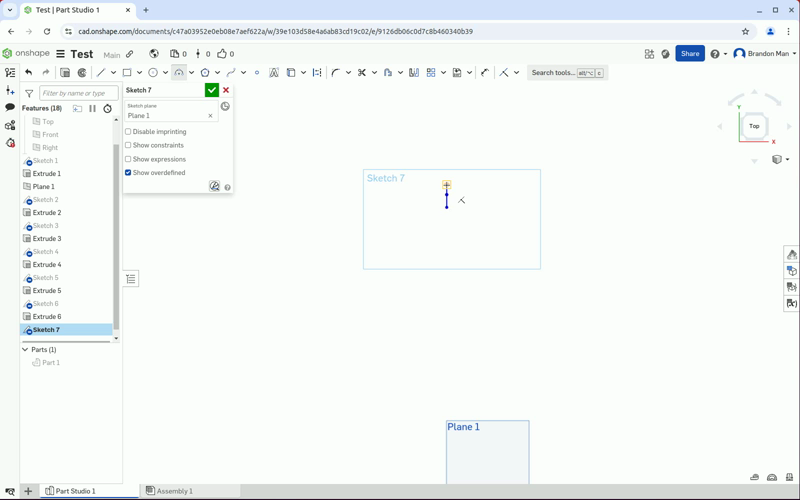
scroll(6)
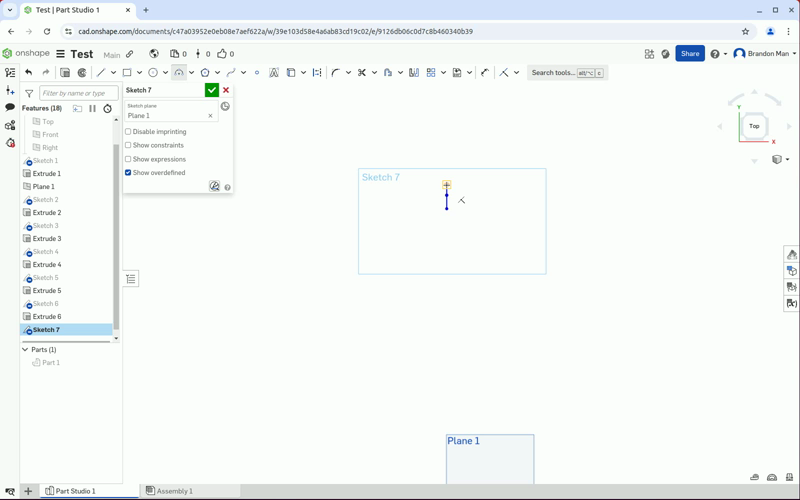
scroll(6)
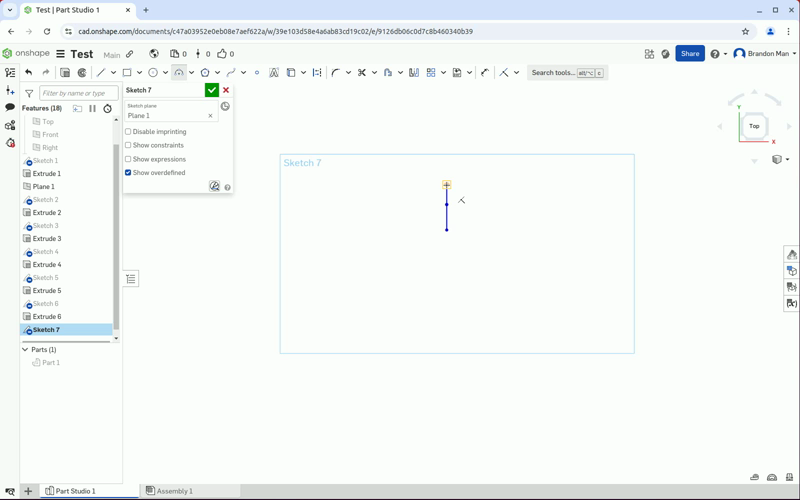
scroll(6)
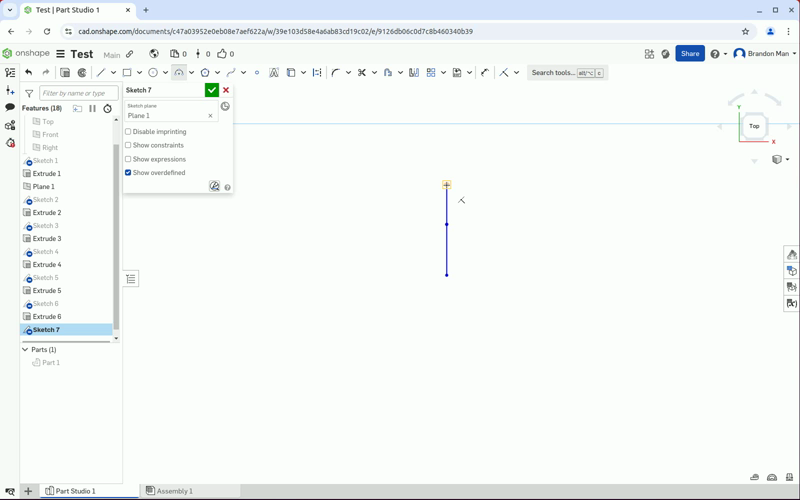
click(446, 184)
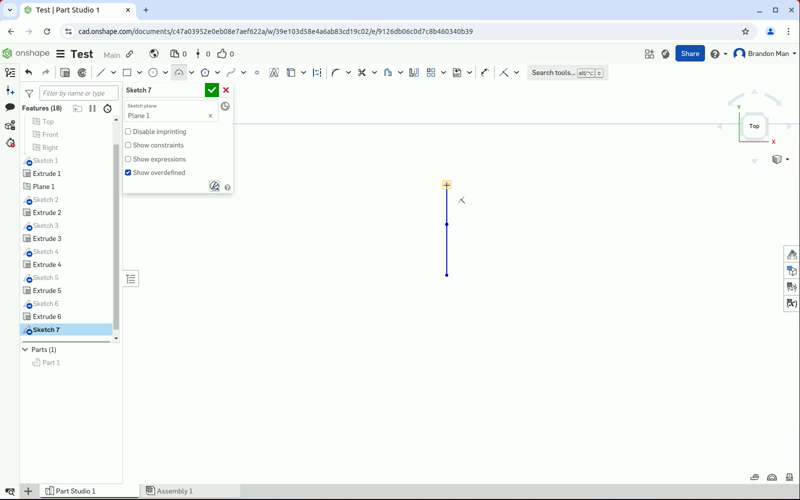
scroll(-6)
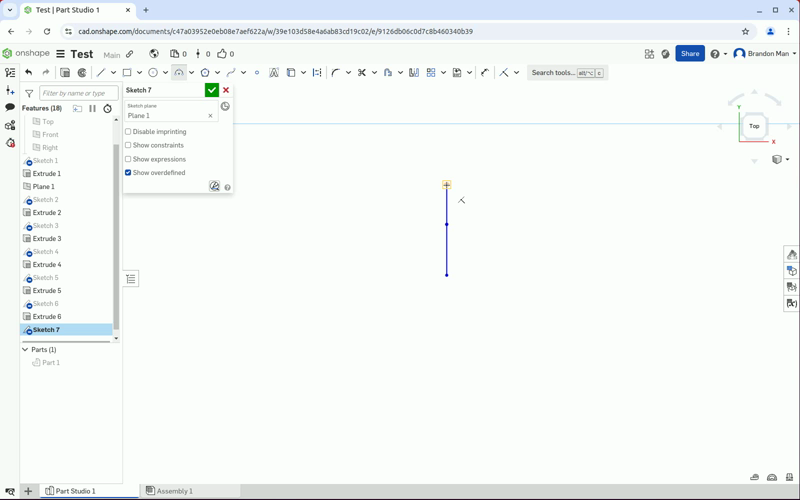
scroll(-6)
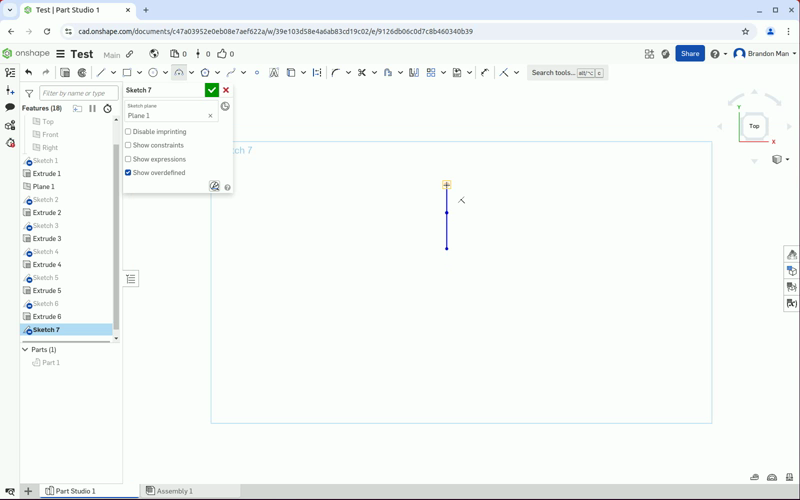
scroll(-6)
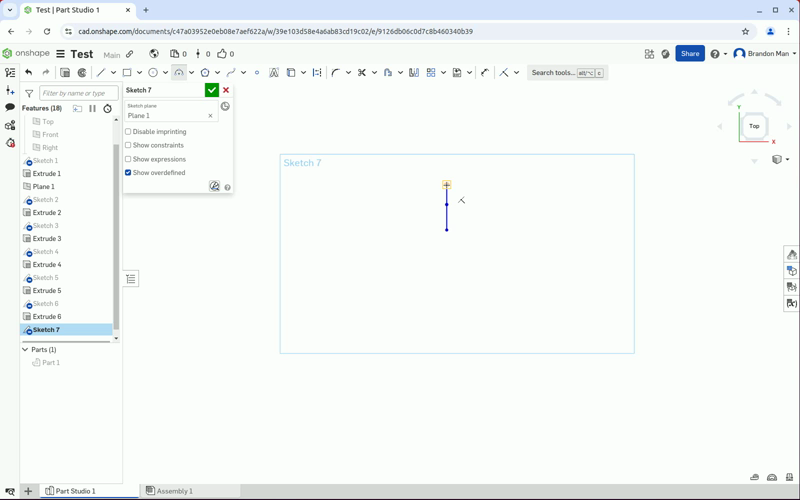
scroll(-6)
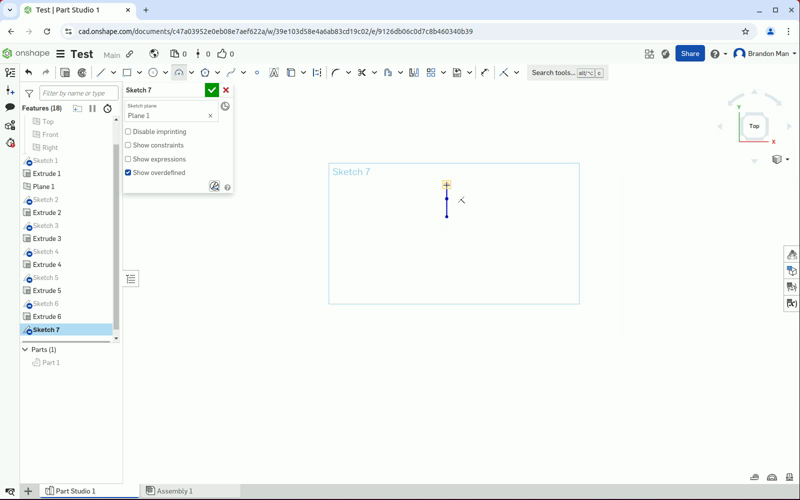
scroll(-6)
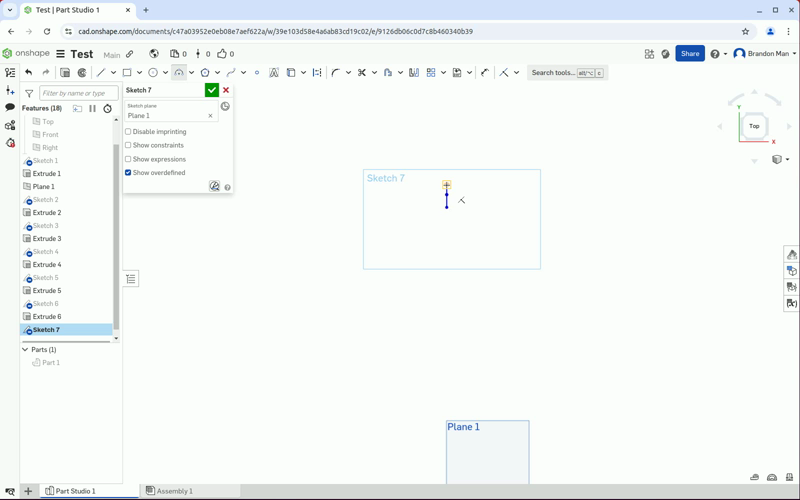
scroll(-6)
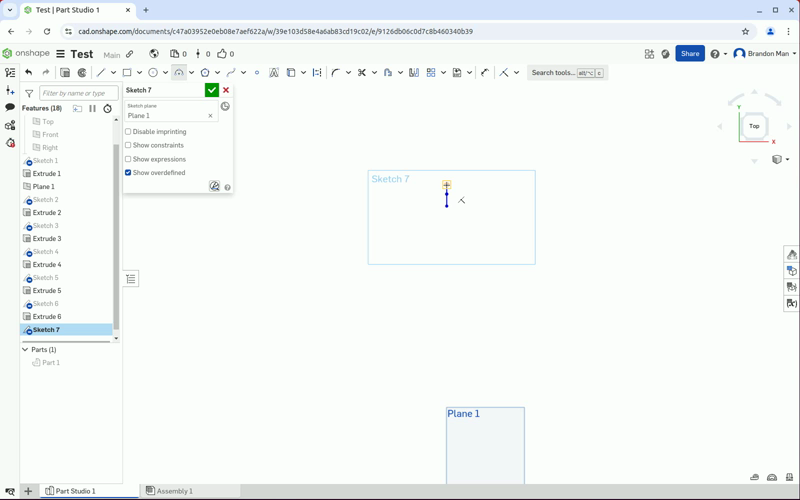
scroll(-6)
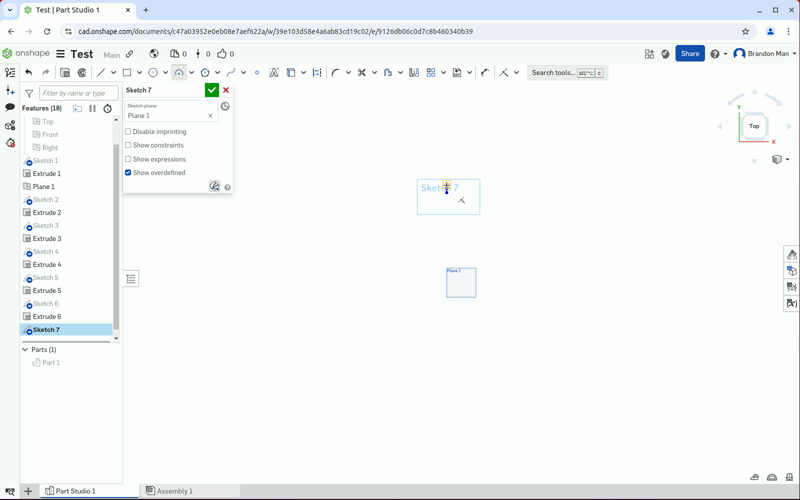
mouse_move(446, 192)
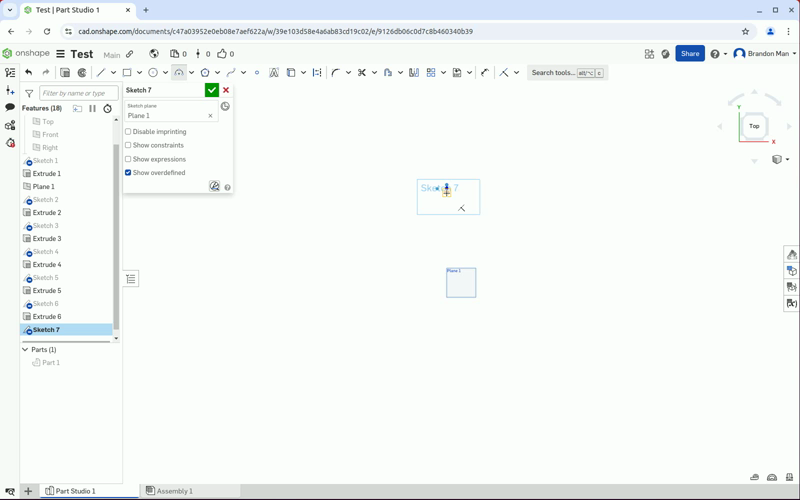
scroll(6)
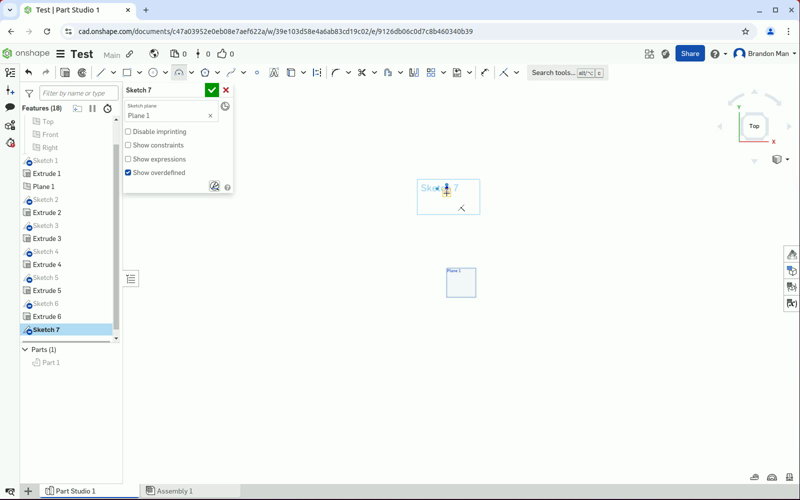
scroll(6)
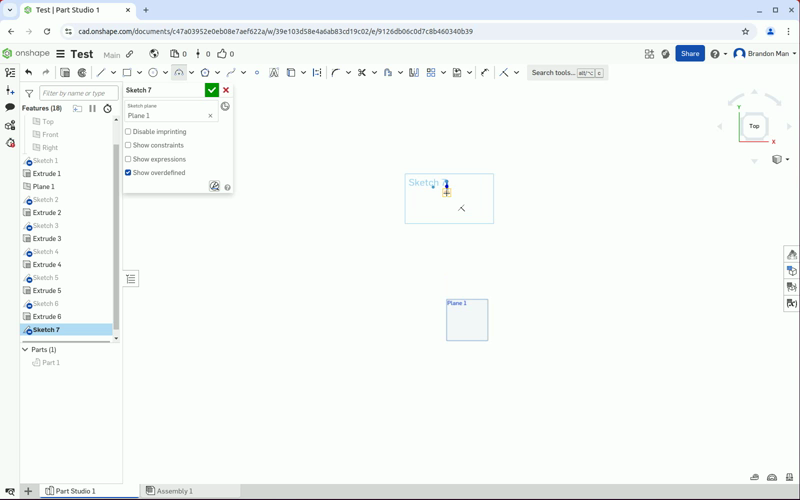
scroll(6)
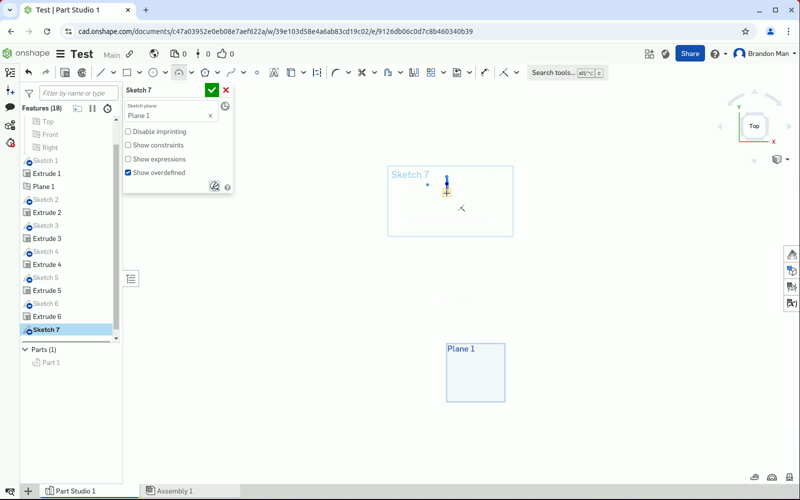
scroll(6)
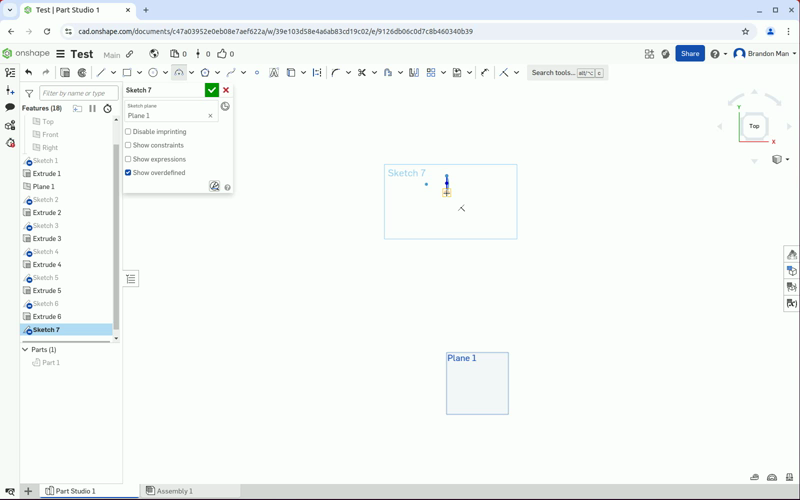
scroll(6)
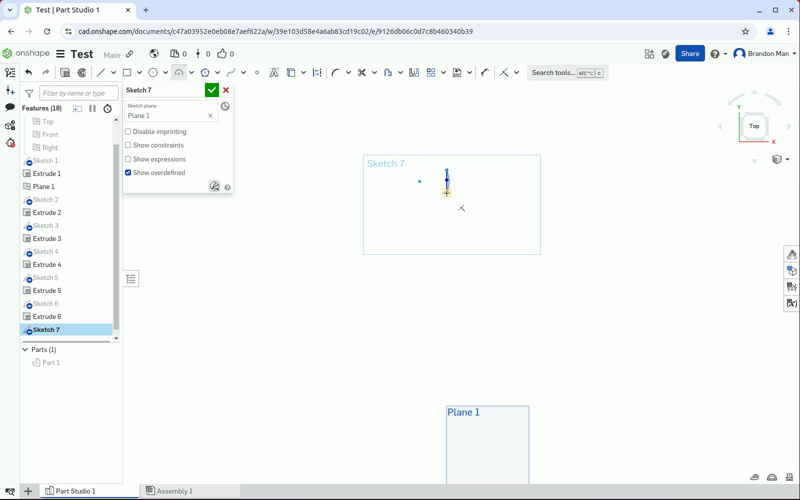
scroll(6)
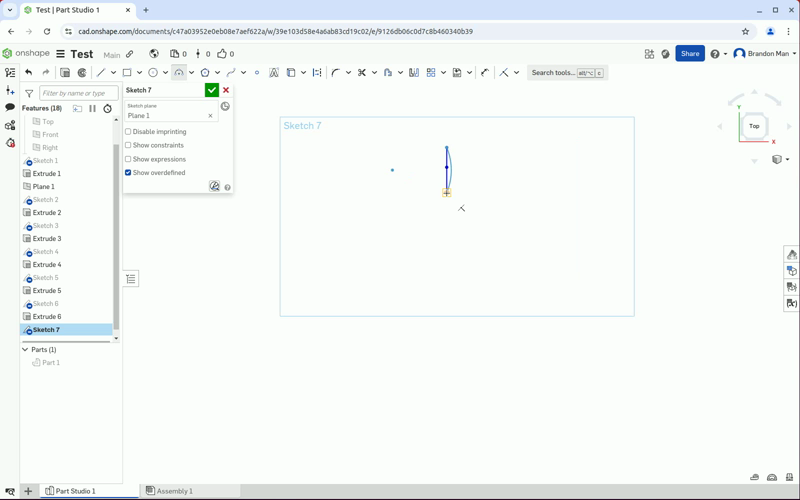
scroll(6)
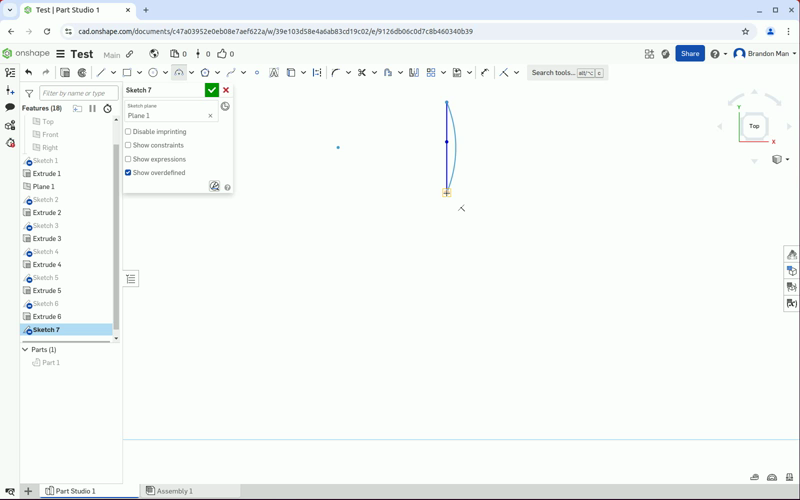
click(446, 192)
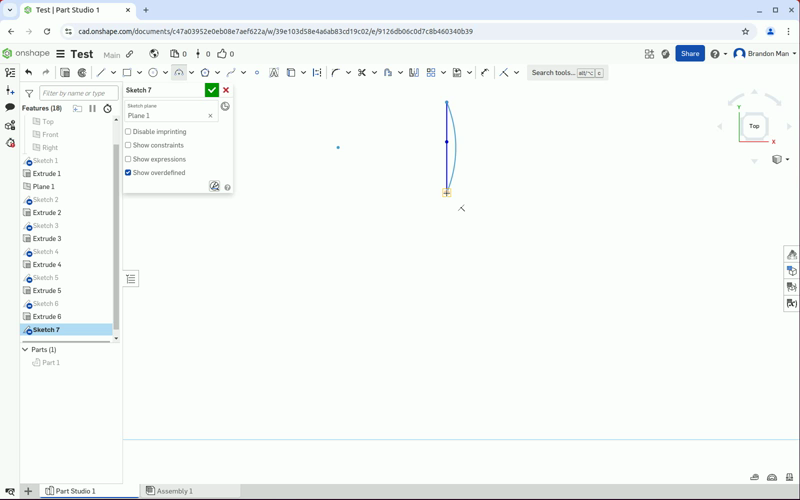
scroll(-6)
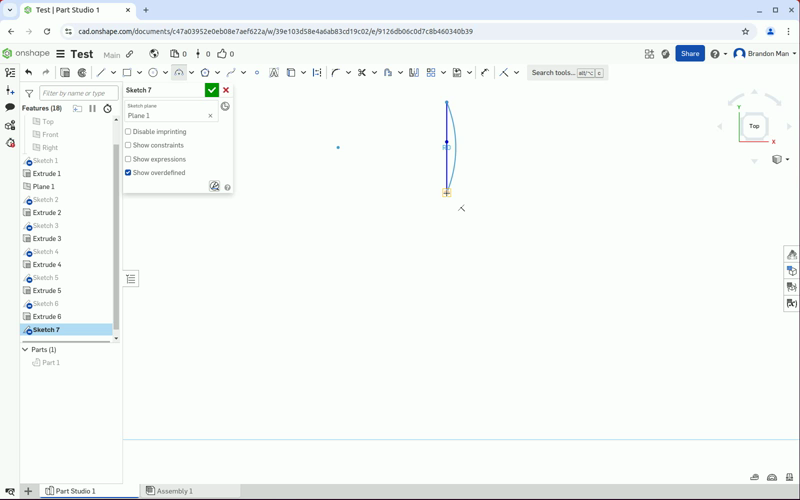
scroll(-6)
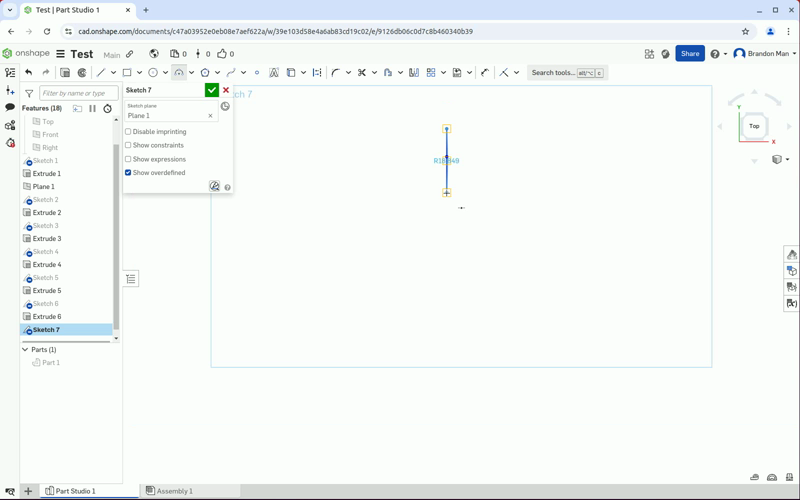
scroll(-6)
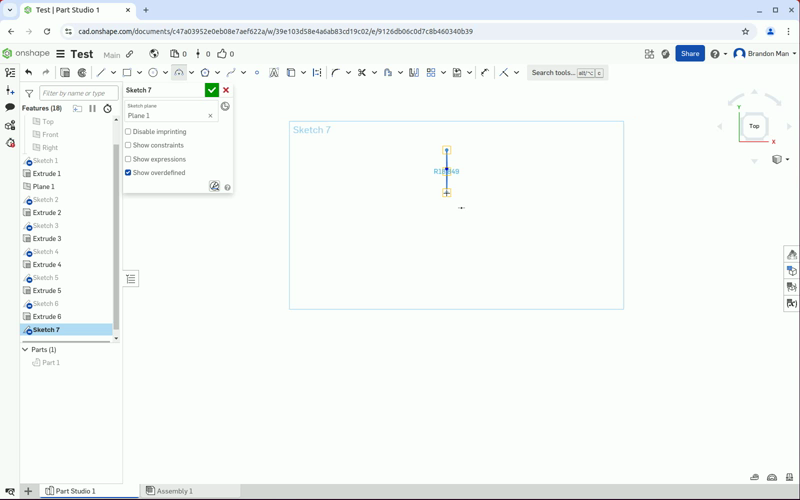
scroll(-6)
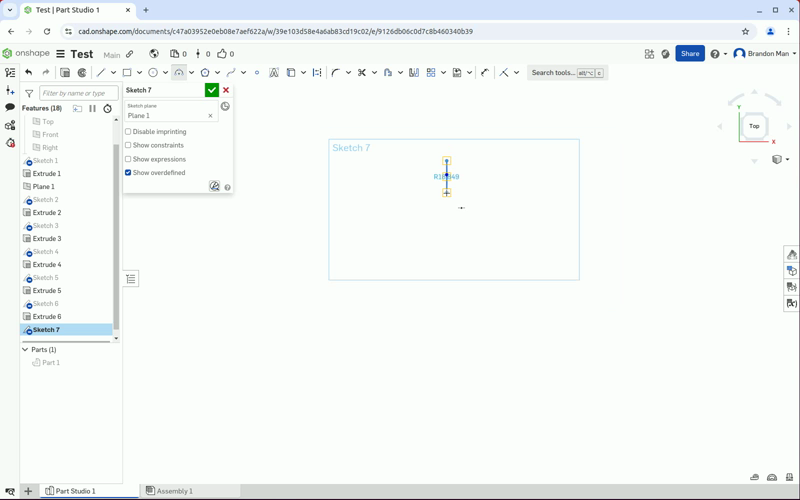
scroll(-6)
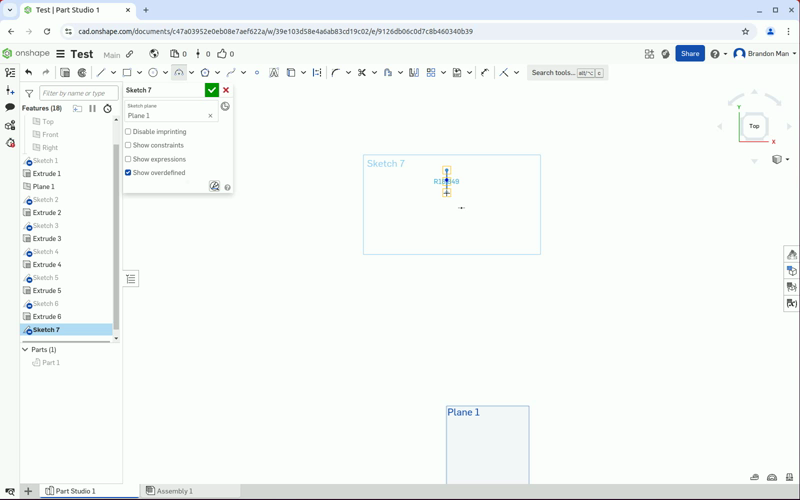
scroll(-6)
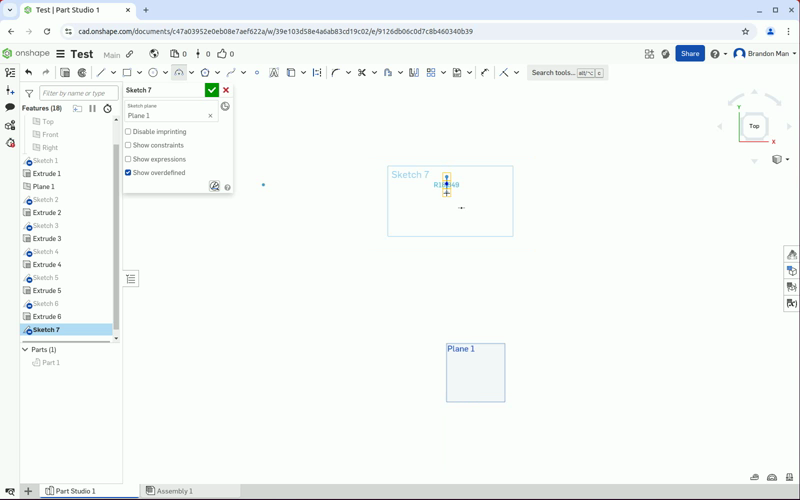
scroll(-6)
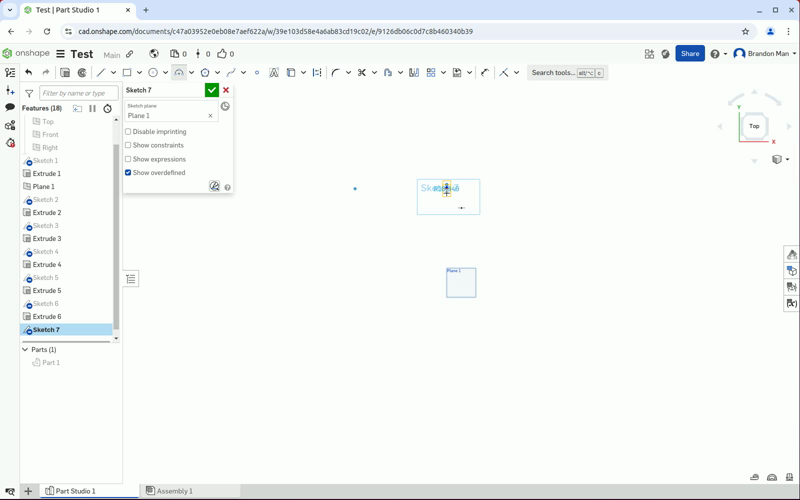
key_down(shift)
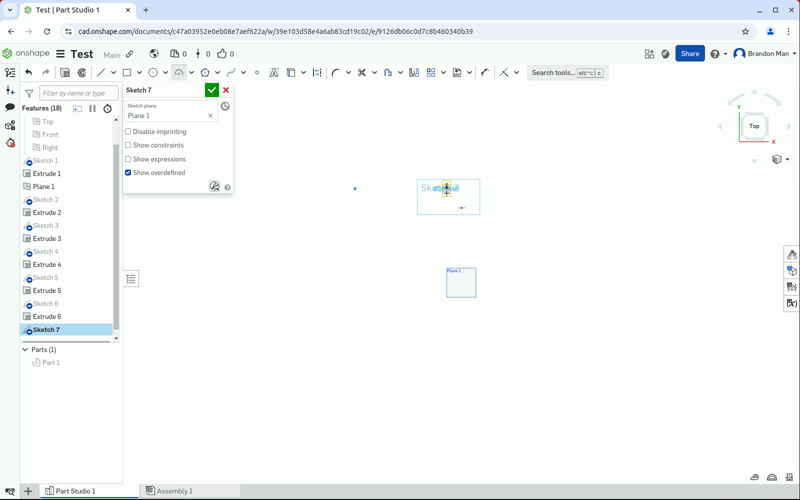
mouse_move(442, 188)
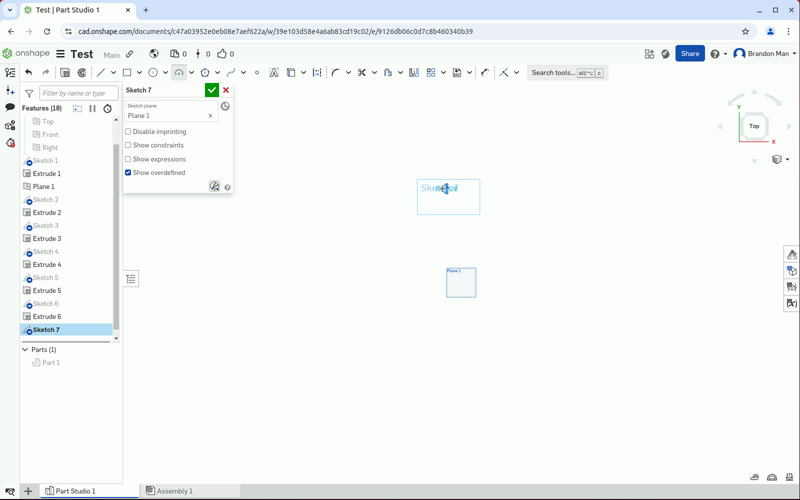
scroll(6)
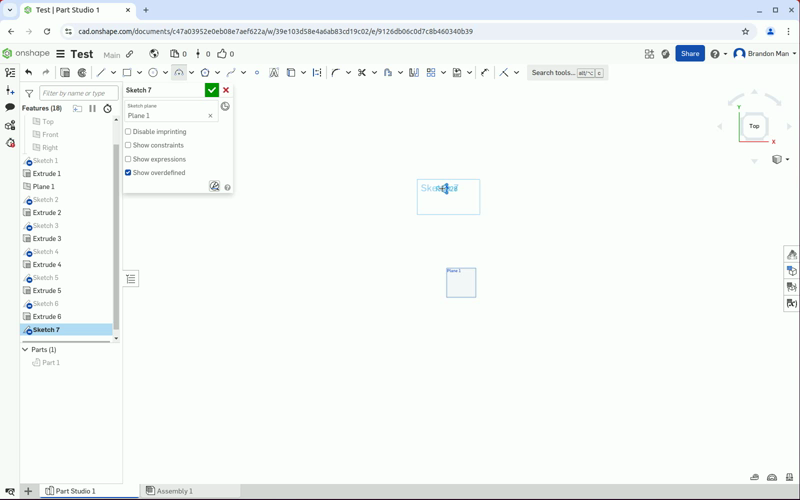
scroll(6)
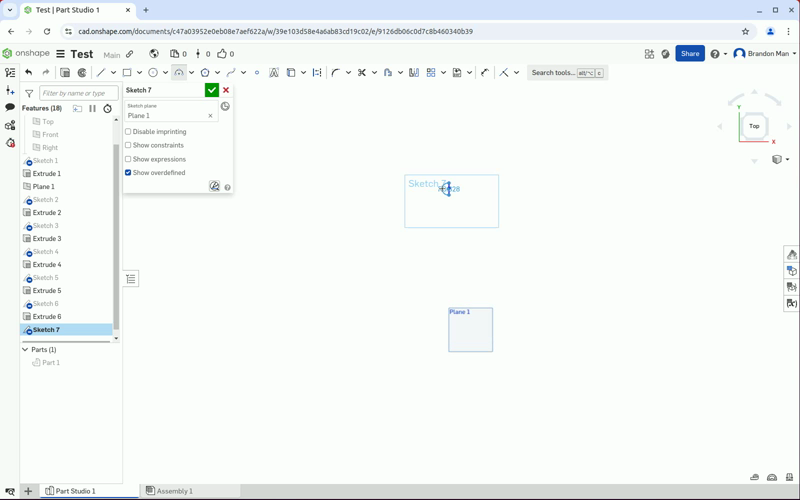
scroll(6)
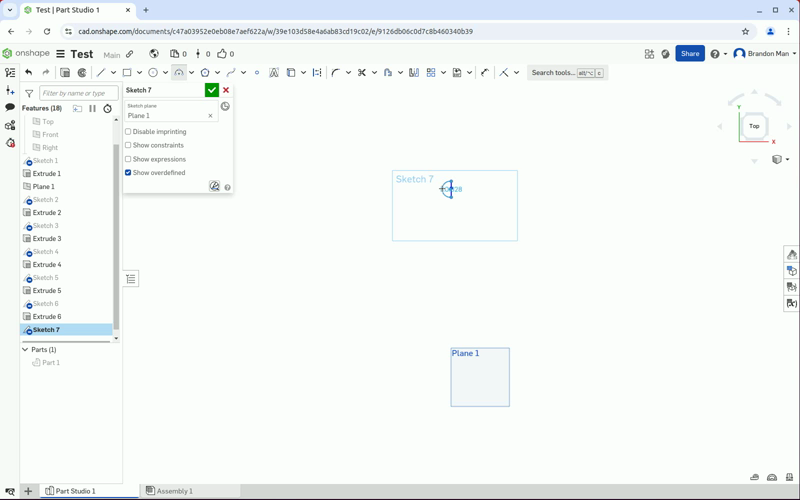
scroll(6)
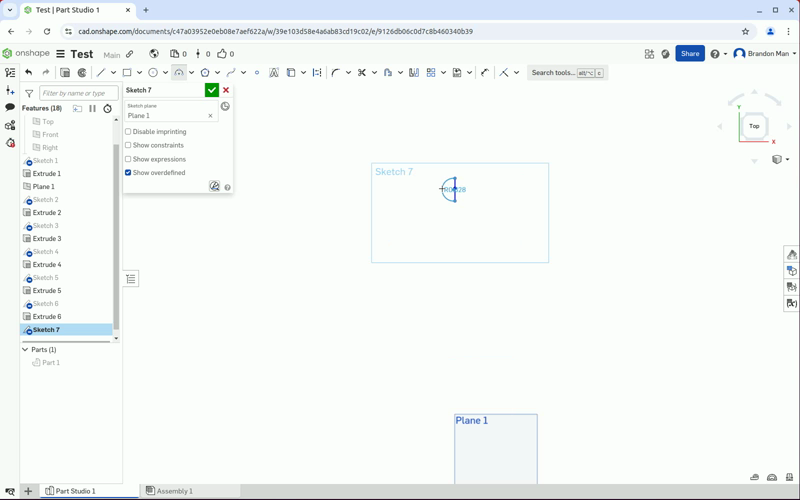
scroll(6)
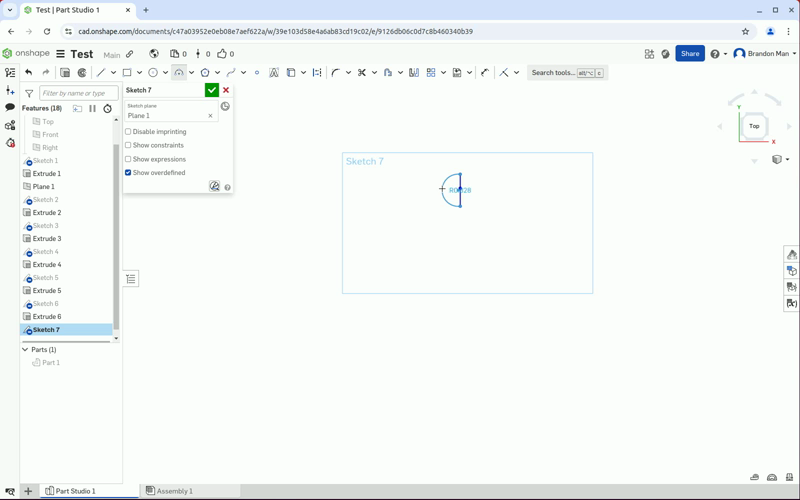
scroll(6)
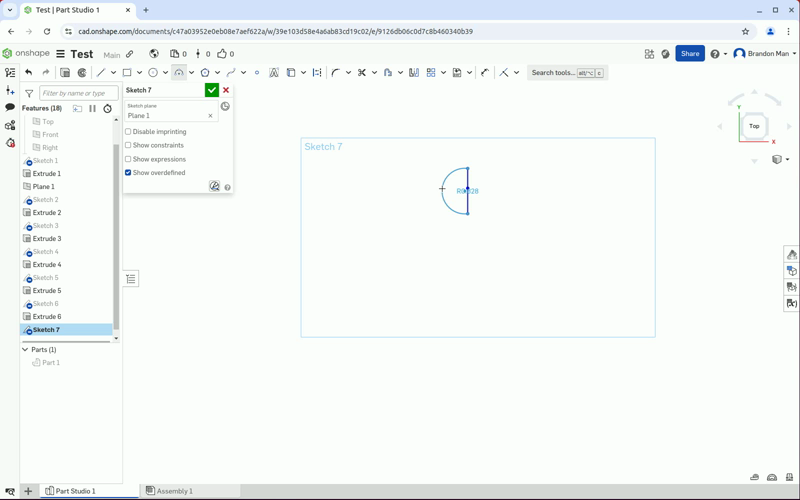
scroll(6)
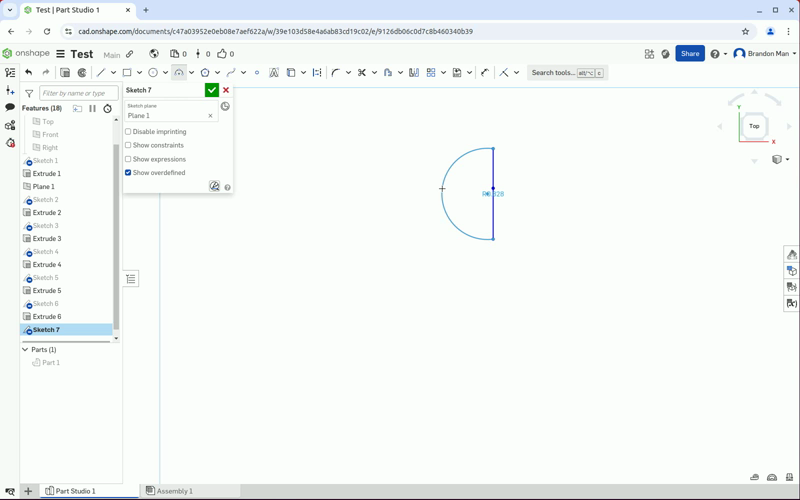
click(442, 188)
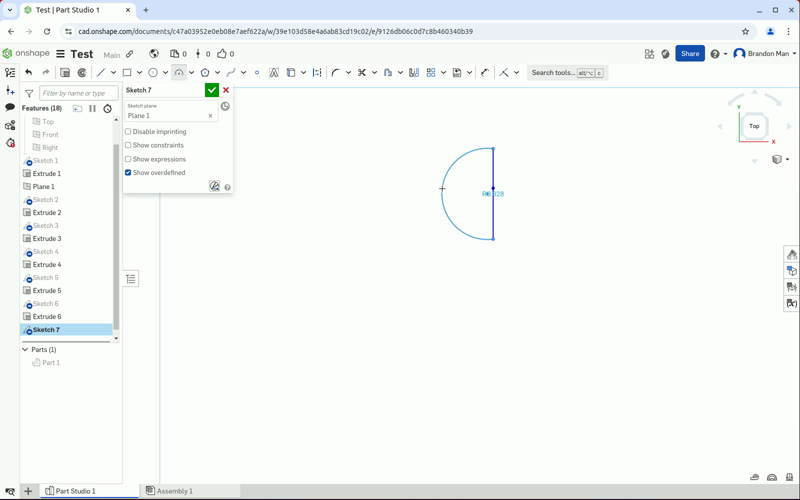
scroll(-6)
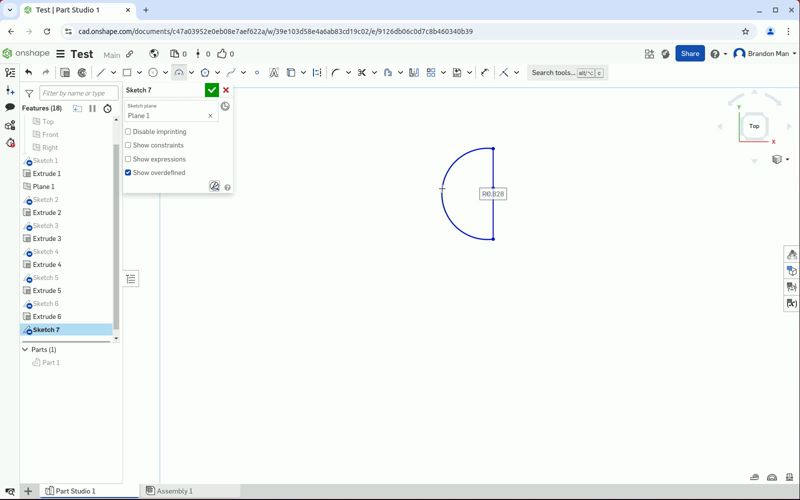
scroll(-6)
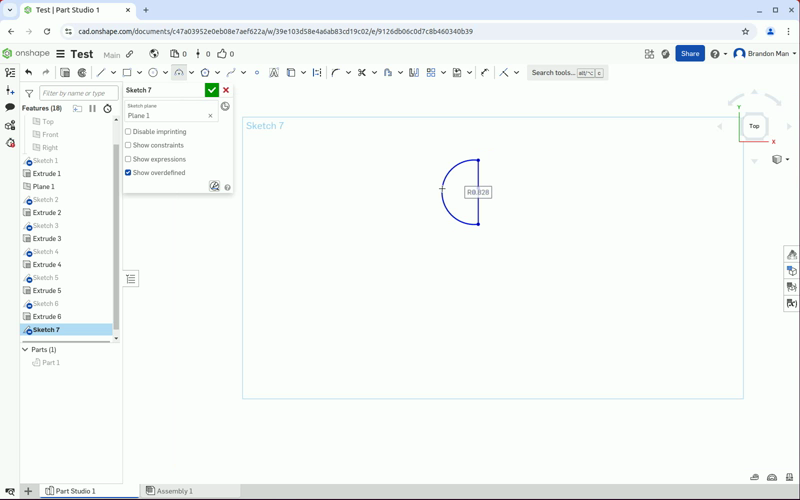
scroll(-6)
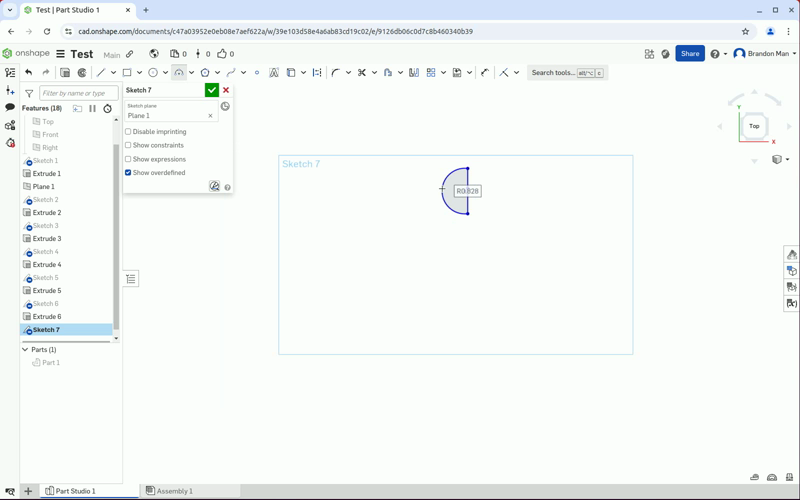
scroll(-6)
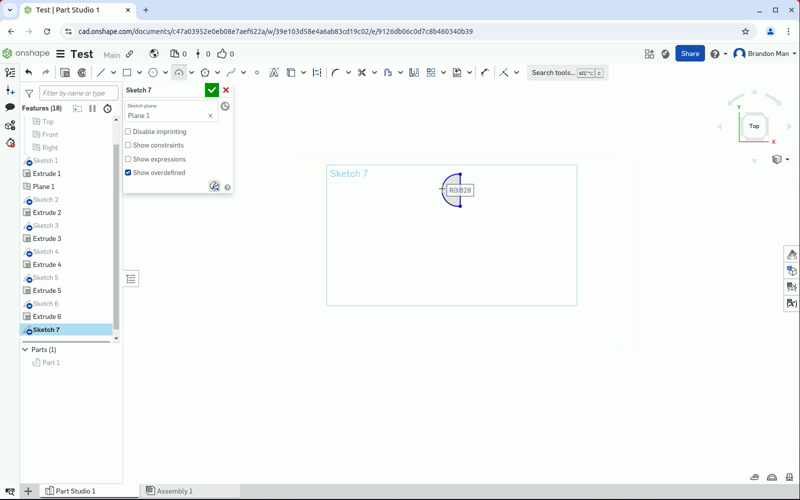
scroll(-6)
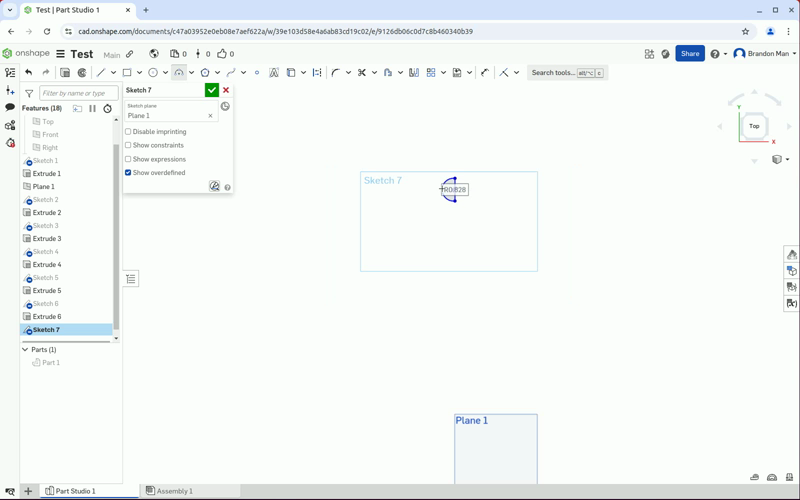
scroll(-6)
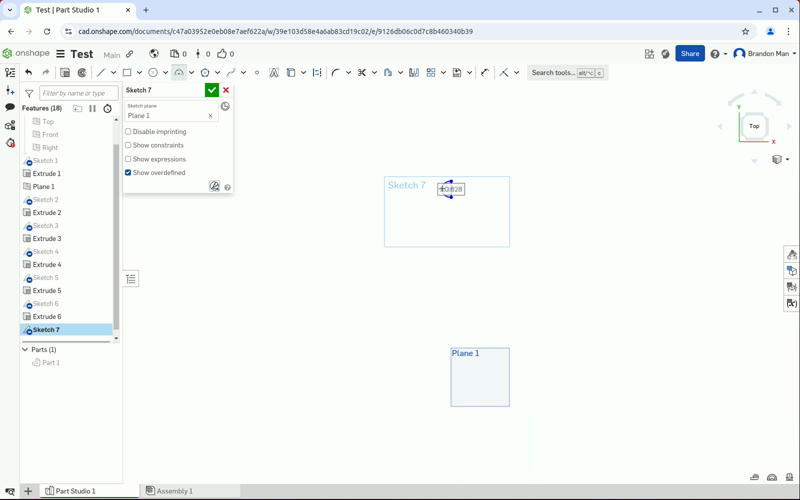
scroll(-6)
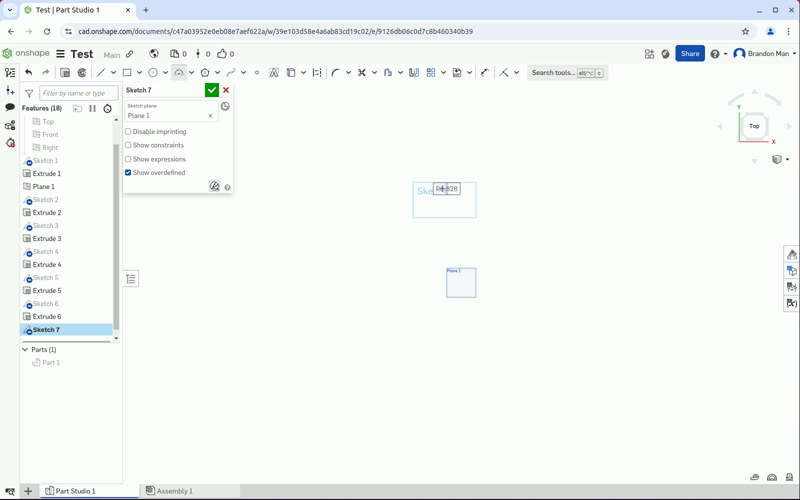
key_up(shift)
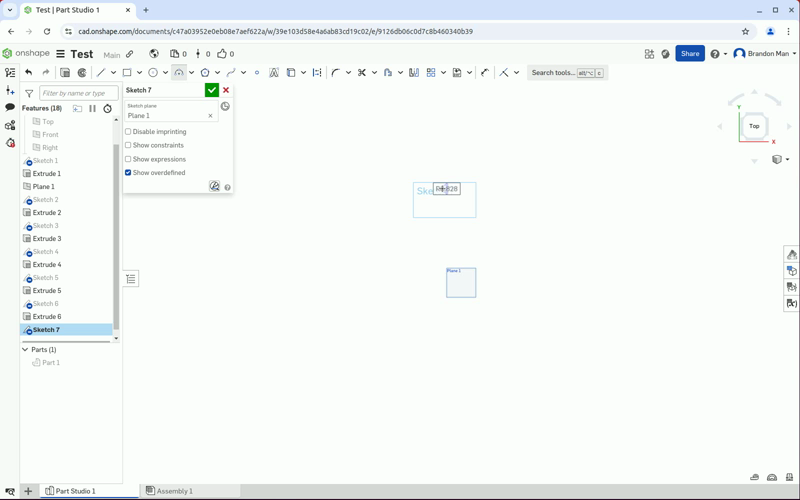
key(esc)
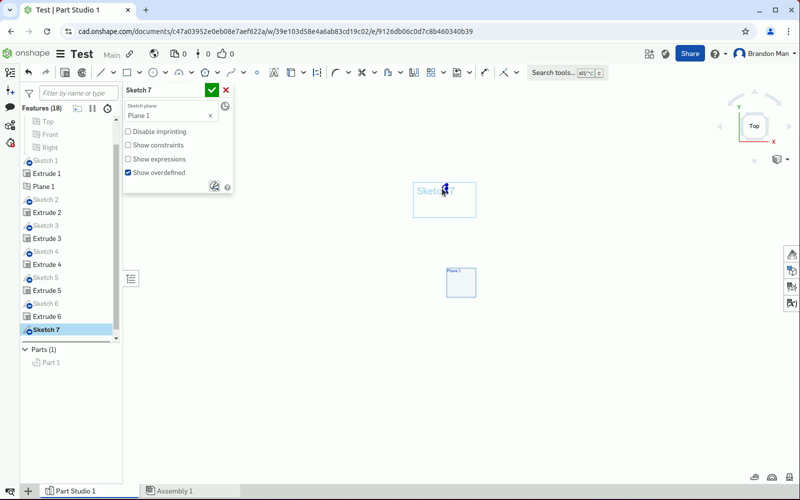
mouse_move(444, 186)
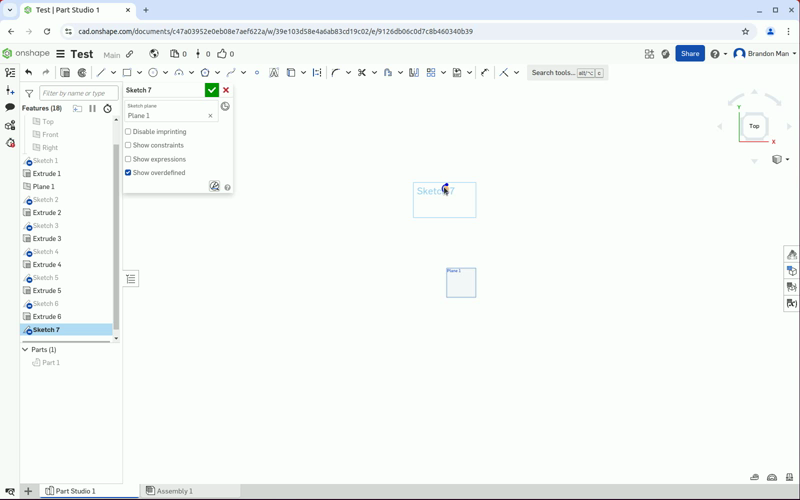
scroll(6)
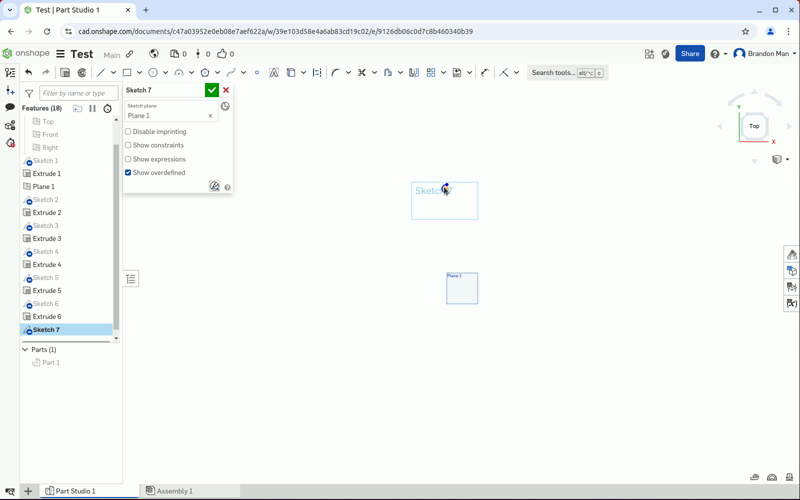
scroll(6)
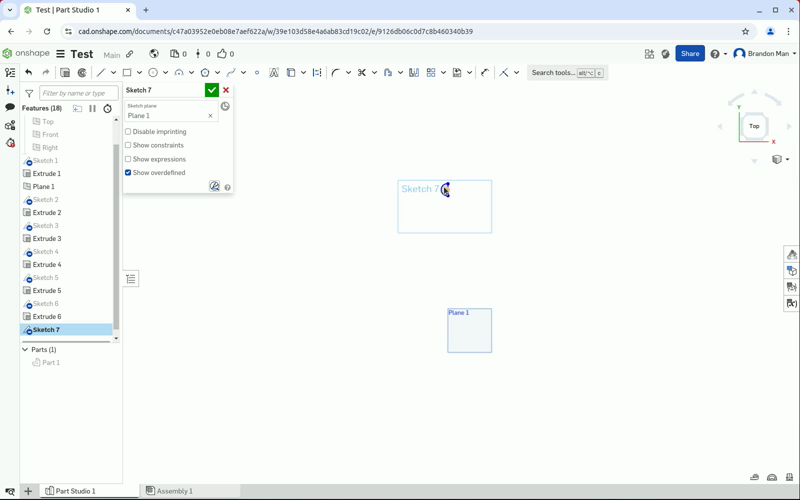
scroll(6)
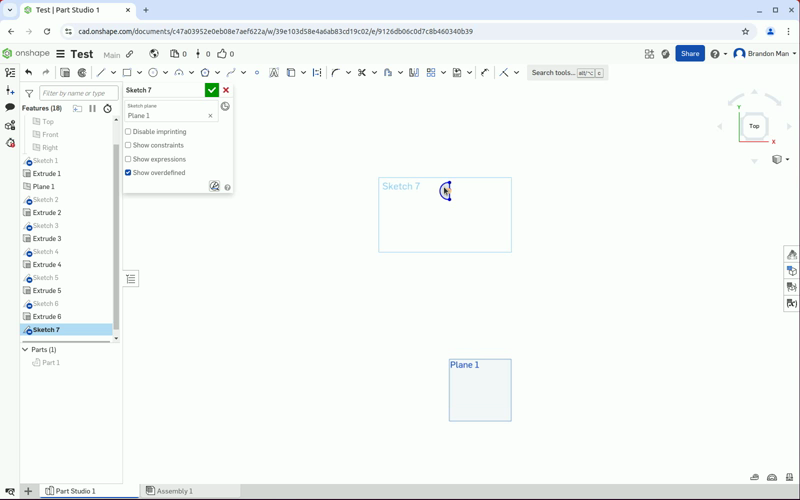
scroll(6)
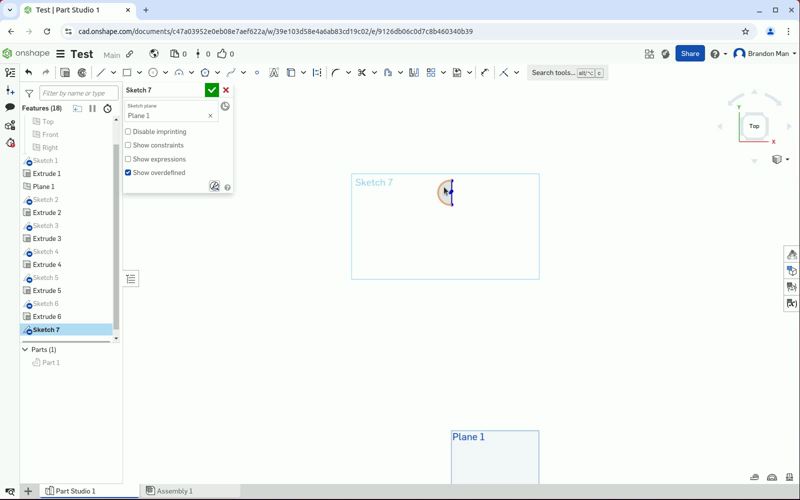
scroll(6)
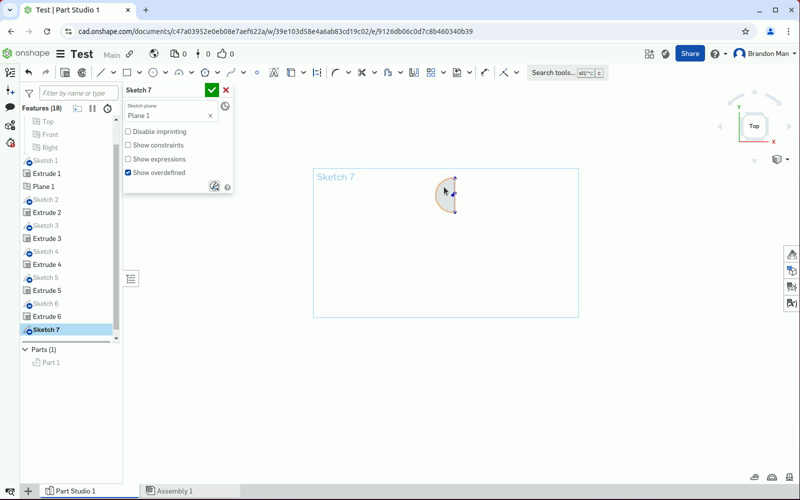
scroll(6)
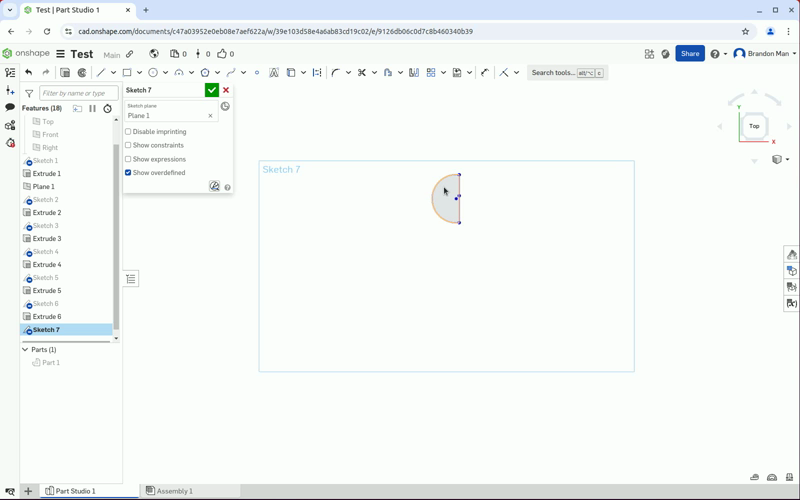
scroll(6)
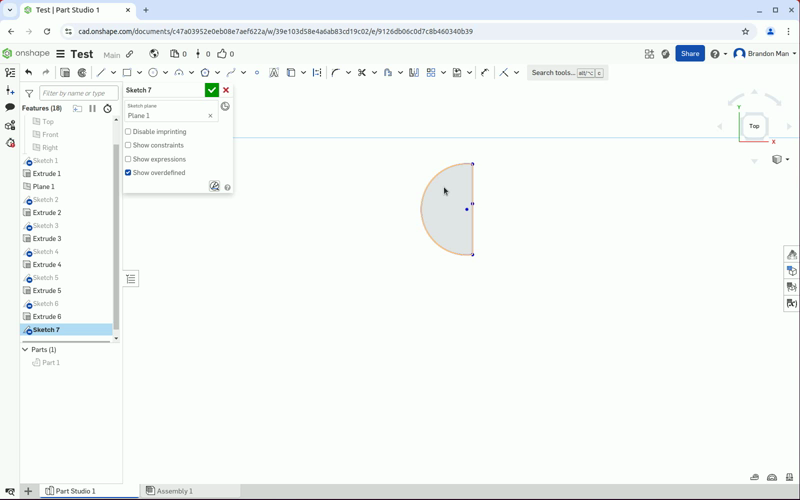
click(444, 186)
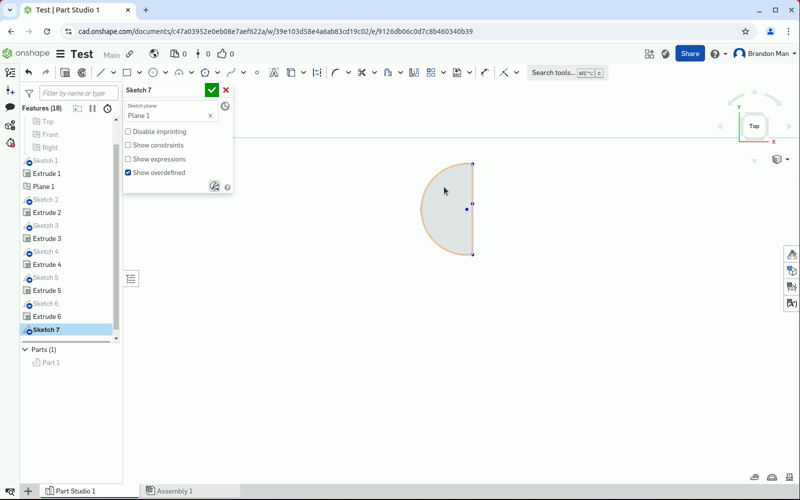
scroll(-6)
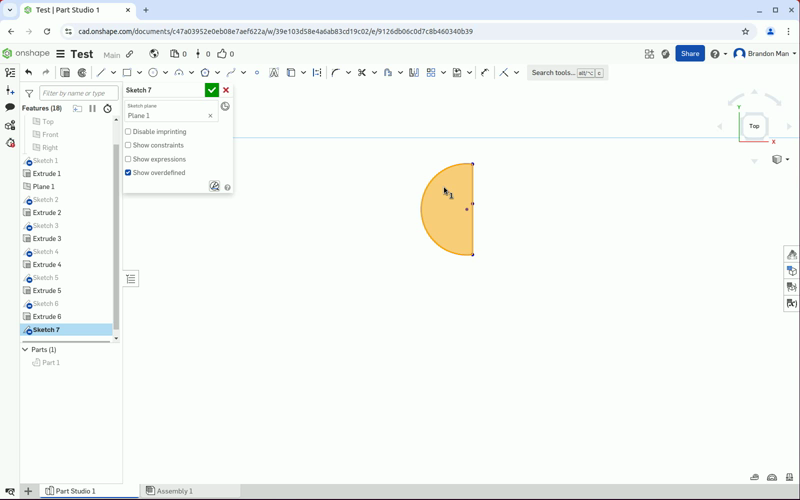
scroll(-6)
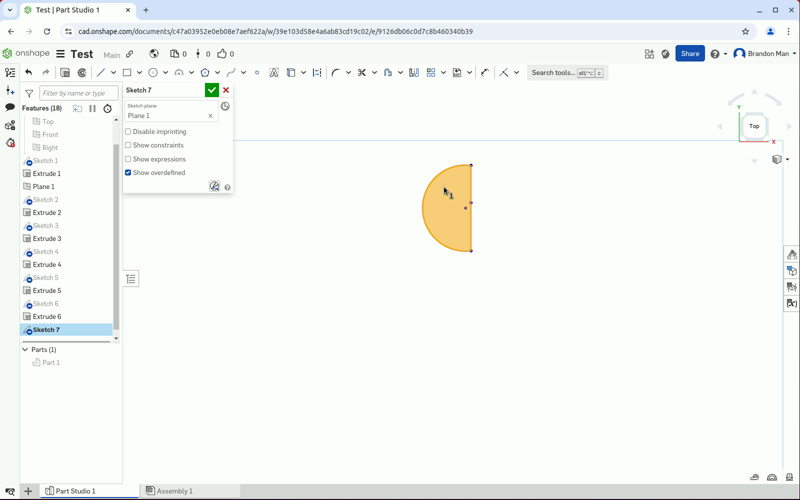
scroll(-6)
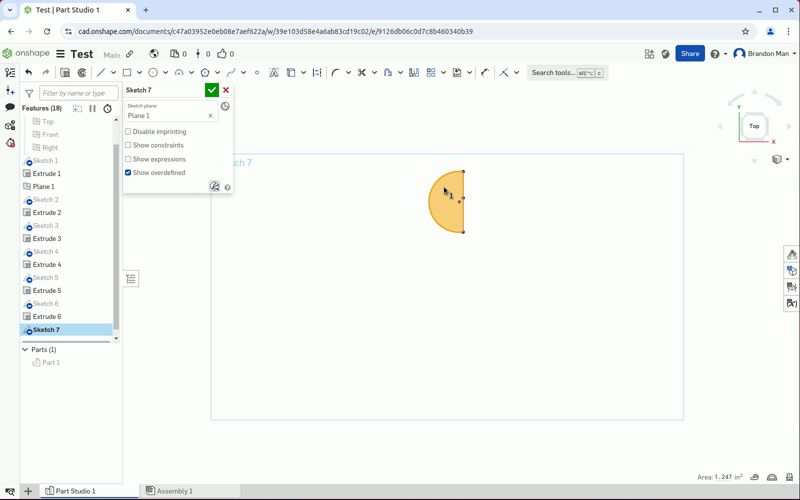
scroll(-6)
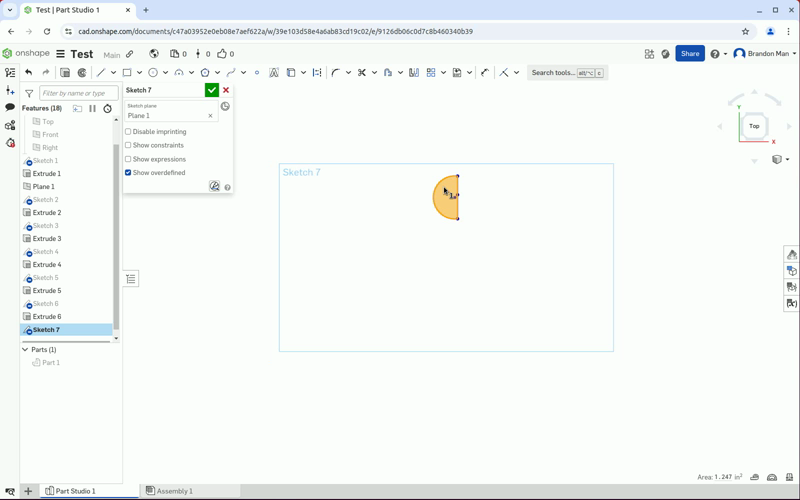
scroll(-6)
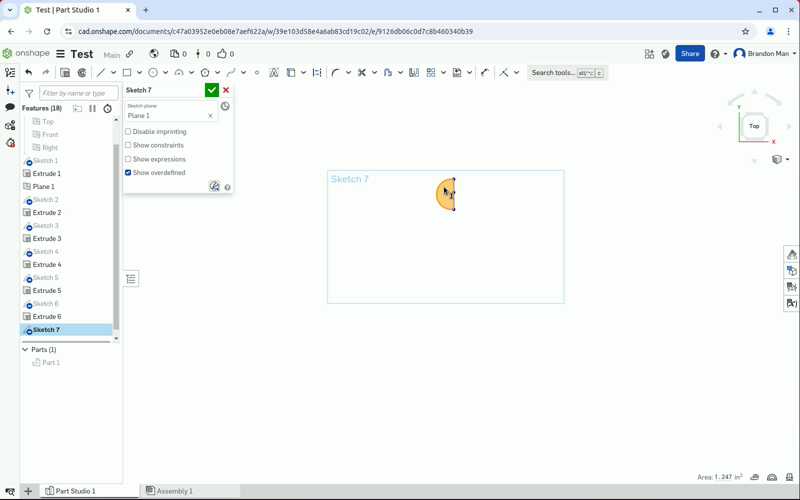
scroll(-6)
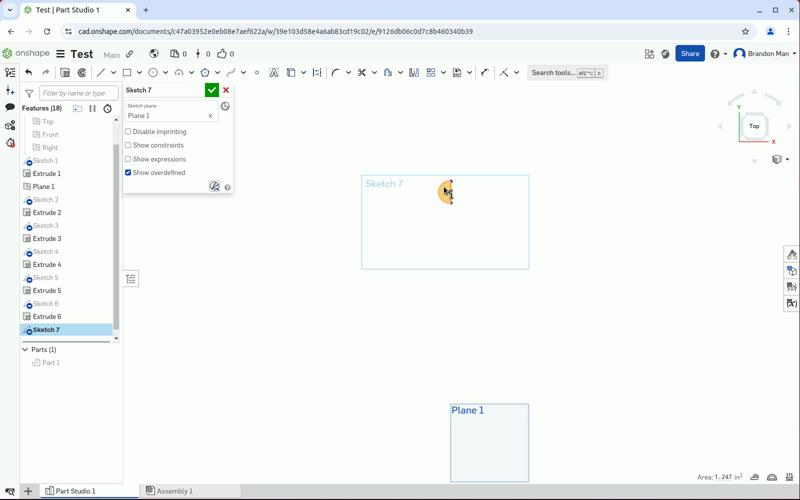
scroll(-6)
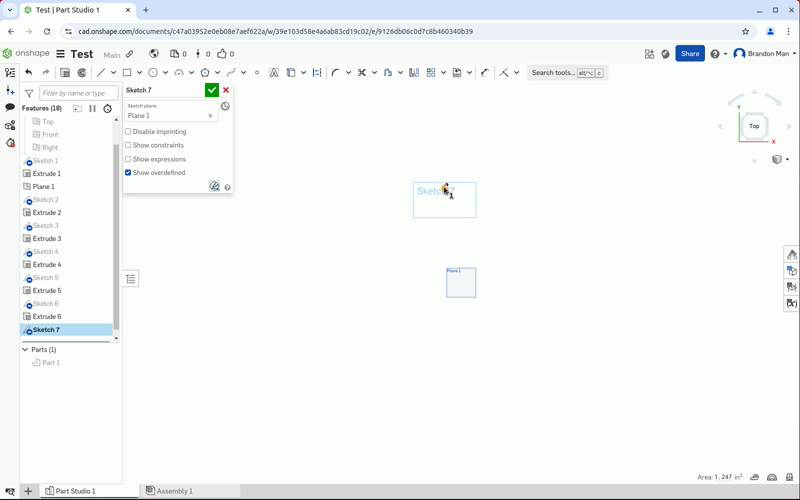
mouse_move(73, 352)
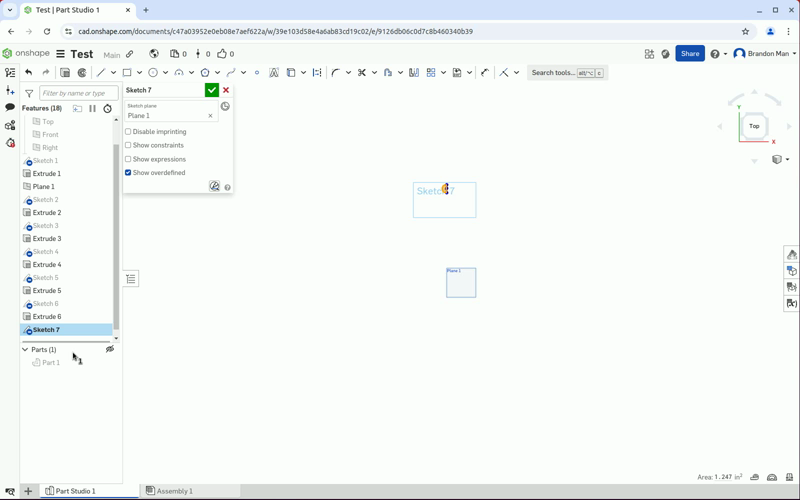
key(shift+y)
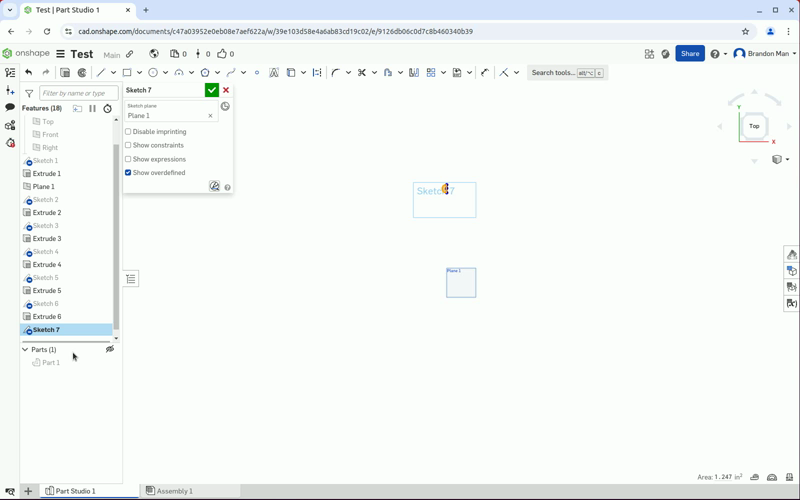
key(shift+e)
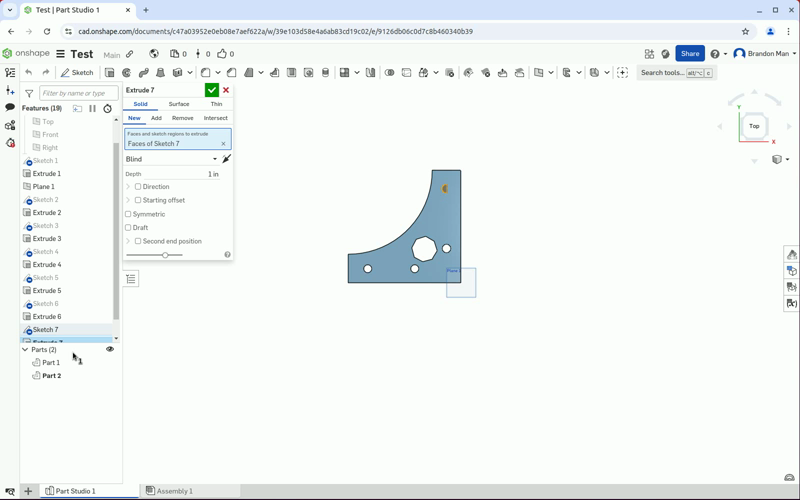
mouse_move(143, 106)
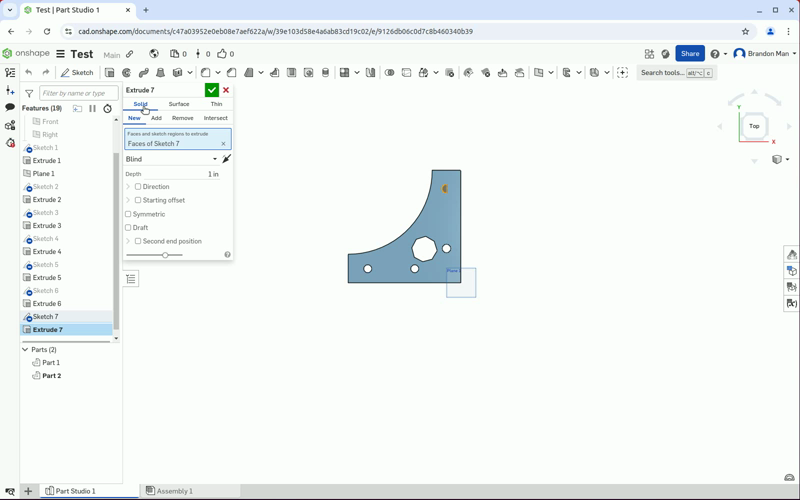
click(143, 106)
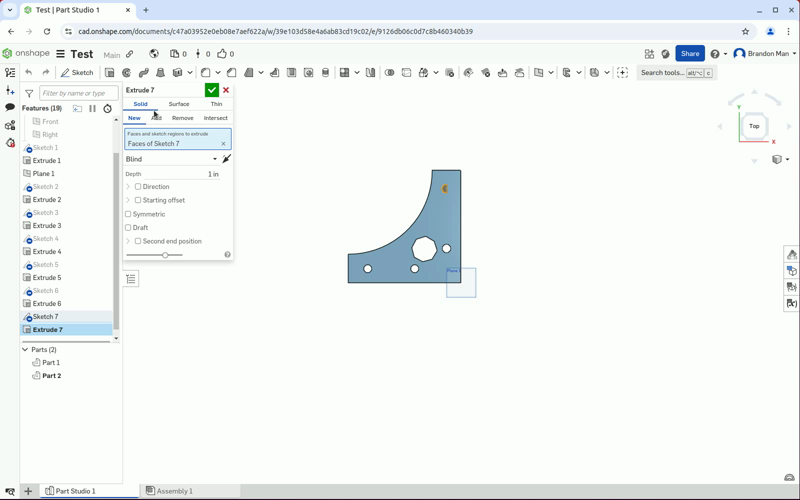
mouse_move(186, 120)
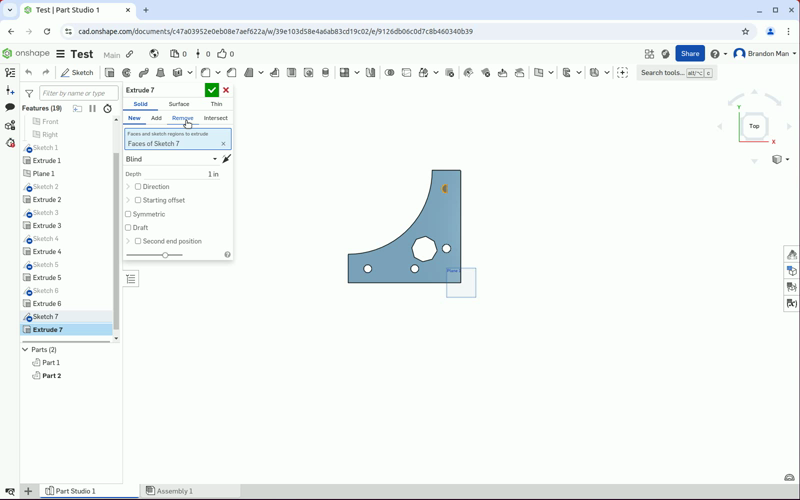
click(186, 120)
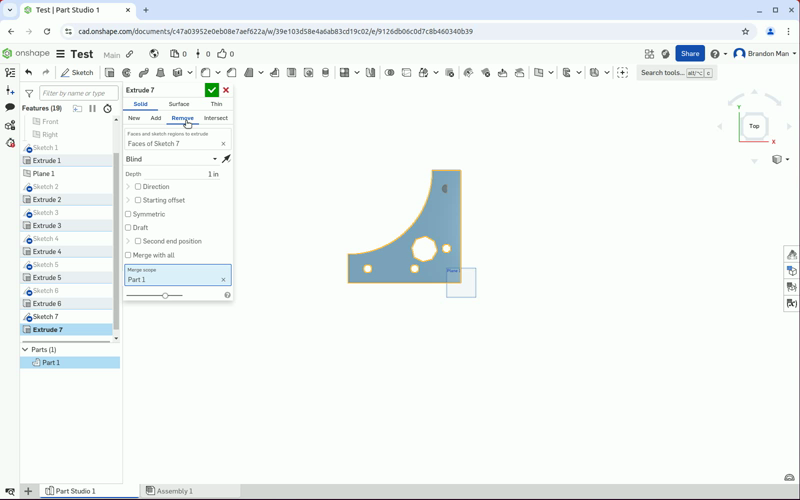
key(tab, 4)
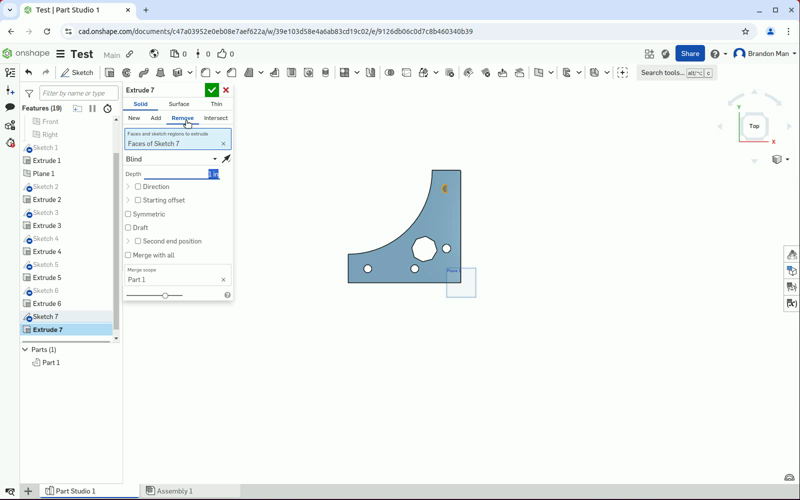
text(9.628)
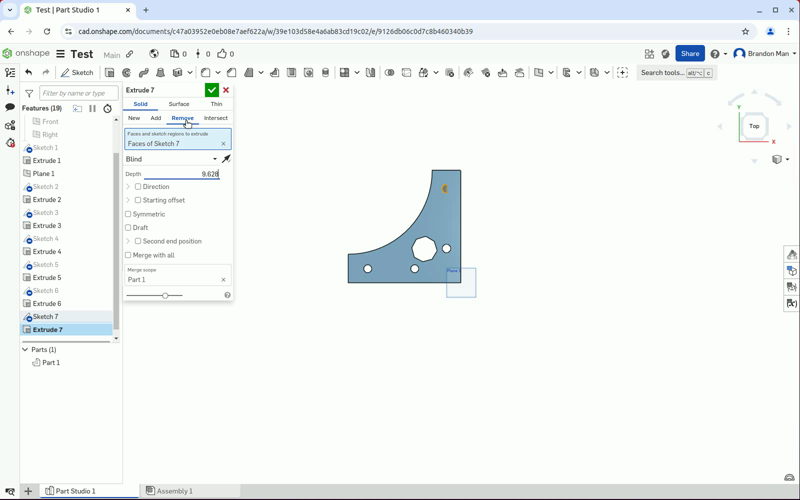
key(tab, 6)
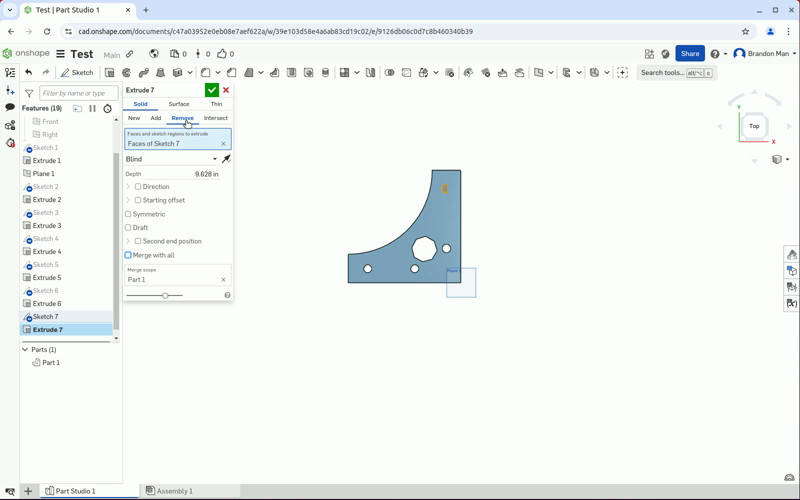
key(space)
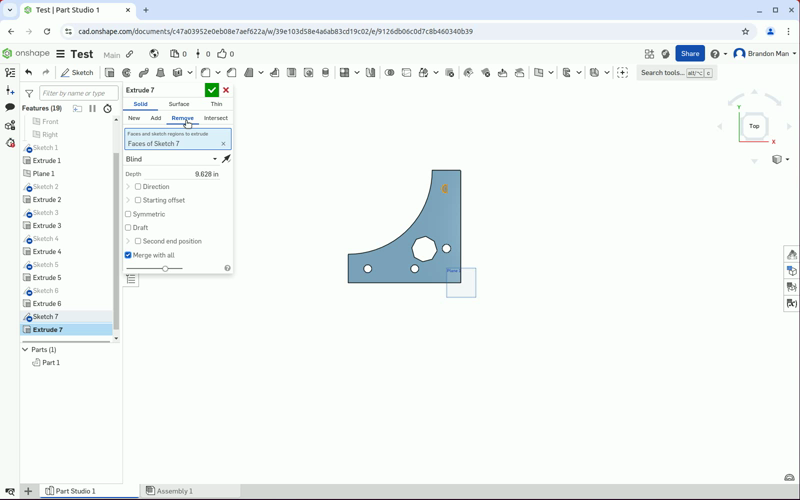
key(enter)
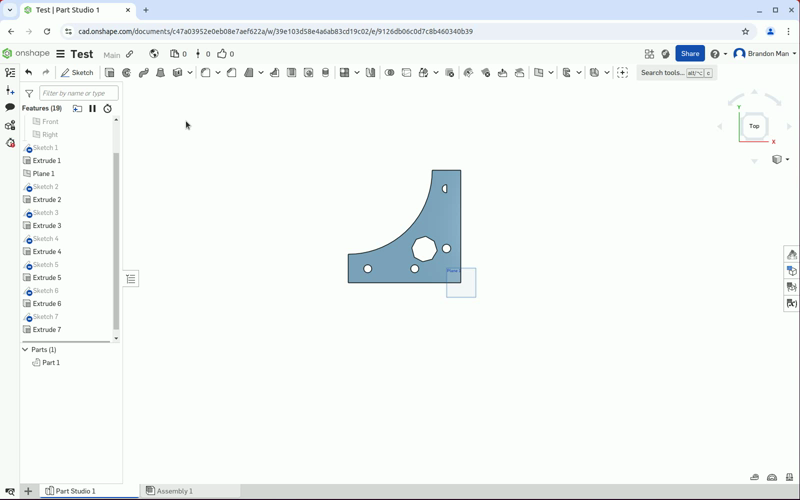
key(shift+h)
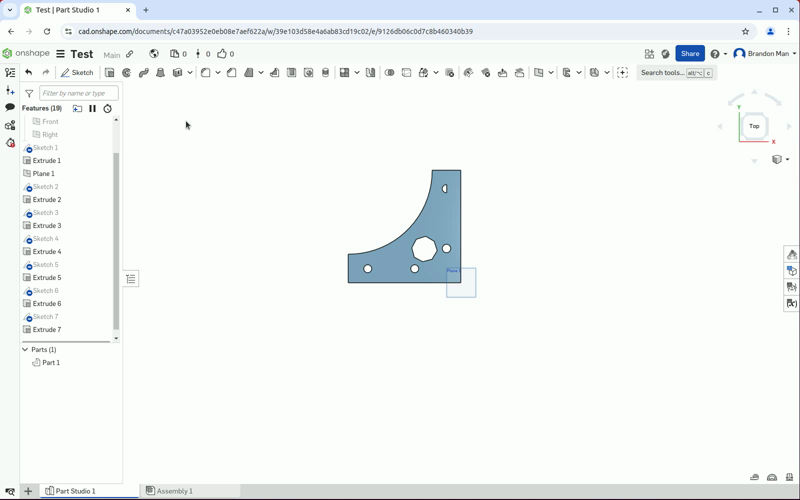
key(shift+h)
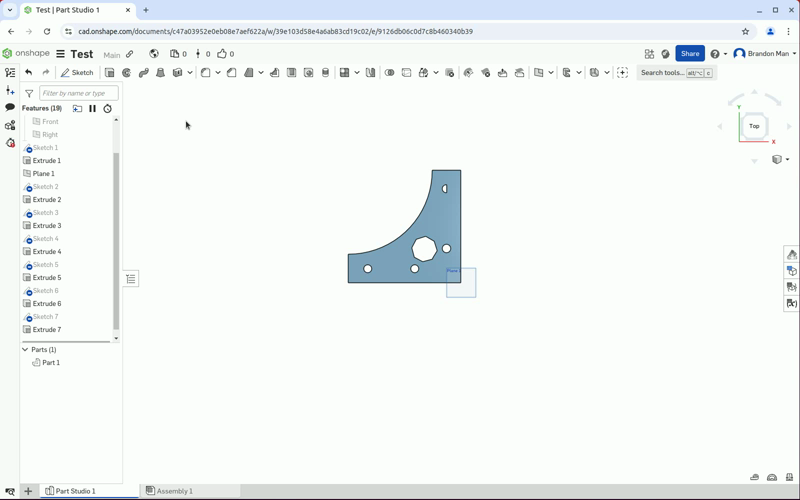
mouse_move(69, 150)
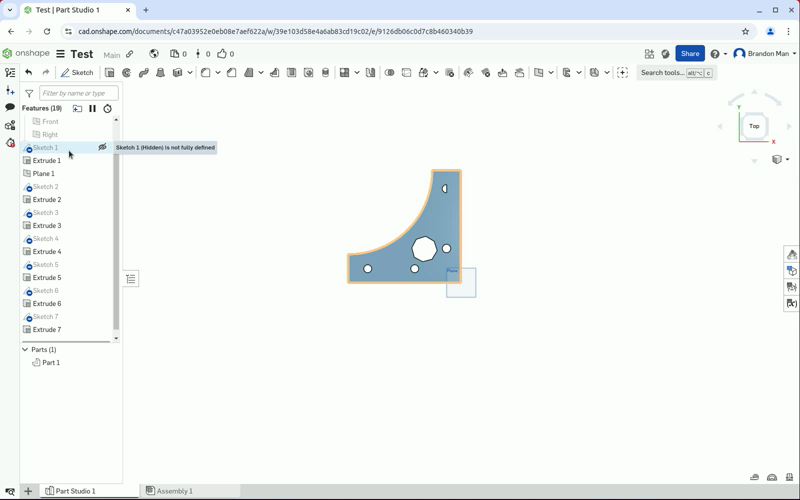
click(69, 150)
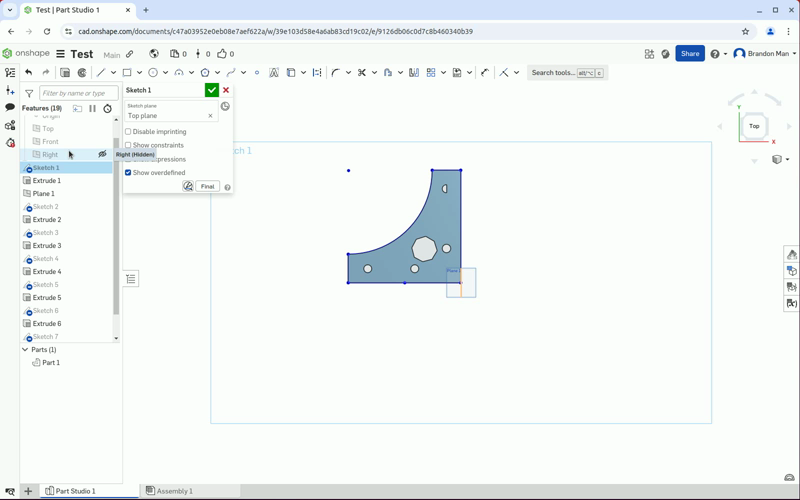
mouse_move(229, 92)
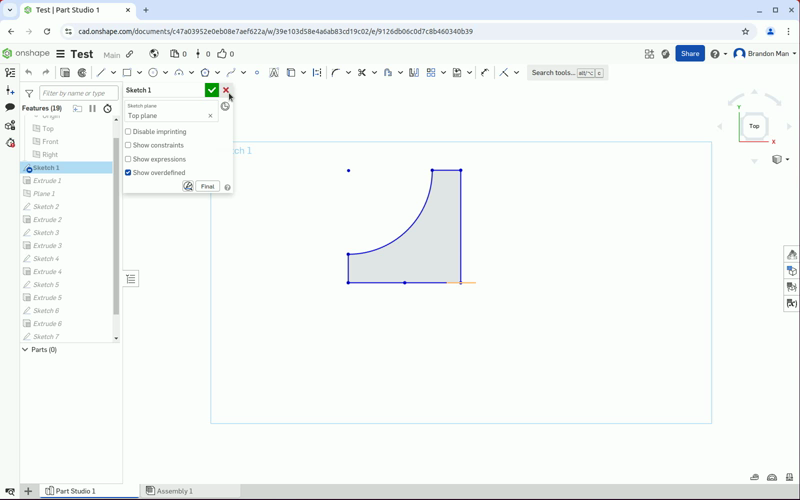
click(229, 92)
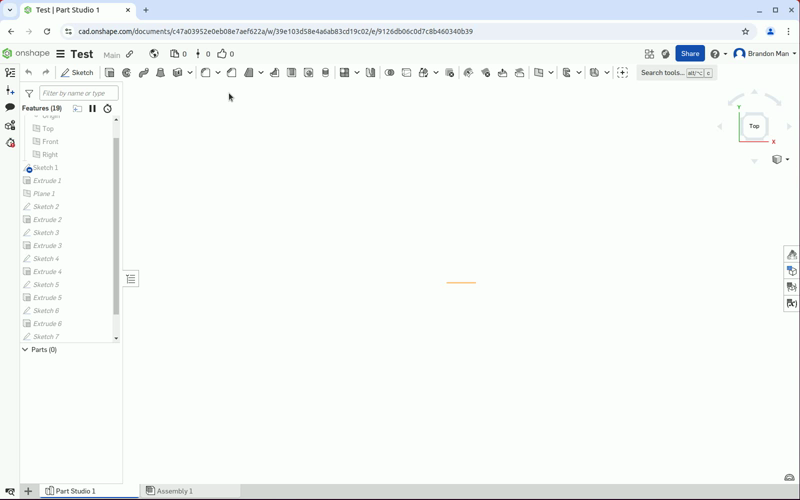
key(shift+s)
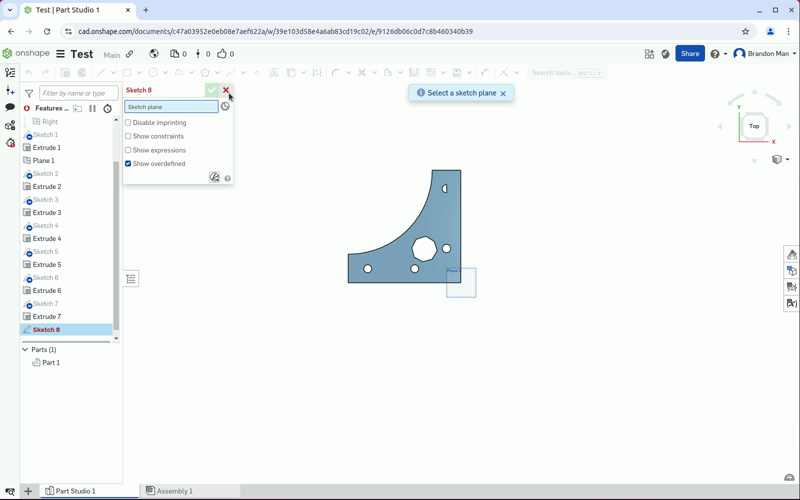
mouse_move(69, 163)
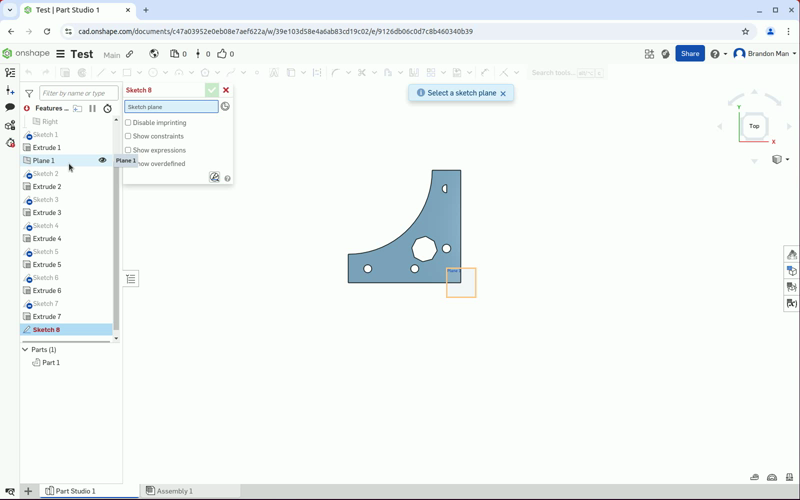
click(69, 163)
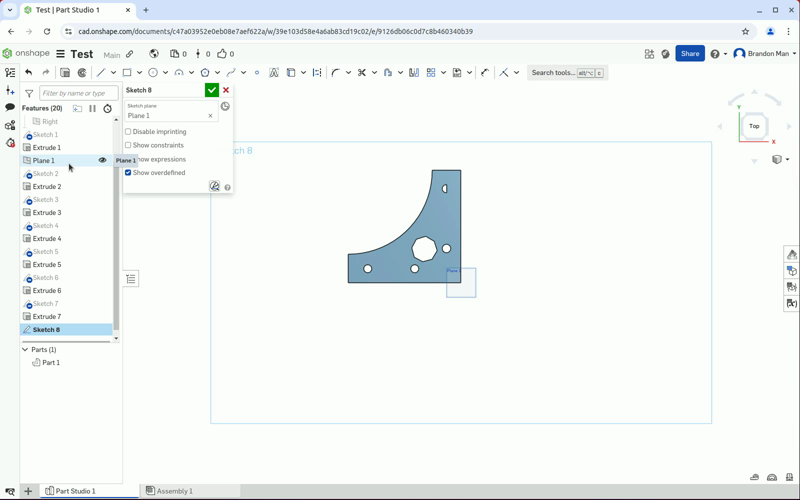
mouse_move(73, 352)
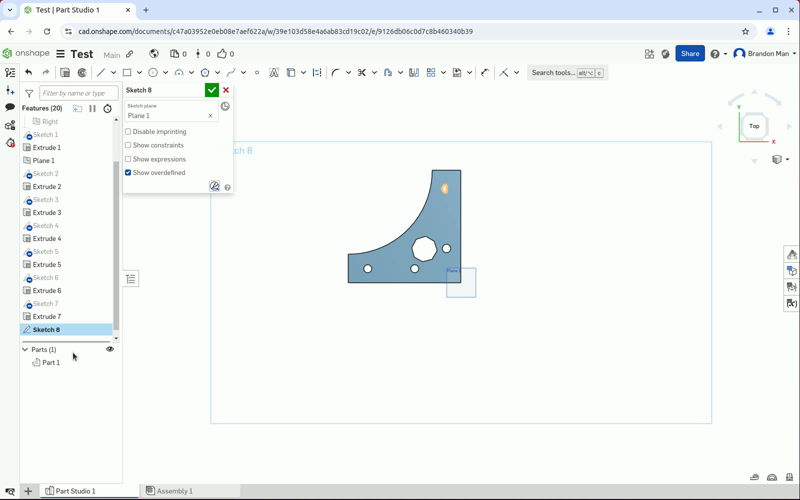
key(y)
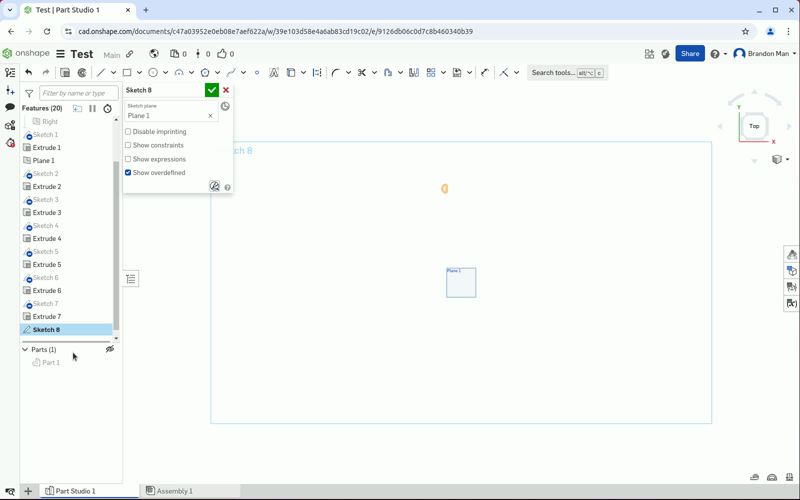
key(a)
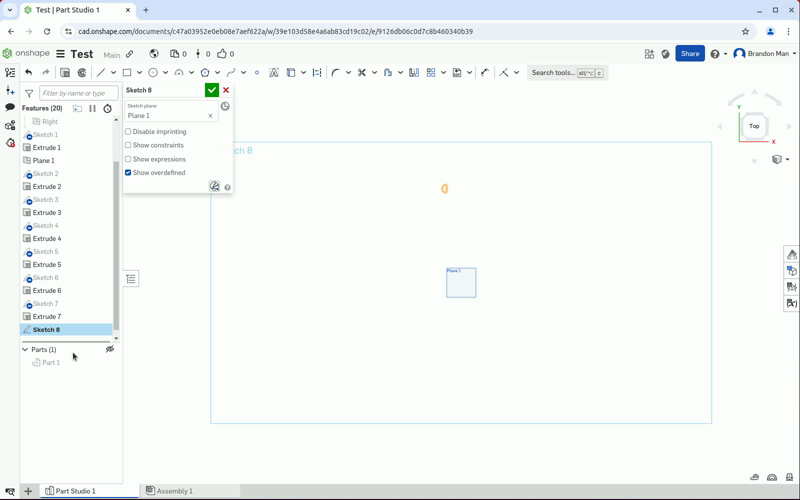
key_down(shift)
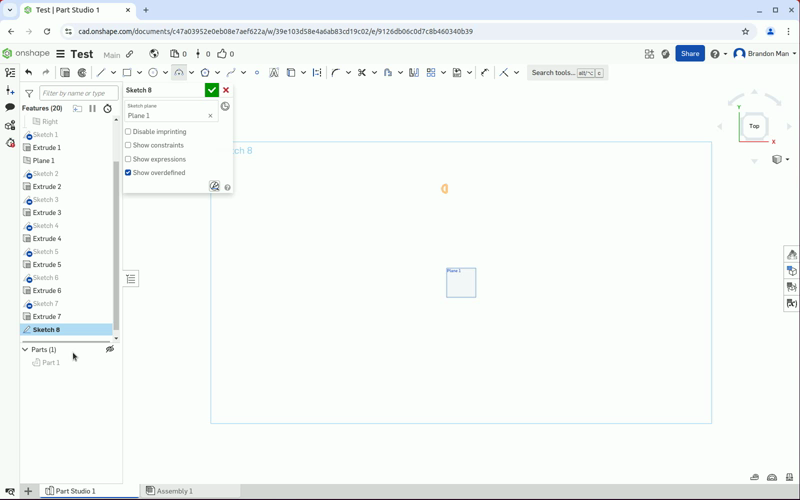
mouse_move(446, 192)
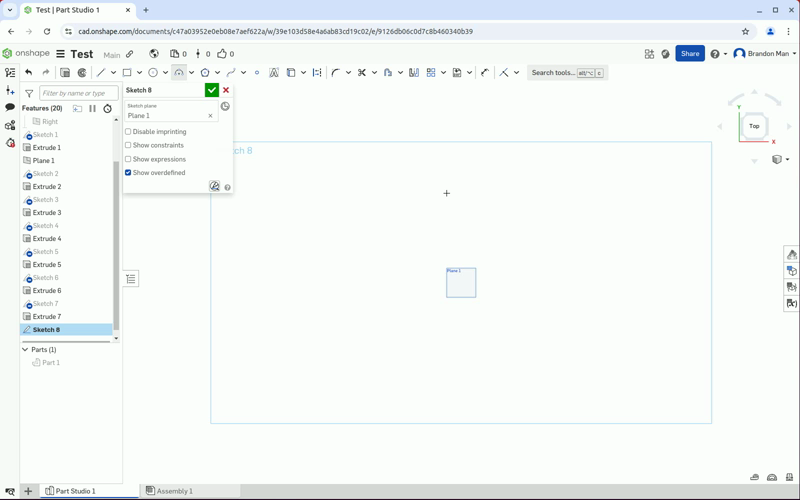
click(446, 192)
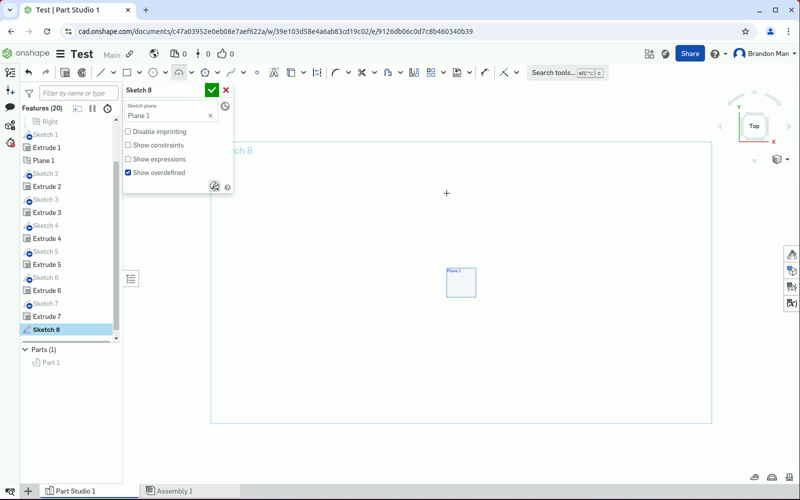
key_up(shift)
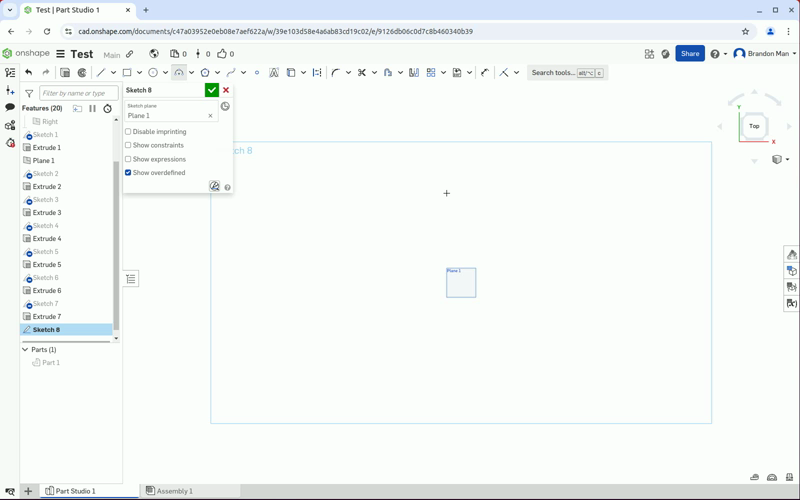
key_down(shift)
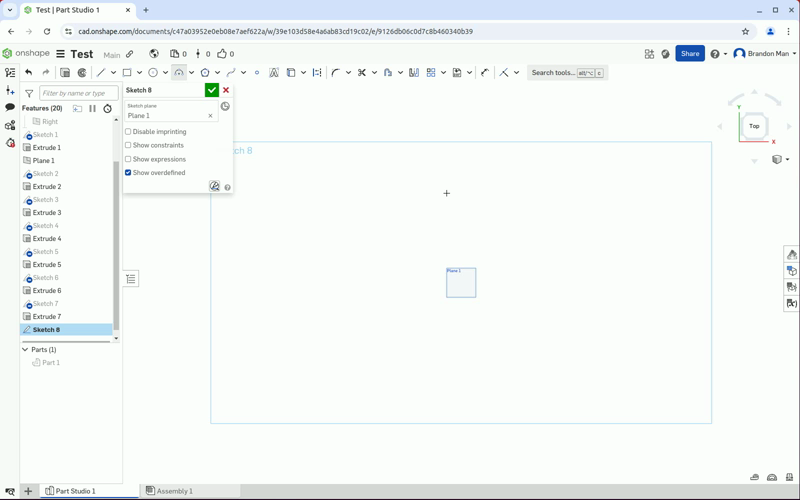
mouse_move(446, 184)
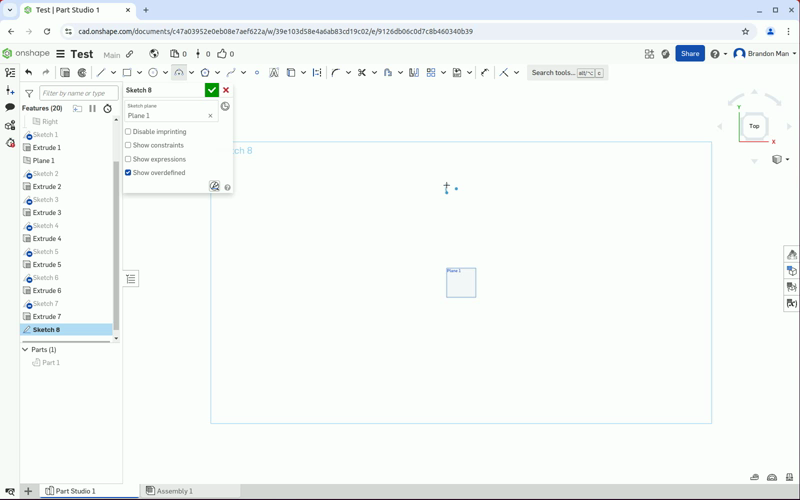
click(446, 184)
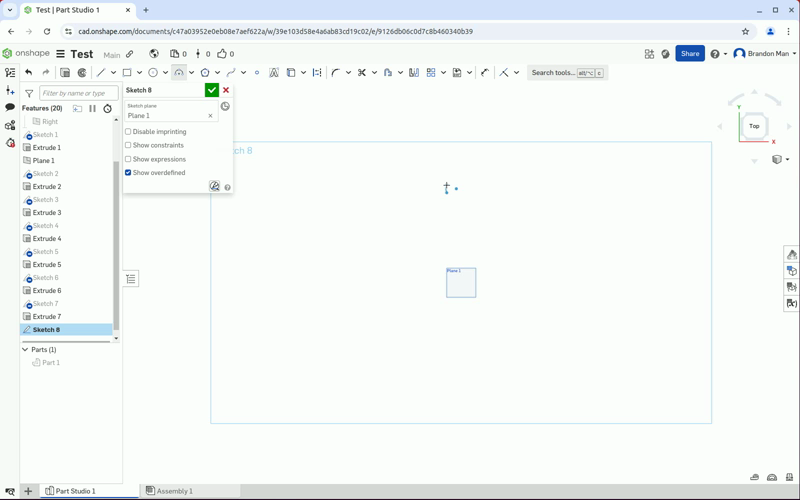
mouse_move(450, 188)
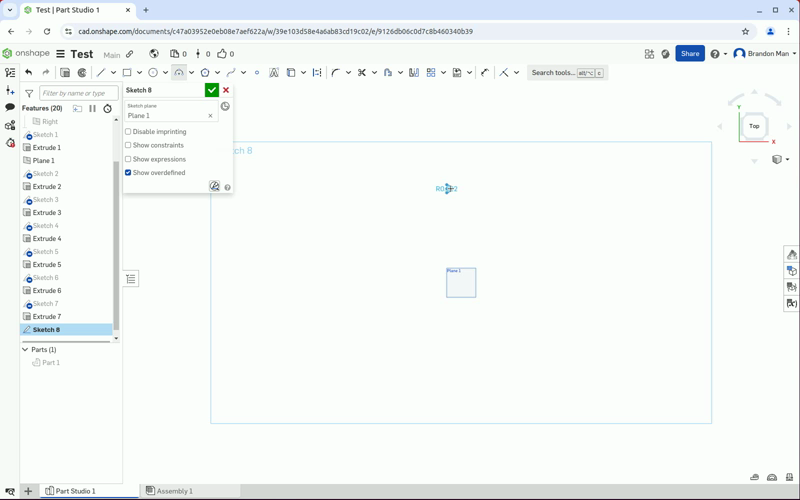
click(450, 188)
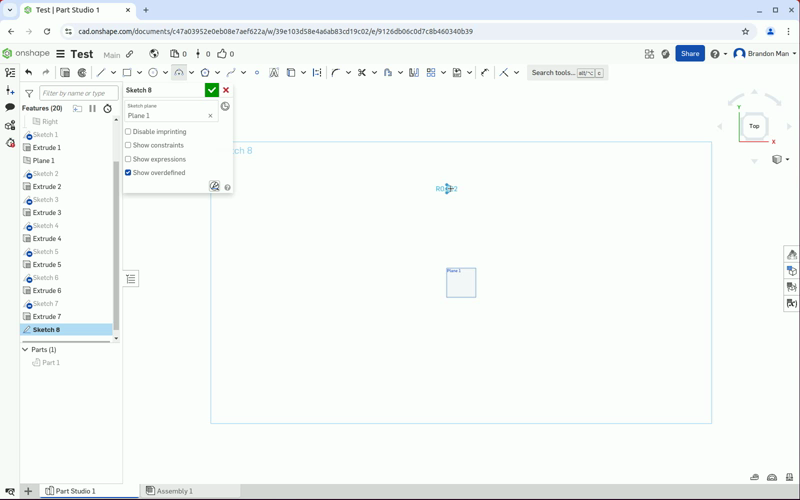
key_up(shift)
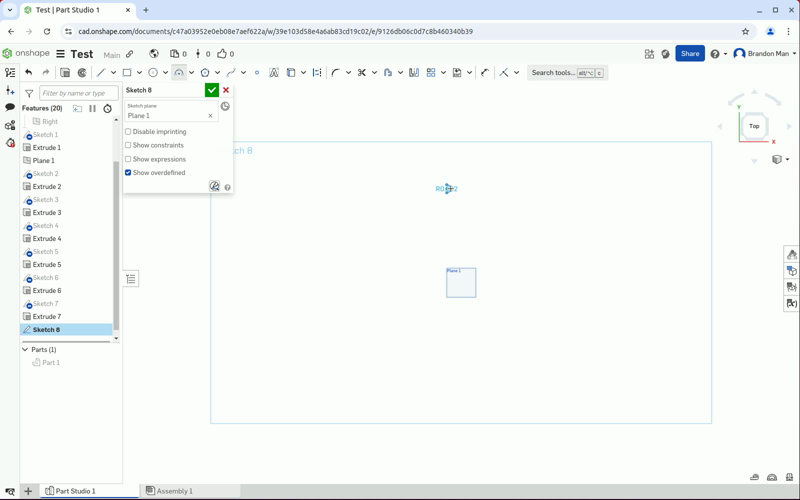
key(esc)
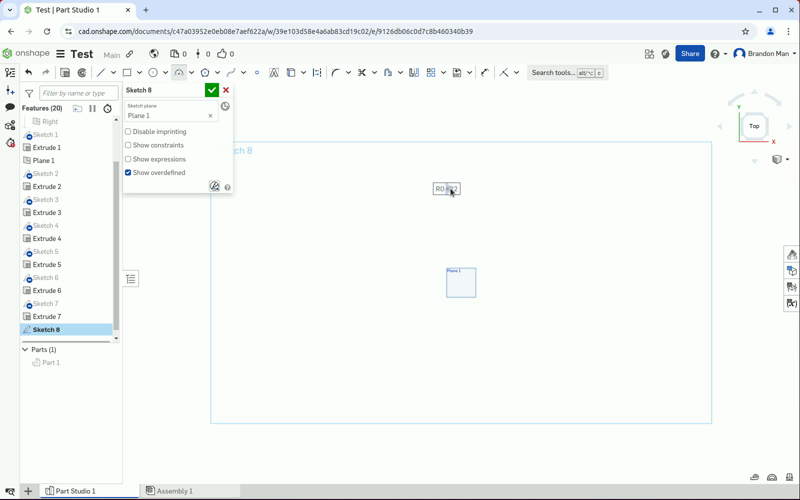
key(l)
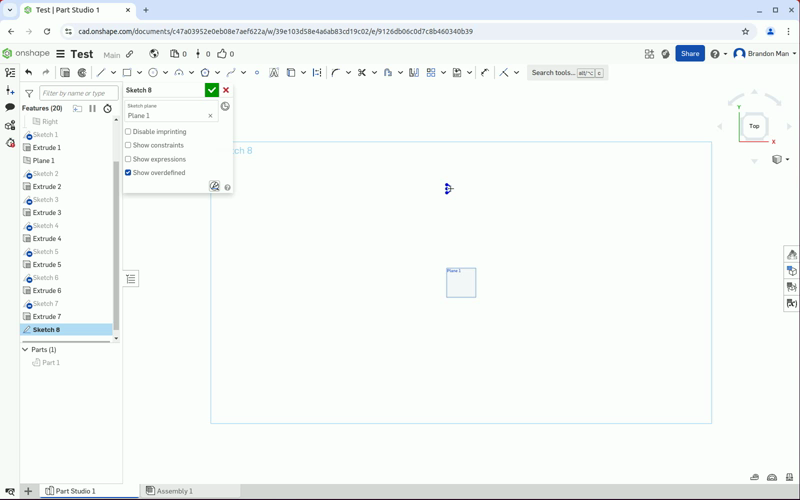
mouse_move(446, 184)
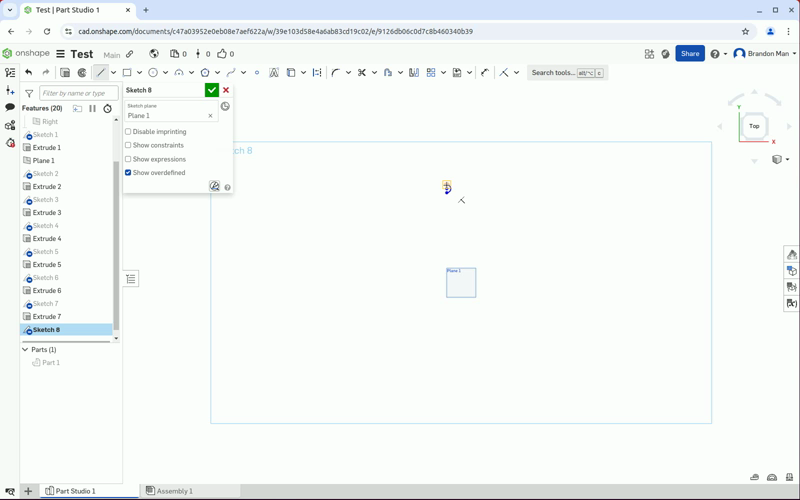
scroll(6)
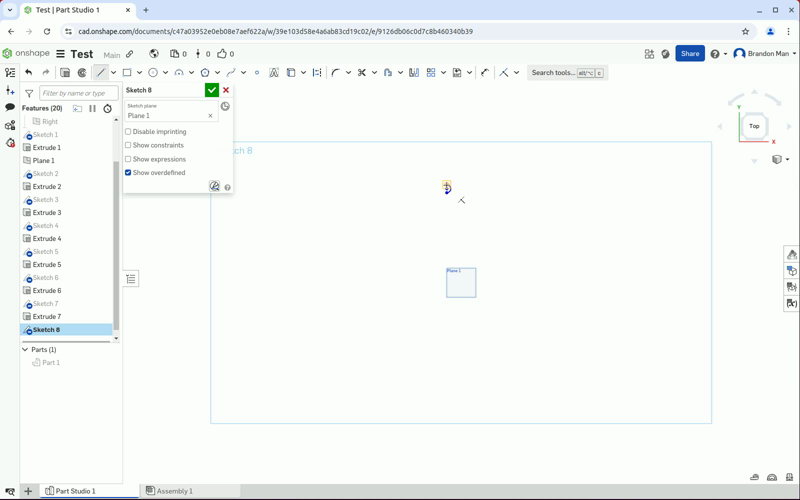
scroll(6)
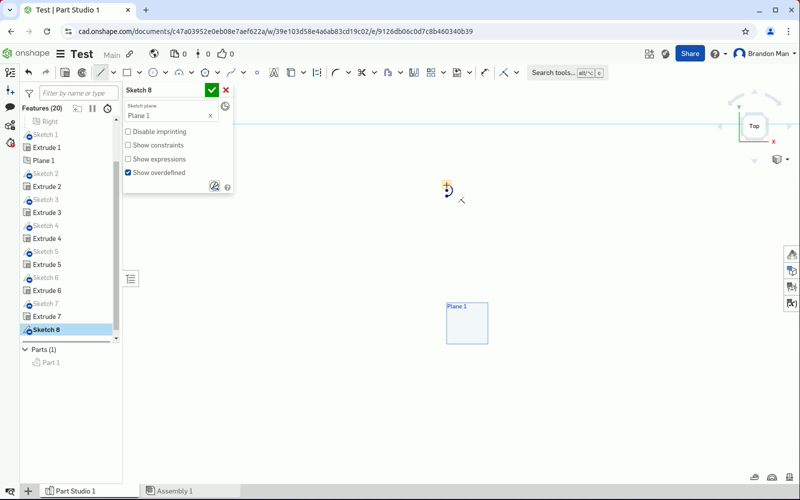
scroll(6)
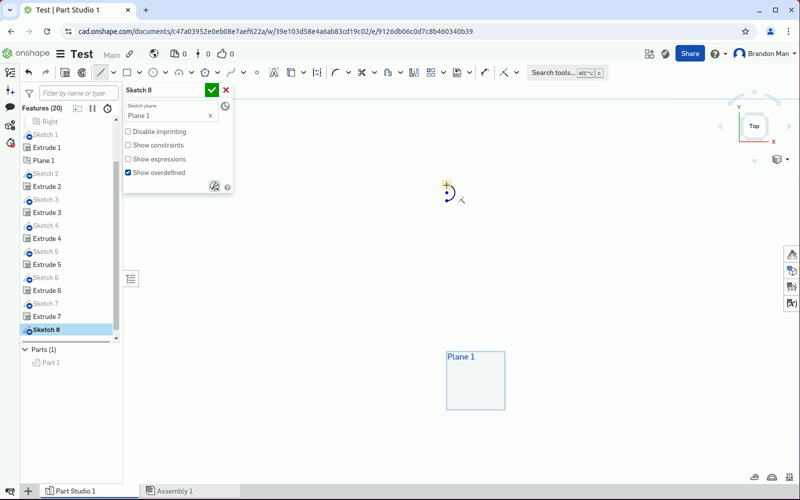
scroll(6)
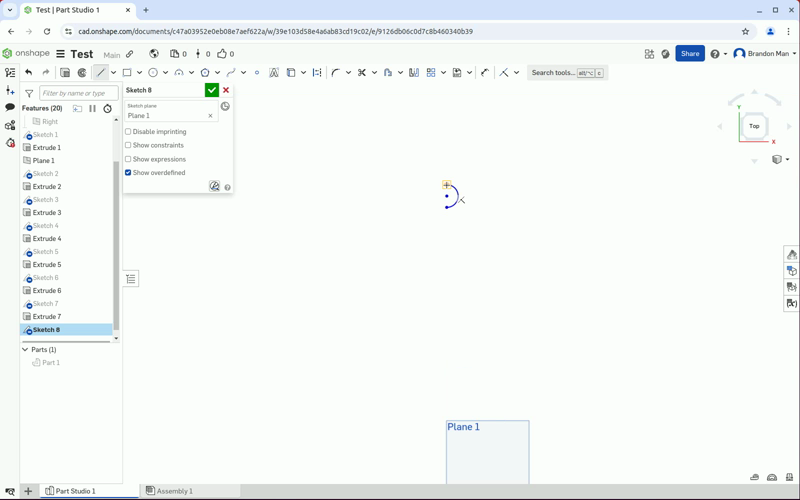
scroll(6)
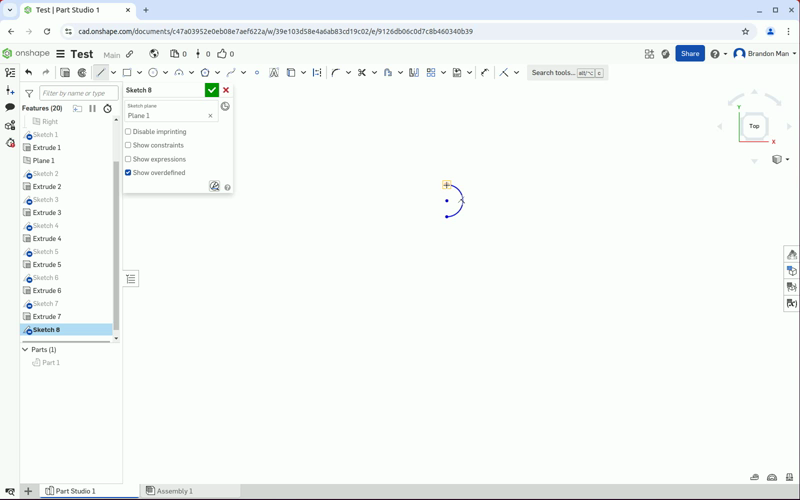
scroll(6)
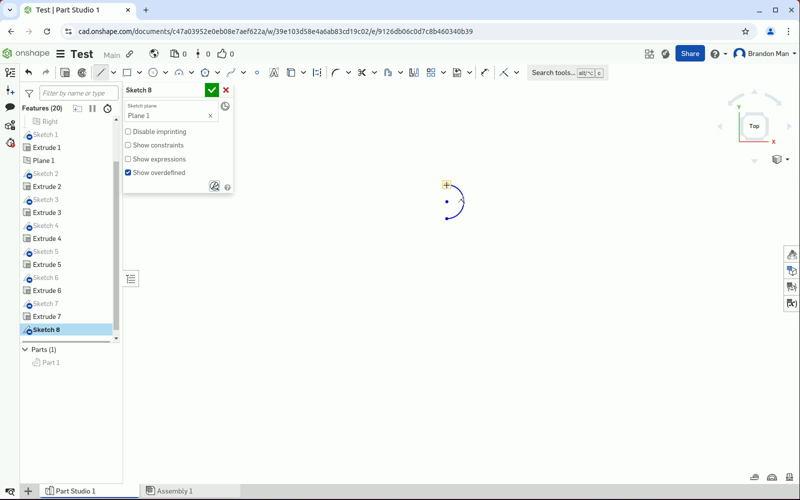
scroll(6)
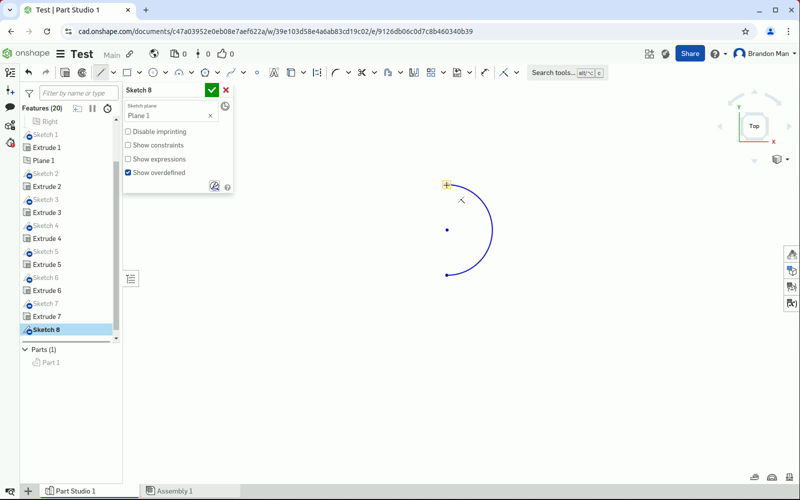
click(446, 184)
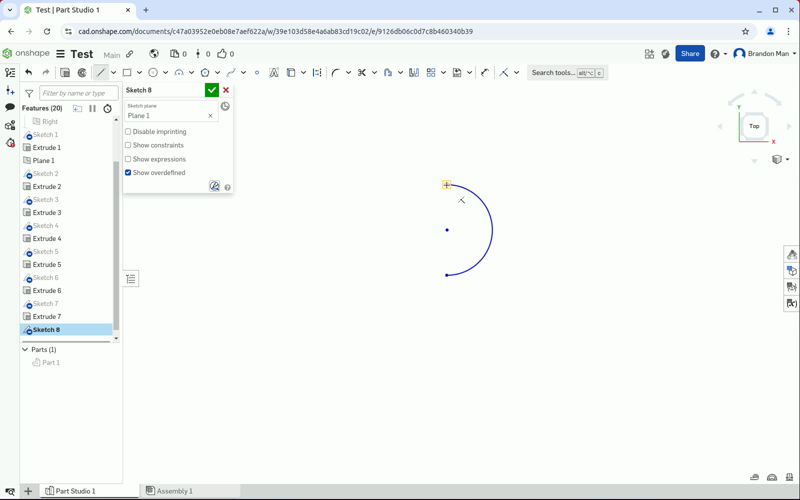
scroll(-6)
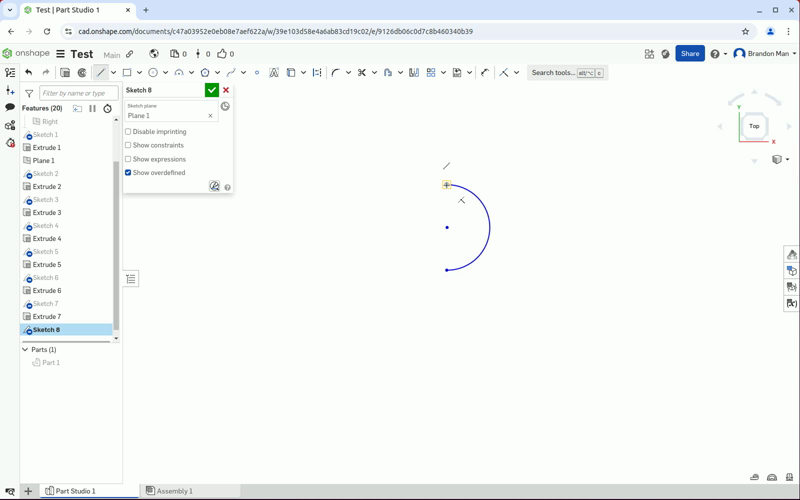
scroll(-6)
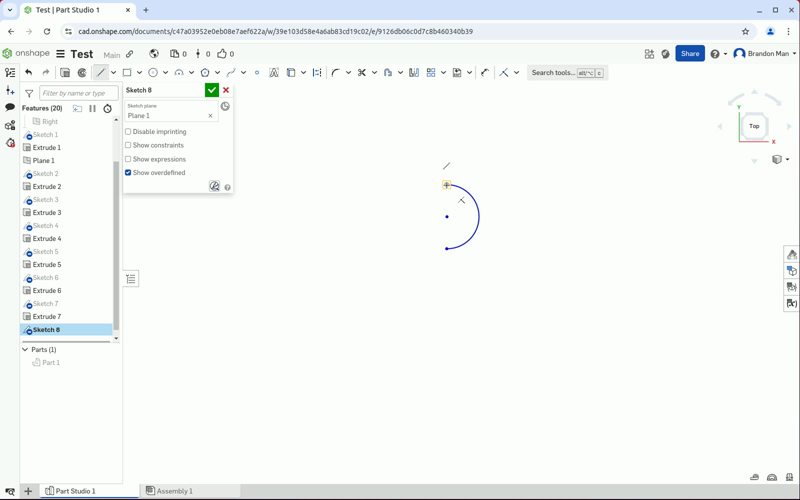
scroll(-6)
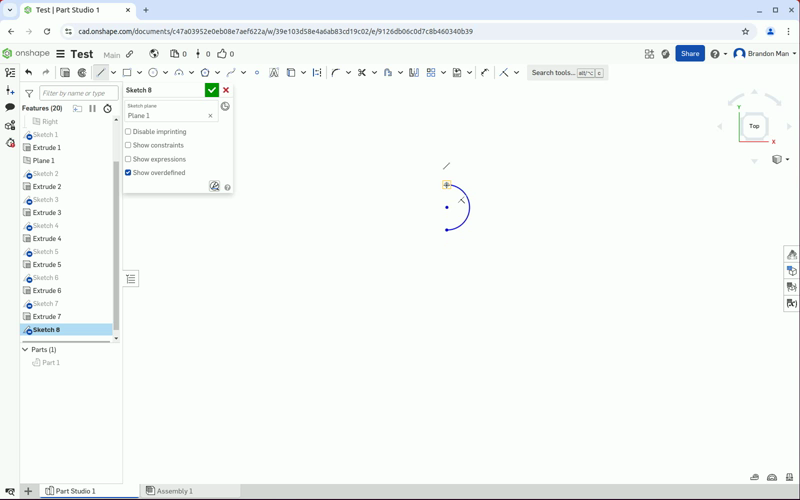
scroll(-6)
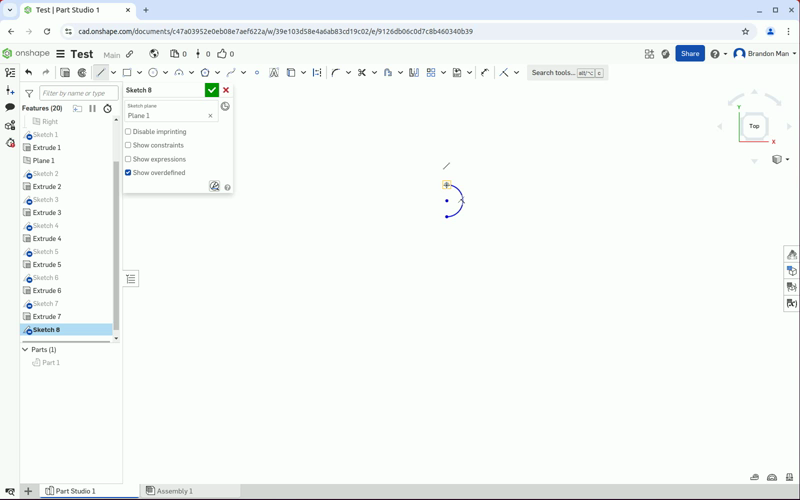
scroll(-6)
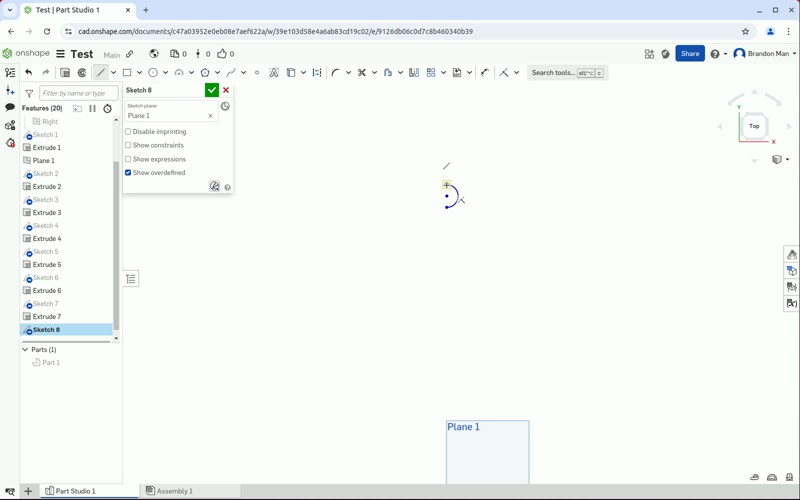
scroll(-6)
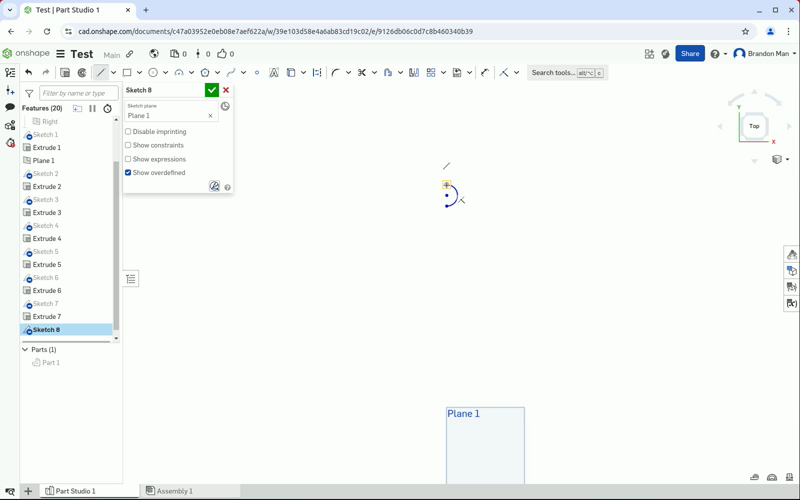
scroll(-6)
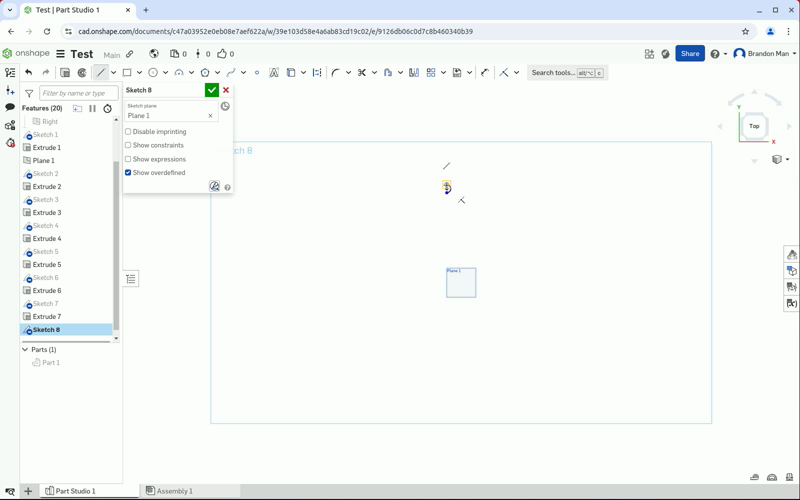
key_down(shift)
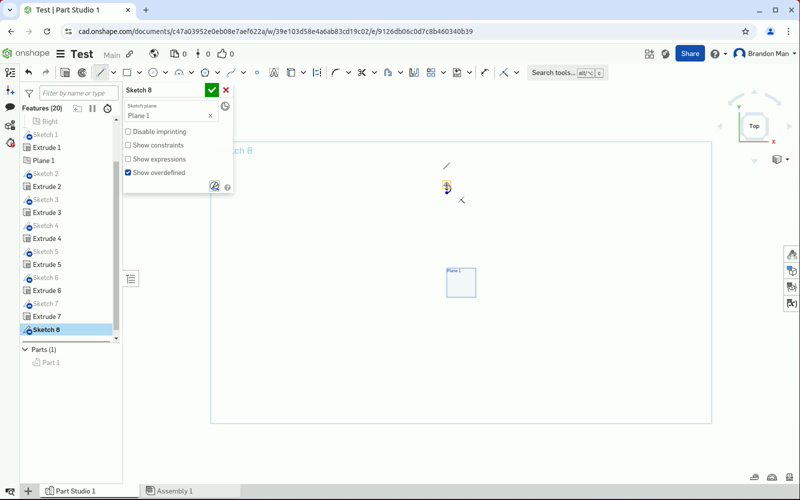
mouse_move(476, 184)
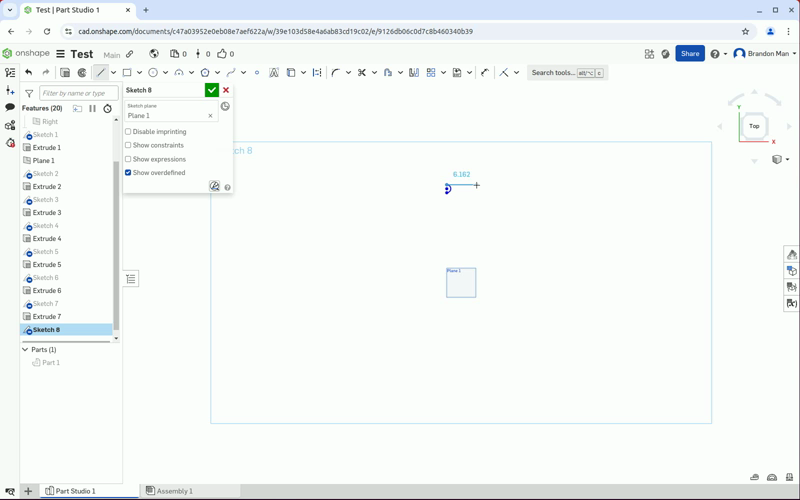
mouse_move(446, 188)
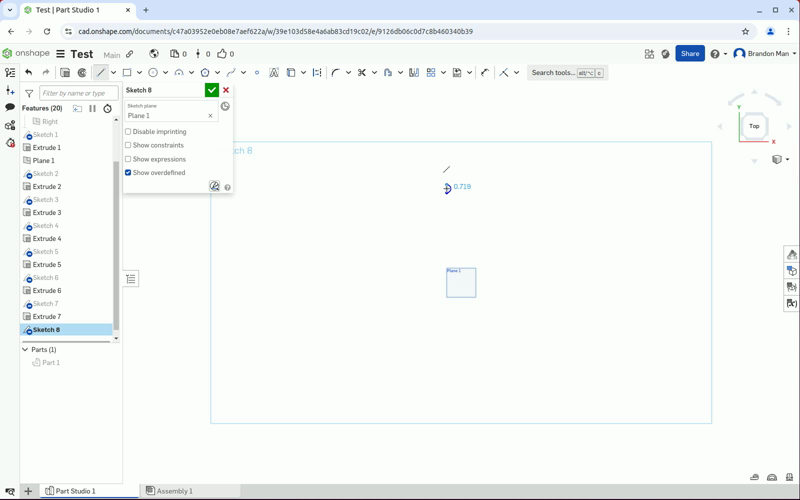
scroll(6)
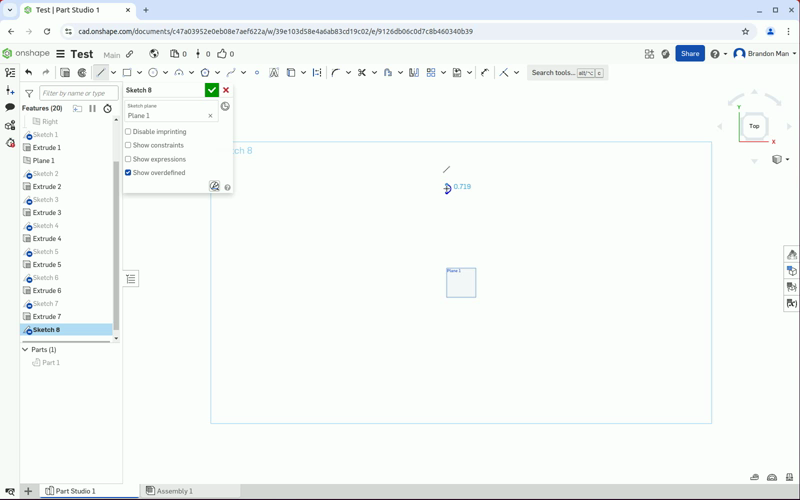
scroll(6)
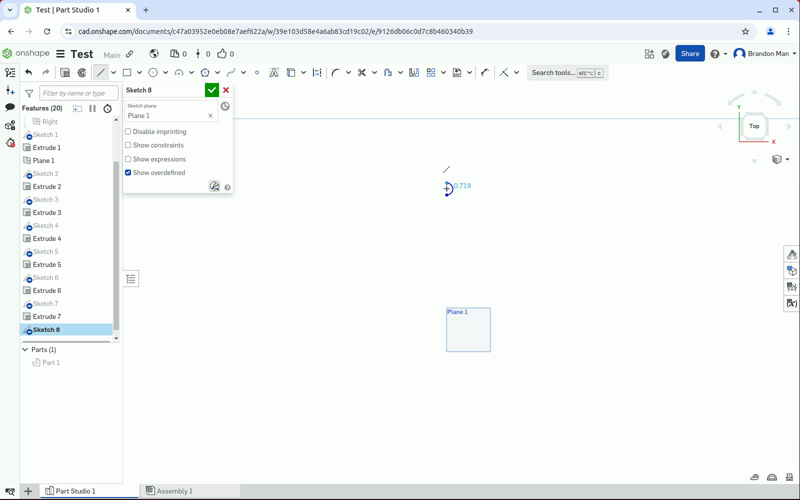
scroll(6)
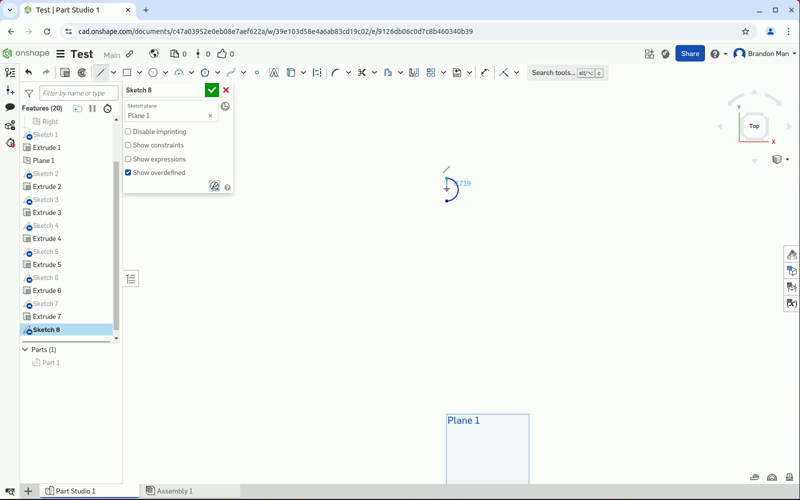
scroll(6)
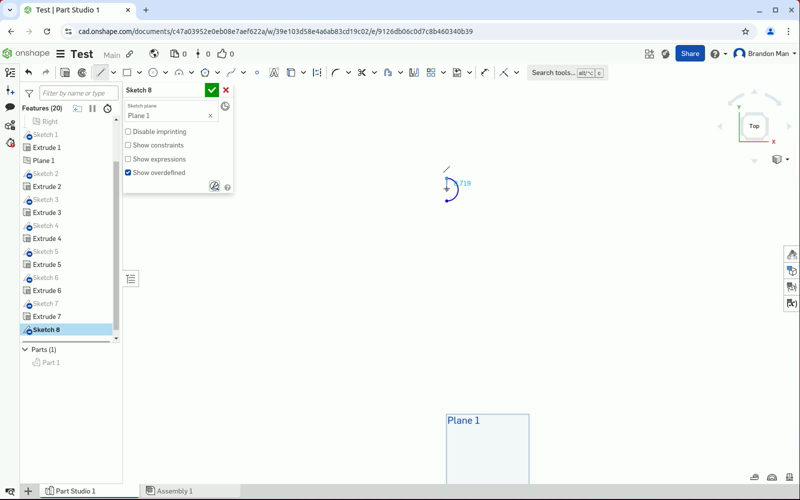
scroll(6)
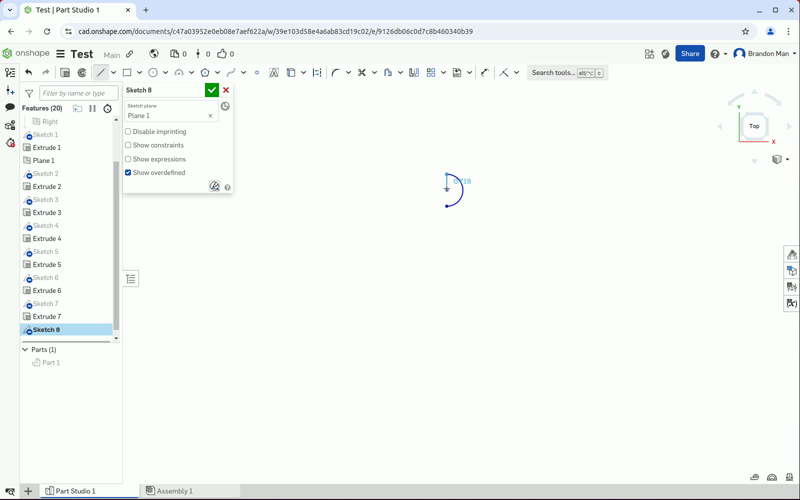
scroll(6)
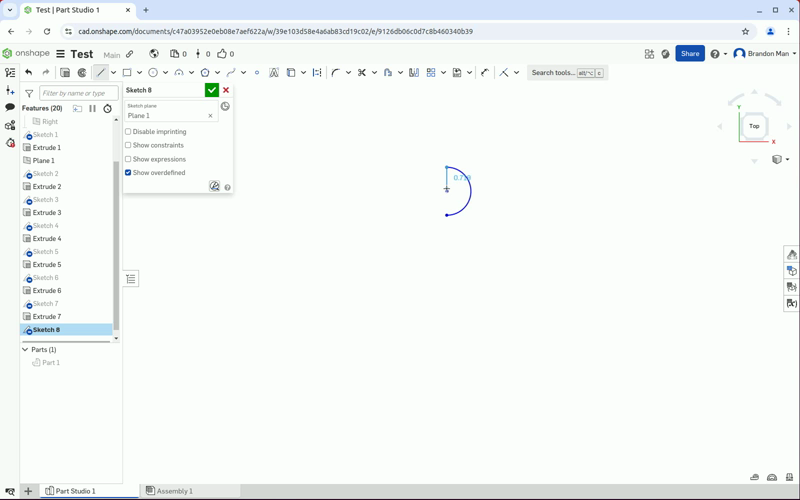
scroll(6)
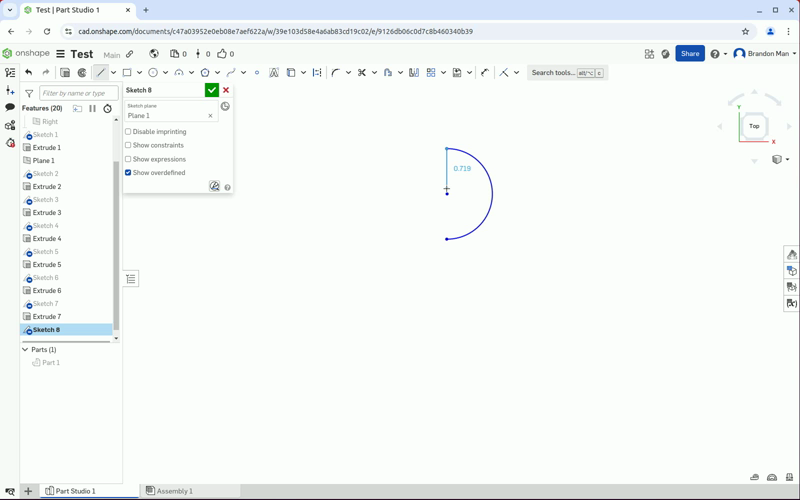
click(446, 188)
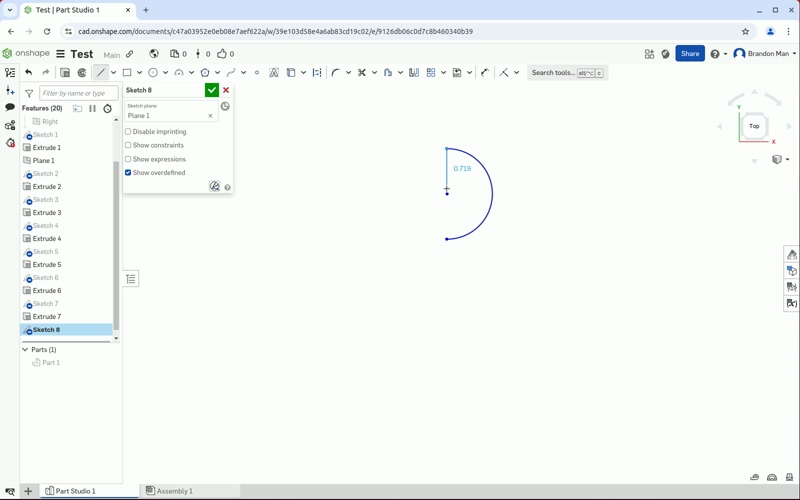
scroll(-6)
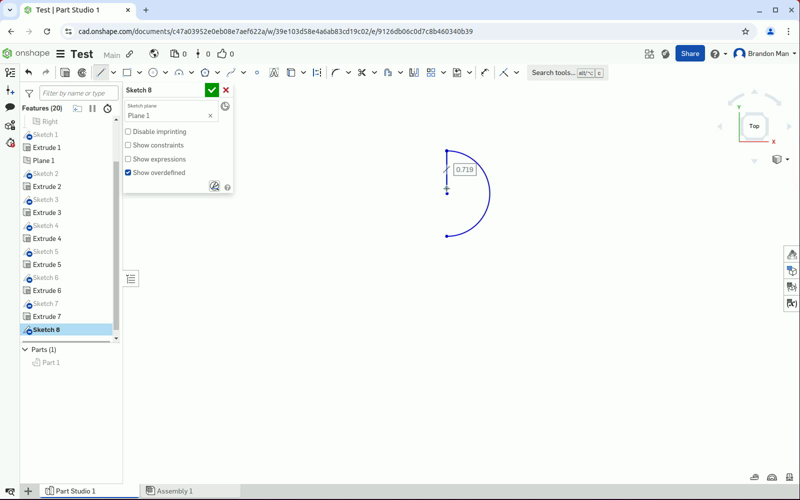
scroll(-6)
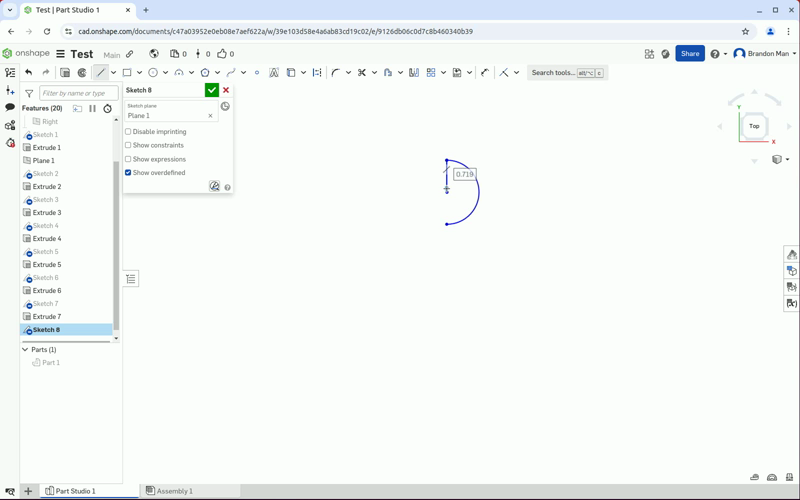
scroll(-6)
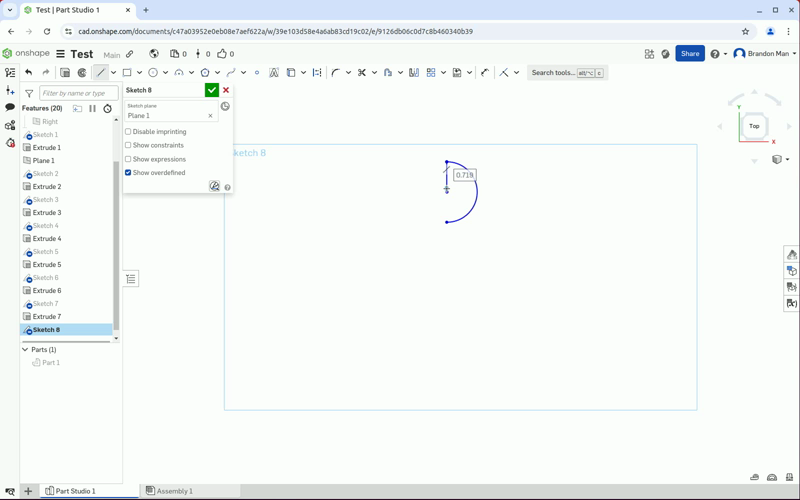
scroll(-6)
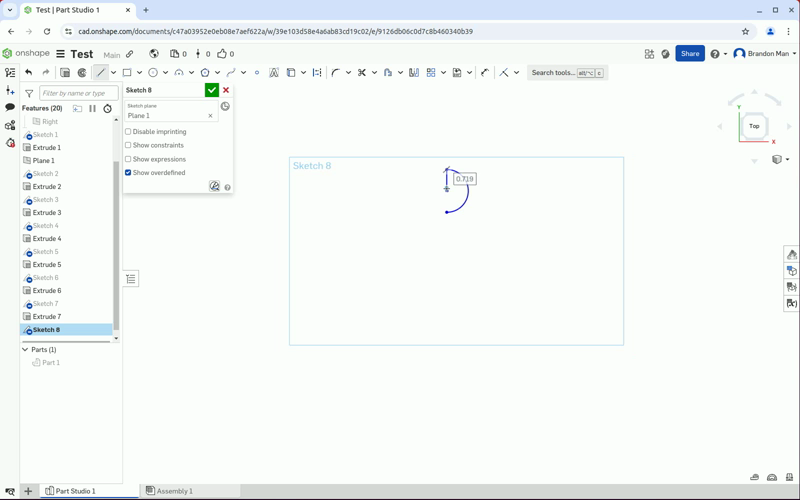
scroll(-6)
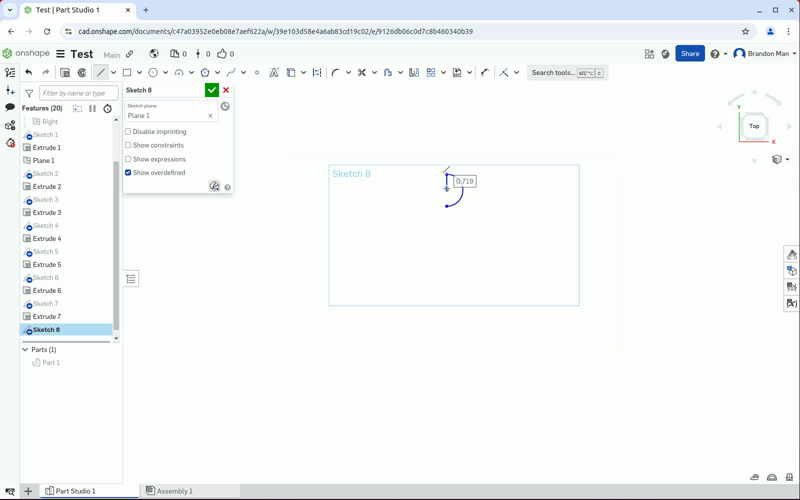
scroll(-6)
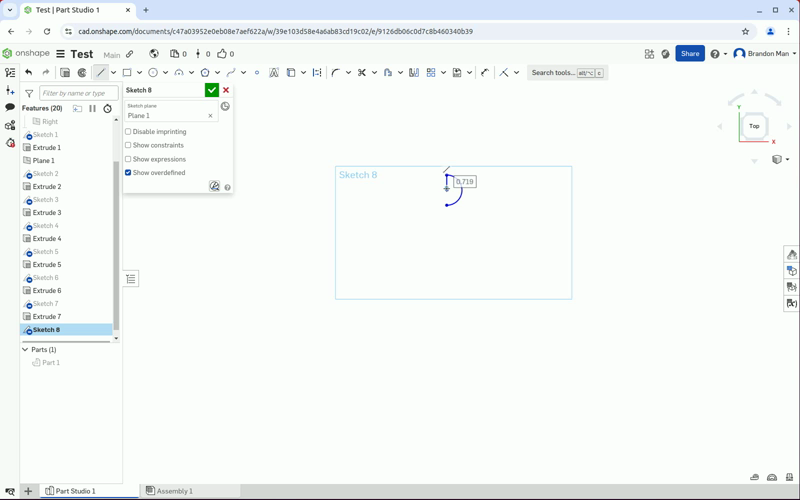
scroll(-6)
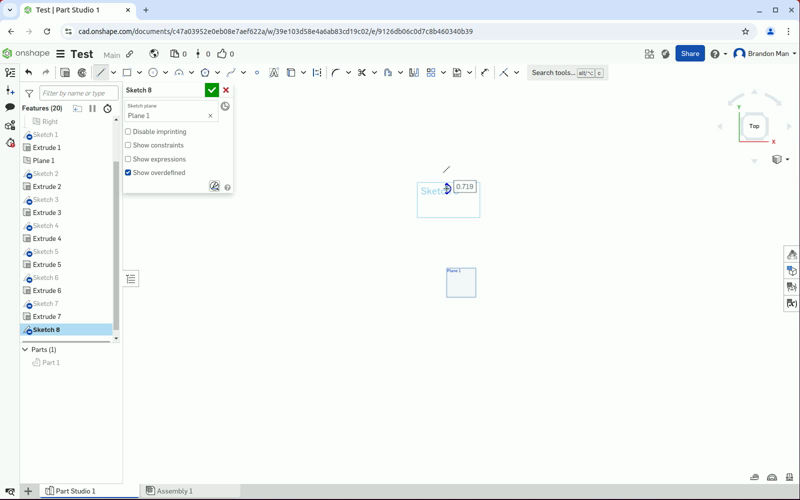
key_up(shift)
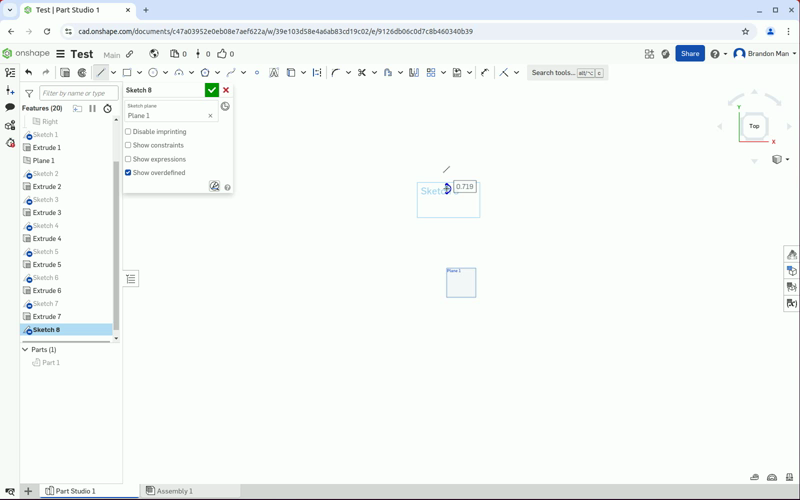
mouse_move(476, 188)
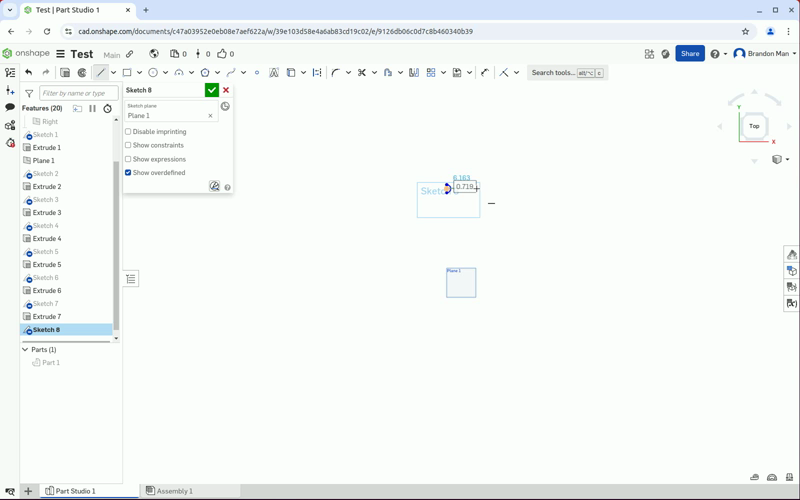
key_down(shift)
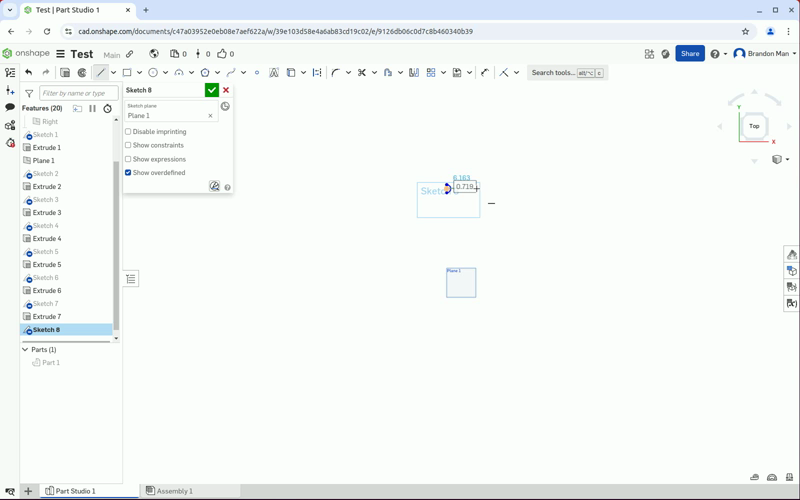
mouse_move(446, 192)
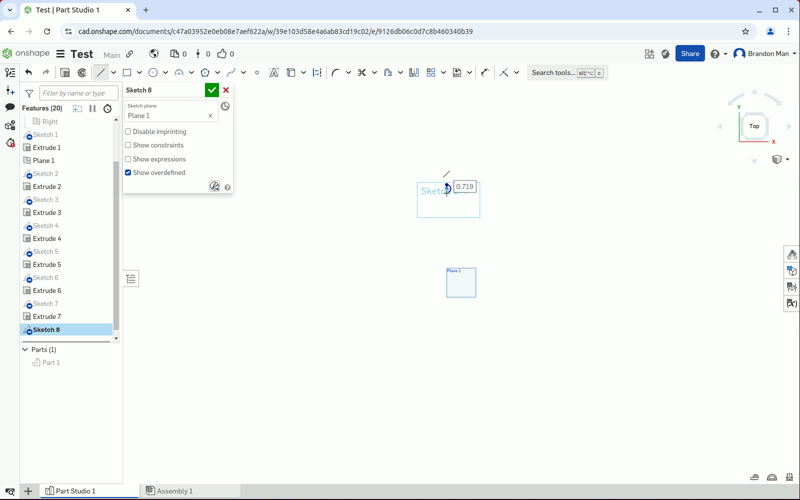
scroll(6)
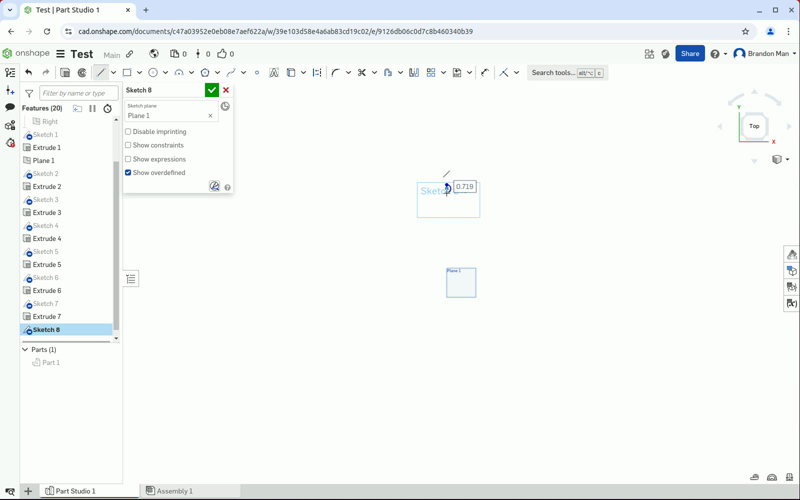
scroll(6)
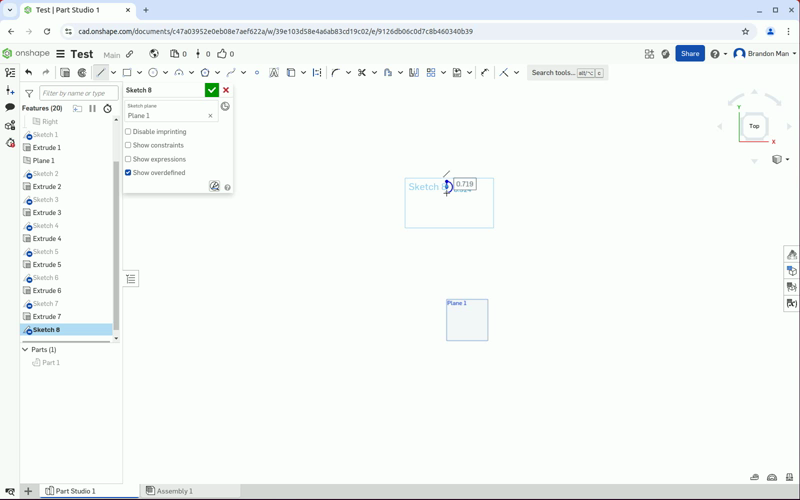
scroll(6)
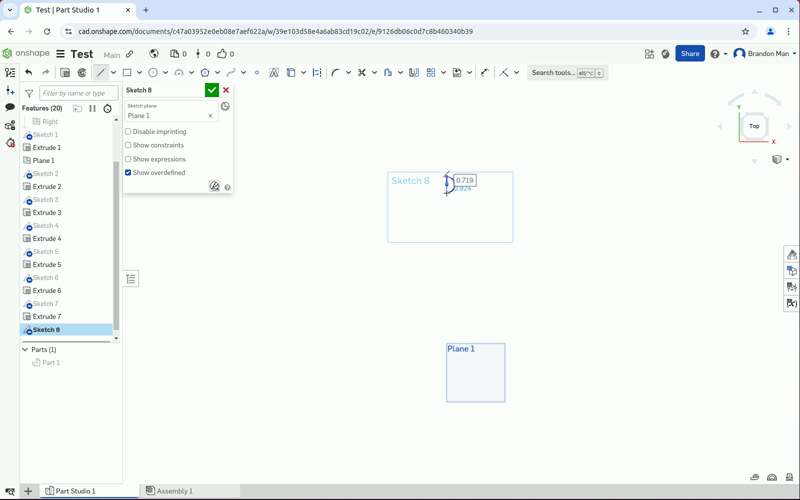
scroll(6)
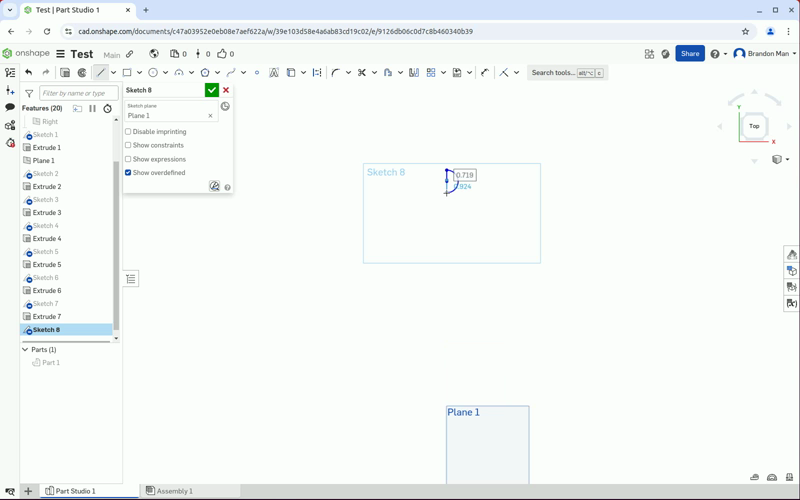
scroll(6)
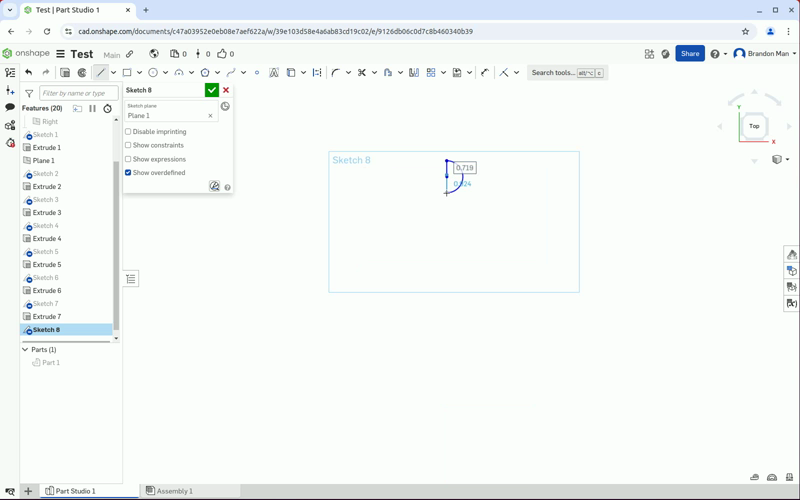
scroll(6)
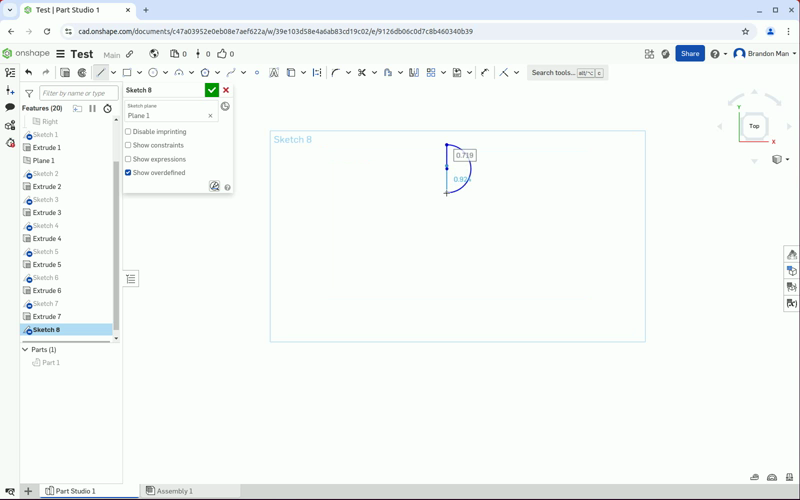
scroll(6)
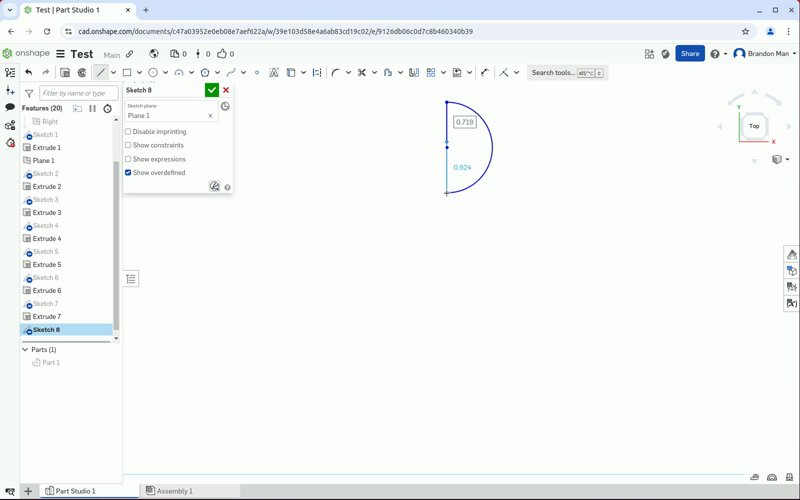
key_up(shift)
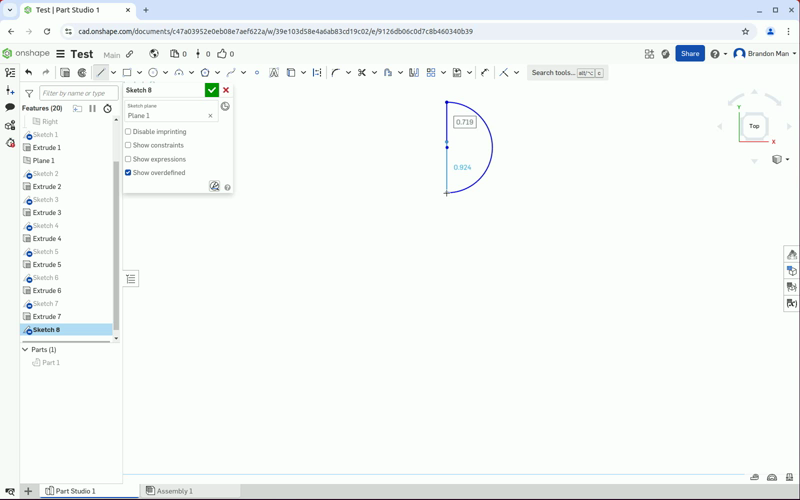
click(446, 192)
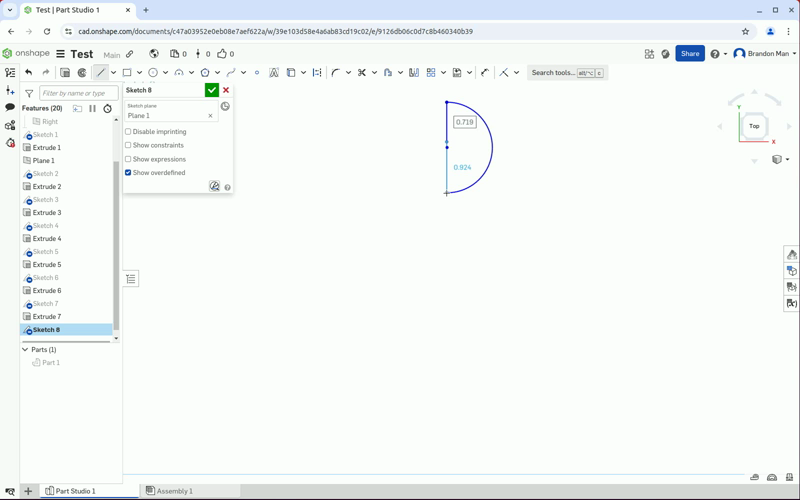
scroll(-6)
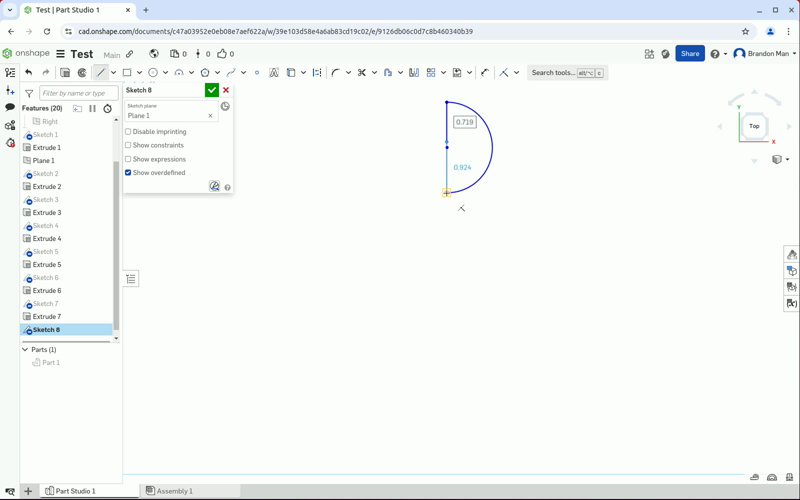
scroll(-6)
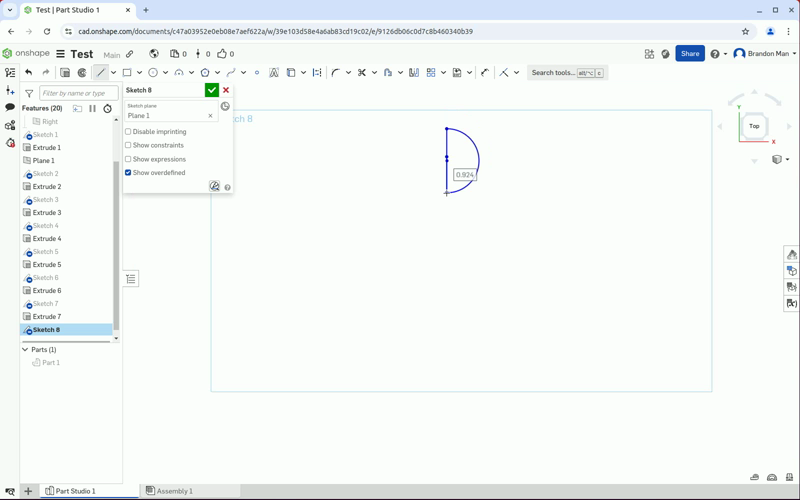
scroll(-6)
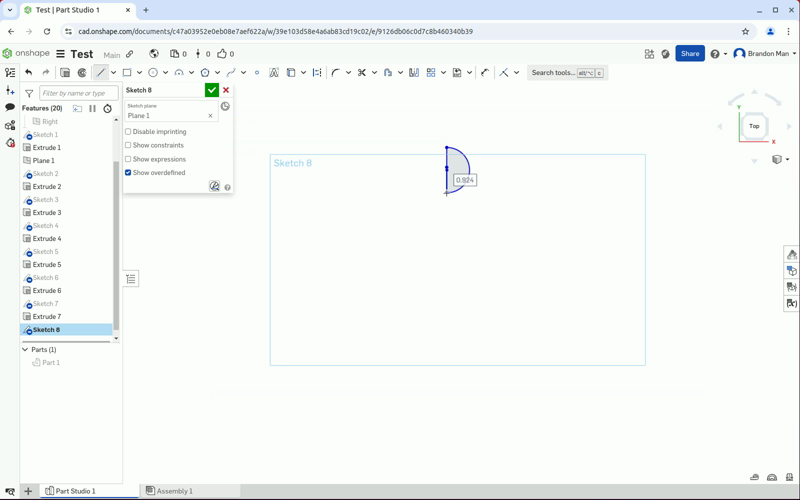
scroll(-6)
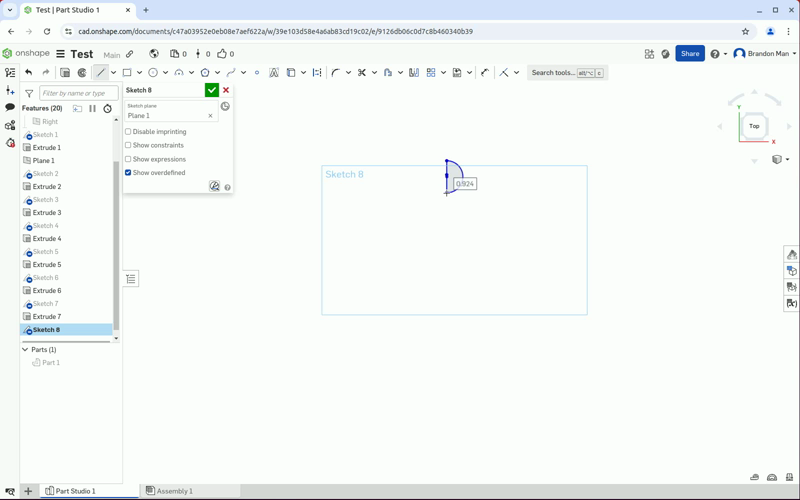
scroll(-6)
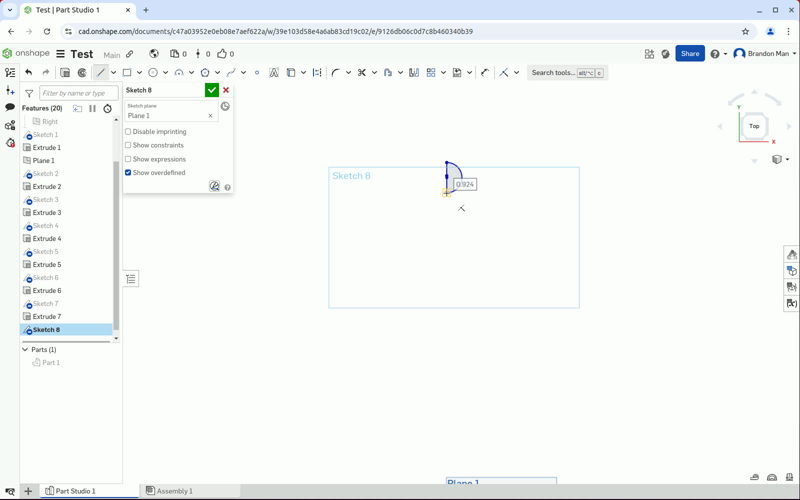
scroll(-6)
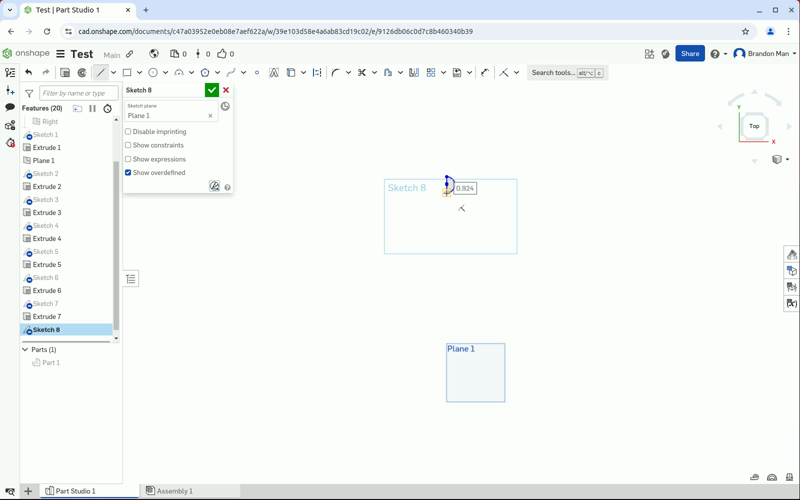
scroll(-6)
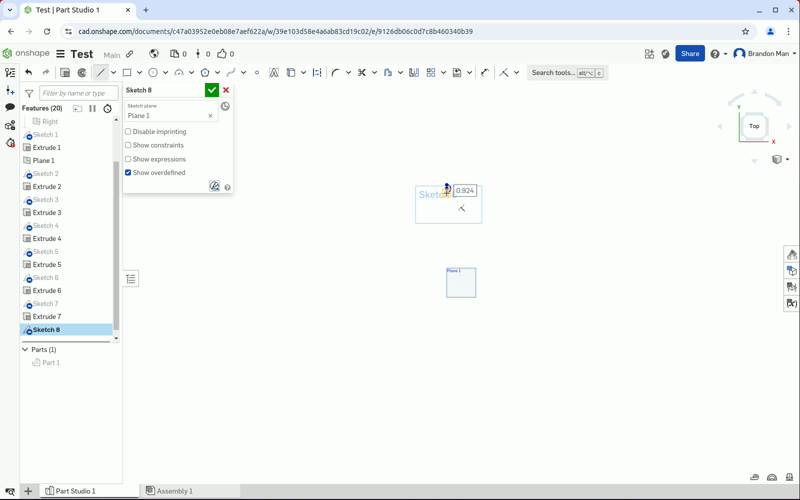
key(esc)
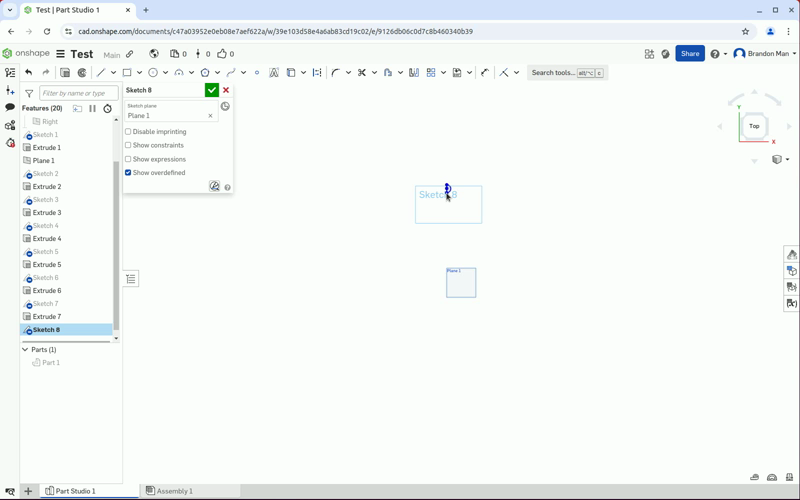
mouse_move(448, 191)
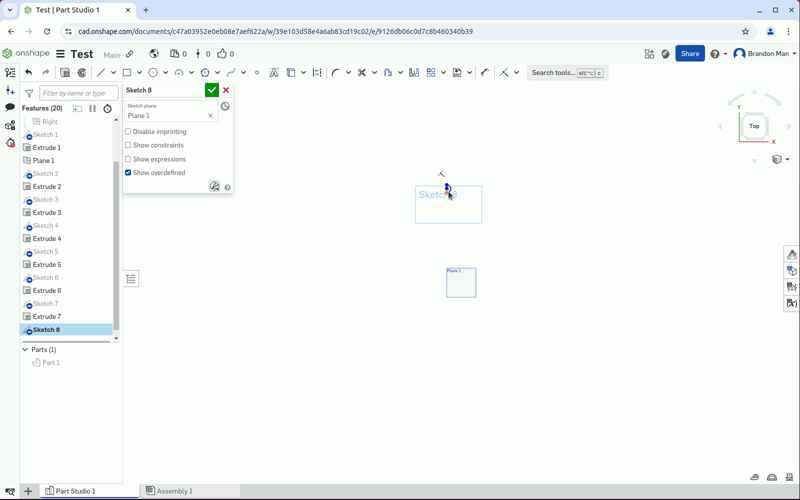
scroll(6)
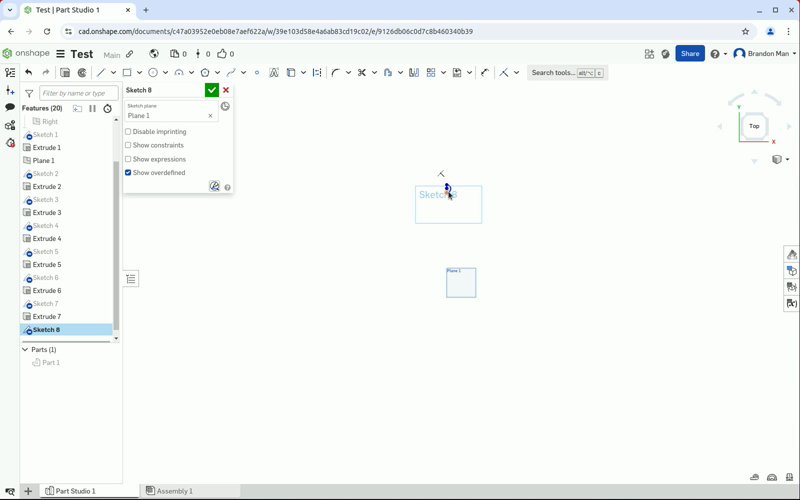
scroll(6)
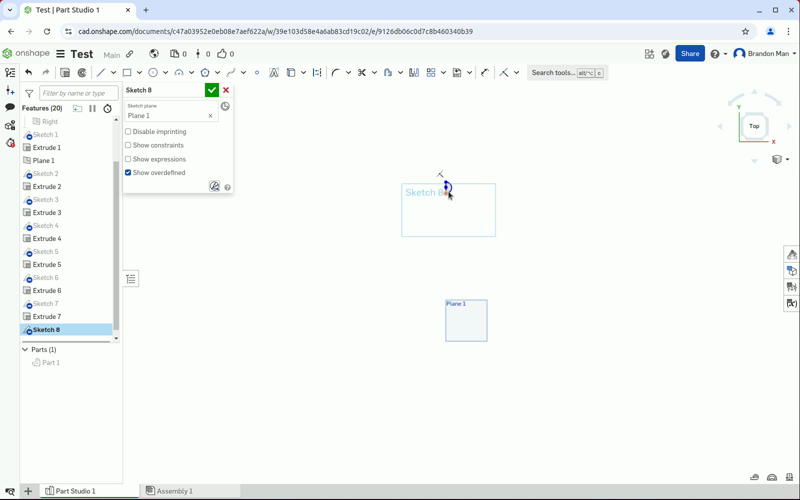
scroll(6)
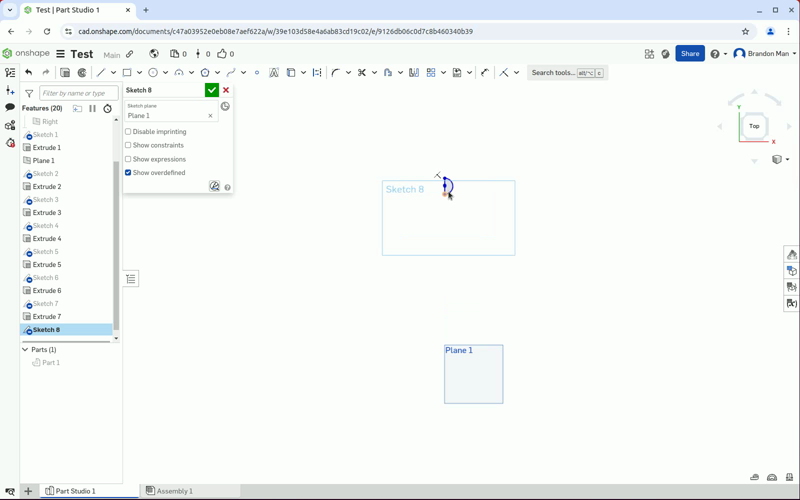
scroll(6)
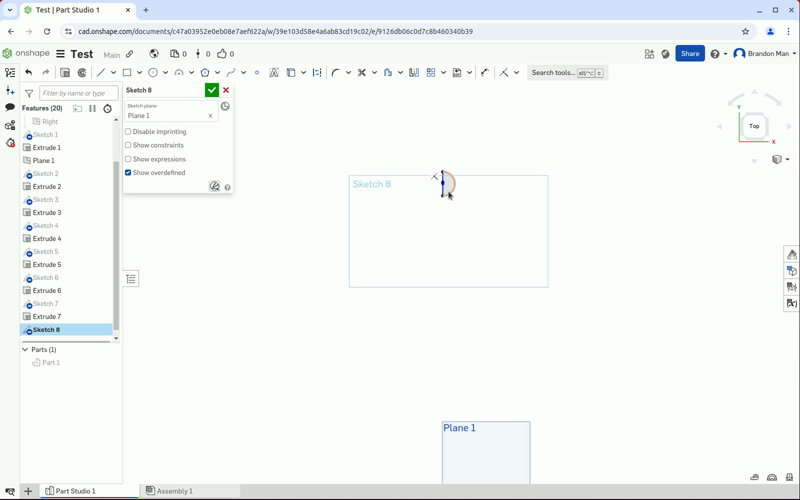
scroll(6)
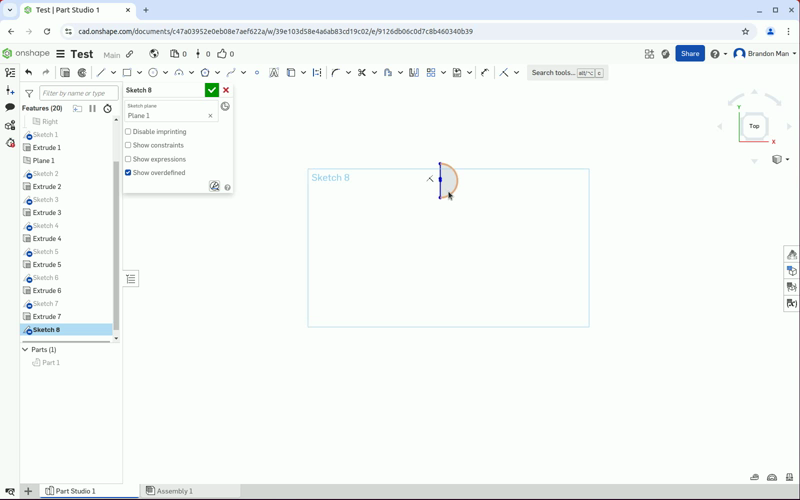
scroll(6)
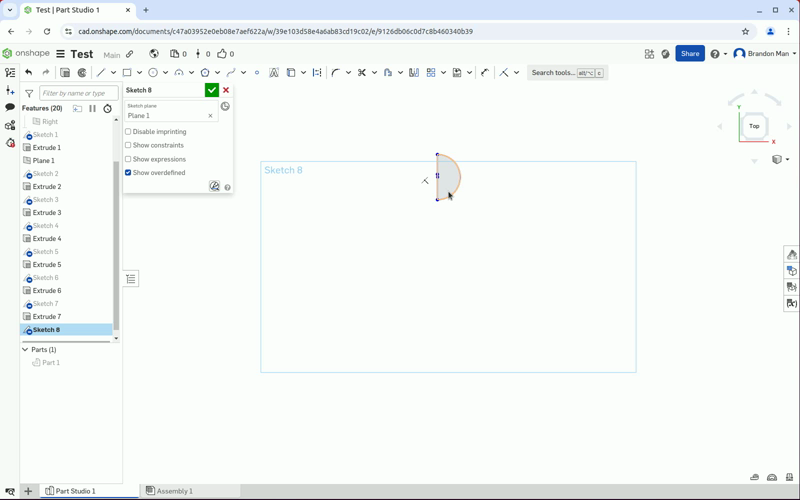
scroll(6)
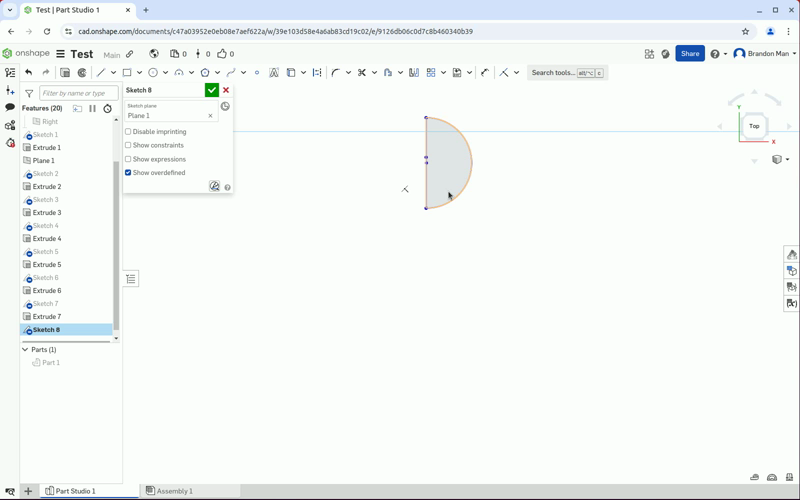
click(448, 191)
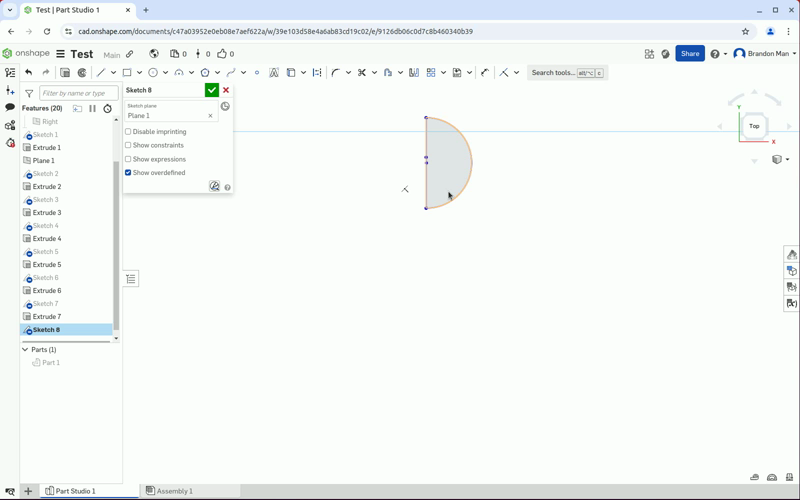
scroll(-6)
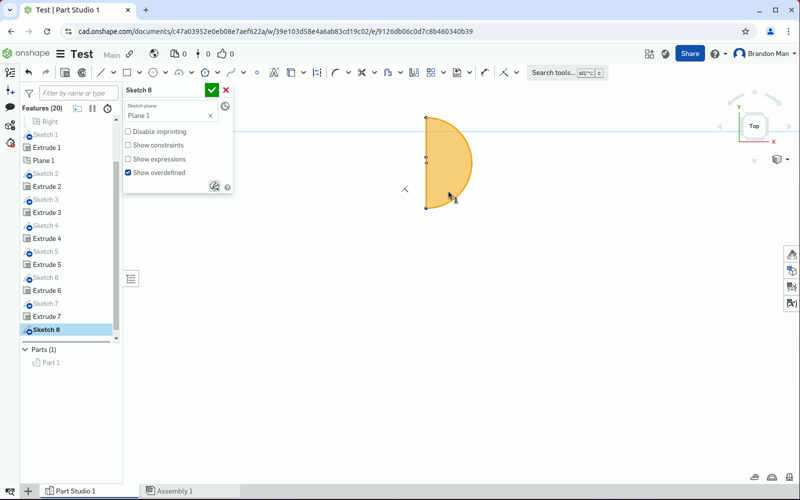
scroll(-6)
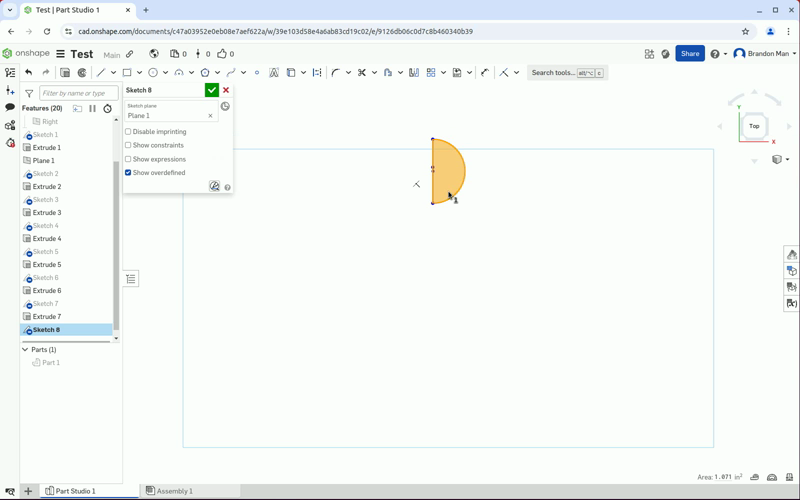
scroll(-6)
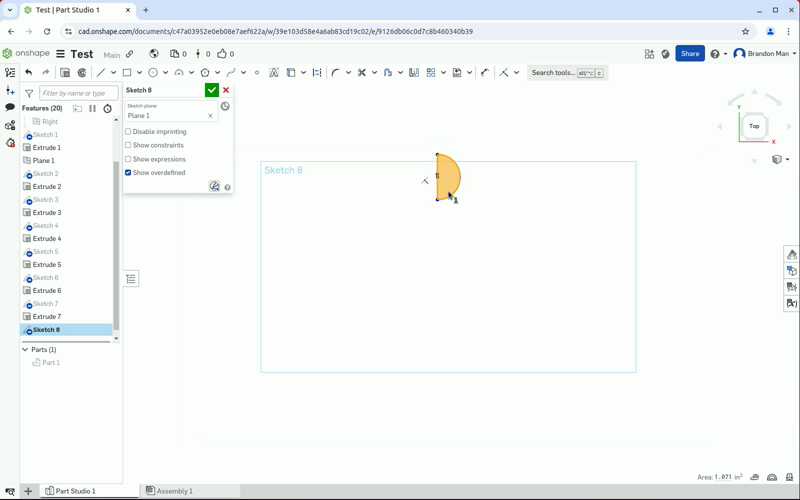
scroll(-6)
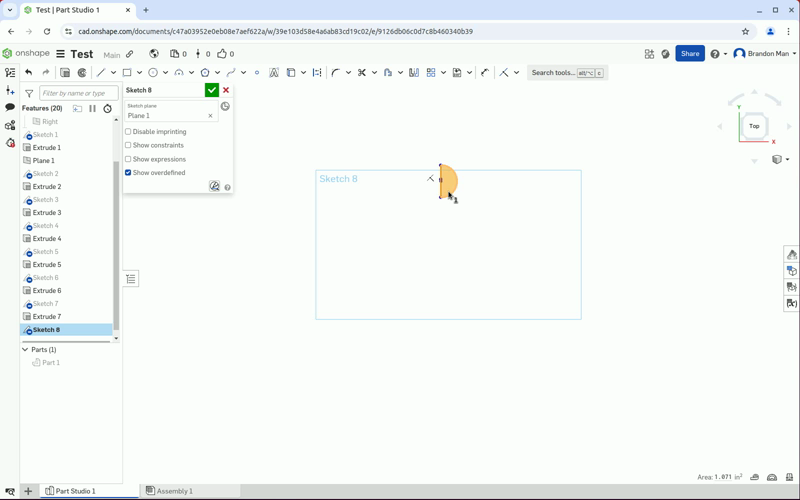
scroll(-6)
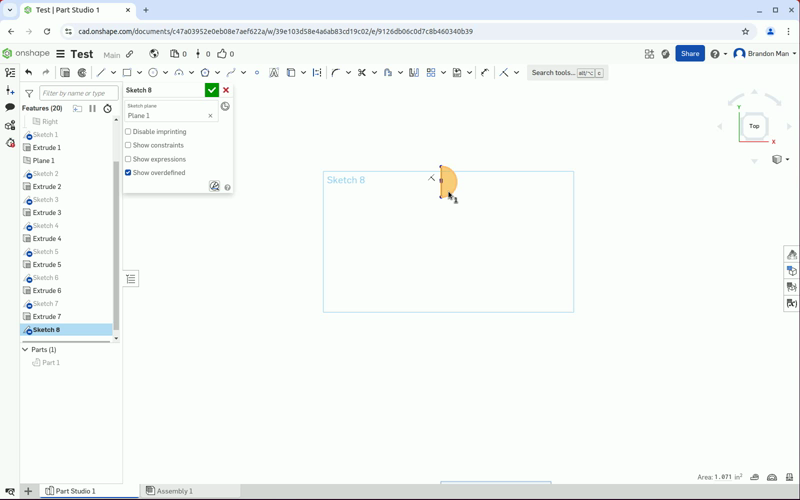
scroll(-6)
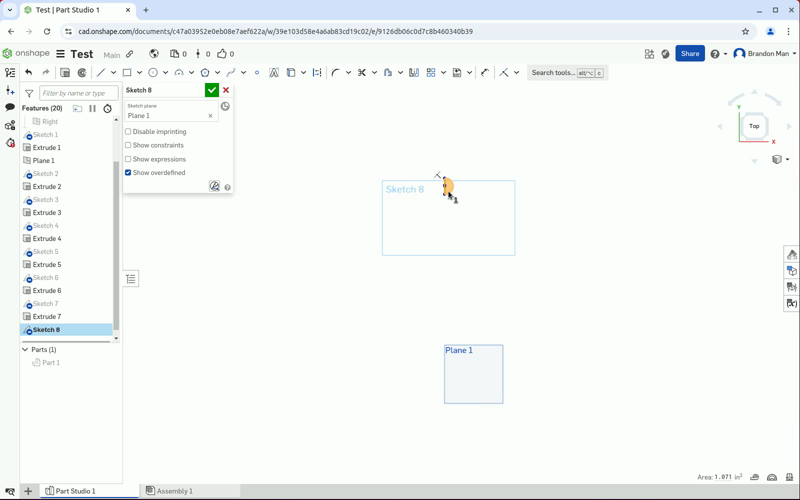
scroll(-6)
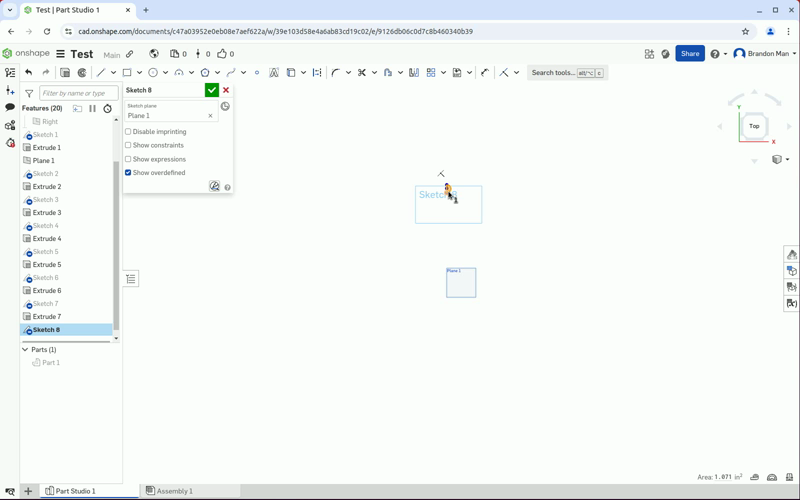
mouse_move(73, 352)
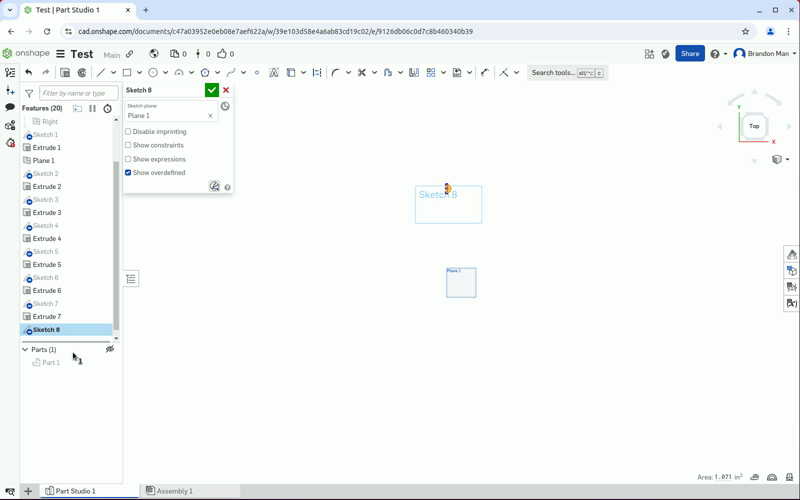
key(shift+y)
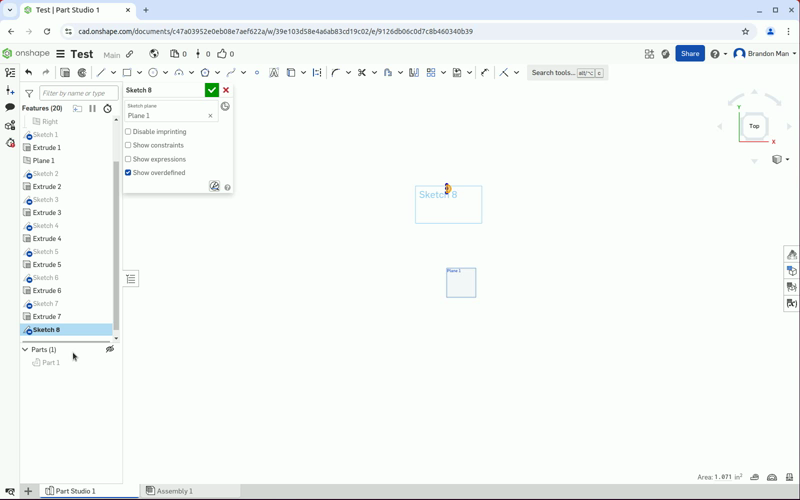
key(shift+e)
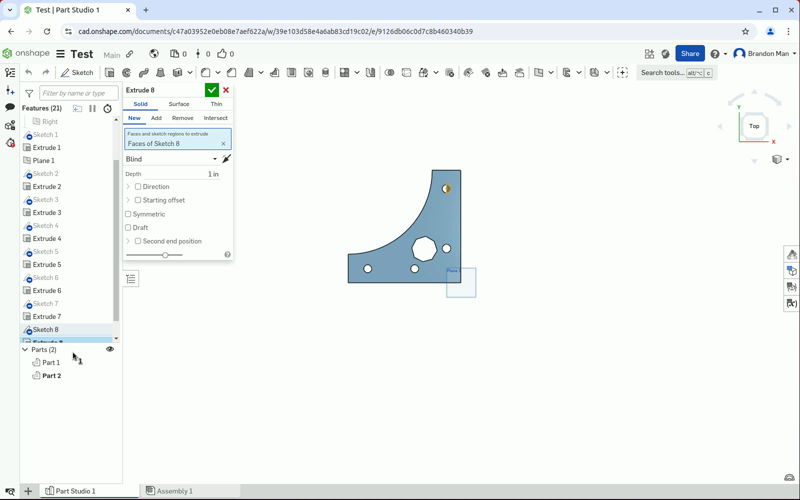
mouse_move(143, 106)
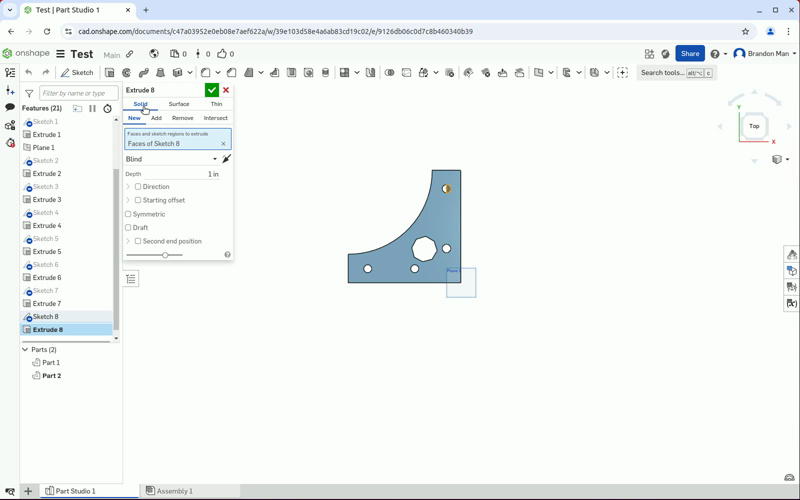
click(143, 106)
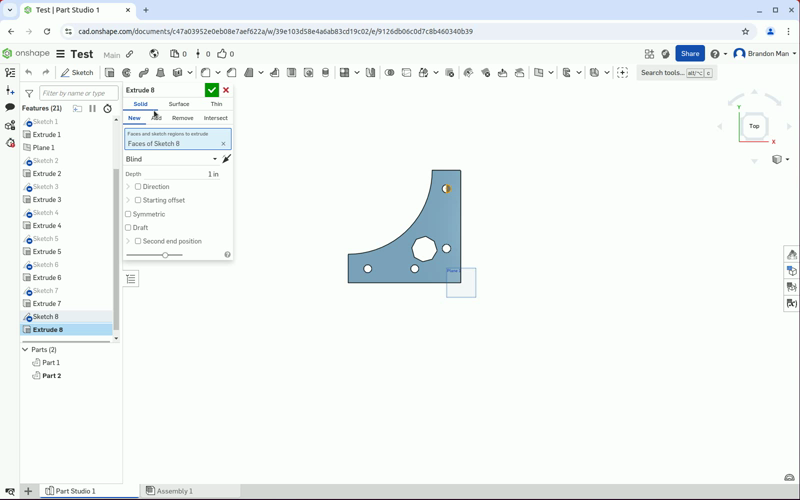
mouse_move(186, 120)
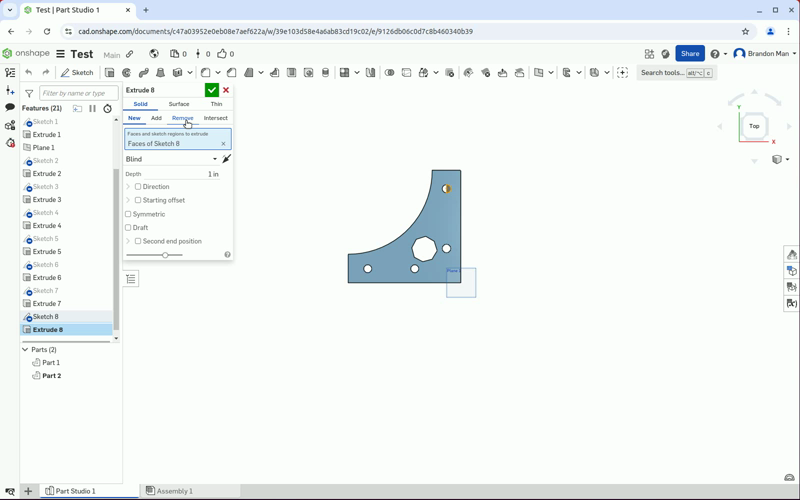
click(186, 120)
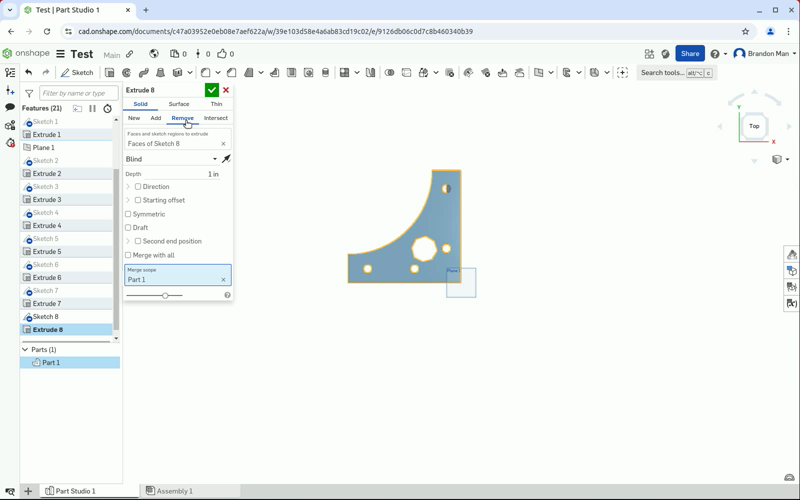
key(tab, 4)
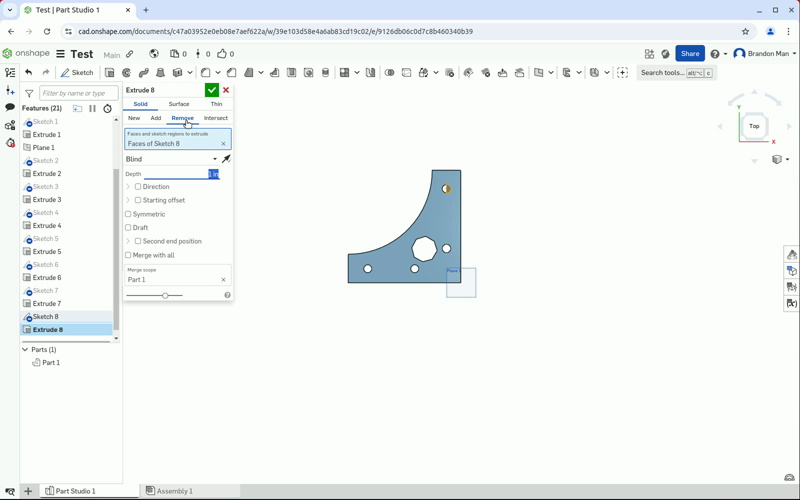
text(9.628)
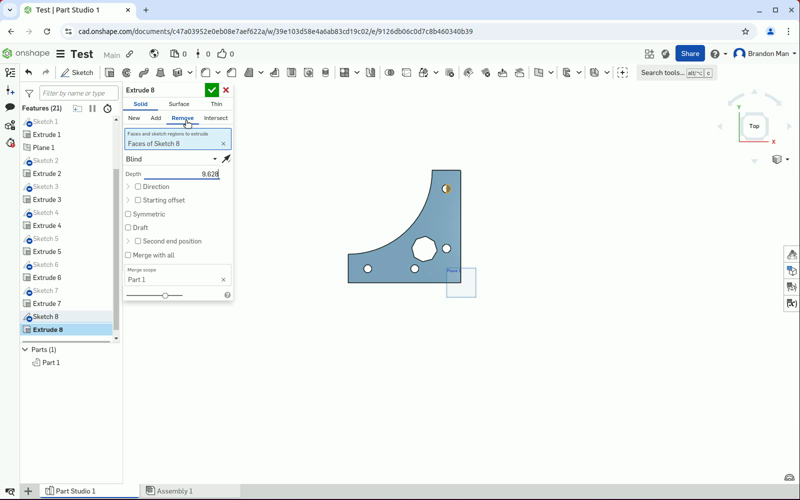
key(tab, 6)
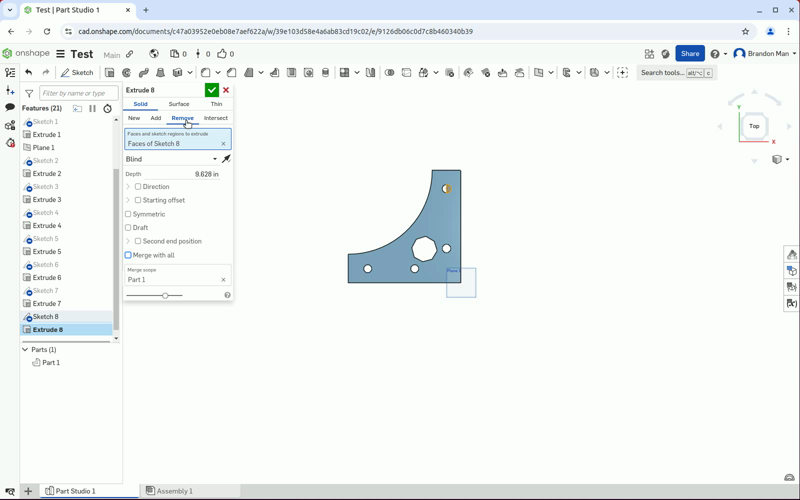
key(space)
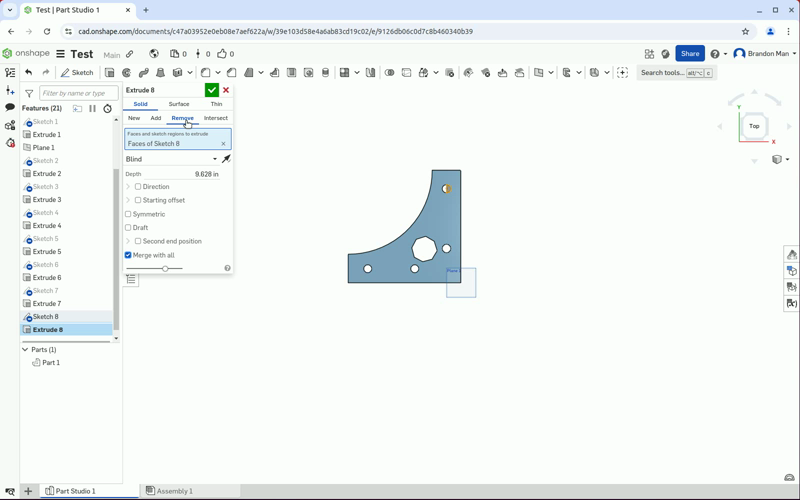
key(enter)
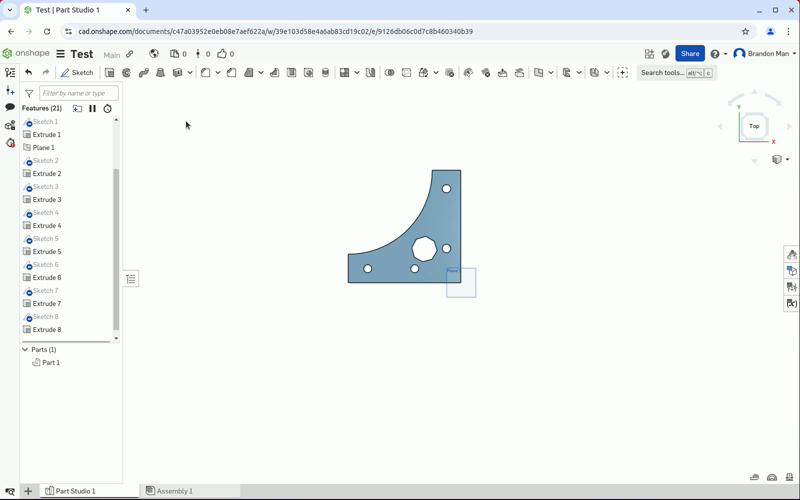
key(shift+h)
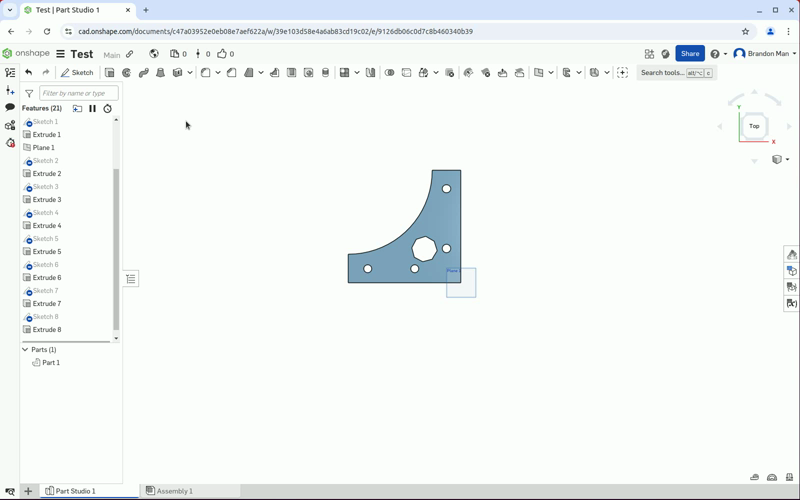
key(shift+h)
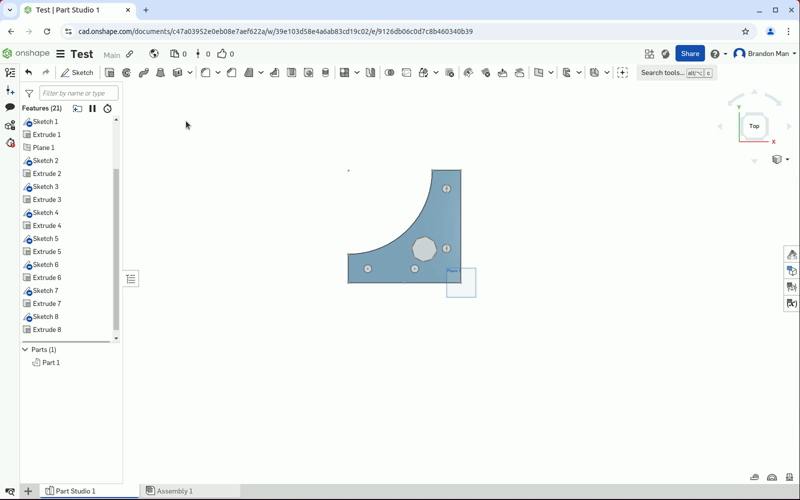
key(shift+7)
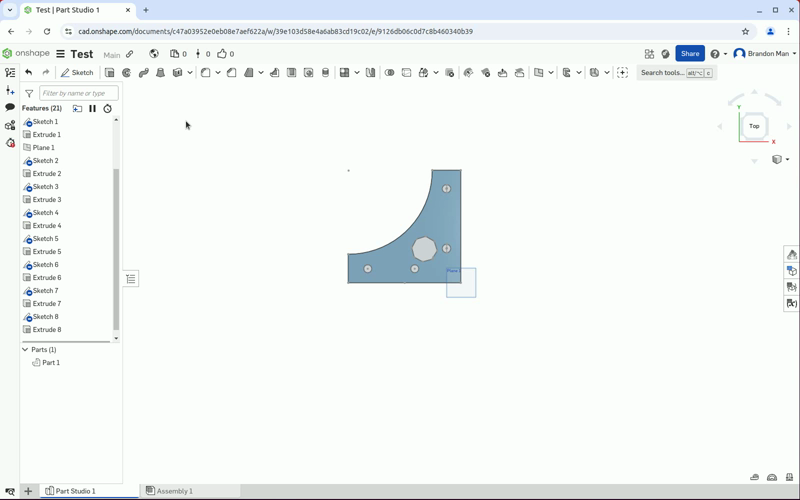
key(up, 3)
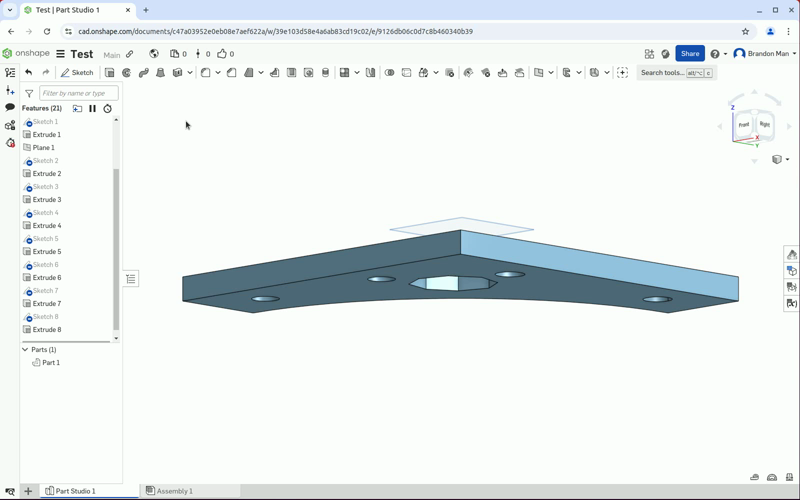
key(left, 3)
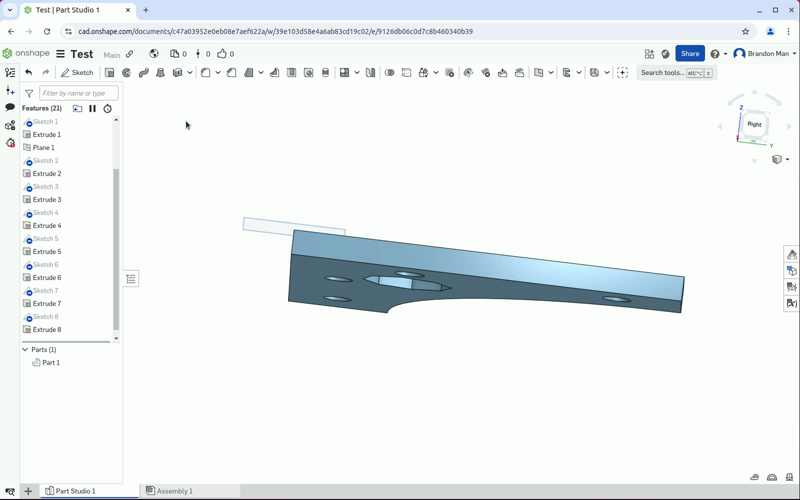
key(right, 3)
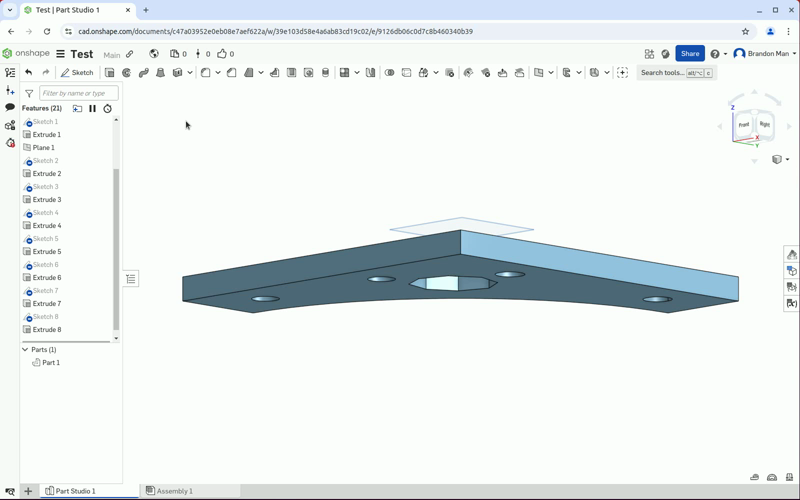
key(down, 3)
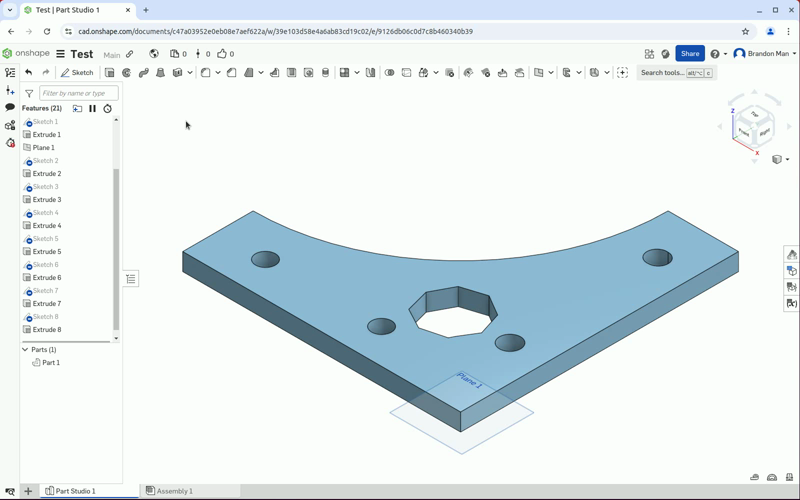
mouse_move(69, 124)
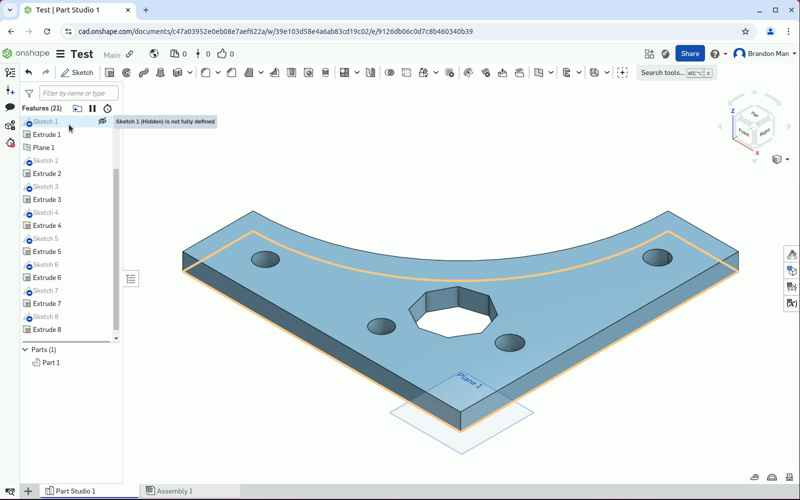
click(69, 124)